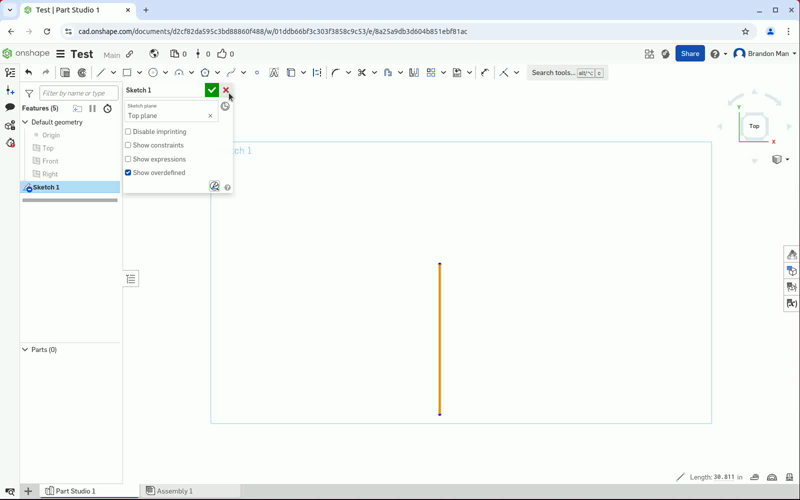
key(shift+h)
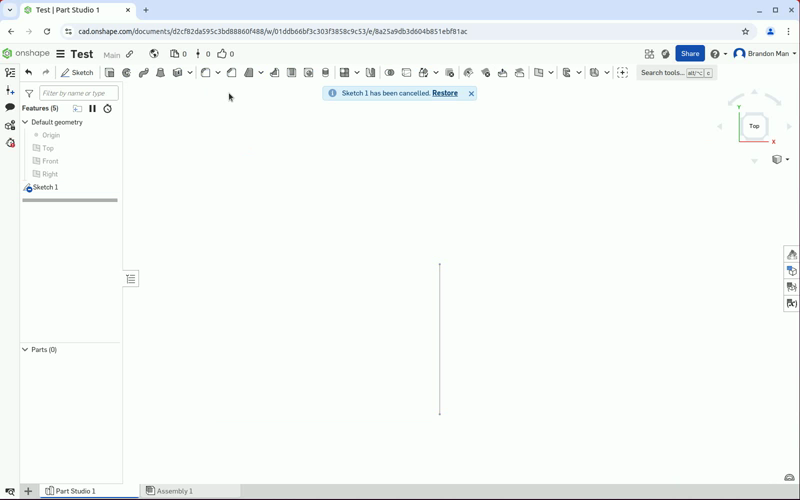
mouse_move(73, 352)
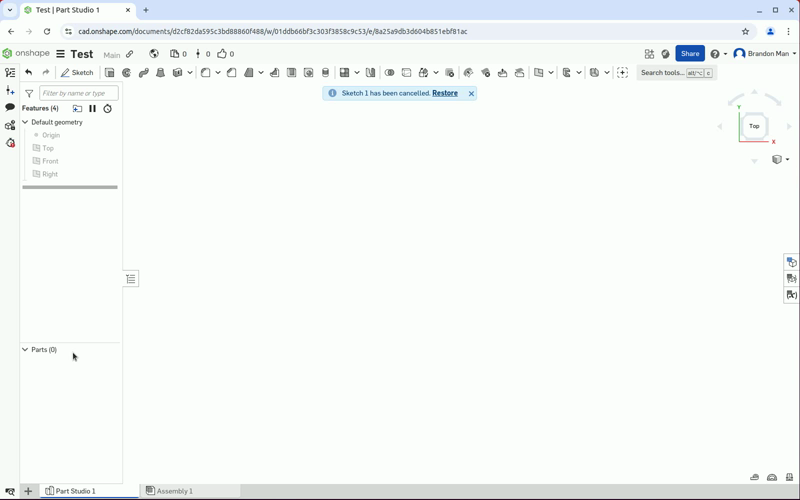
key(y)
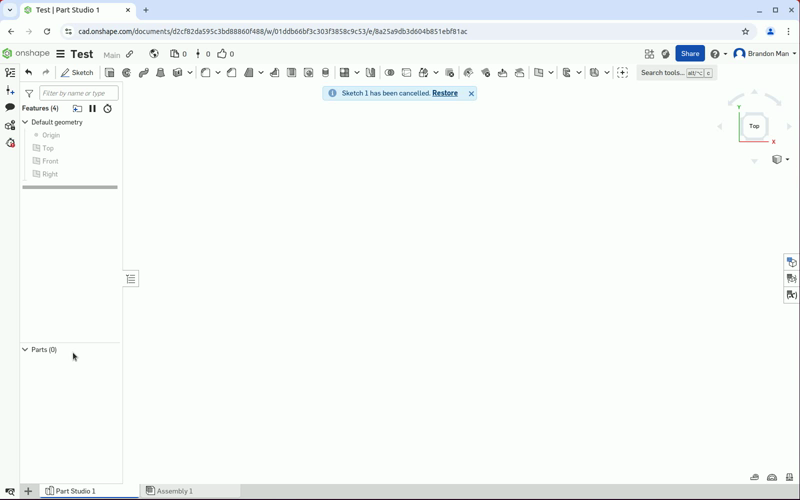
key(shift+p)
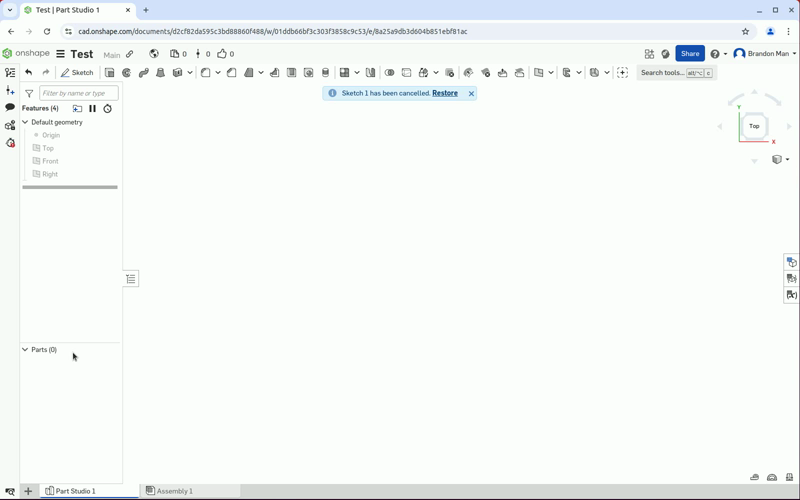
key(space)
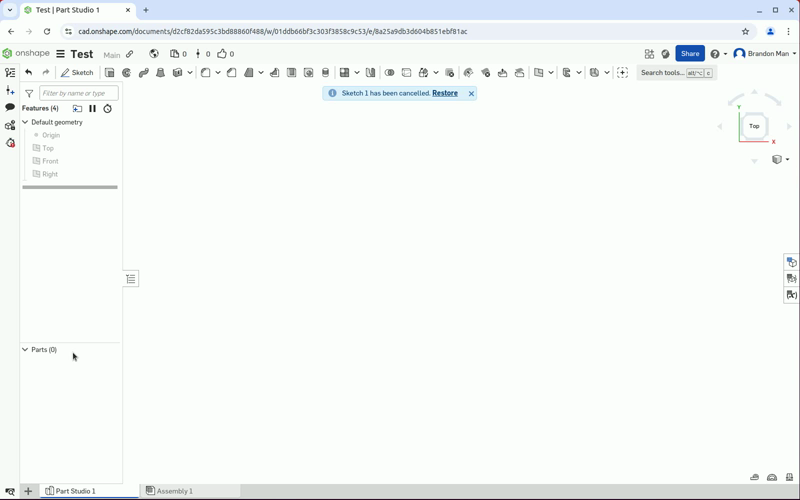
key_down(shift)
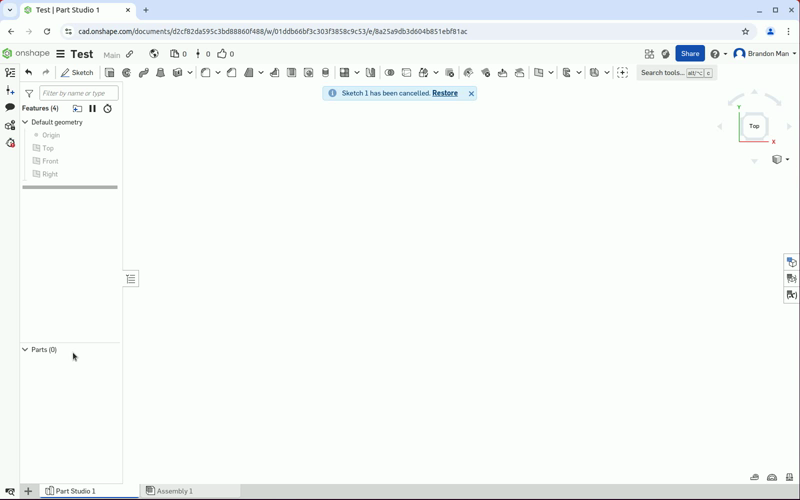
key(up)
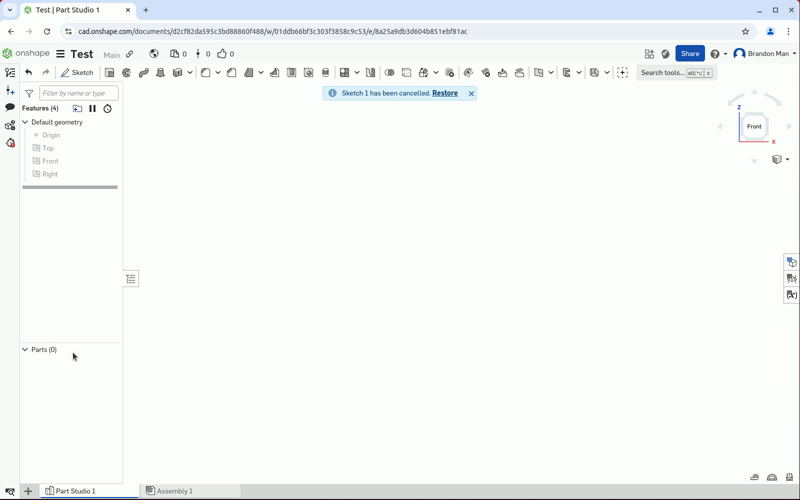
key_up(shift)
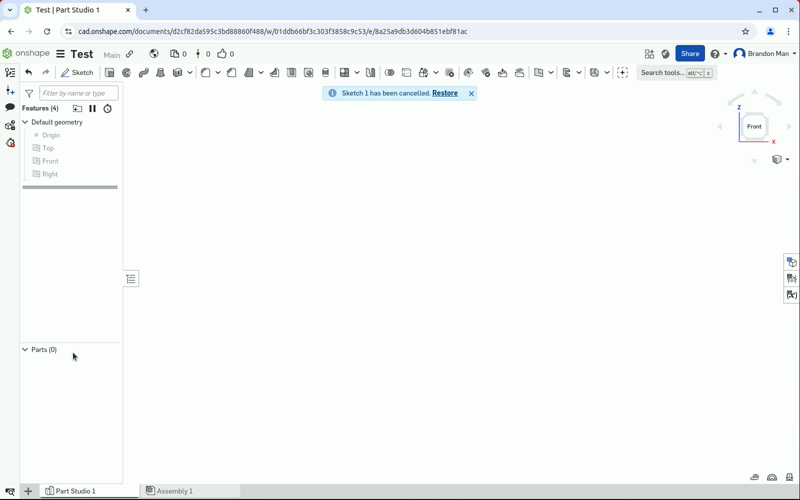
key(space)
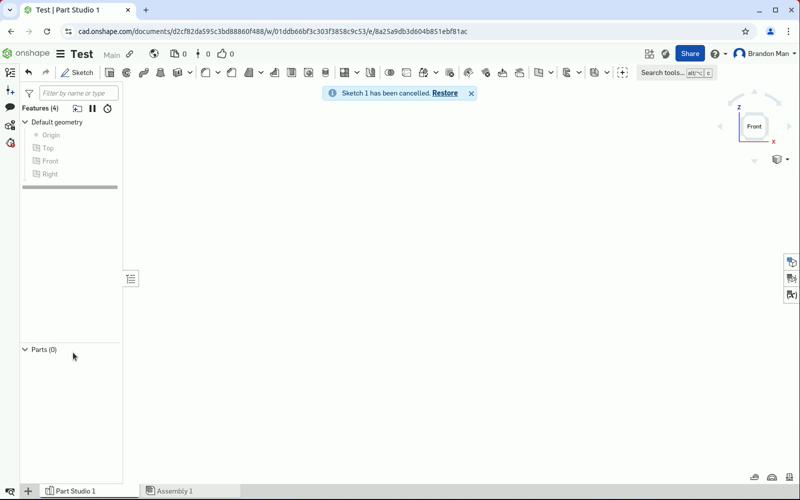
key_down(shift)
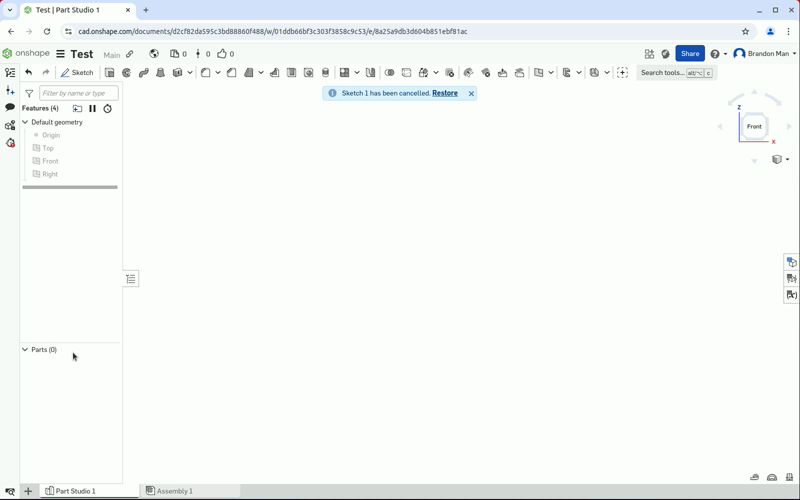
key(left)
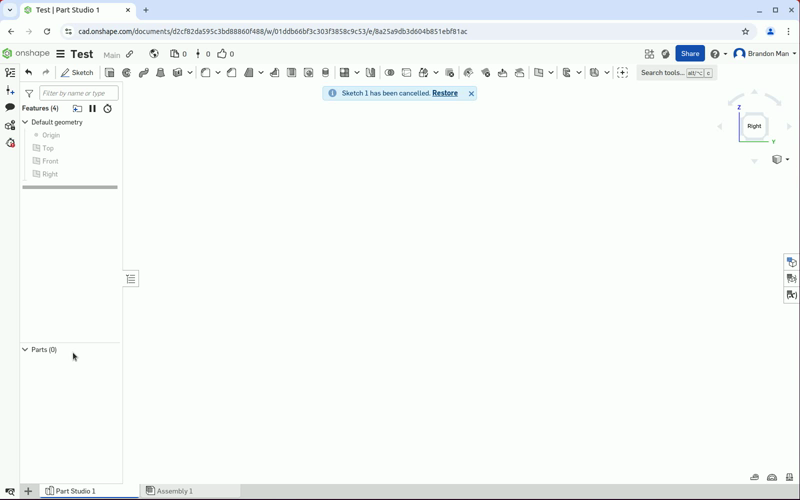
key_up(shift)
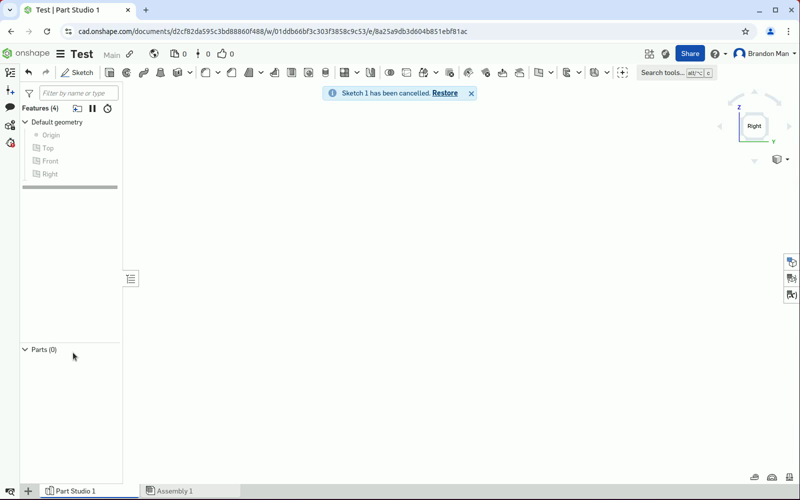
mouse_move(73, 352)
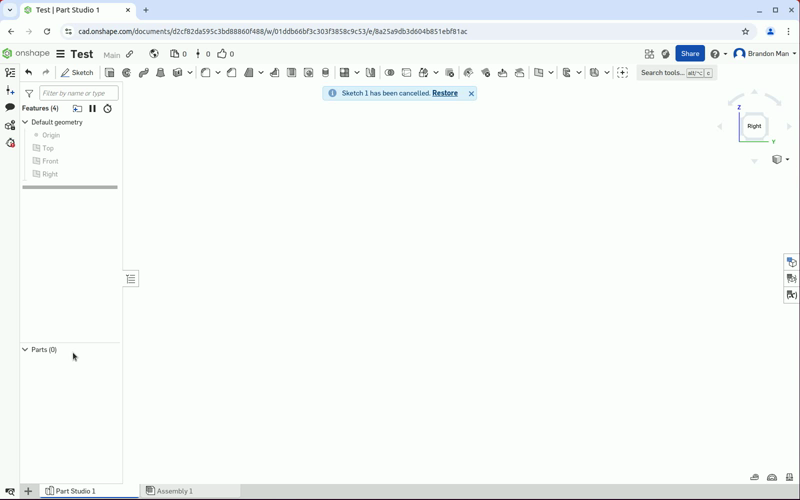
key(shift+y)
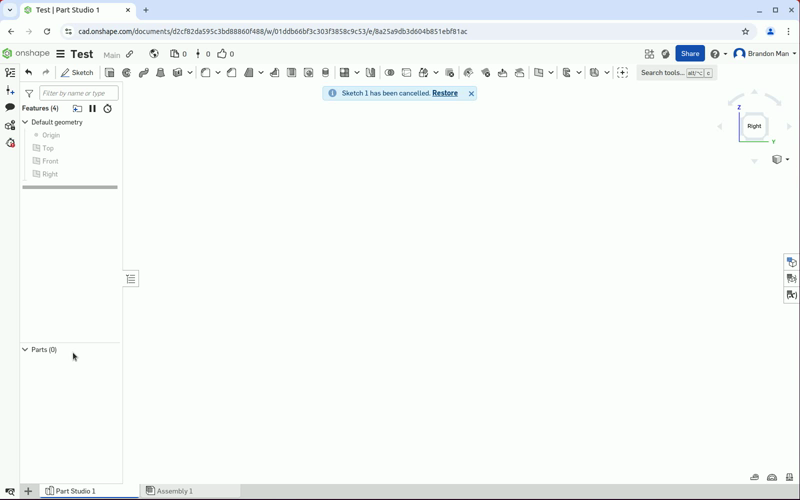
key(shift+s)
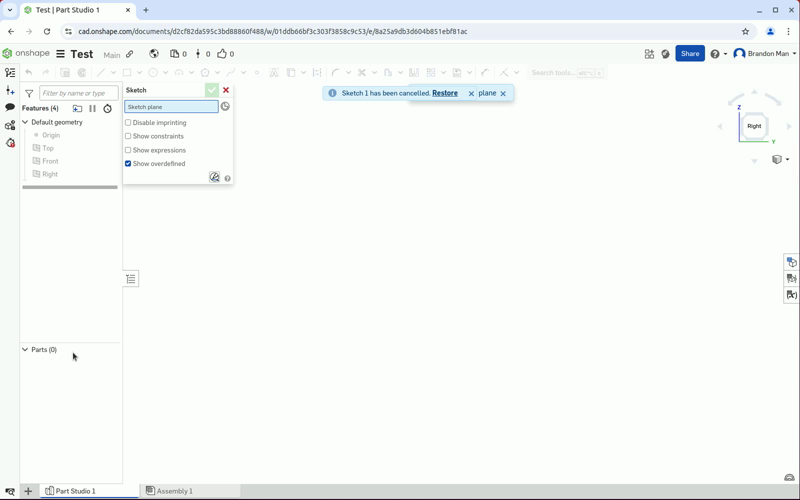
mouse_move(73, 176)
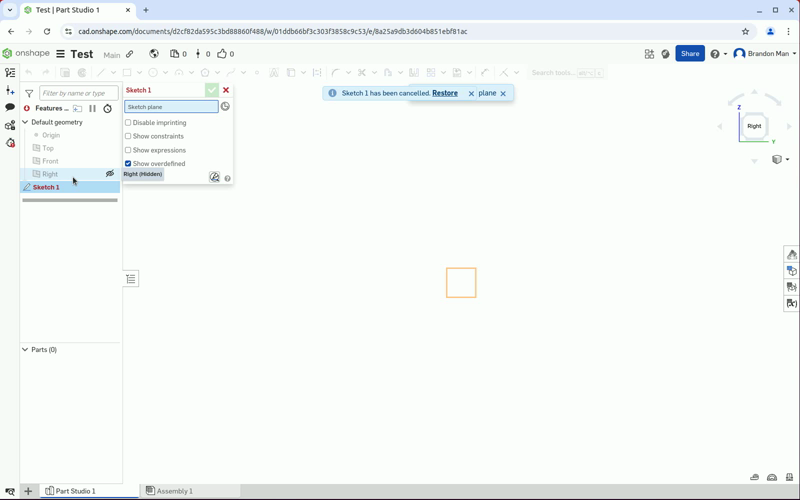
click(73, 176)
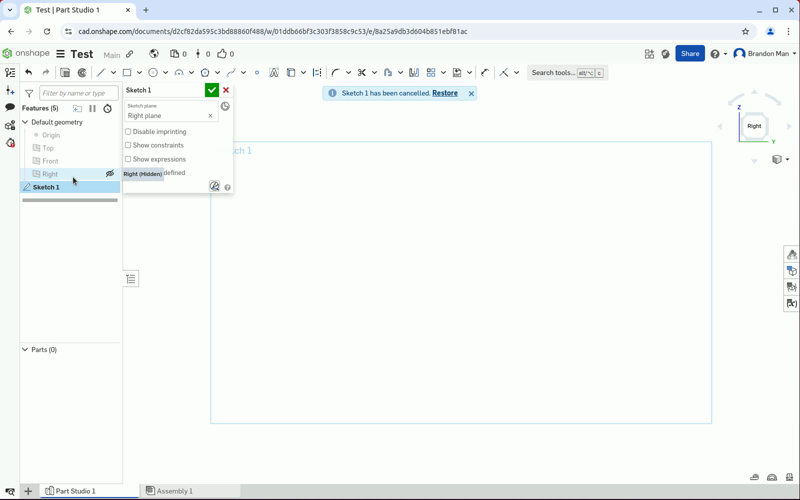
mouse_move(73, 352)
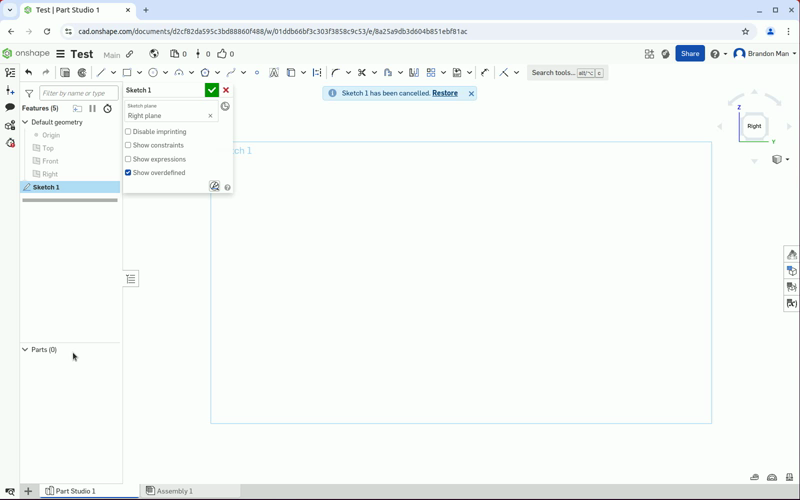
key(y)
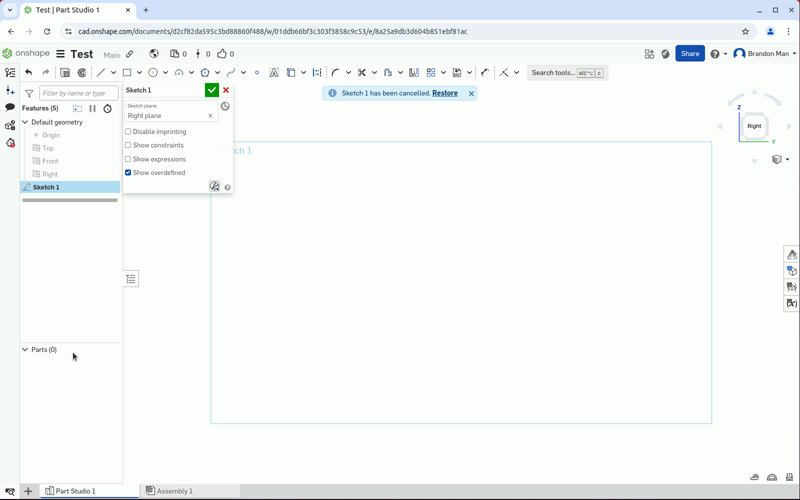
key(l)
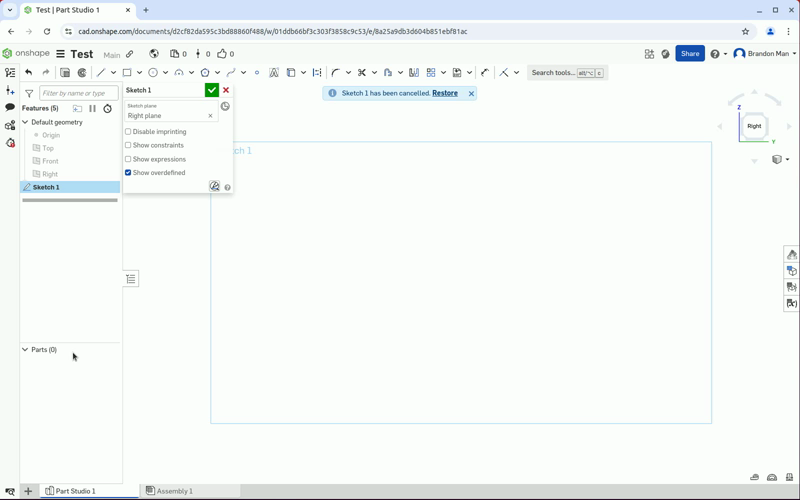
key_down(shift)
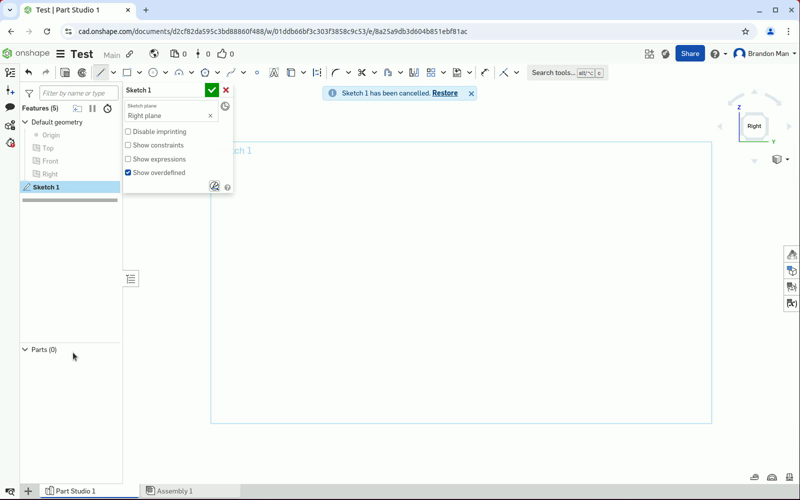
mouse_move(429, 293)
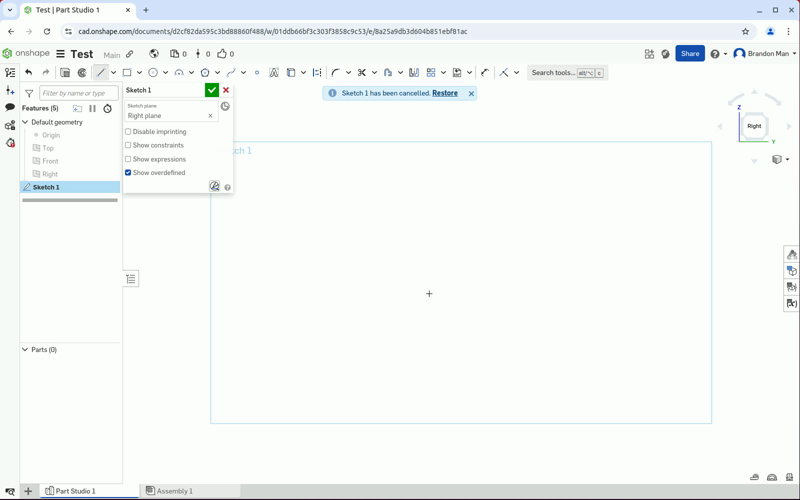
click(429, 293)
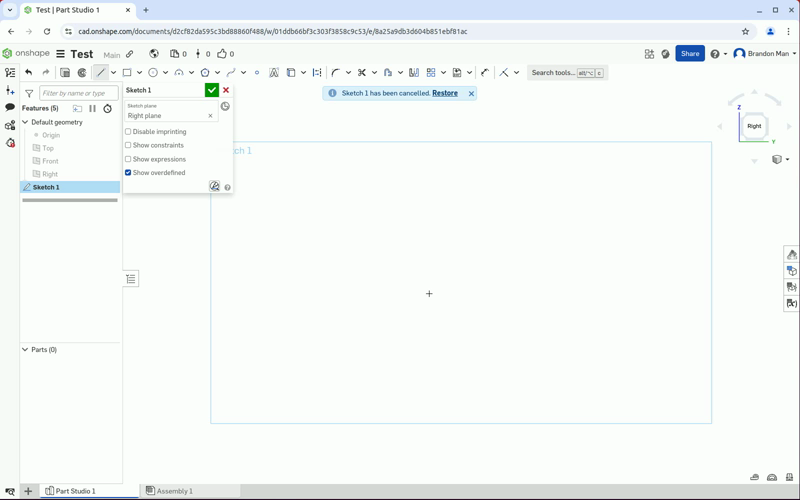
key_up(shift)
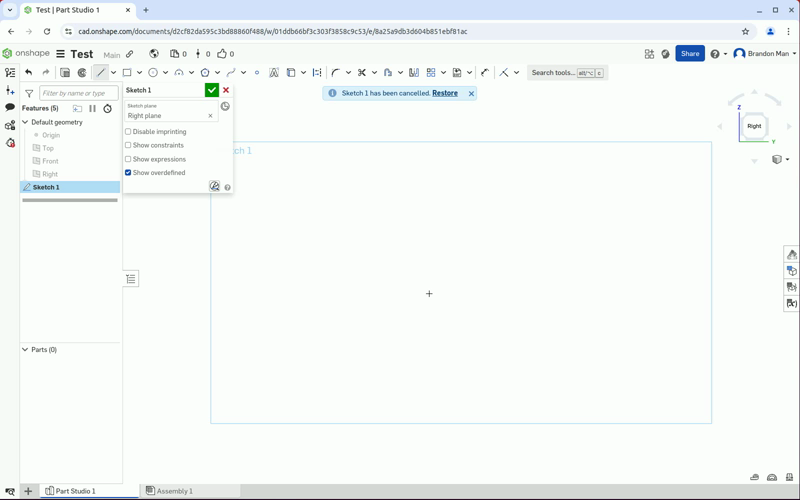
key_down(shift)
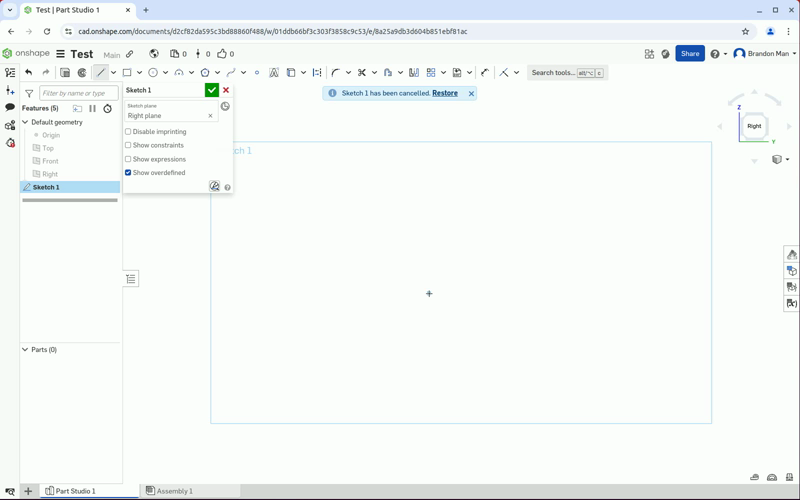
mouse_move(565, 293)
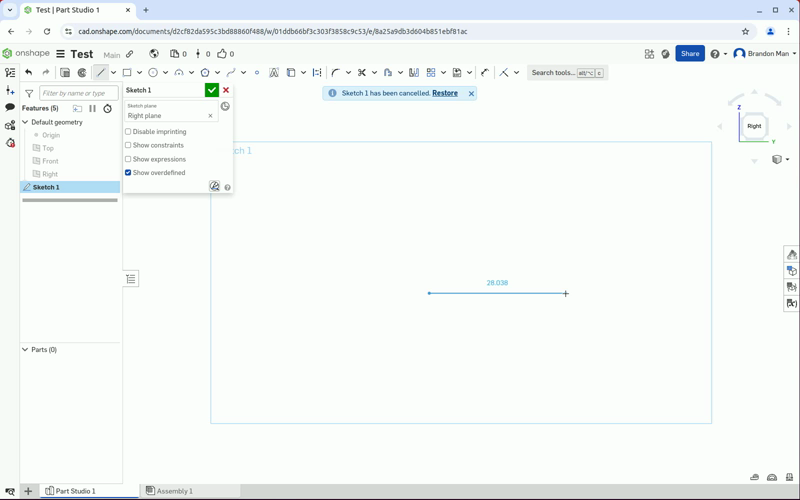
click(565, 293)
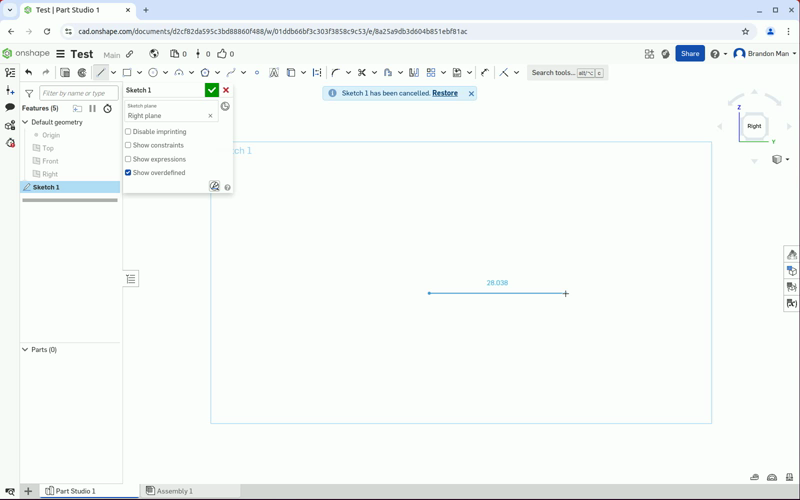
key_up(shift)
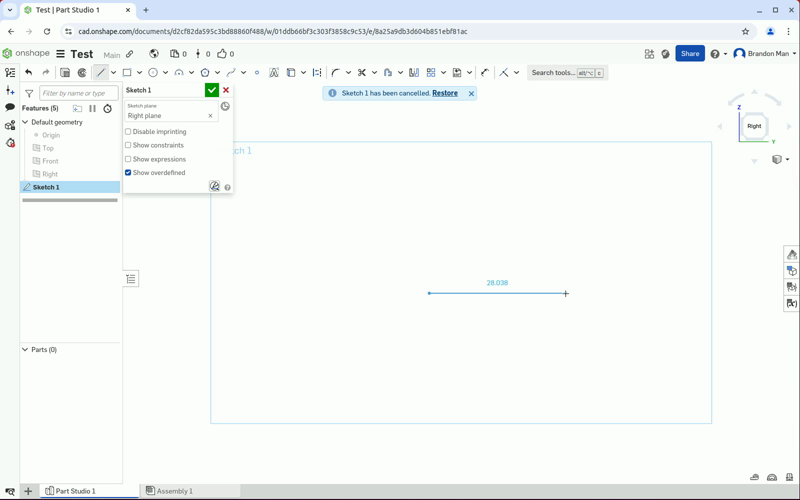
key(esc)
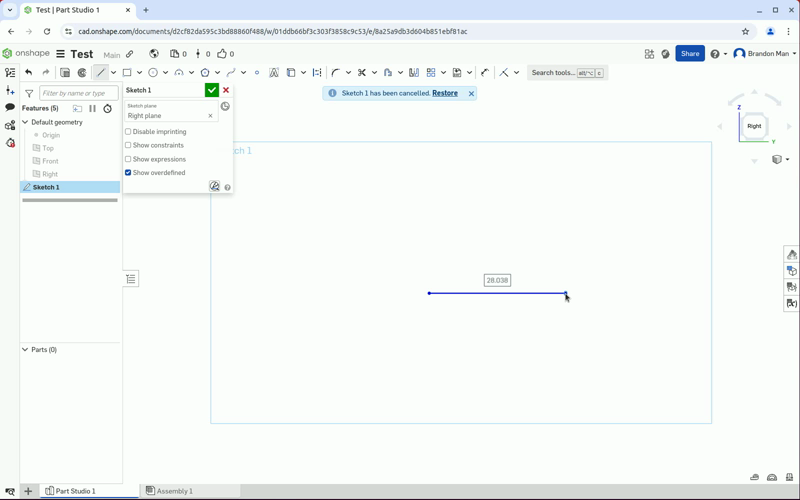
key(a)
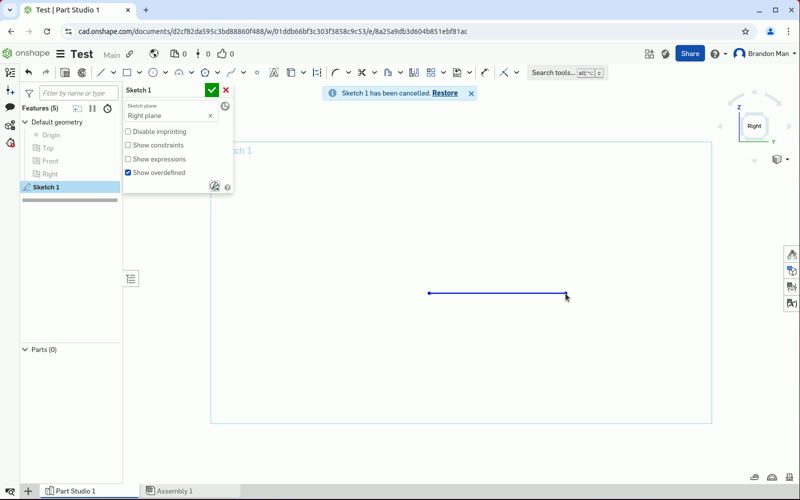
mouse_move(565, 293)
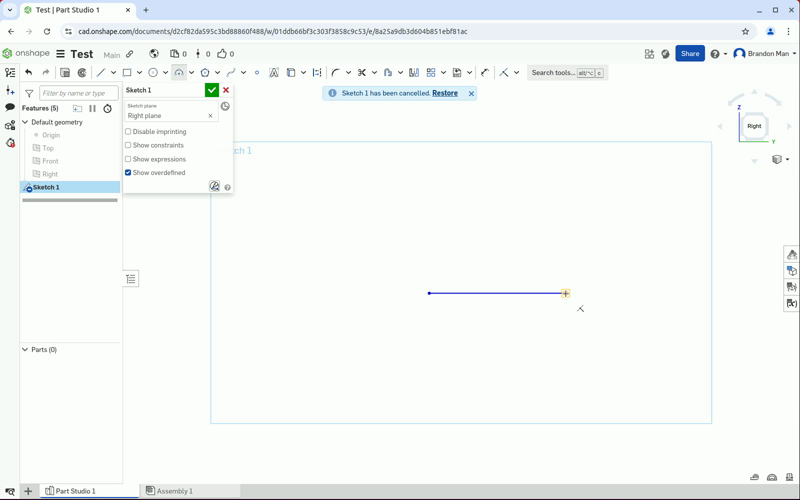
click(565, 293)
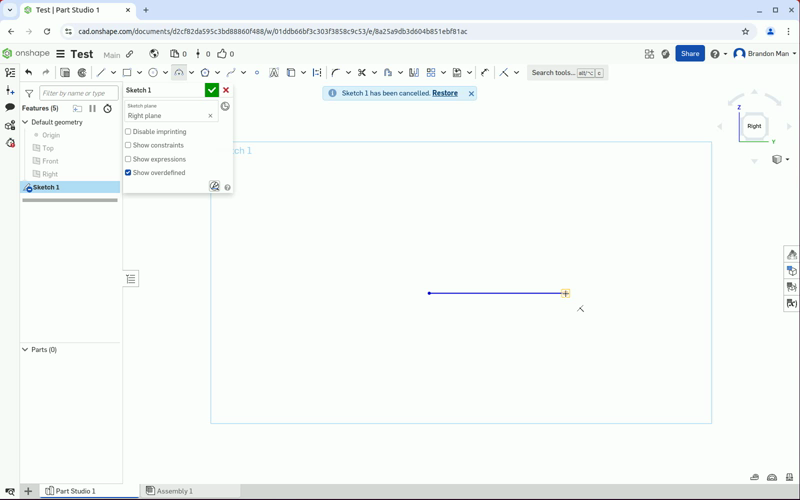
key_down(shift)
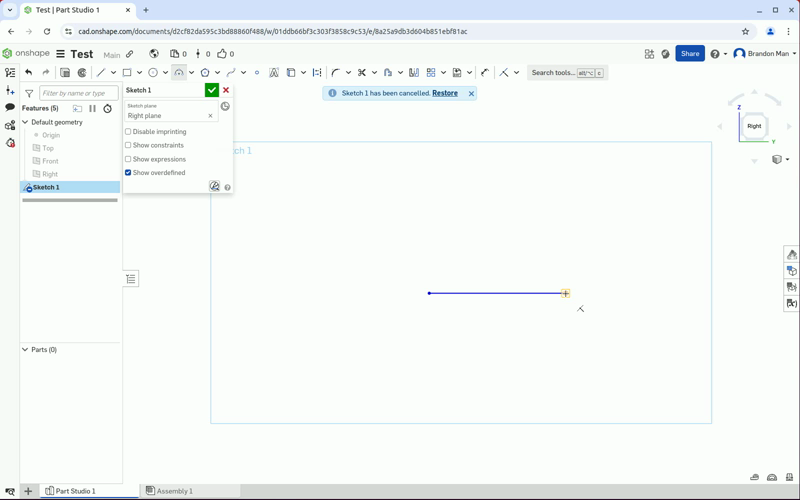
mouse_move(565, 279)
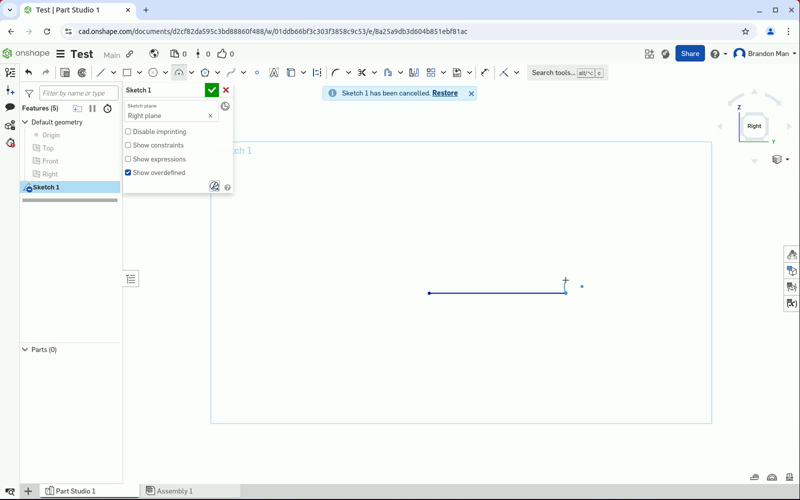
click(565, 279)
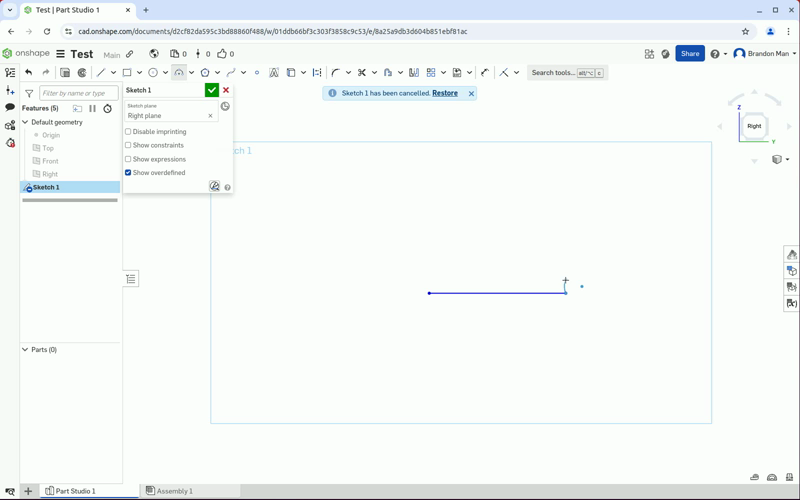
mouse_move(572, 286)
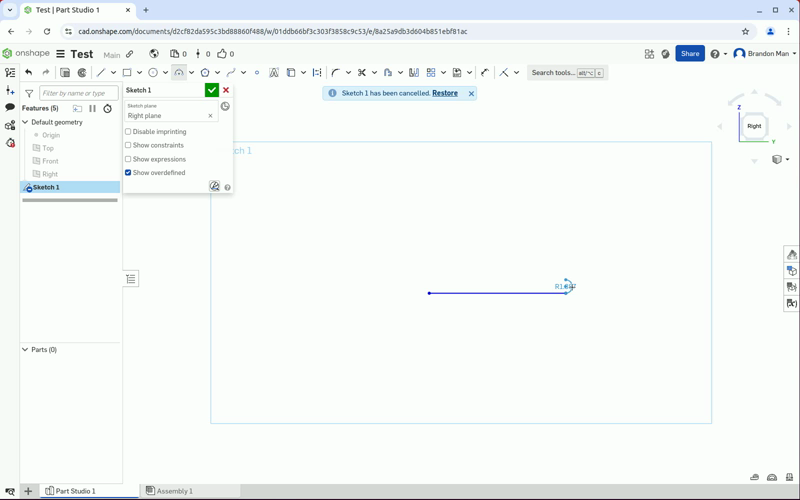
click(572, 286)
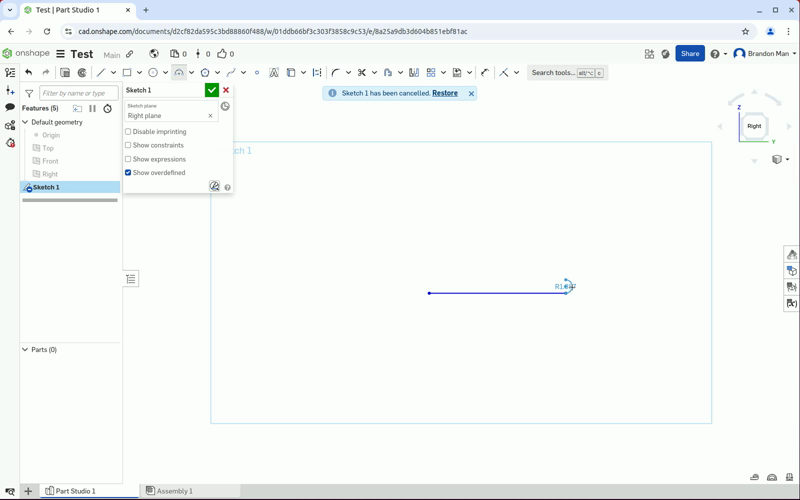
key_up(shift)
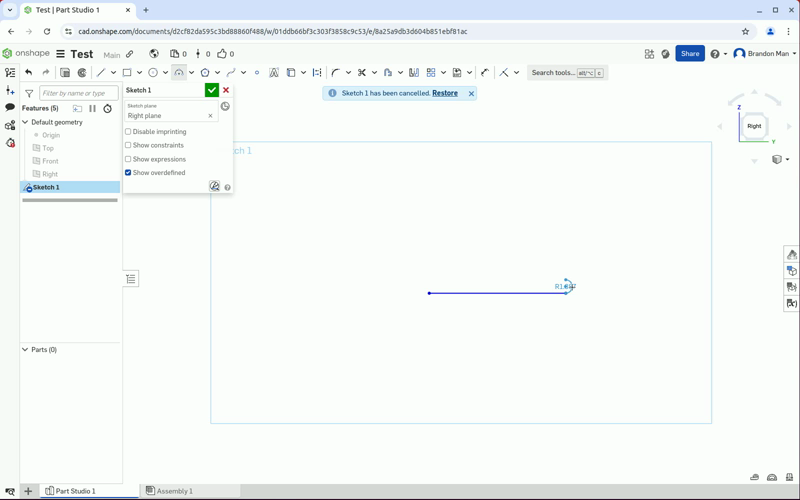
key(esc)
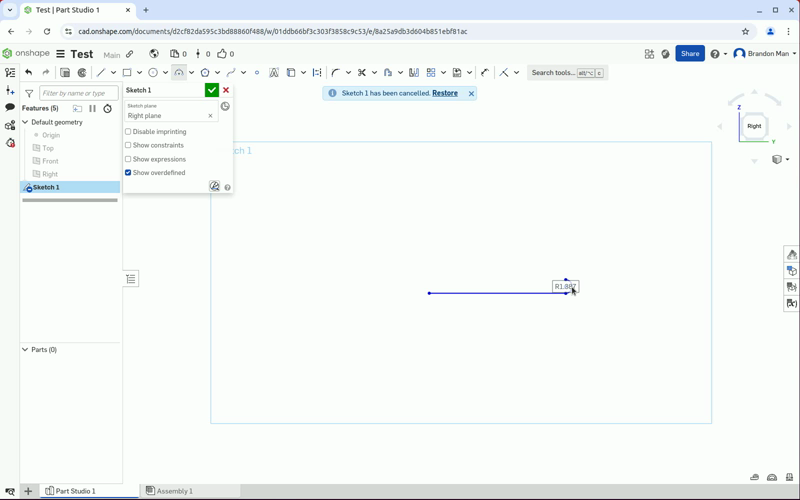
key(l)
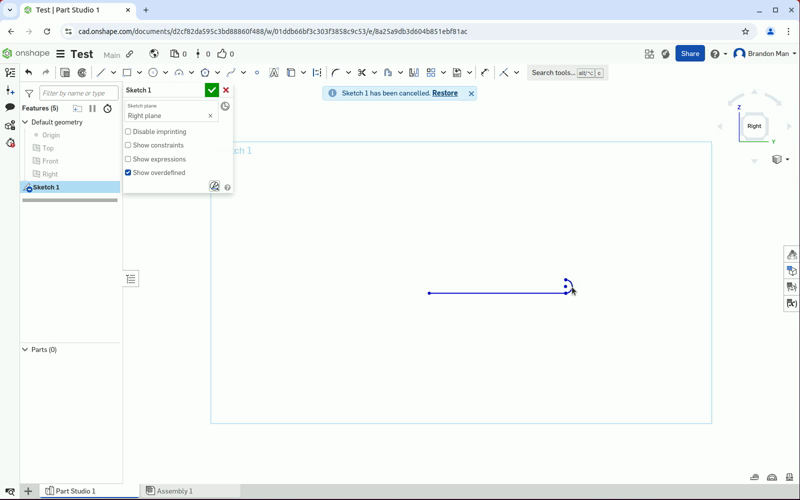
mouse_move(565, 279)
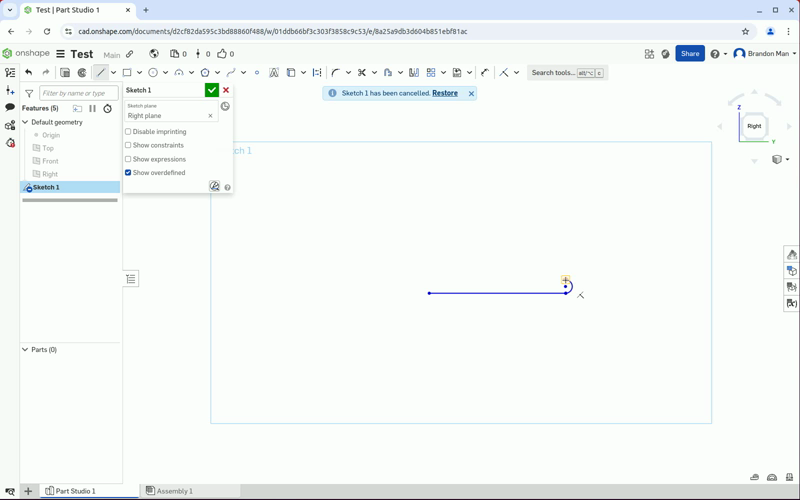
click(565, 279)
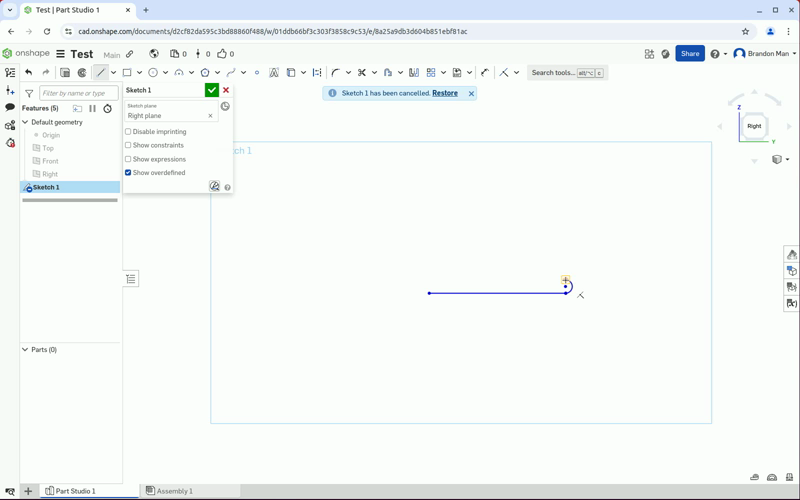
key_down(shift)
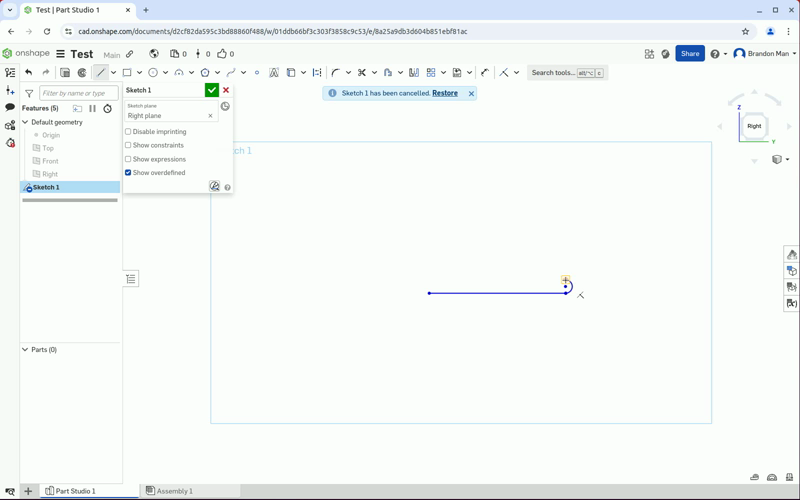
mouse_move(429, 279)
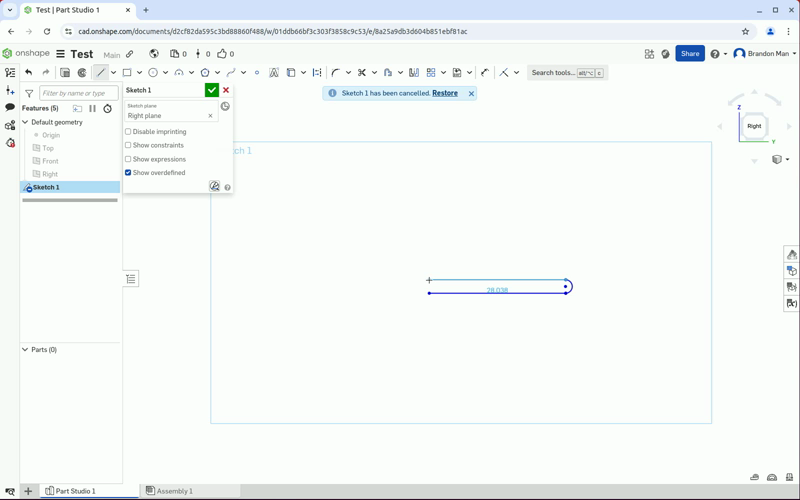
click(429, 279)
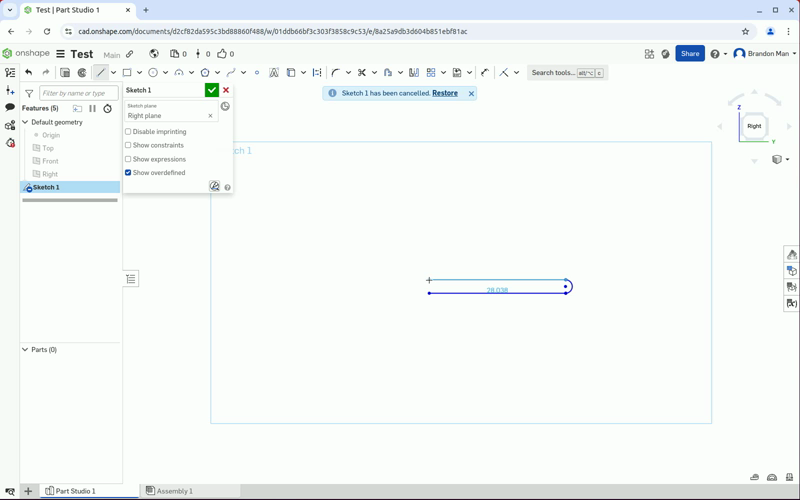
key_up(shift)
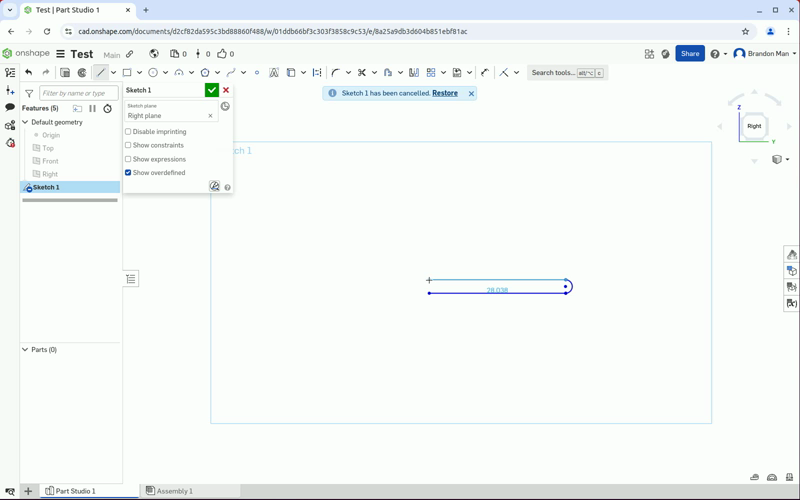
key(esc)
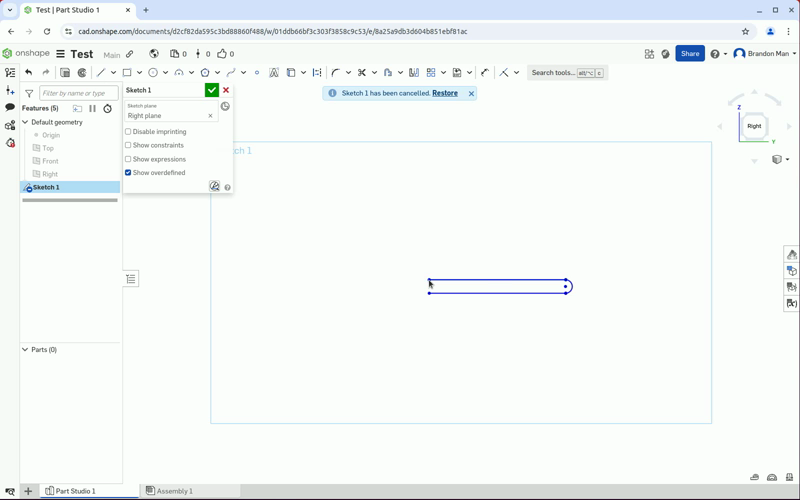
key(a)
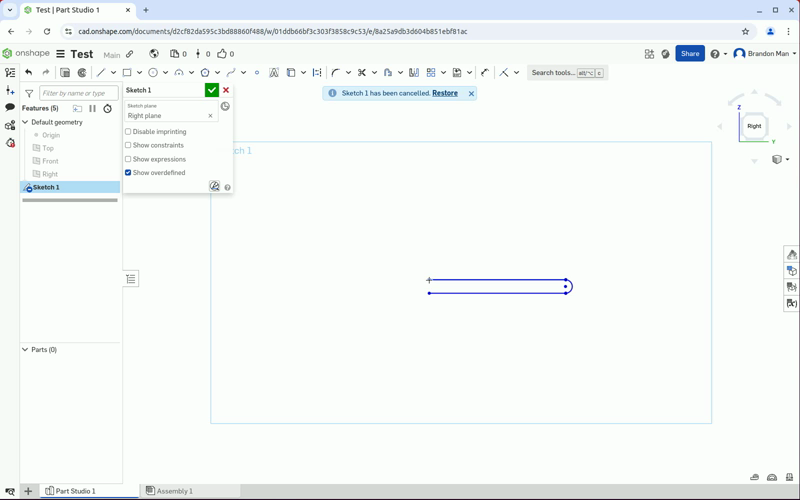
mouse_move(429, 279)
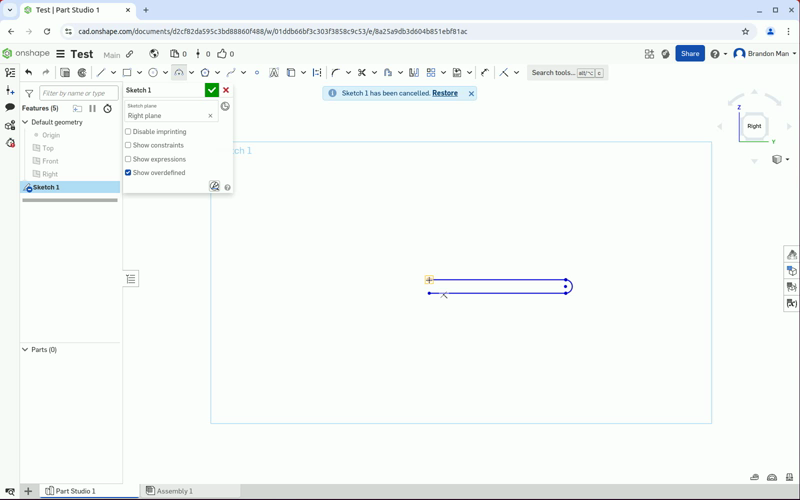
click(429, 279)
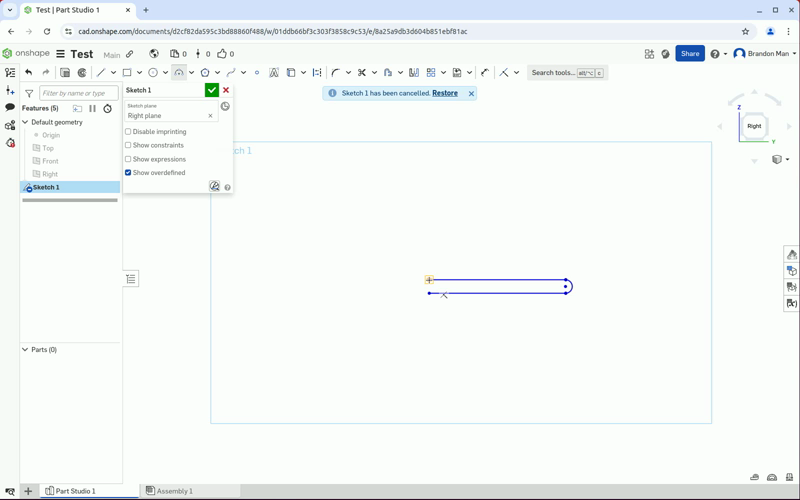
mouse_move(429, 293)
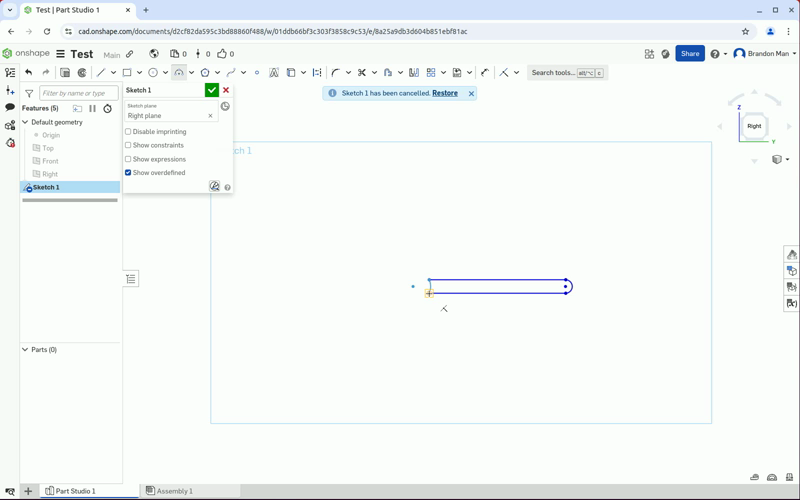
click(429, 293)
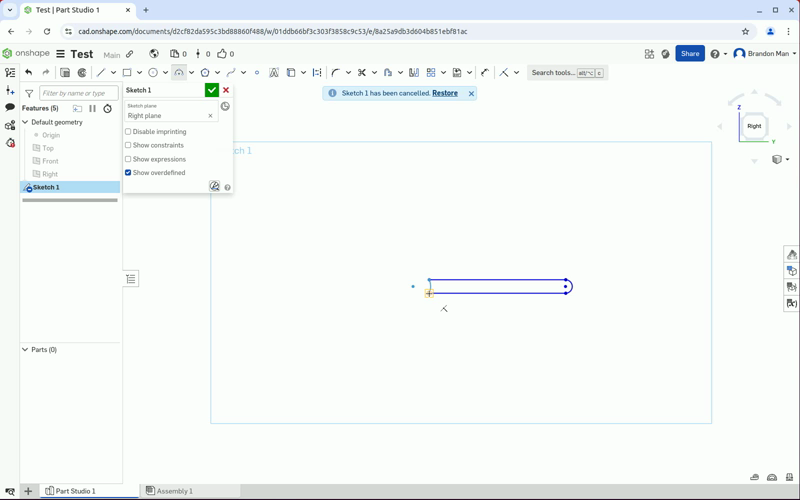
key_down(shift)
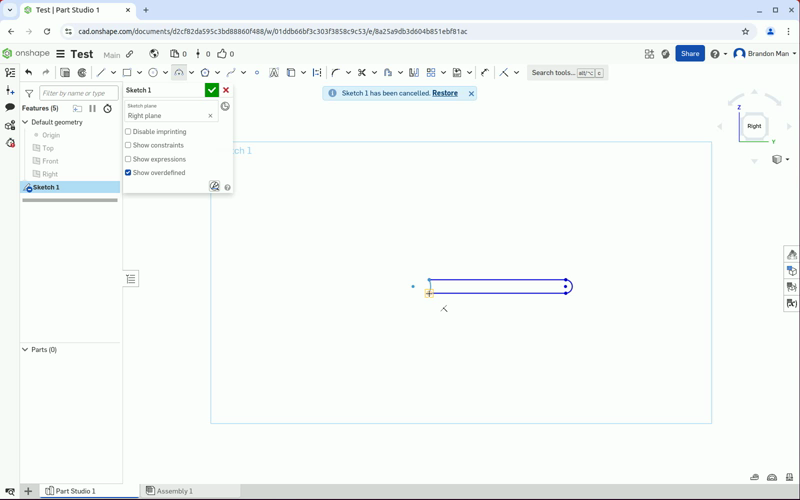
mouse_move(435, 286)
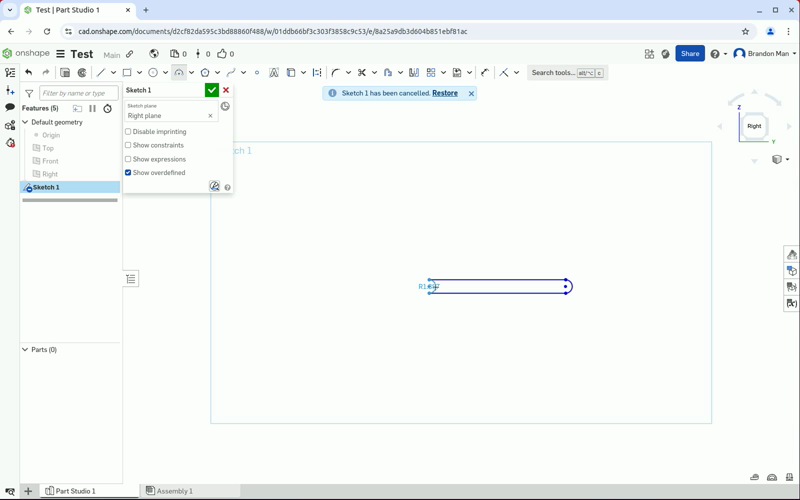
click(435, 286)
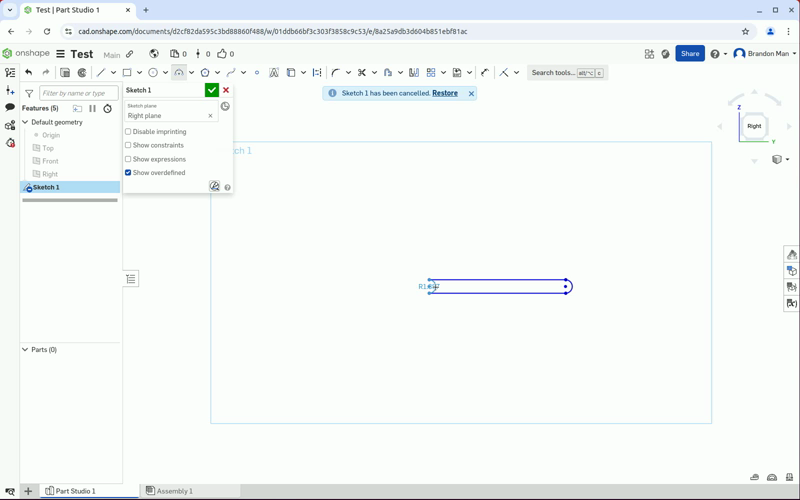
key_up(shift)
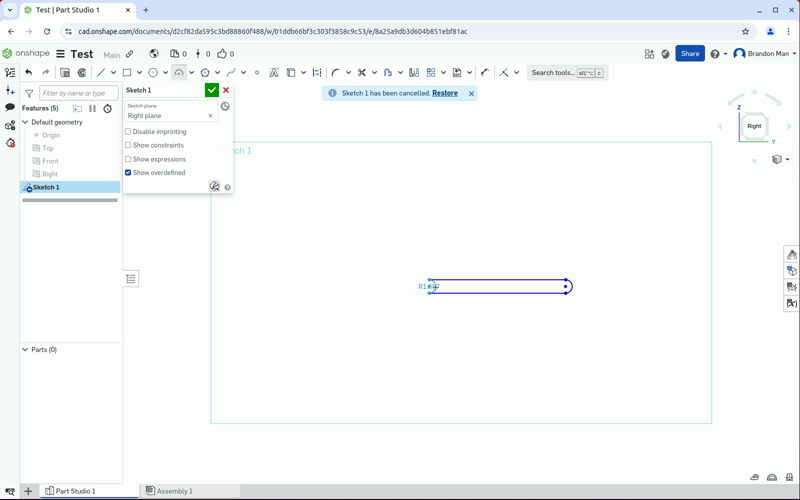
key(esc)
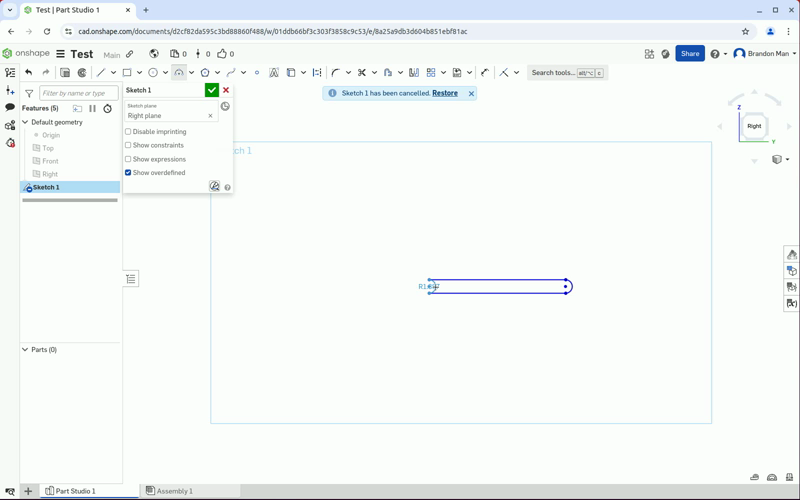
mouse_move(465, 284)
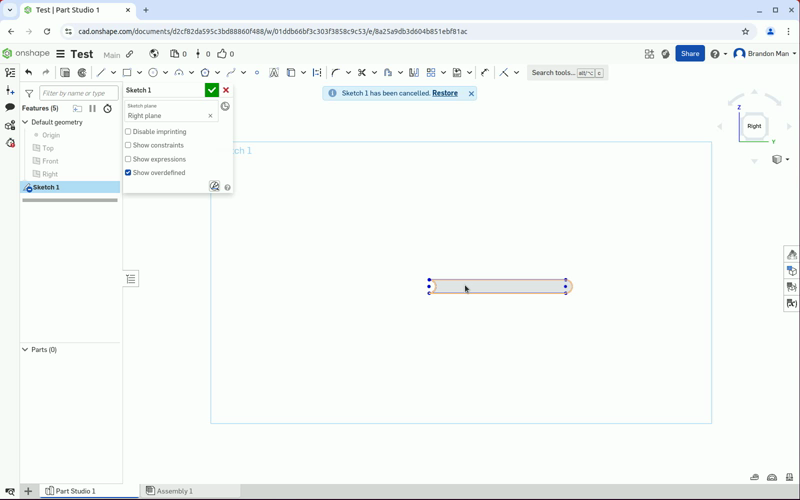
scroll(6)
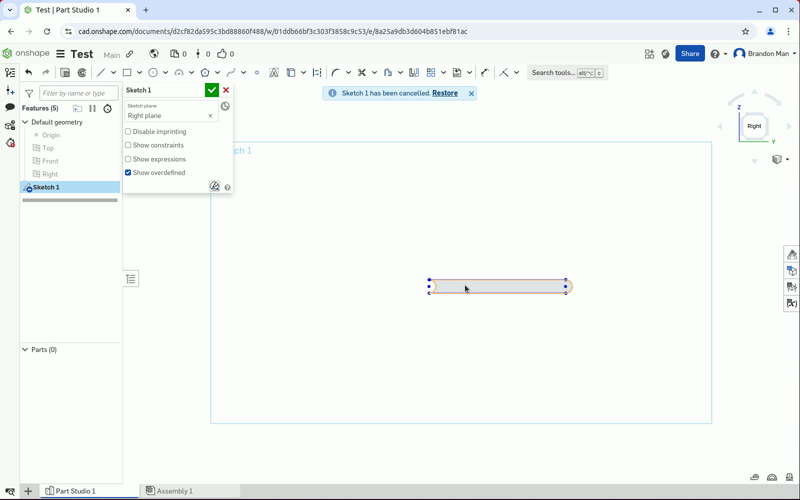
scroll(6)
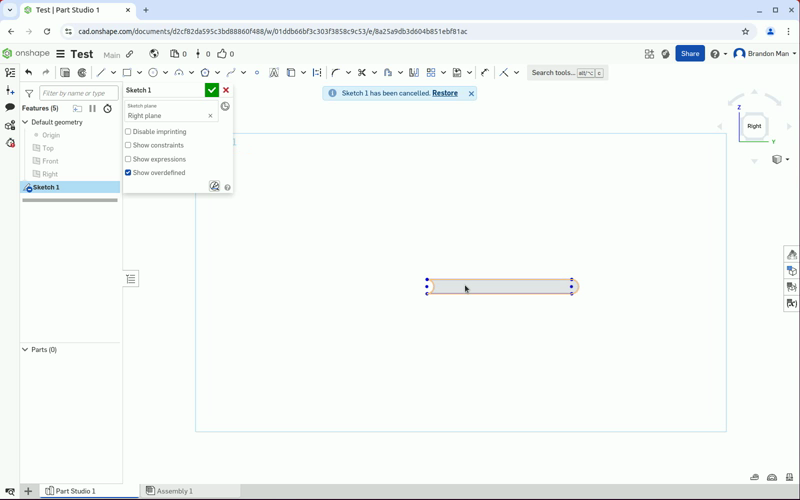
scroll(6)
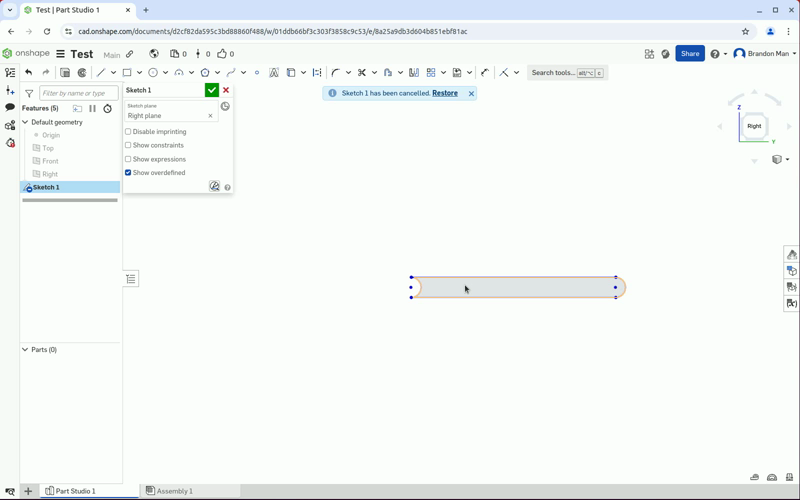
scroll(6)
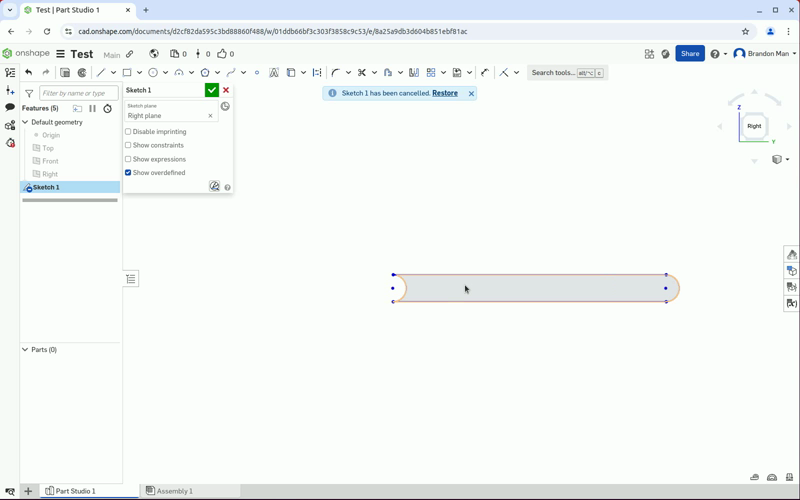
scroll(6)
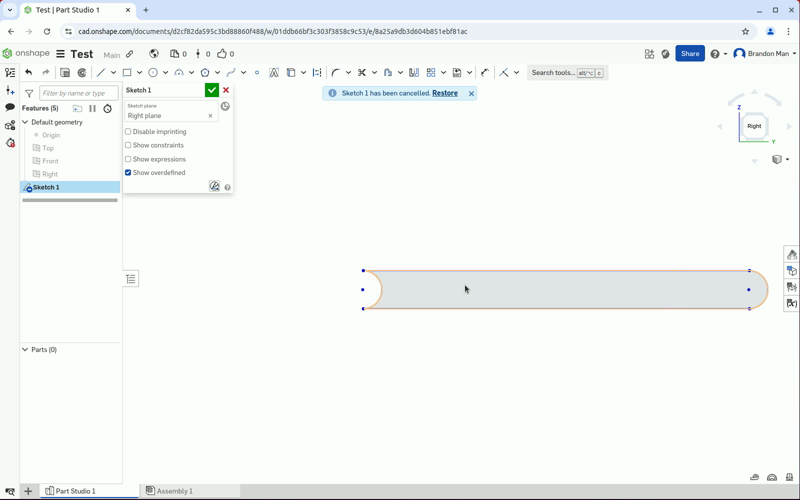
scroll(6)
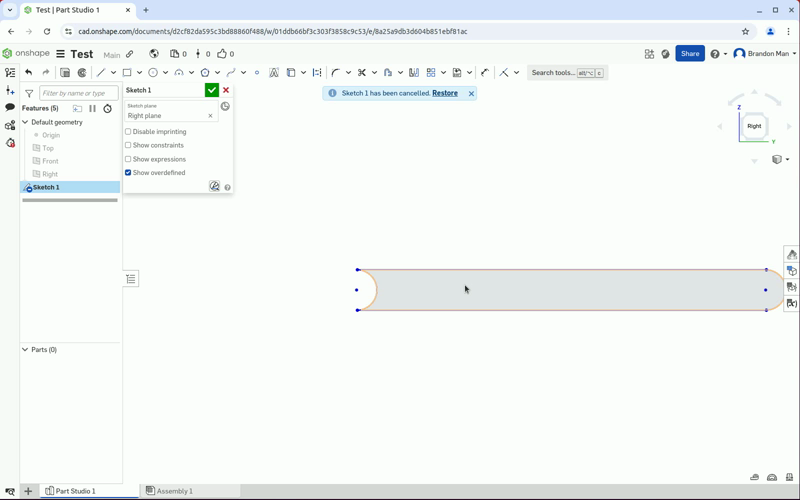
scroll(6)
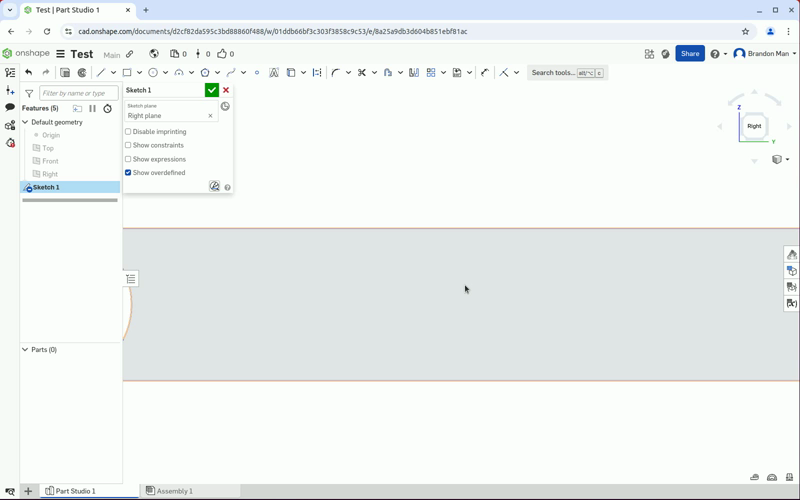
click(465, 284)
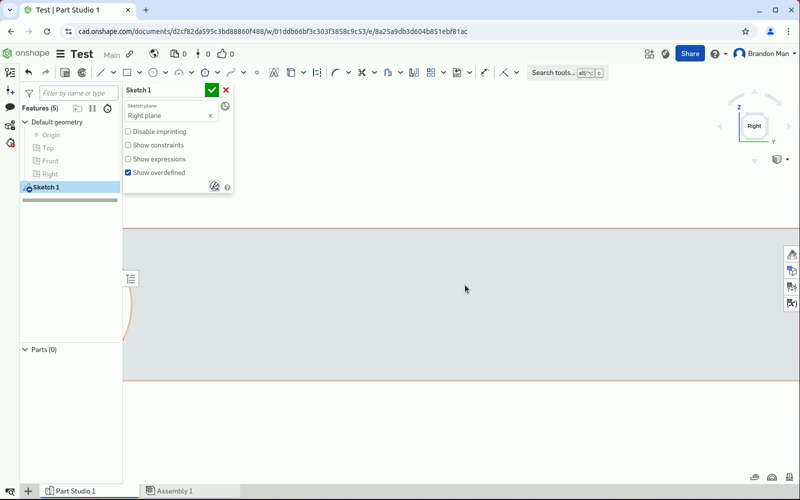
scroll(-6)
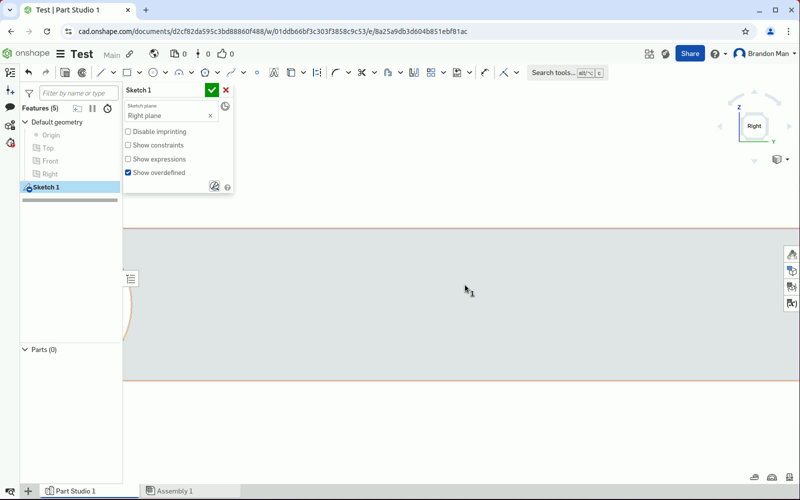
scroll(-6)
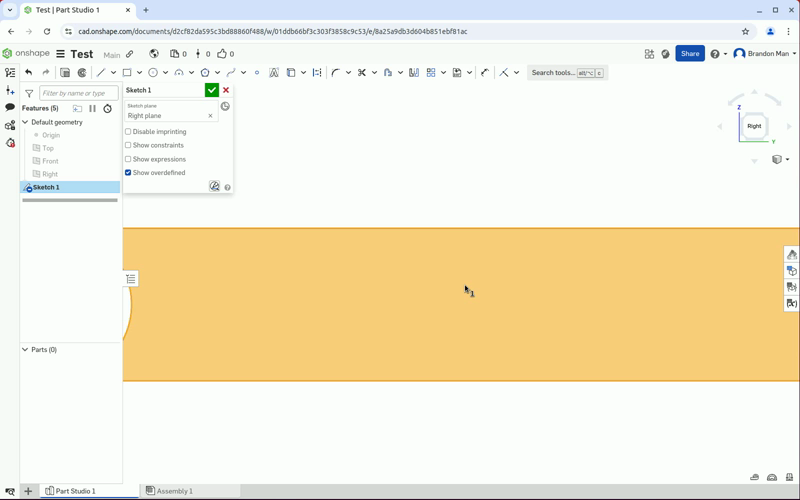
scroll(-6)
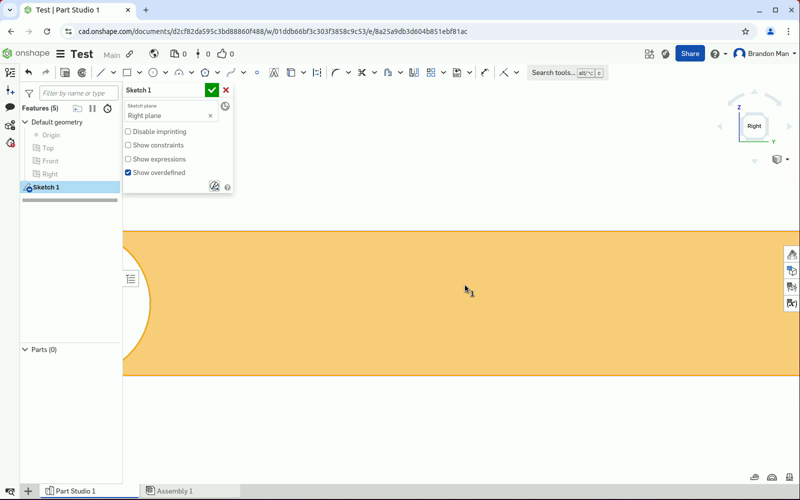
scroll(-6)
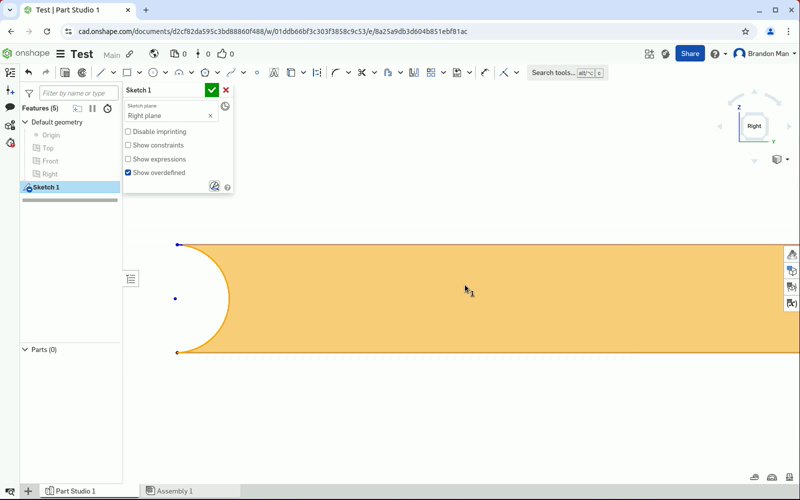
scroll(-6)
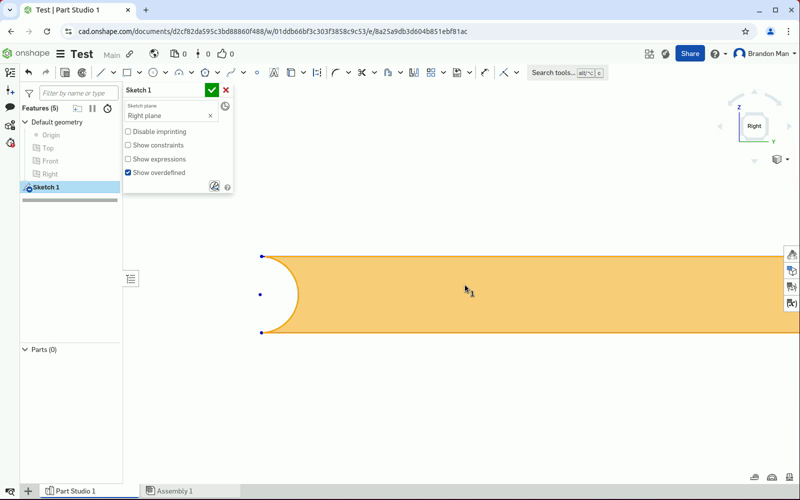
scroll(-6)
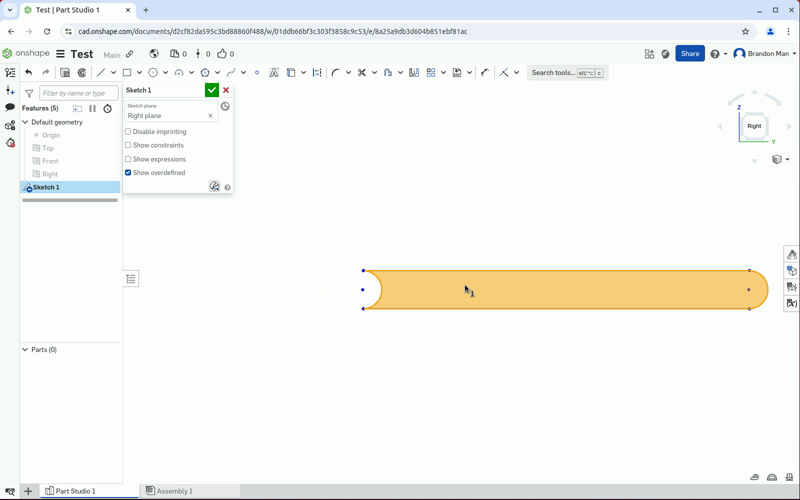
scroll(-6)
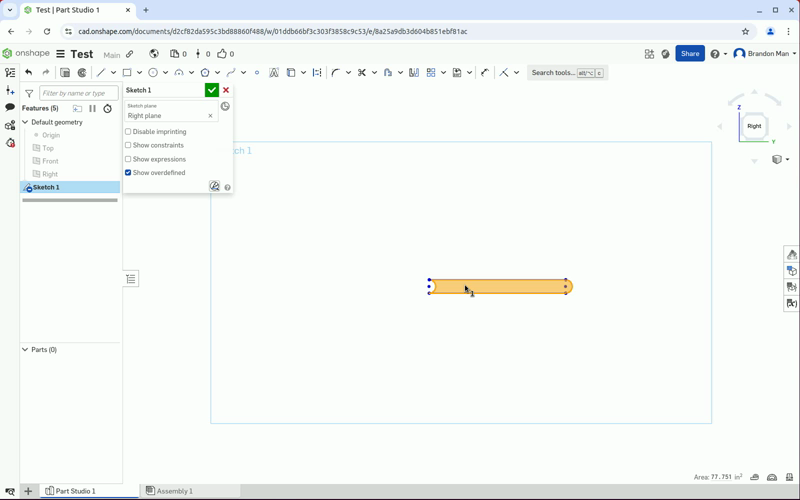
mouse_move(73, 352)
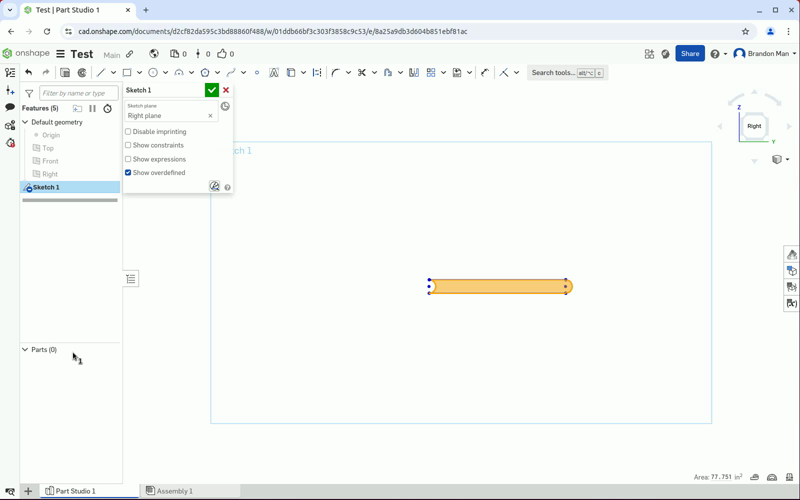
key(shift+y)
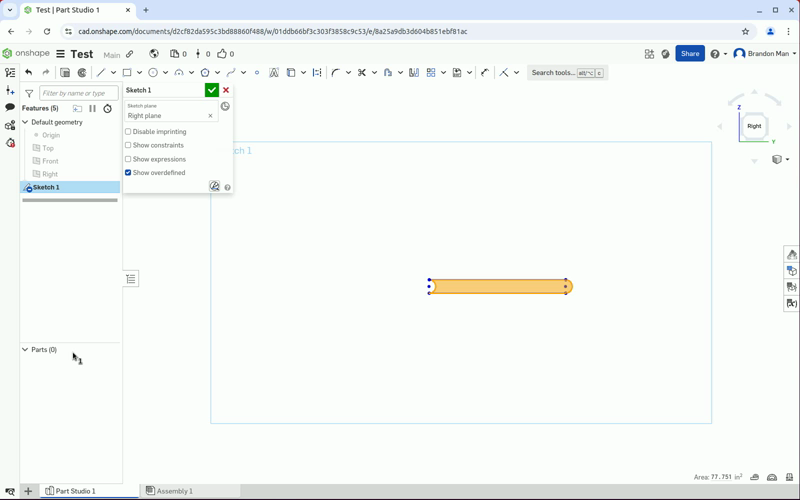
key(shift+e)
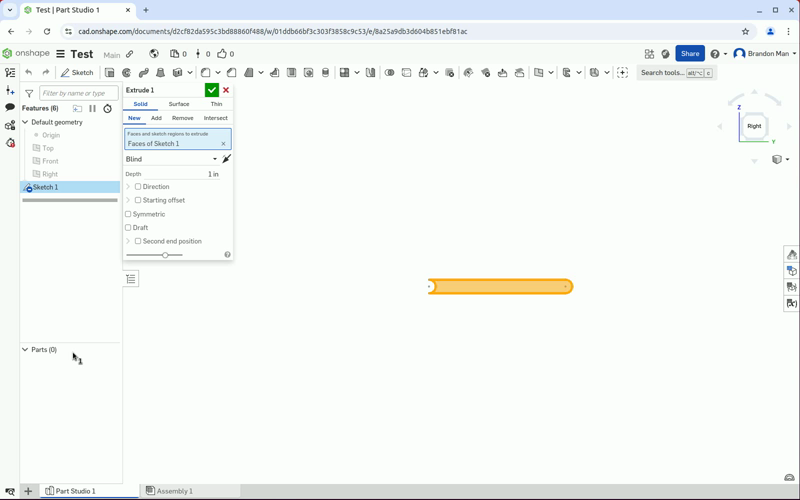
mouse_move(143, 106)
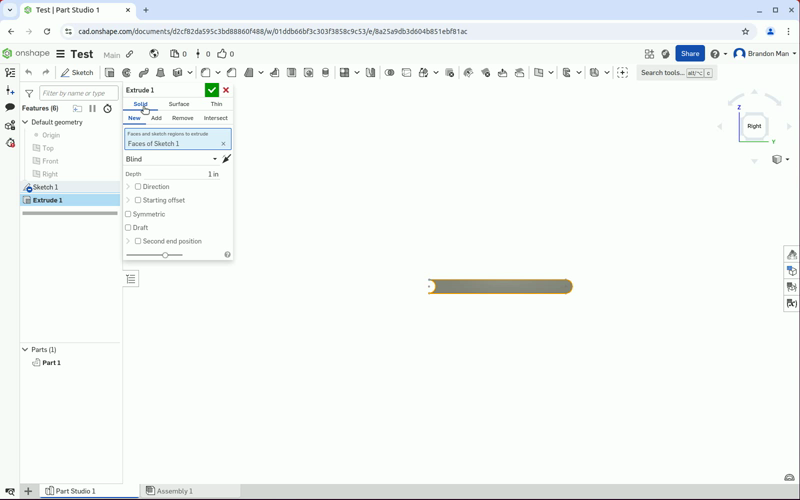
click(143, 106)
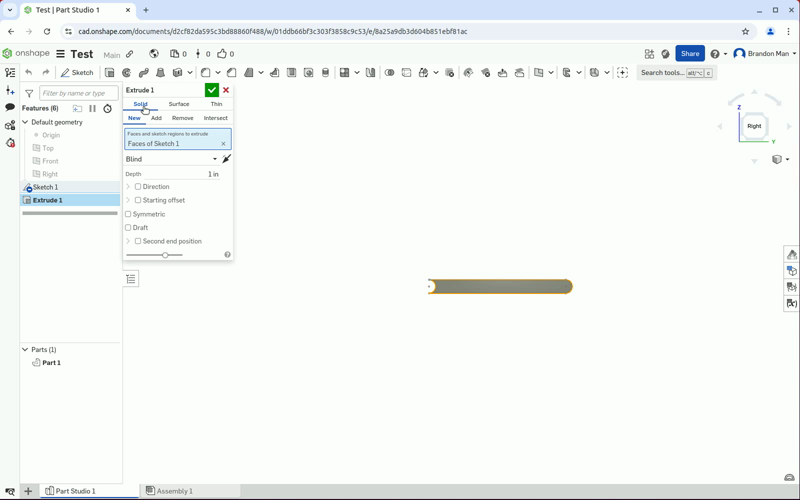
mouse_move(137, 120)
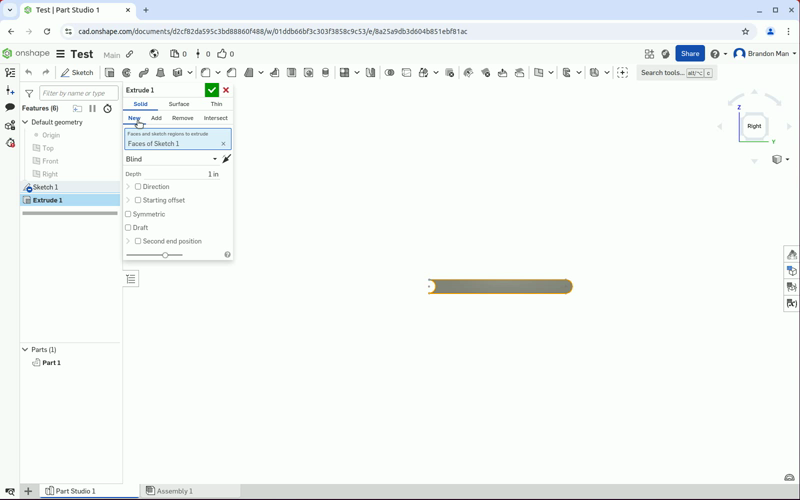
click(137, 120)
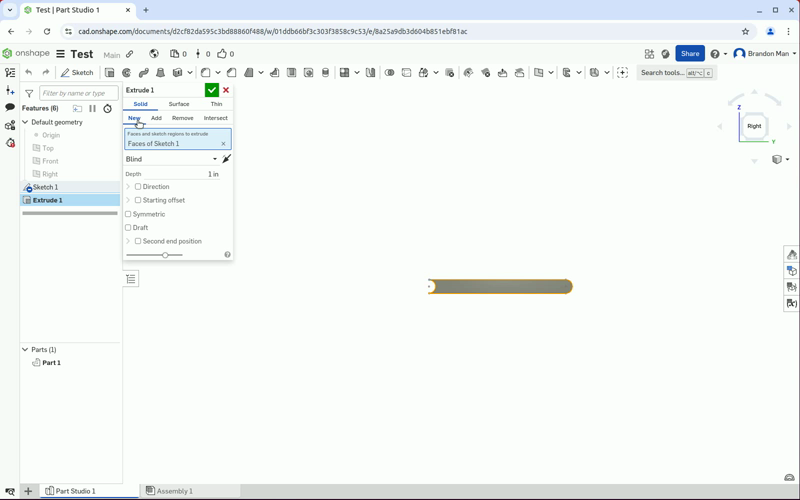
key(tab, 4)
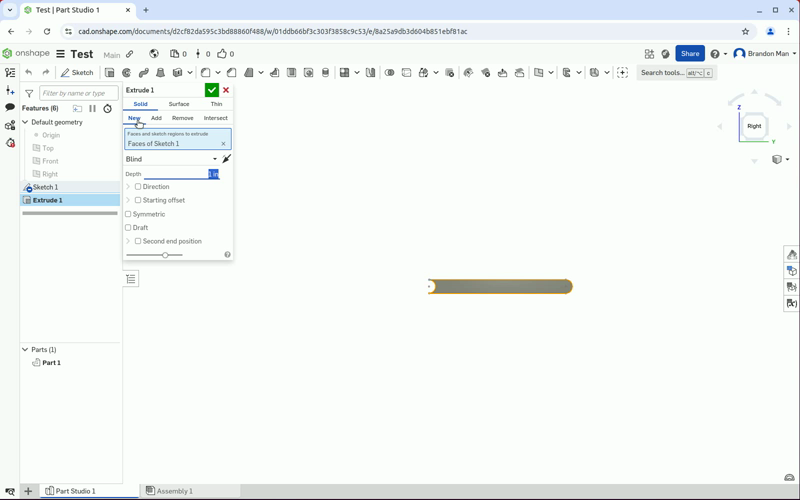
text(1.444)
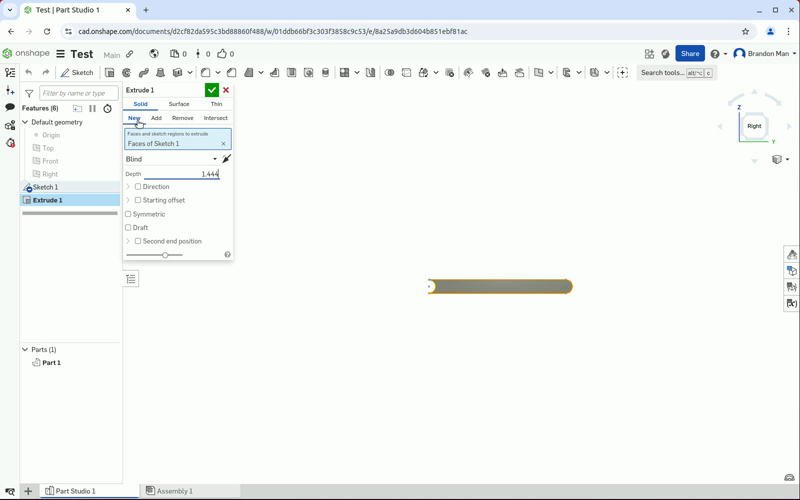
key(enter)
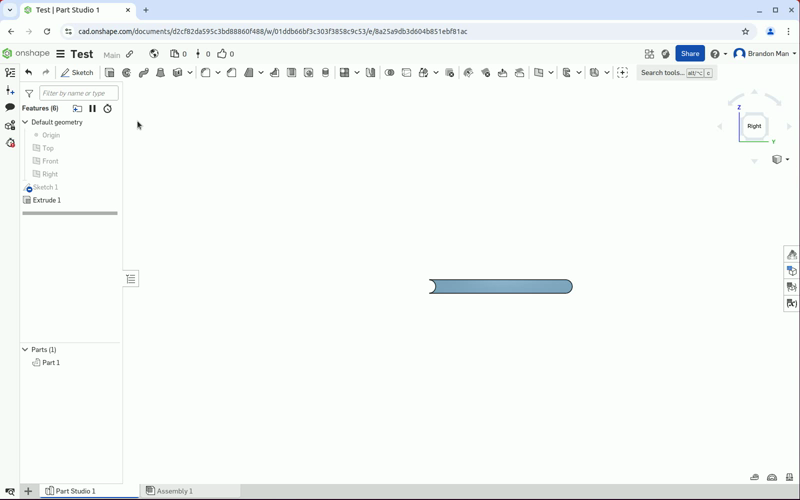
key(shift+h)
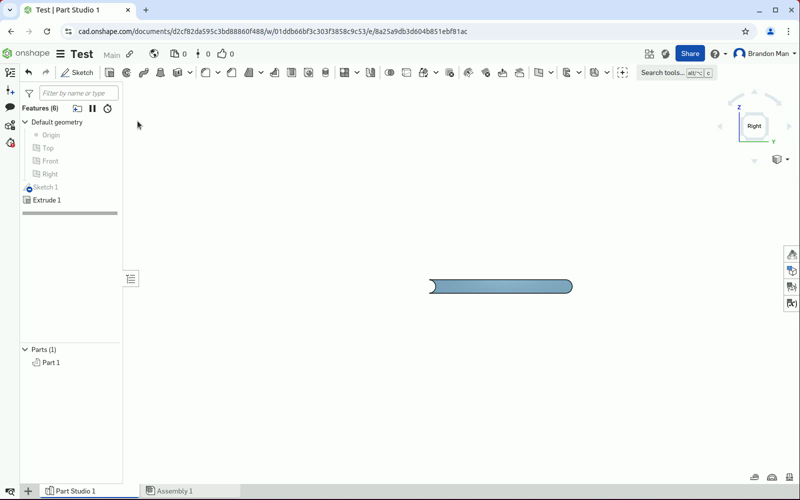
key(shift+h)
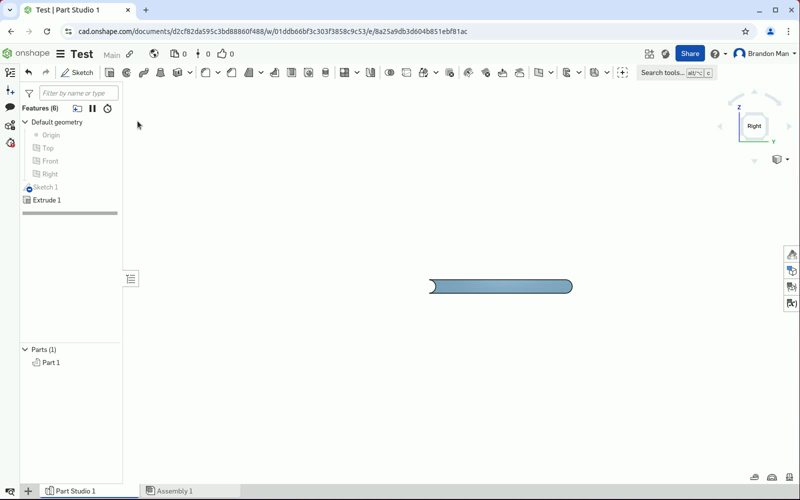
mouse_move(73, 189)
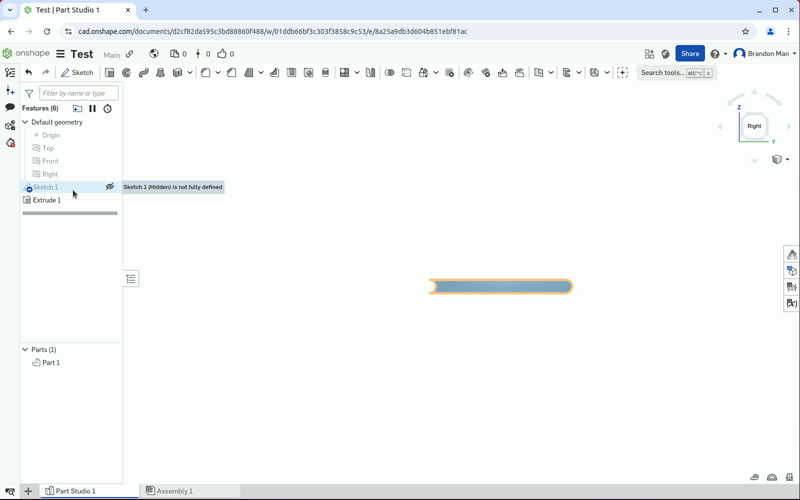
click(73, 189)
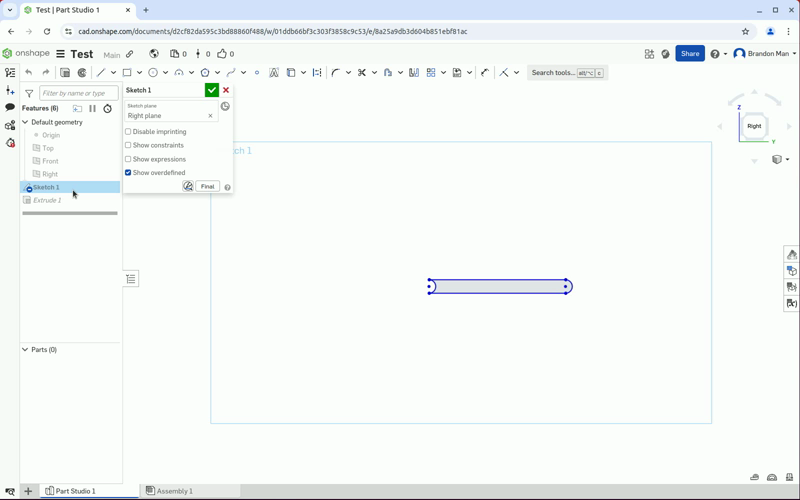
mouse_move(229, 92)
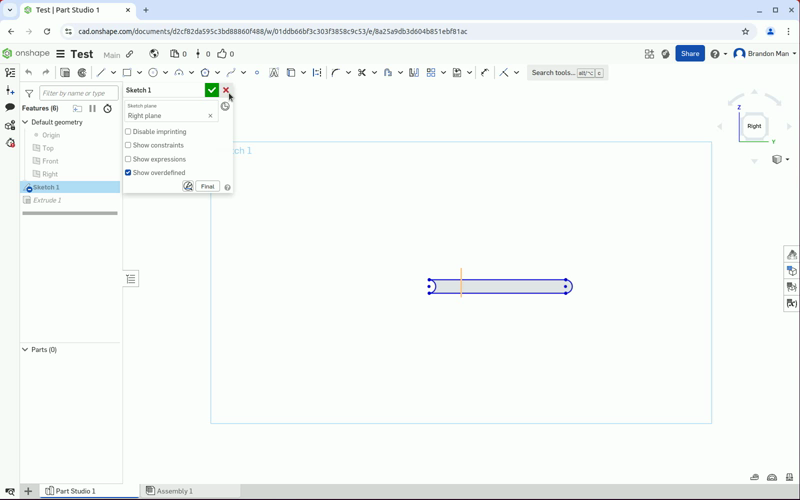
click(229, 92)
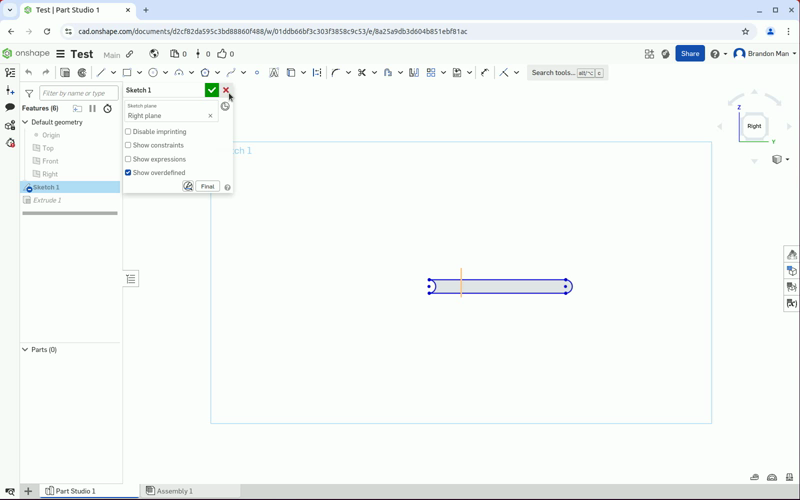
key(shift+s)
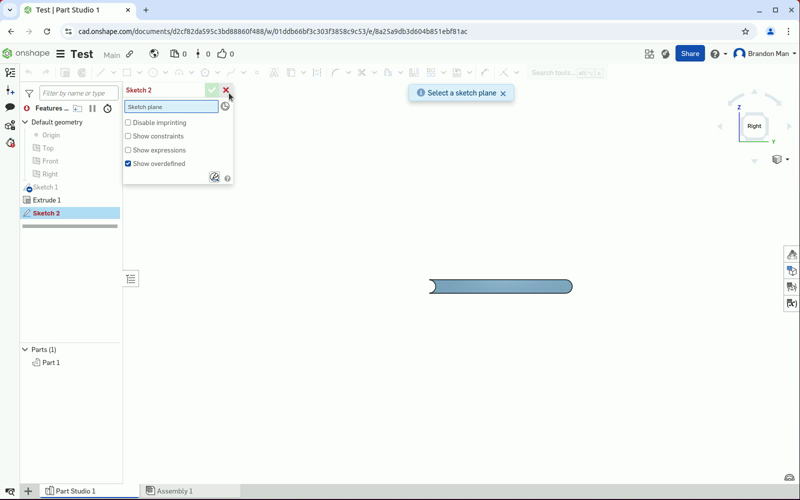
mouse_move(73, 176)
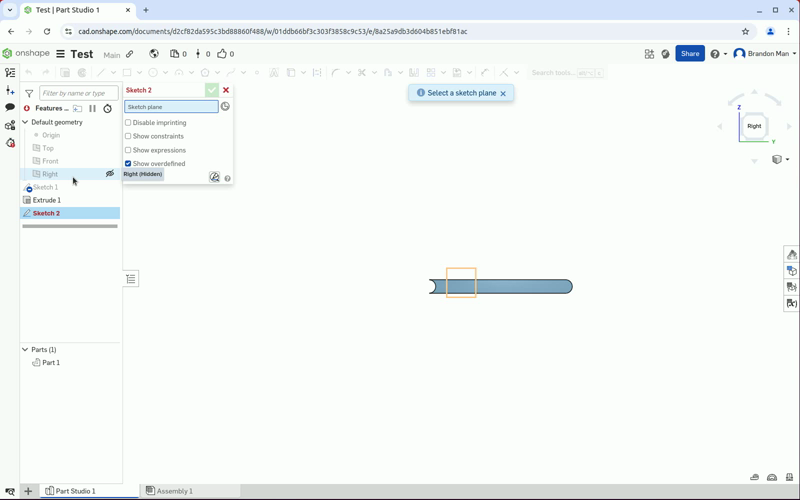
click(73, 176)
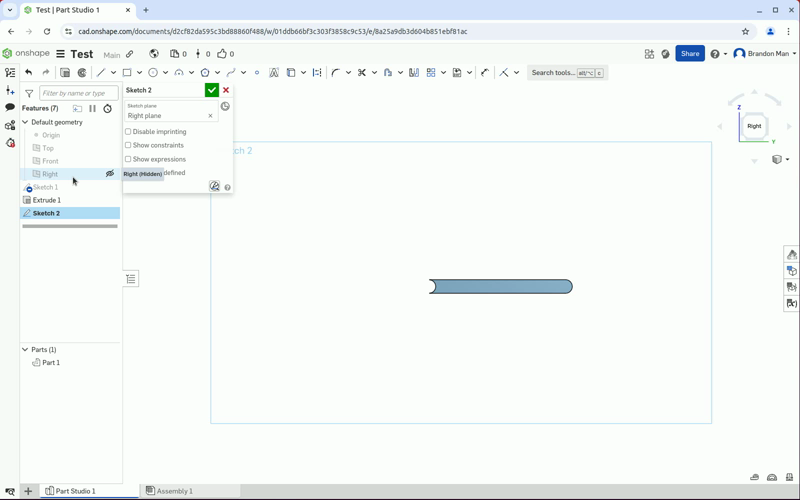
mouse_move(73, 352)
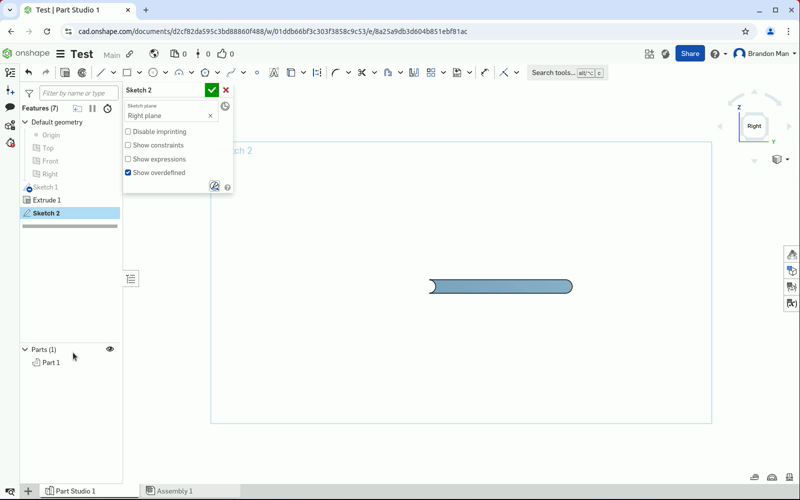
key(y)
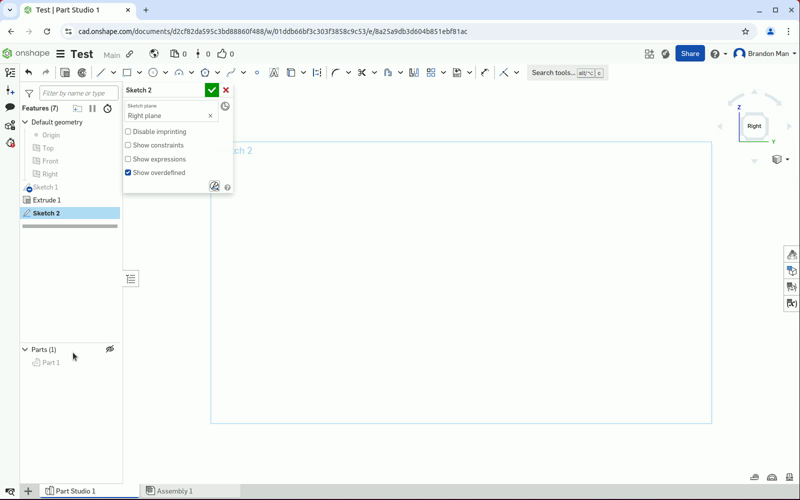
key(a)
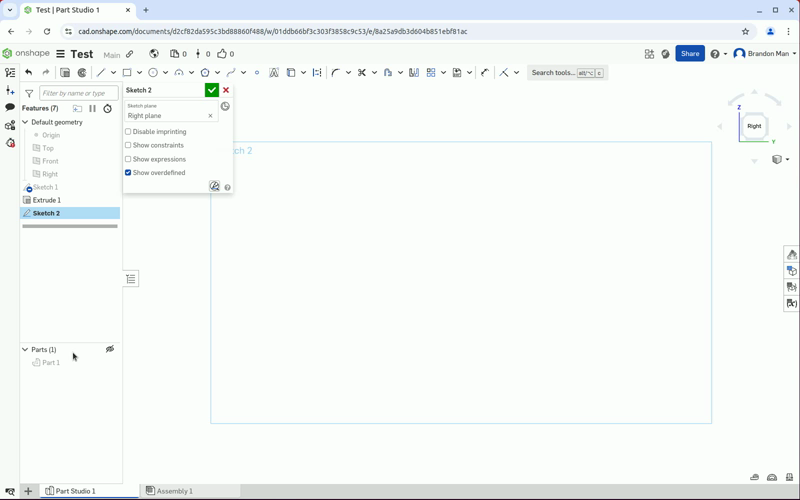
key_down(shift)
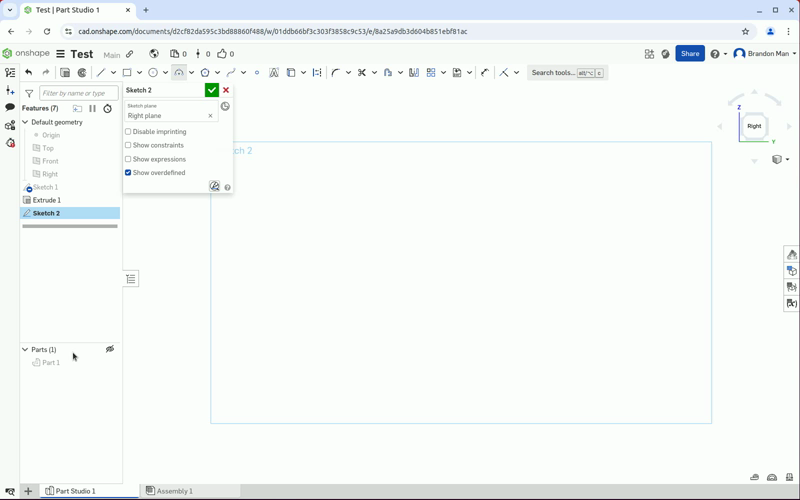
mouse_move(429, 293)
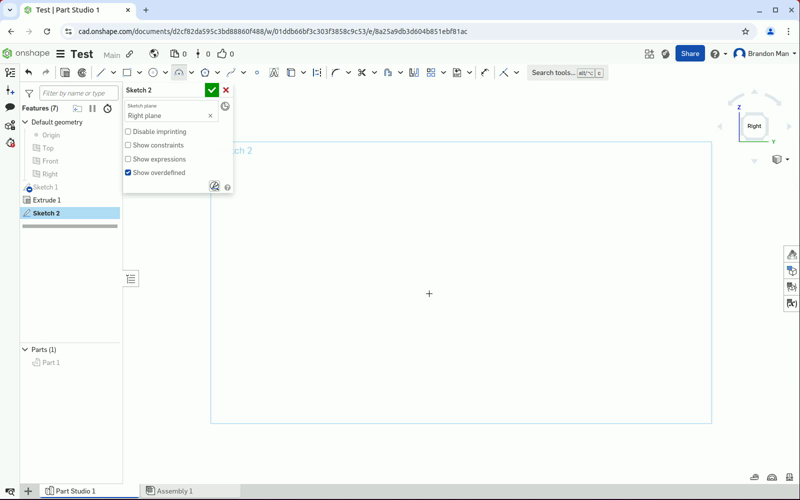
click(429, 293)
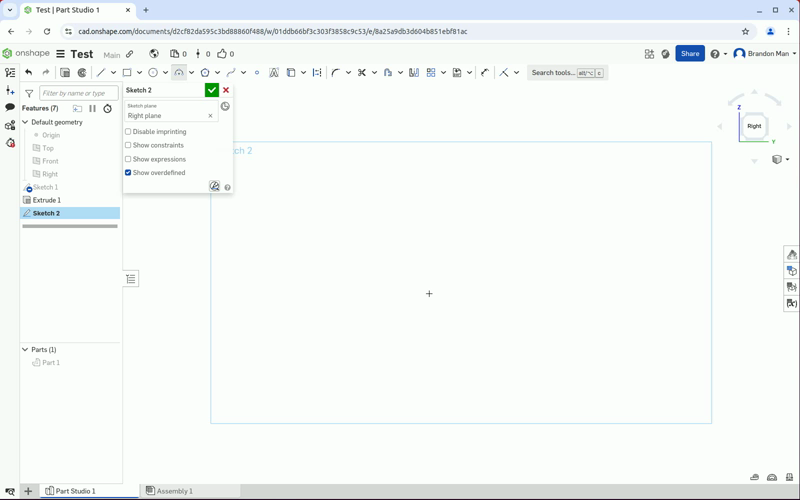
key_up(shift)
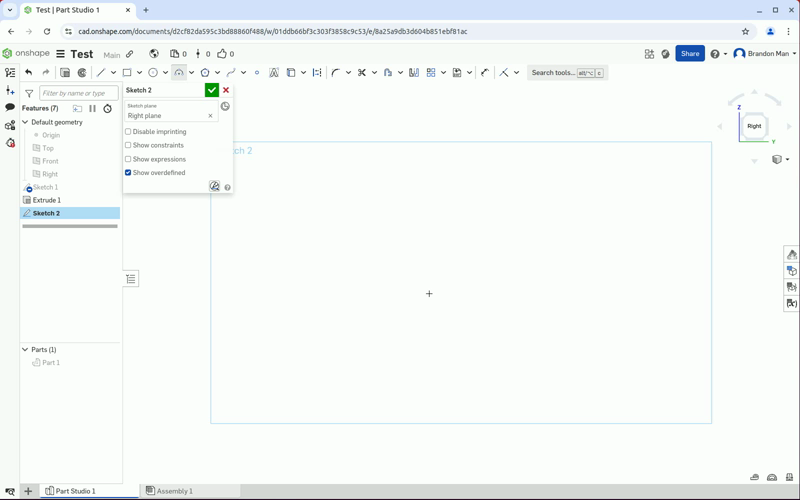
key_down(shift)
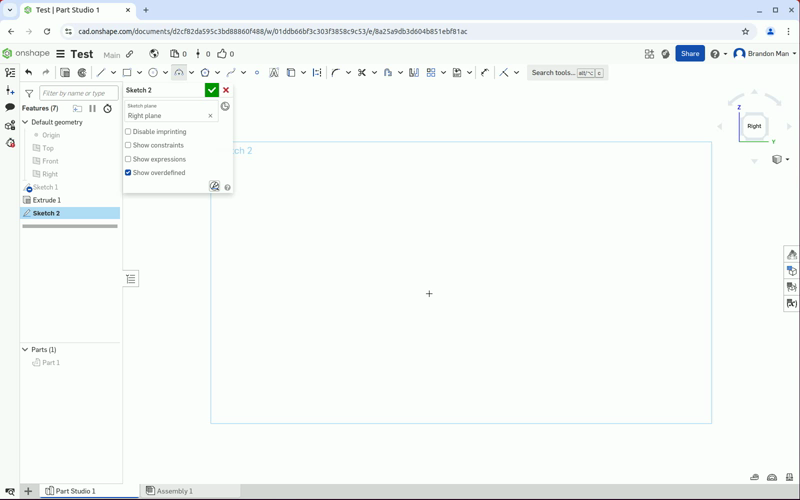
mouse_move(429, 278)
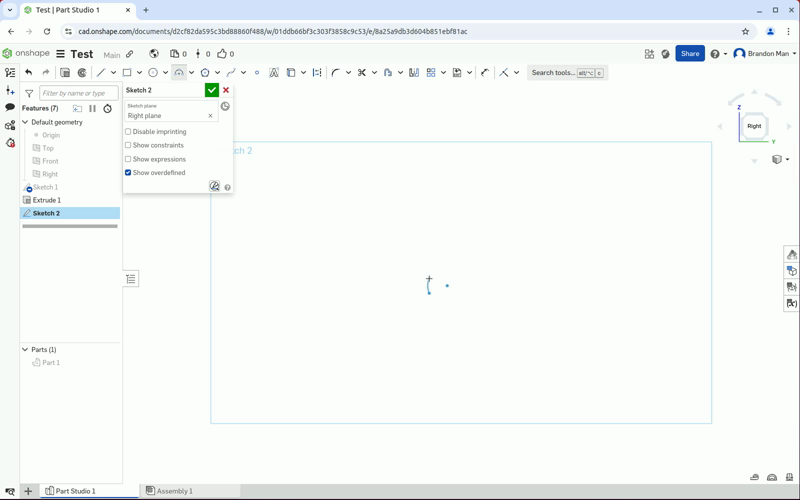
click(429, 278)
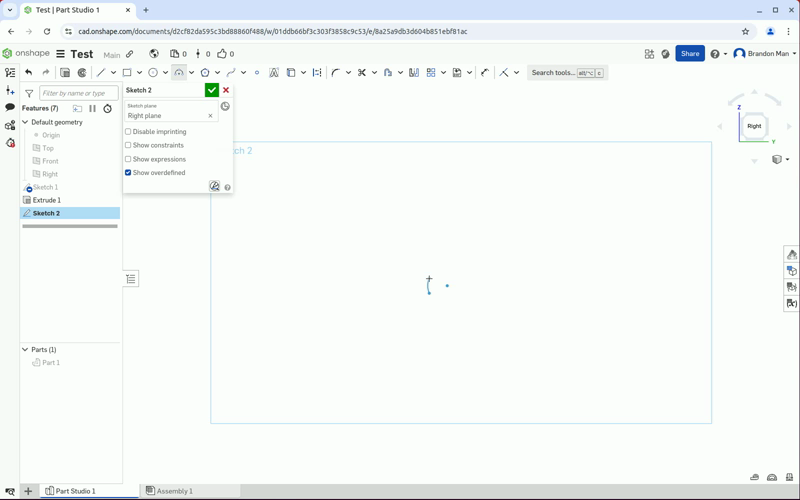
mouse_move(436, 285)
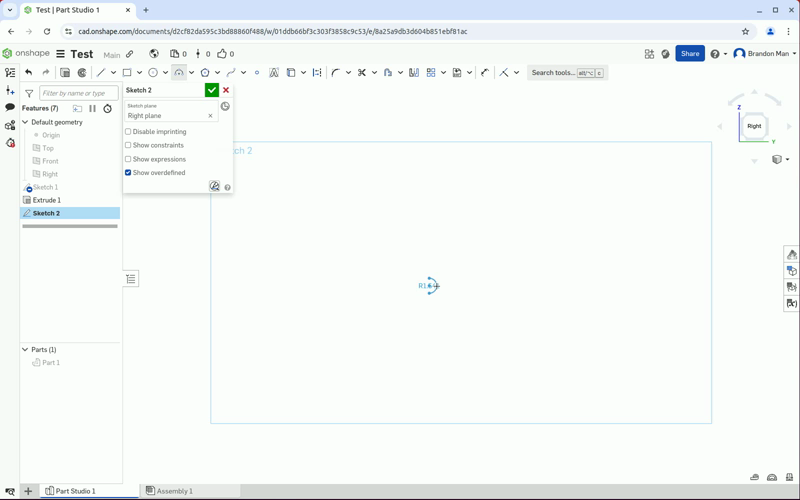
click(436, 285)
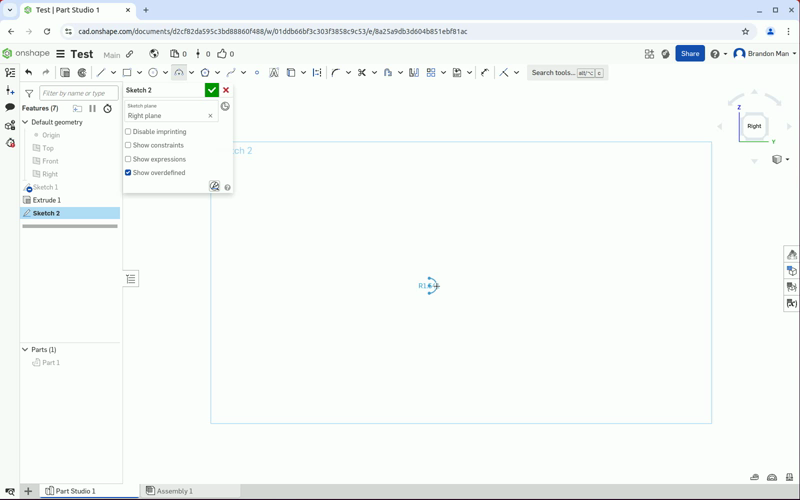
key_up(shift)
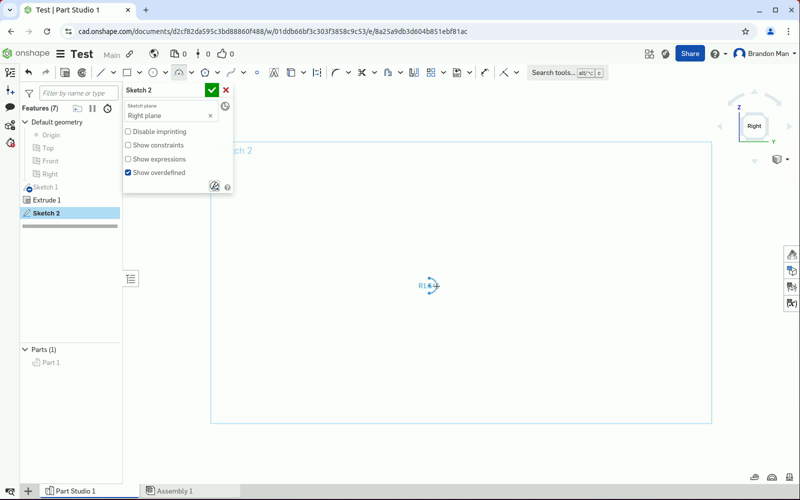
key(esc)
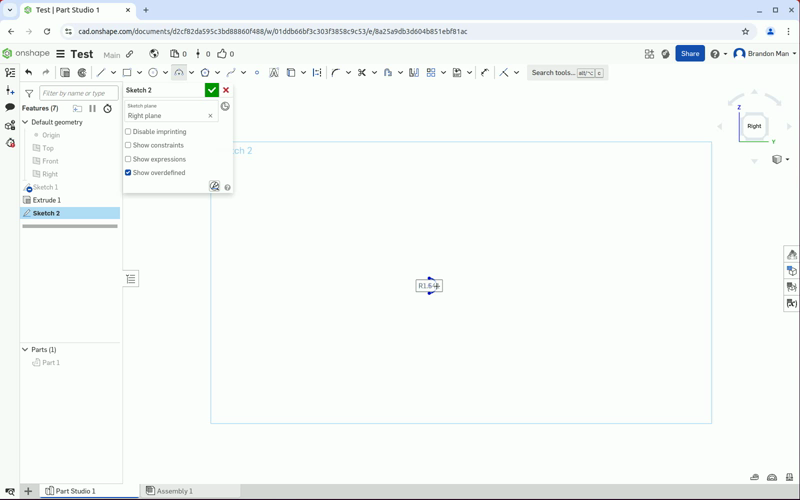
key(l)
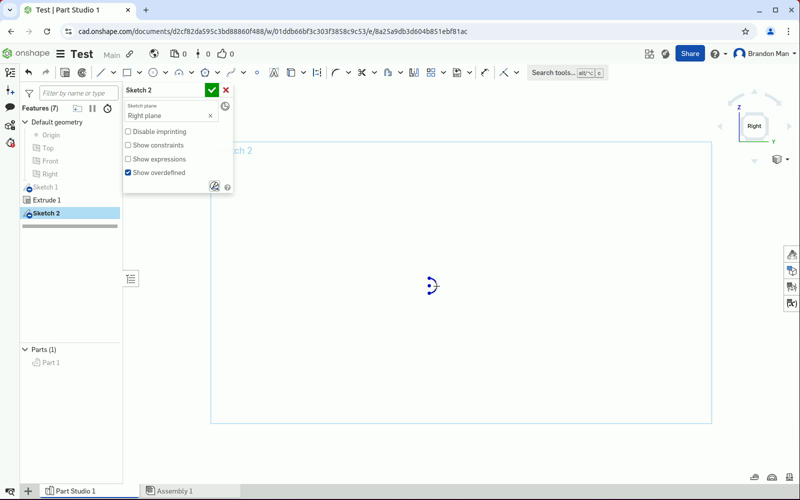
mouse_move(429, 278)
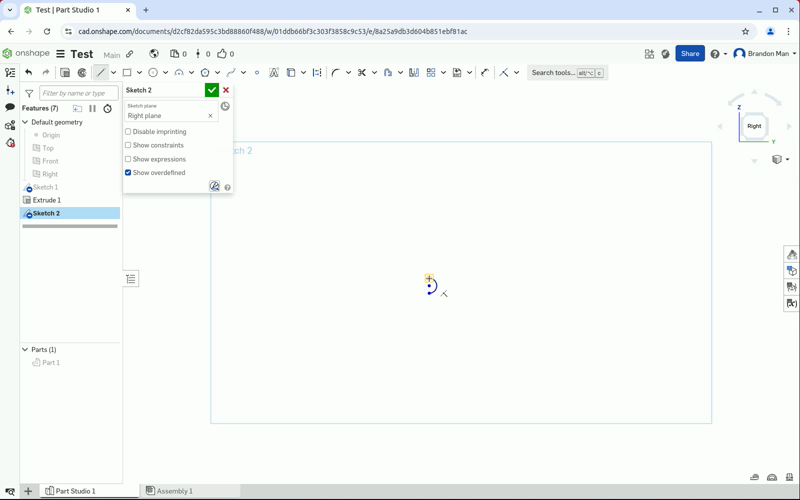
click(429, 278)
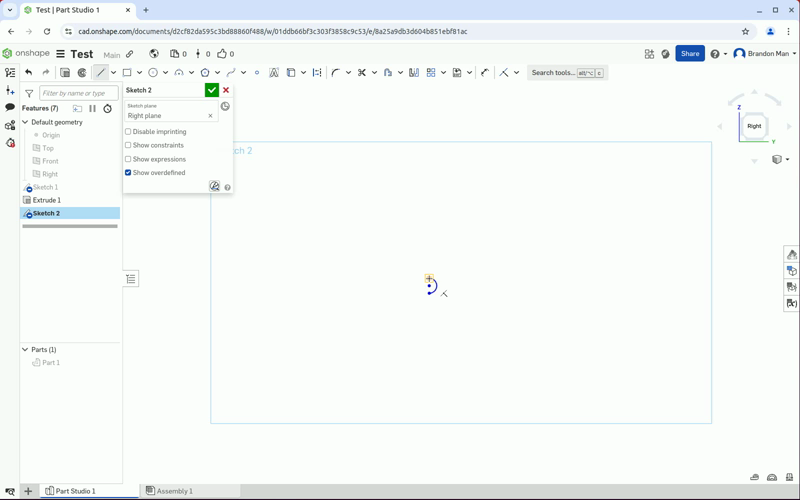
key_down(shift)
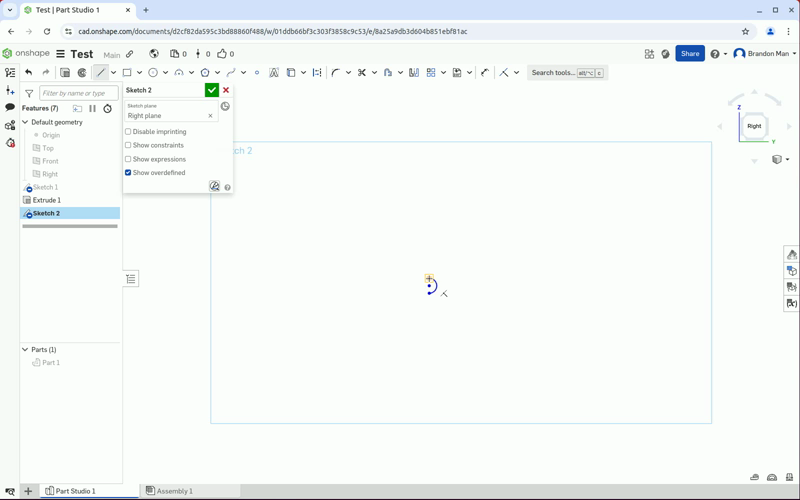
mouse_move(459, 278)
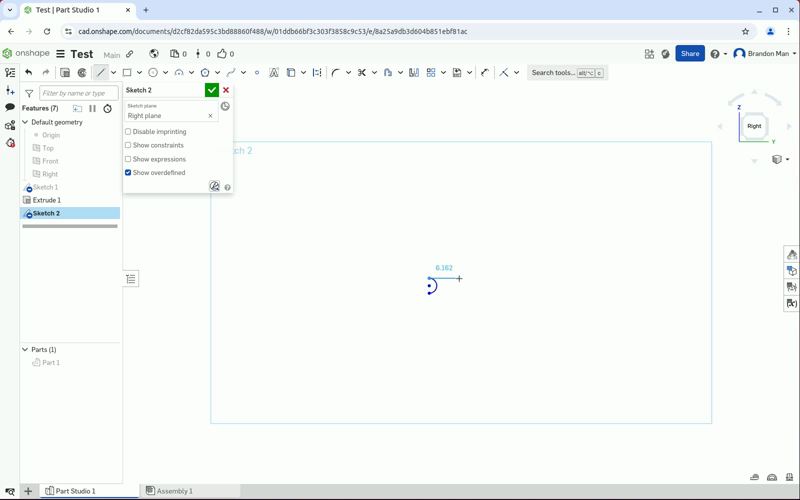
mouse_move(429, 282)
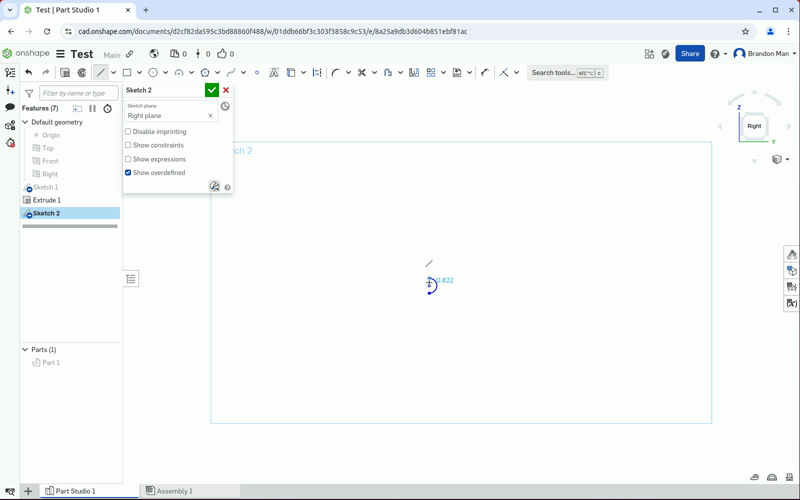
scroll(6)
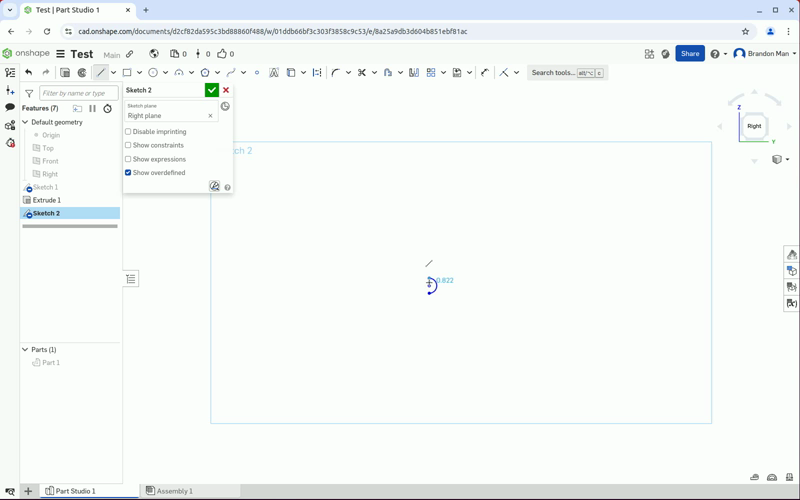
scroll(6)
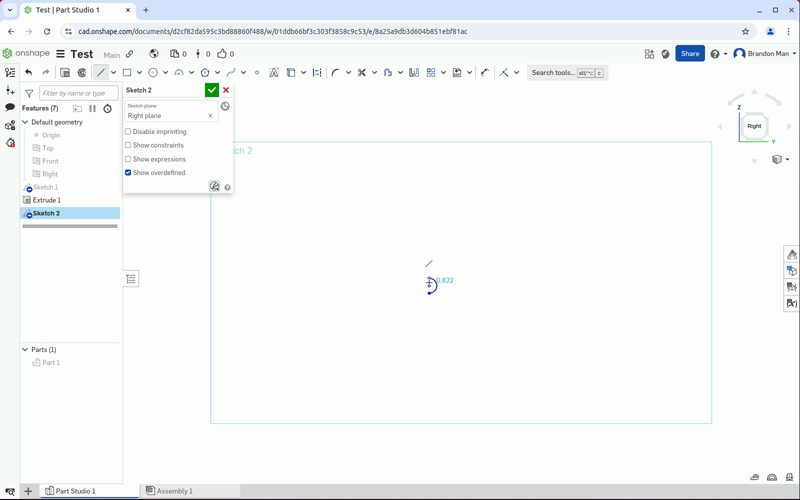
scroll(6)
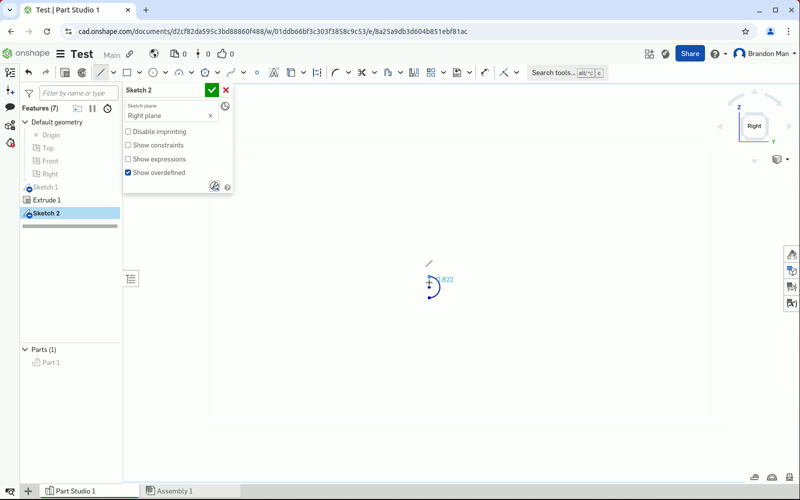
scroll(6)
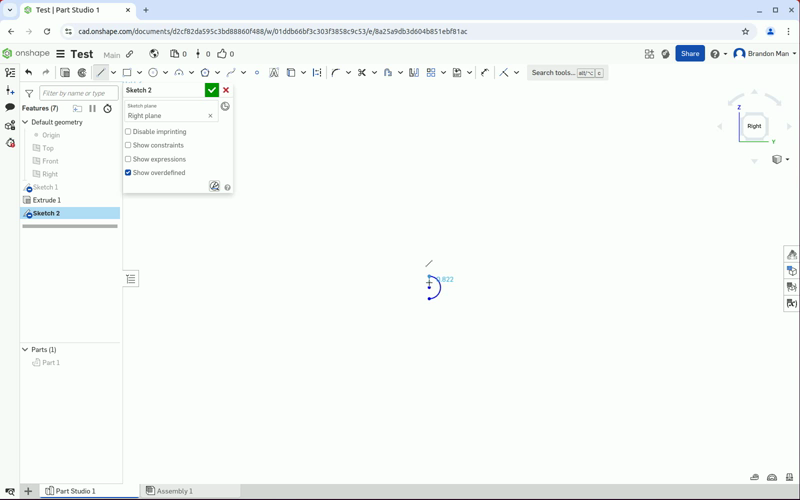
scroll(6)
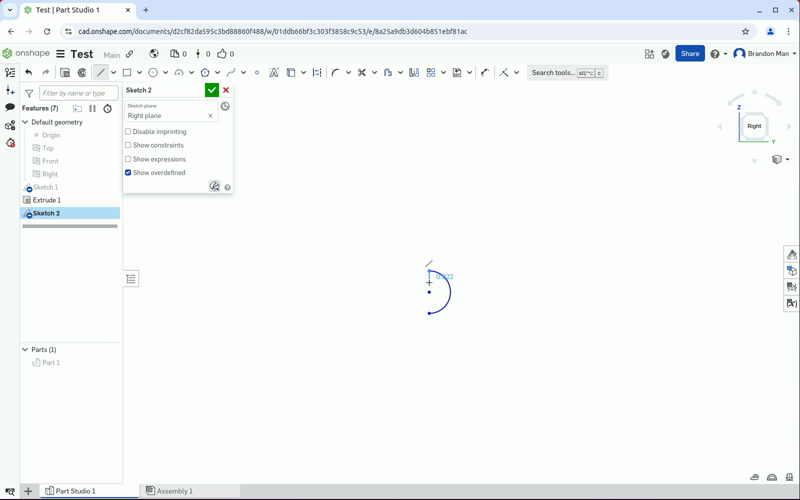
scroll(6)
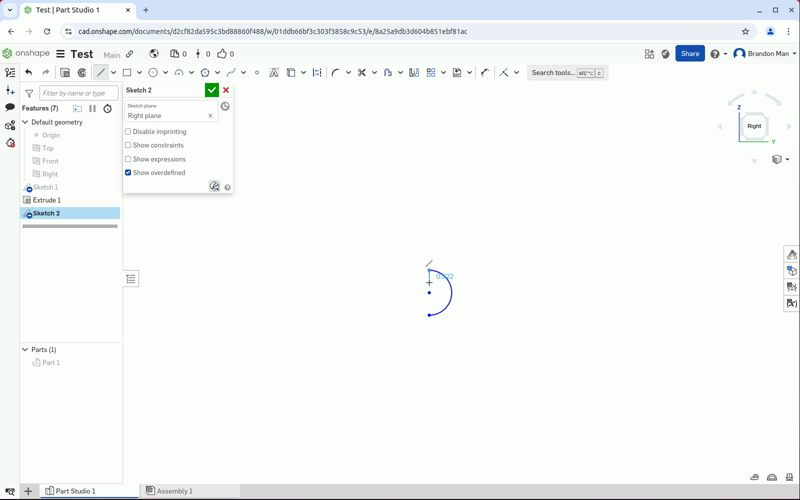
scroll(6)
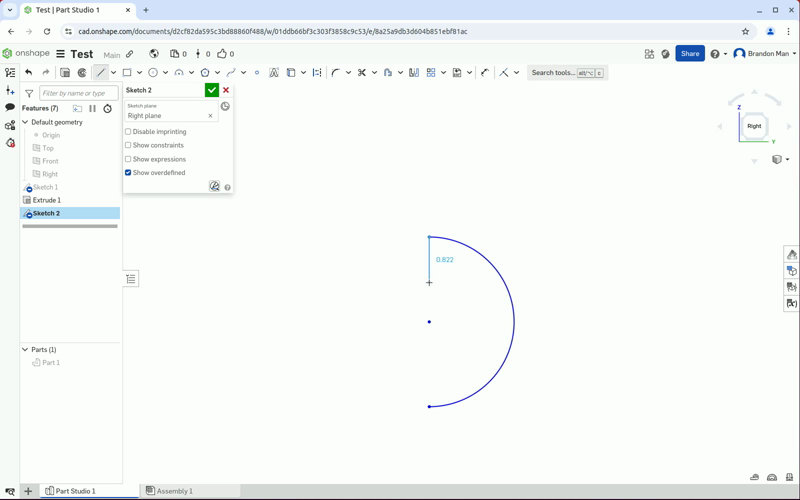
click(429, 282)
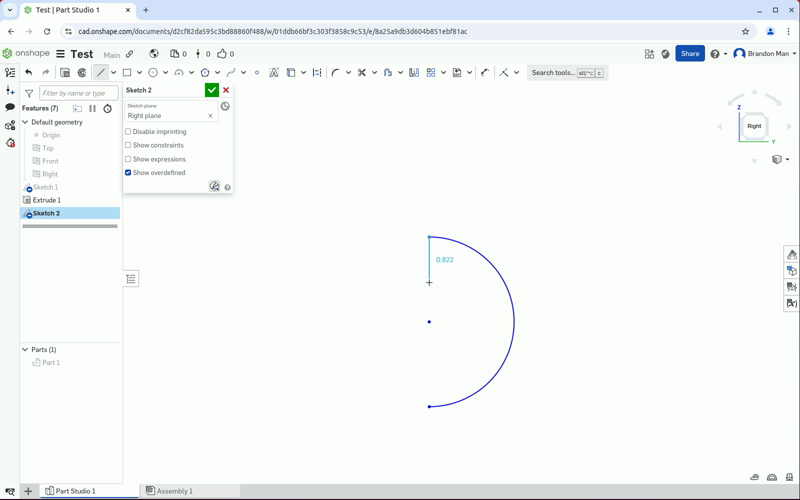
scroll(-6)
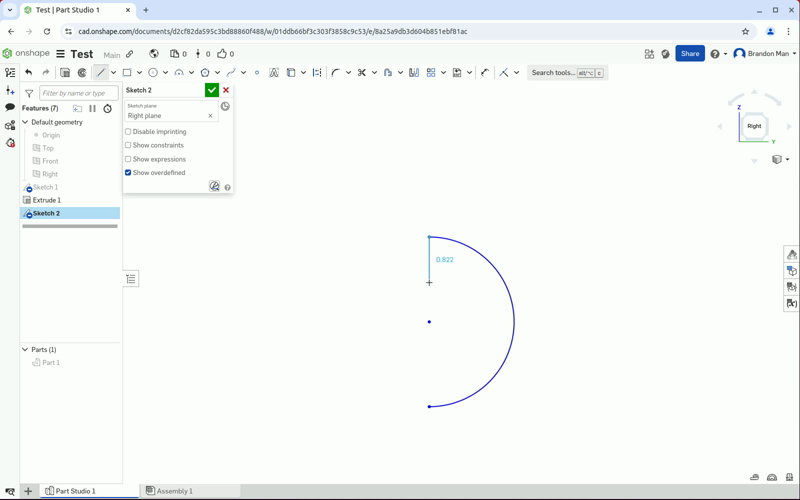
scroll(-6)
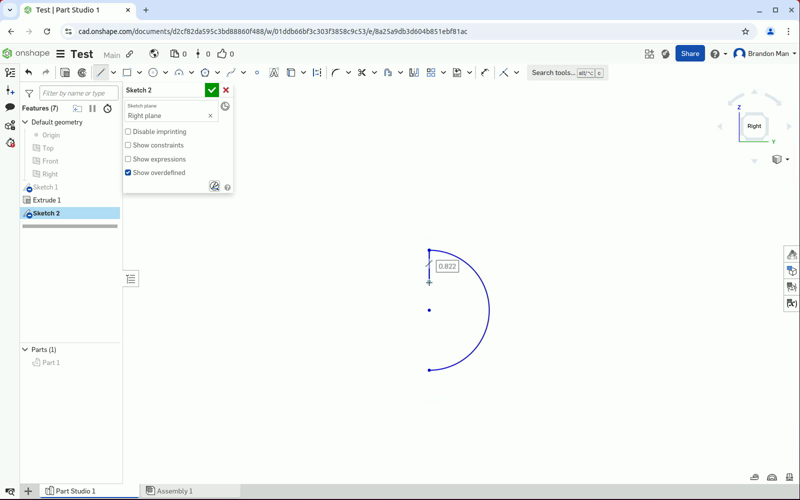
scroll(-6)
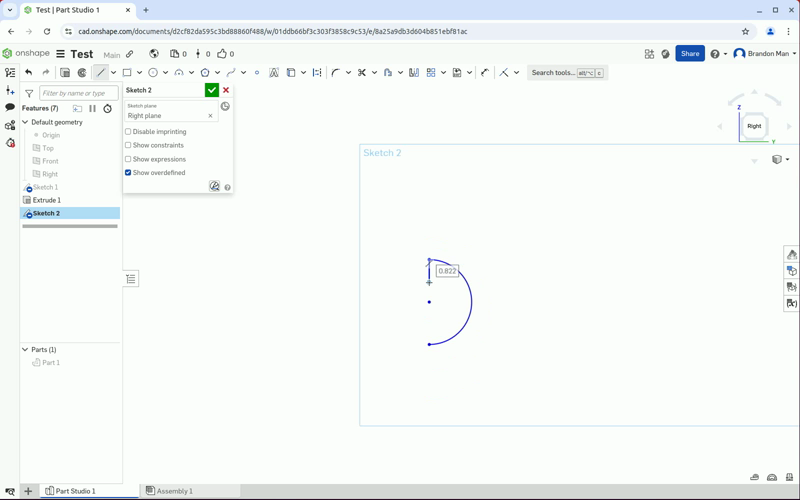
scroll(-6)
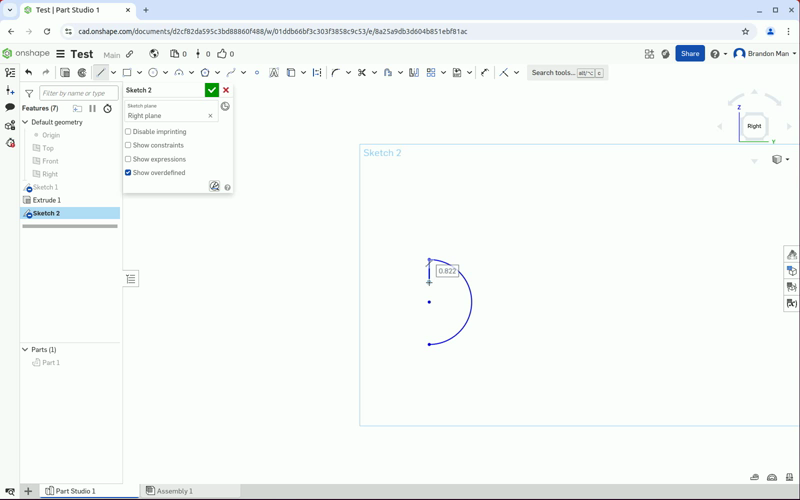
scroll(-6)
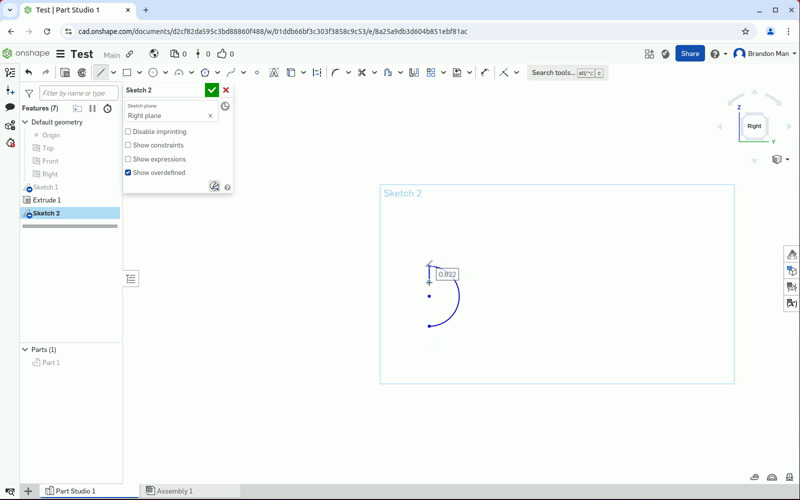
scroll(-6)
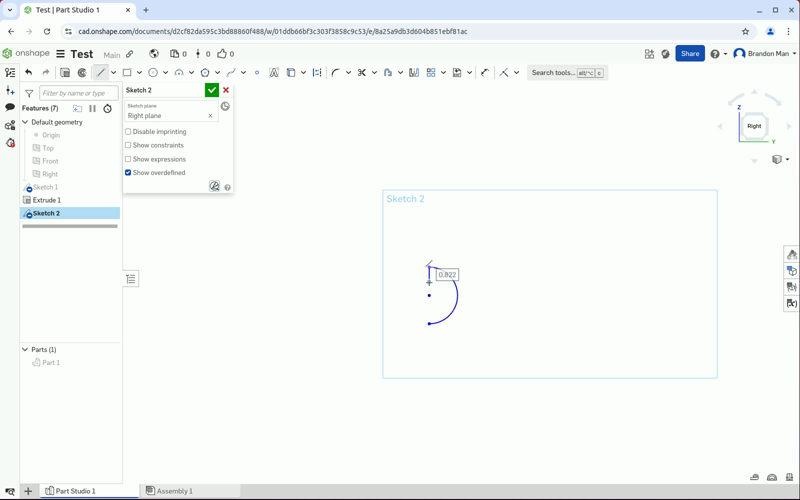
scroll(-6)
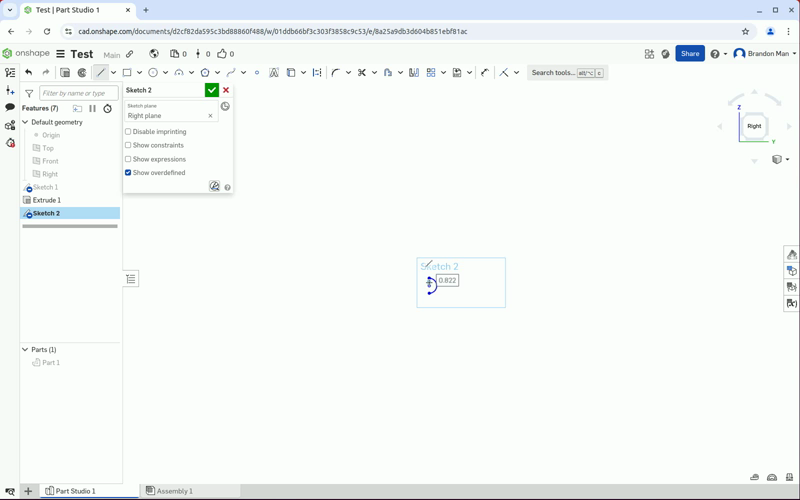
key_up(shift)
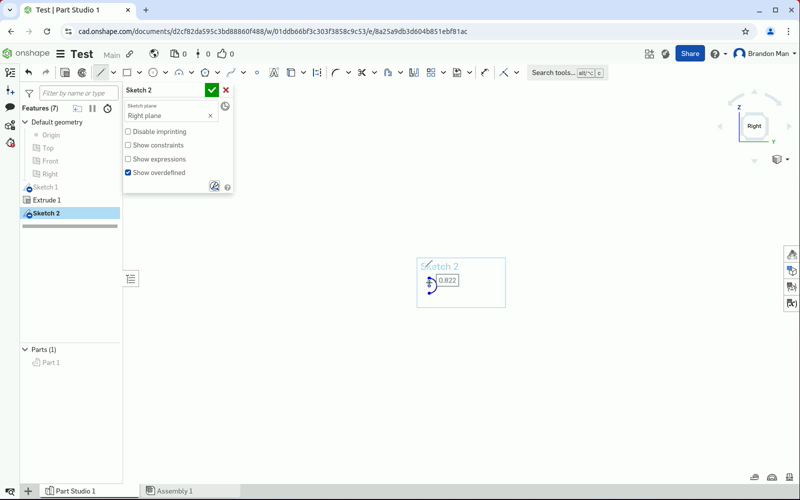
key(esc)
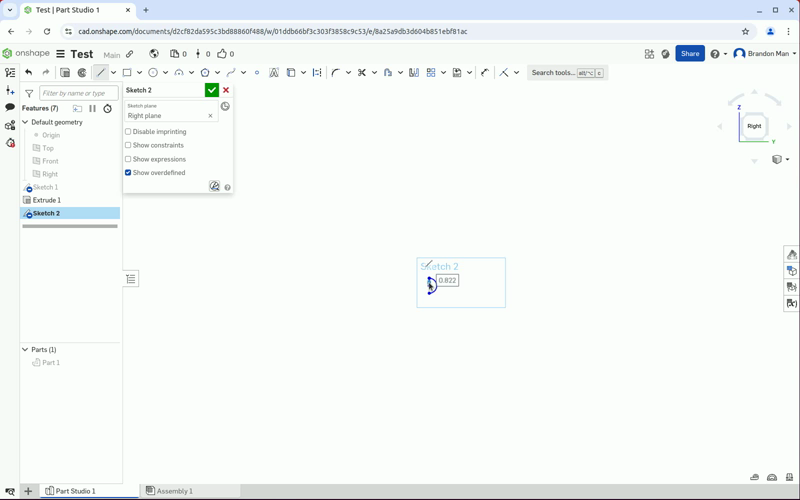
key(a)
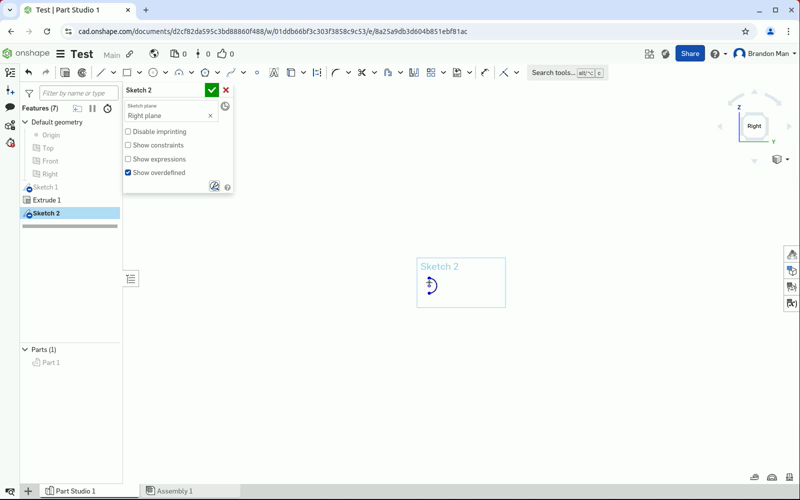
mouse_move(429, 282)
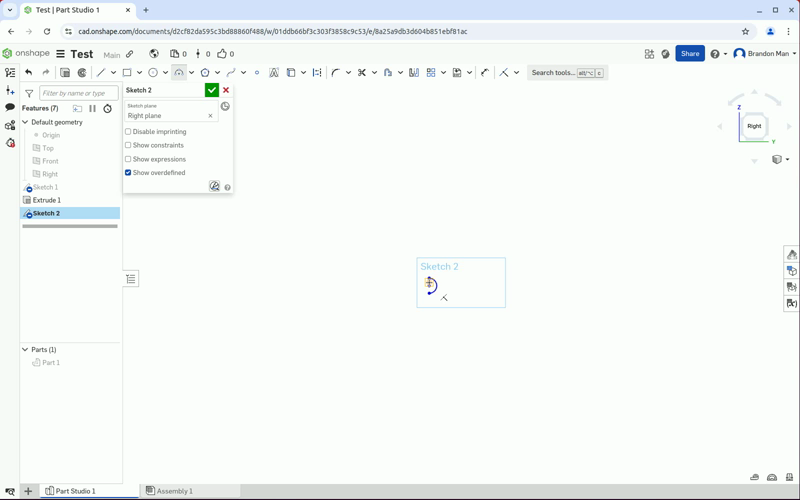
scroll(6)
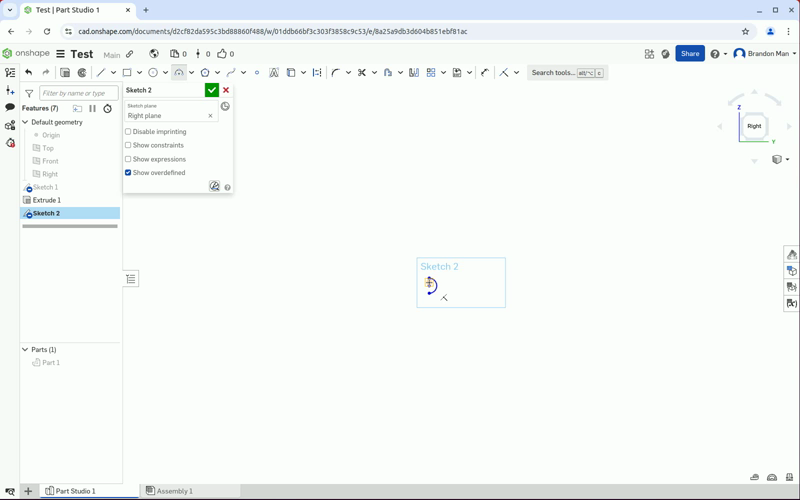
scroll(6)
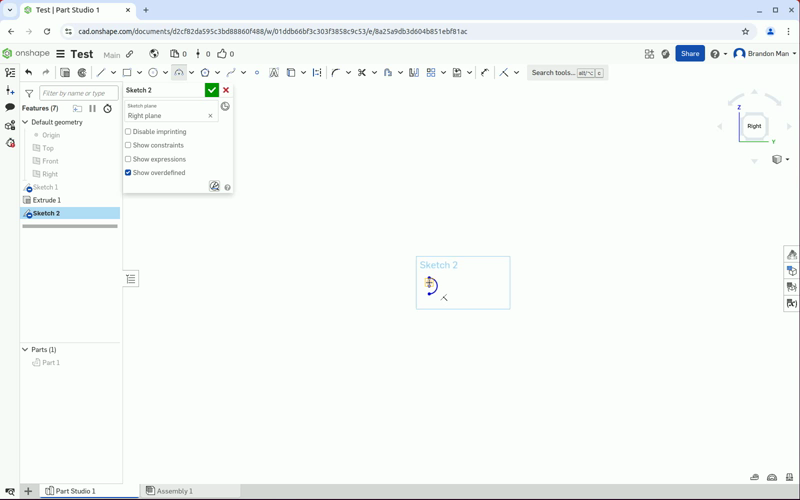
scroll(6)
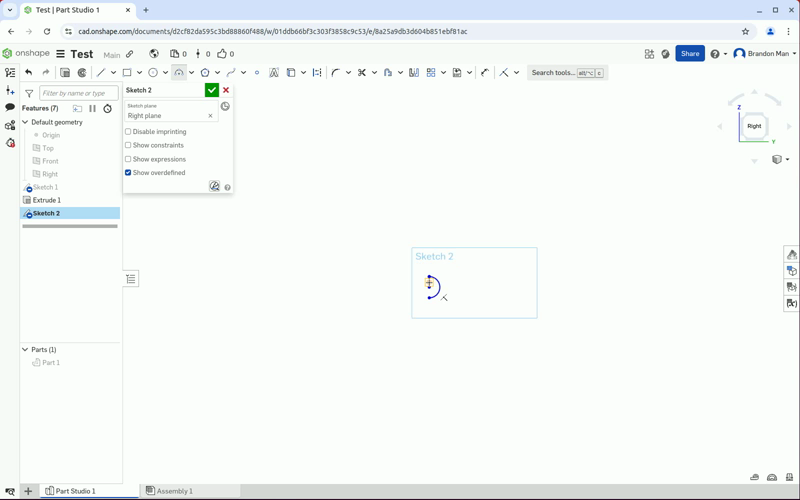
scroll(6)
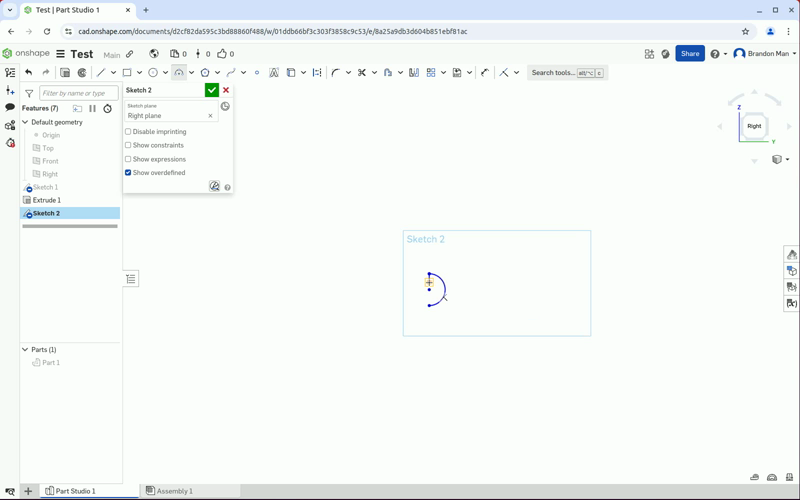
scroll(6)
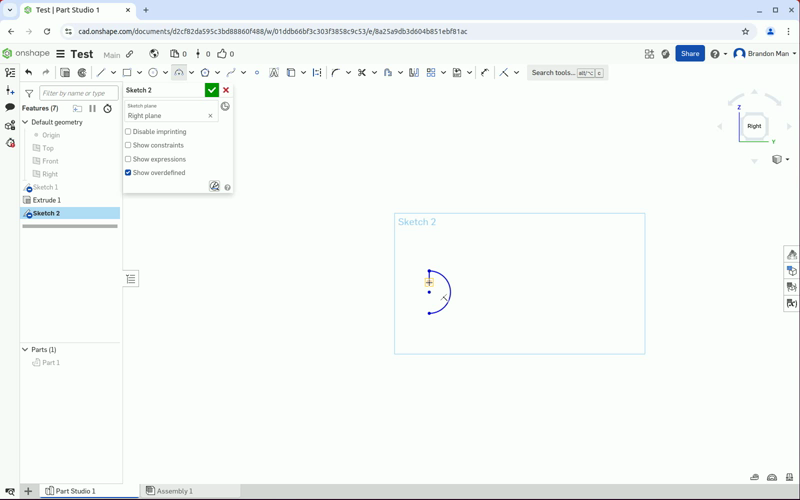
scroll(6)
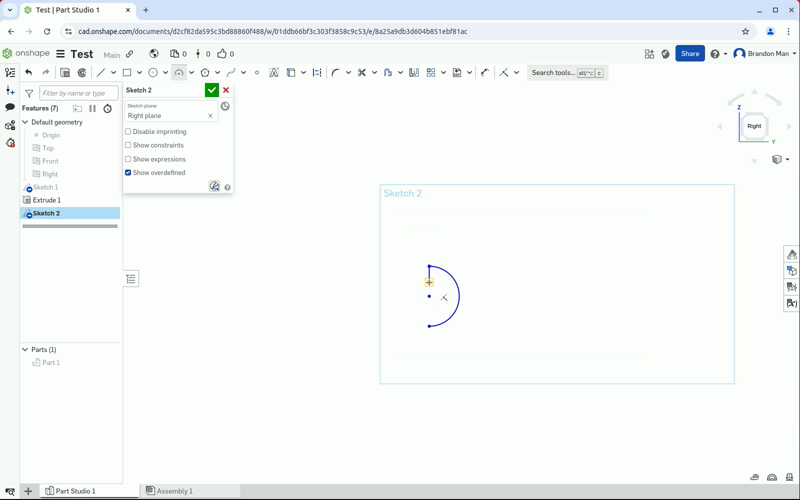
scroll(6)
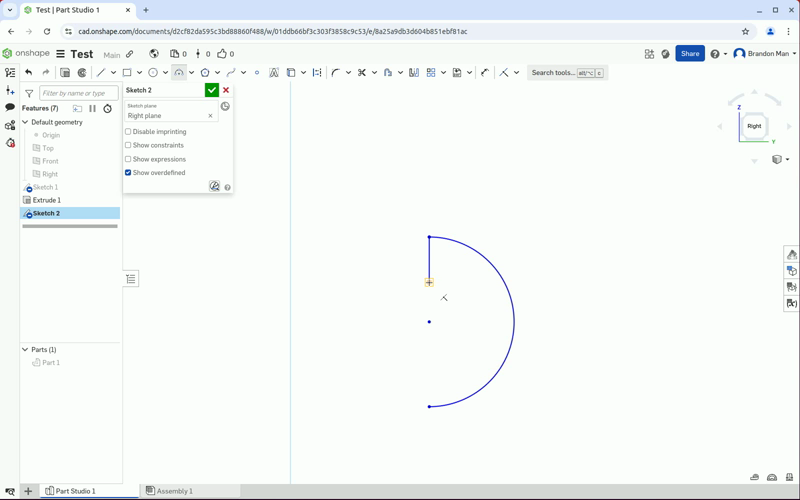
click(429, 282)
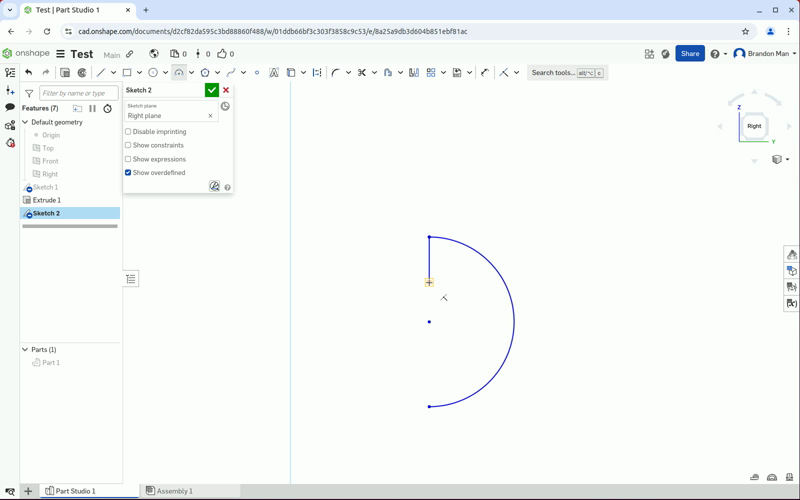
scroll(-6)
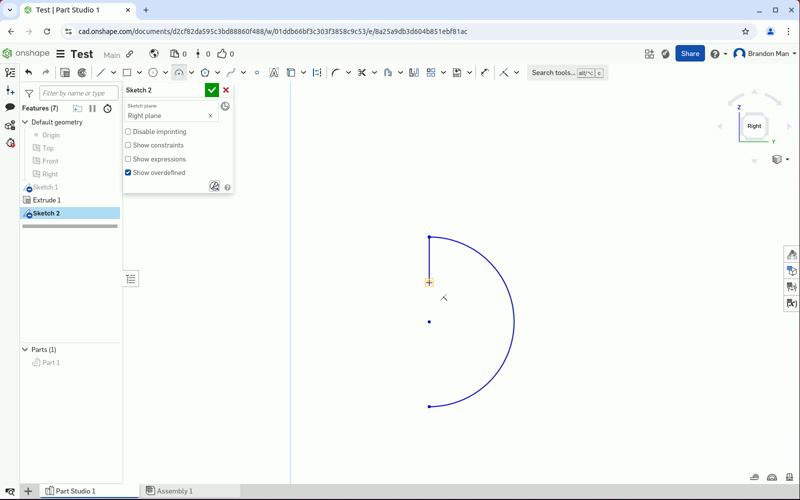
scroll(-6)
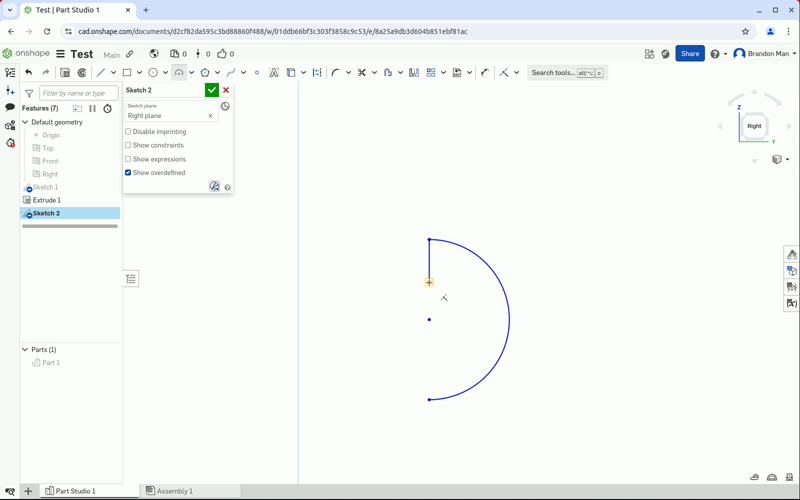
scroll(-6)
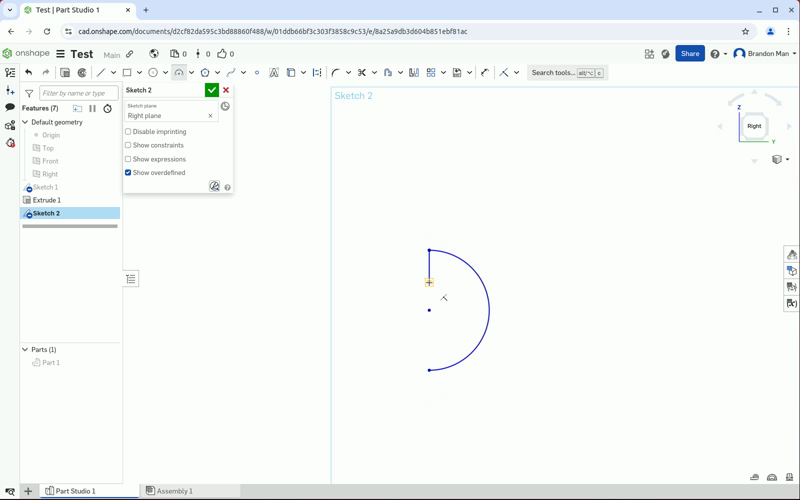
scroll(-6)
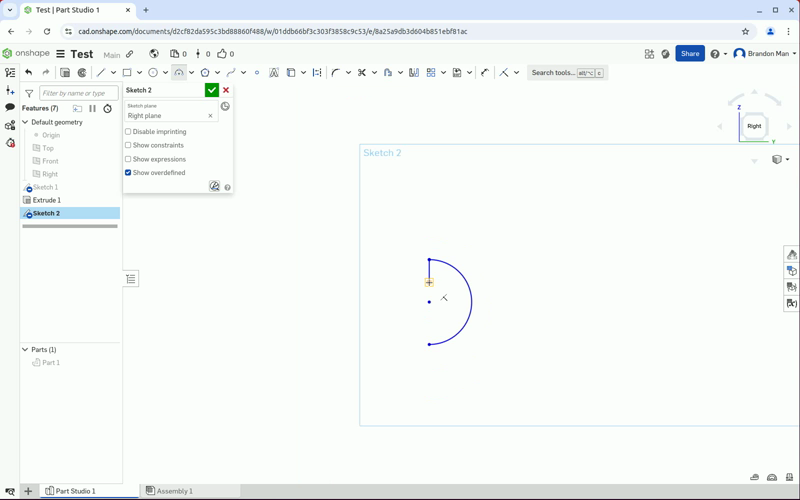
scroll(-6)
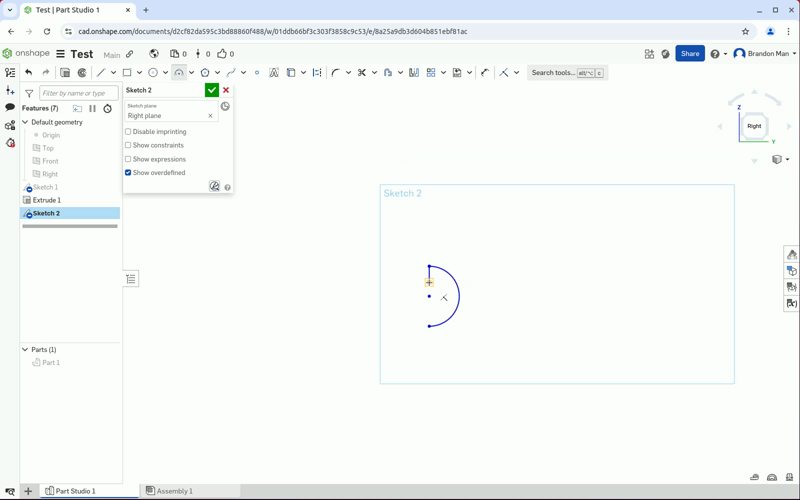
scroll(-6)
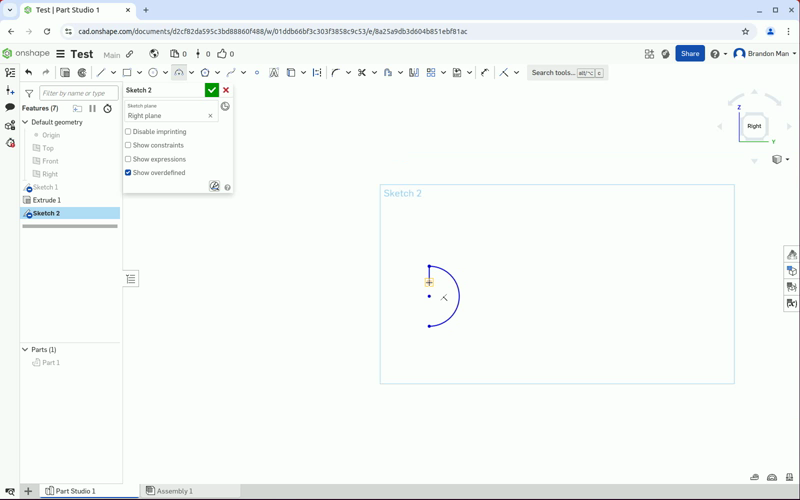
scroll(-6)
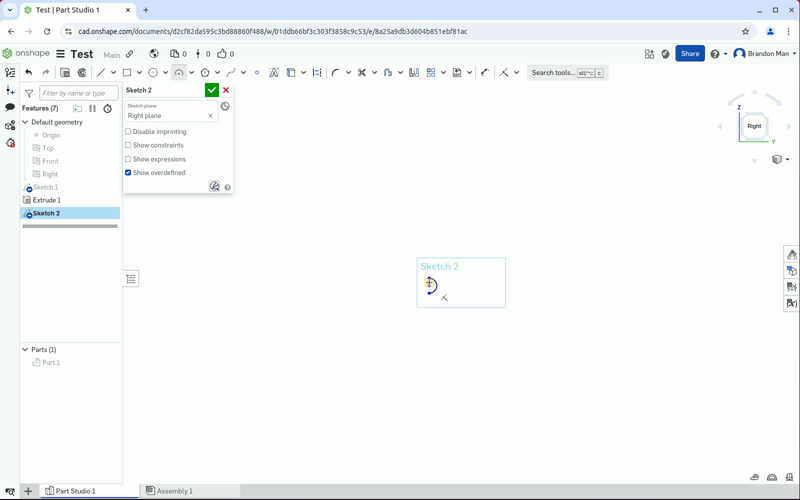
key_down(shift)
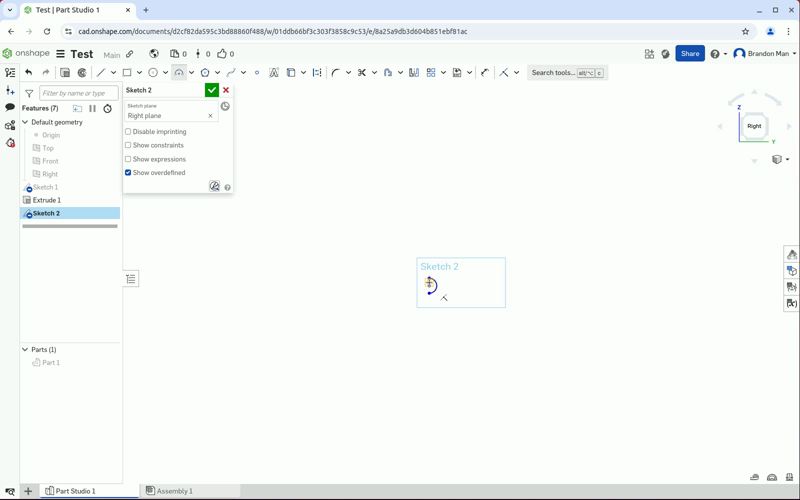
mouse_move(429, 289)
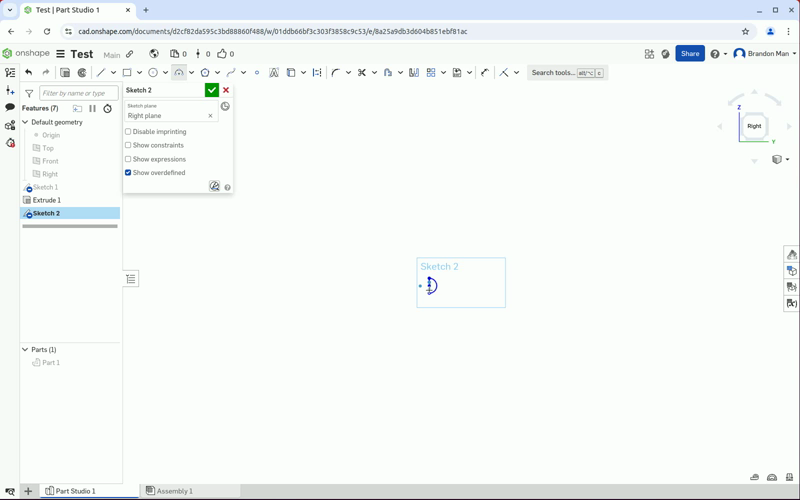
scroll(6)
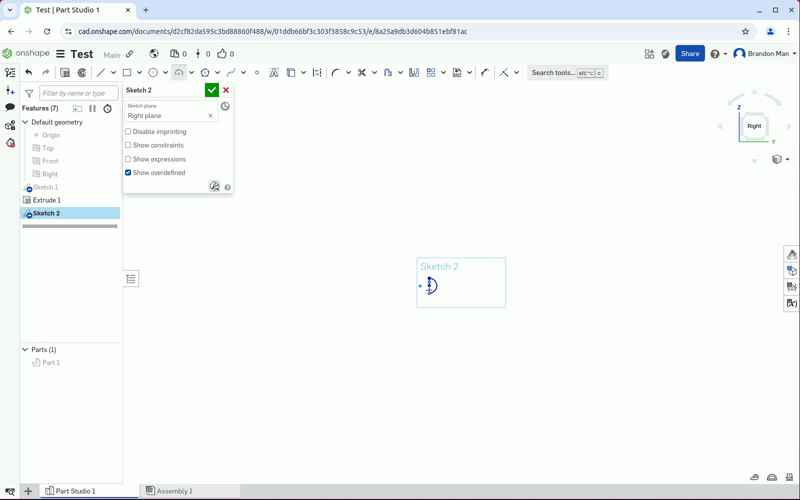
scroll(6)
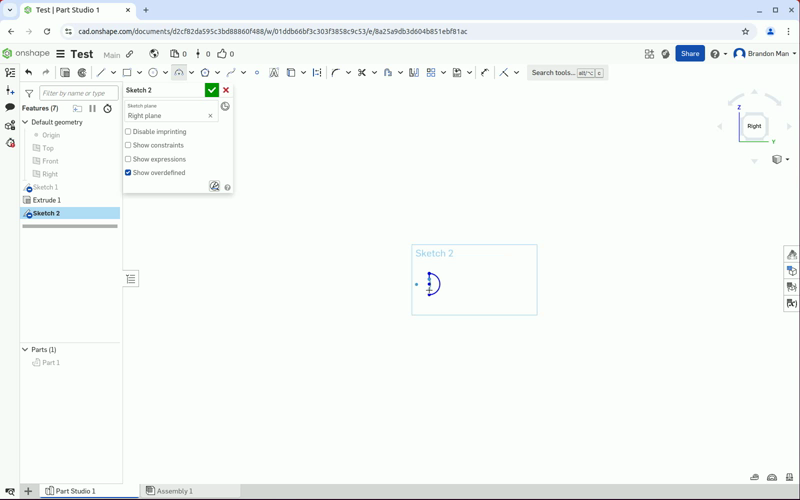
scroll(6)
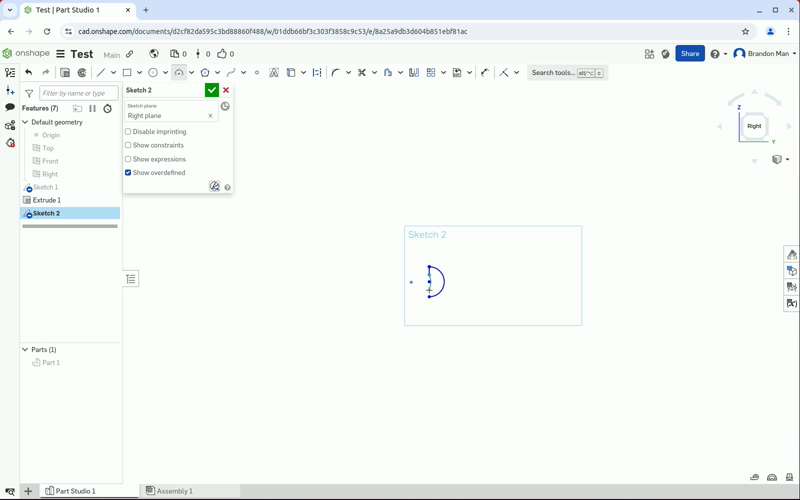
scroll(6)
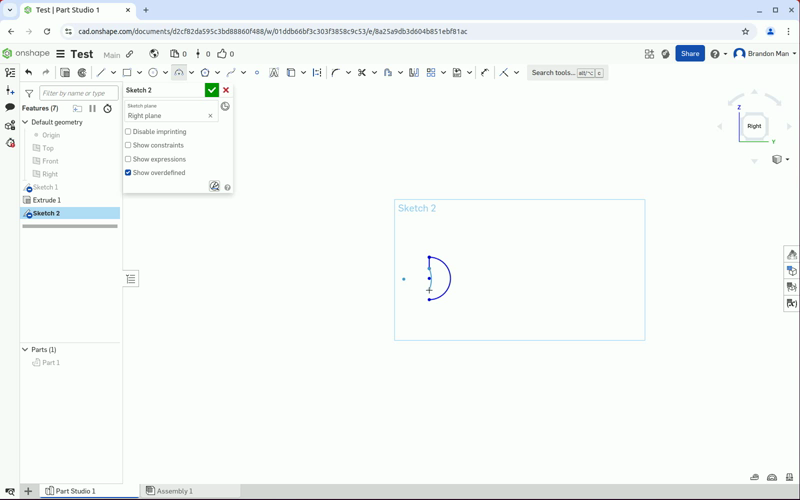
scroll(6)
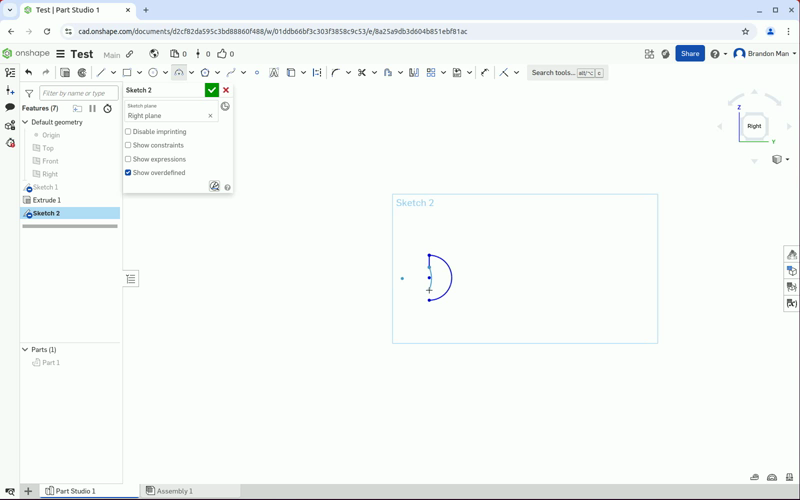
scroll(6)
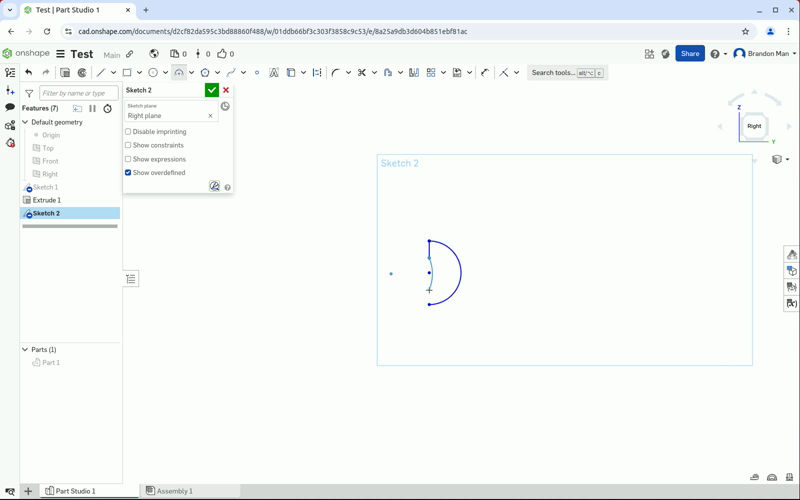
scroll(6)
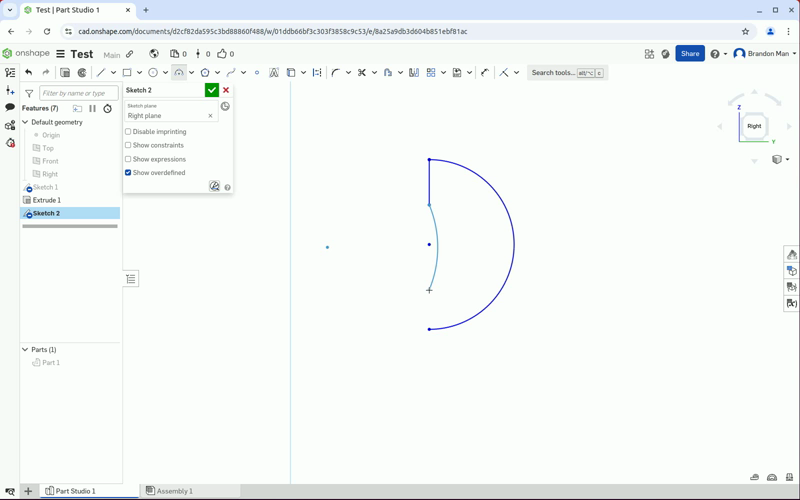
click(429, 289)
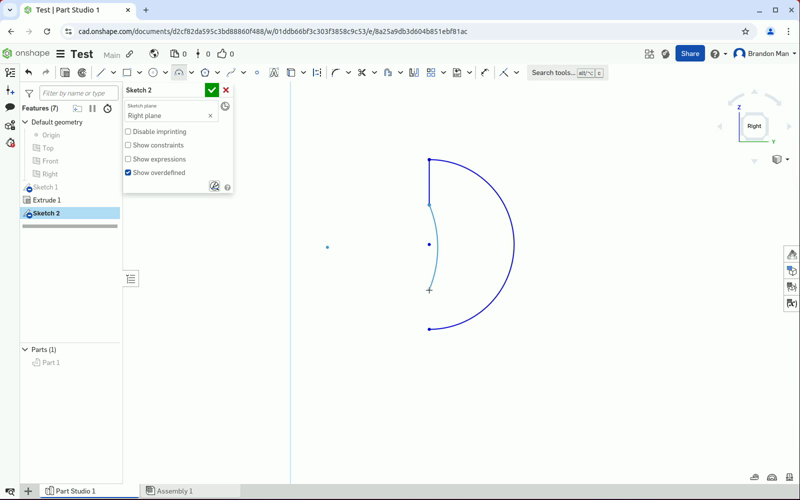
scroll(-6)
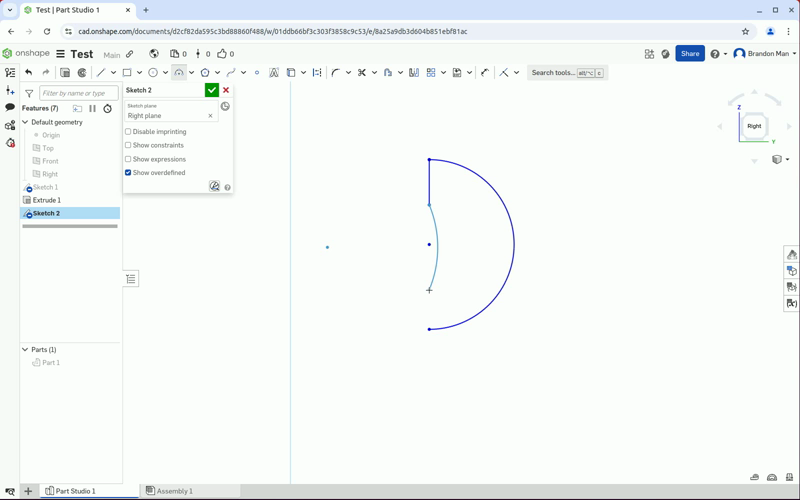
scroll(-6)
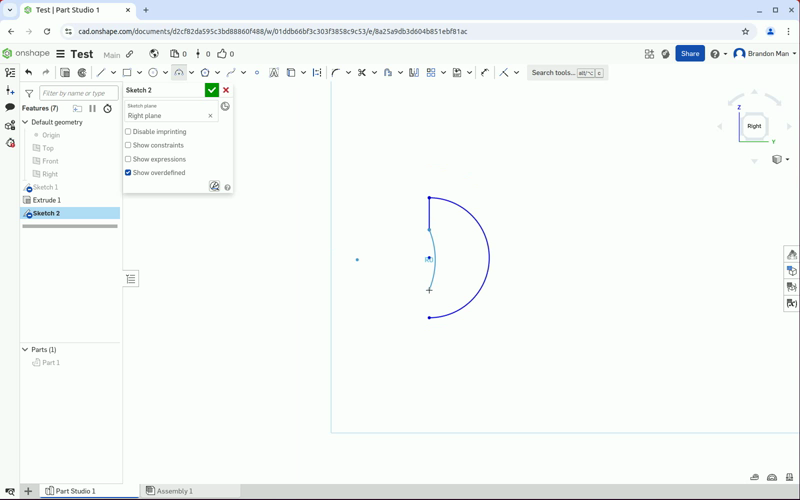
scroll(-6)
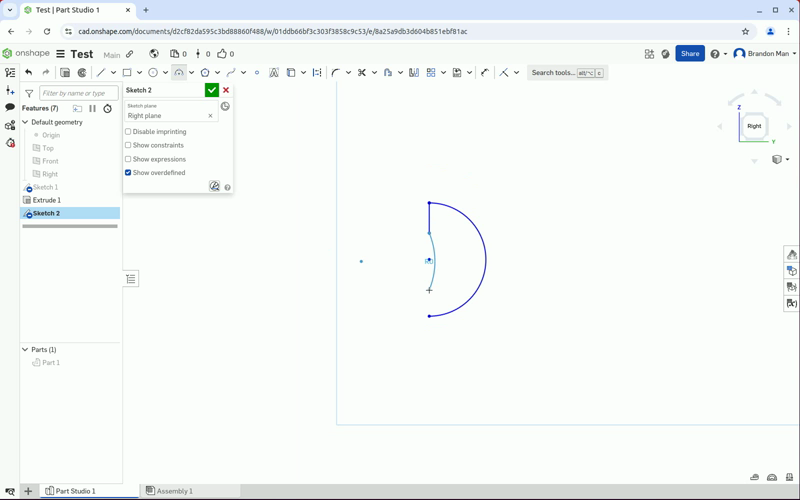
scroll(-6)
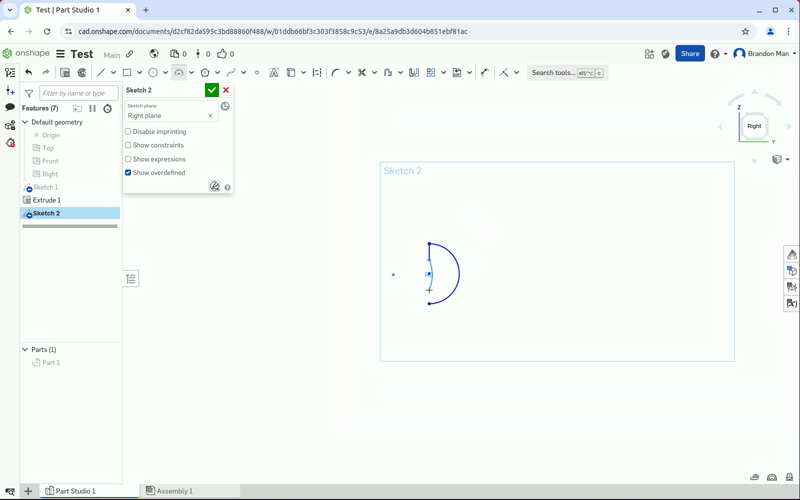
scroll(-6)
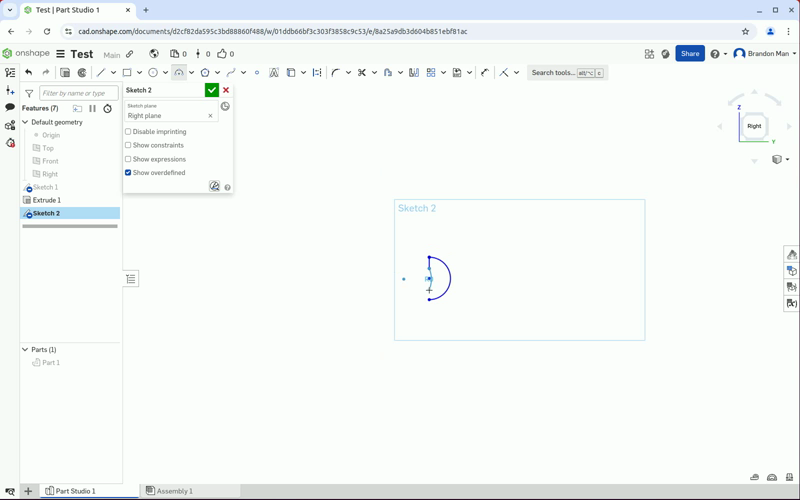
scroll(-6)
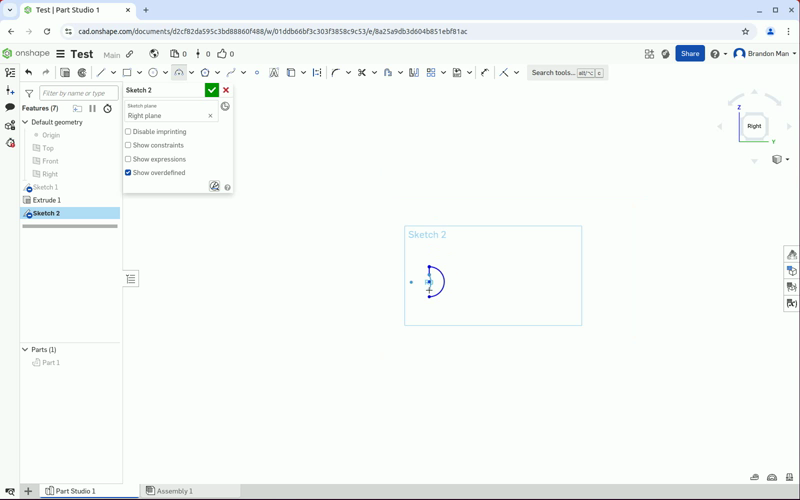
scroll(-6)
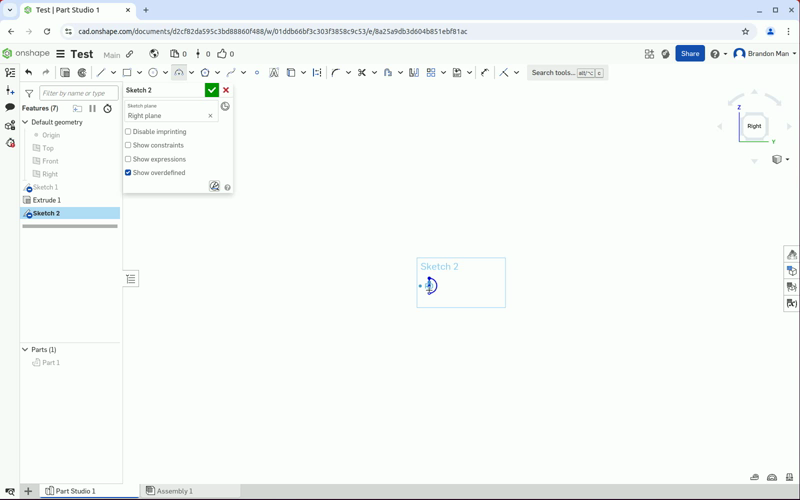
mouse_move(432, 285)
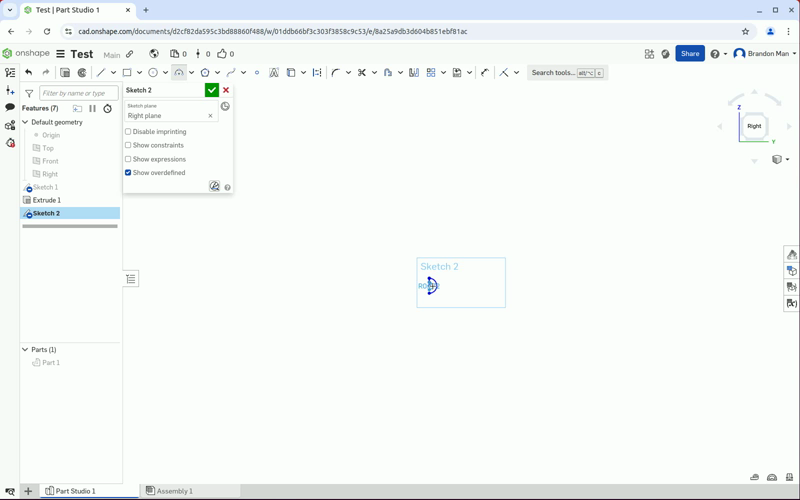
scroll(6)
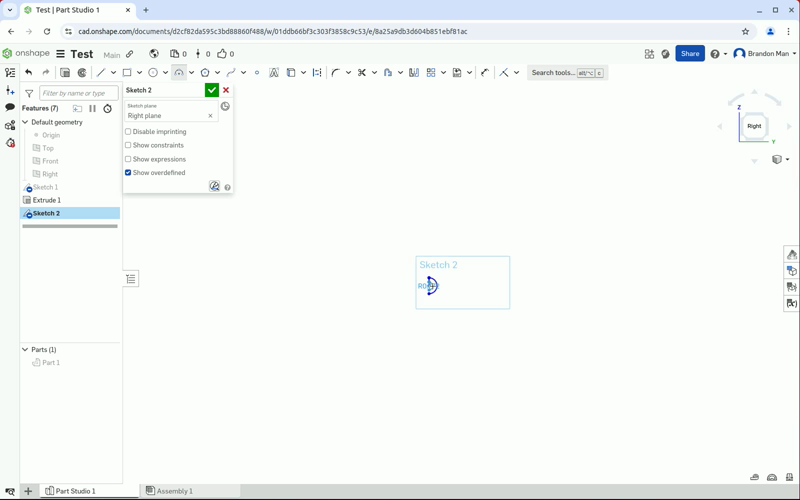
scroll(6)
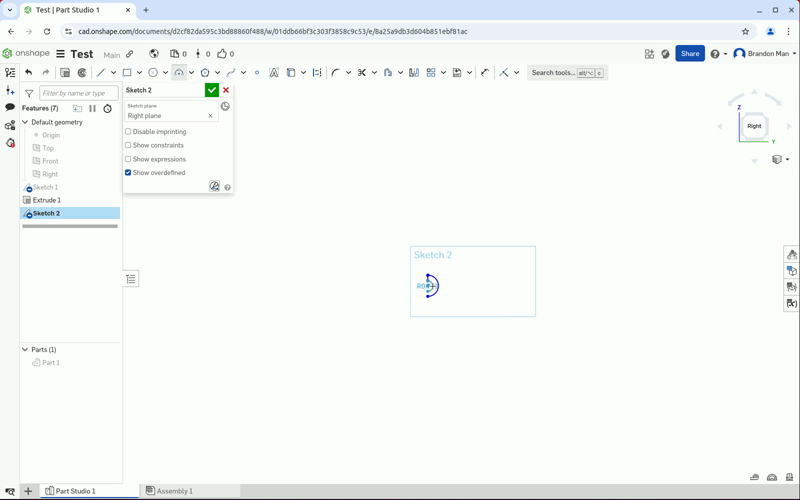
scroll(6)
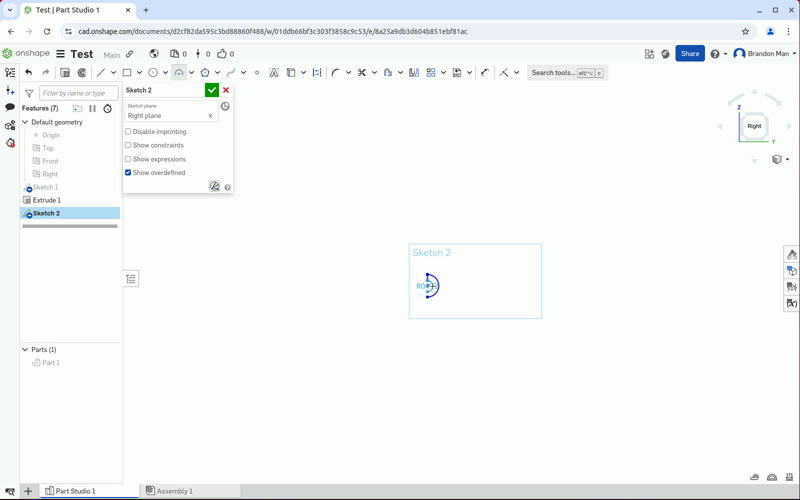
scroll(6)
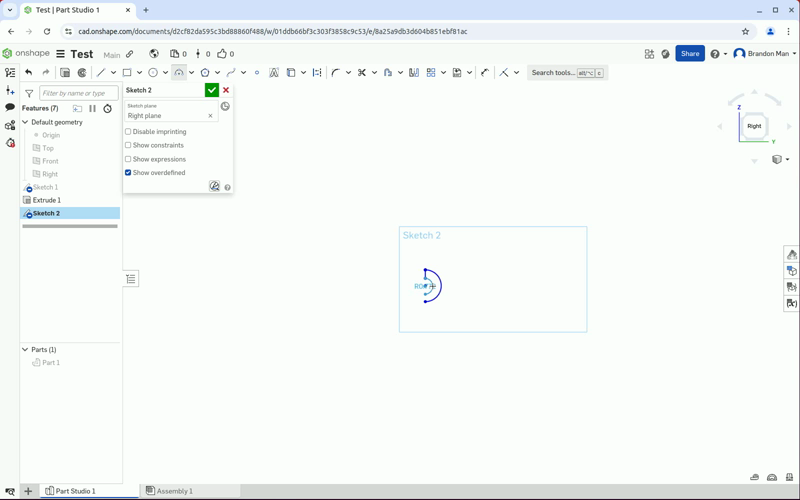
scroll(6)
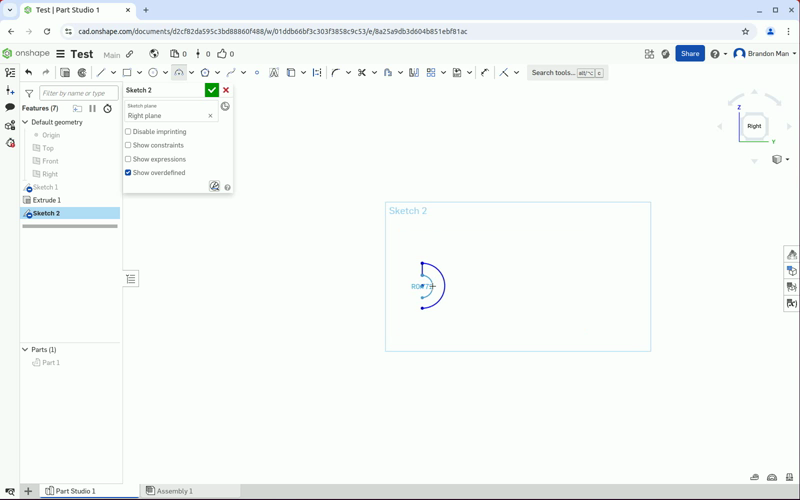
scroll(6)
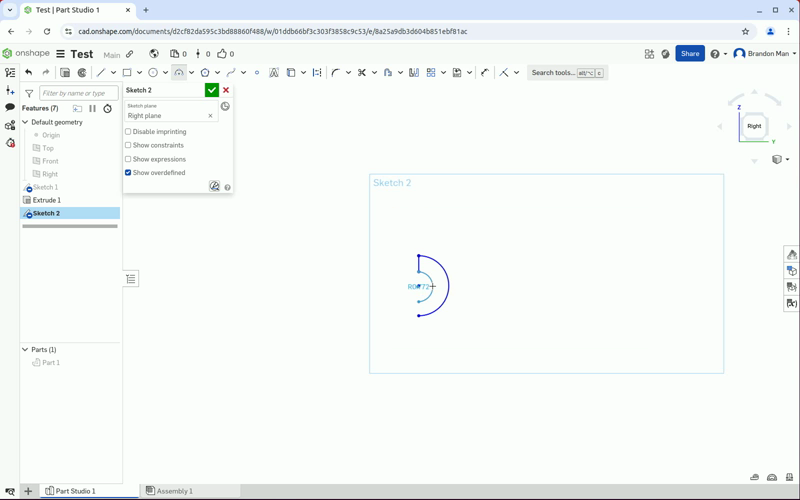
scroll(6)
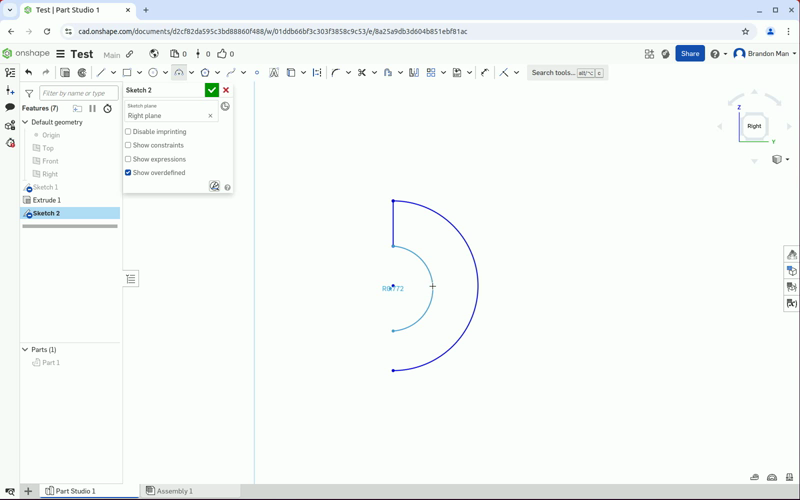
click(432, 285)
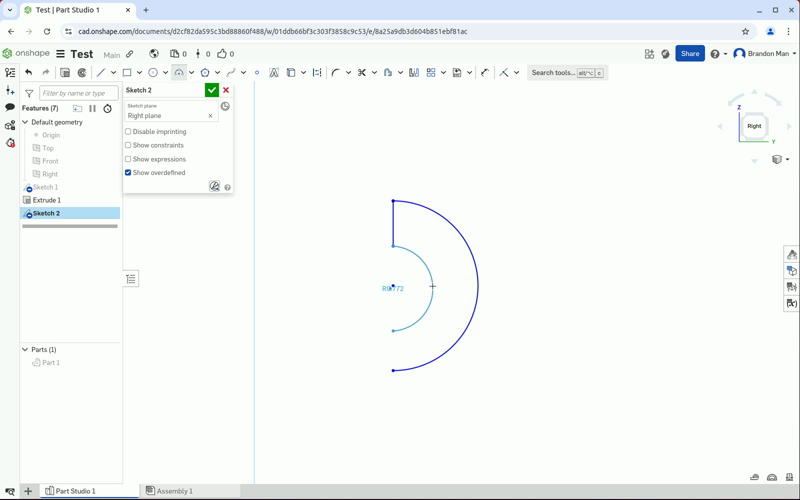
scroll(-6)
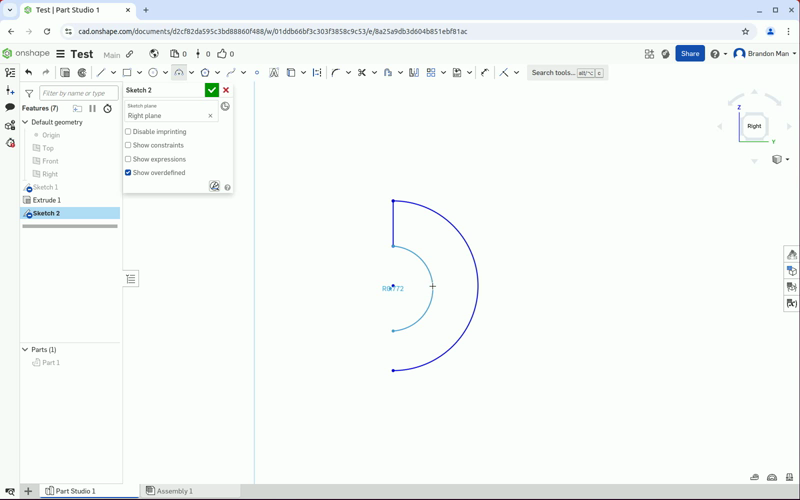
scroll(-6)
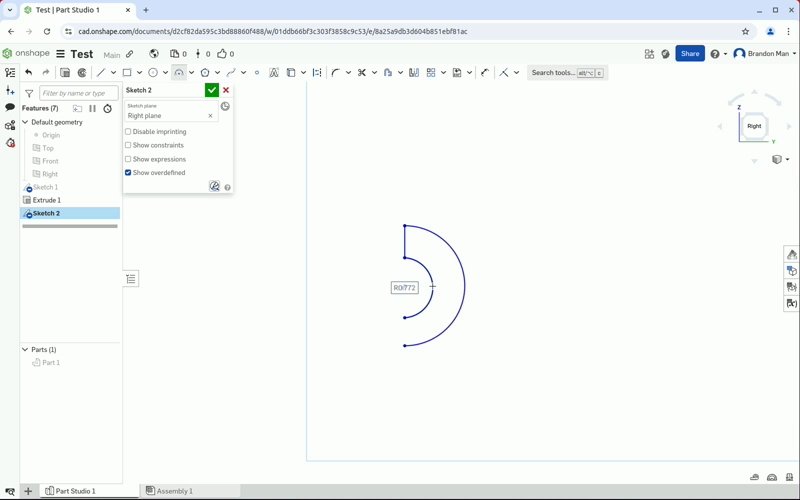
scroll(-6)
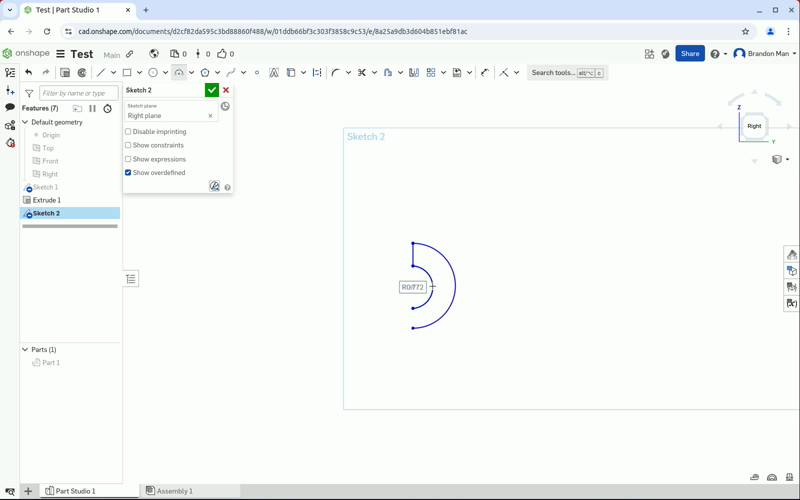
scroll(-6)
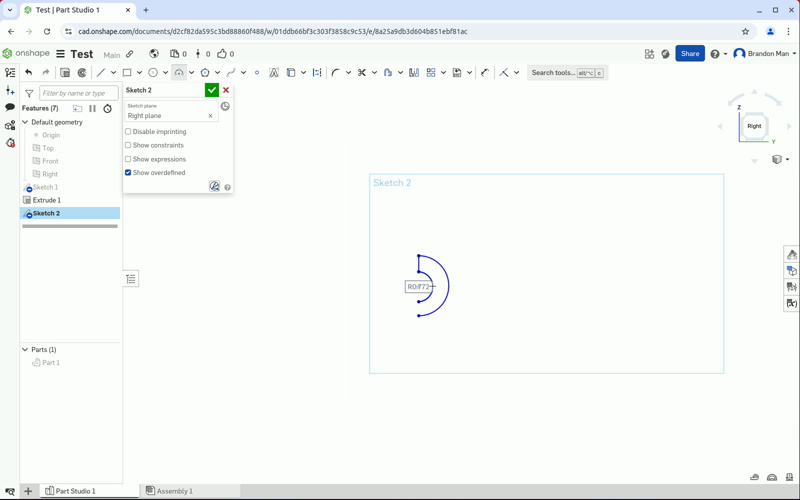
scroll(-6)
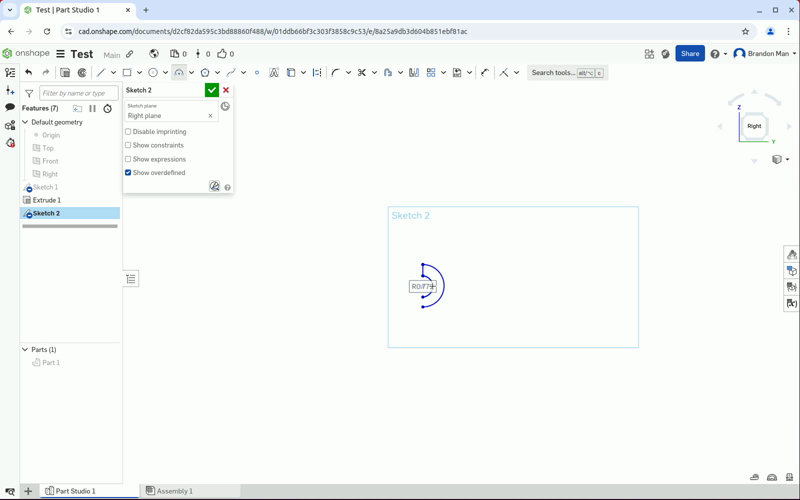
scroll(-6)
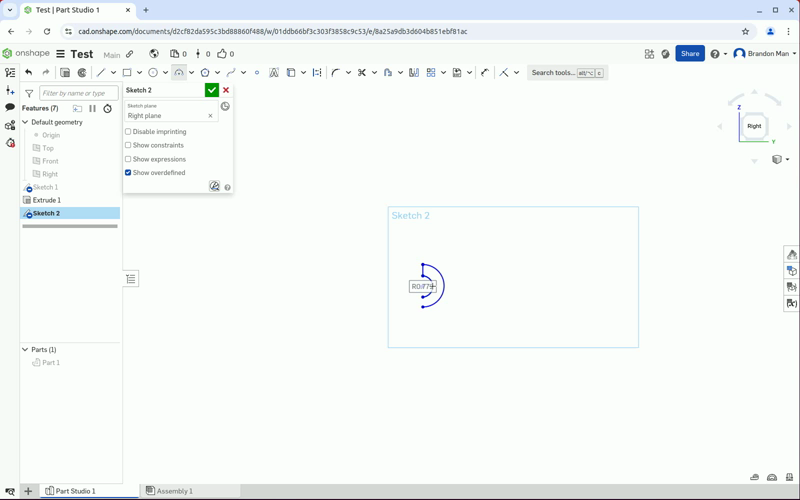
scroll(-6)
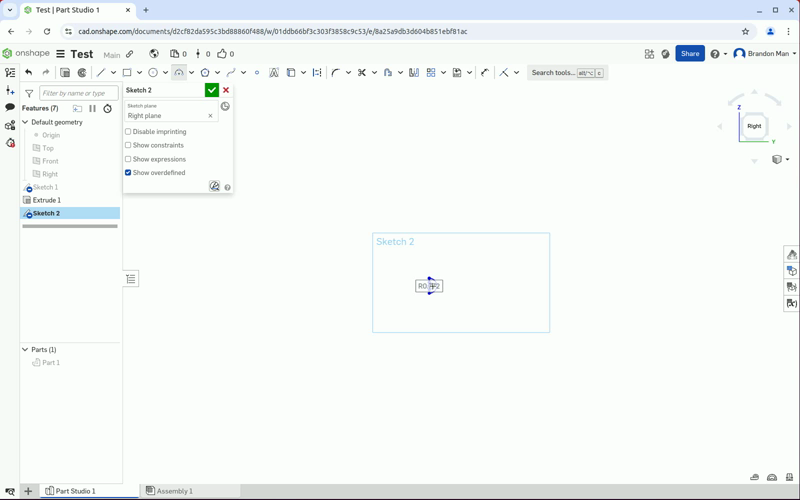
key_up(shift)
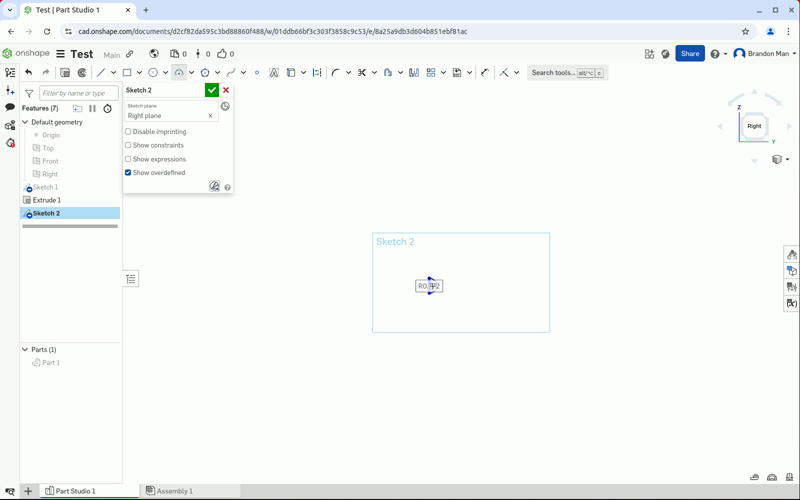
key(esc)
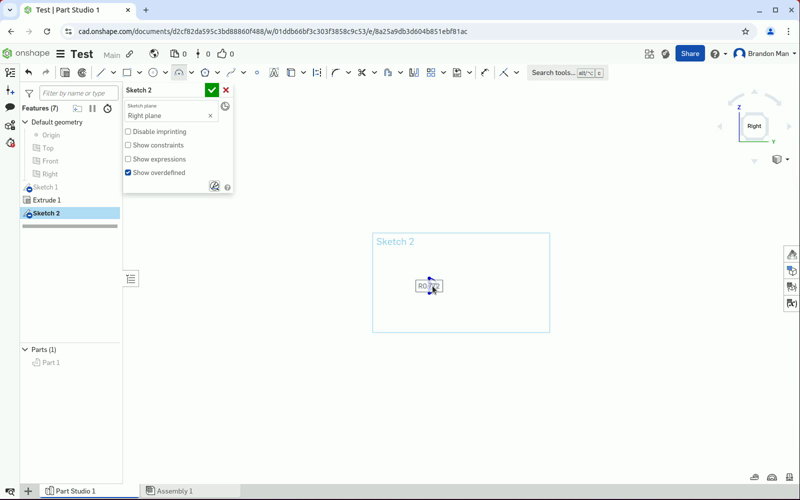
key(l)
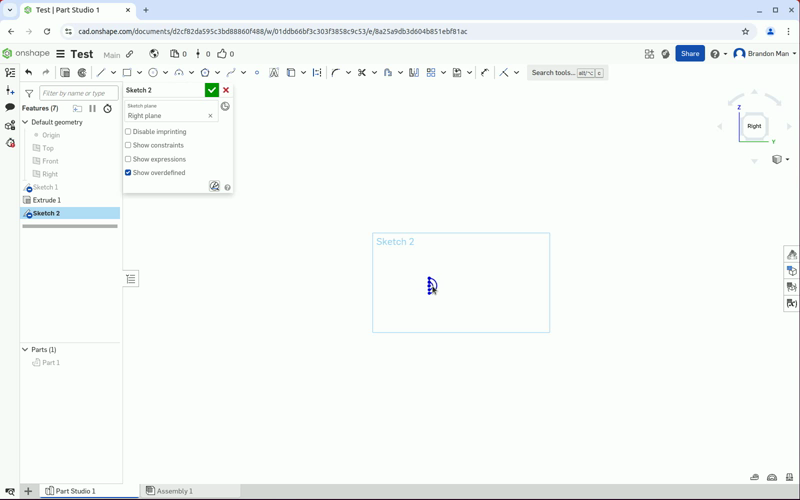
mouse_move(429, 289)
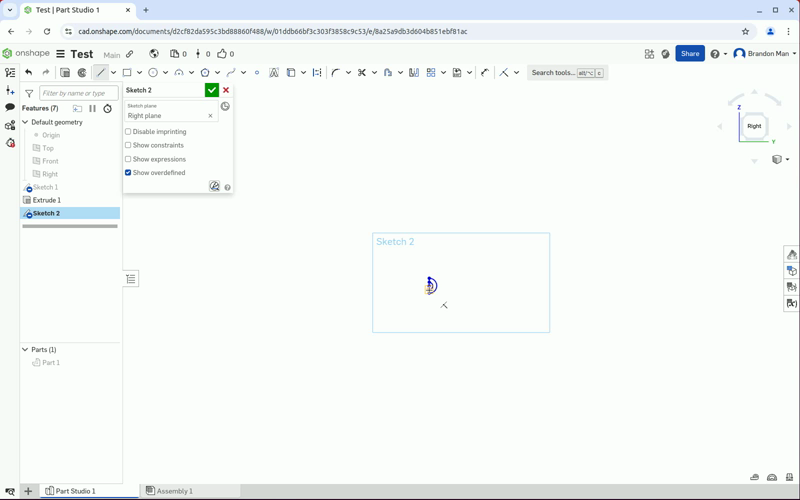
scroll(6)
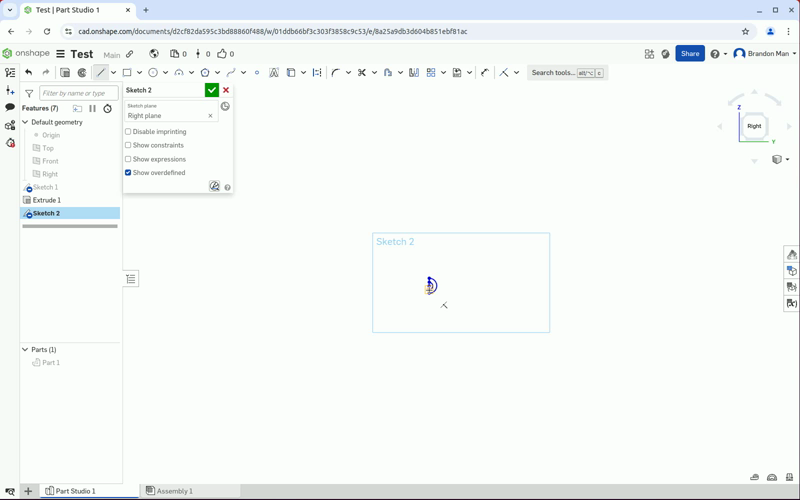
scroll(6)
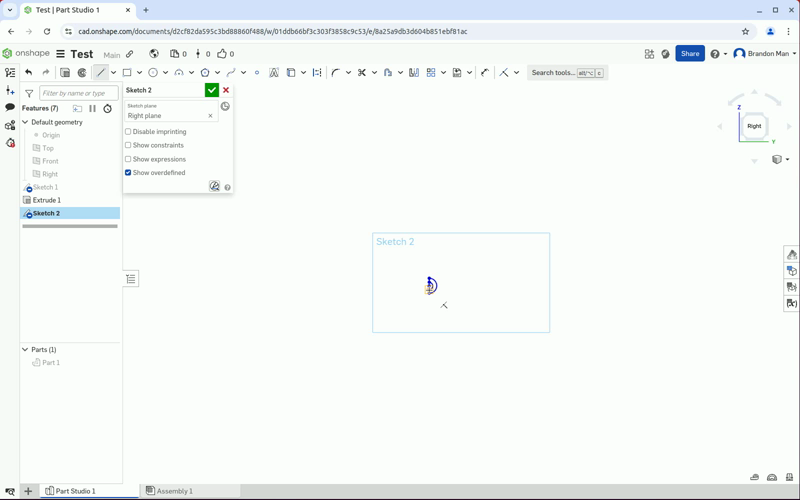
scroll(6)
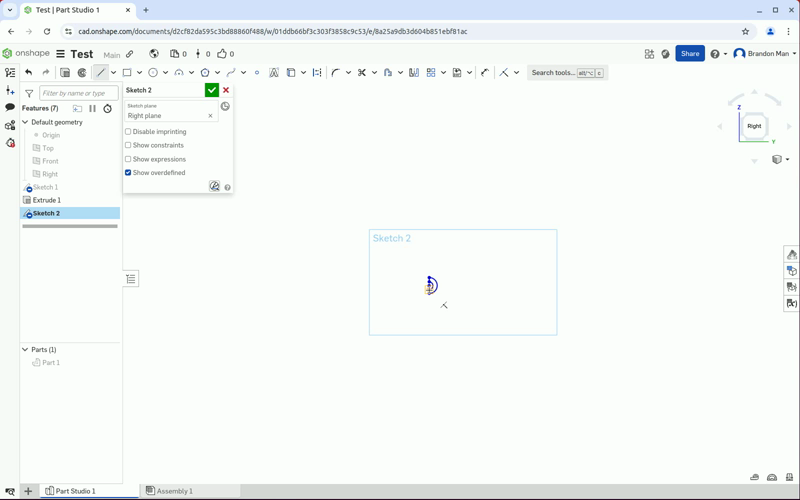
scroll(6)
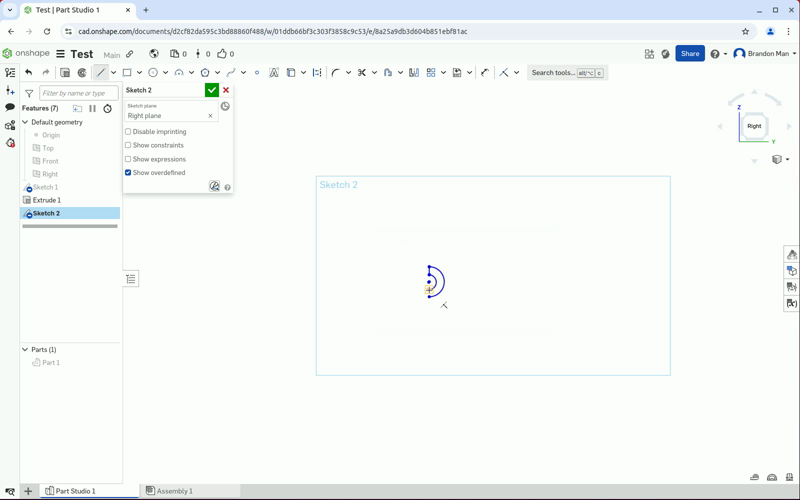
scroll(6)
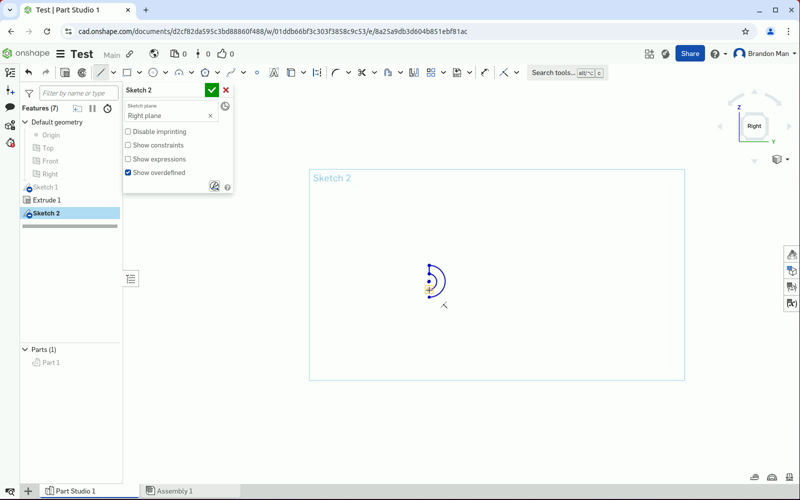
scroll(6)
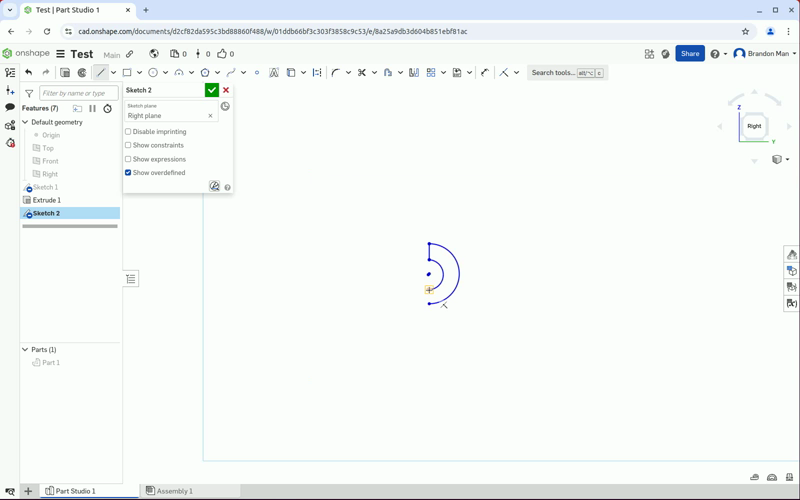
scroll(6)
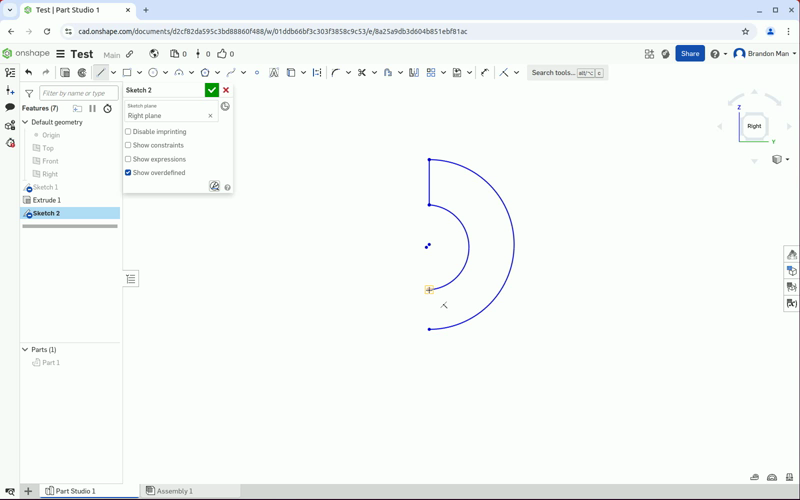
click(429, 289)
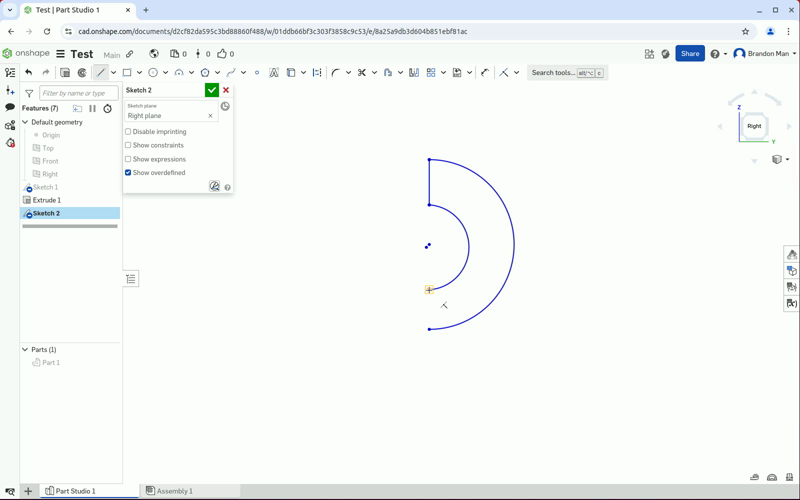
scroll(-6)
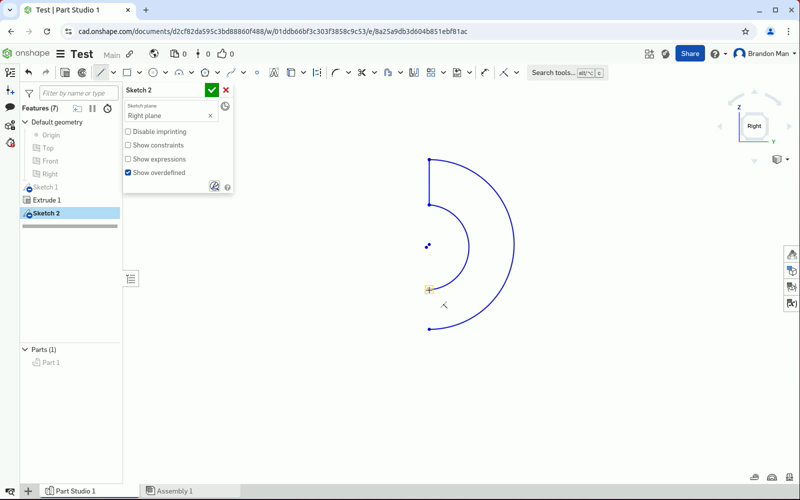
scroll(-6)
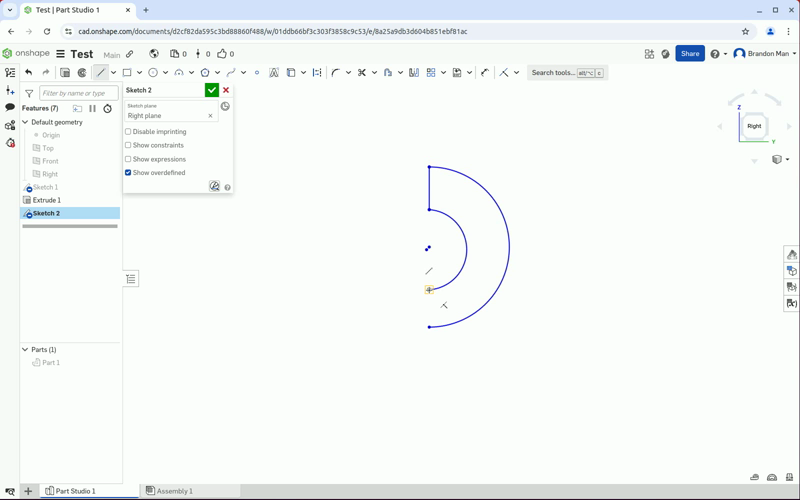
scroll(-6)
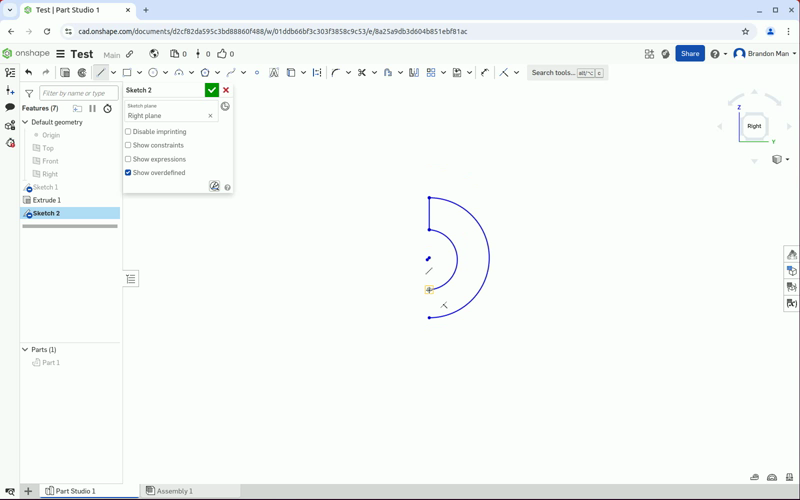
scroll(-6)
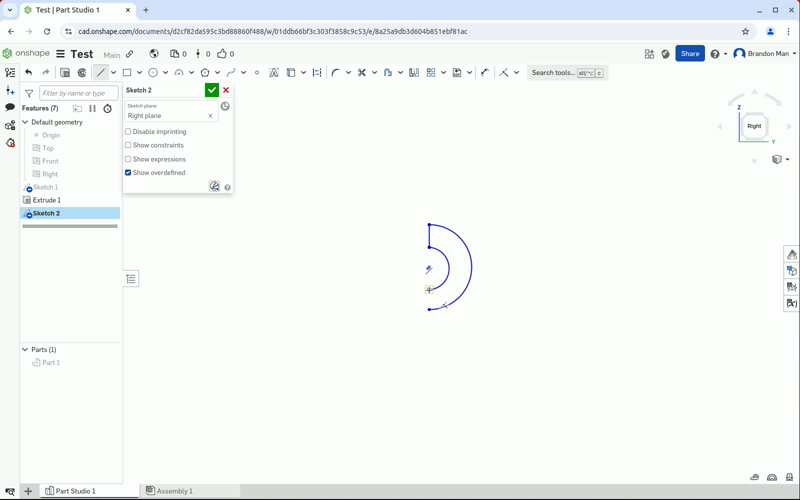
scroll(-6)
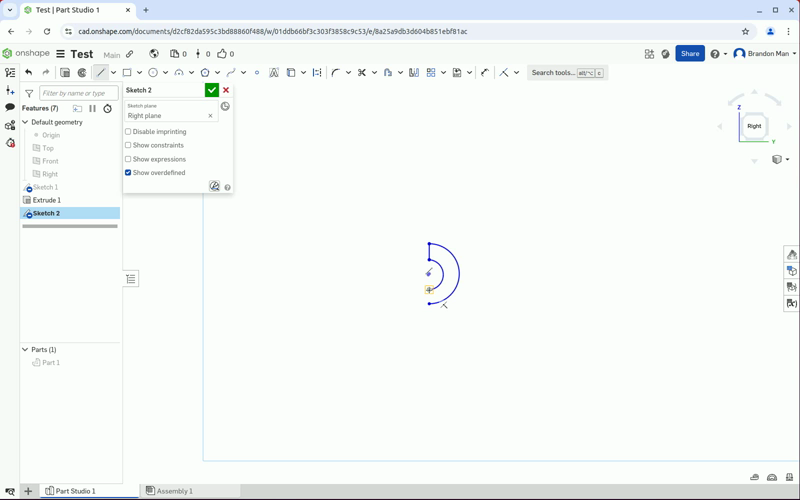
scroll(-6)
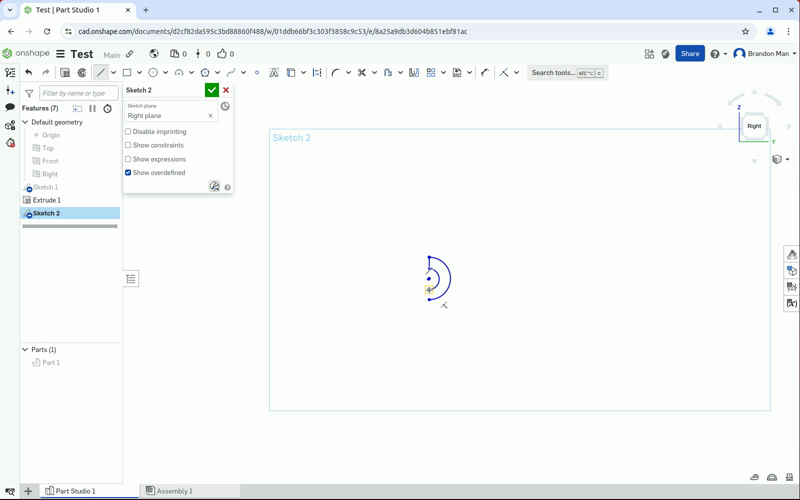
scroll(-6)
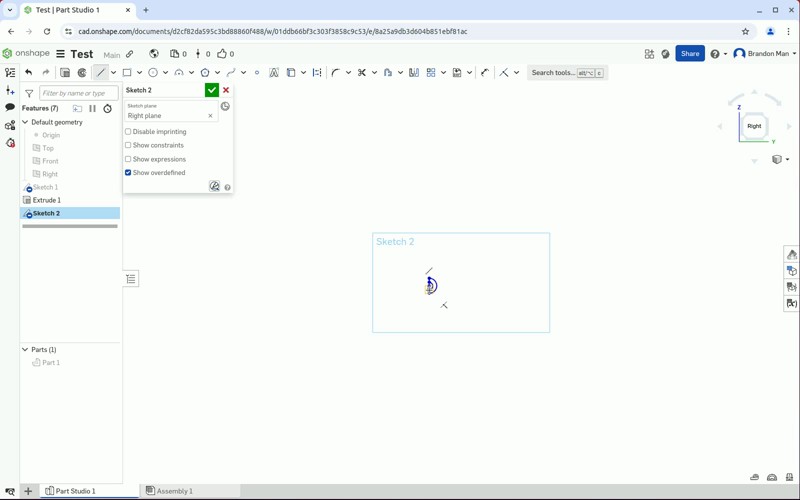
mouse_move(459, 289)
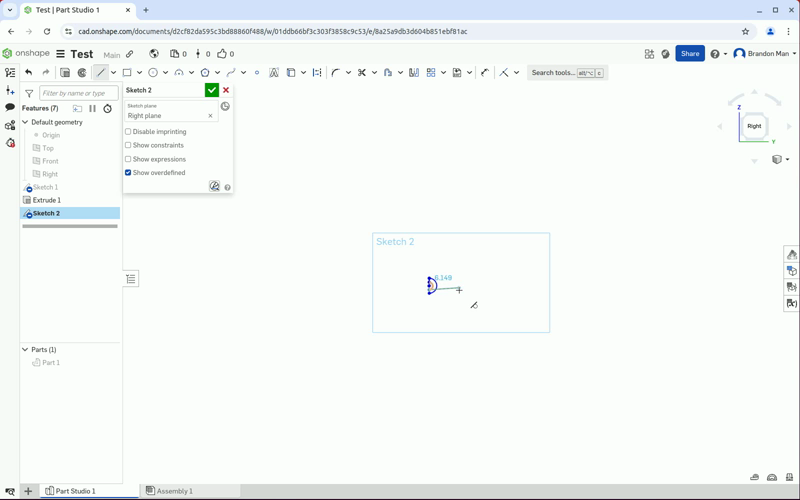
key_down(shift)
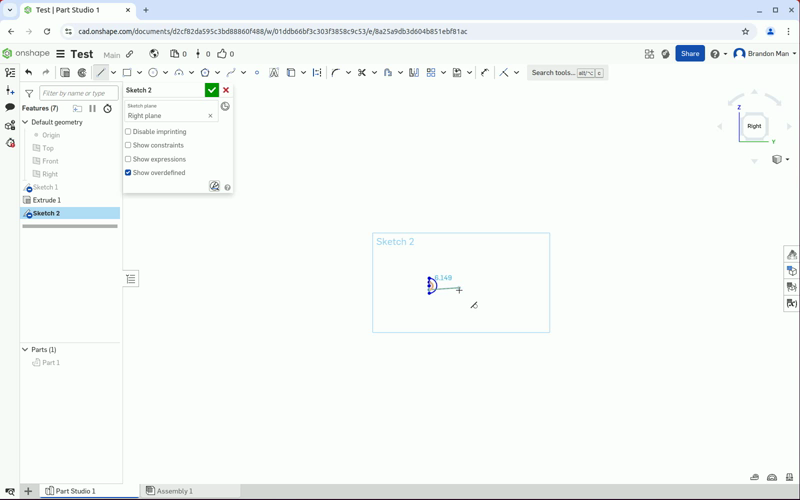
mouse_move(429, 293)
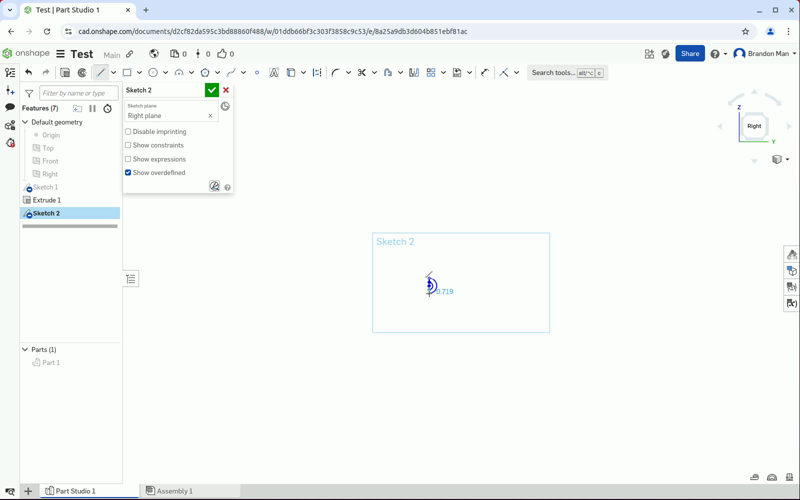
scroll(6)
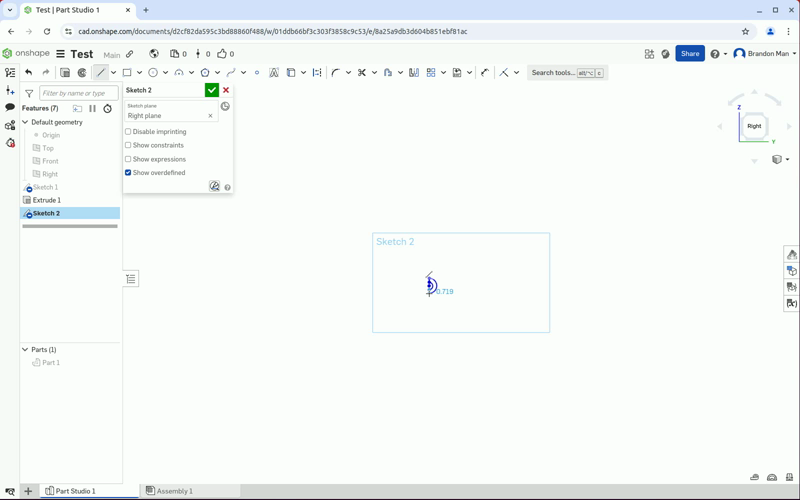
scroll(6)
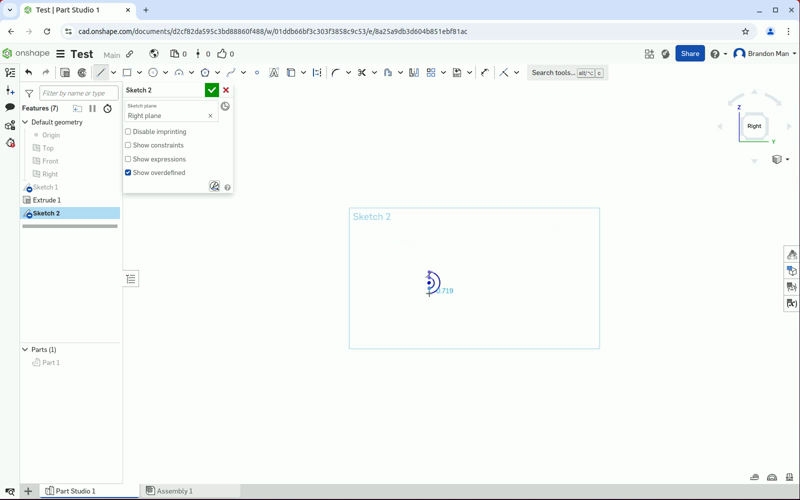
scroll(6)
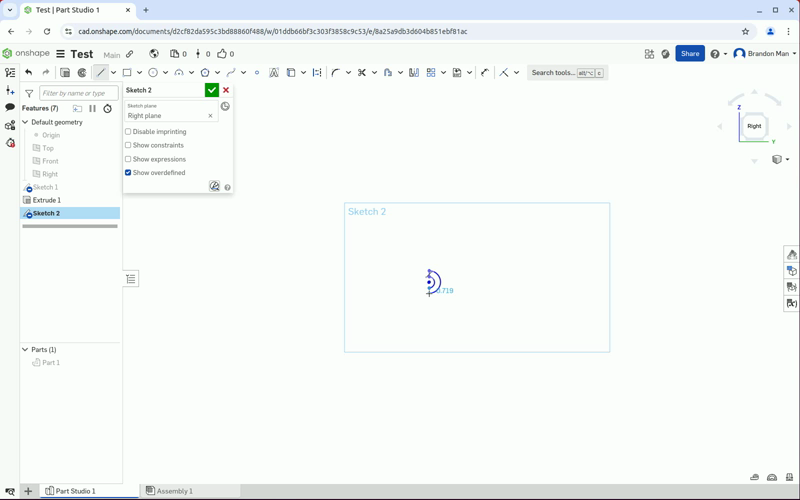
scroll(6)
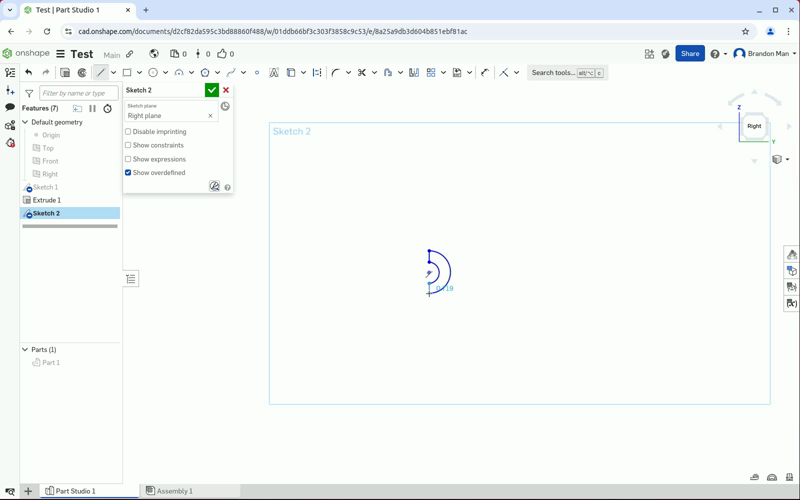
scroll(6)
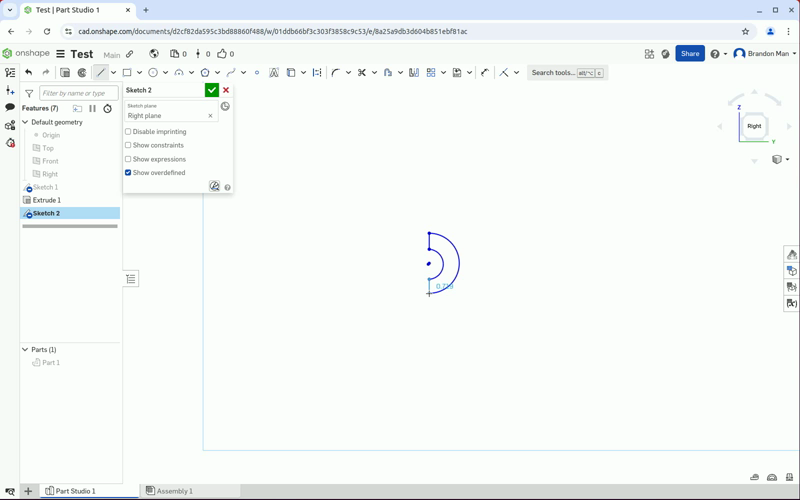
scroll(6)
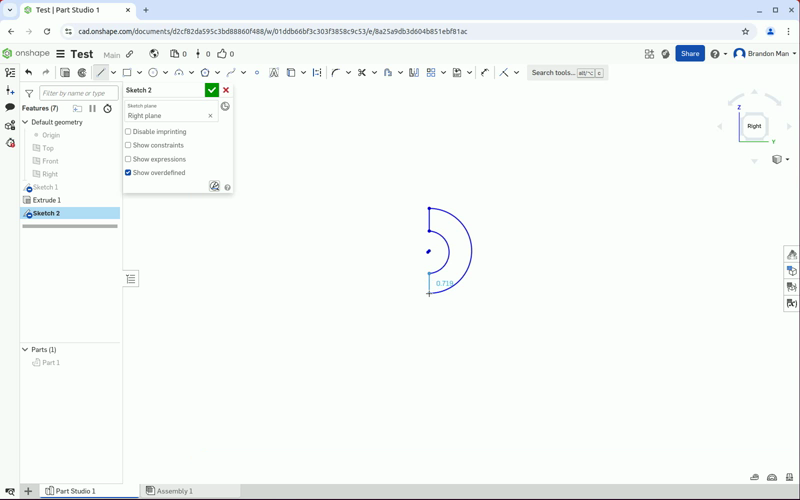
scroll(6)
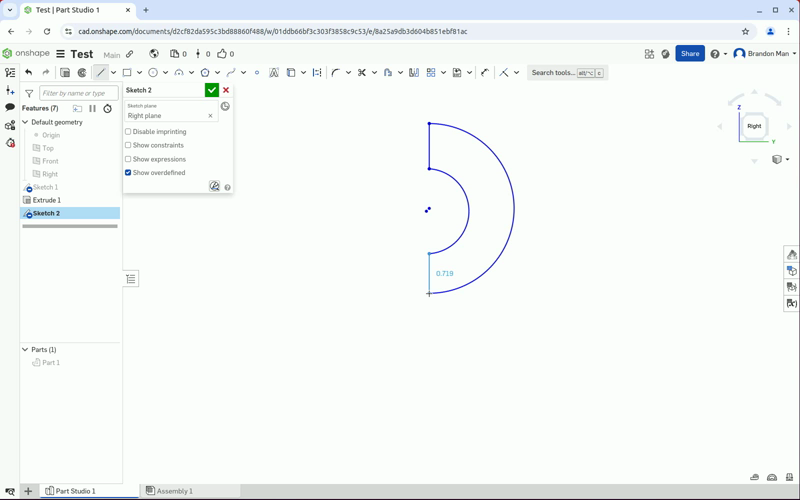
key_up(shift)
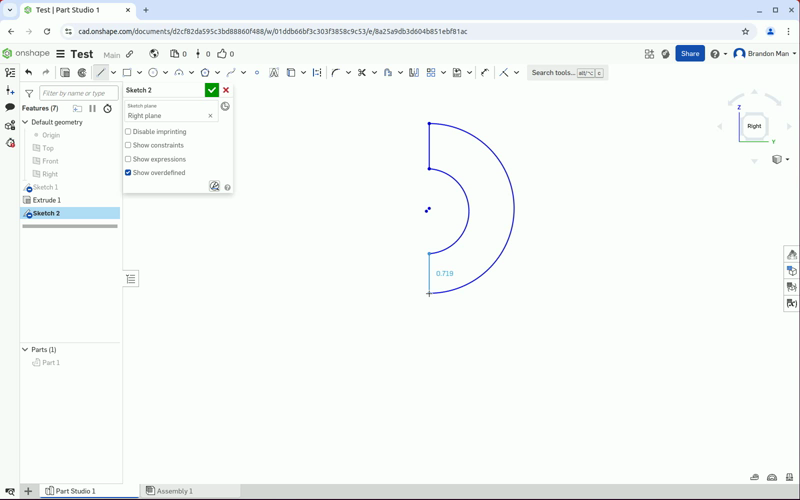
click(429, 293)
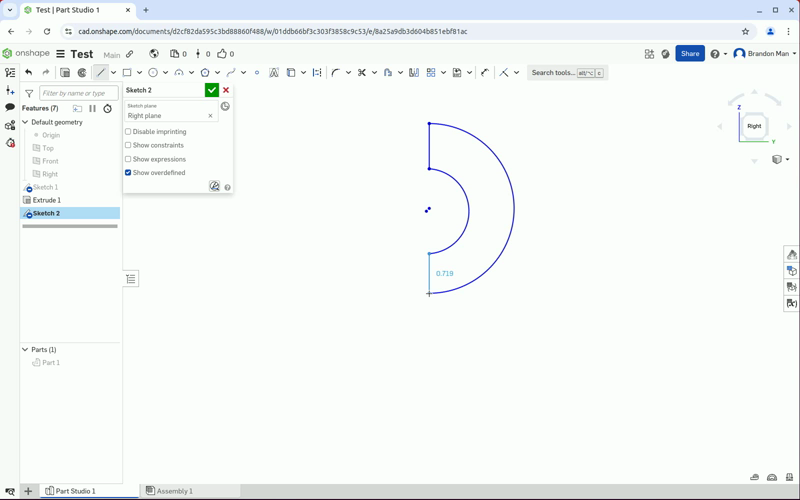
scroll(-6)
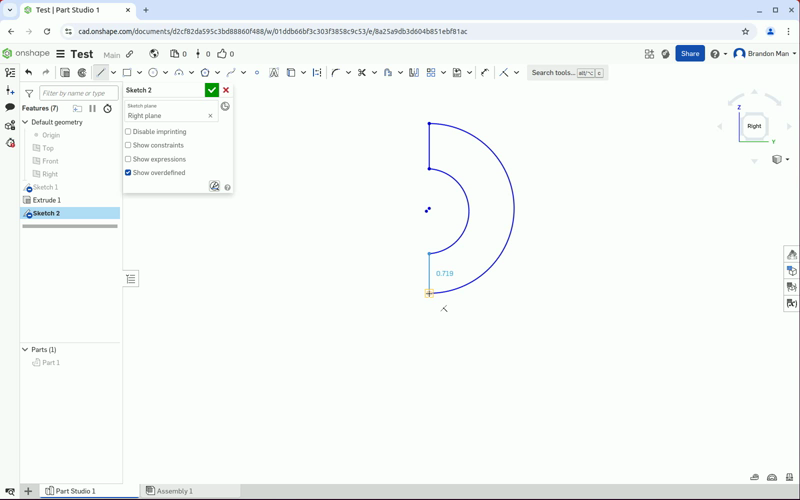
scroll(-6)
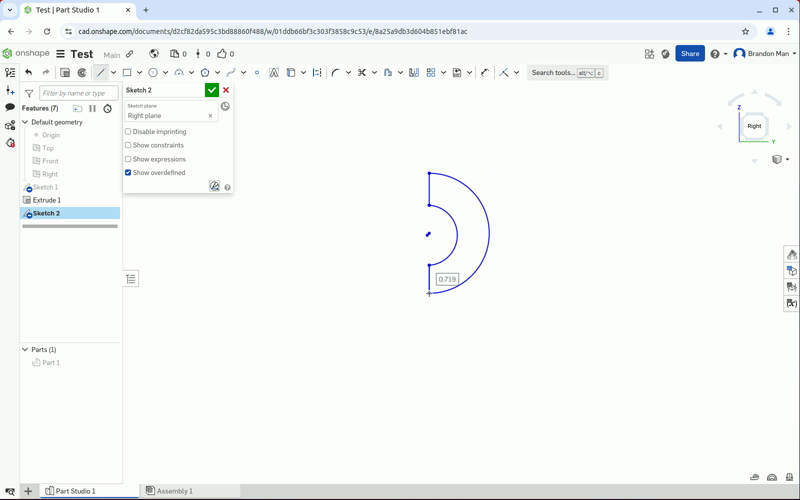
scroll(-6)
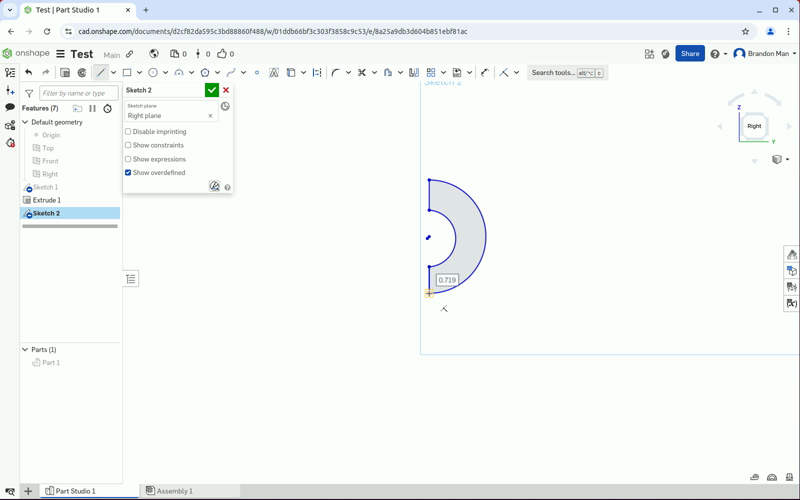
scroll(-6)
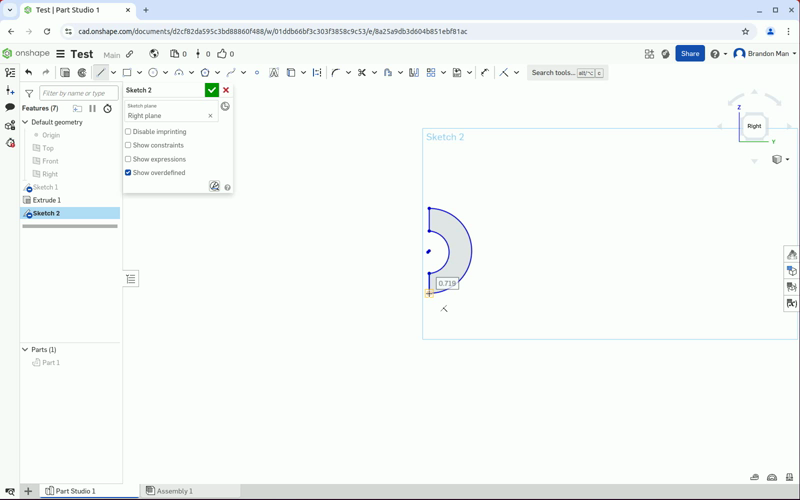
scroll(-6)
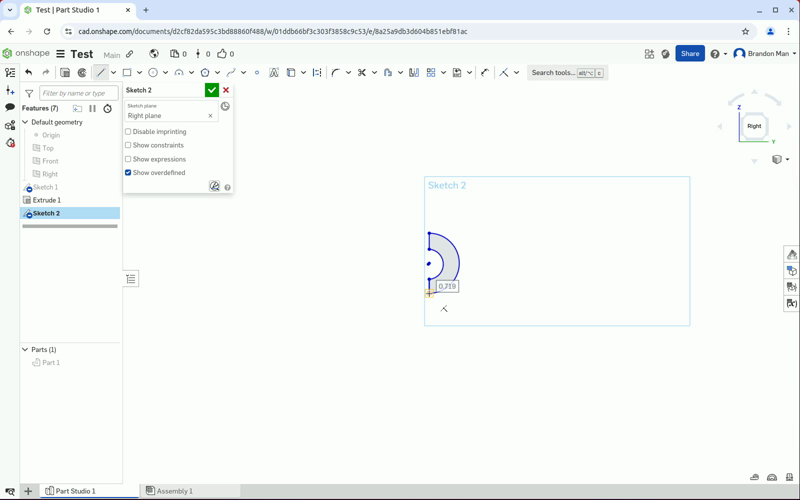
scroll(-6)
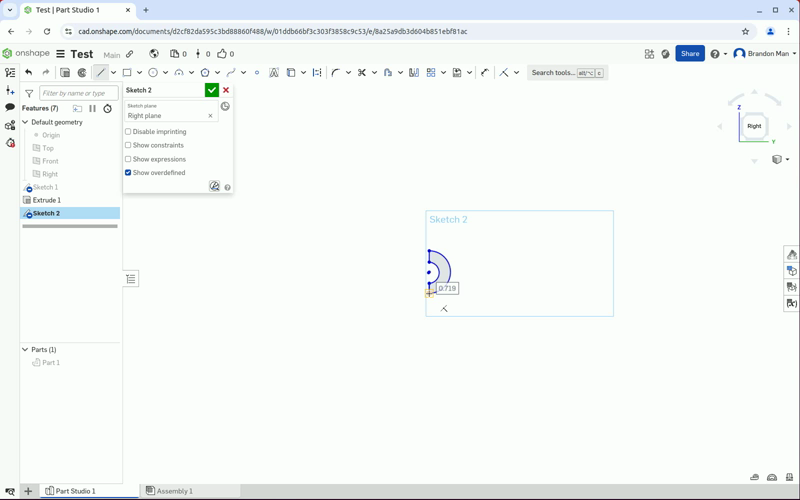
scroll(-6)
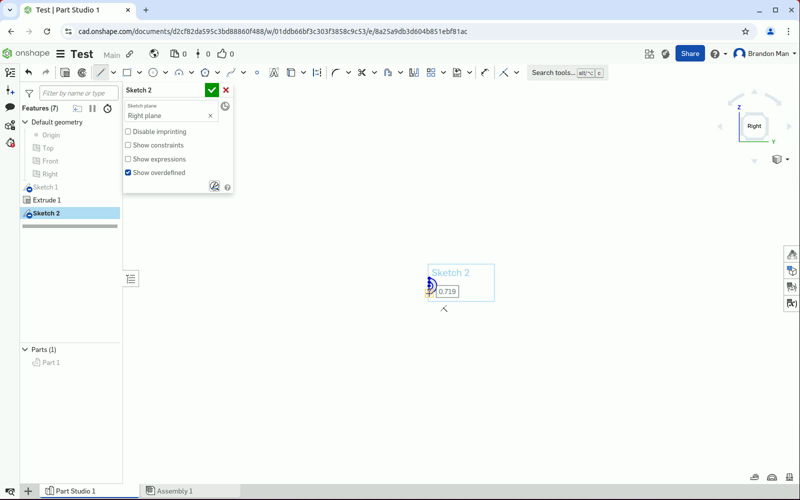
key(esc)
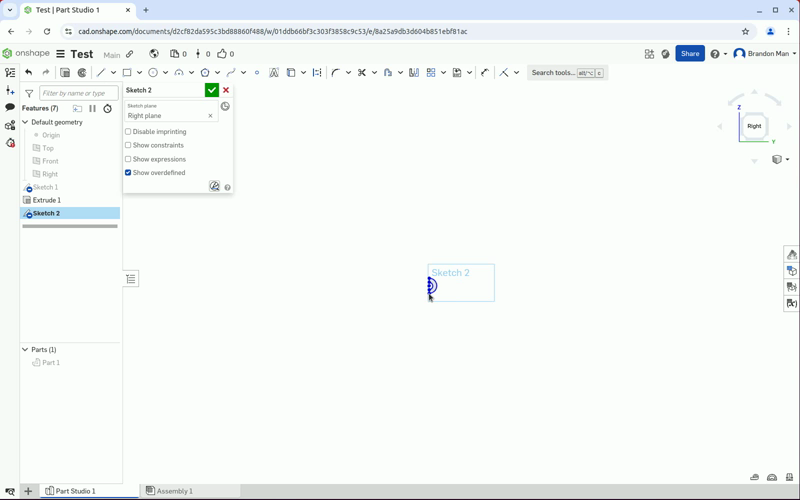
mouse_move(430, 291)
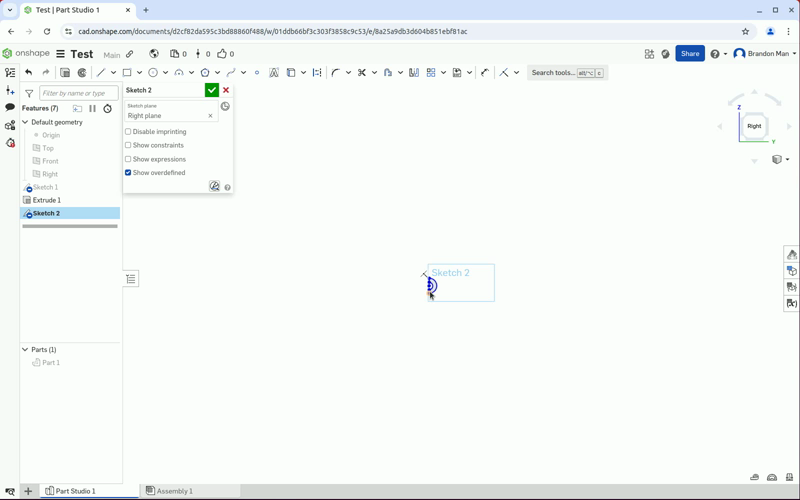
scroll(6)
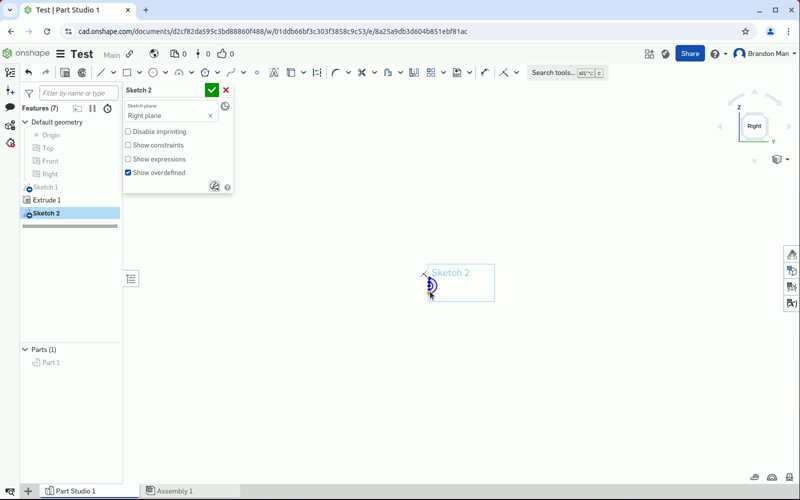
scroll(6)
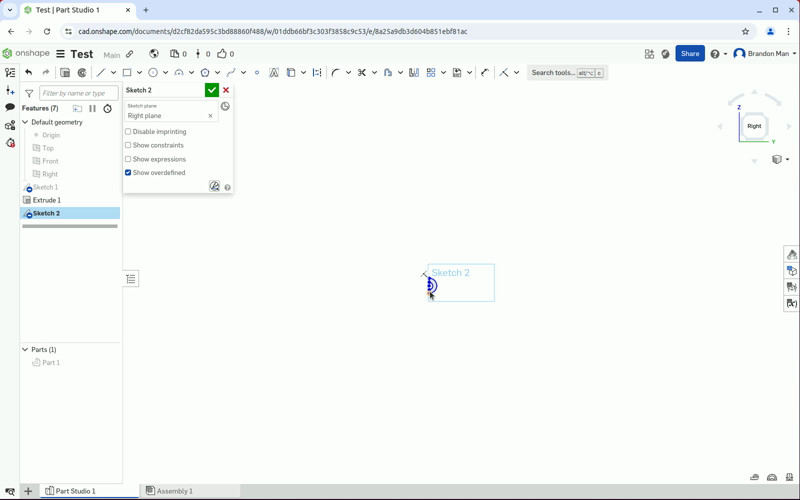
scroll(6)
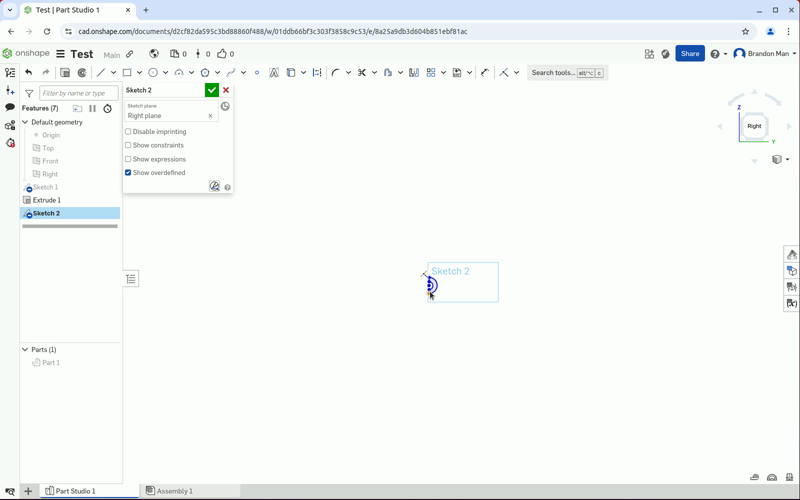
scroll(6)
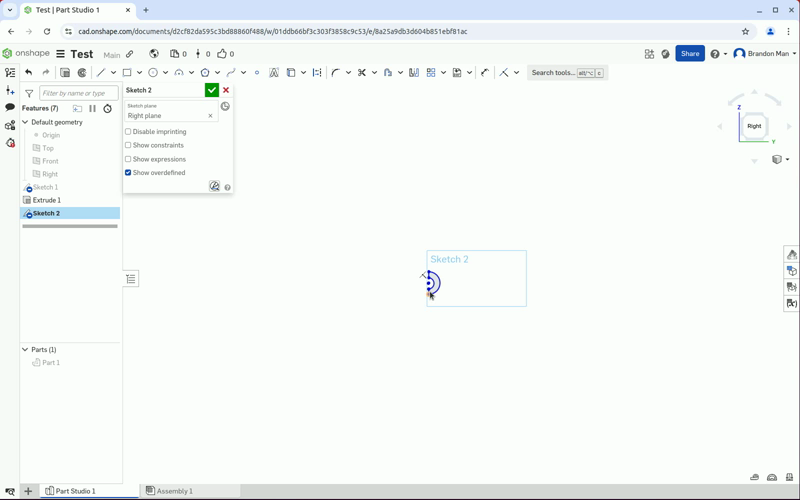
scroll(6)
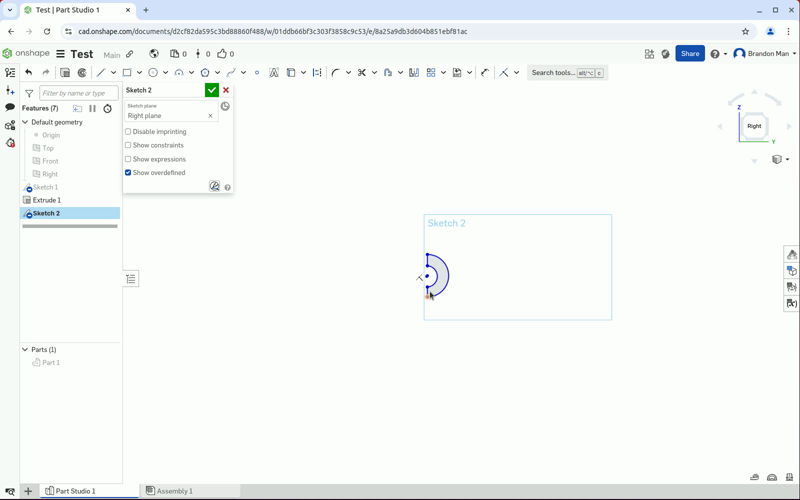
scroll(6)
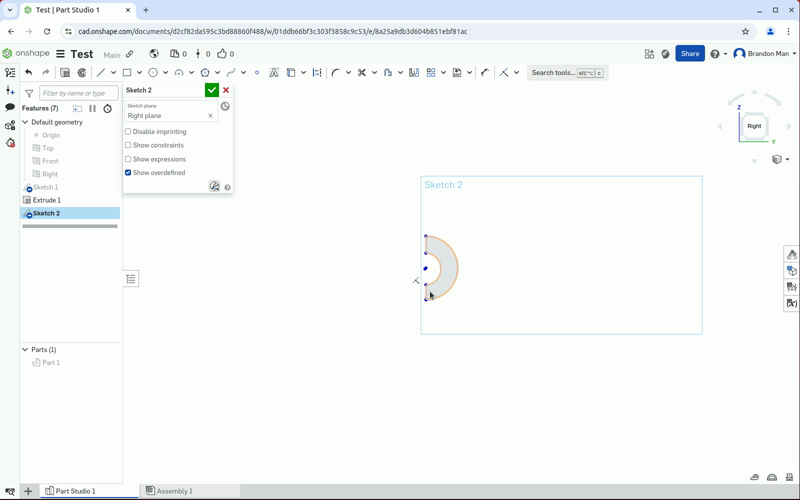
scroll(6)
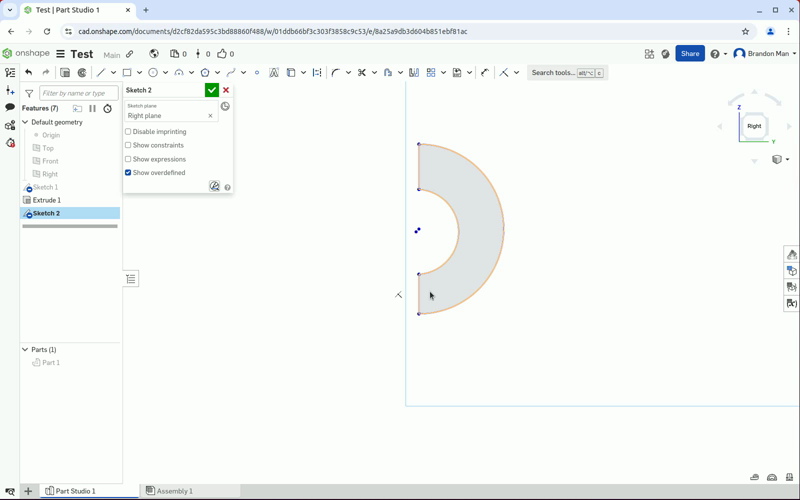
click(430, 291)
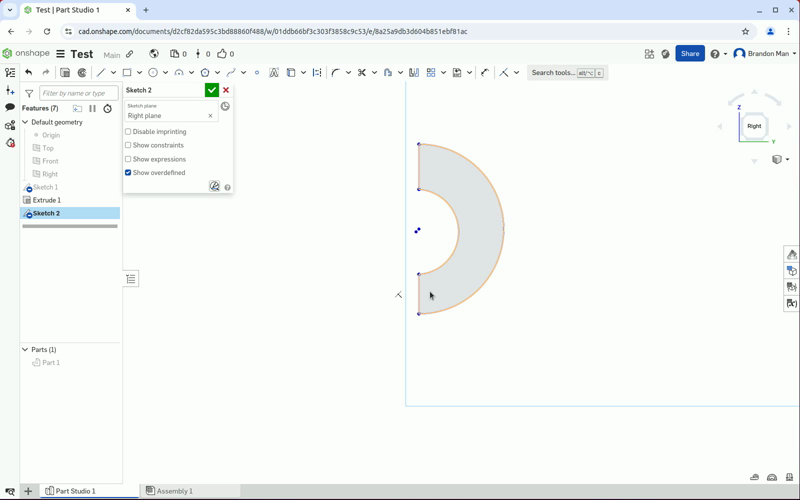
scroll(-6)
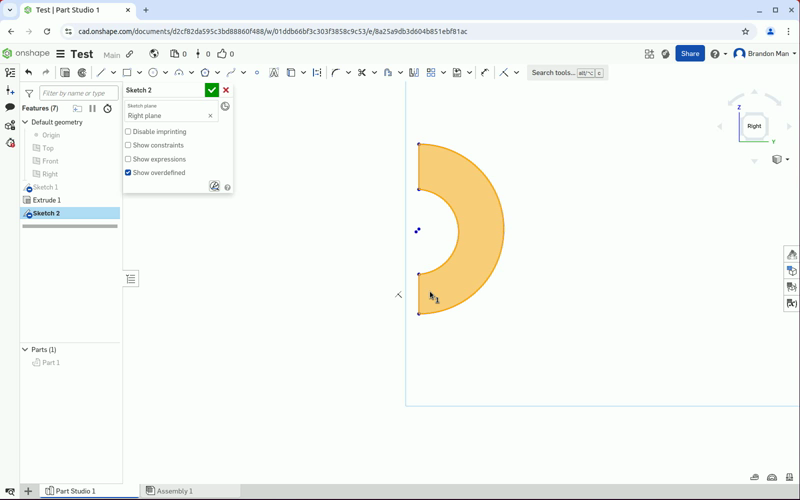
scroll(-6)
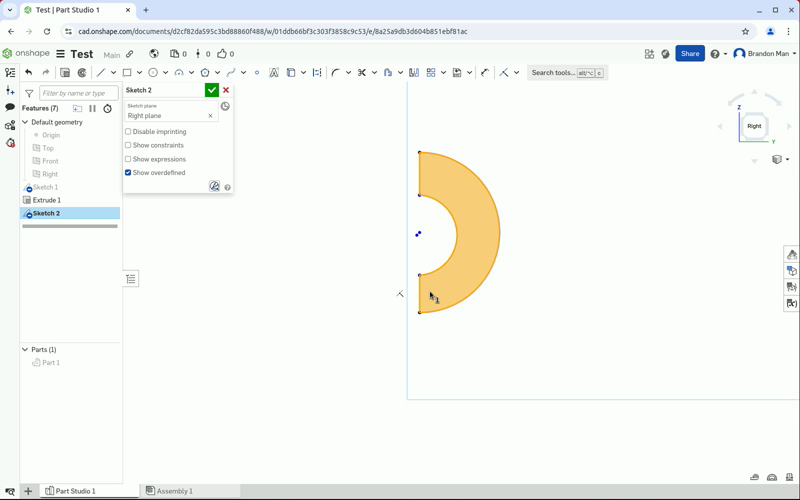
scroll(-6)
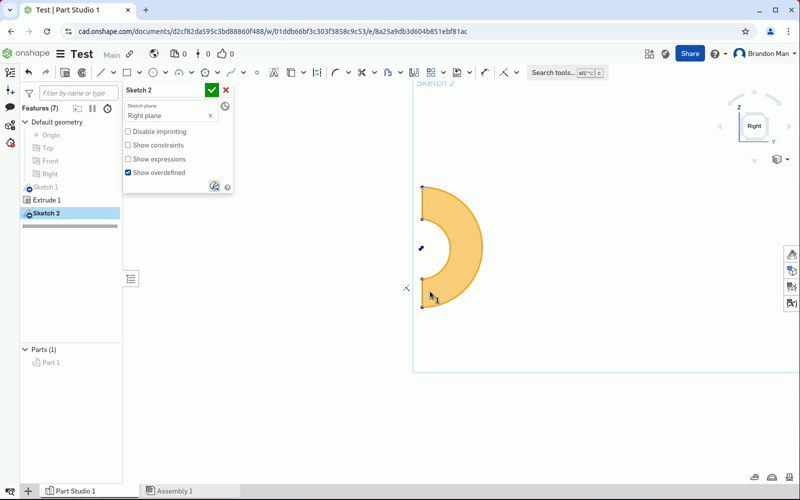
scroll(-6)
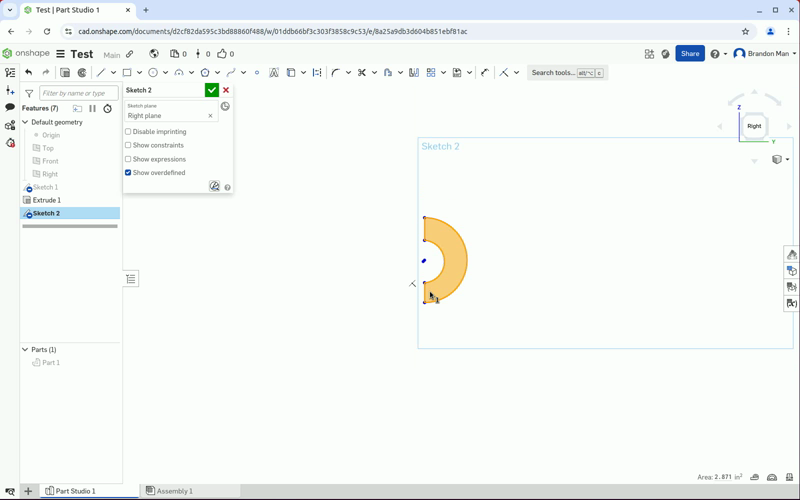
scroll(-6)
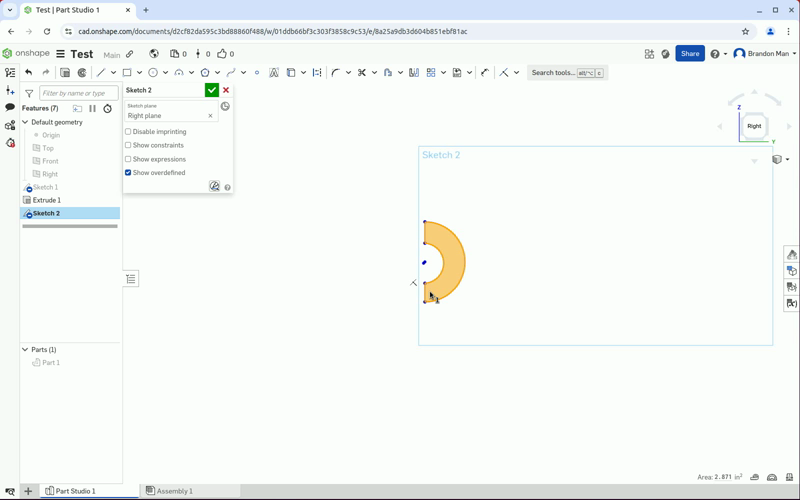
scroll(-6)
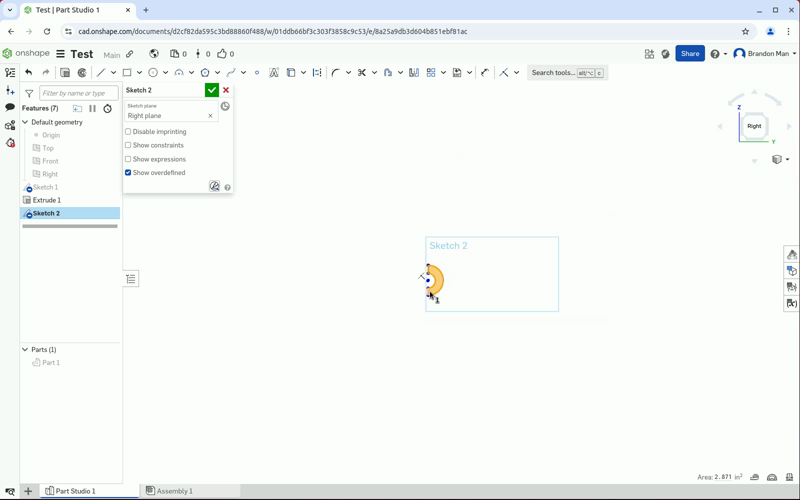
scroll(-6)
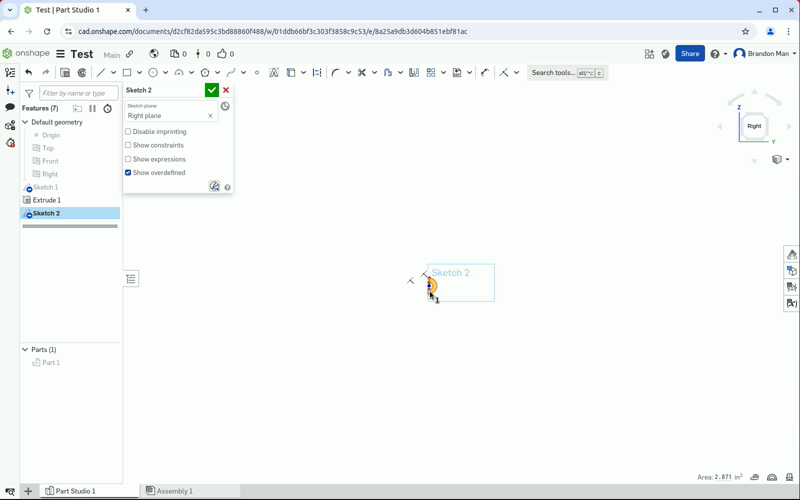
mouse_move(73, 352)
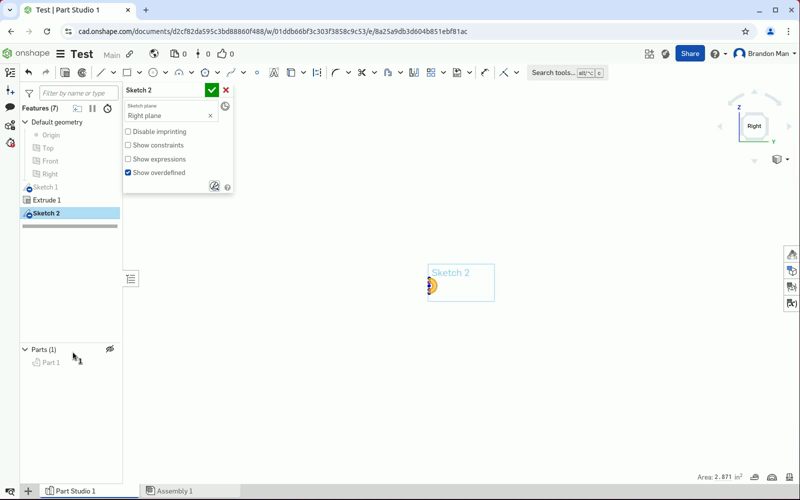
key(shift+y)
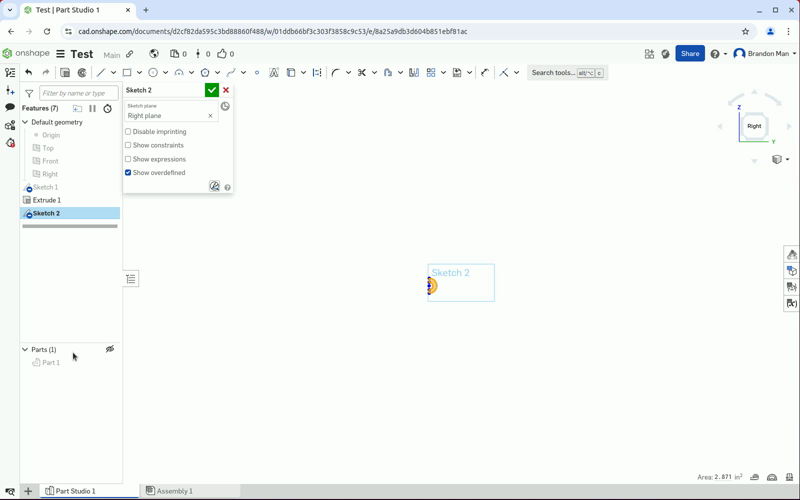
key(shift+e)
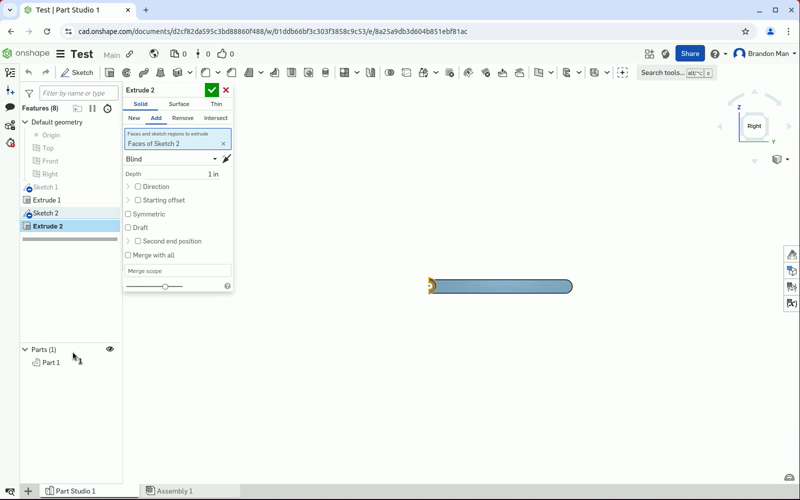
mouse_move(143, 106)
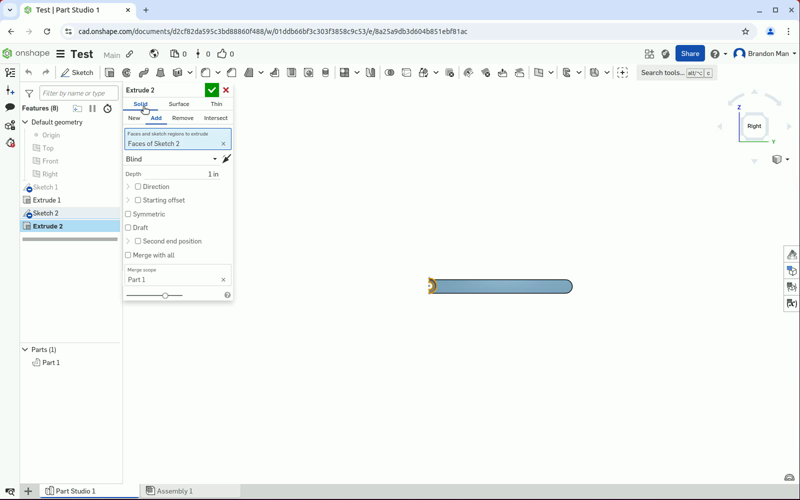
click(143, 106)
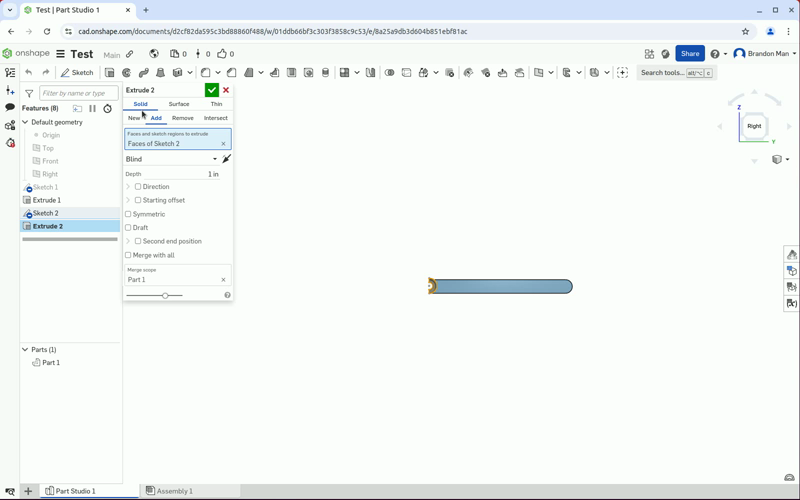
mouse_move(137, 120)
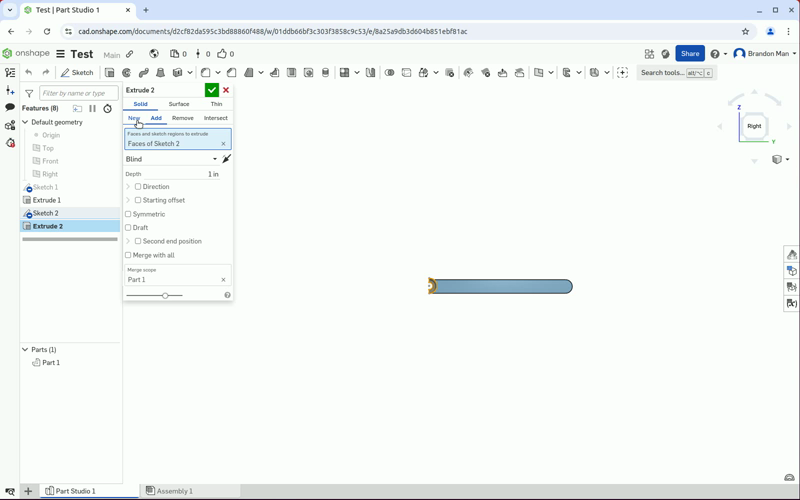
click(137, 120)
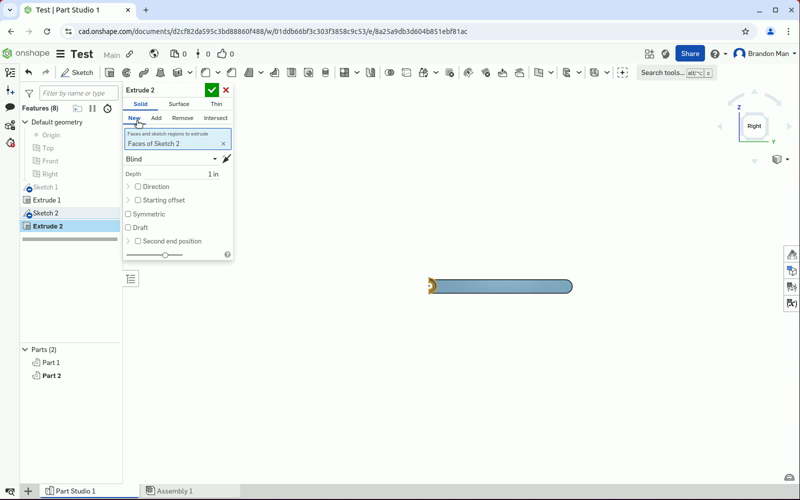
key(tab, 4)
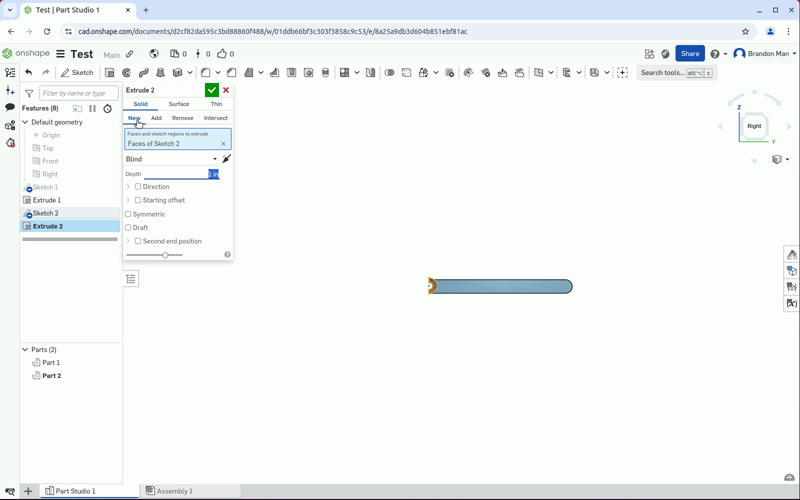
text(1.444)
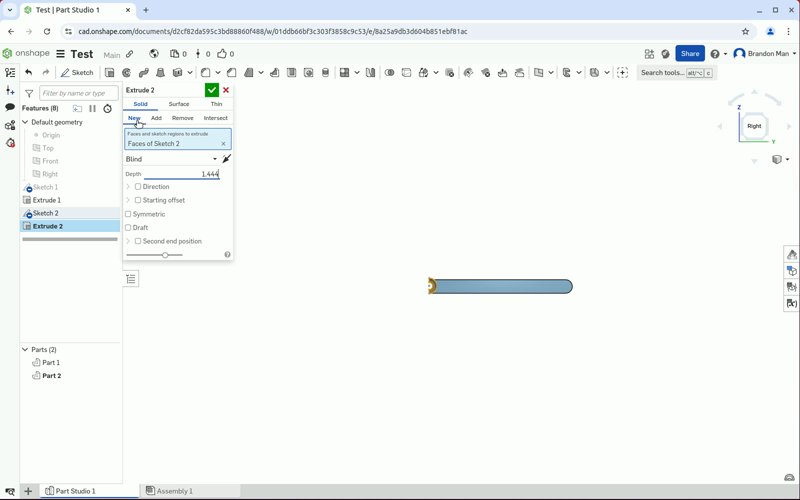
key(enter)
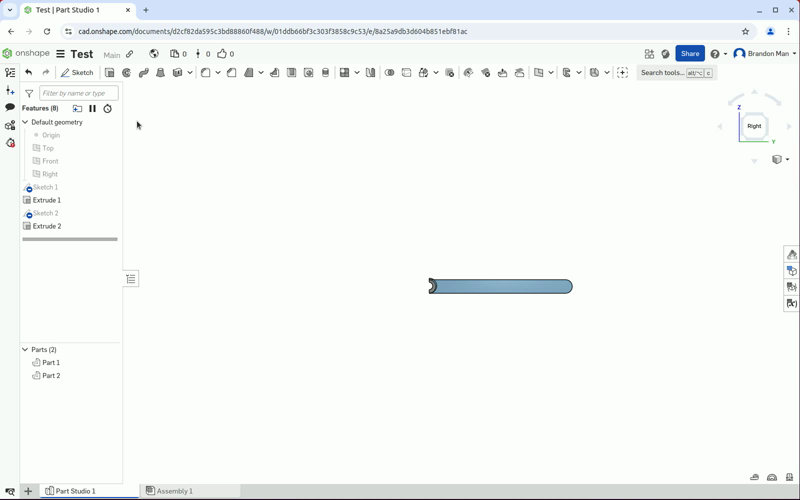
key(shift+h)
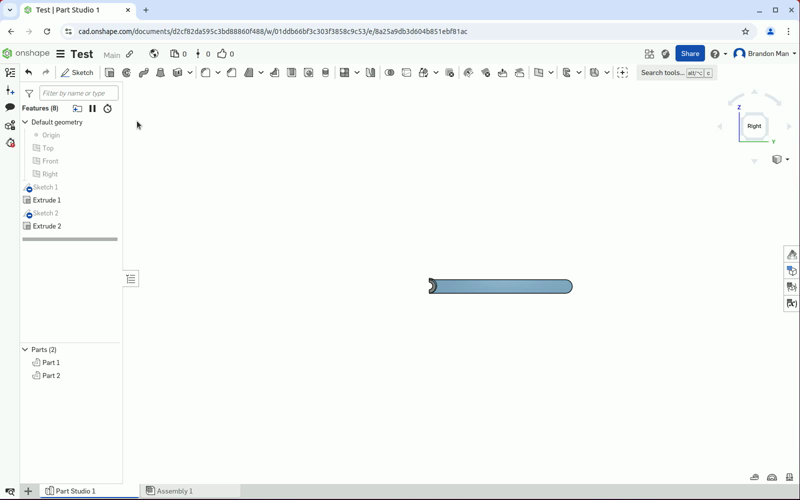
key(shift+h)
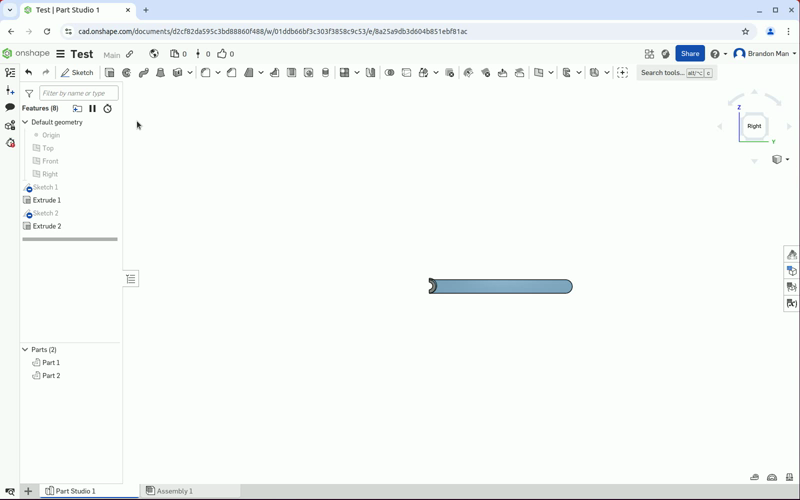
mouse_move(73, 189)
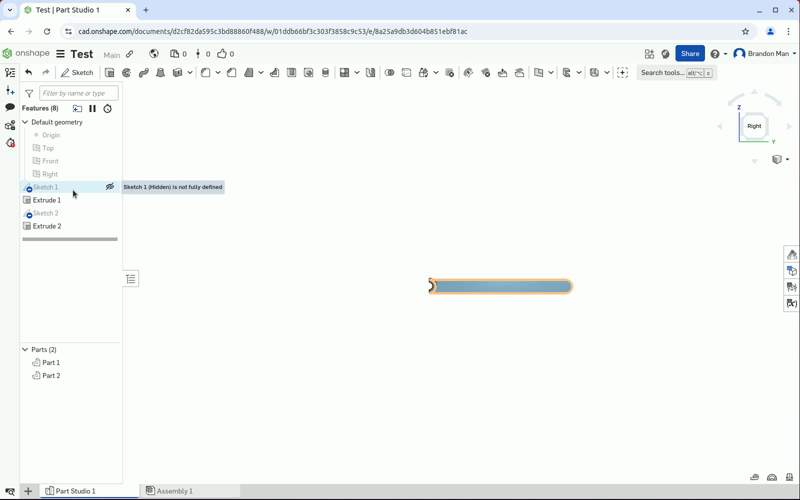
click(73, 189)
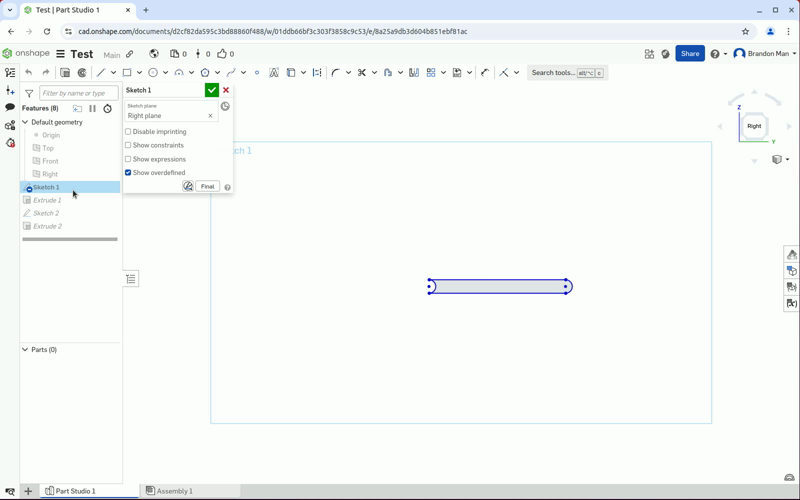
mouse_move(229, 92)
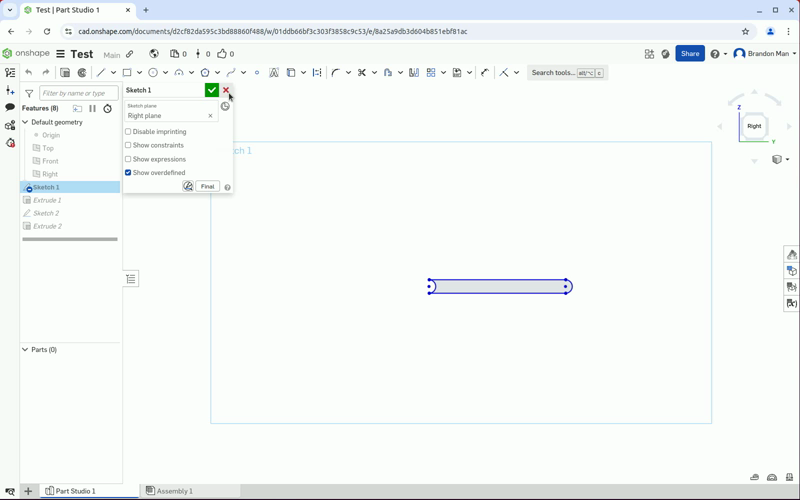
click(229, 92)
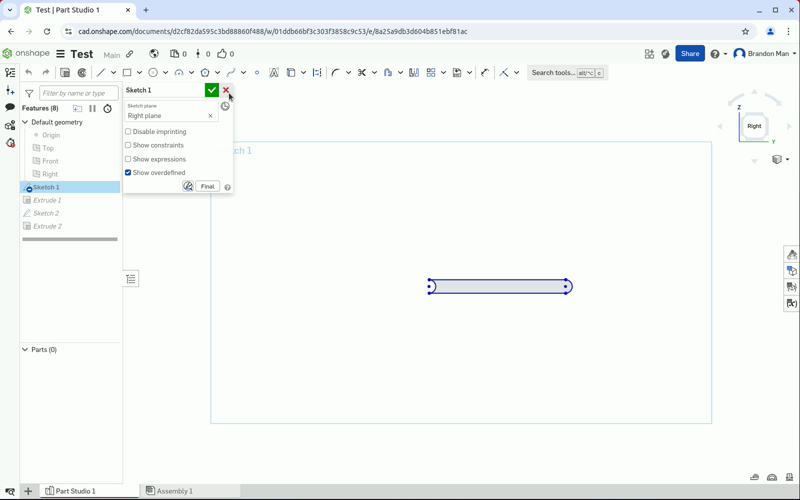
key(shift+s)
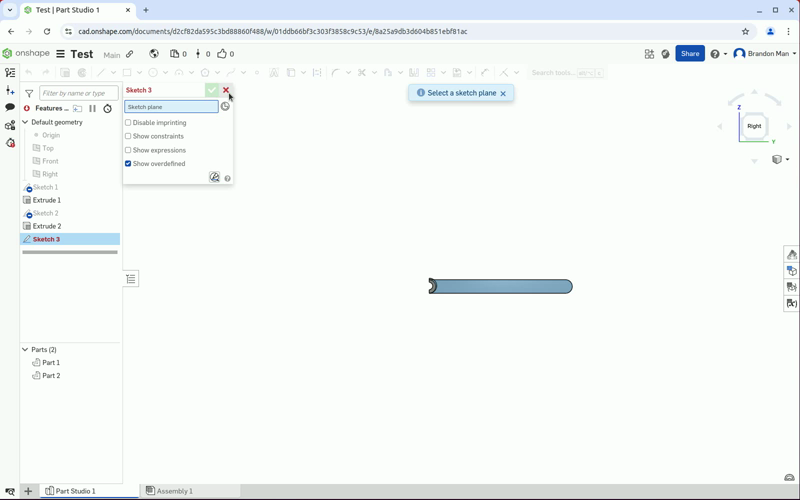
mouse_move(73, 176)
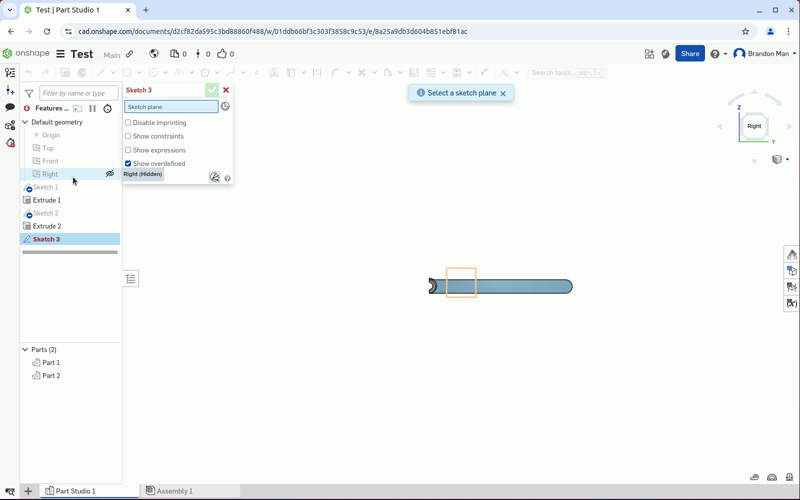
click(73, 176)
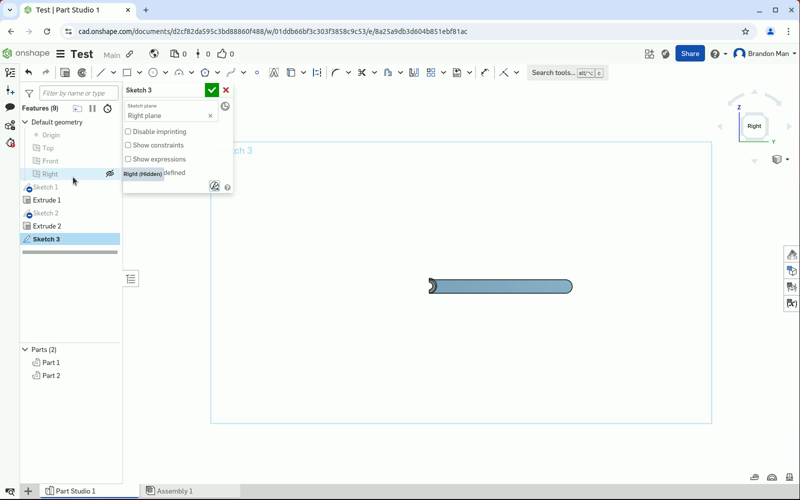
mouse_move(73, 352)
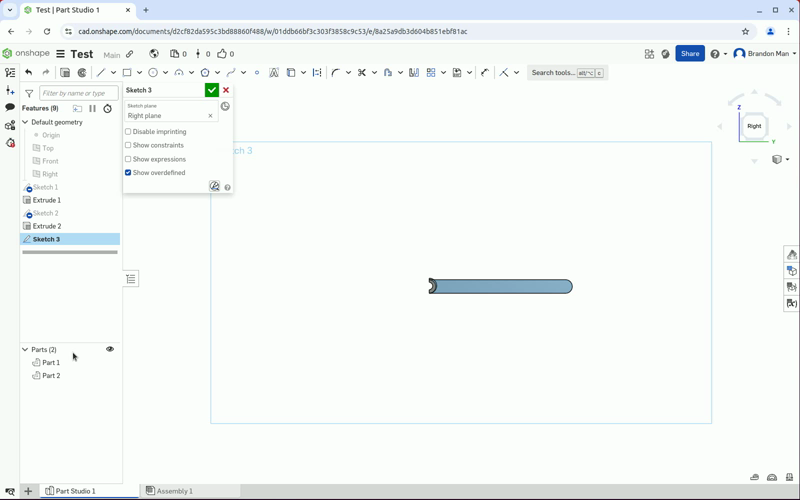
key(y)
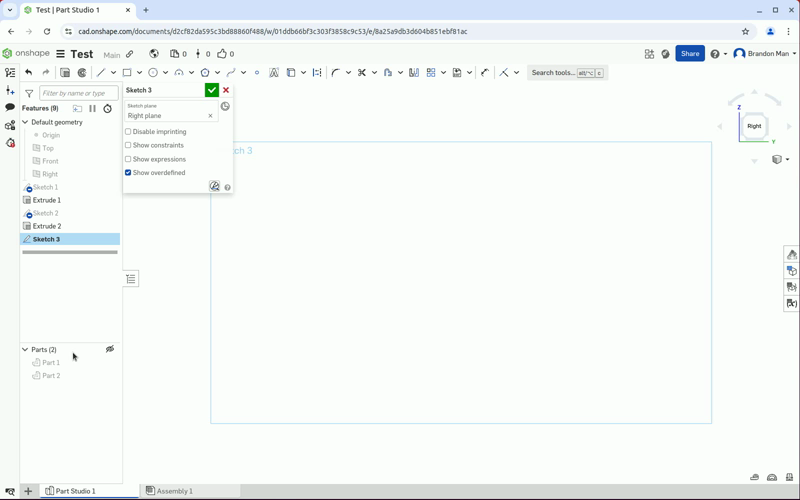
key(a)
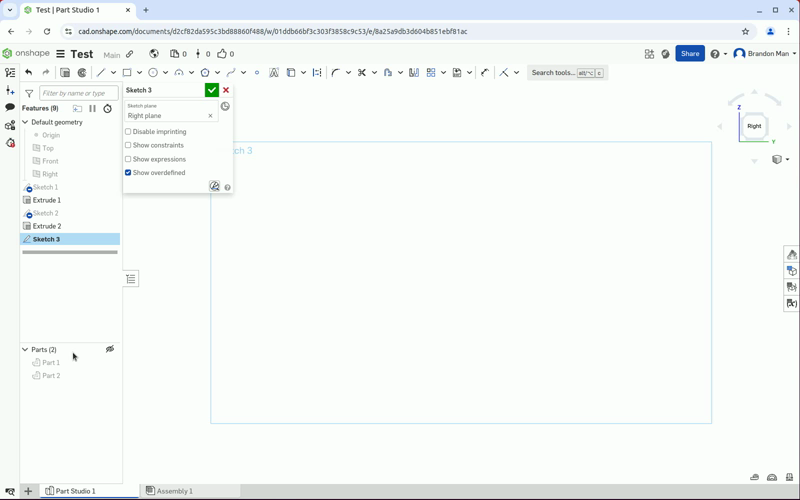
key_down(shift)
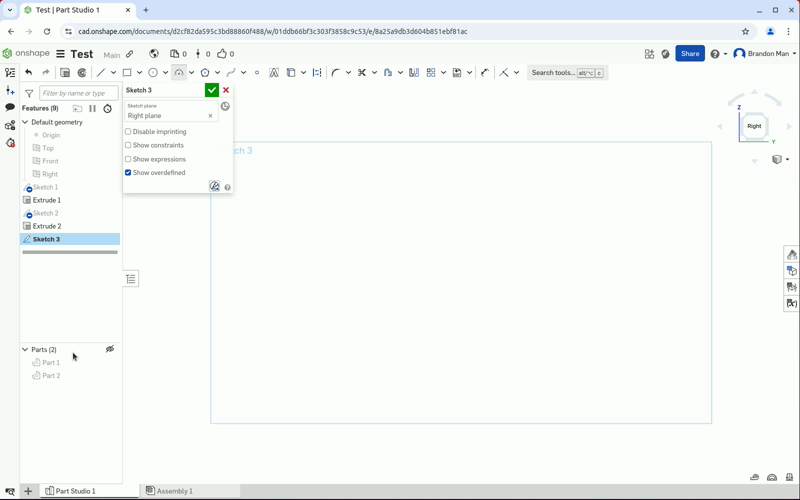
mouse_move(566, 293)
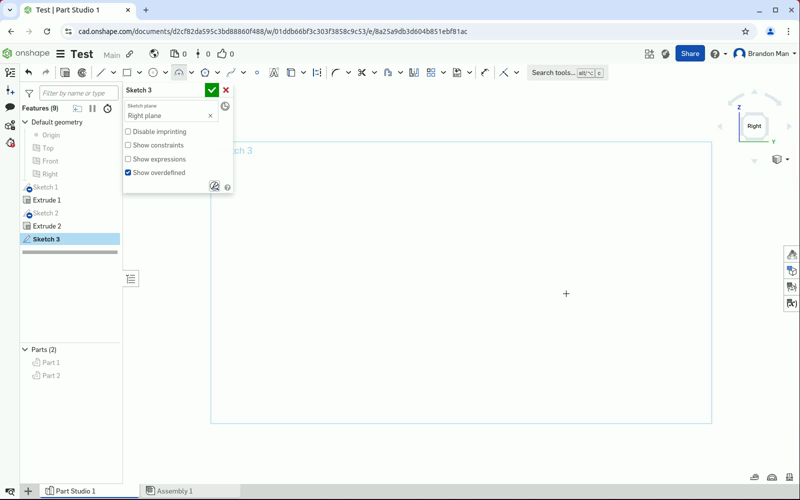
click(566, 293)
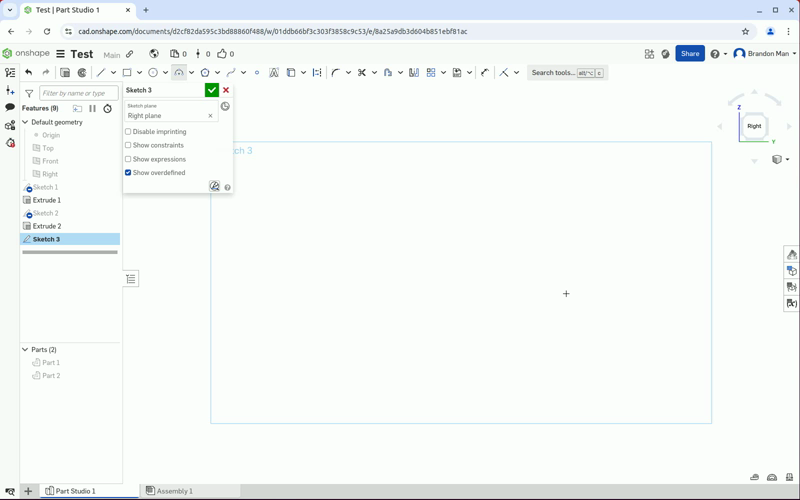
key_up(shift)
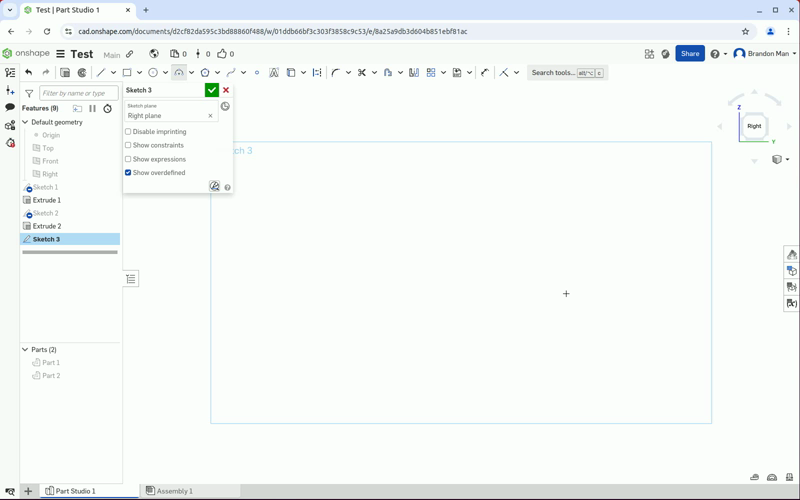
key_down(shift)
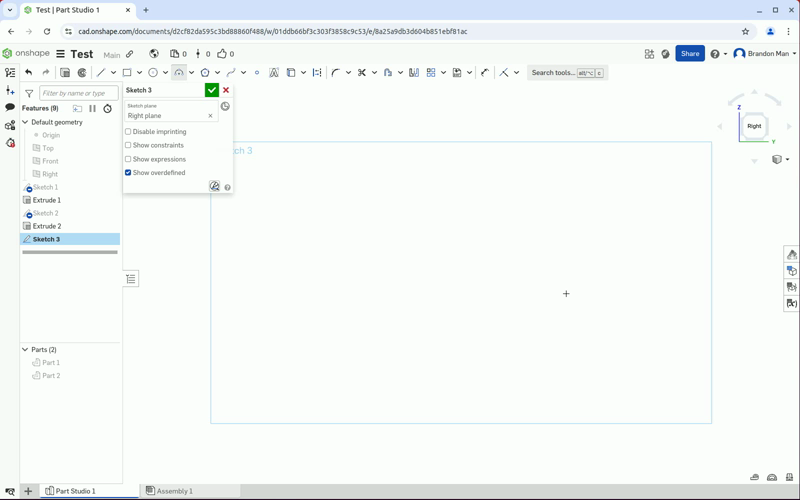
mouse_move(566, 278)
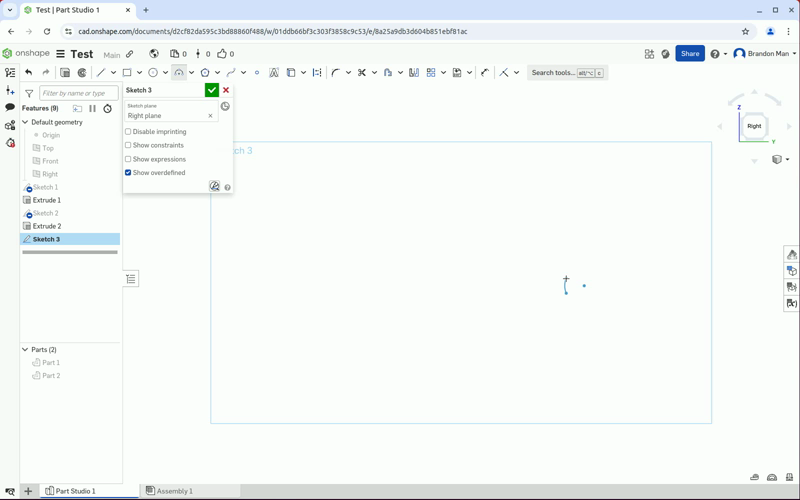
click(566, 278)
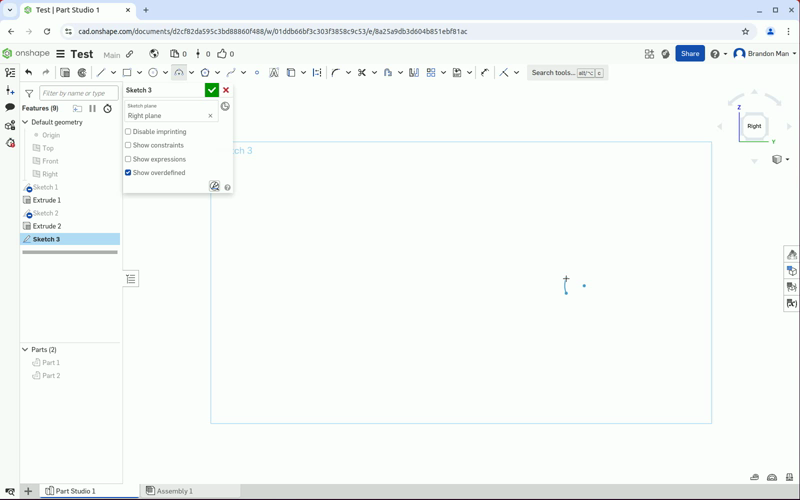
mouse_move(573, 285)
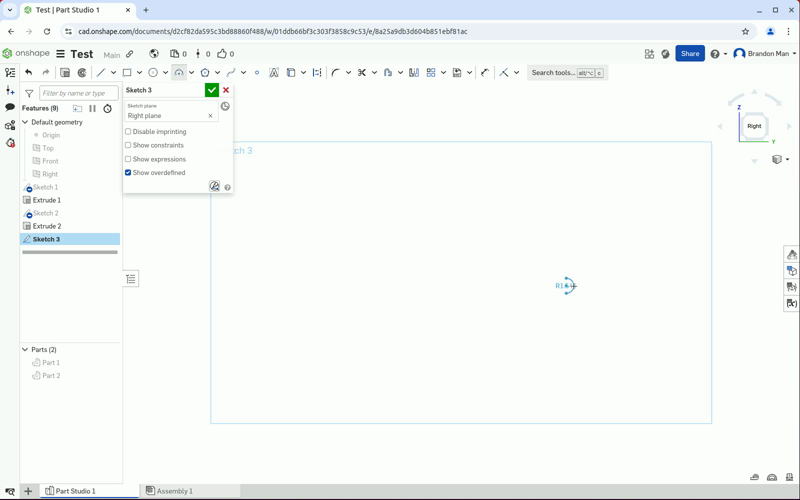
click(573, 285)
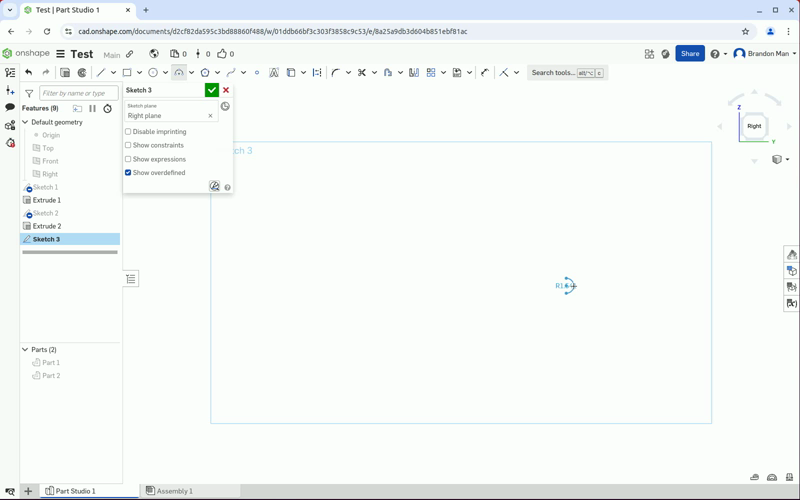
key_up(shift)
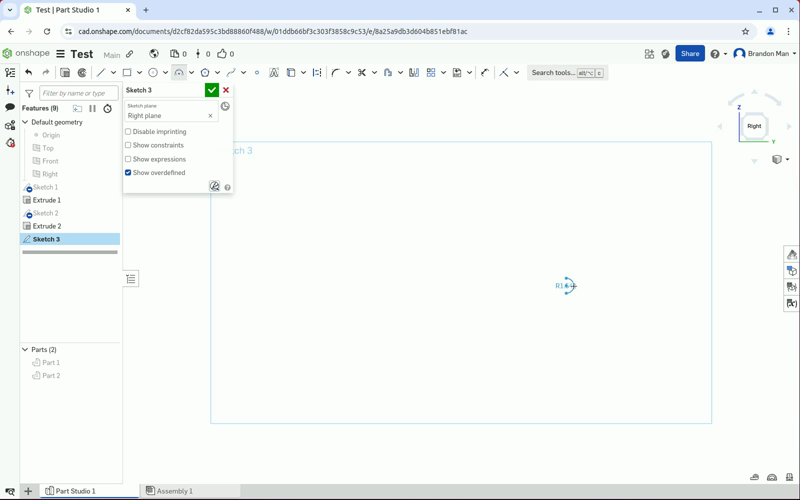
key(esc)
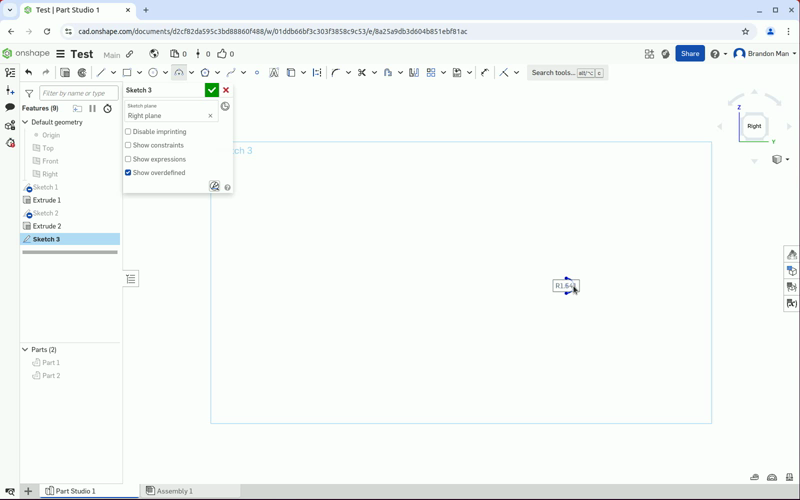
key(l)
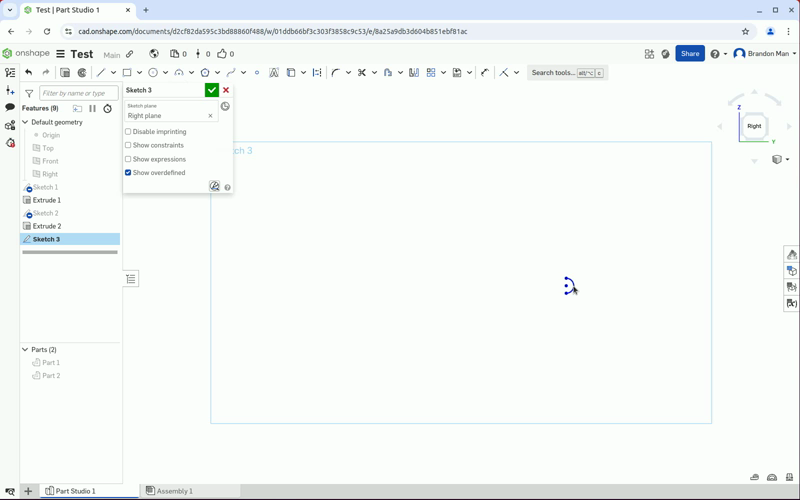
mouse_move(566, 278)
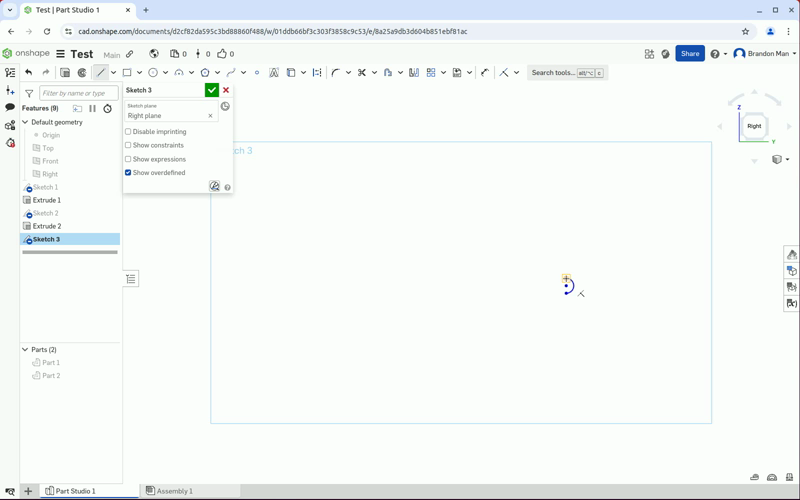
click(566, 278)
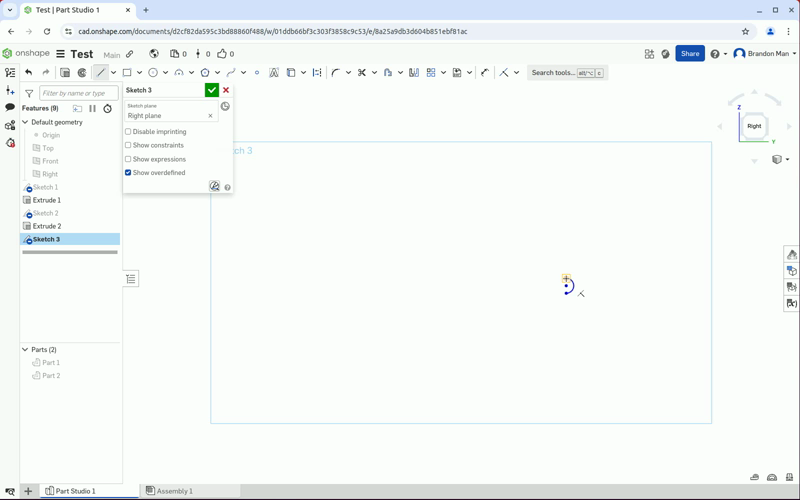
key_down(shift)
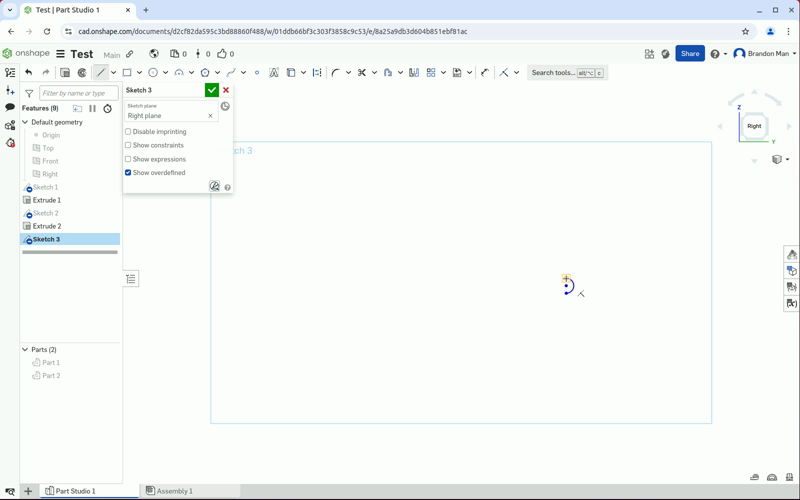
mouse_move(589, 278)
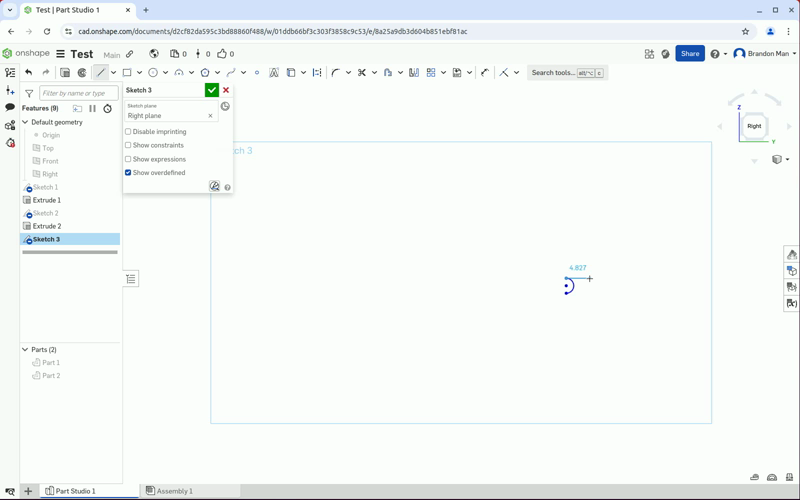
mouse_move(566, 282)
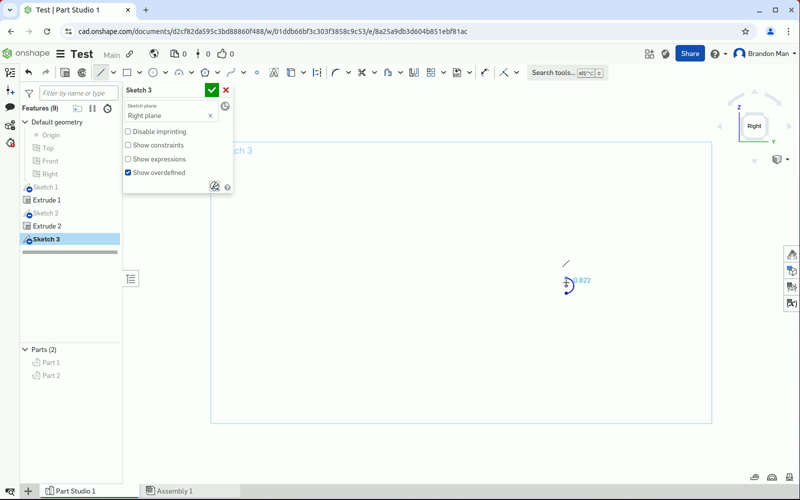
scroll(6)
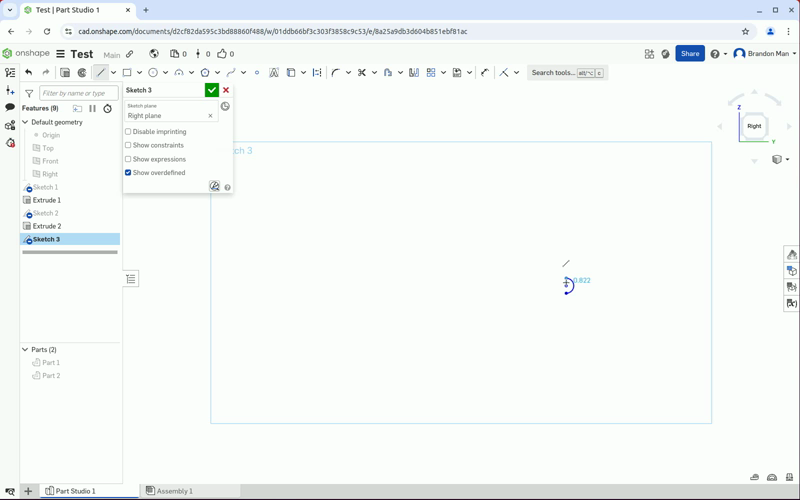
scroll(6)
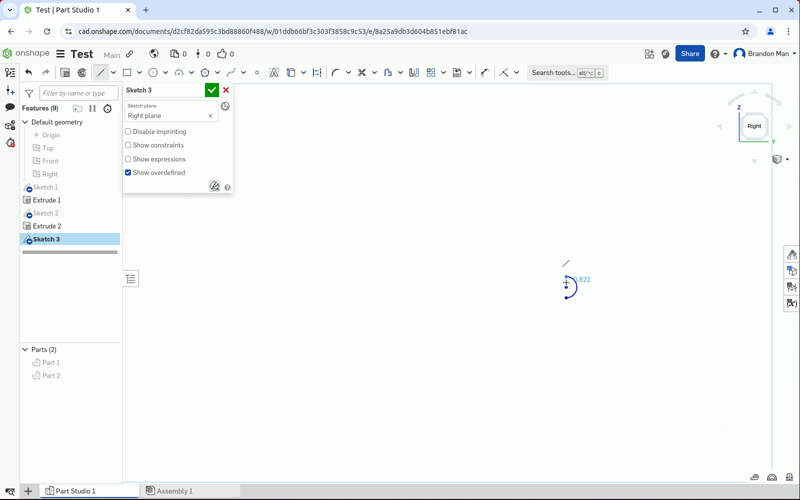
scroll(6)
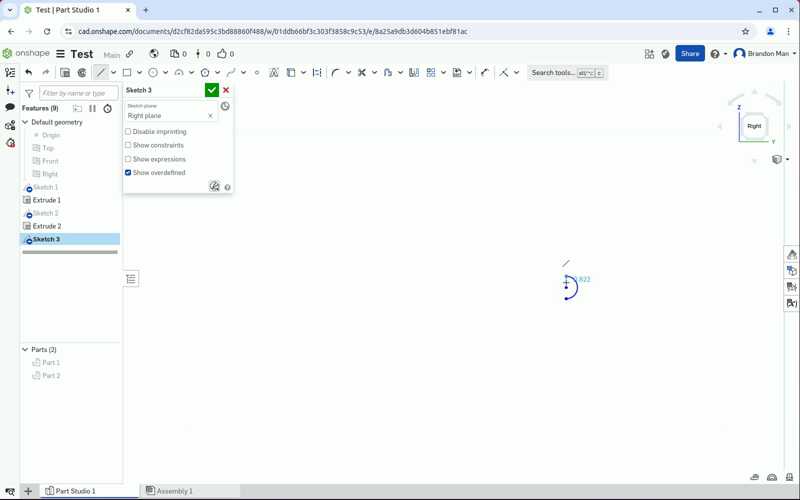
scroll(6)
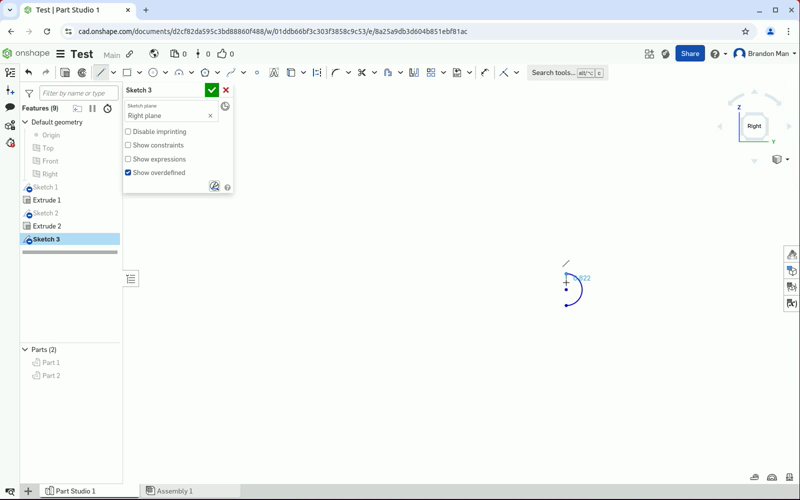
scroll(6)
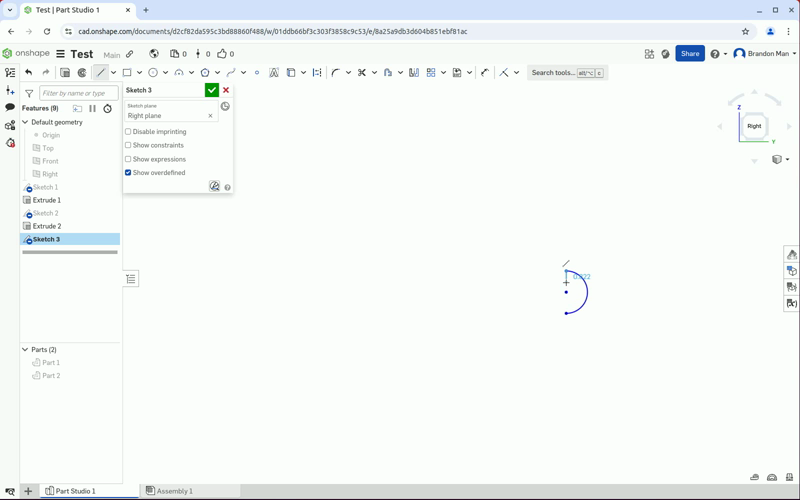
scroll(6)
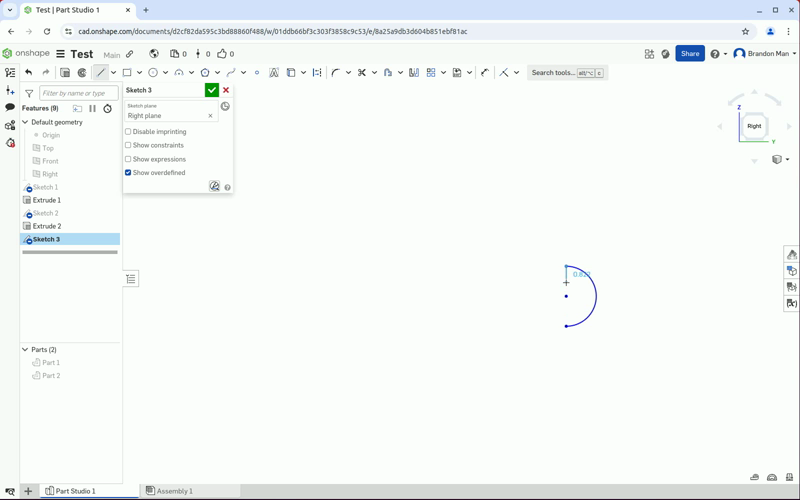
scroll(6)
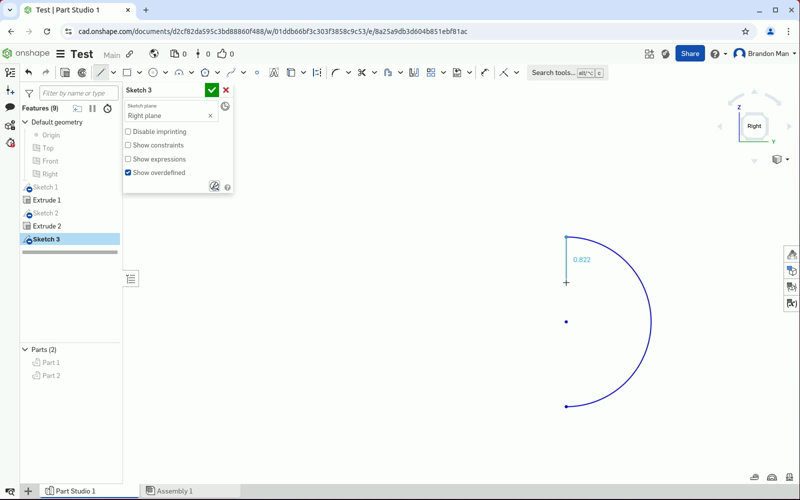
click(566, 282)
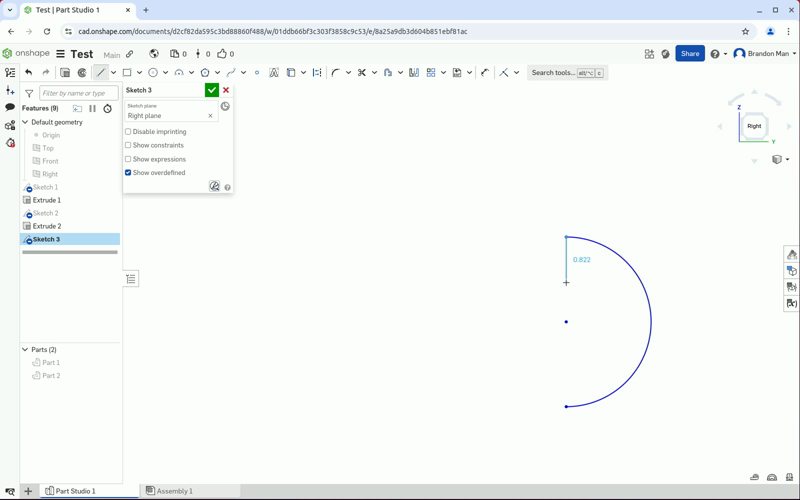
scroll(-6)
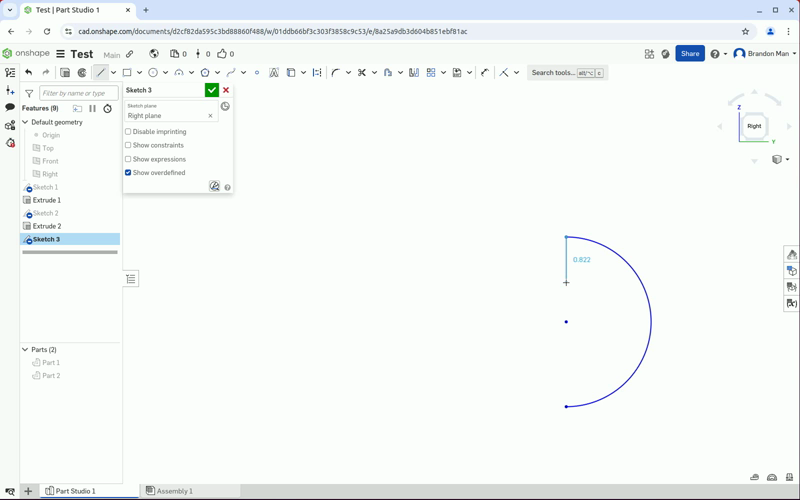
scroll(-6)
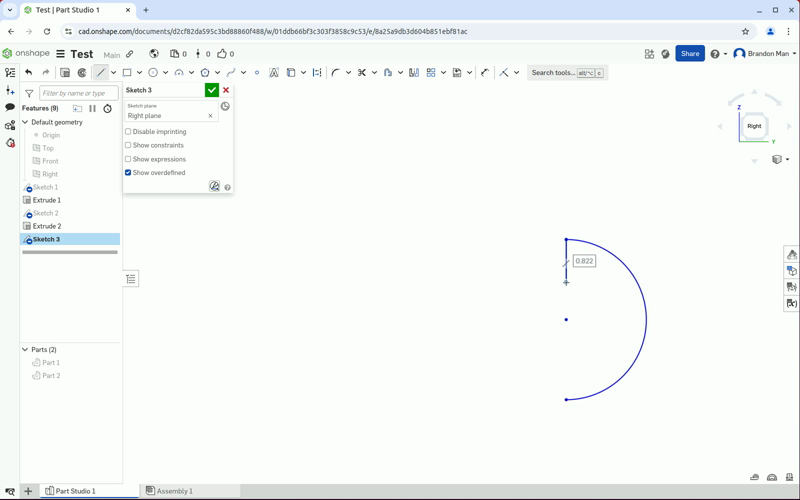
scroll(-6)
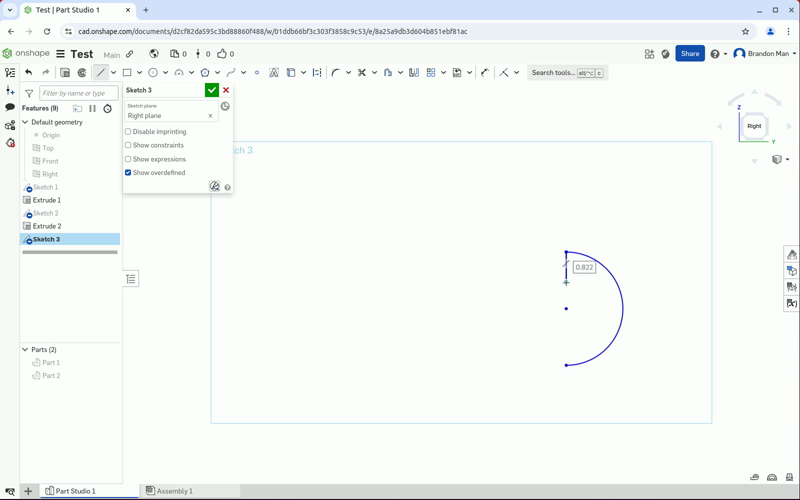
scroll(-6)
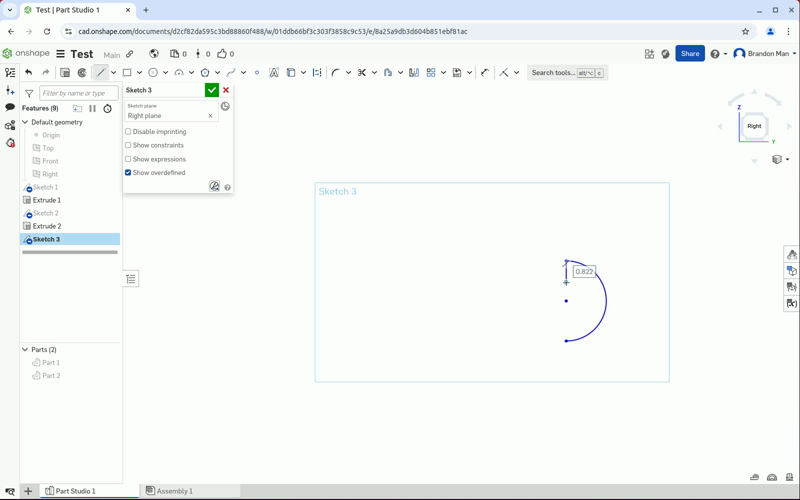
scroll(-6)
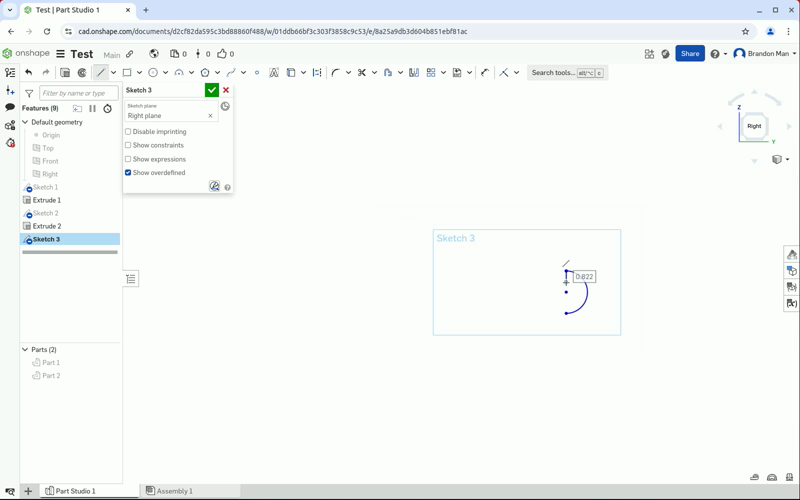
scroll(-6)
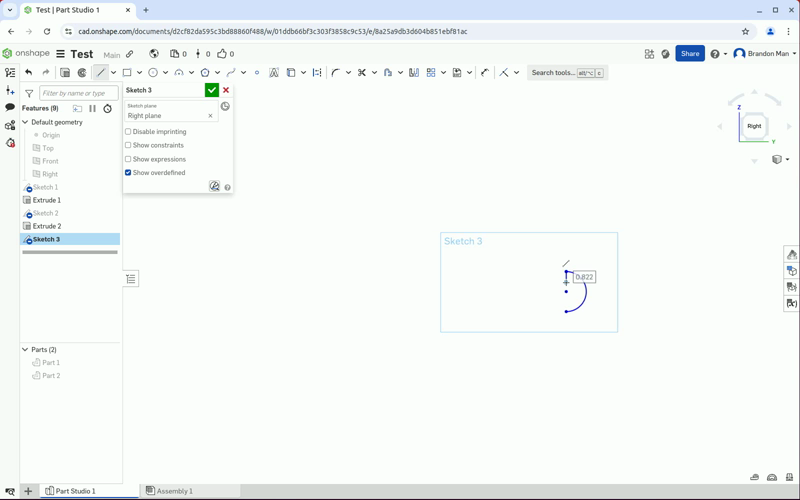
scroll(-6)
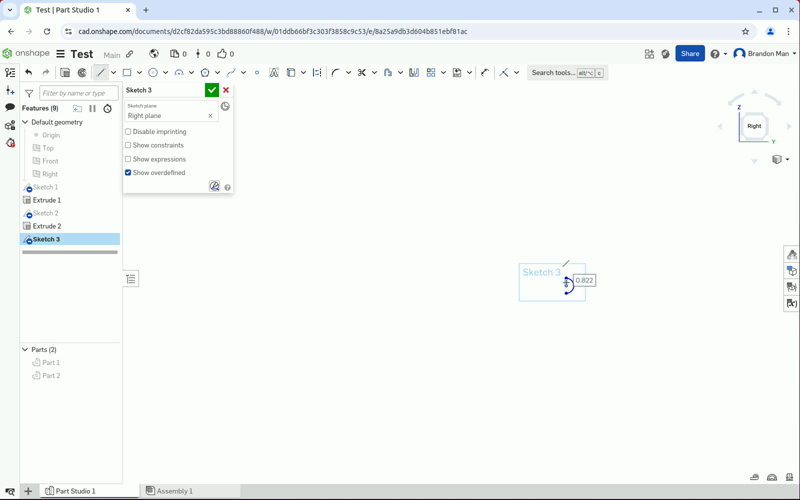
key_up(shift)
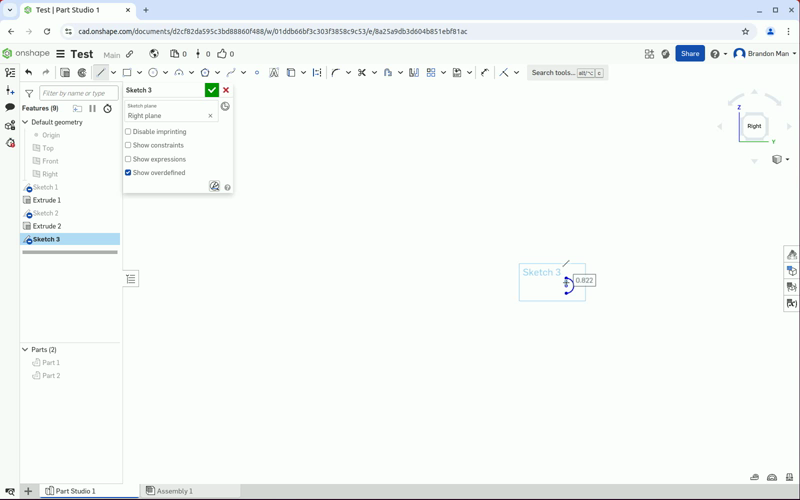
key(esc)
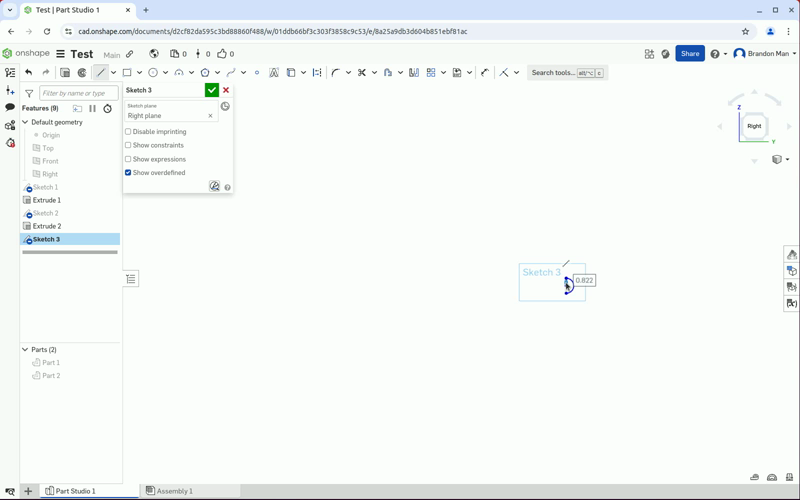
key(a)
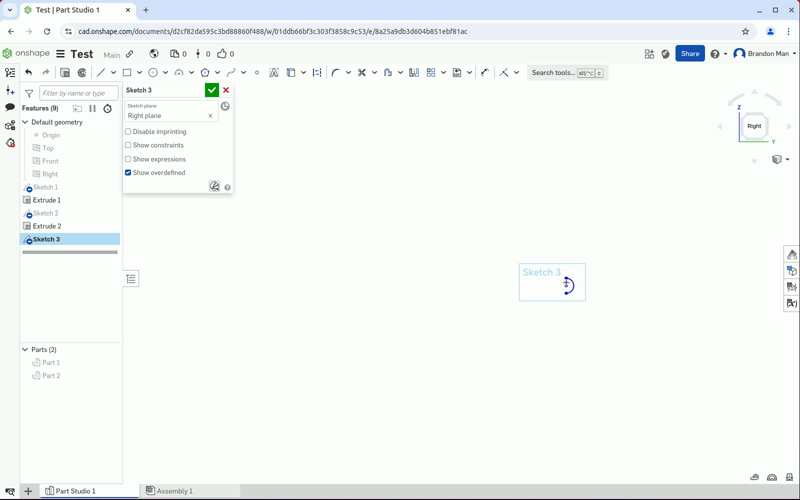
mouse_move(566, 282)
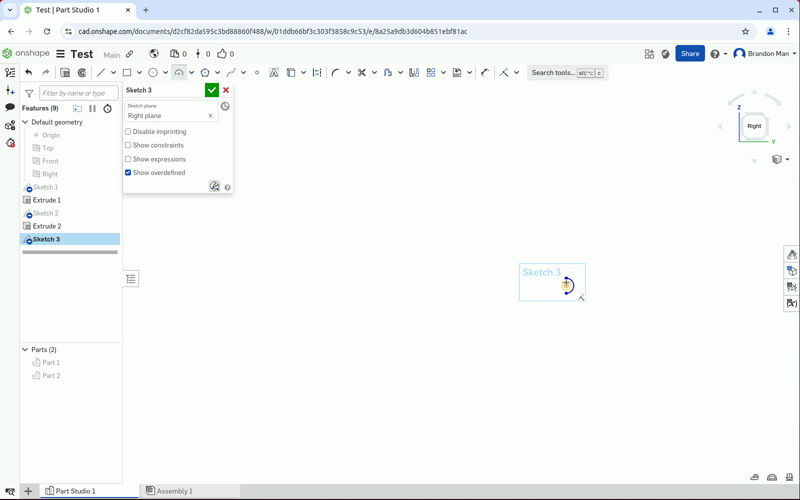
scroll(6)
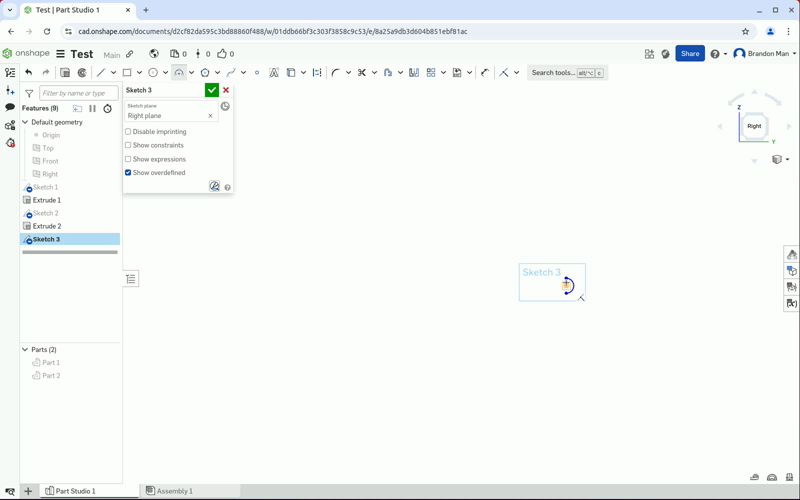
scroll(6)
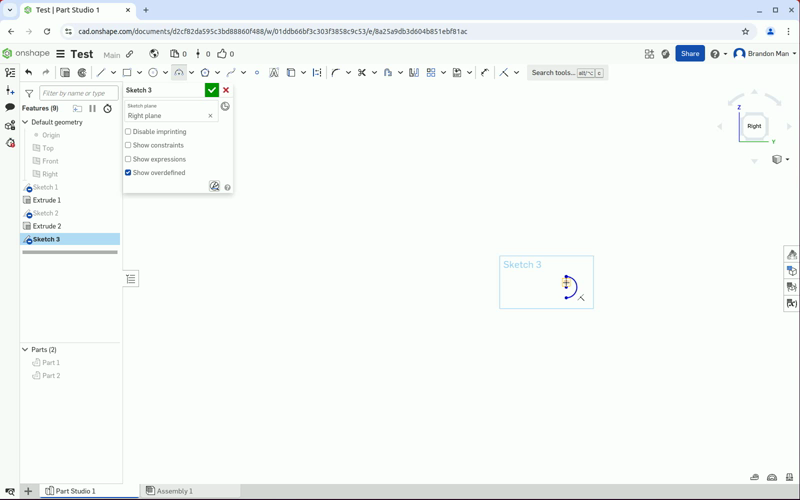
scroll(6)
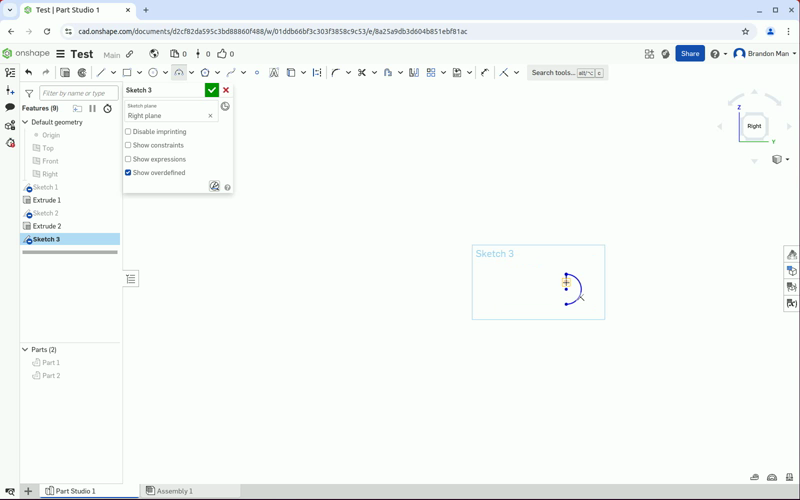
scroll(6)
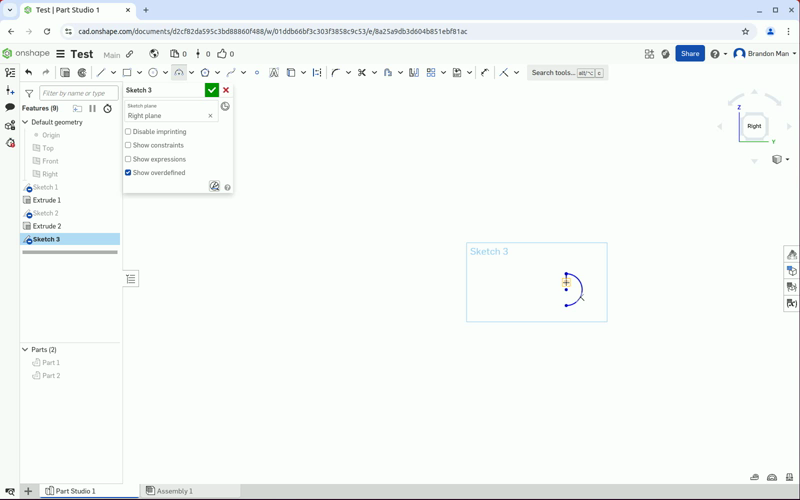
scroll(6)
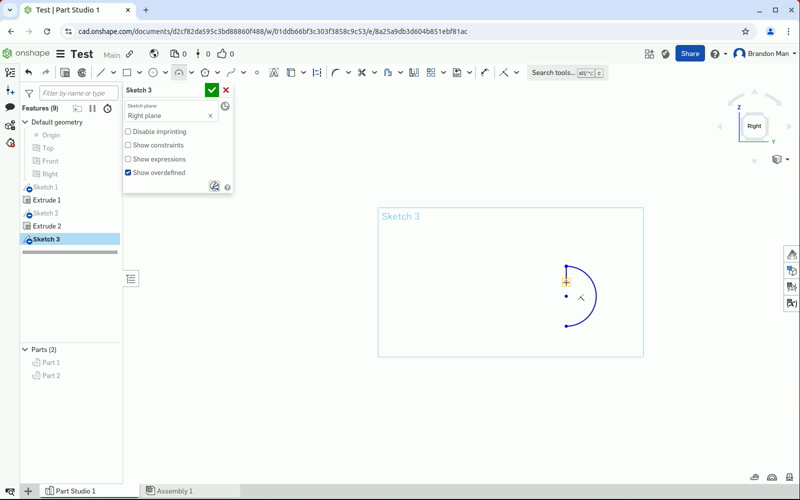
scroll(6)
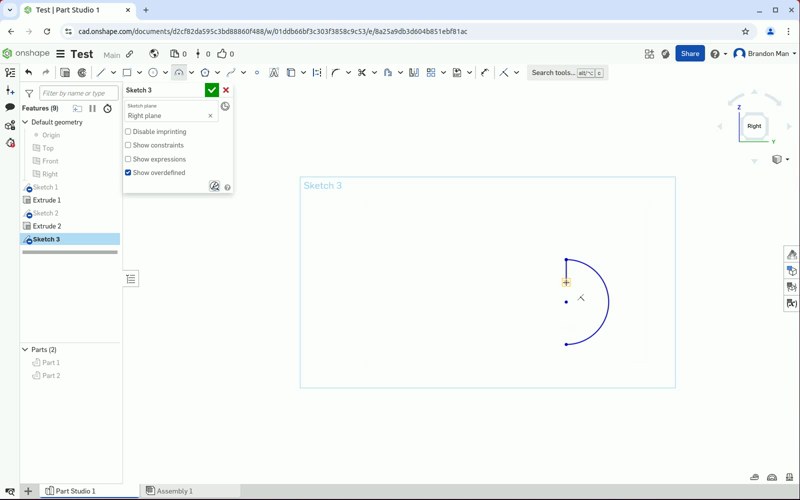
scroll(6)
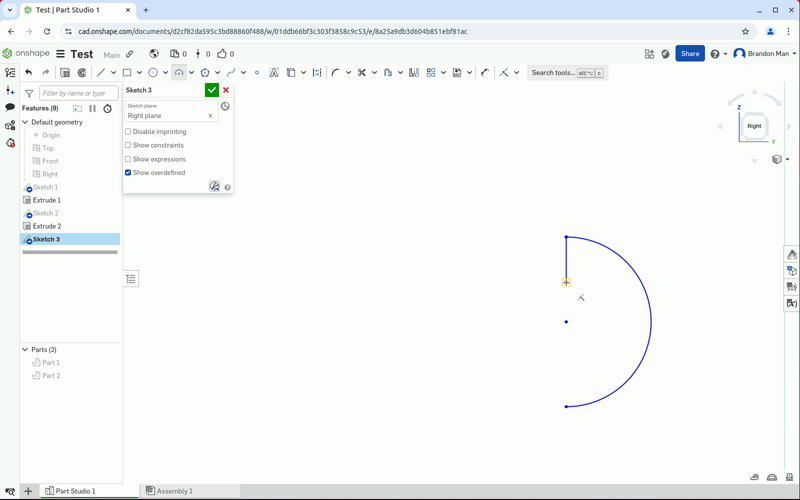
click(566, 282)
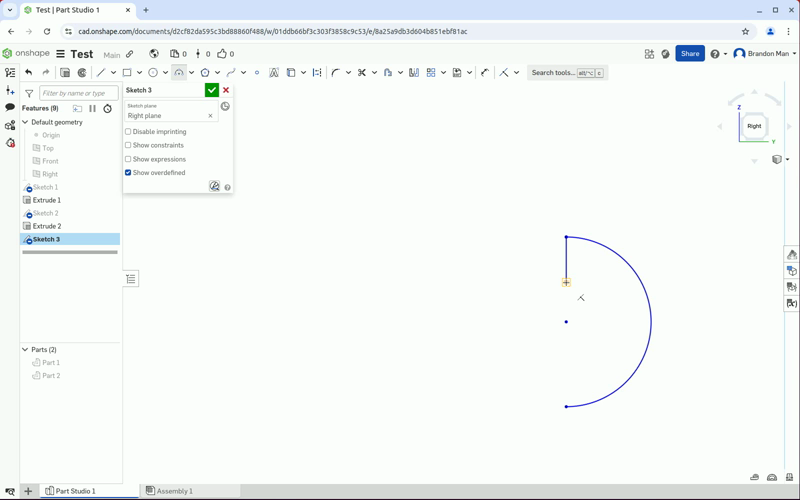
scroll(-6)
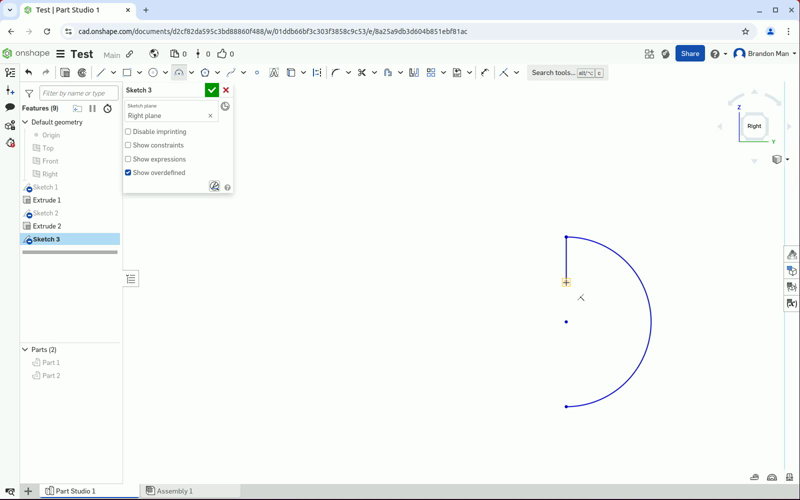
scroll(-6)
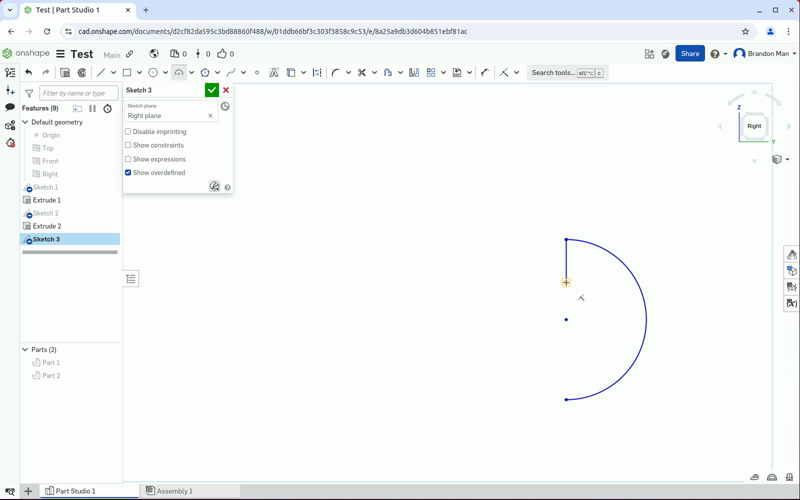
scroll(-6)
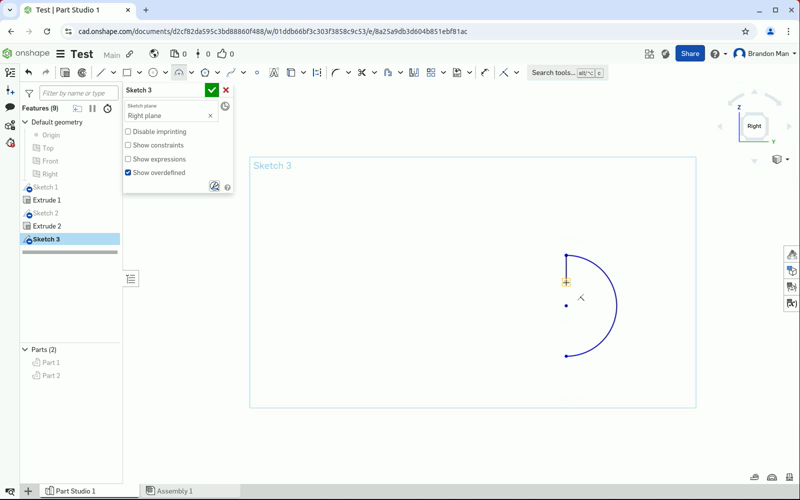
scroll(-6)
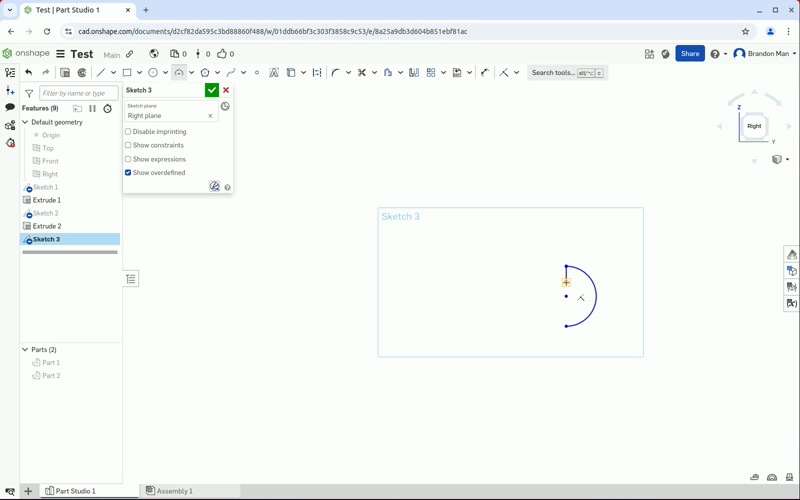
scroll(-6)
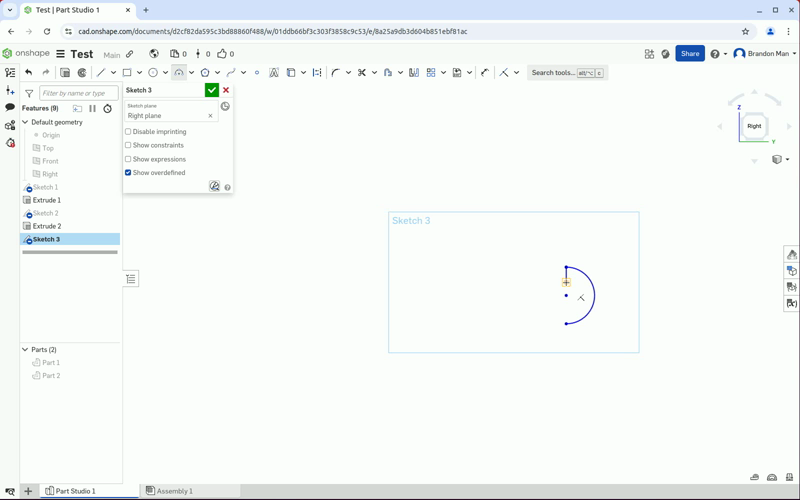
scroll(-6)
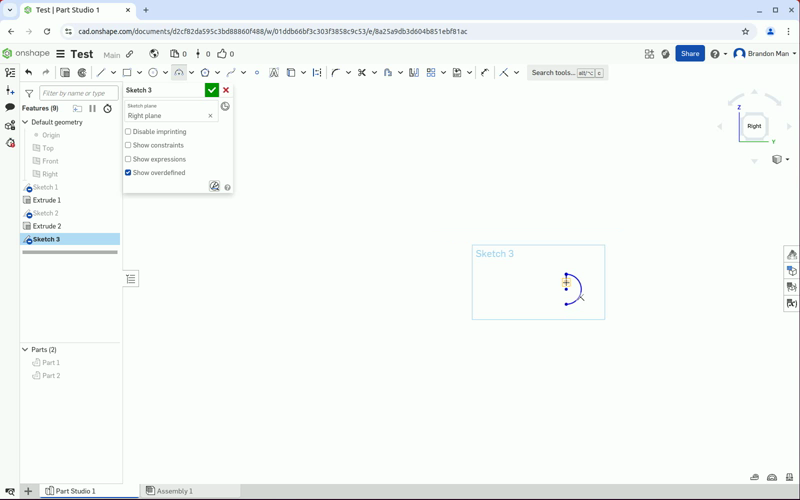
scroll(-6)
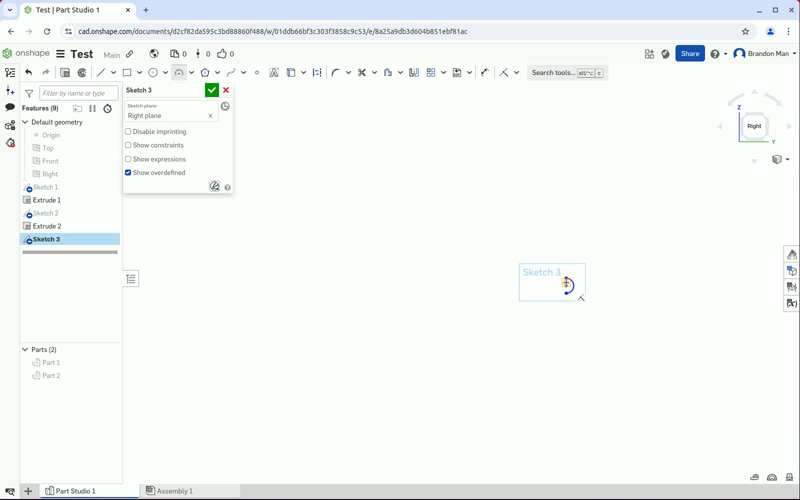
key_down(shift)
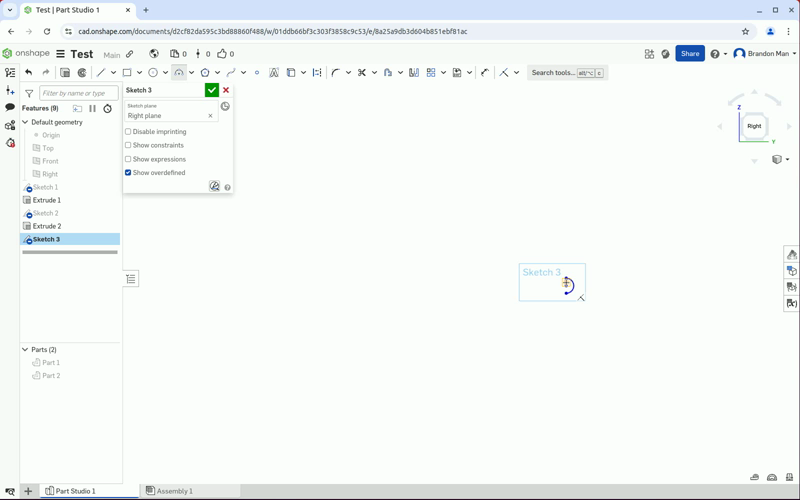
mouse_move(566, 289)
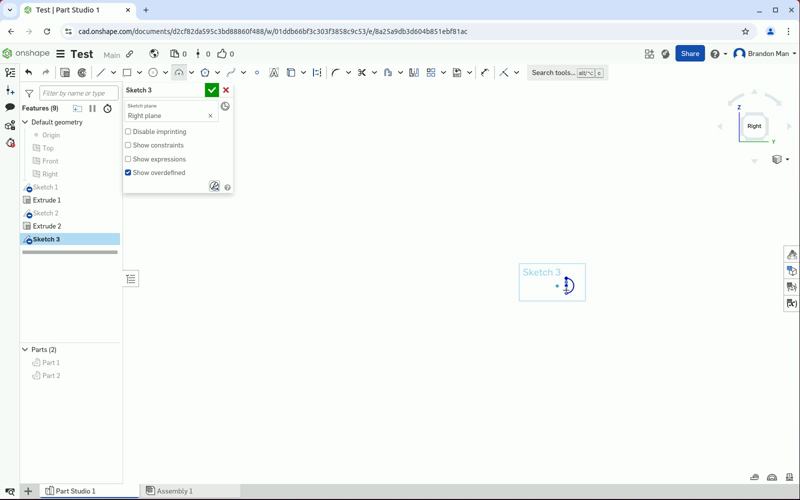
scroll(6)
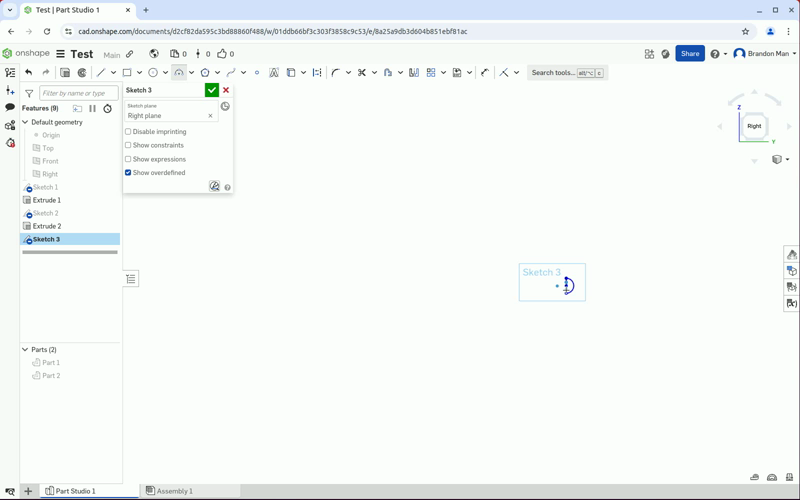
scroll(6)
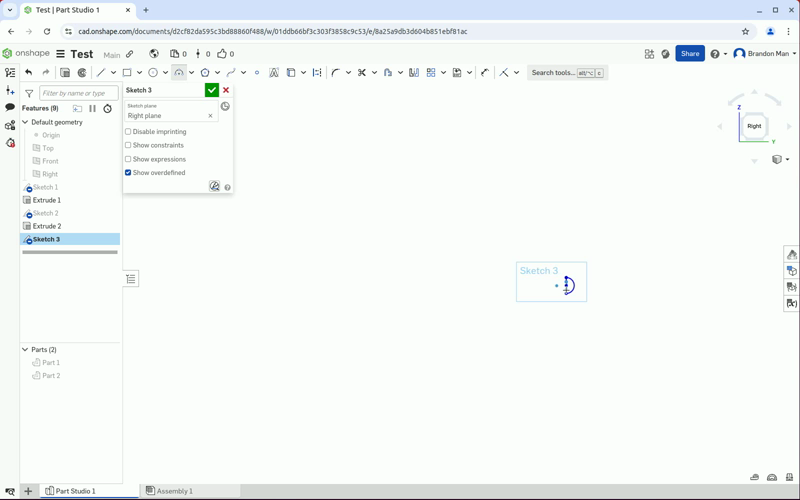
scroll(6)
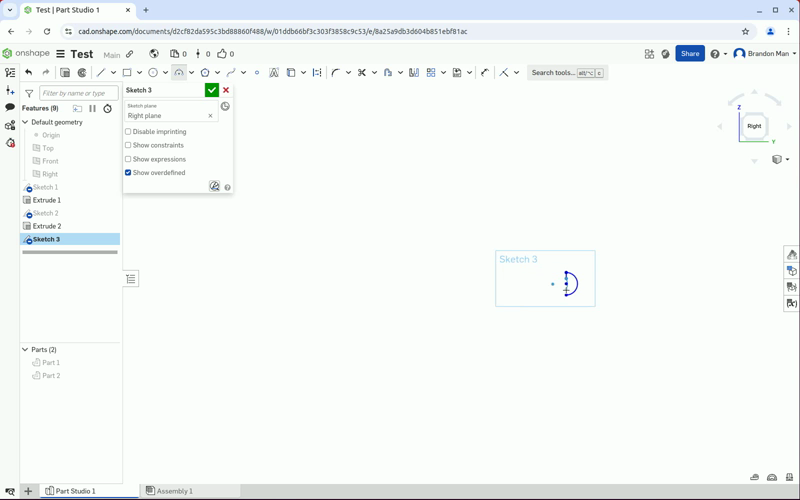
scroll(6)
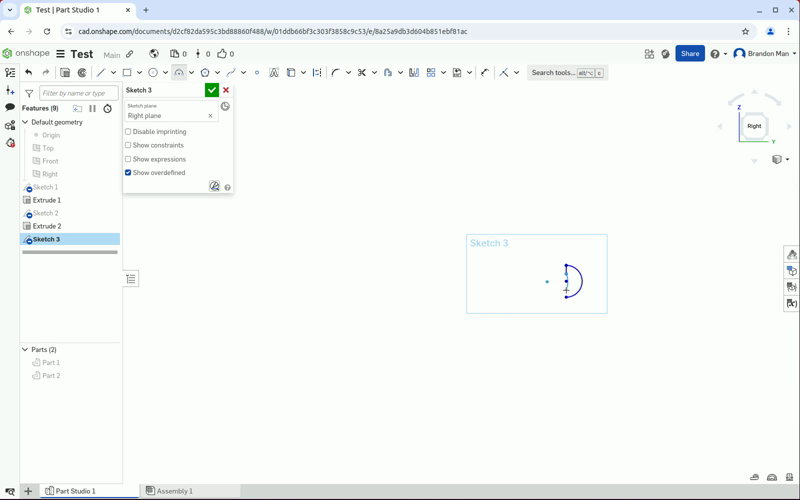
scroll(6)
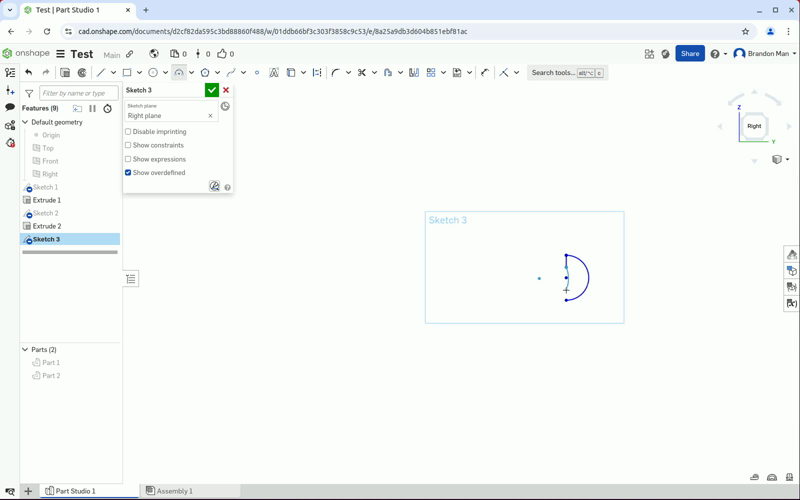
scroll(6)
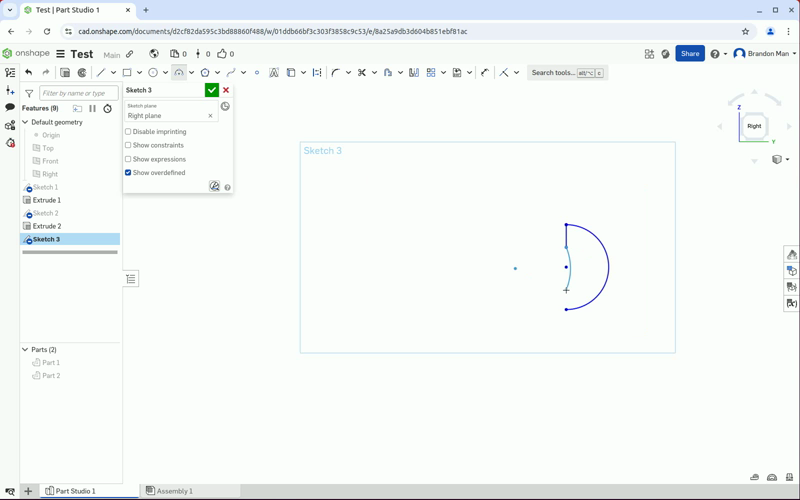
scroll(6)
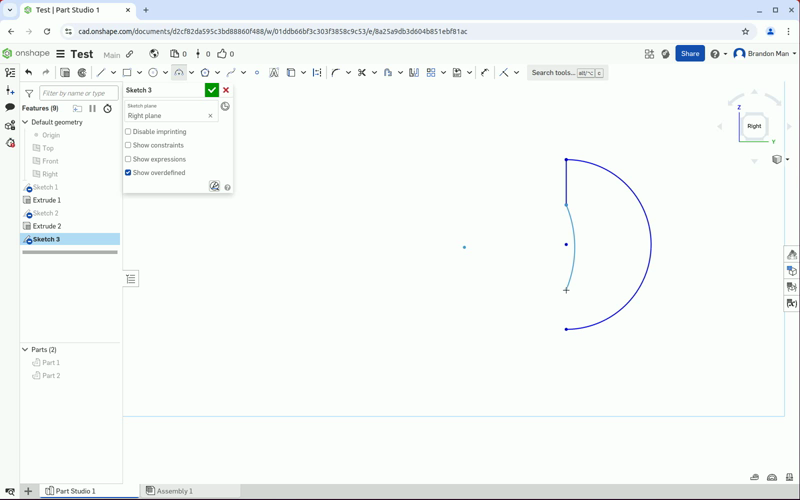
click(566, 289)
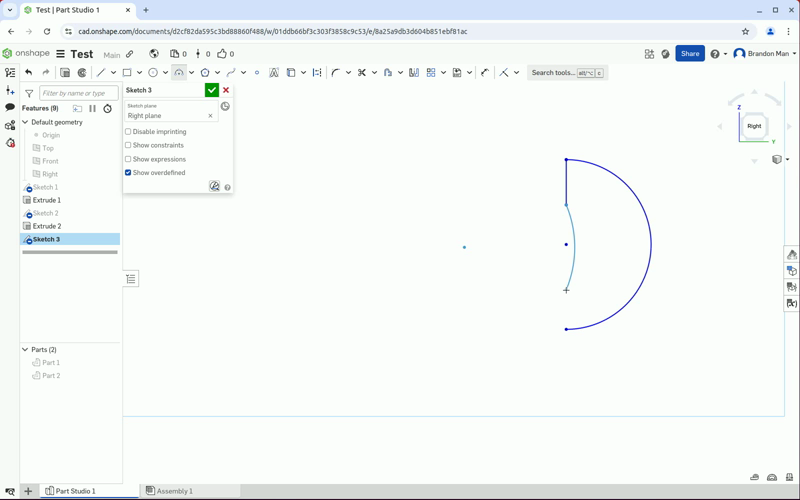
scroll(-6)
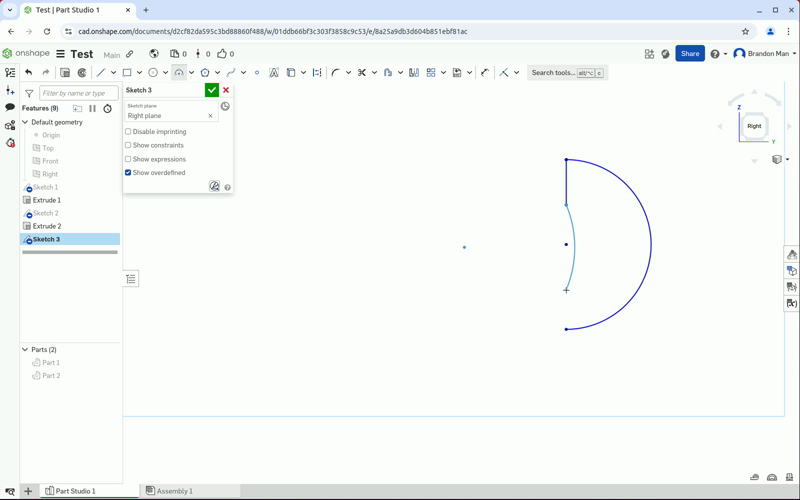
scroll(-6)
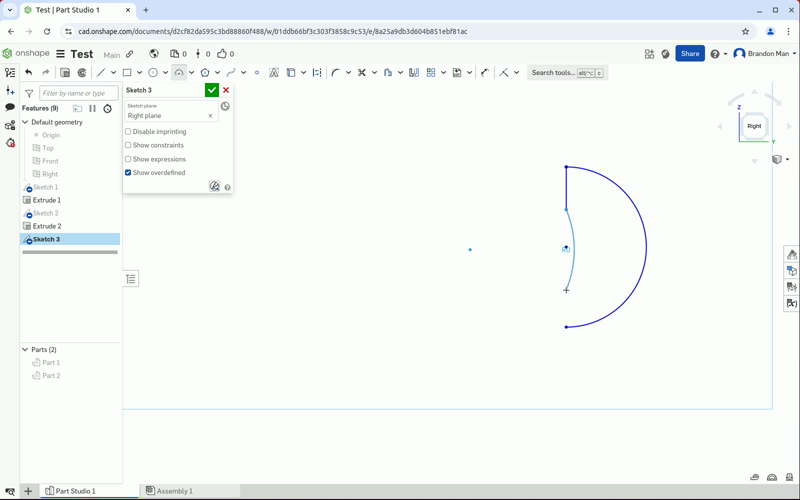
scroll(-6)
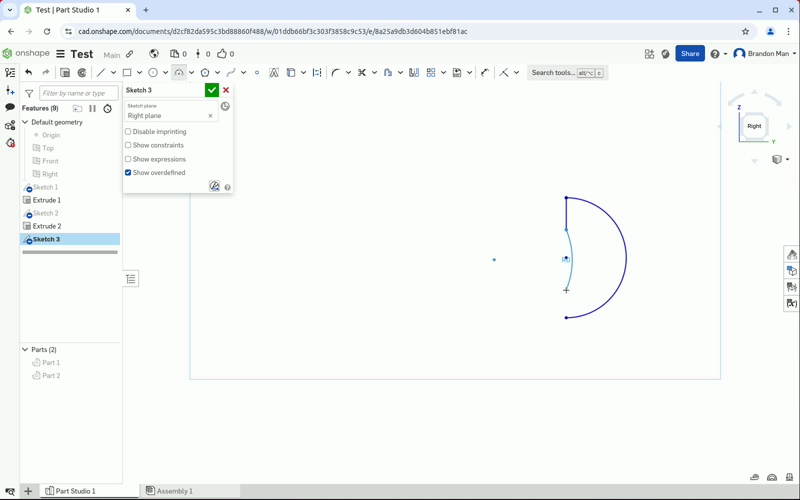
scroll(-6)
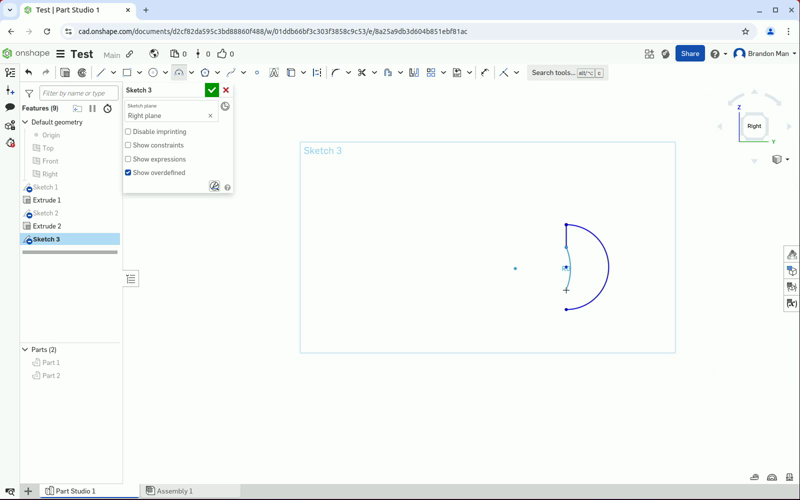
scroll(-6)
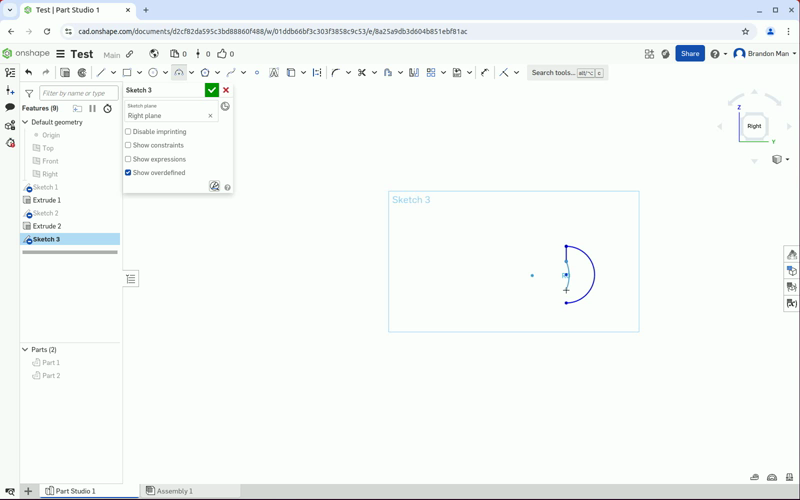
scroll(-6)
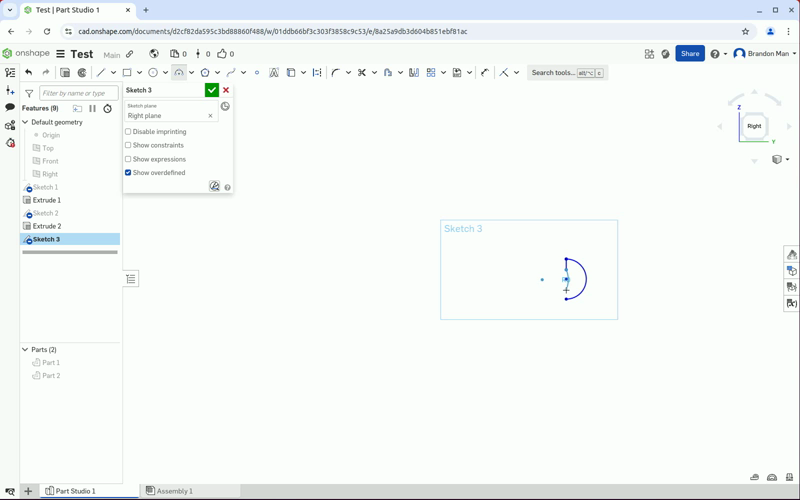
scroll(-6)
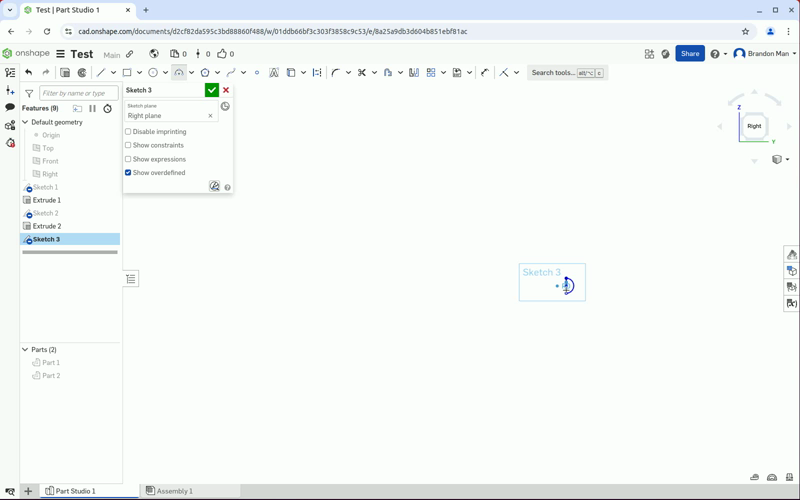
mouse_move(570, 285)
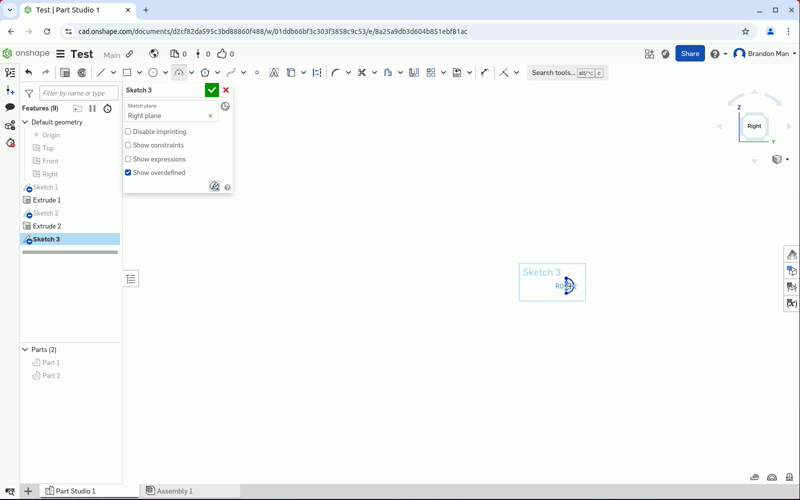
scroll(6)
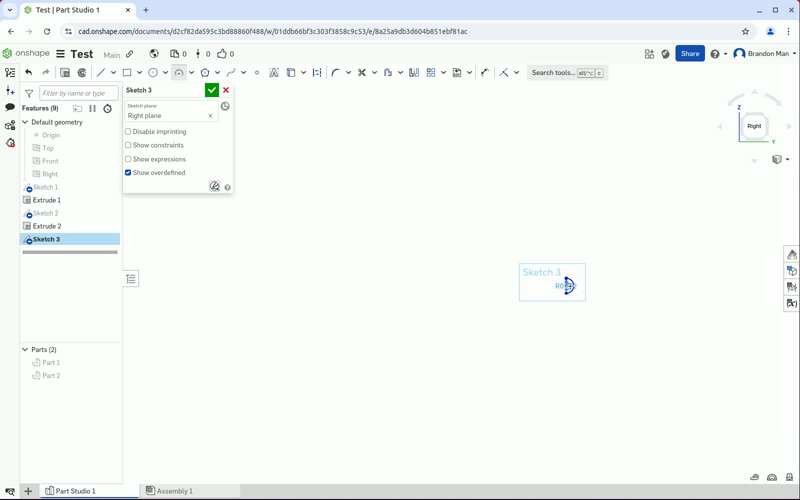
scroll(6)
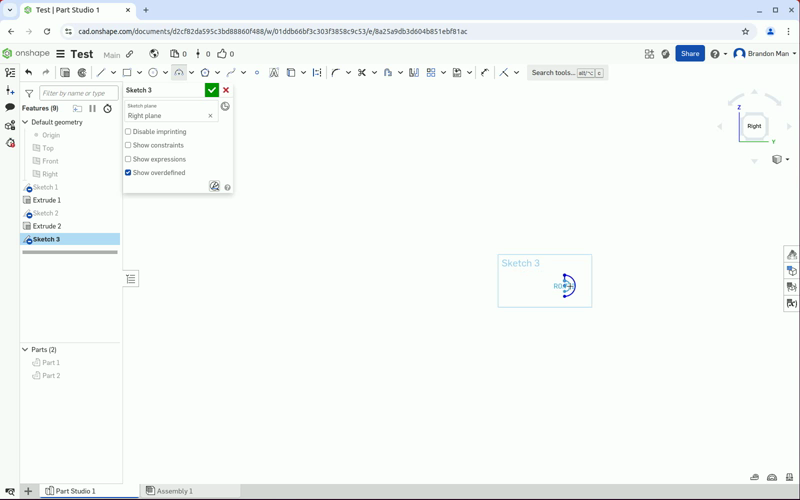
scroll(6)
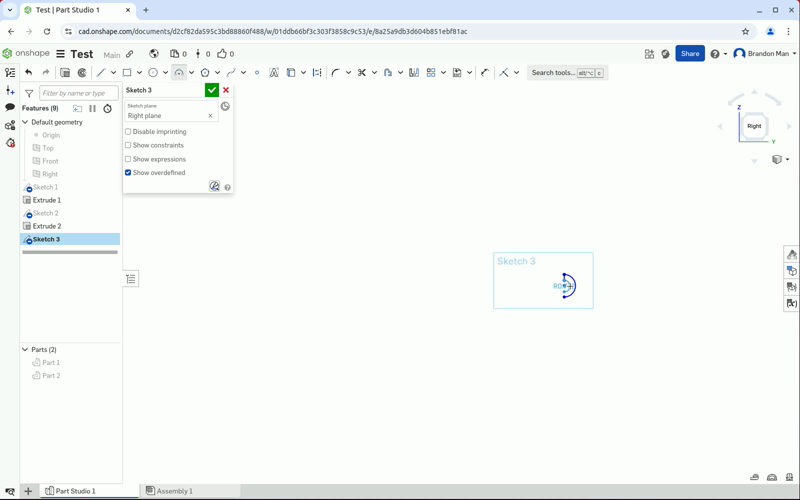
scroll(6)
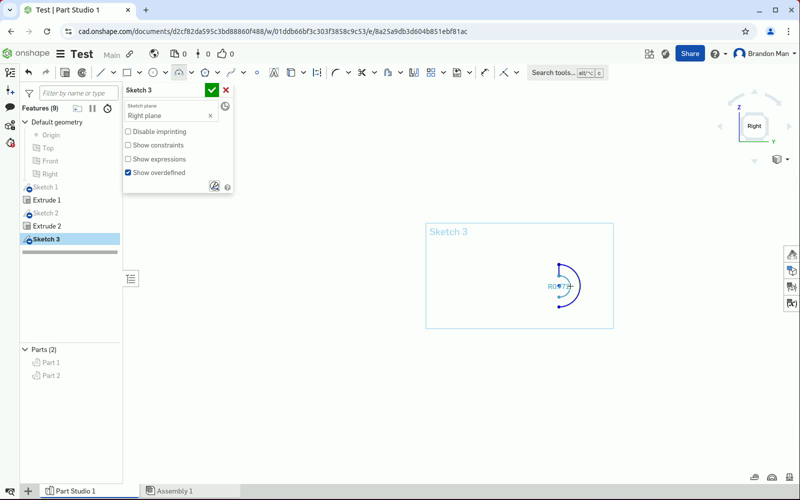
scroll(6)
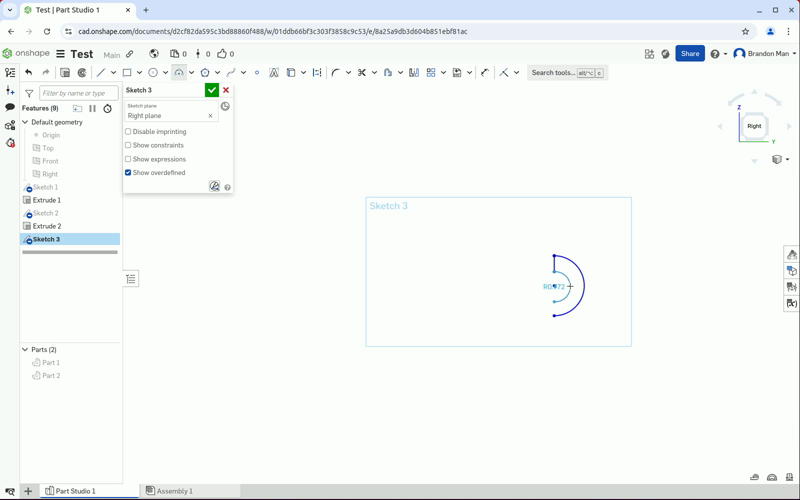
scroll(6)
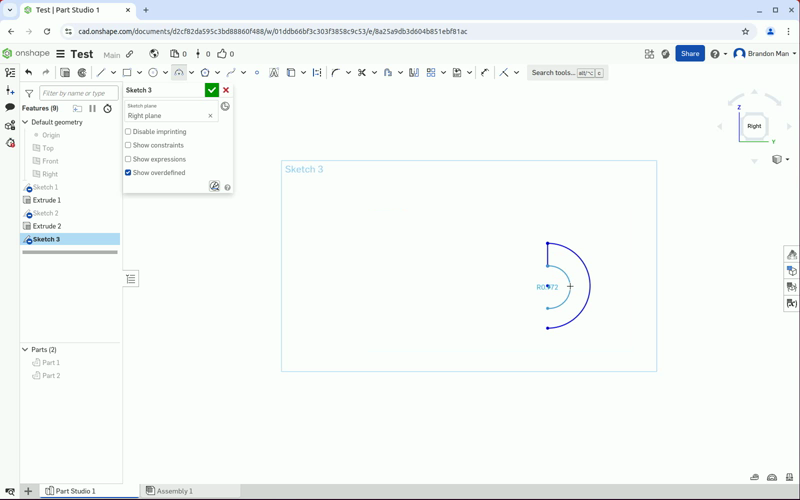
scroll(6)
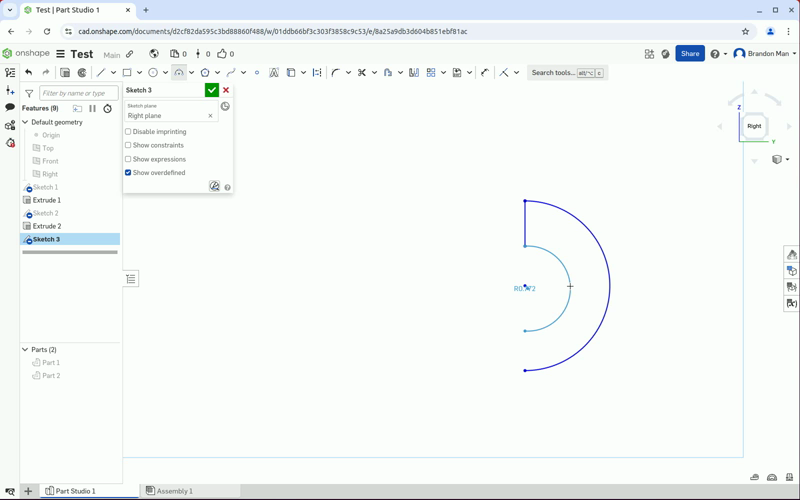
click(570, 285)
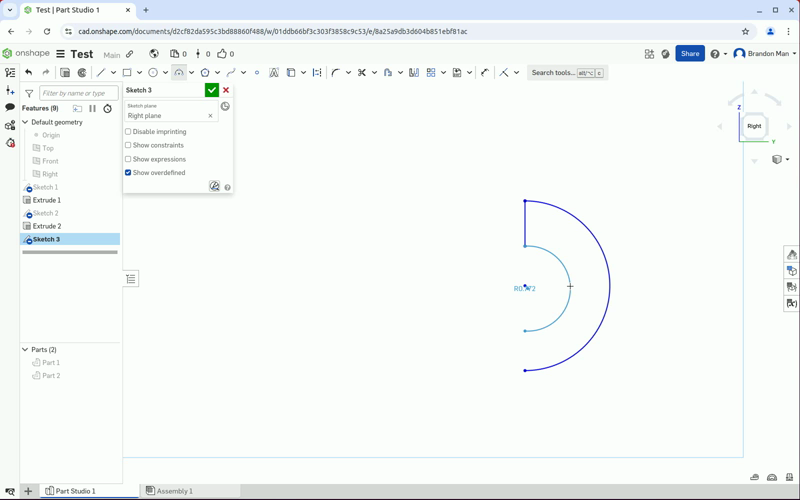
scroll(-6)
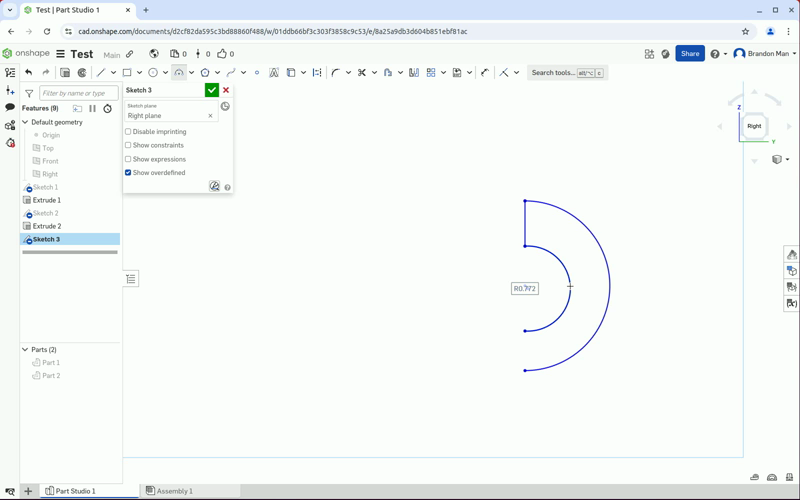
scroll(-6)
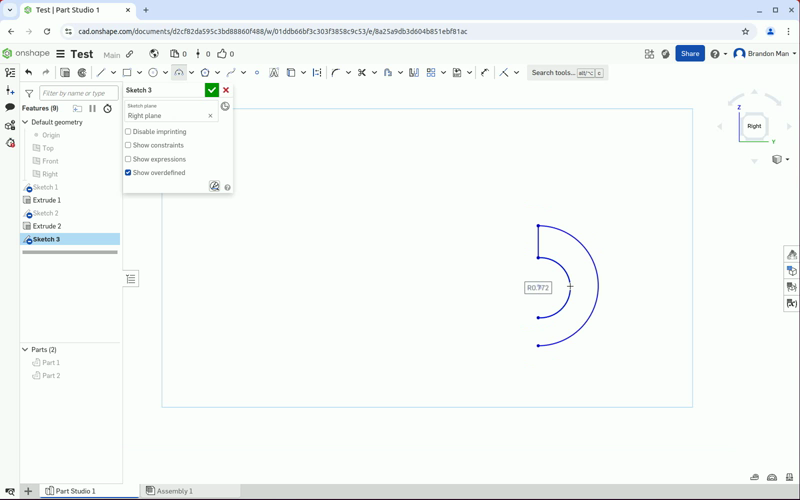
scroll(-6)
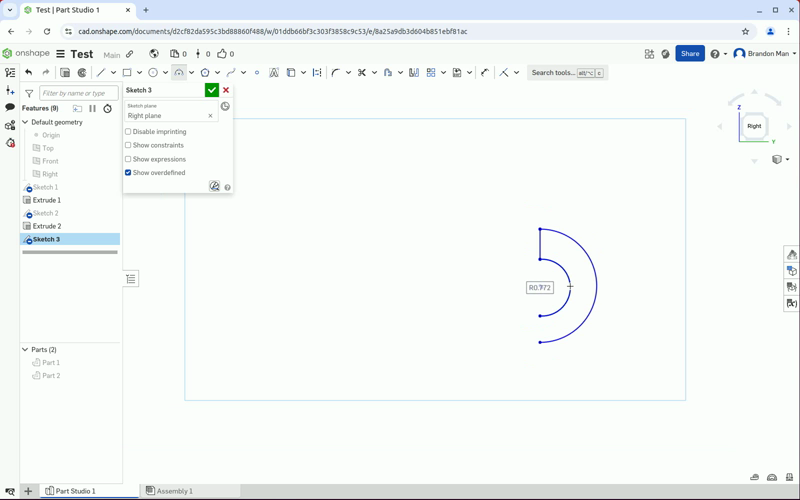
scroll(-6)
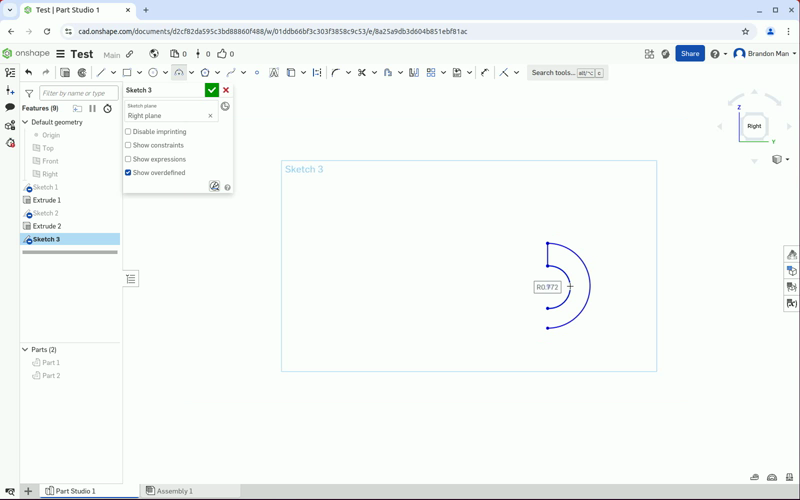
scroll(-6)
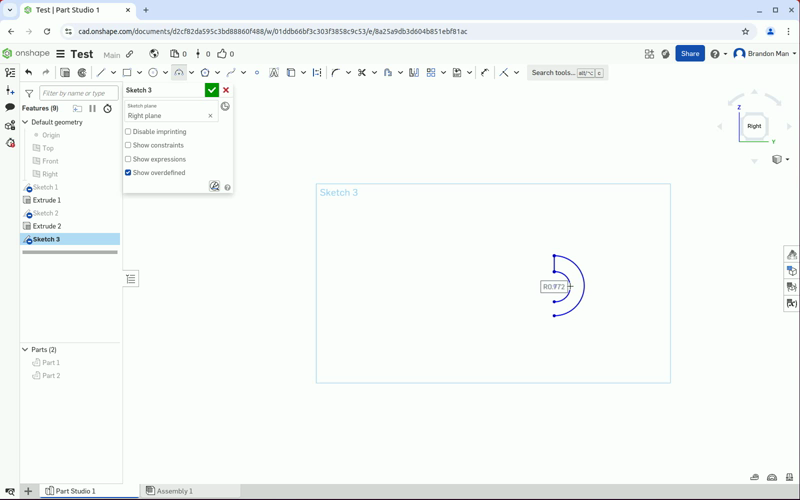
scroll(-6)
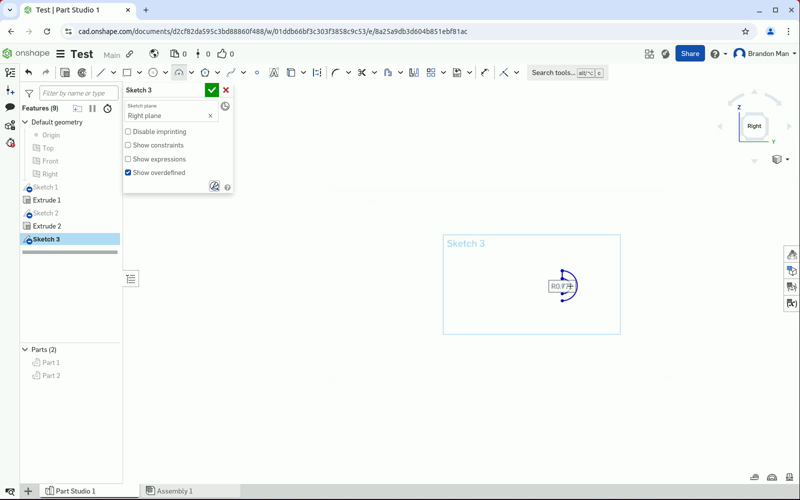
scroll(-6)
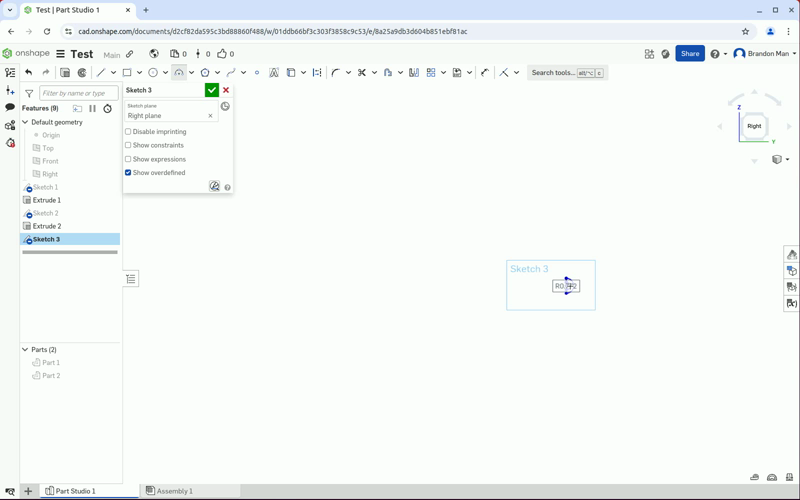
key_up(shift)
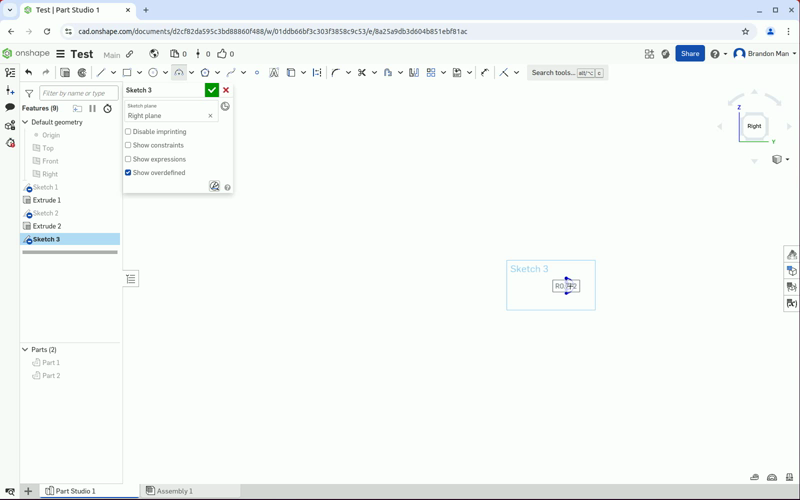
key(esc)
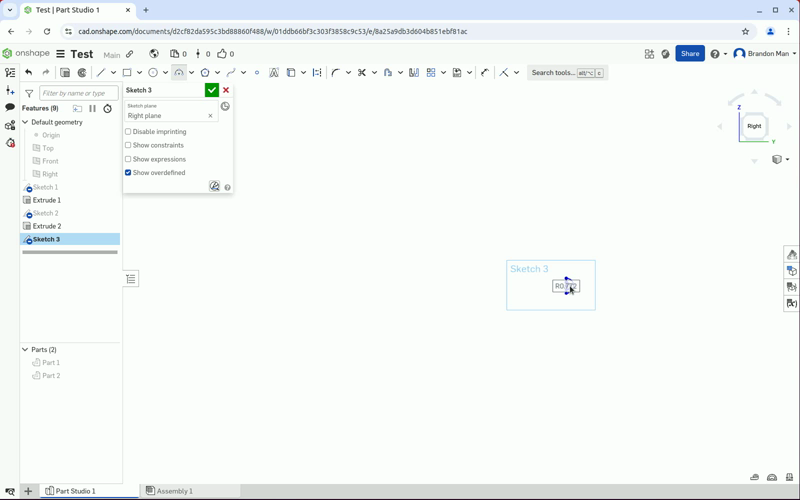
key(l)
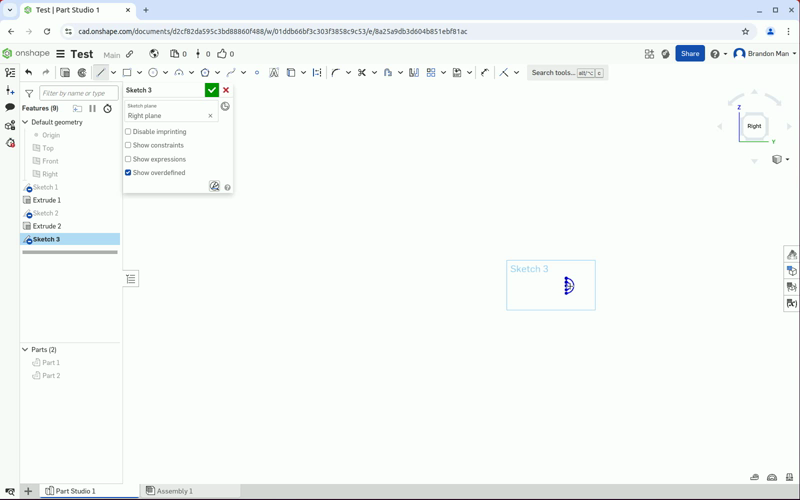
mouse_move(566, 289)
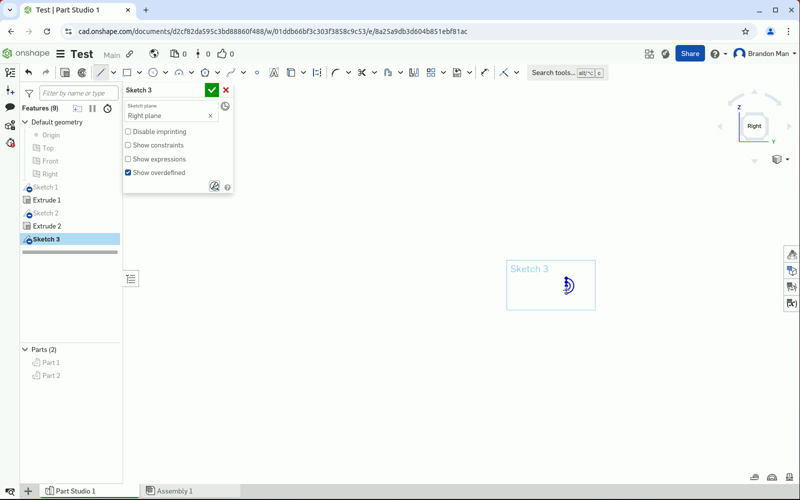
scroll(6)
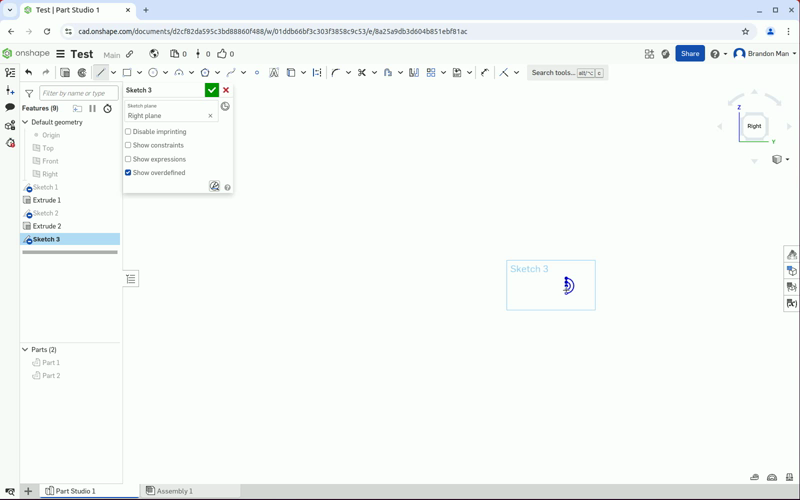
scroll(6)
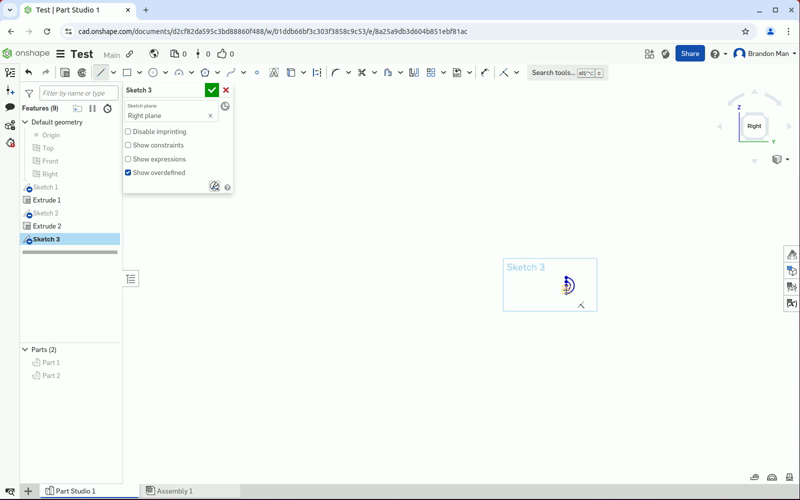
scroll(6)
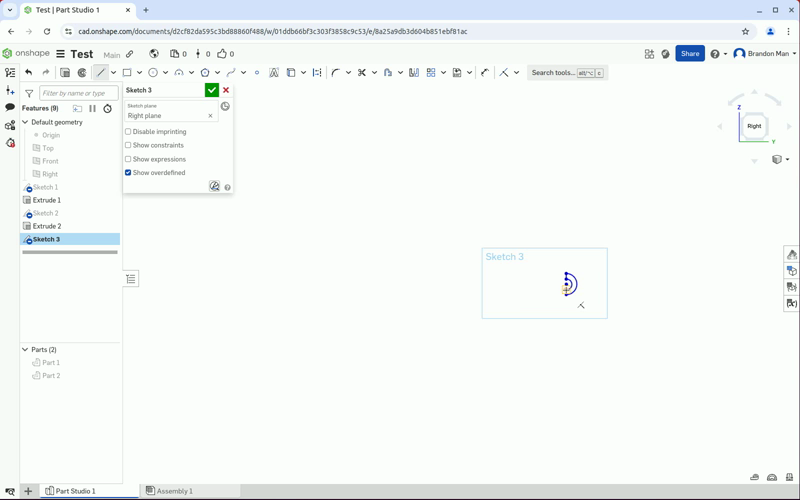
scroll(6)
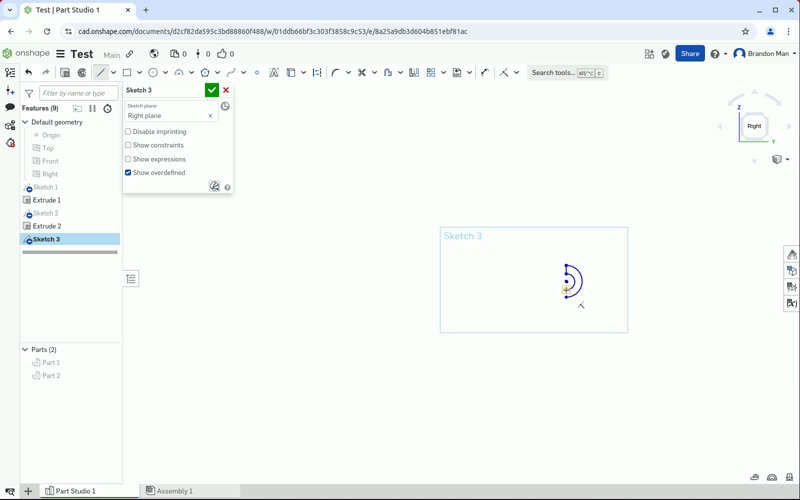
scroll(6)
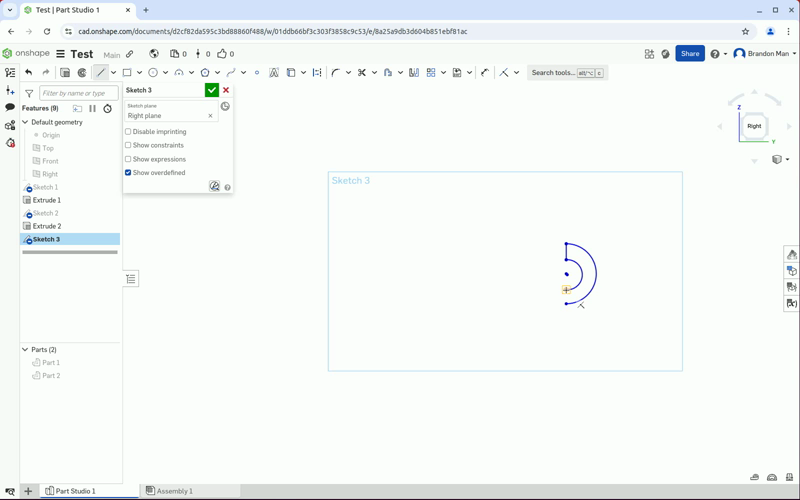
scroll(6)
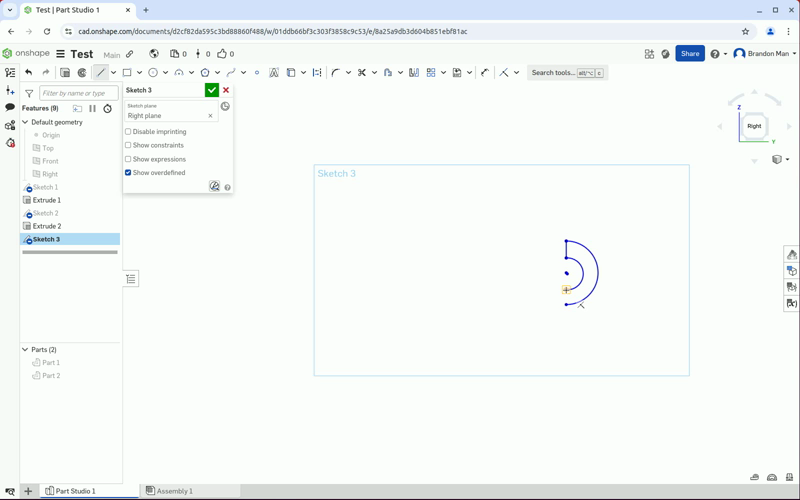
scroll(6)
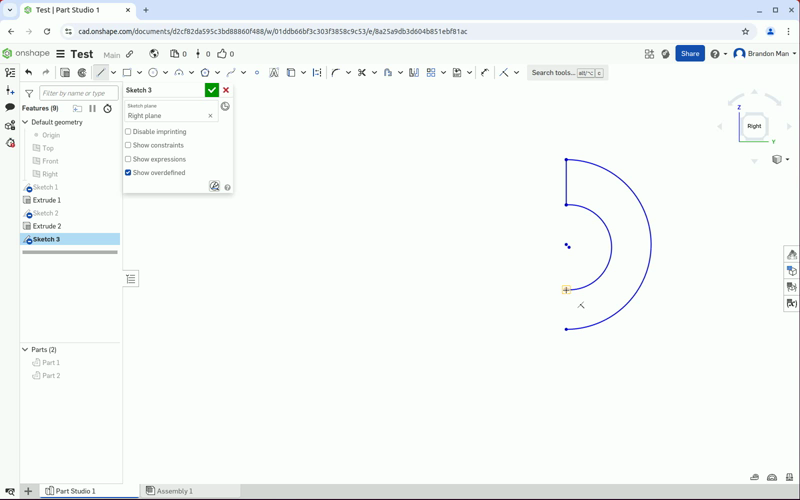
click(566, 289)
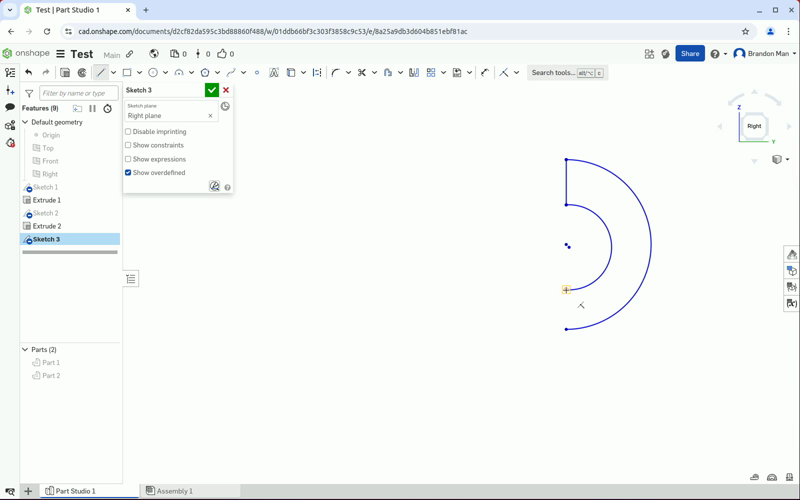
scroll(-6)
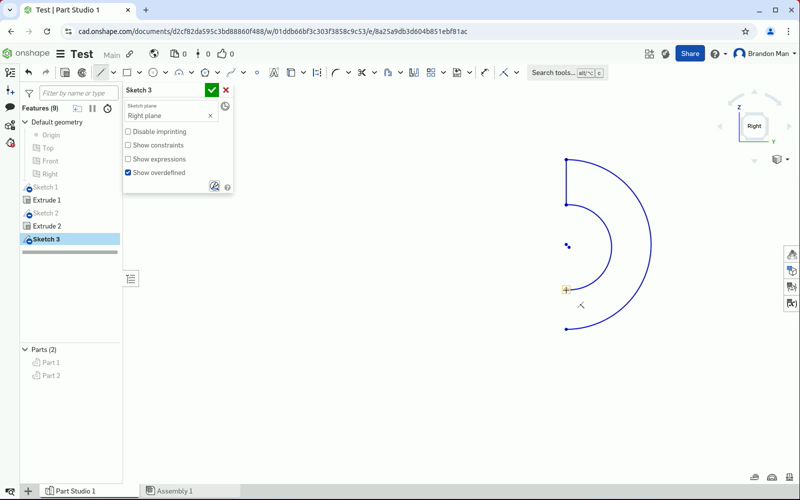
scroll(-6)
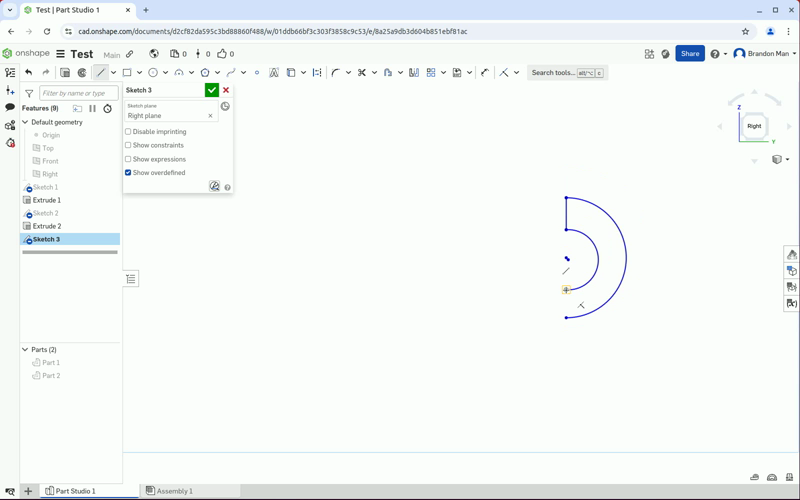
scroll(-6)
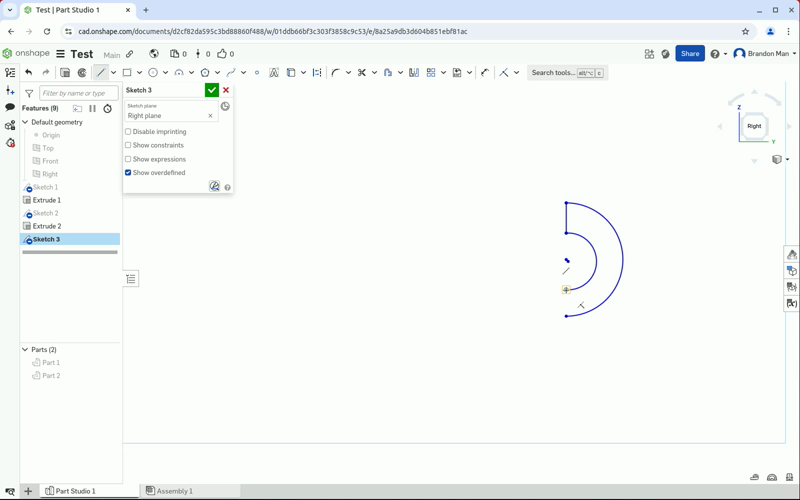
scroll(-6)
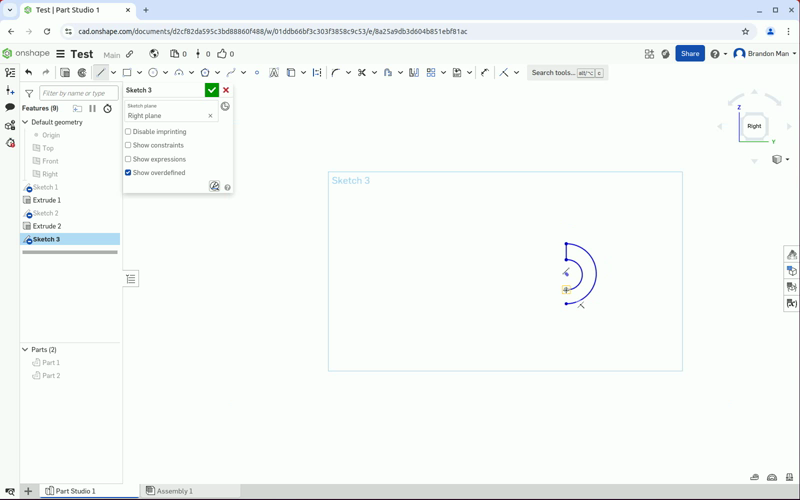
scroll(-6)
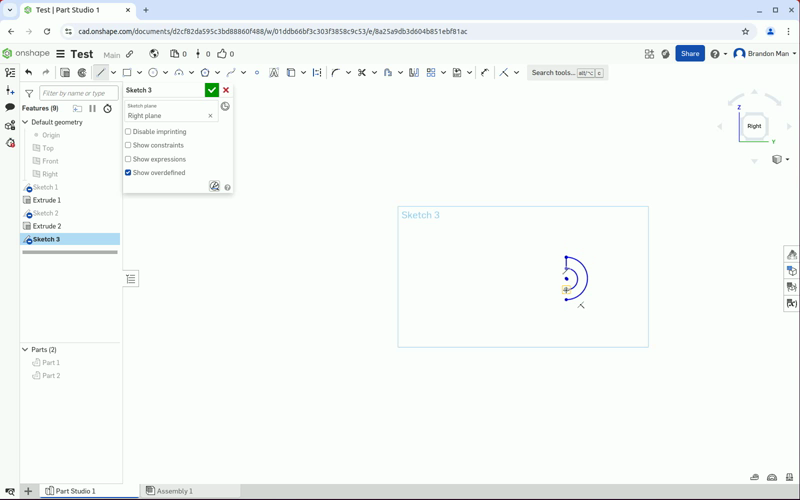
scroll(-6)
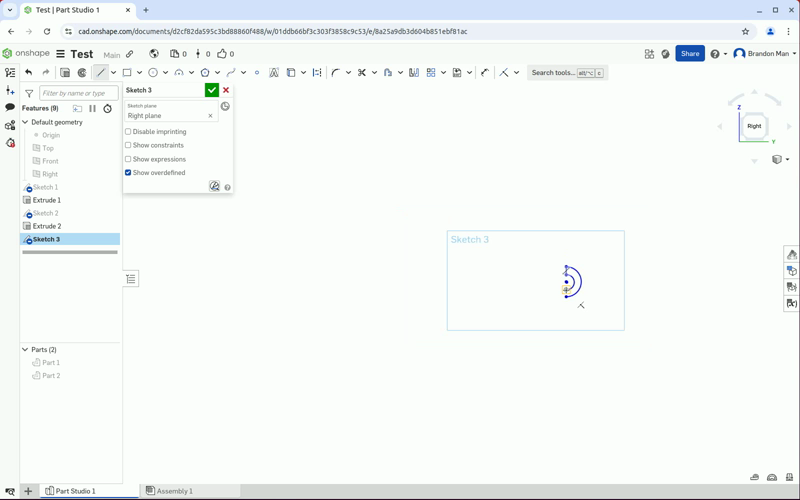
scroll(-6)
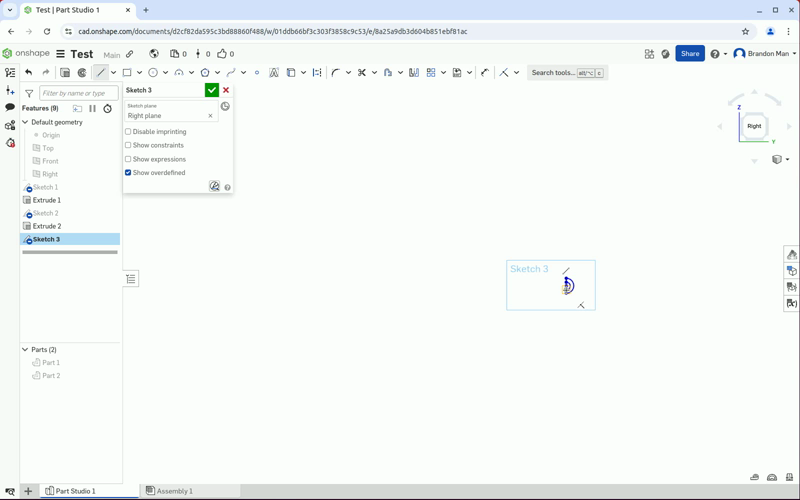
mouse_move(589, 289)
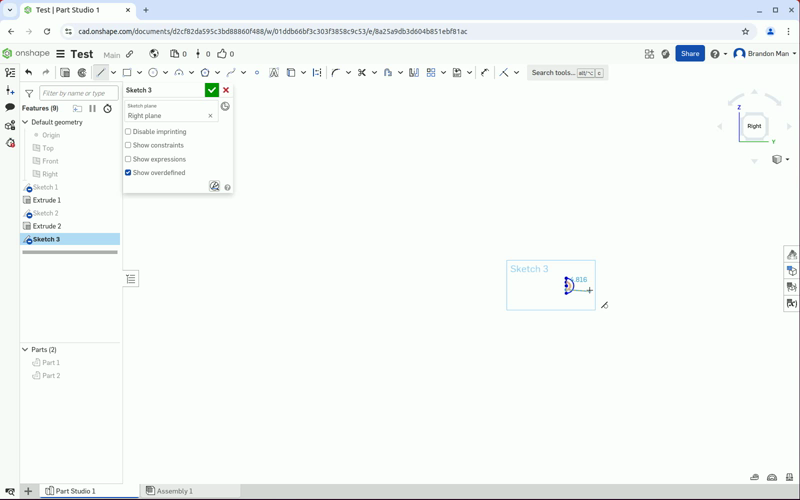
key_down(shift)
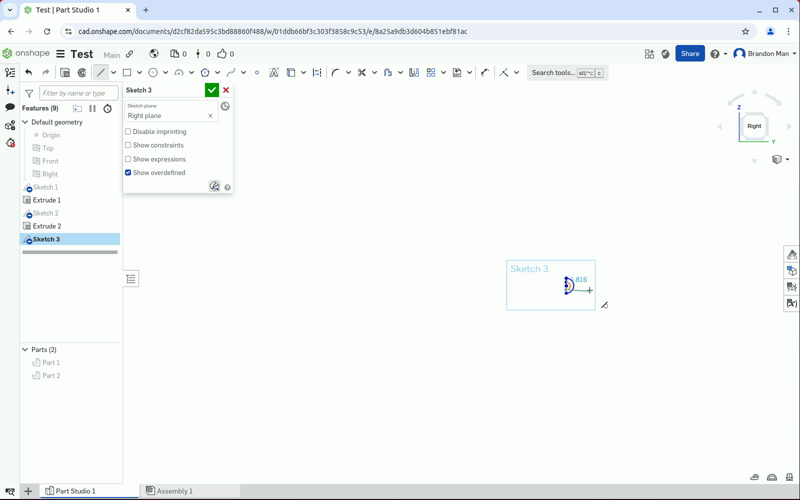
mouse_move(566, 293)
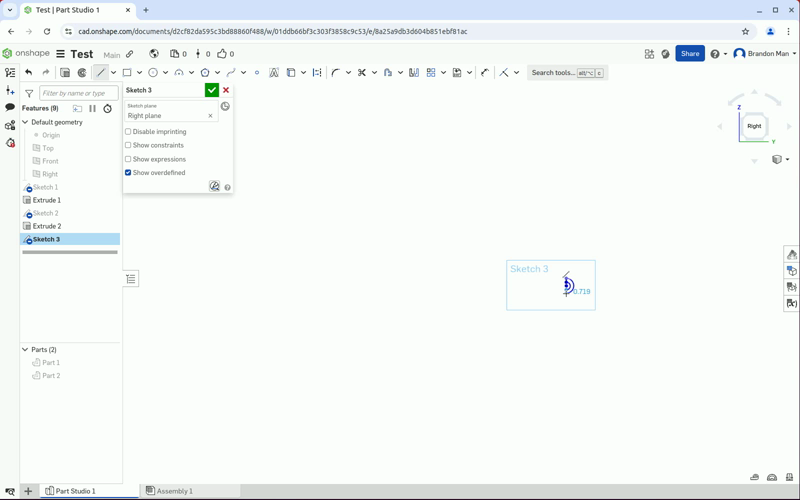
scroll(6)
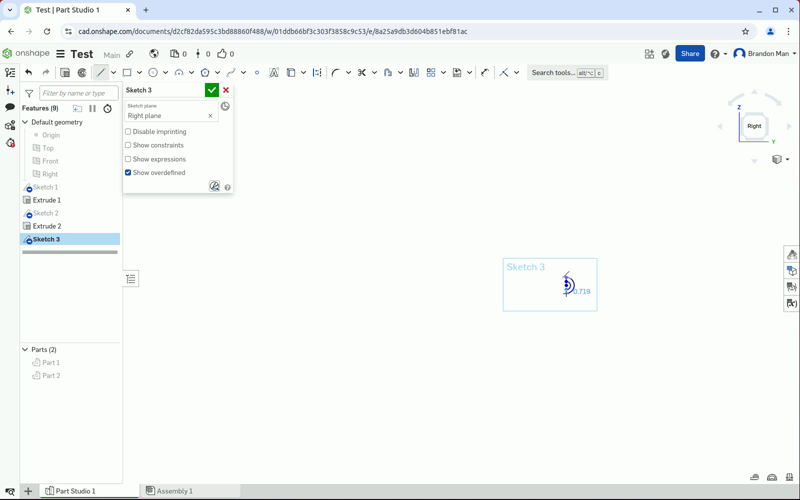
scroll(6)
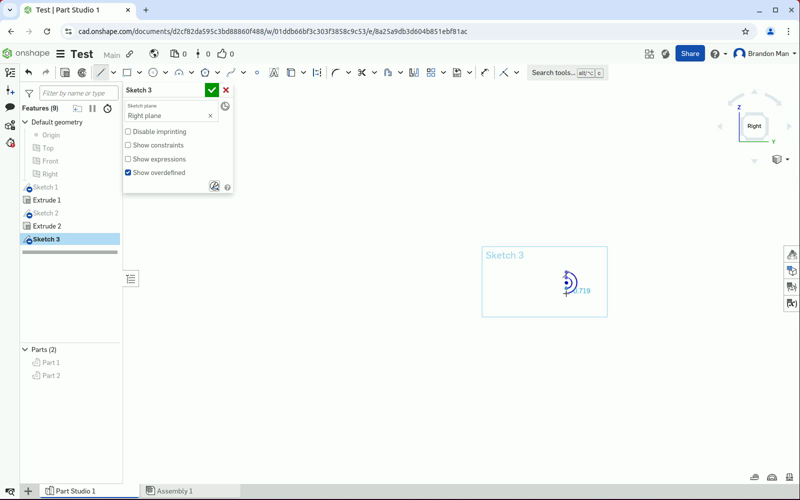
scroll(6)
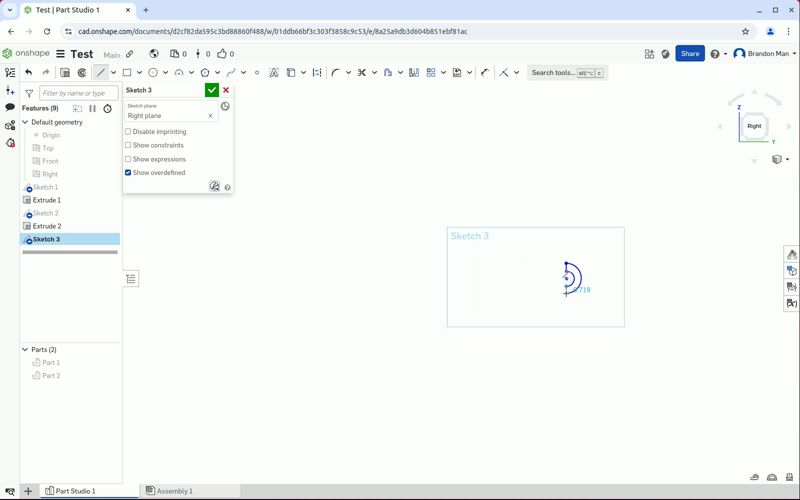
scroll(6)
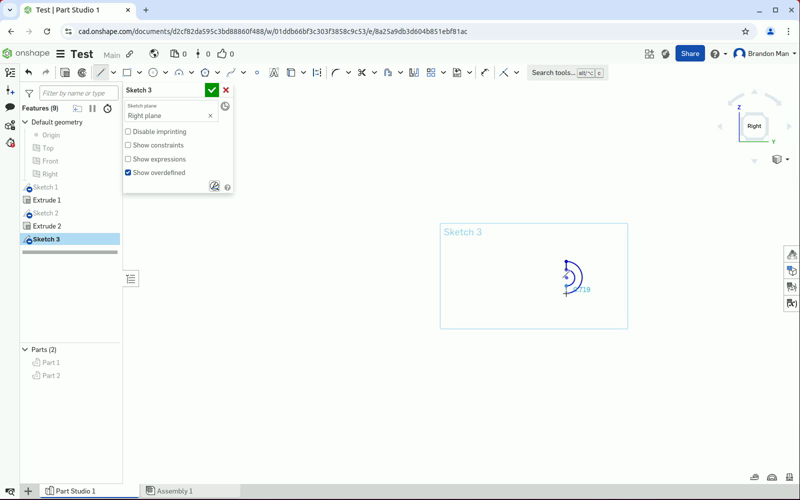
scroll(6)
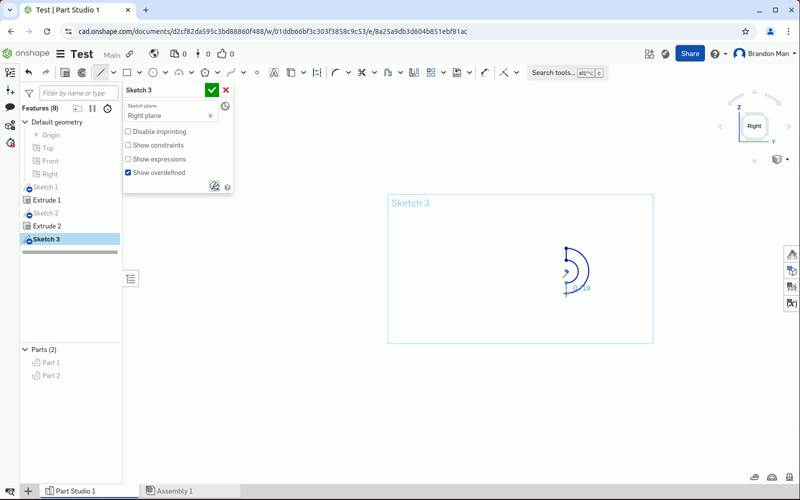
scroll(6)
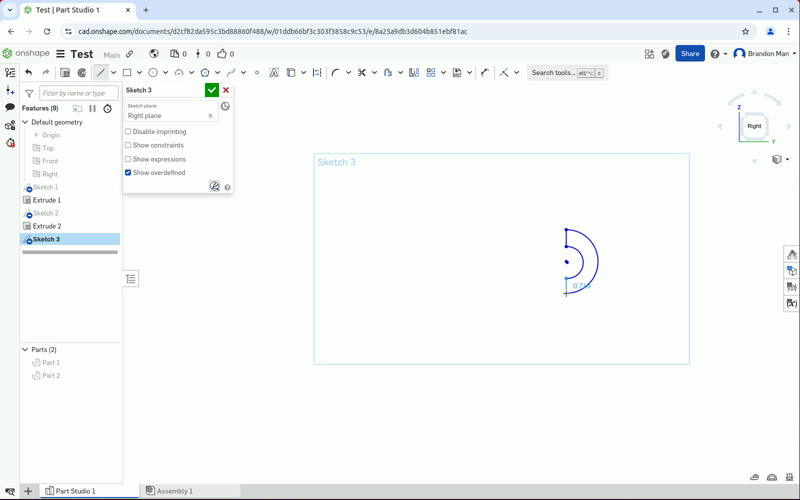
scroll(6)
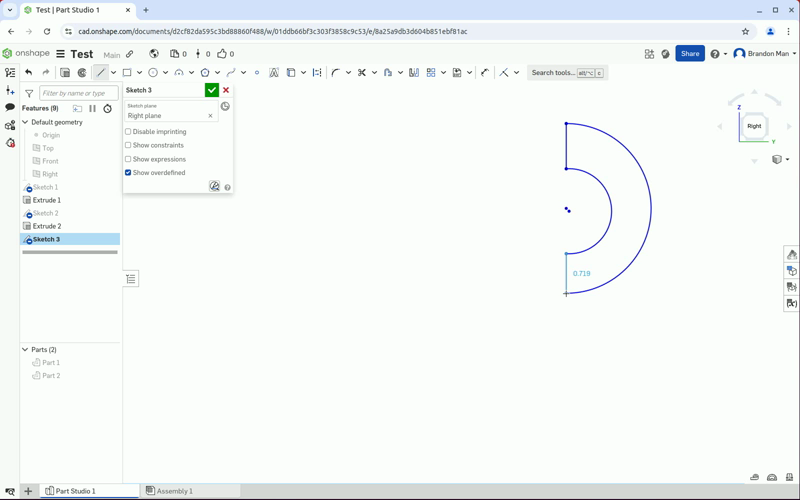
key_up(shift)
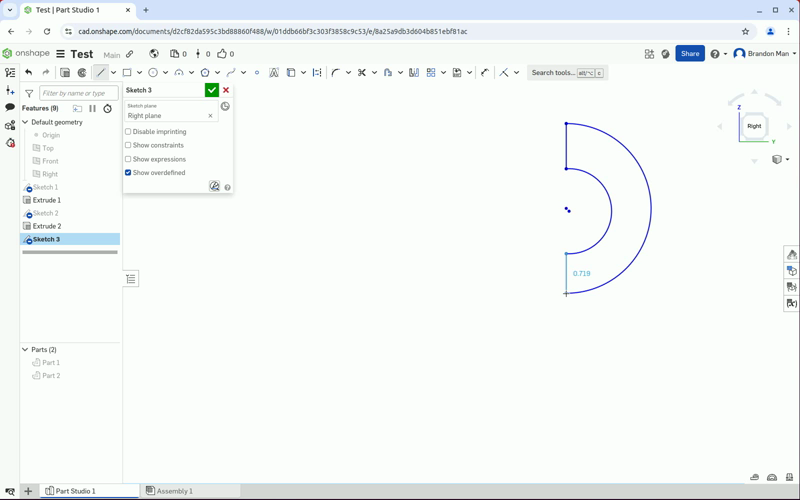
click(566, 293)
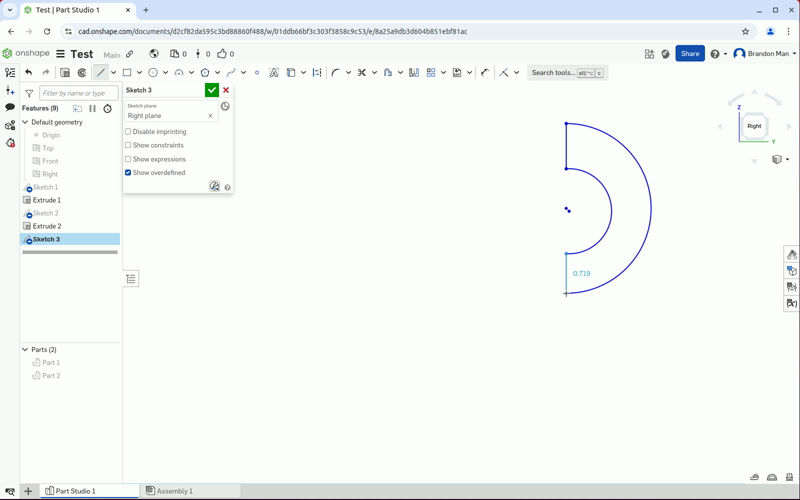
scroll(-6)
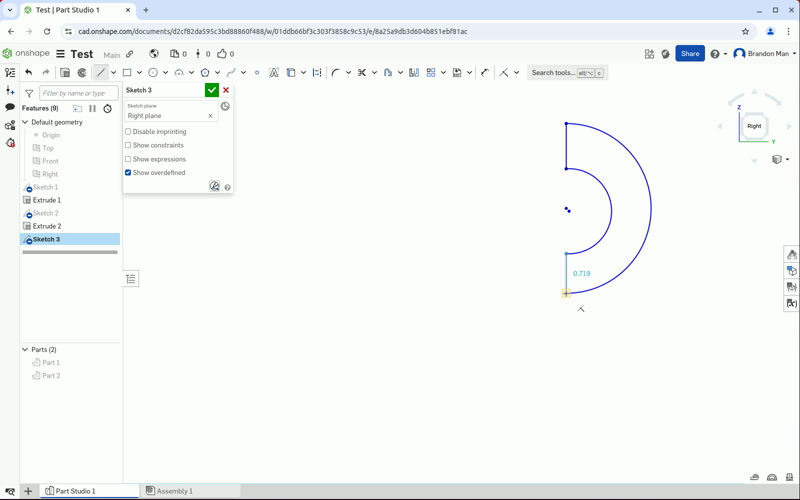
scroll(-6)
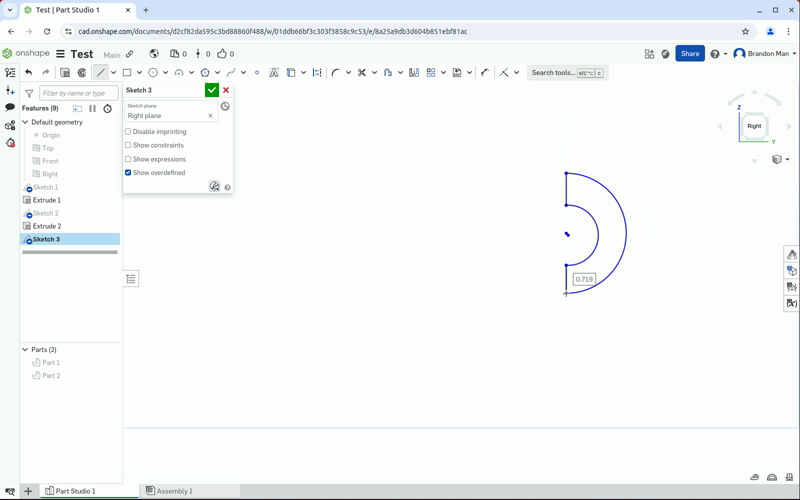
scroll(-6)
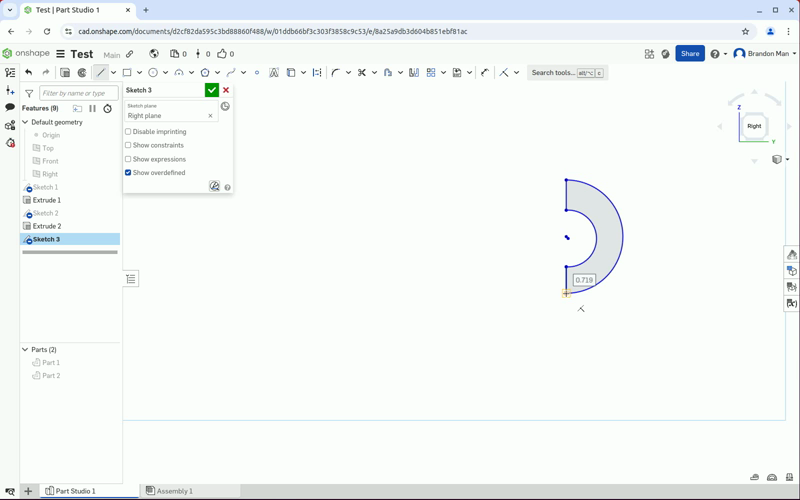
scroll(-6)
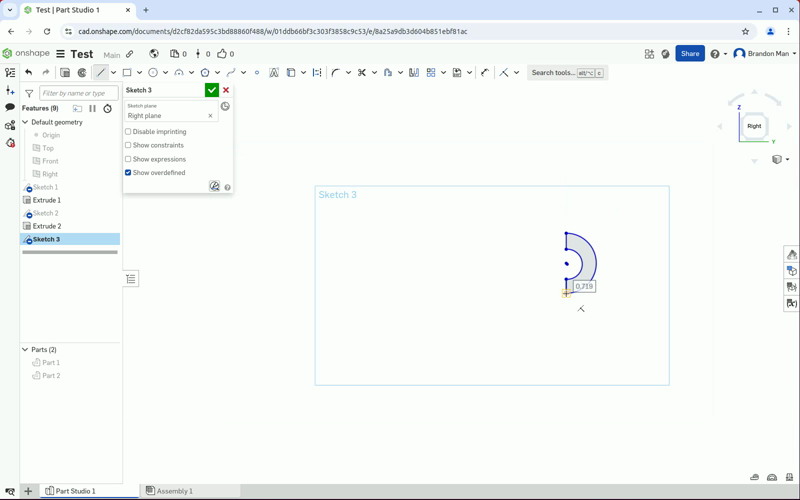
scroll(-6)
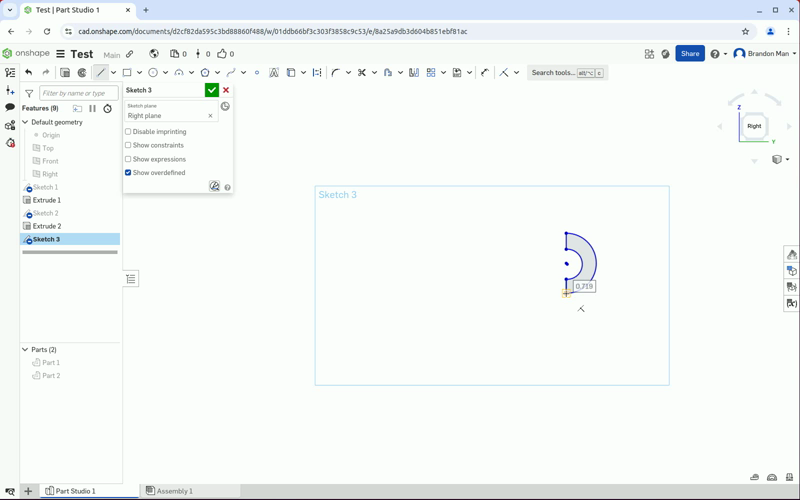
scroll(-6)
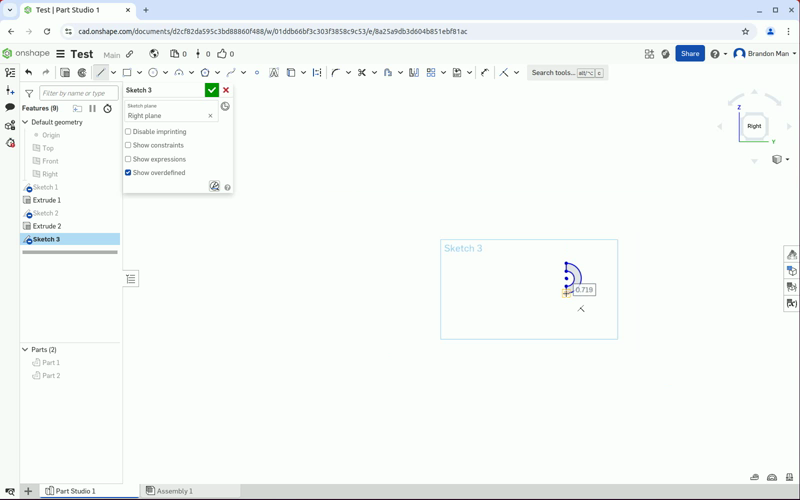
scroll(-6)
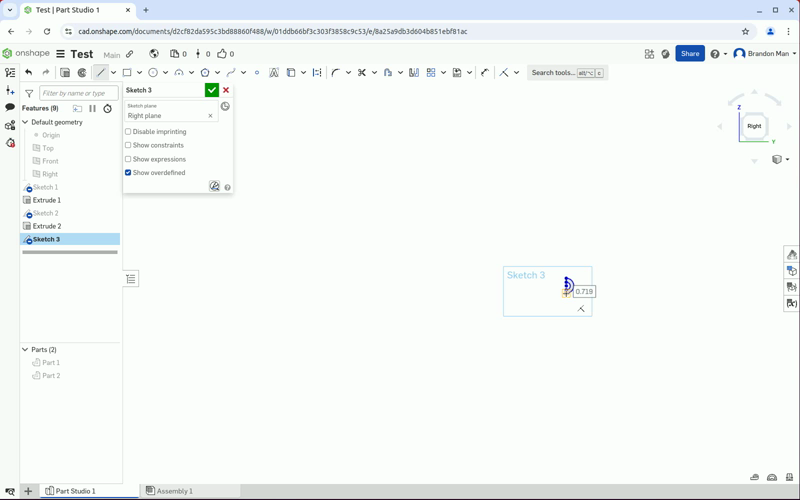
key(esc)
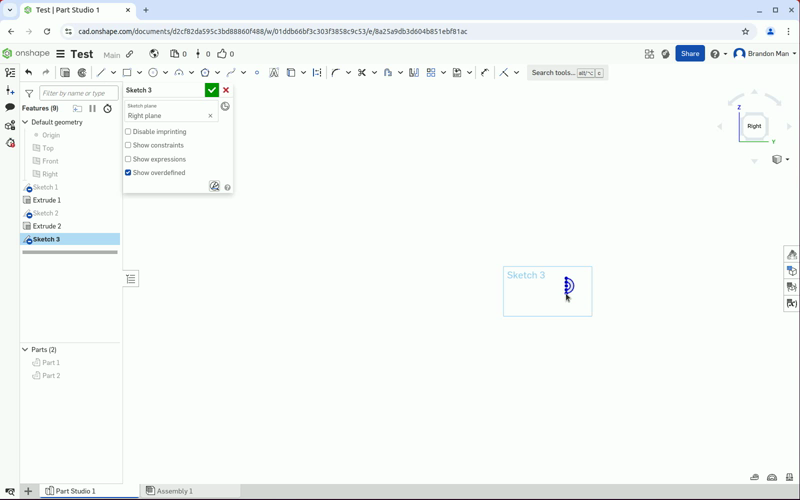
mouse_move(567, 287)
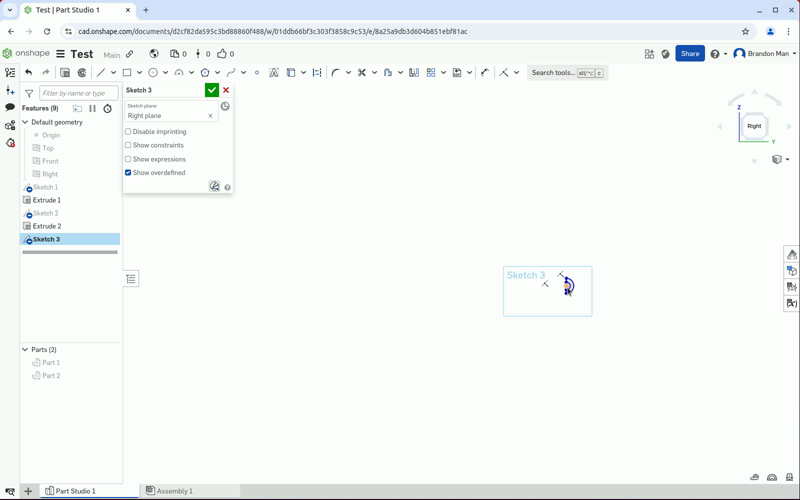
scroll(6)
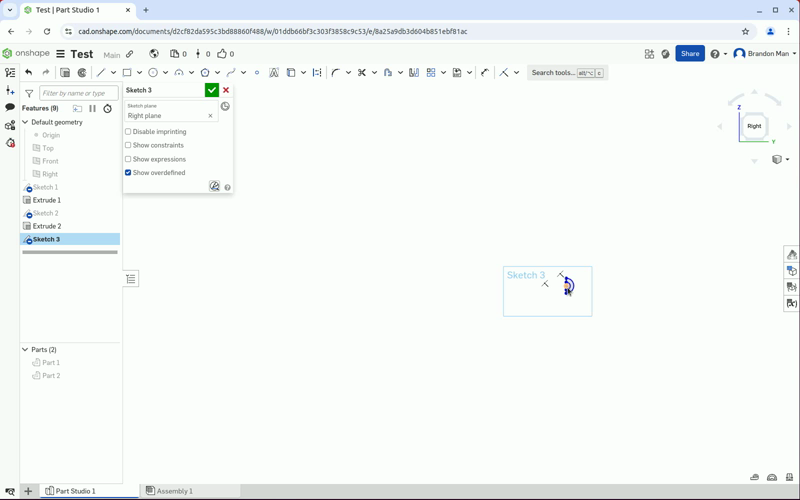
scroll(6)
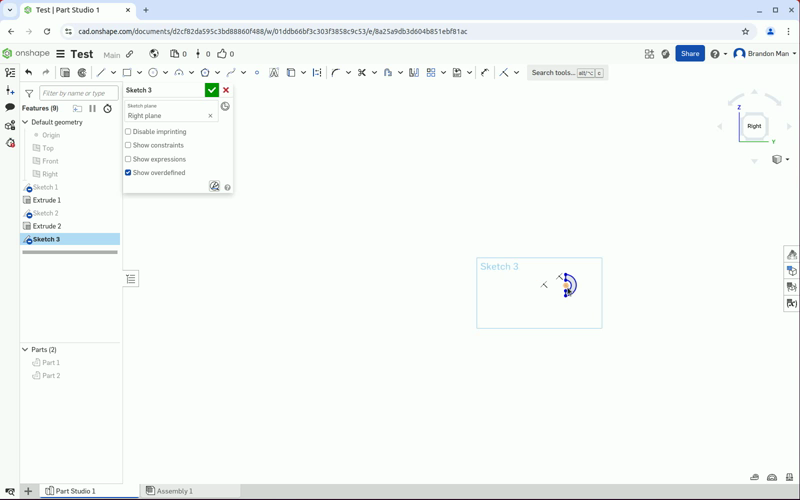
scroll(6)
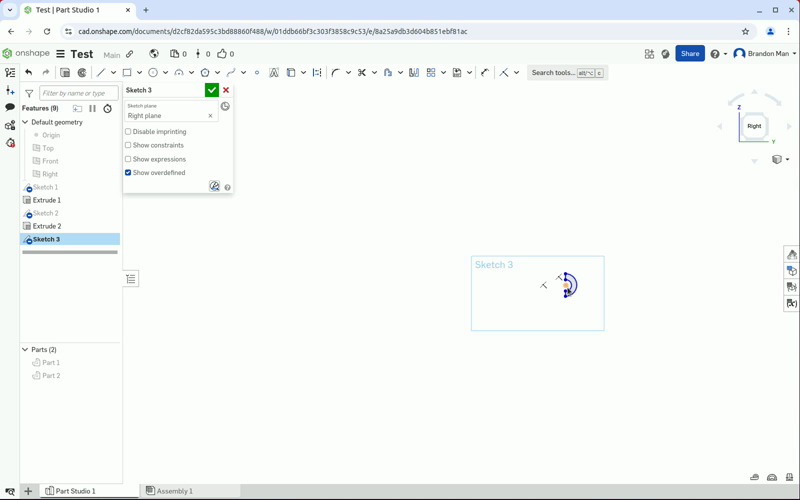
scroll(6)
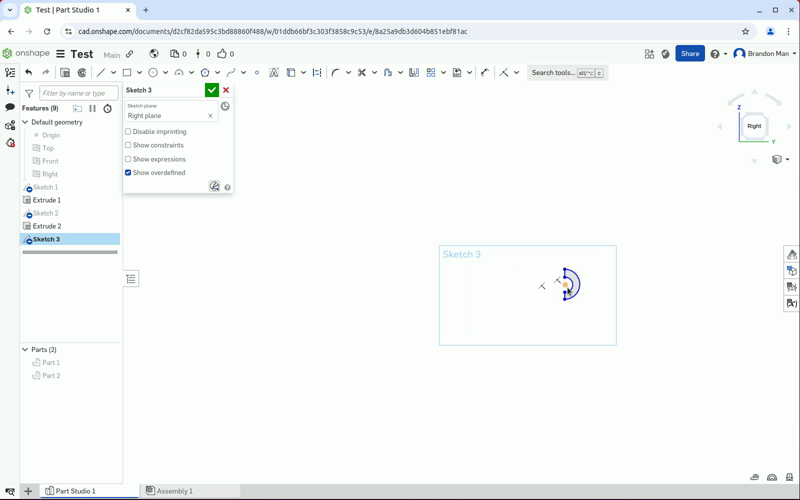
scroll(6)
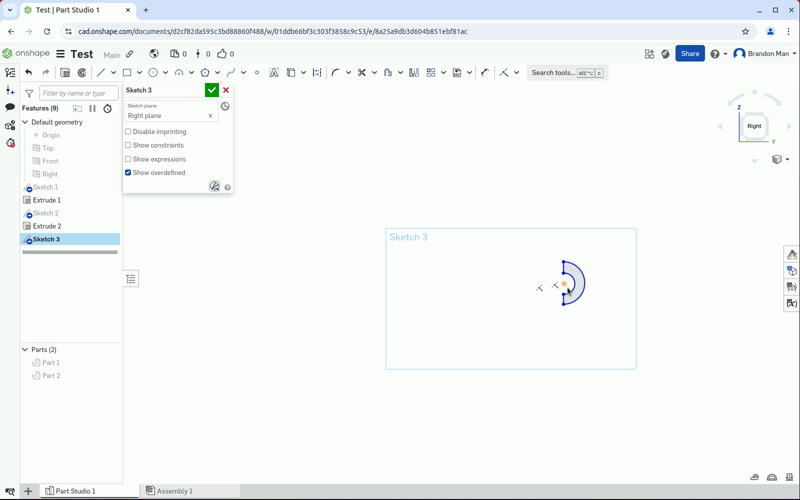
scroll(6)
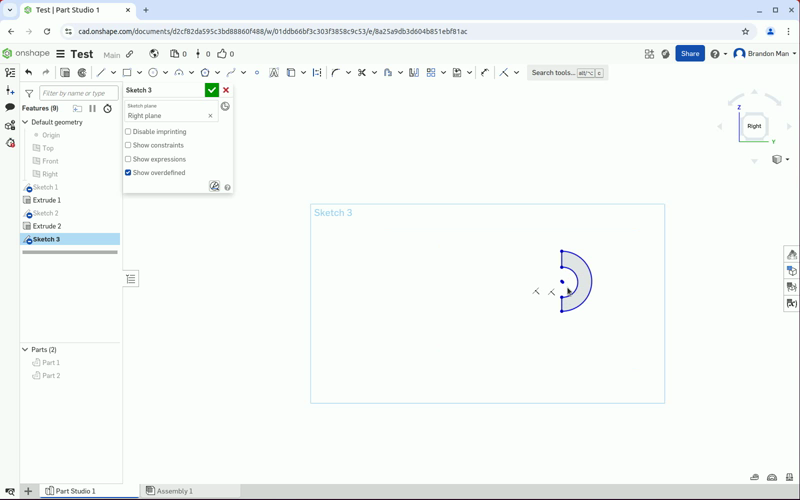
scroll(6)
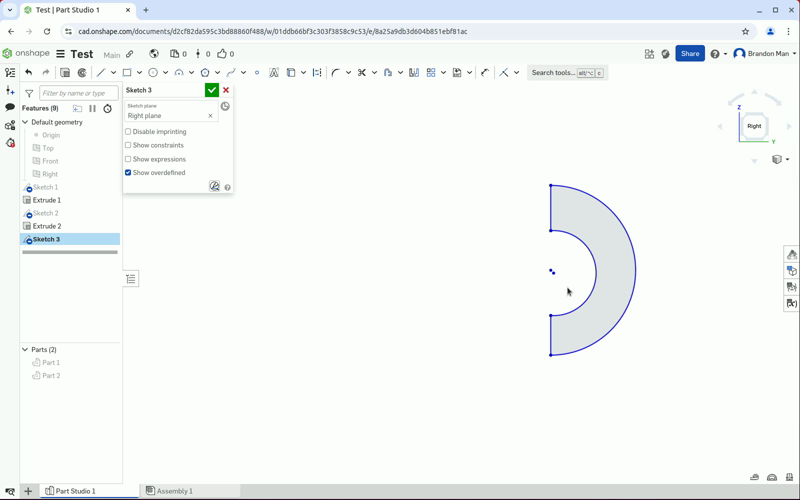
click(567, 287)
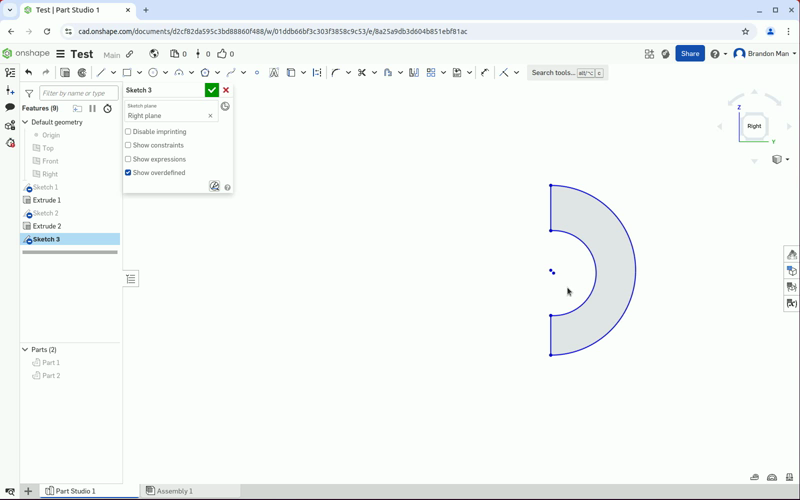
scroll(-6)
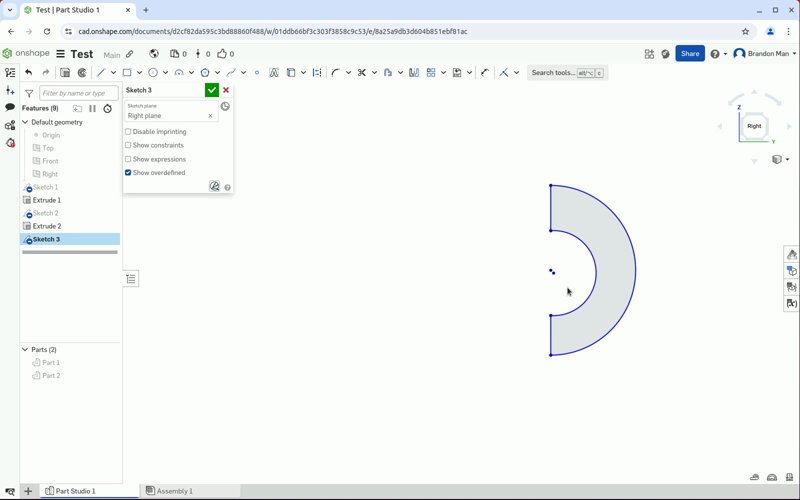
scroll(-6)
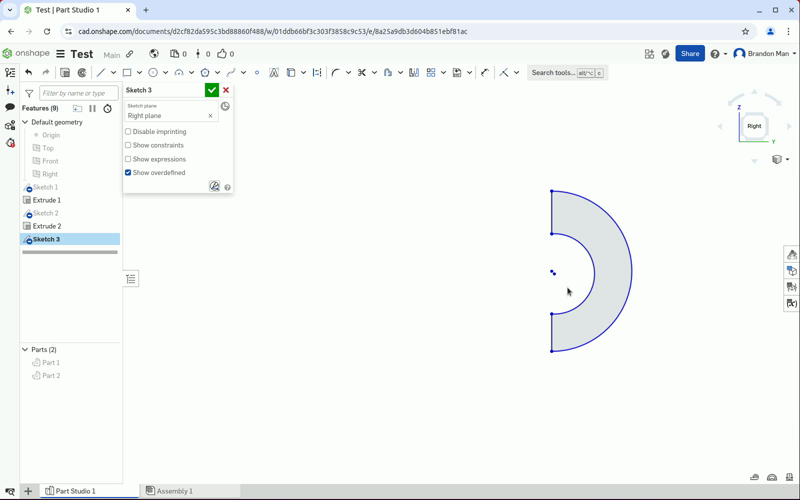
scroll(-6)
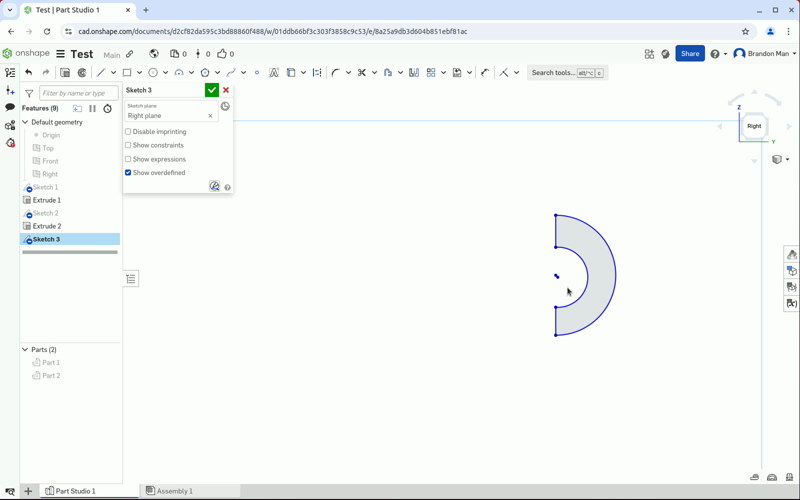
scroll(-6)
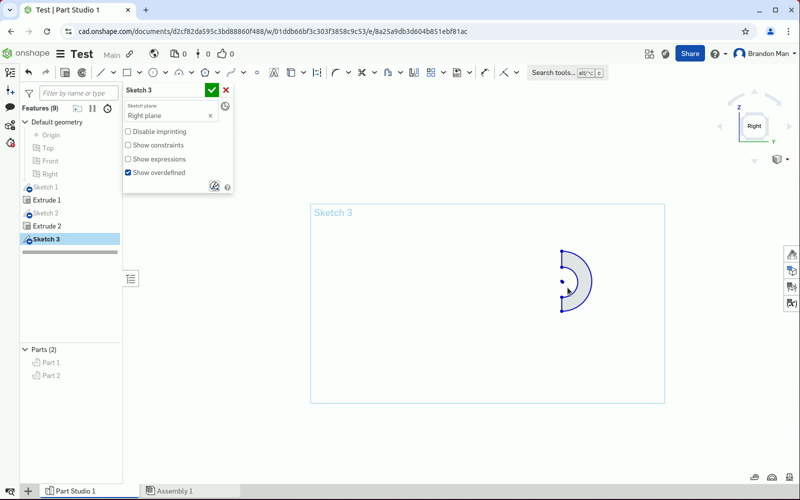
scroll(-6)
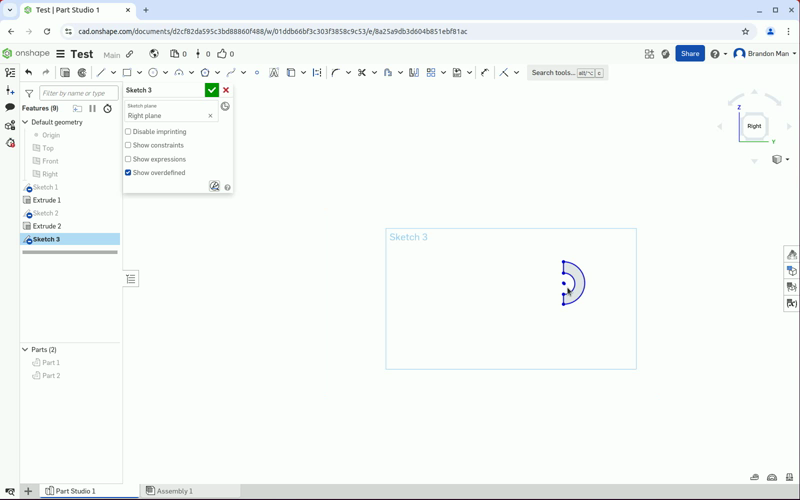
scroll(-6)
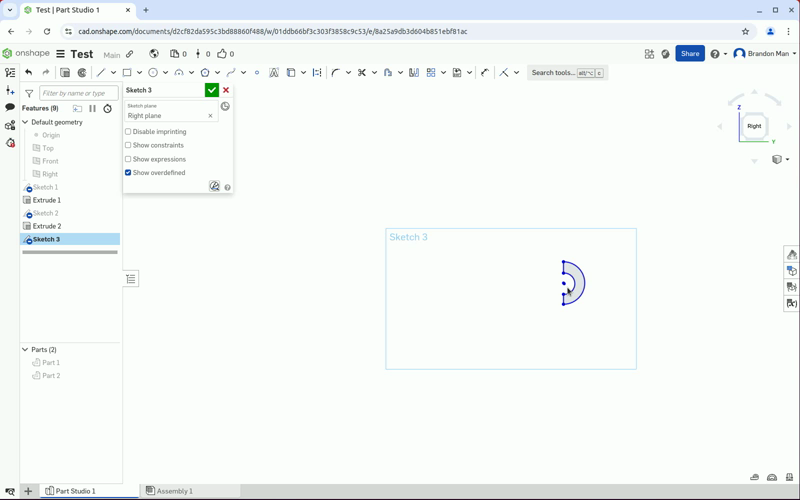
scroll(-6)
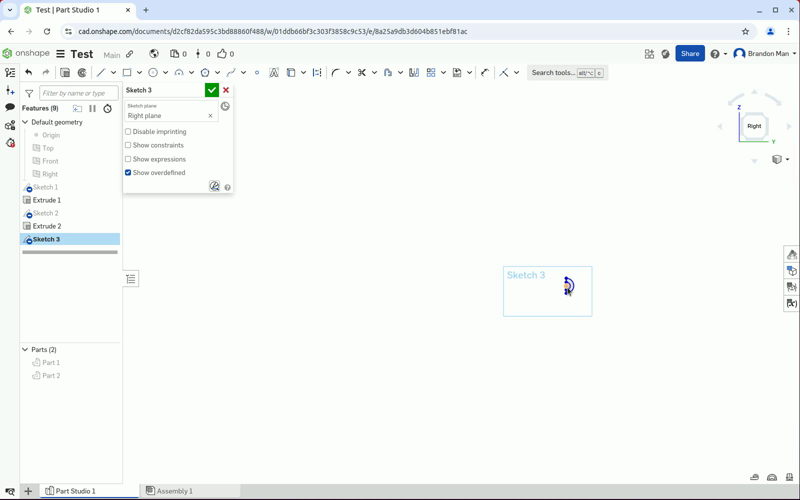
mouse_move(73, 352)
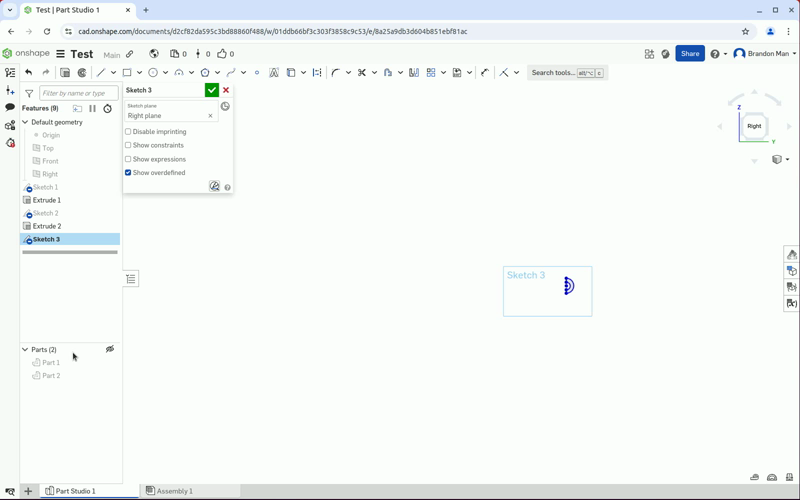
key(shift+y)
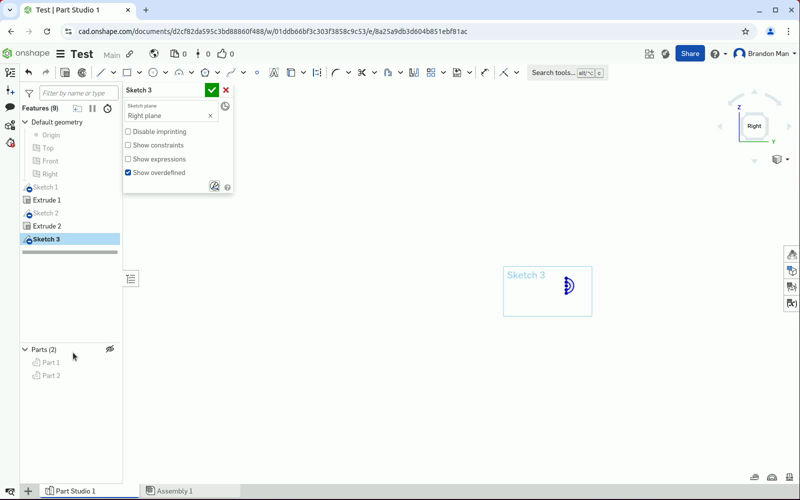
key(shift+e)
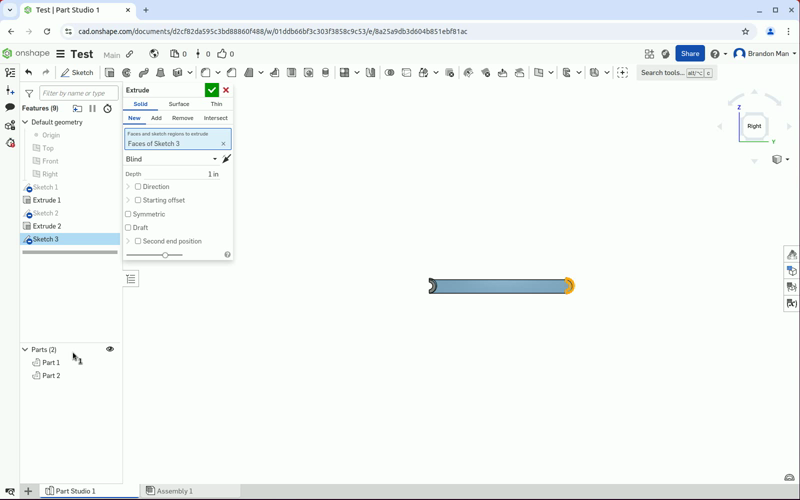
mouse_move(143, 106)
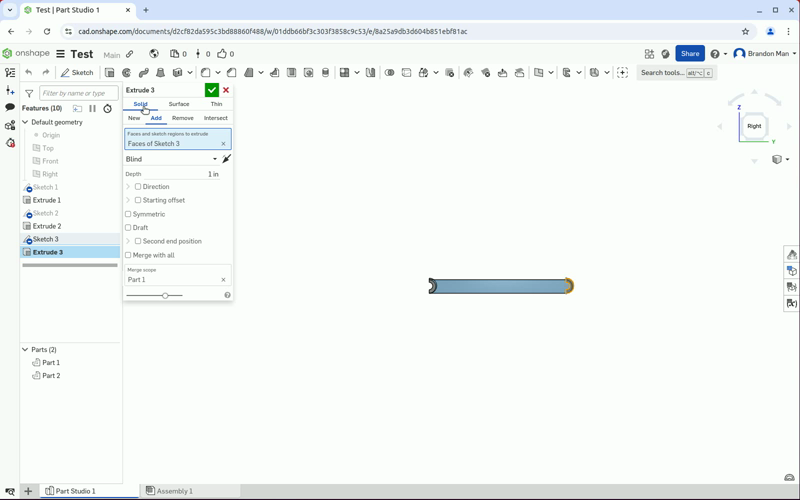
click(143, 106)
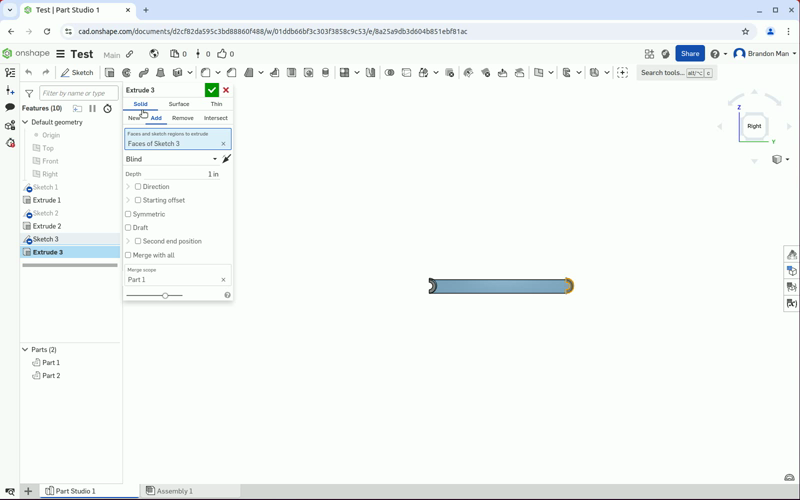
mouse_move(137, 120)
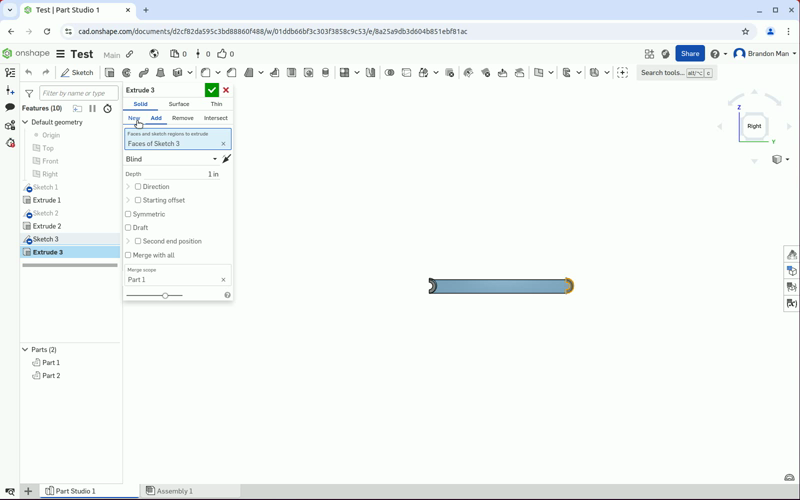
click(137, 120)
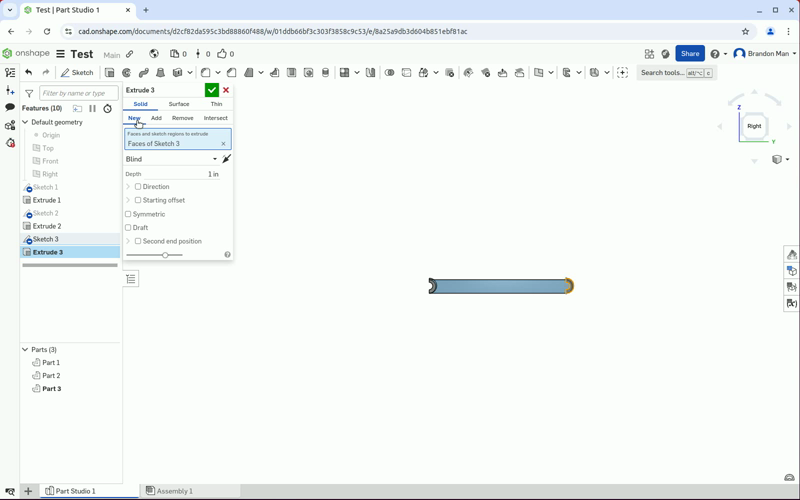
key(tab, 4)
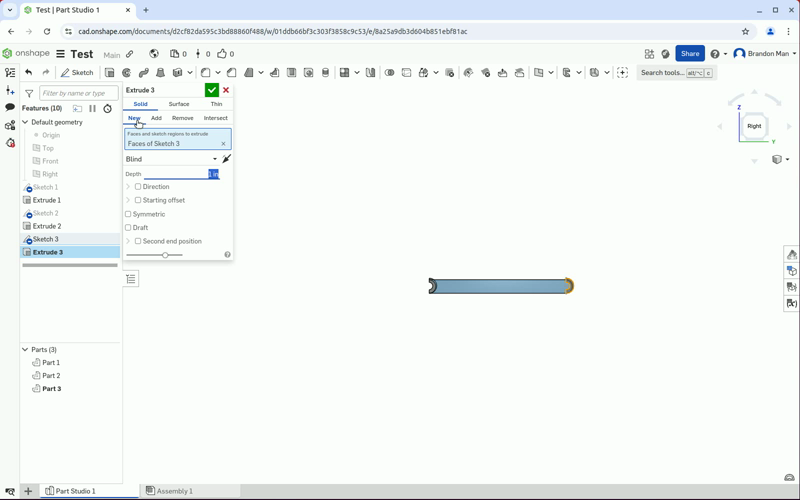
text(1.444)
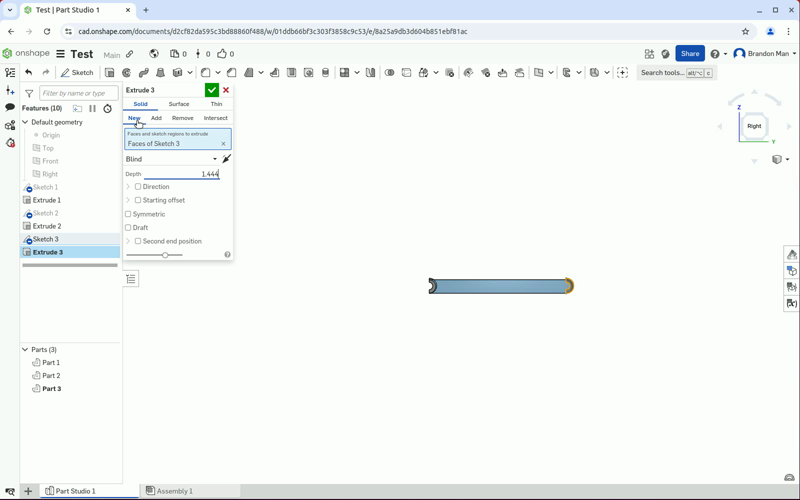
key(enter)
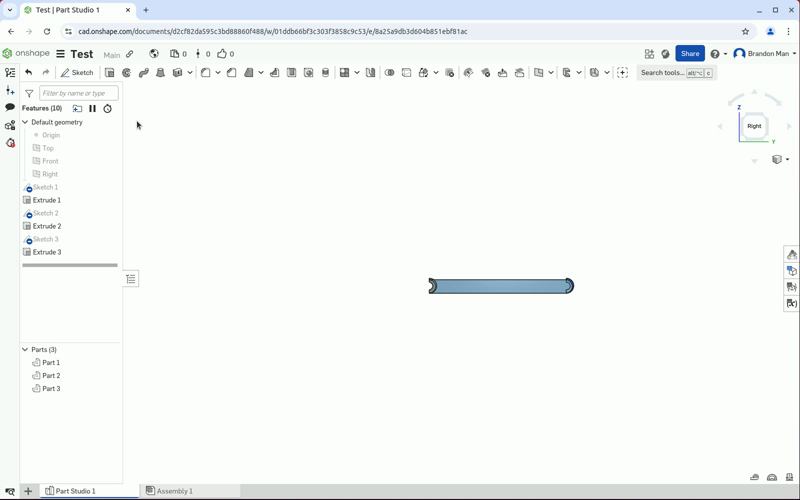
key(shift+h)
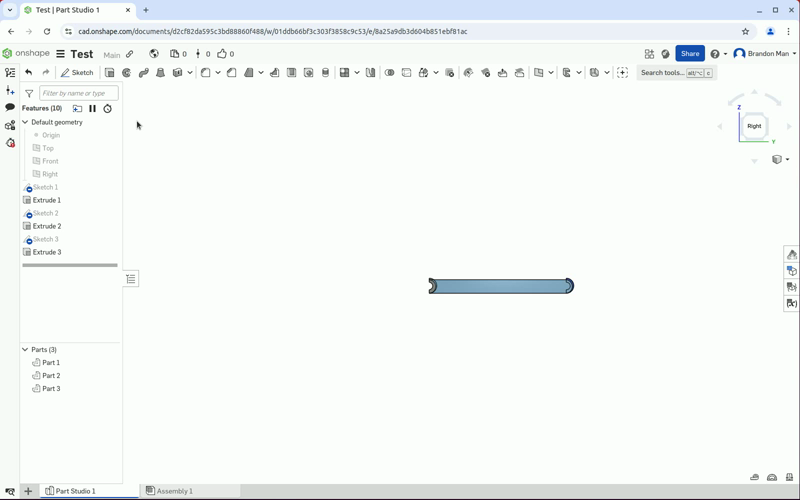
key(shift+h)
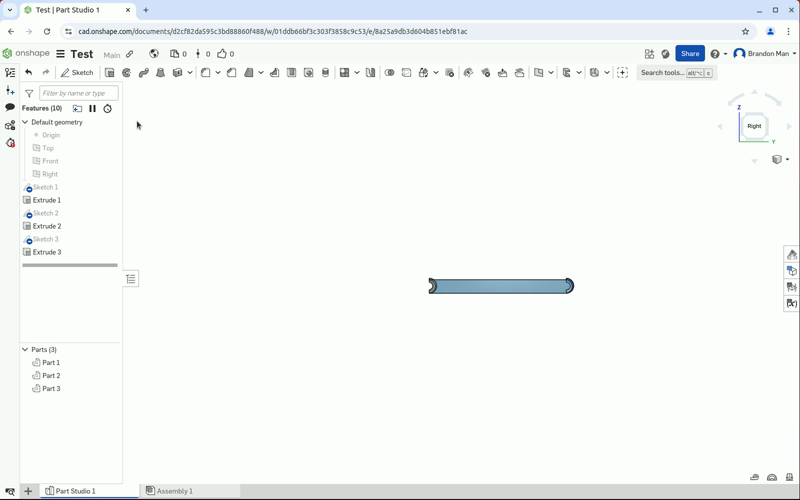
mouse_move(73, 189)
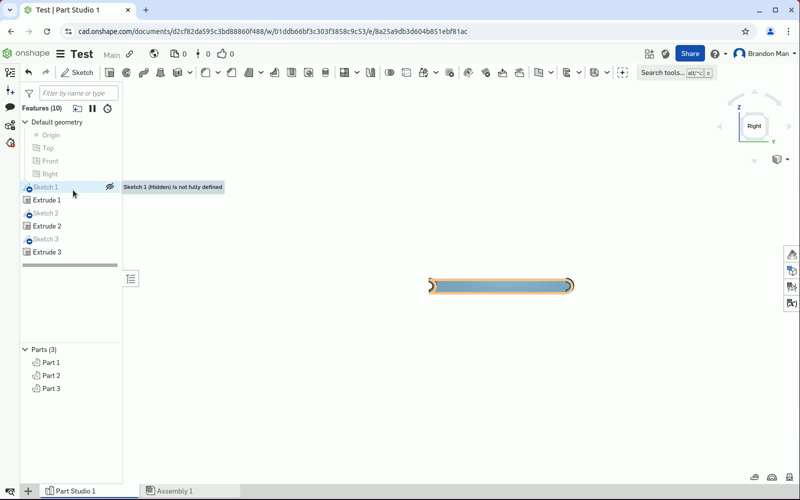
click(73, 189)
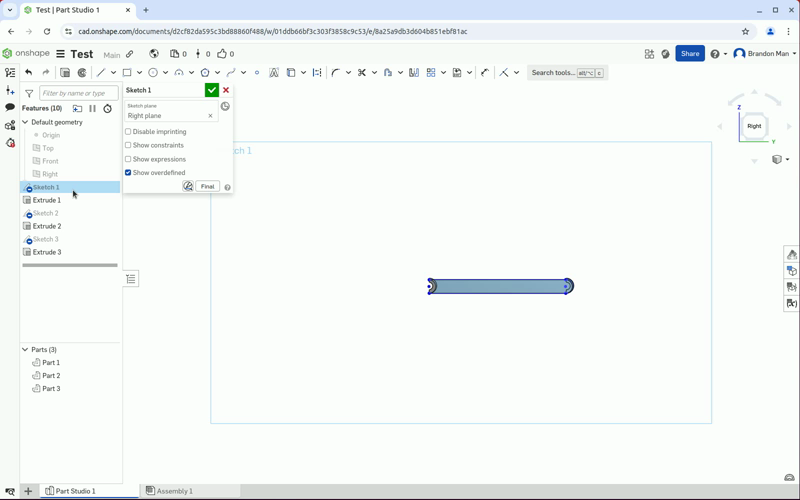
mouse_move(229, 92)
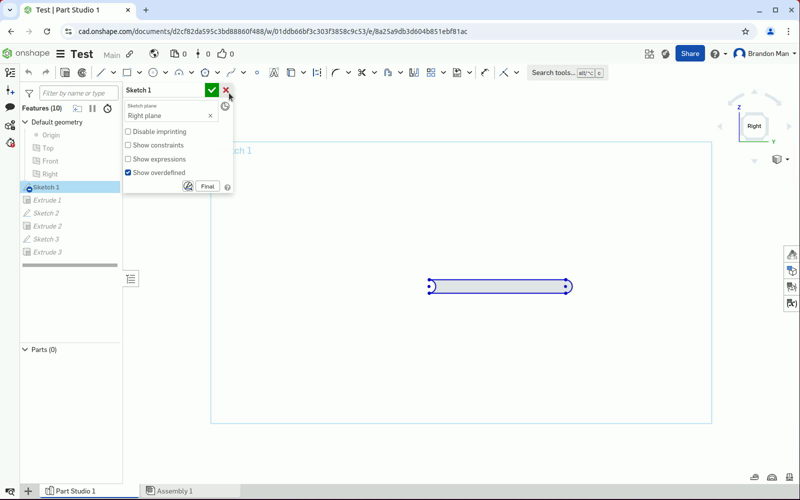
click(229, 92)
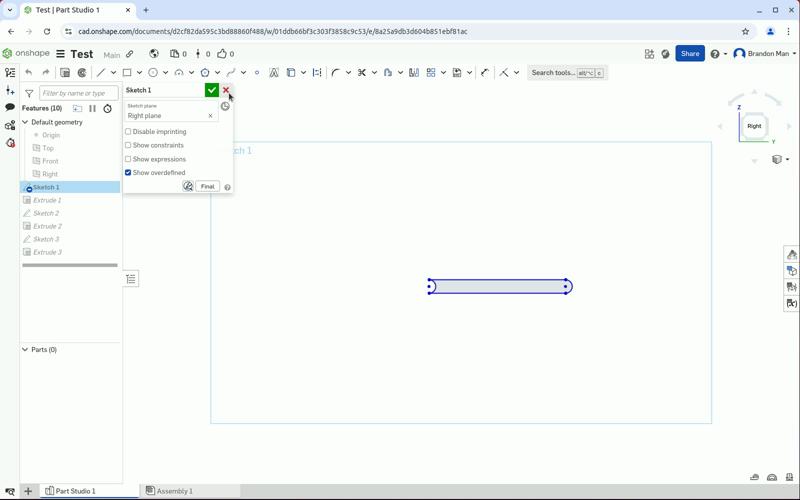
key(shift+s)
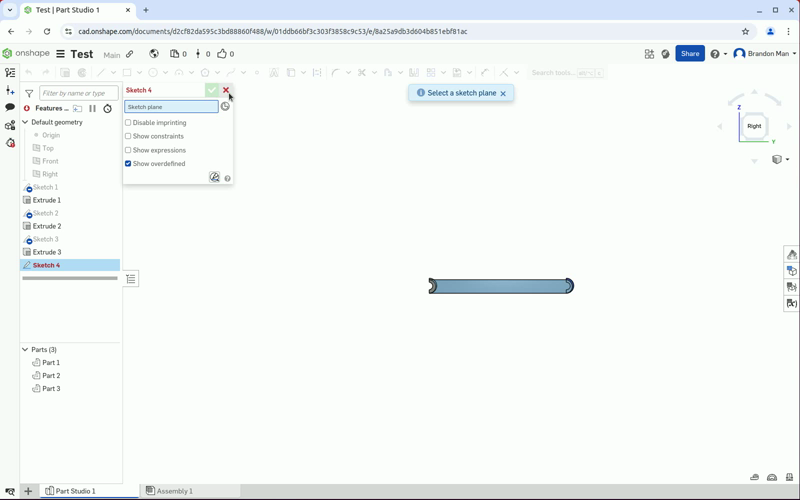
mouse_move(73, 176)
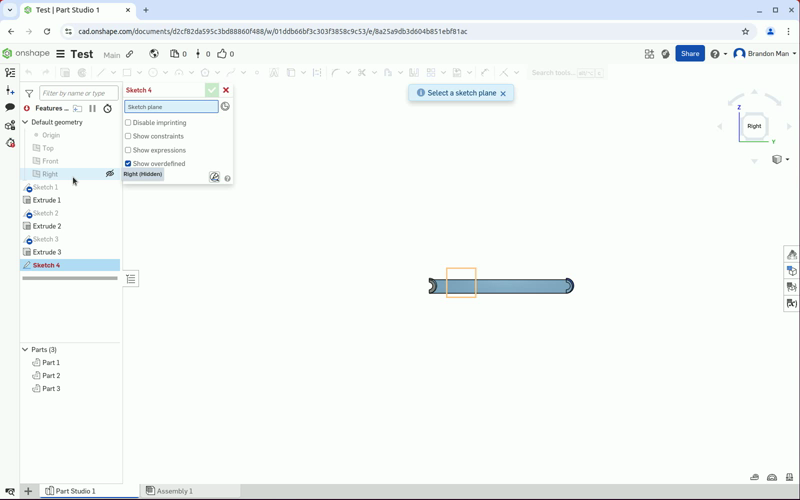
click(73, 176)
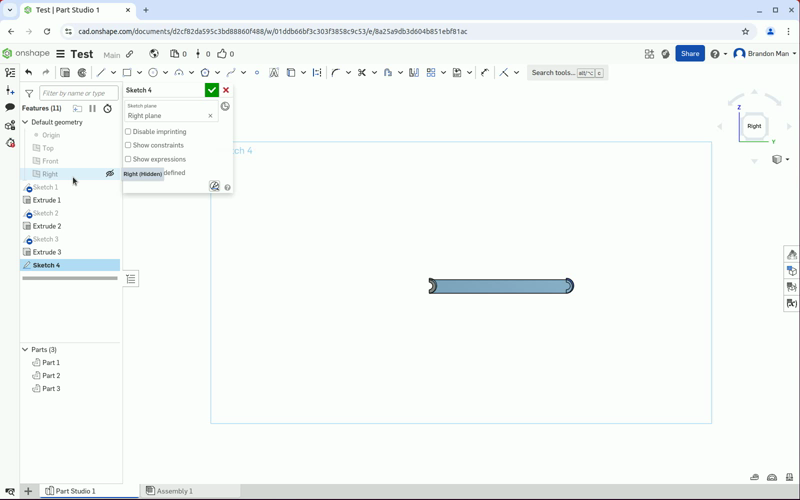
mouse_move(73, 352)
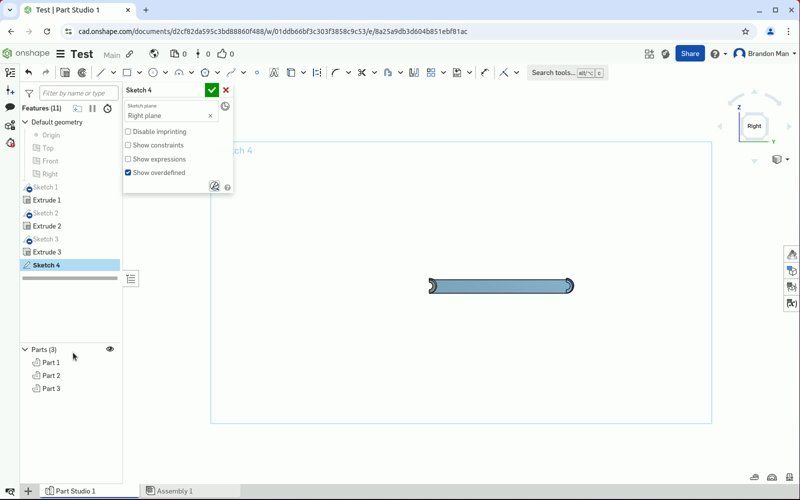
key(y)
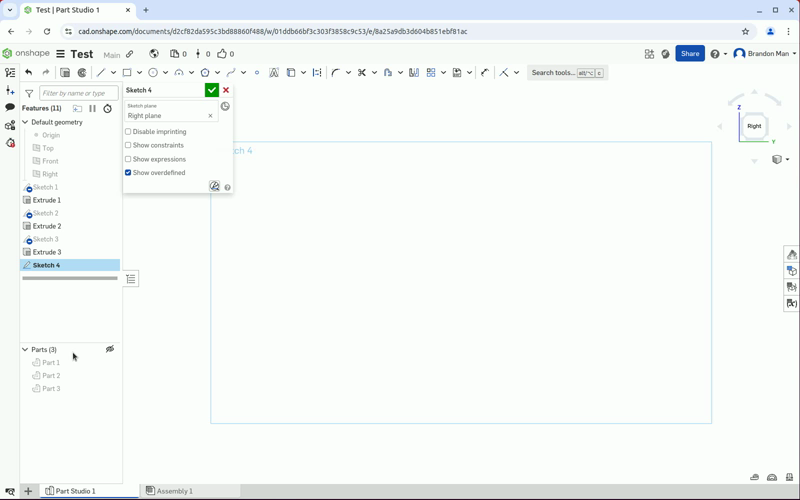
key(a)
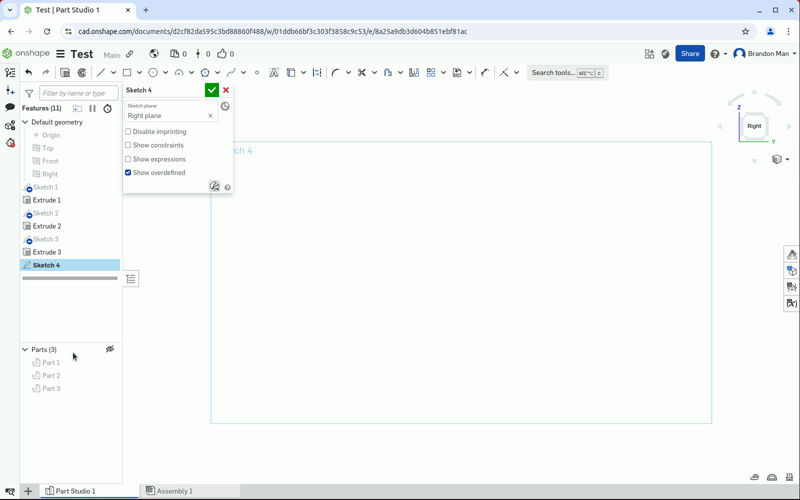
key_down(shift)
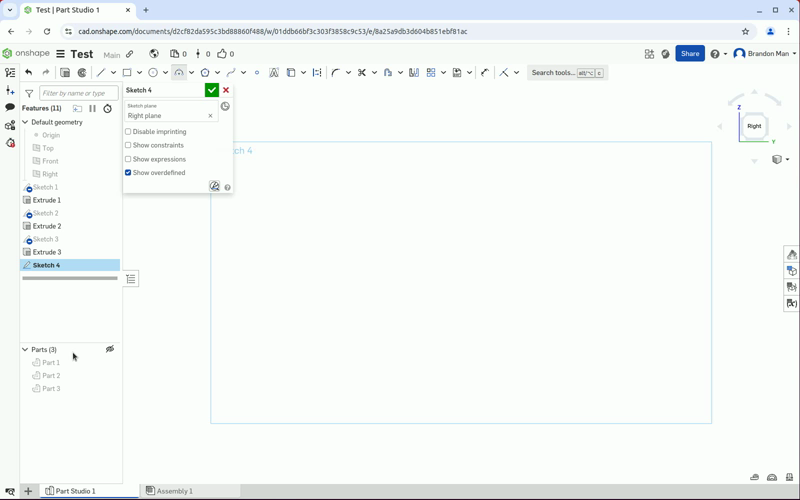
mouse_move(429, 293)
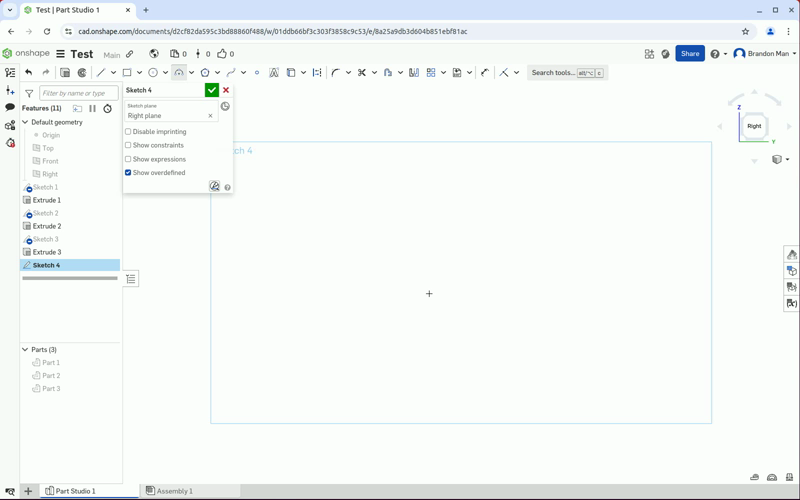
click(429, 293)
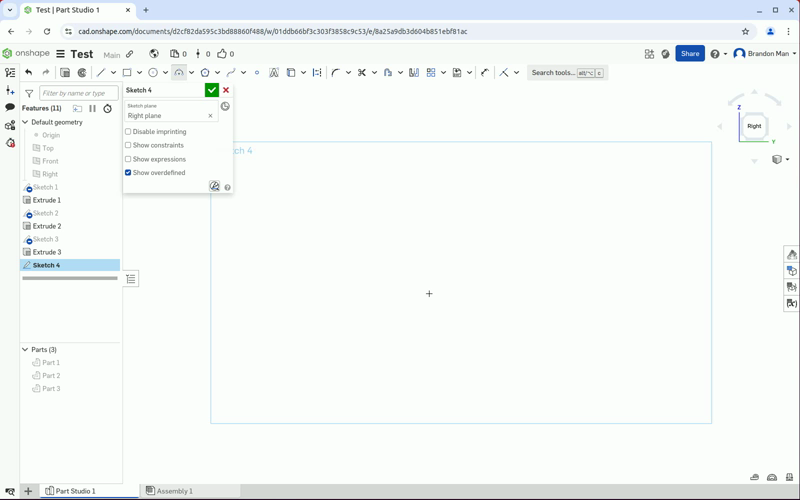
key_up(shift)
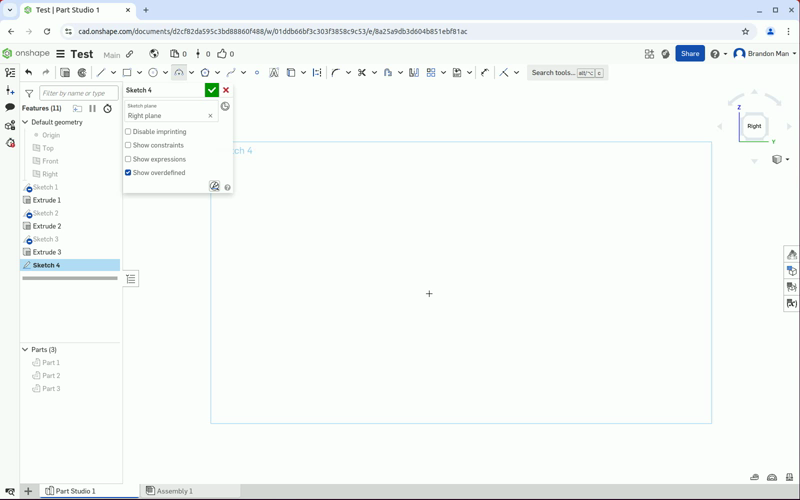
key_down(shift)
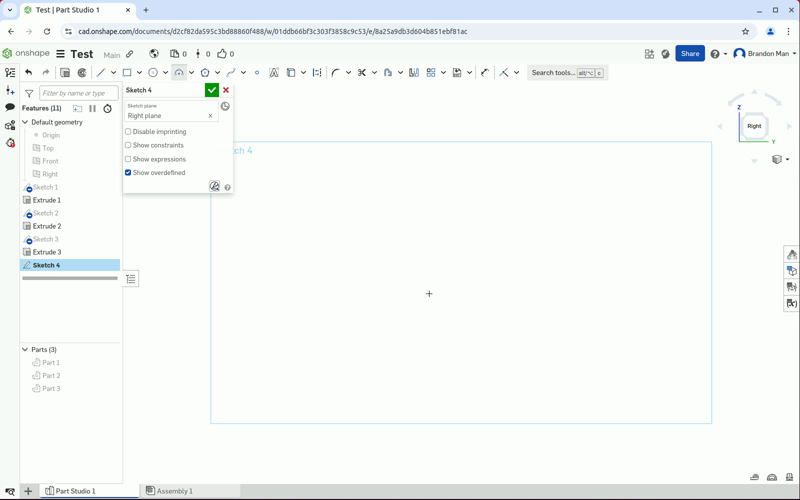
mouse_move(429, 278)
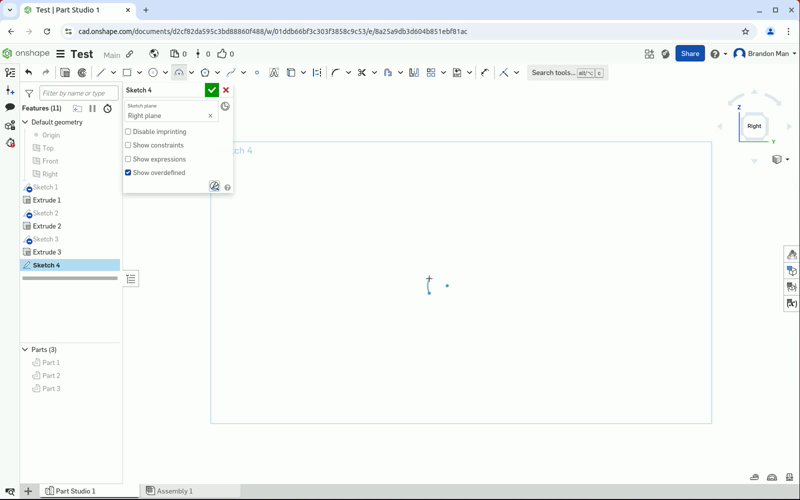
click(429, 278)
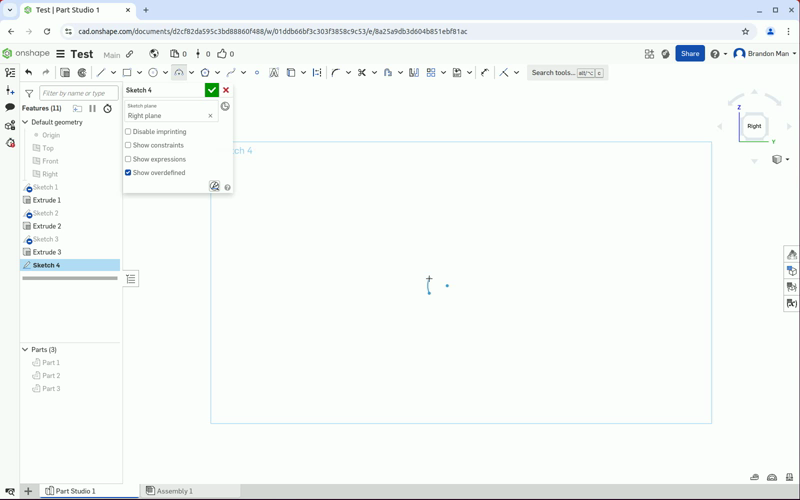
mouse_move(436, 285)
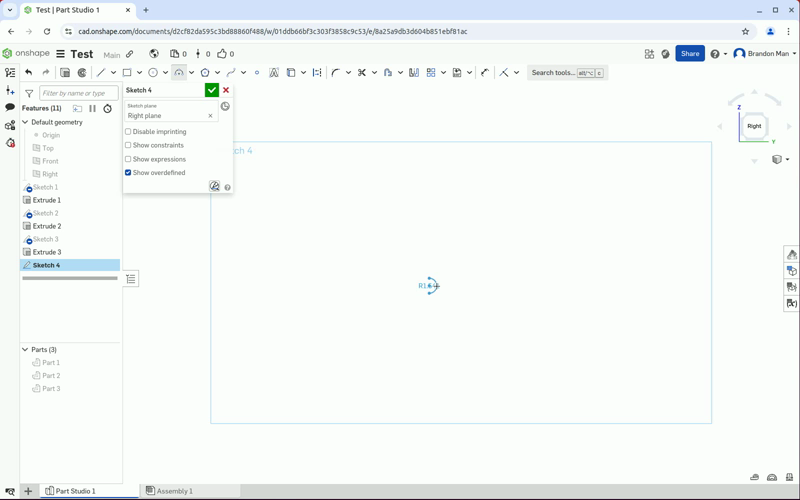
click(436, 285)
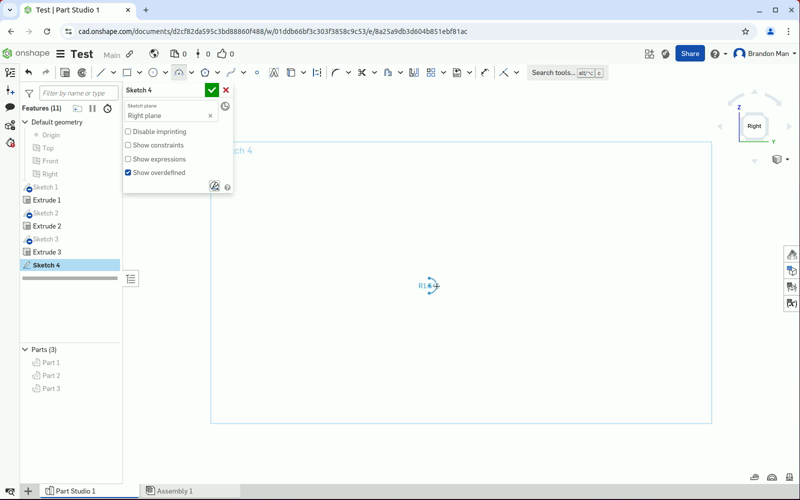
key_up(shift)
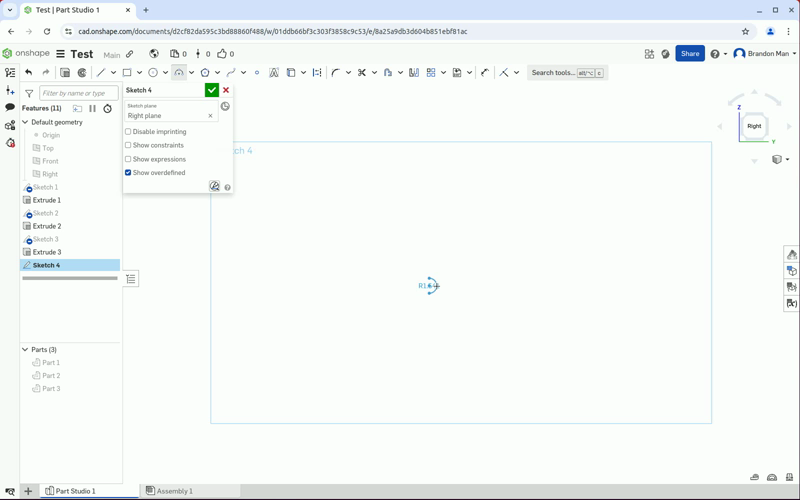
key(esc)
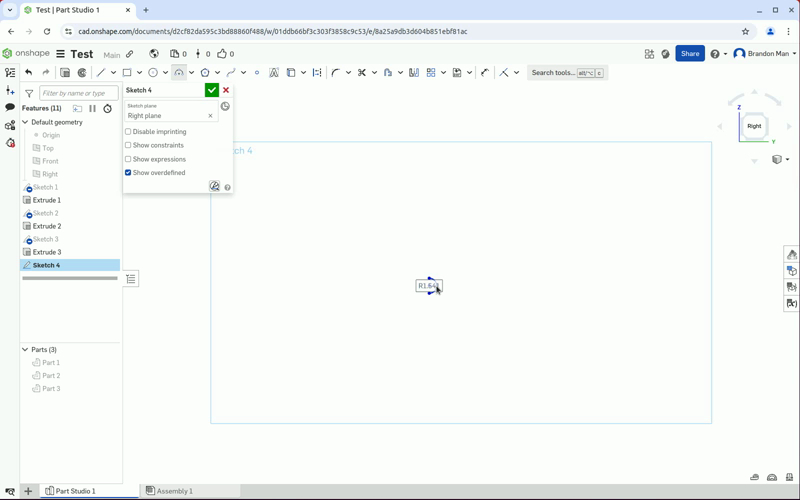
key(l)
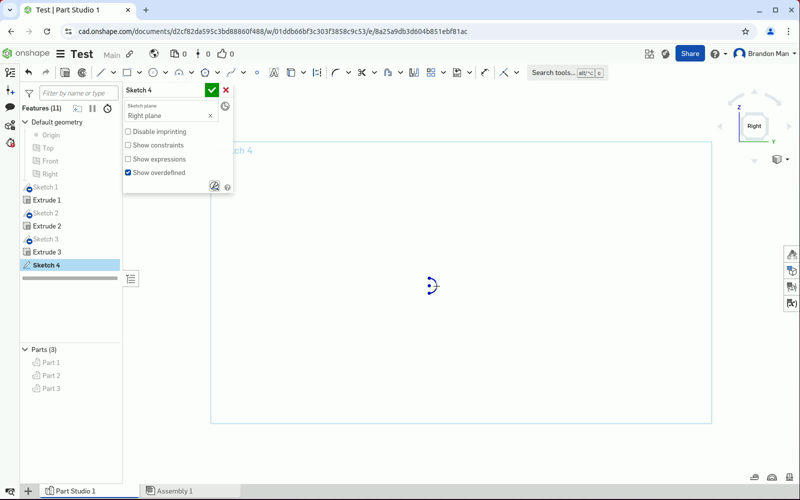
mouse_move(429, 278)
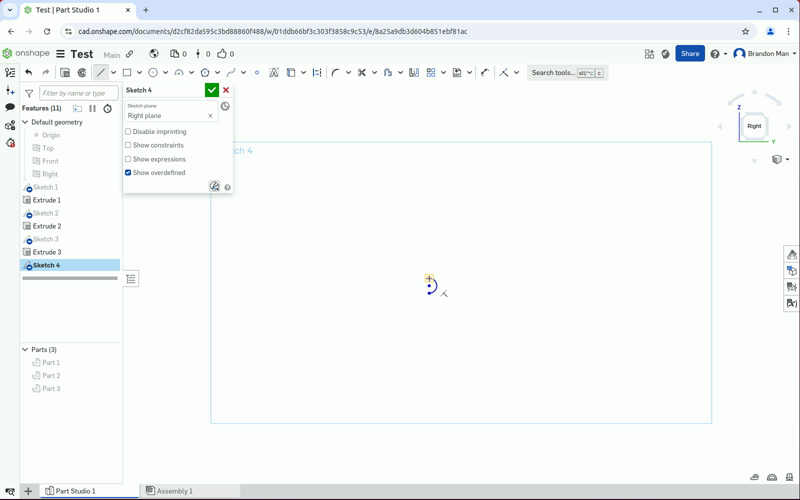
click(429, 278)
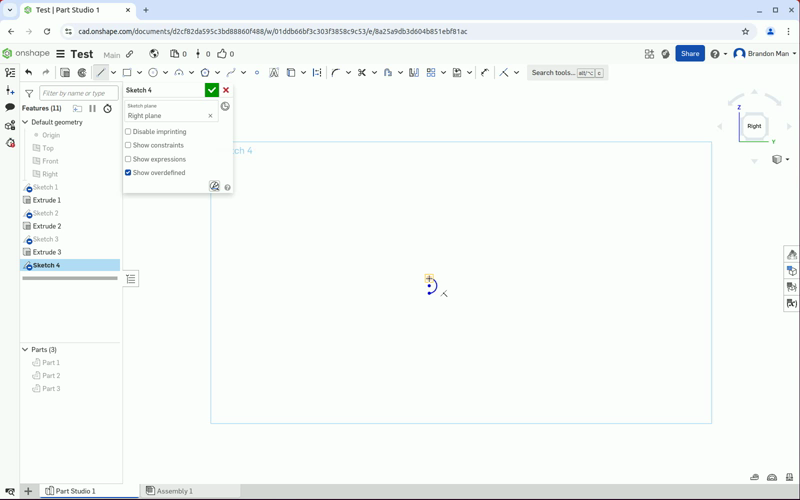
key_down(shift)
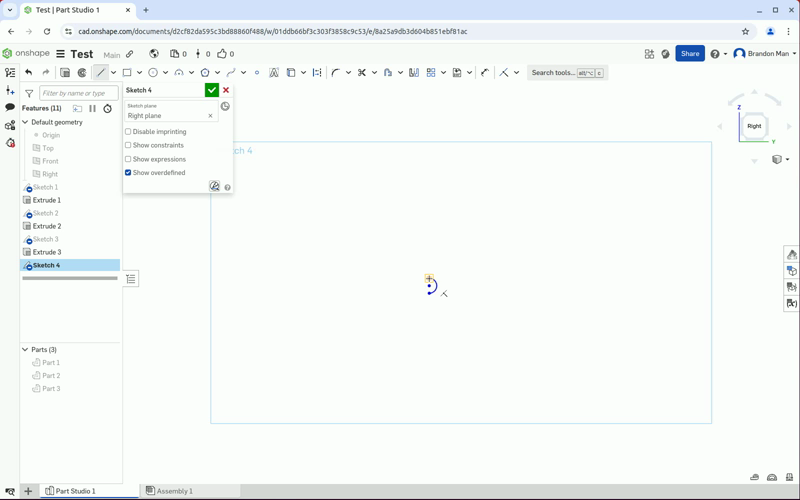
mouse_move(459, 278)
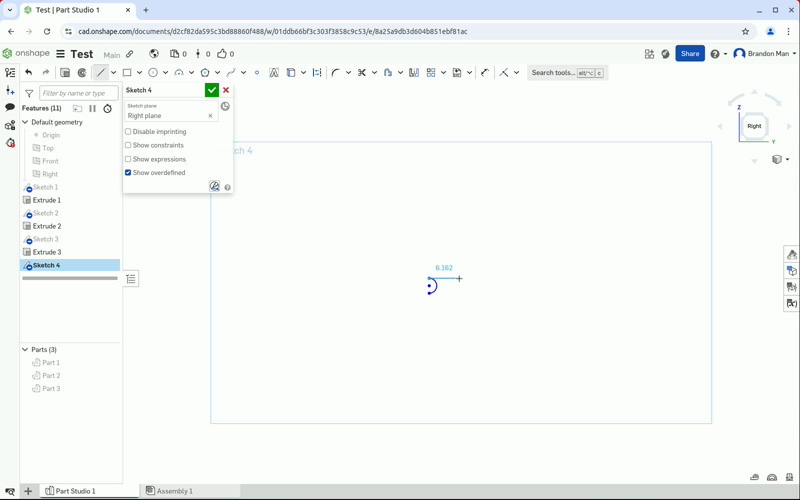
mouse_move(429, 282)
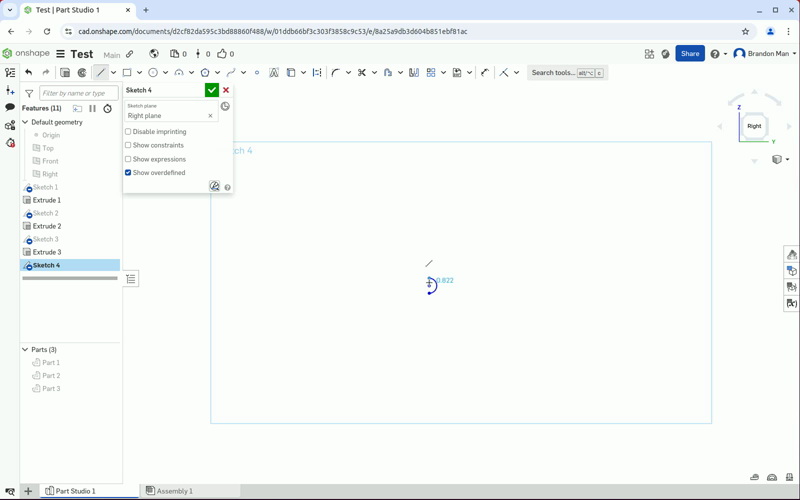
scroll(6)
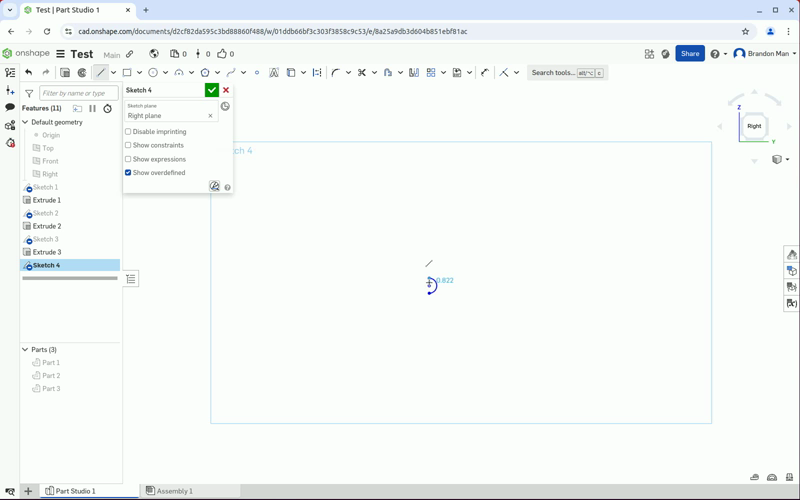
scroll(6)
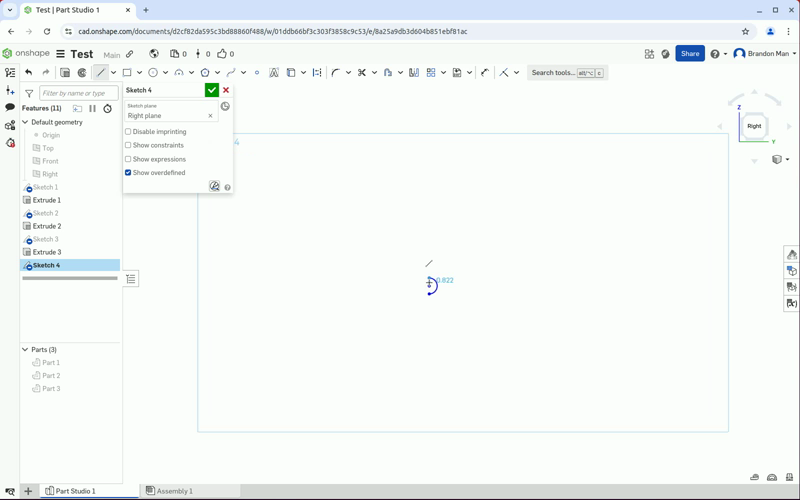
scroll(6)
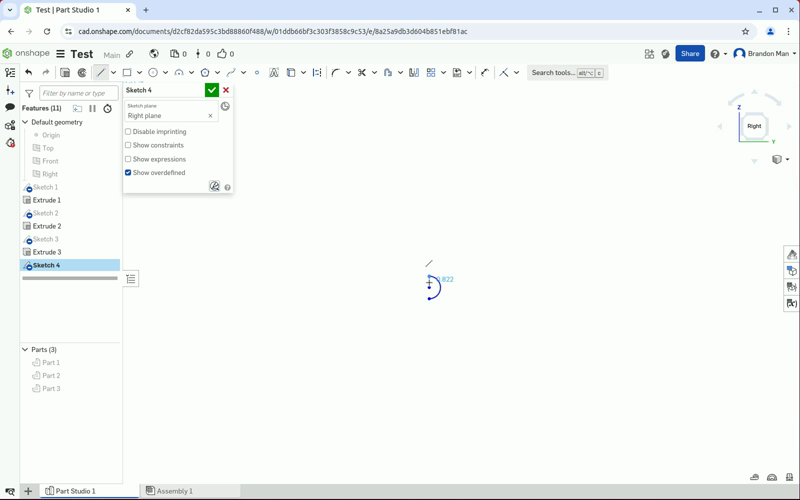
scroll(6)
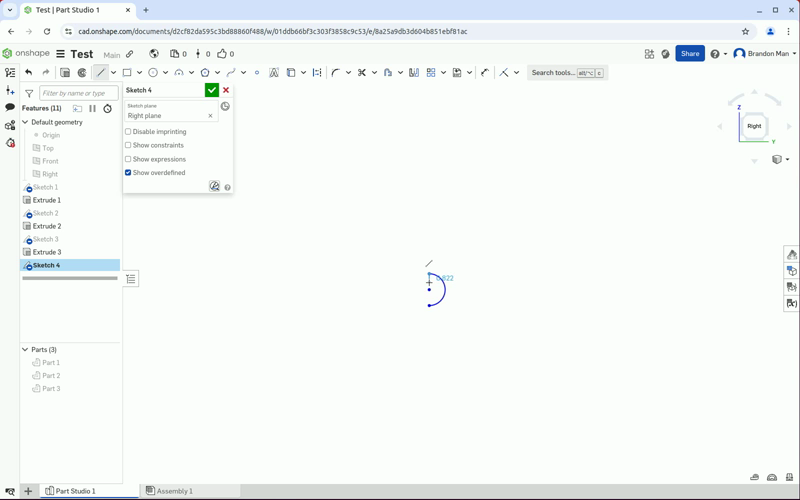
scroll(6)
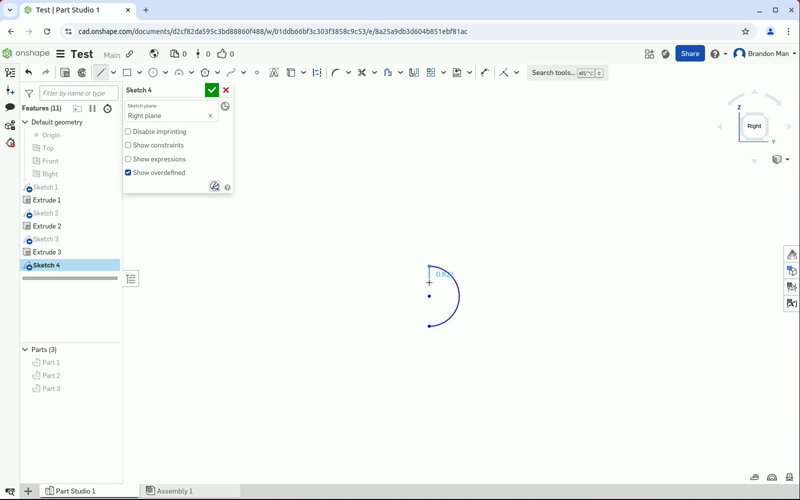
scroll(6)
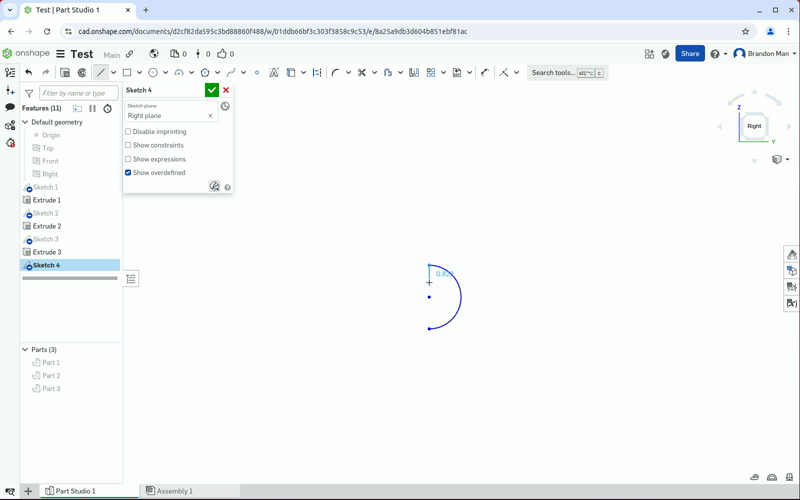
scroll(6)
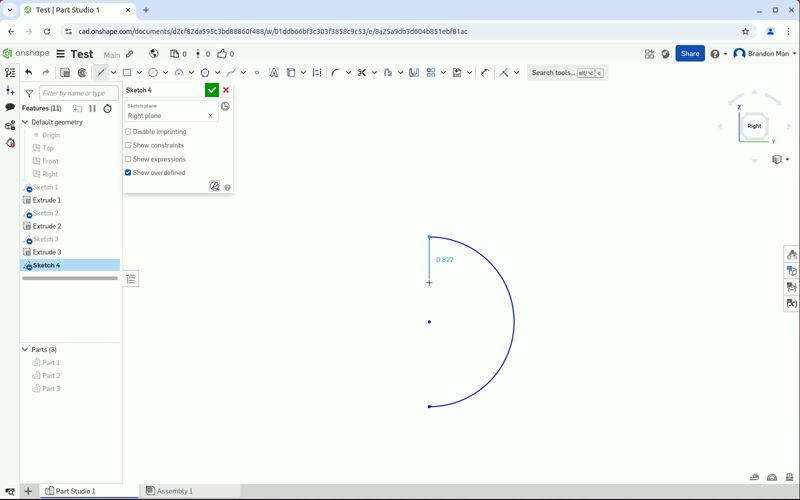
click(429, 282)
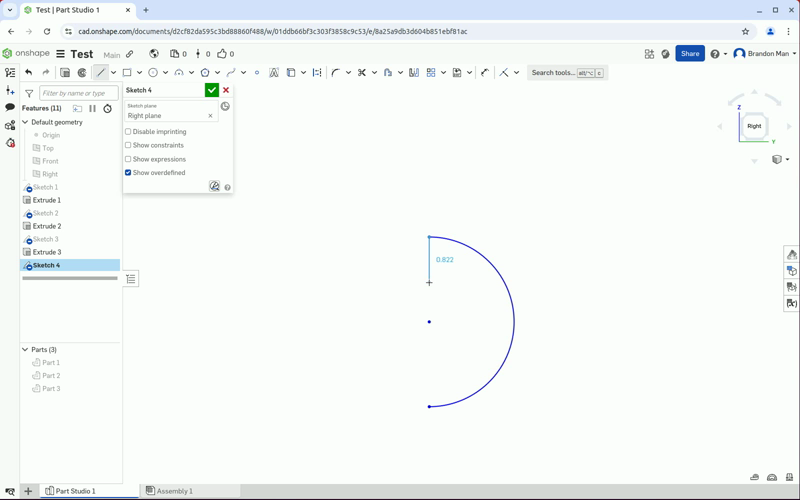
scroll(-6)
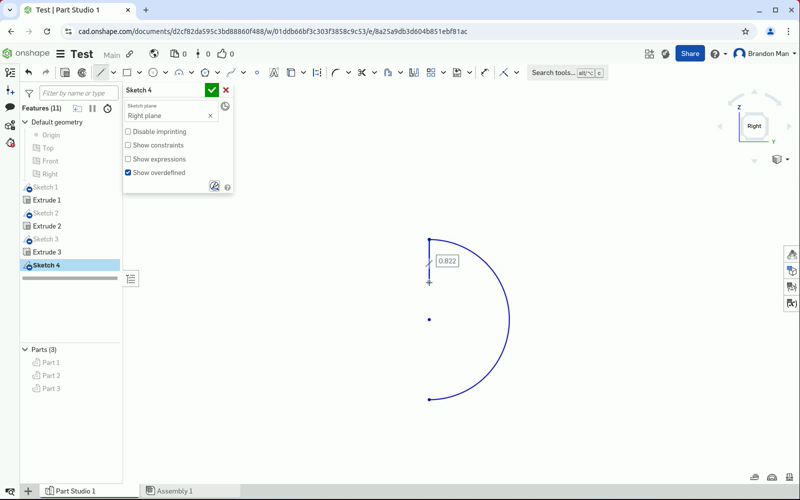
scroll(-6)
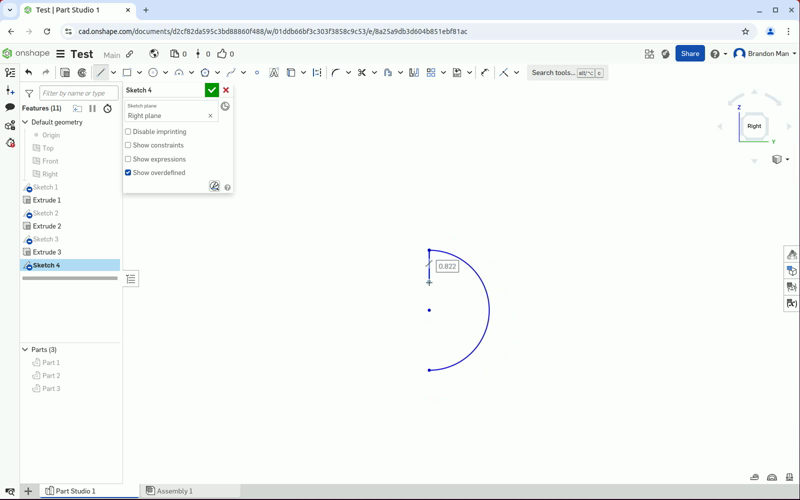
scroll(-6)
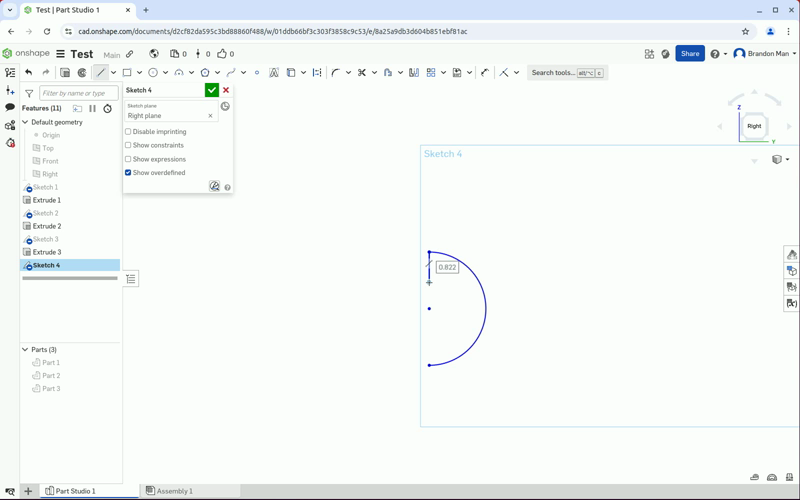
scroll(-6)
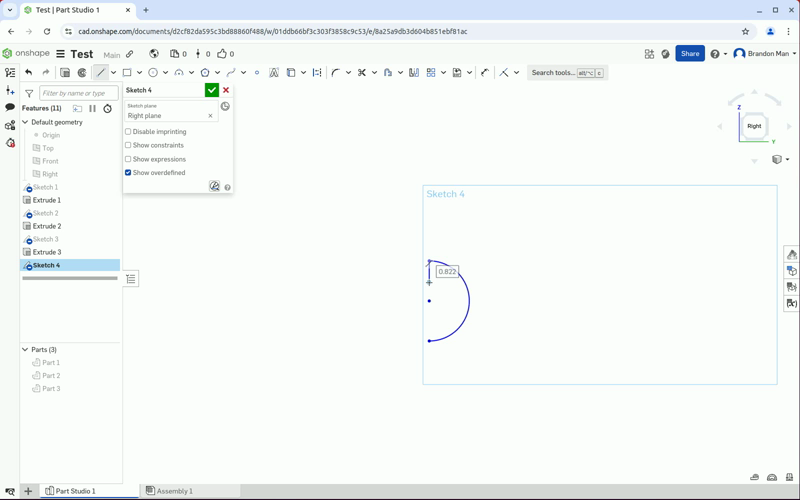
scroll(-6)
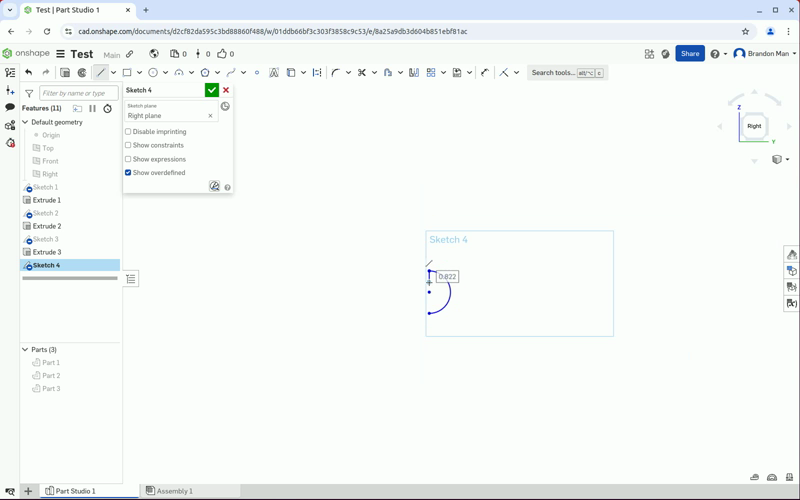
scroll(-6)
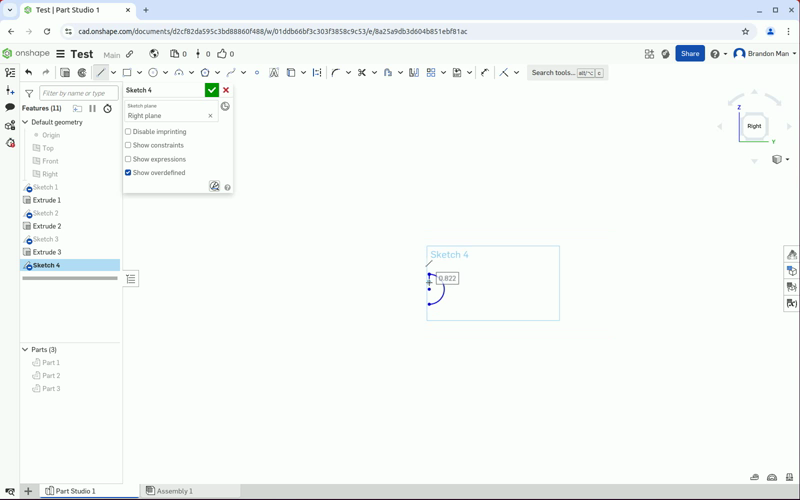
scroll(-6)
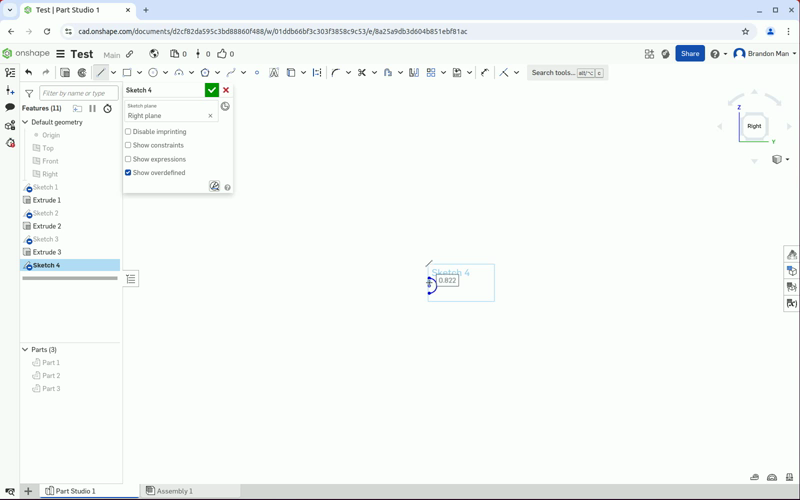
key_up(shift)
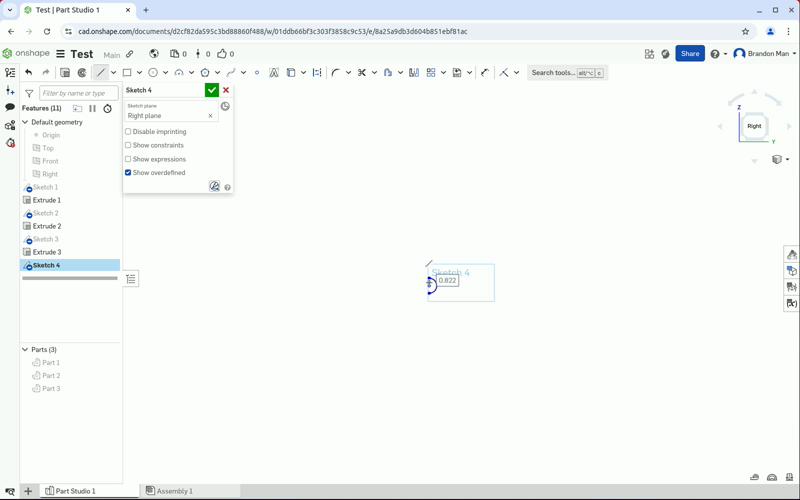
key(esc)
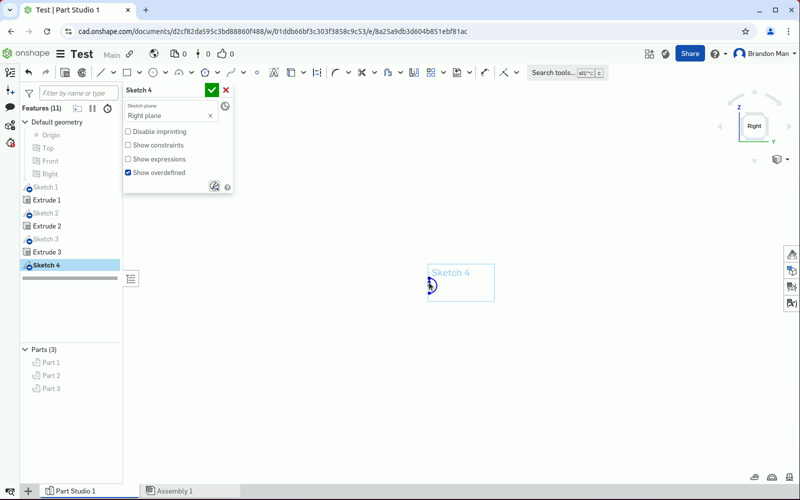
key(a)
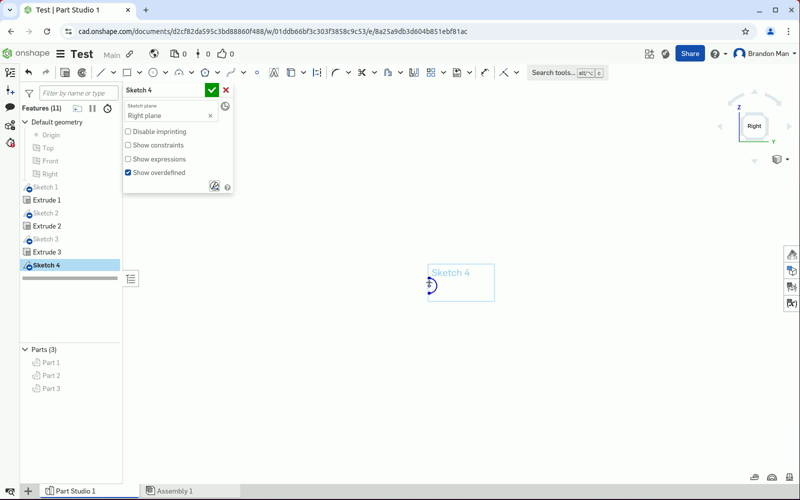
mouse_move(429, 282)
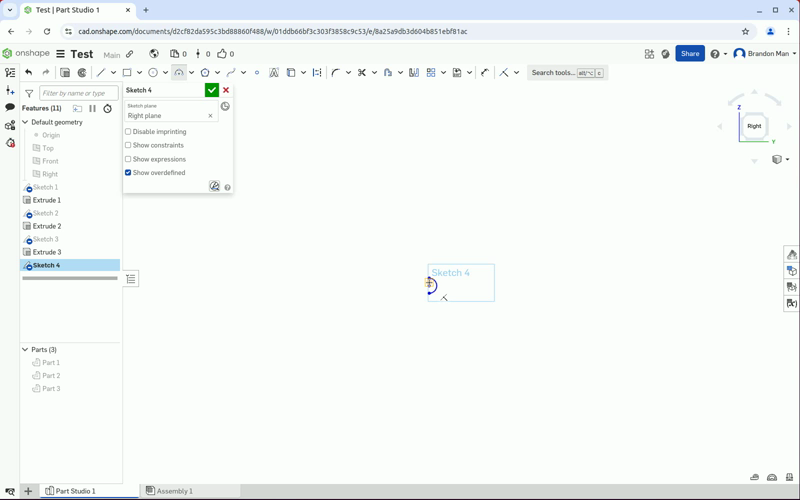
scroll(6)
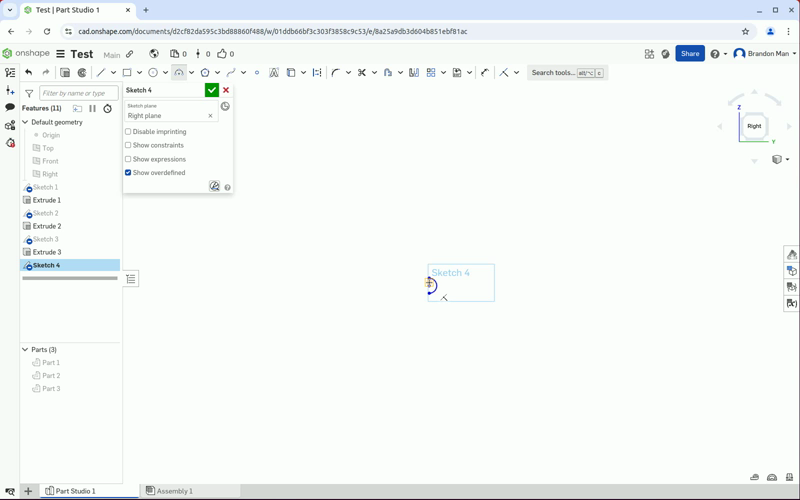
scroll(6)
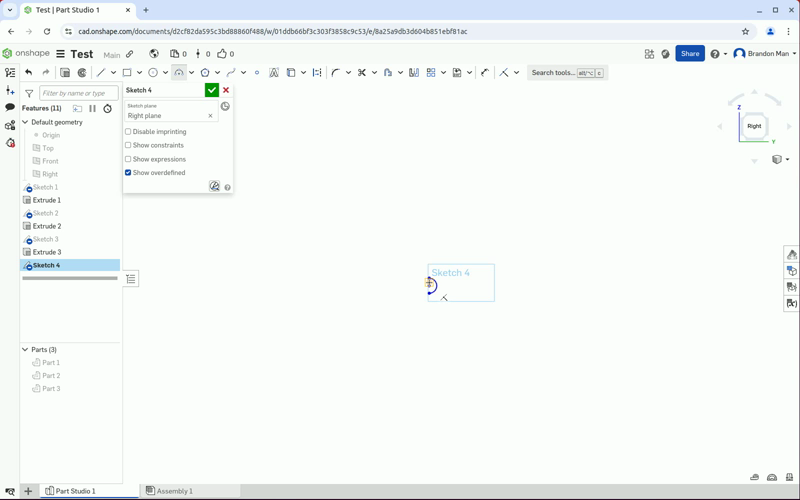
scroll(6)
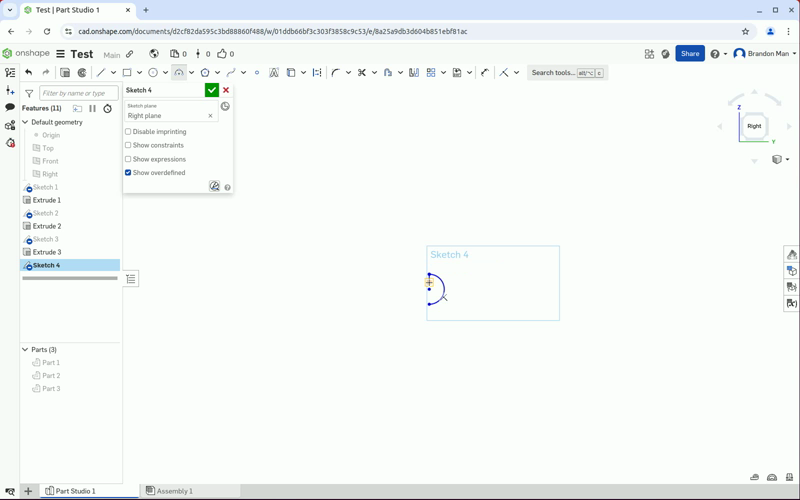
scroll(6)
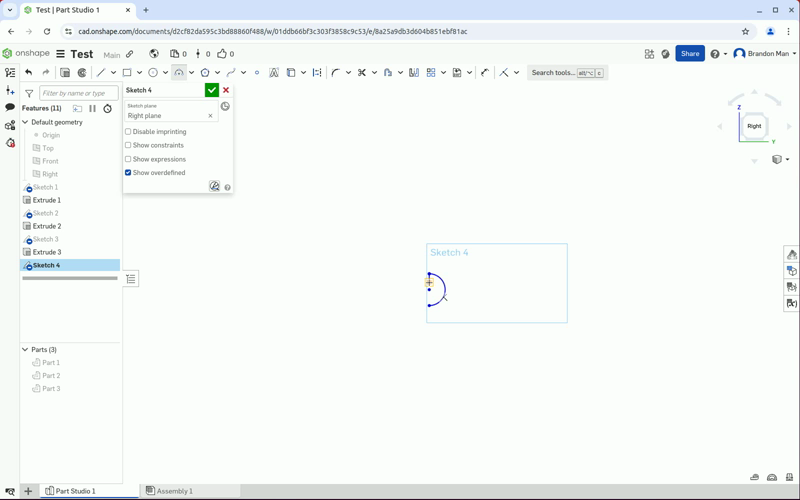
scroll(6)
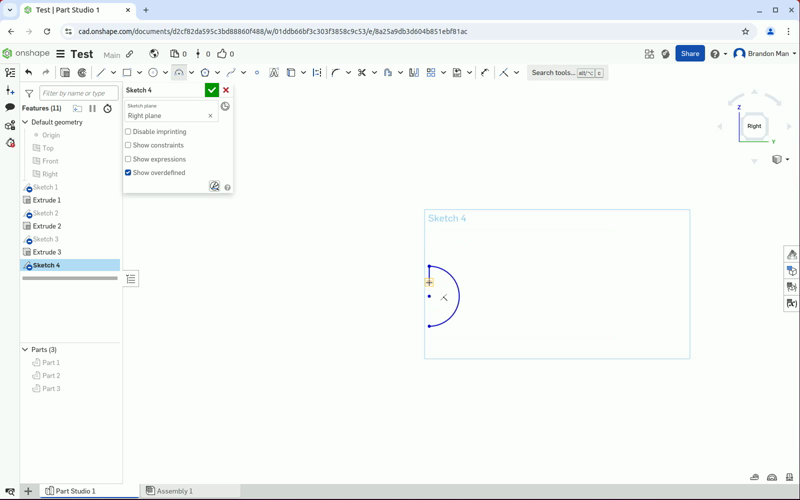
scroll(6)
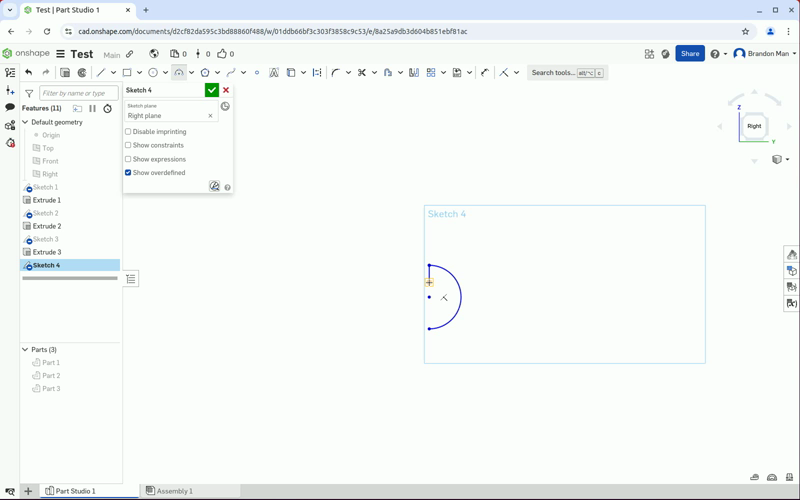
scroll(6)
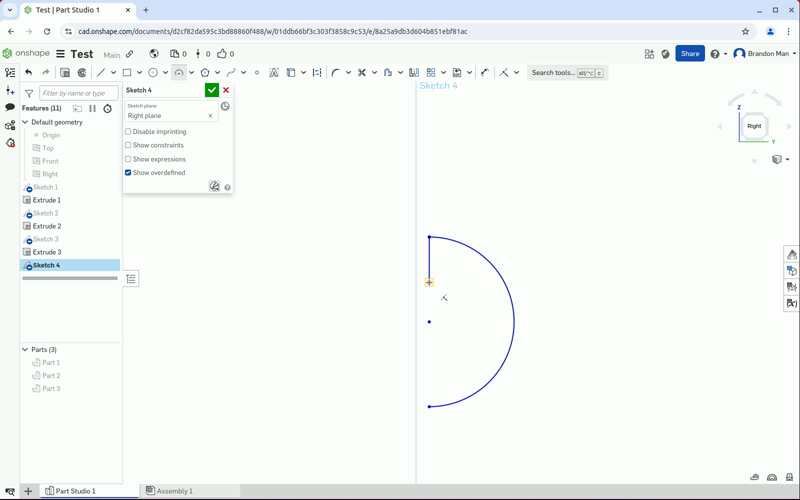
click(429, 282)
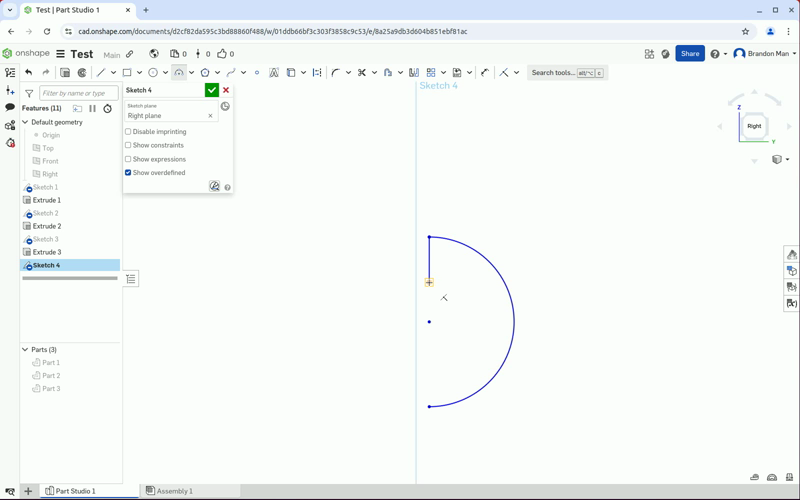
scroll(-6)
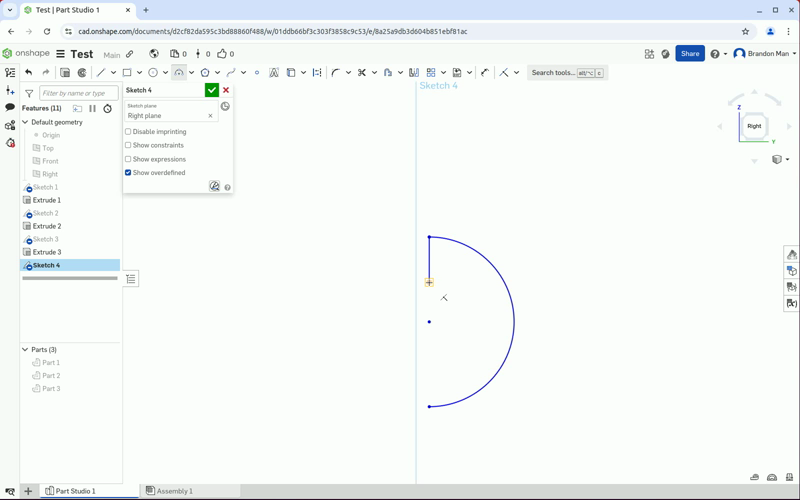
scroll(-6)
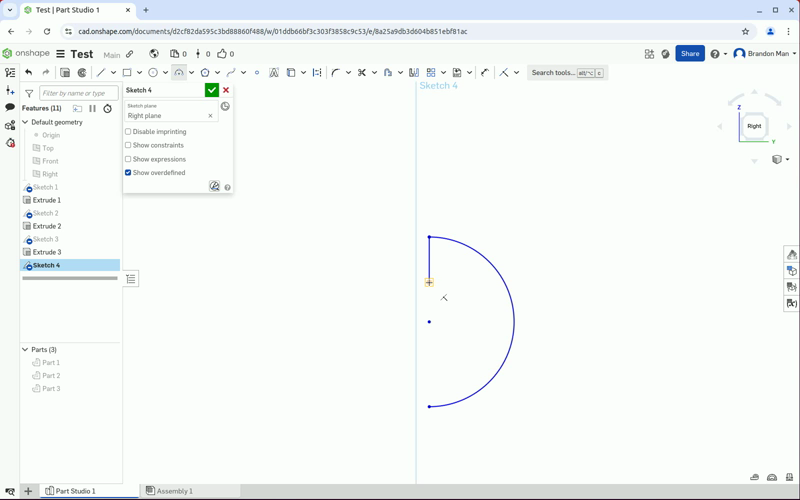
scroll(-6)
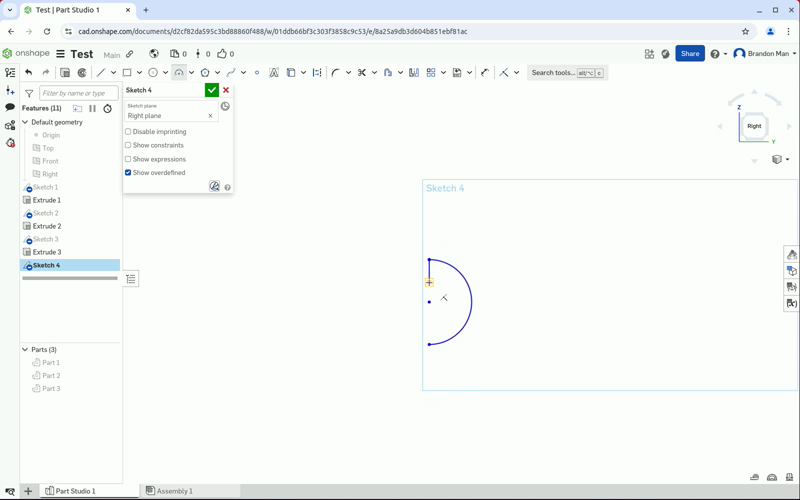
scroll(-6)
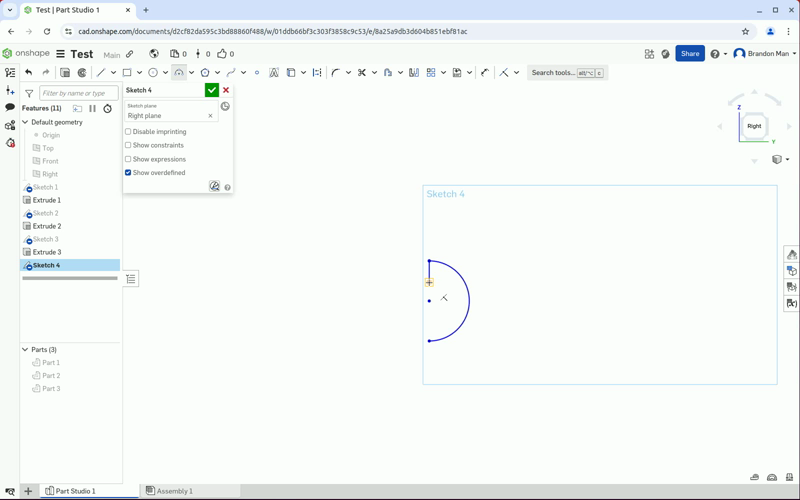
scroll(-6)
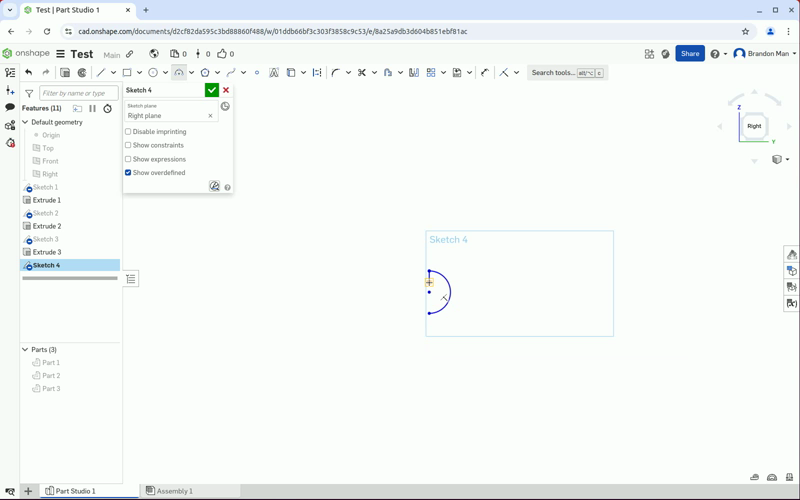
scroll(-6)
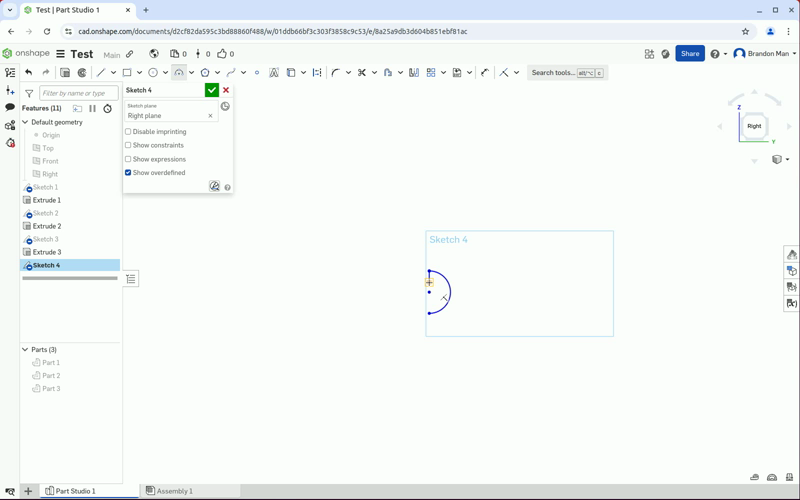
scroll(-6)
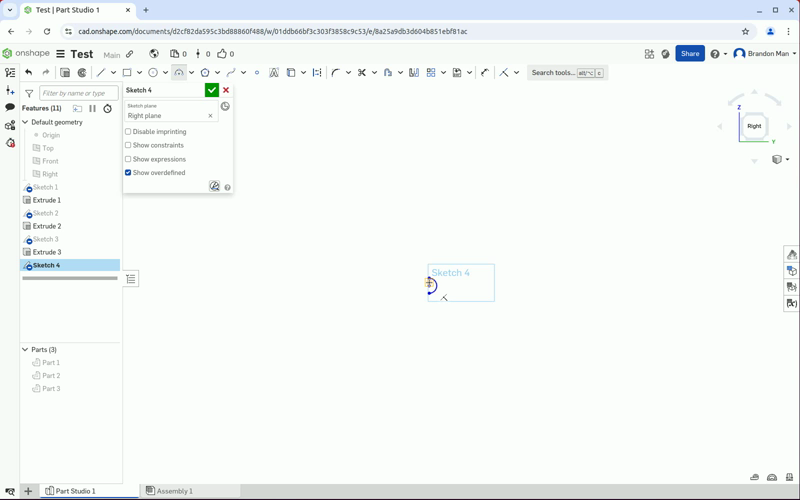
key_down(shift)
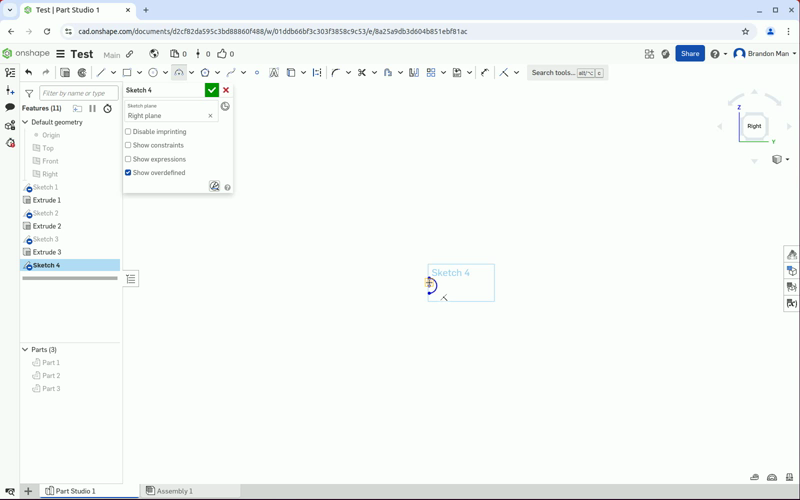
mouse_move(429, 289)
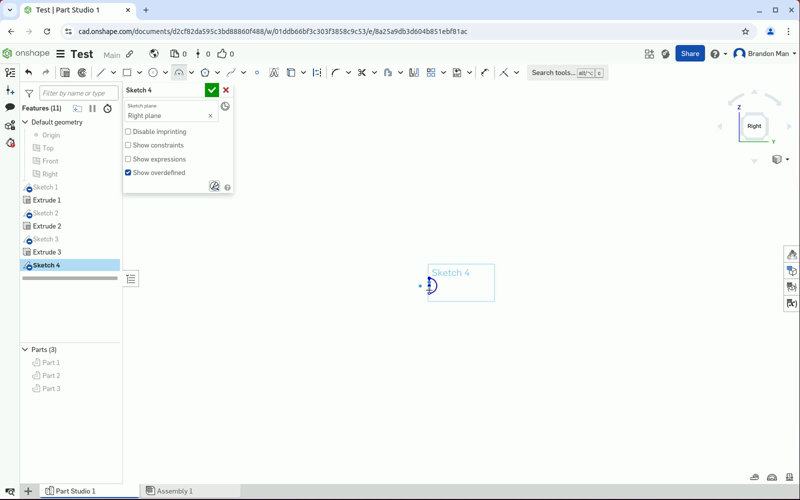
scroll(6)
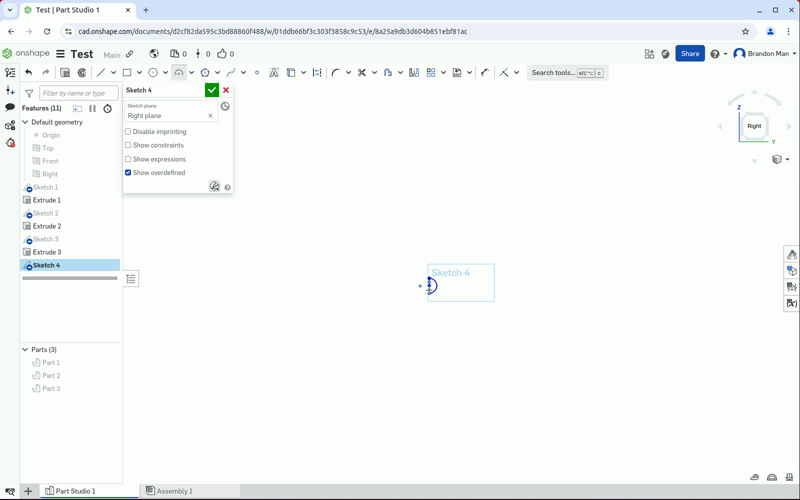
scroll(6)
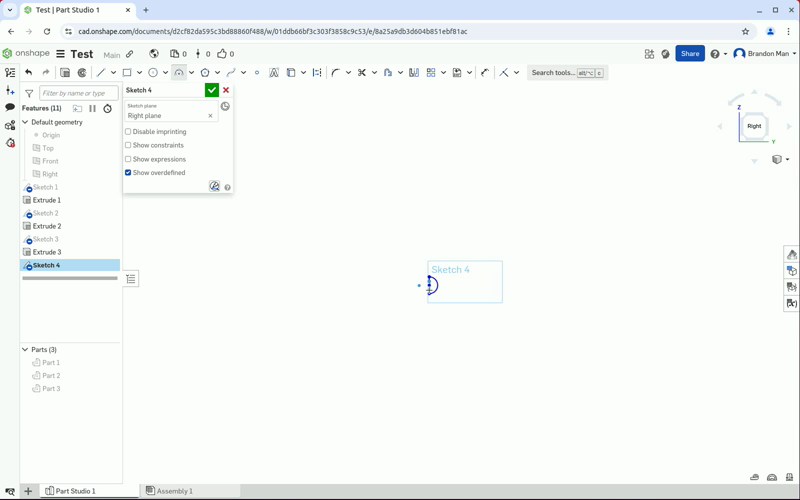
scroll(6)
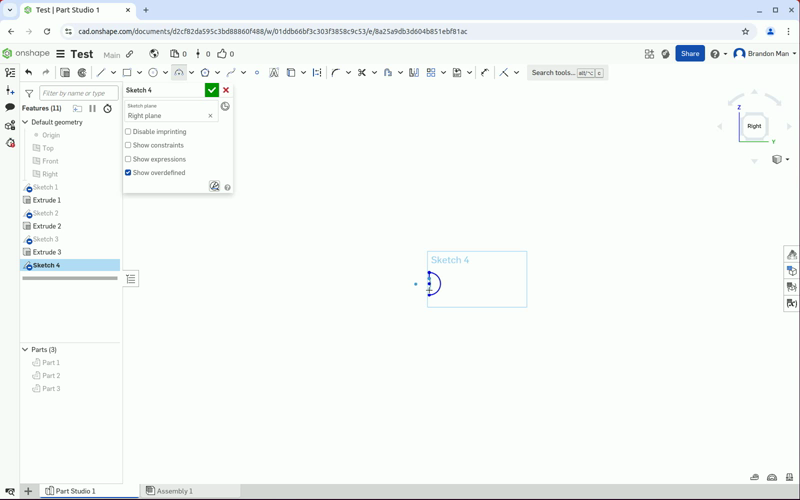
scroll(6)
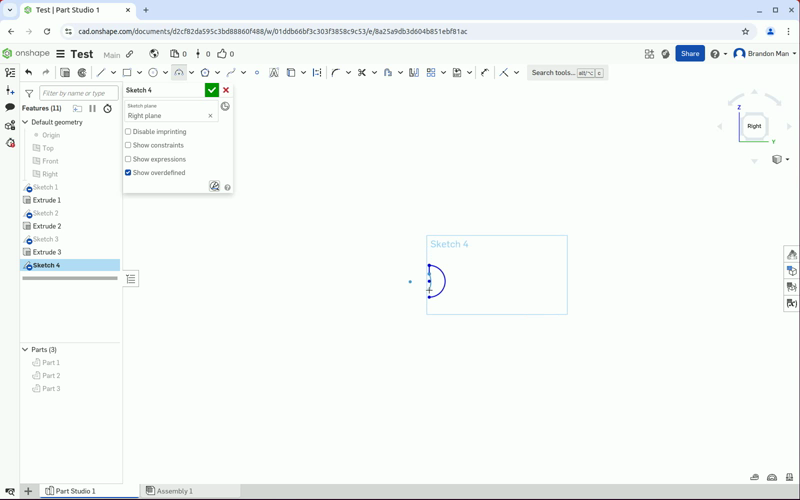
scroll(6)
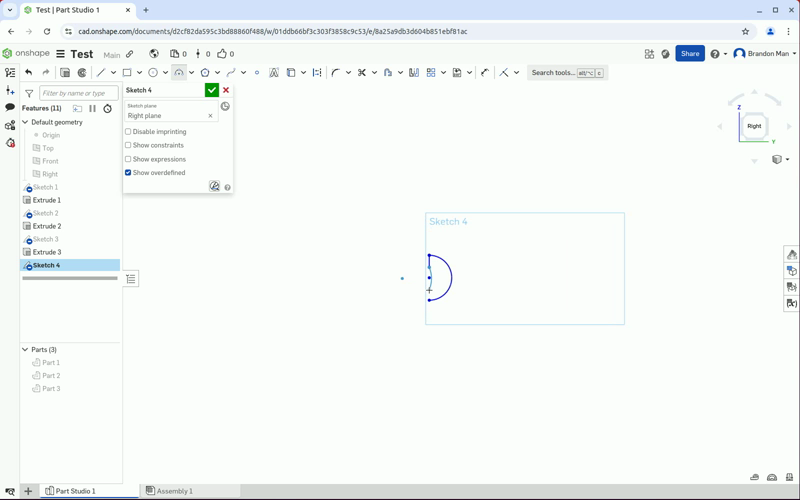
scroll(6)
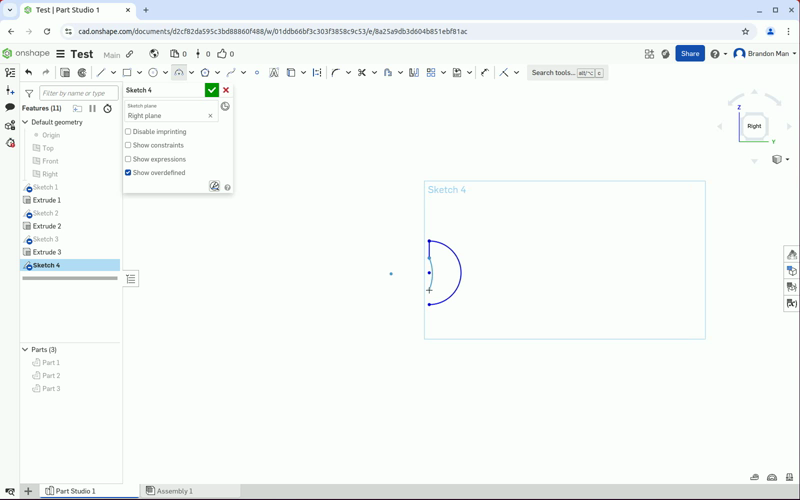
scroll(6)
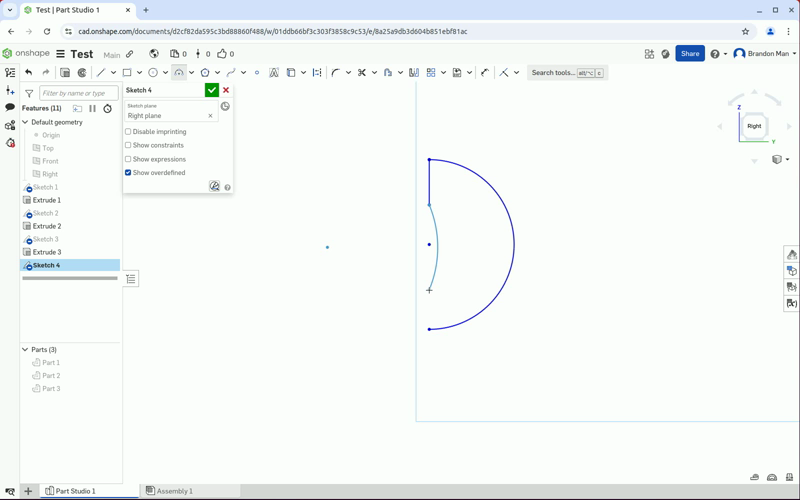
click(429, 289)
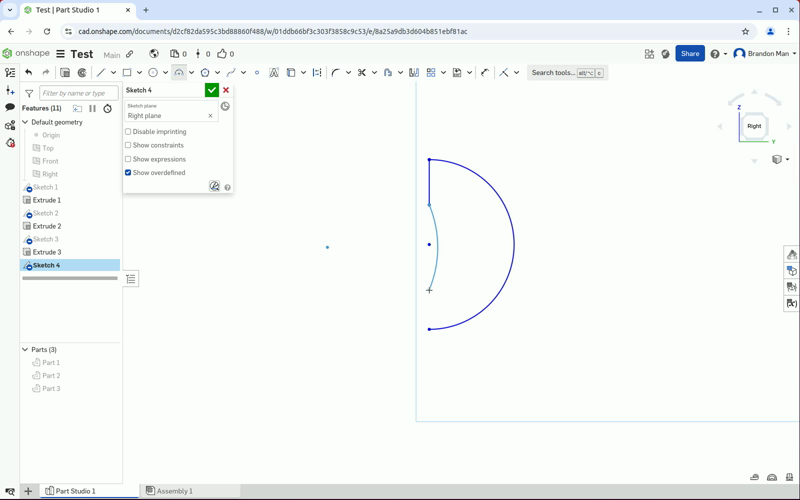
scroll(-6)
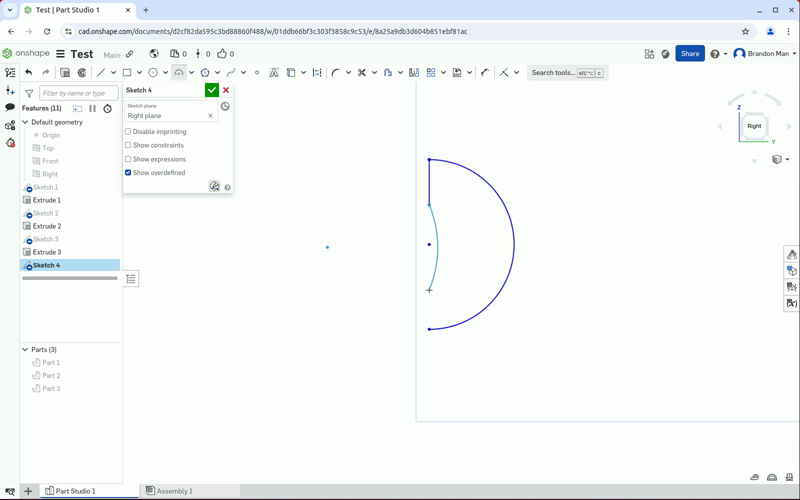
scroll(-6)
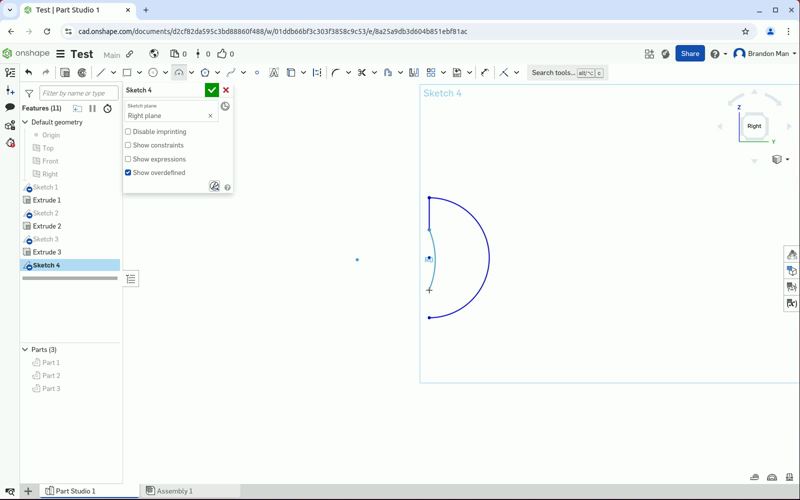
scroll(-6)
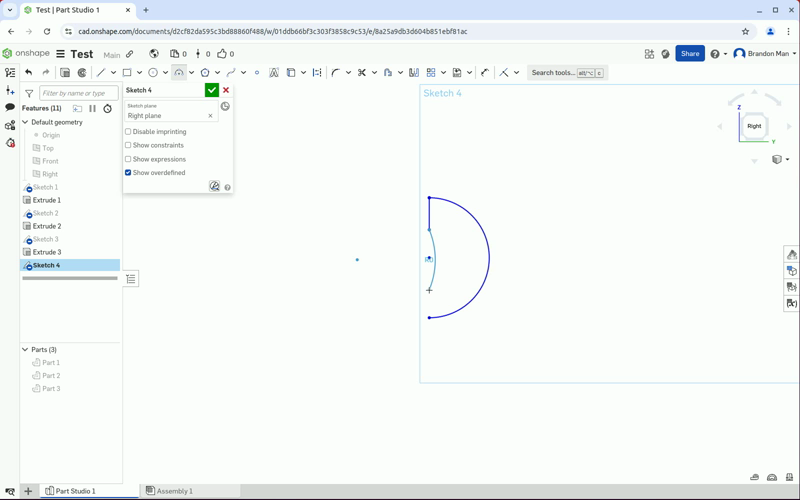
scroll(-6)
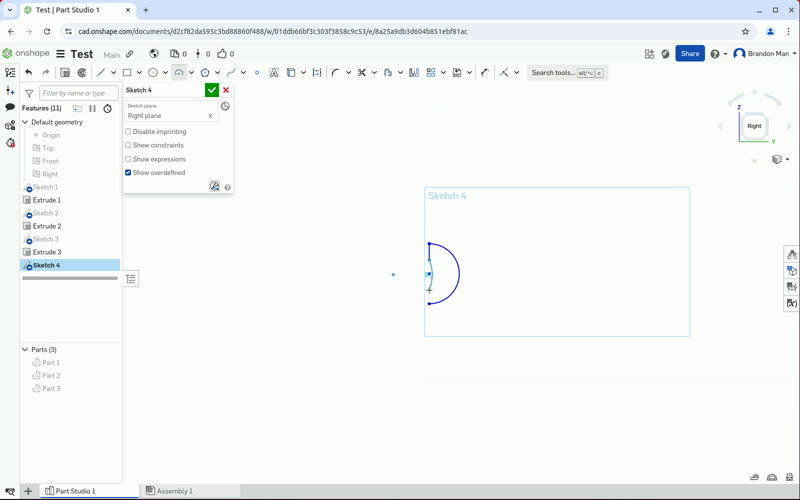
scroll(-6)
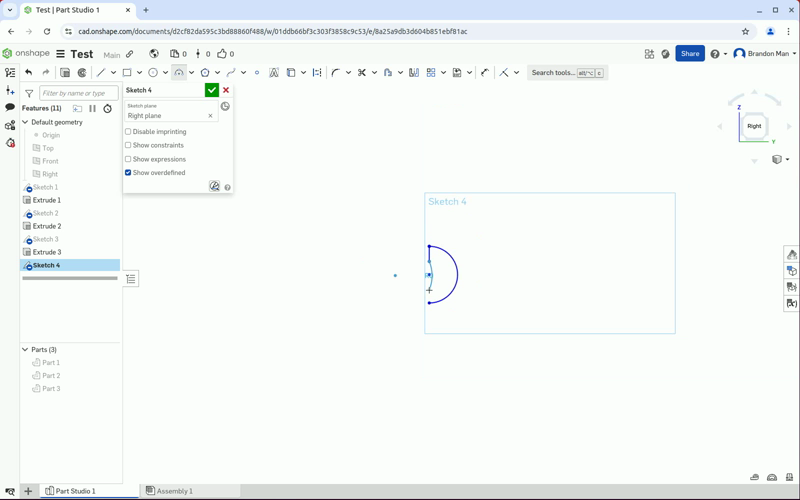
scroll(-6)
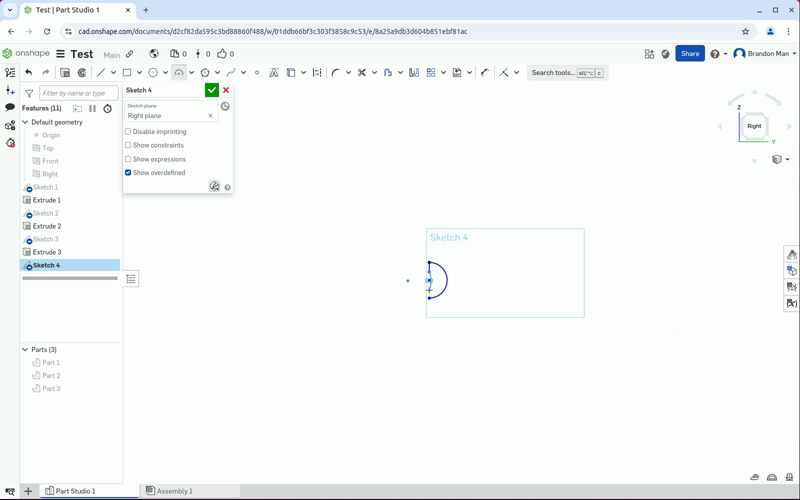
scroll(-6)
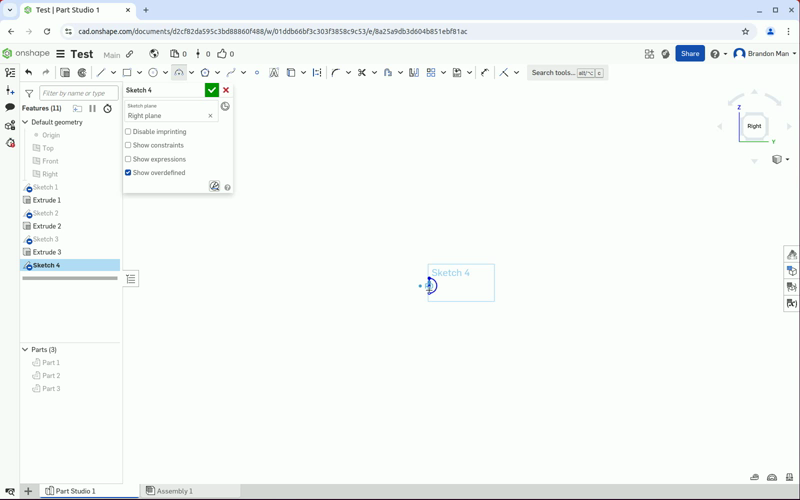
mouse_move(432, 285)
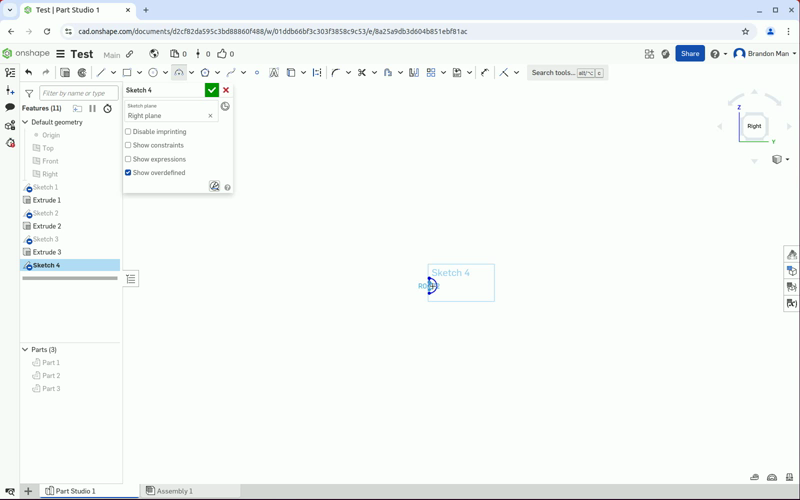
scroll(6)
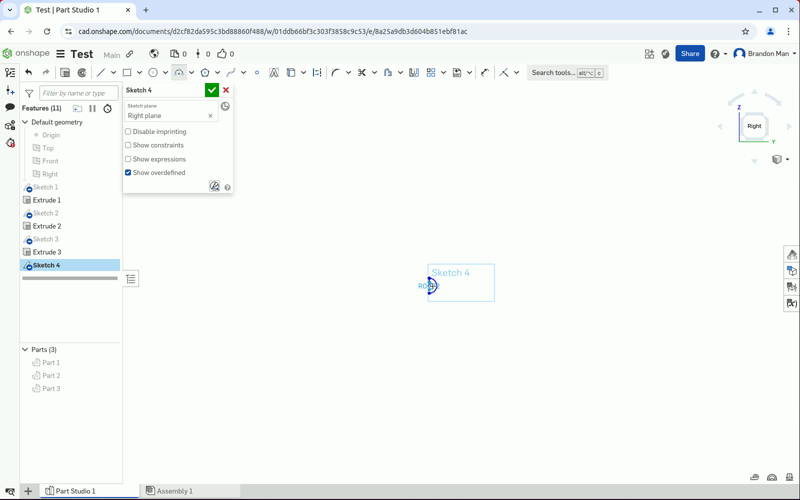
scroll(6)
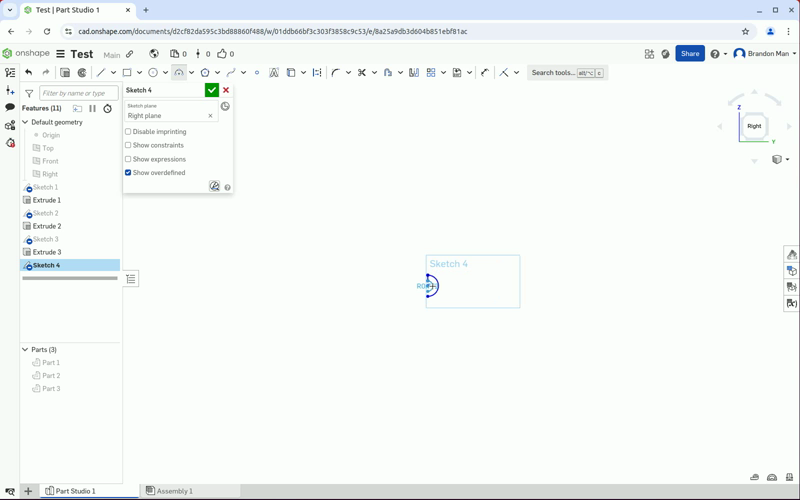
scroll(6)
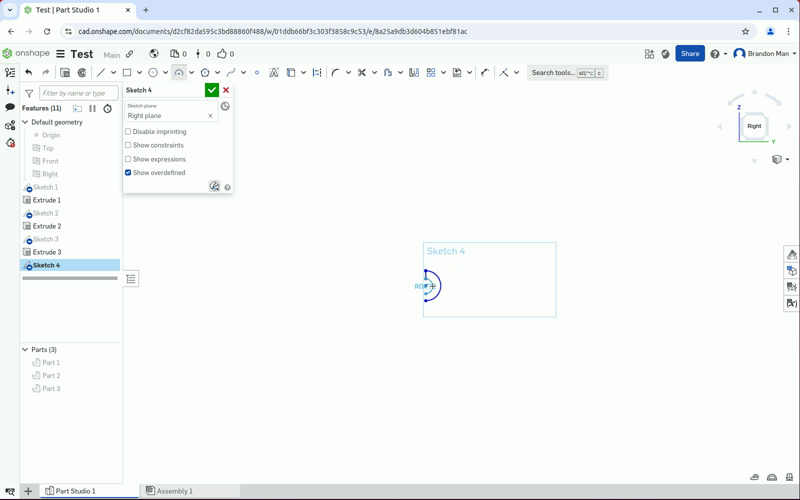
scroll(6)
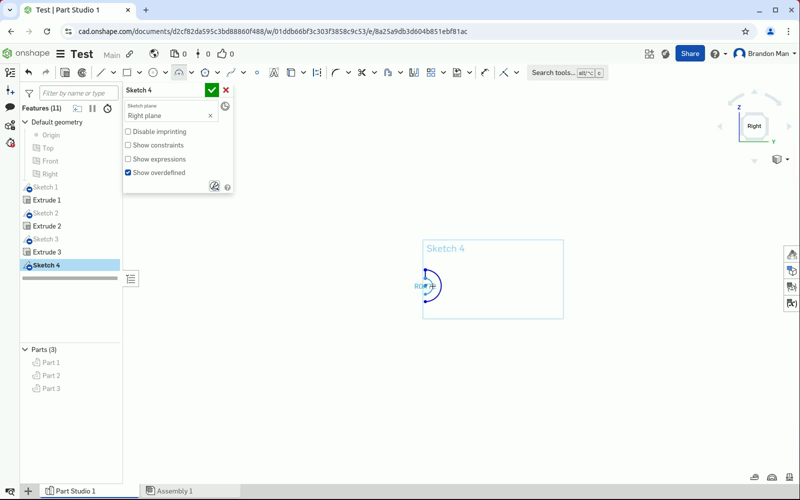
scroll(6)
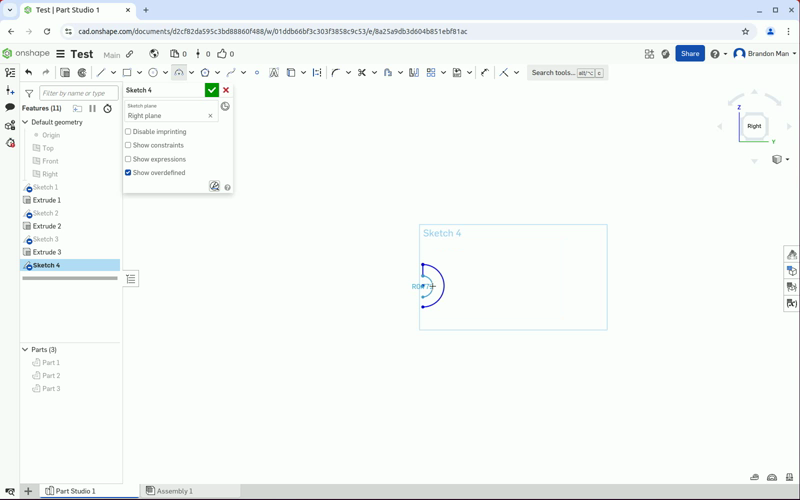
scroll(6)
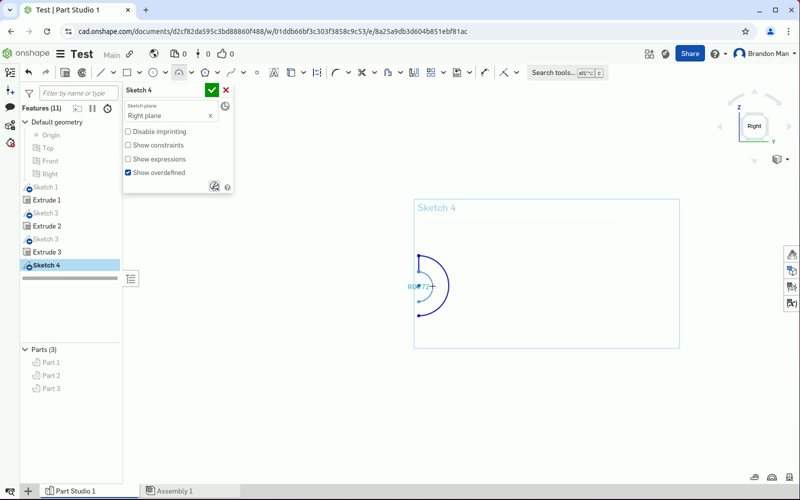
scroll(6)
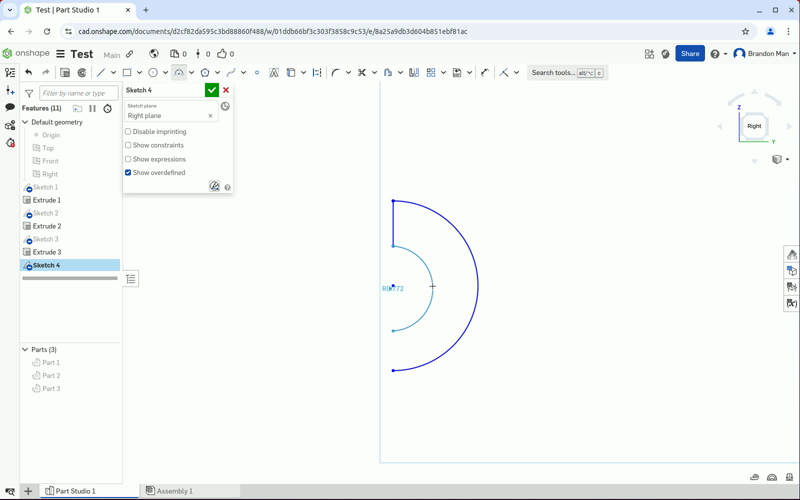
click(432, 285)
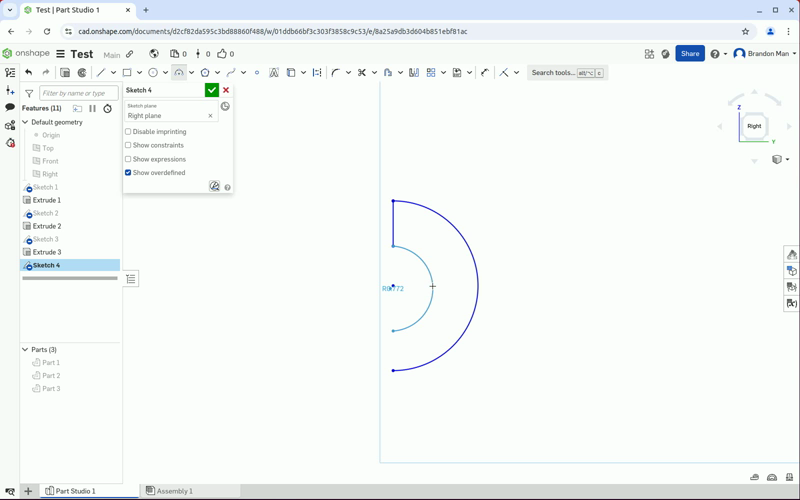
scroll(-6)
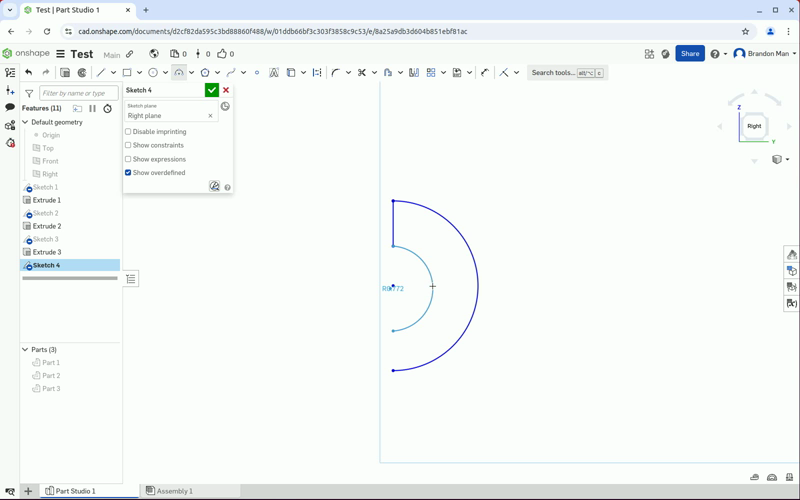
scroll(-6)
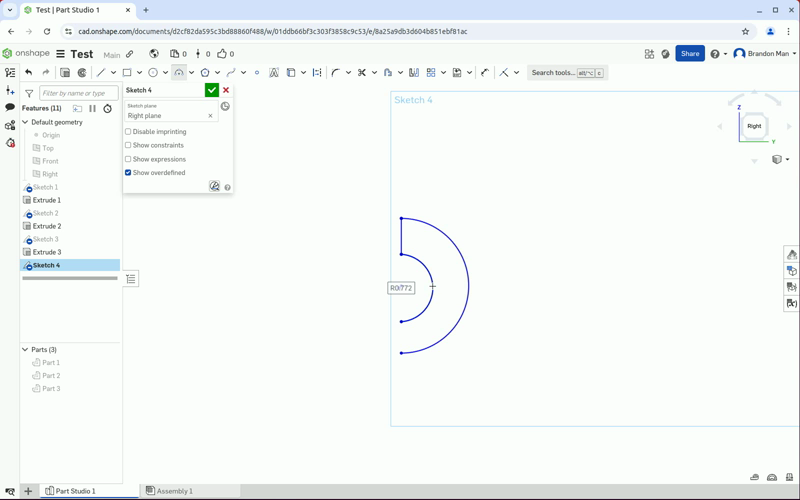
scroll(-6)
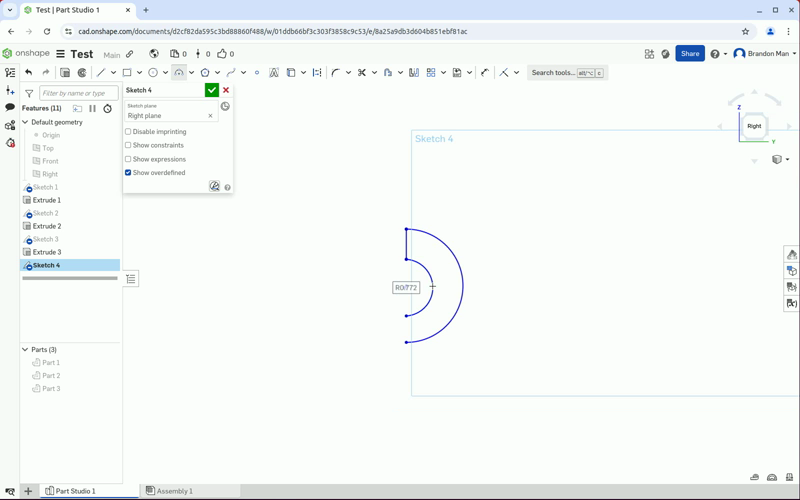
scroll(-6)
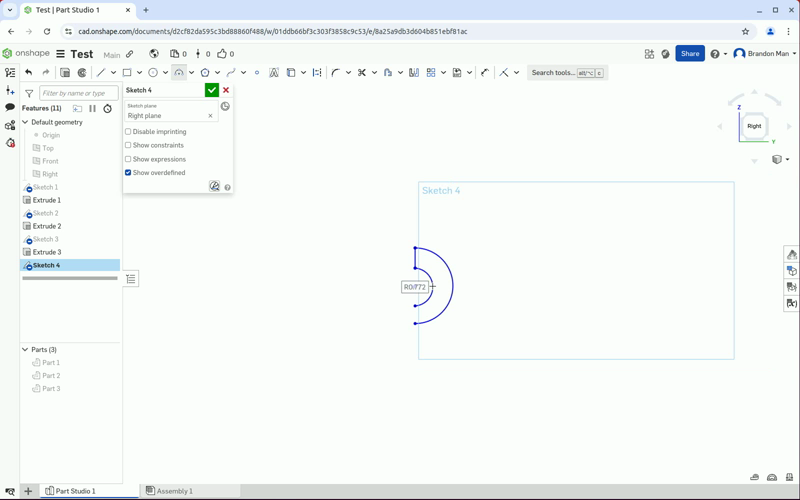
scroll(-6)
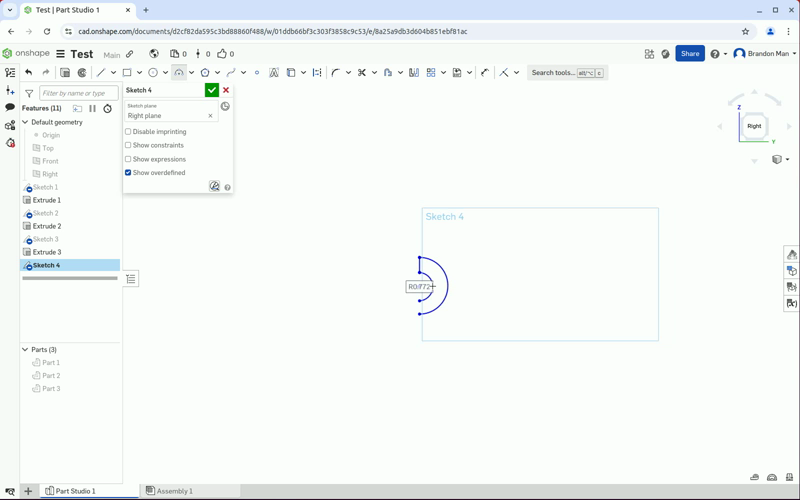
scroll(-6)
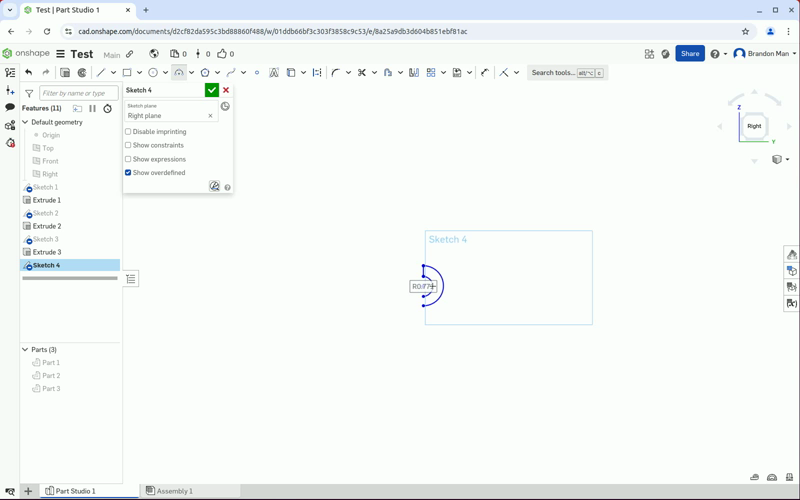
scroll(-6)
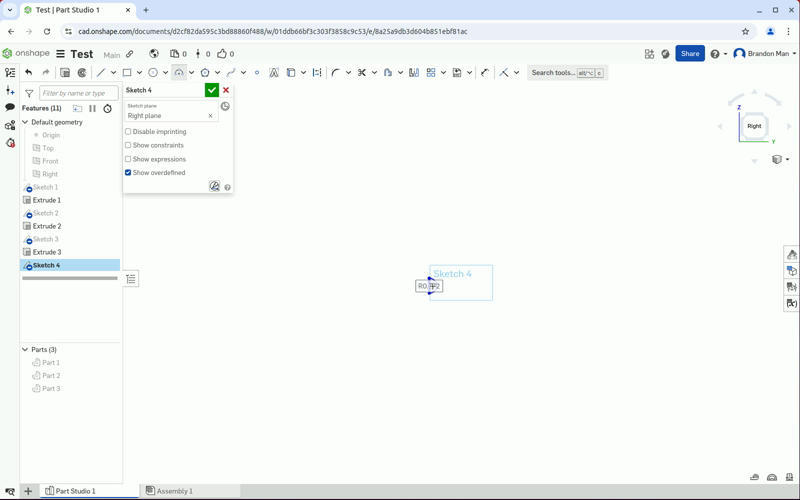
key_up(shift)
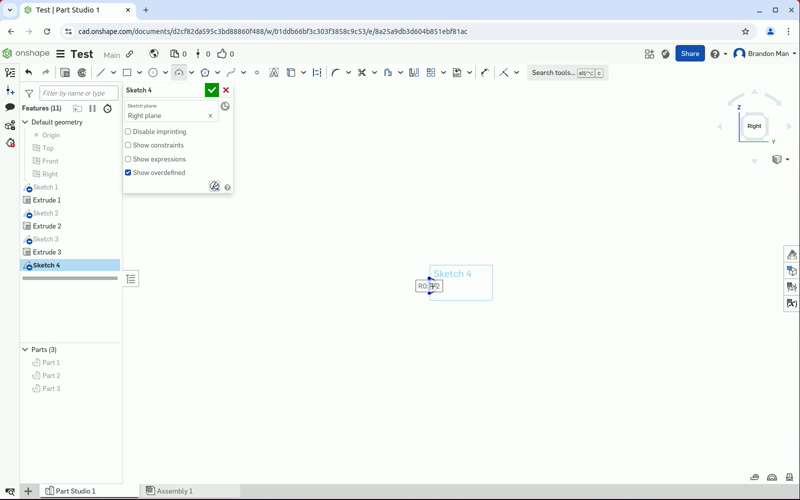
key(esc)
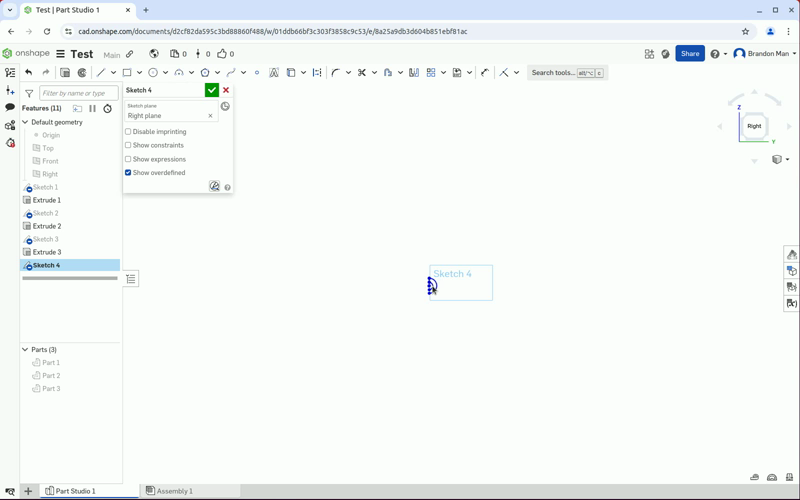
key(l)
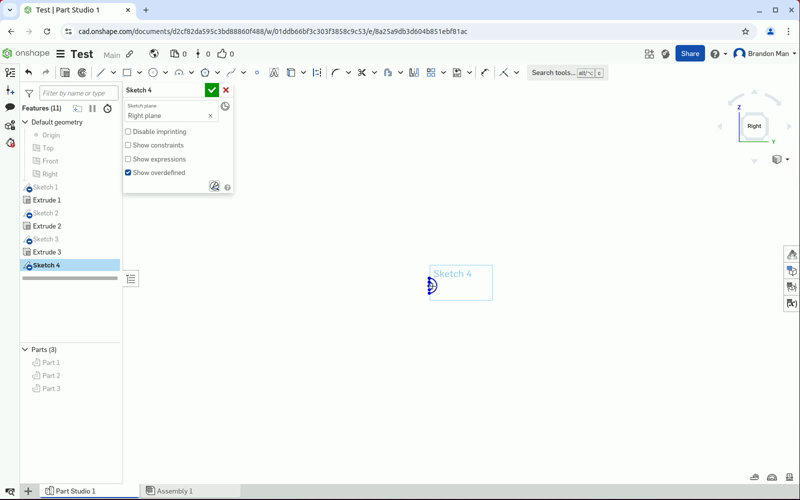
mouse_move(429, 289)
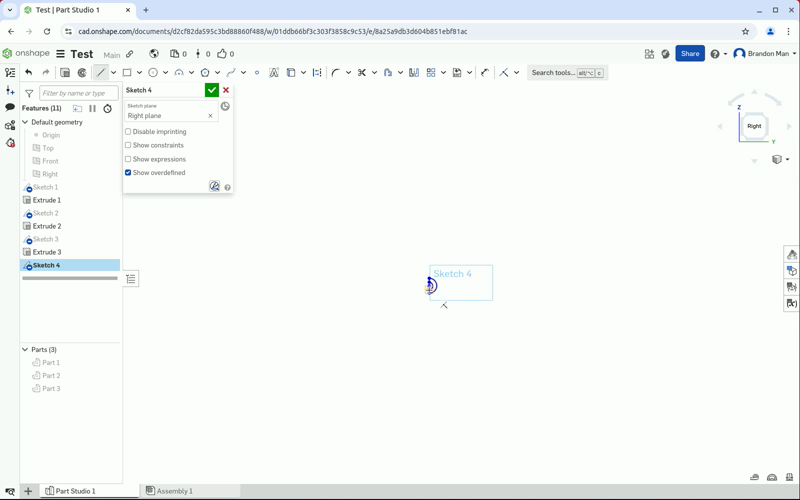
scroll(6)
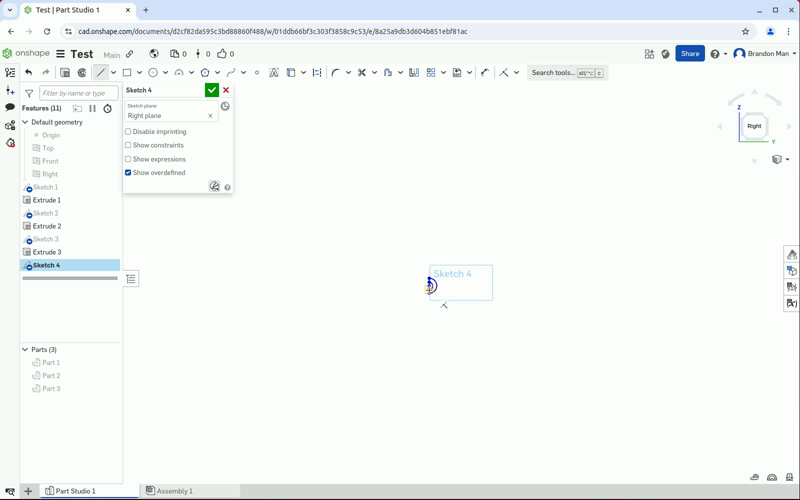
scroll(6)
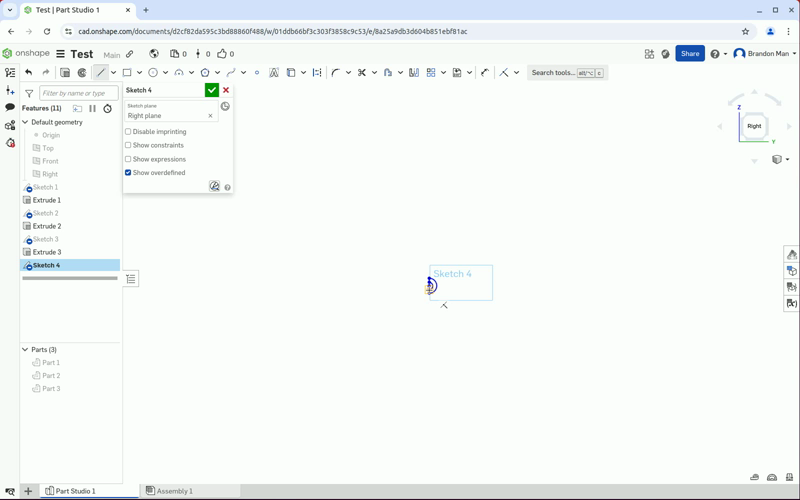
scroll(6)
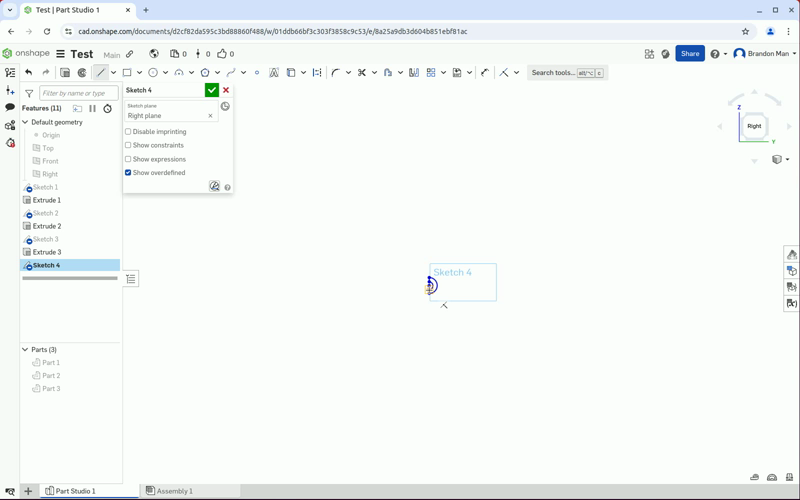
scroll(6)
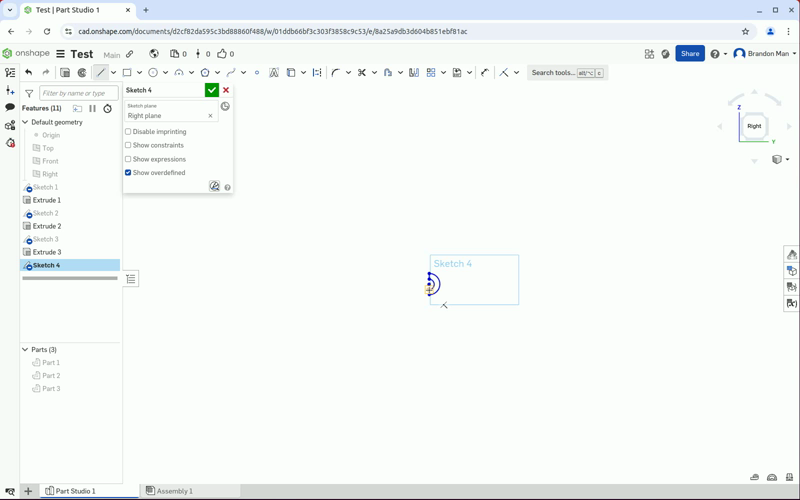
scroll(6)
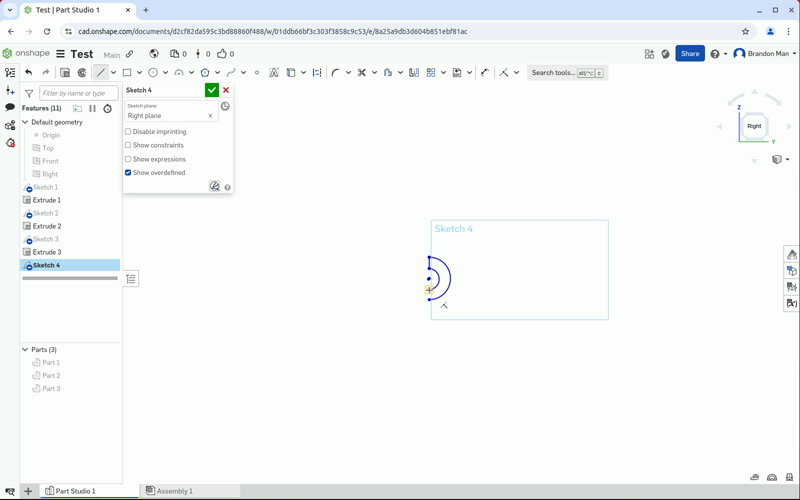
scroll(6)
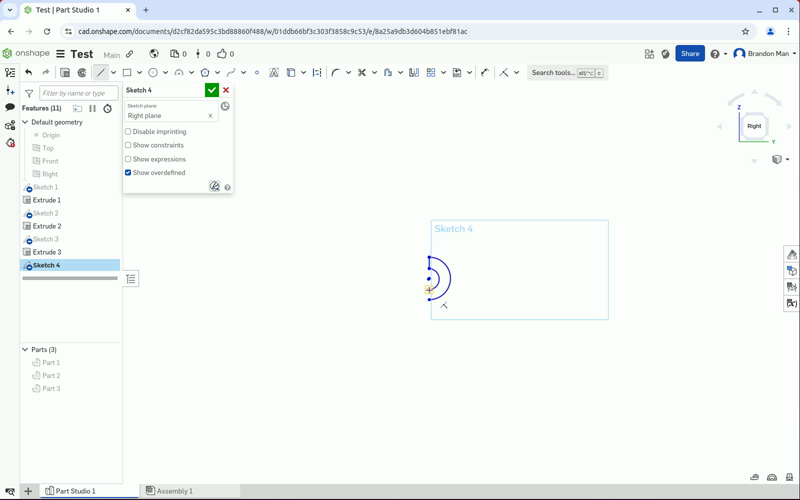
scroll(6)
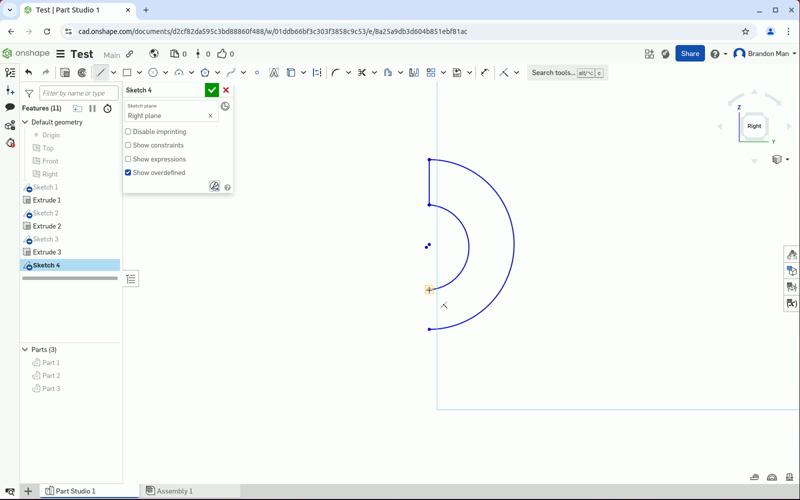
click(429, 289)
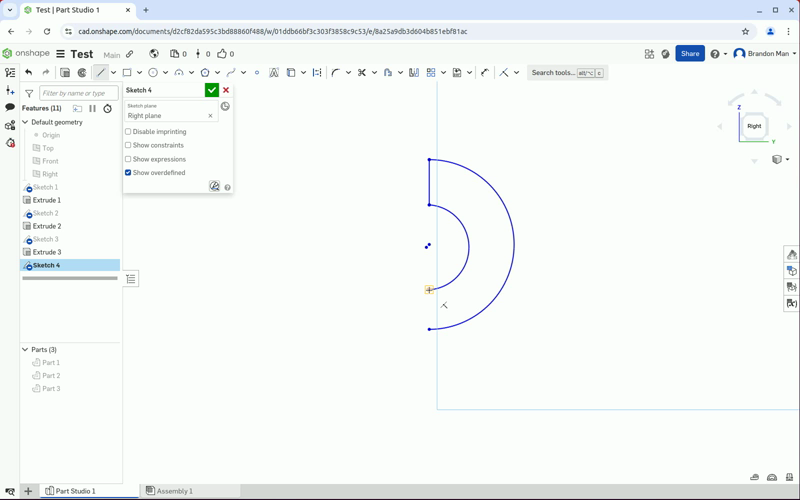
scroll(-6)
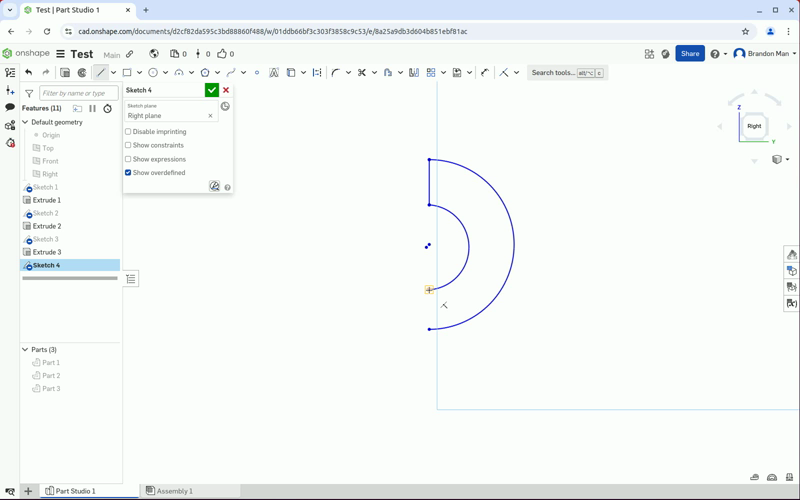
scroll(-6)
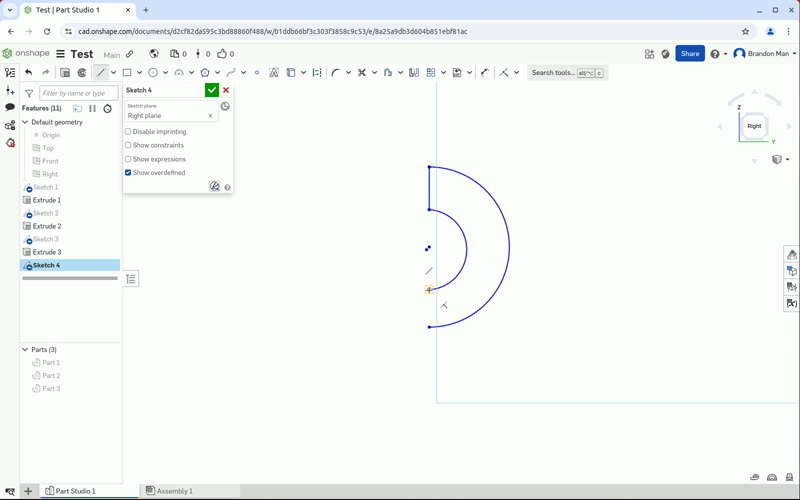
scroll(-6)
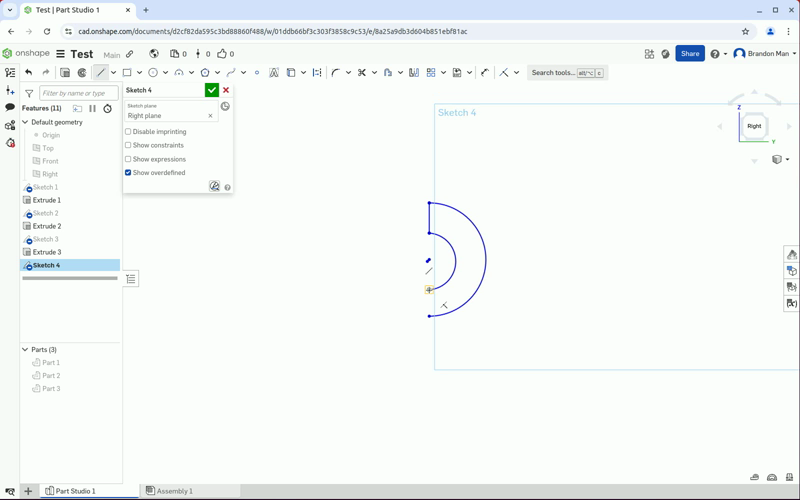
scroll(-6)
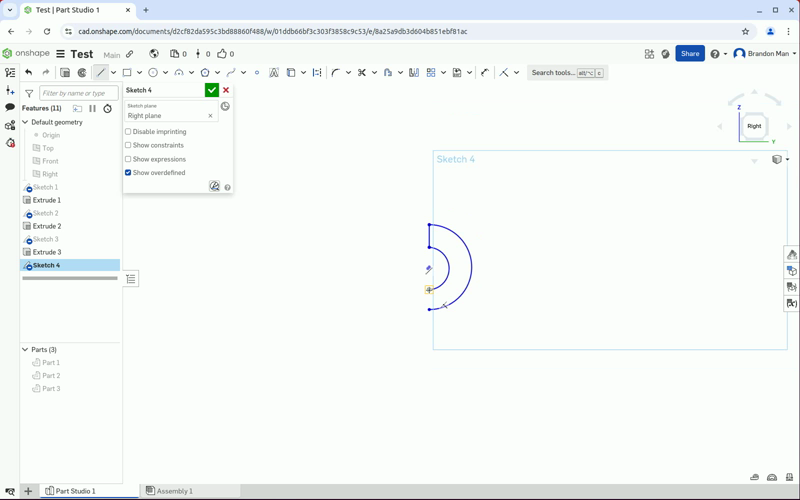
scroll(-6)
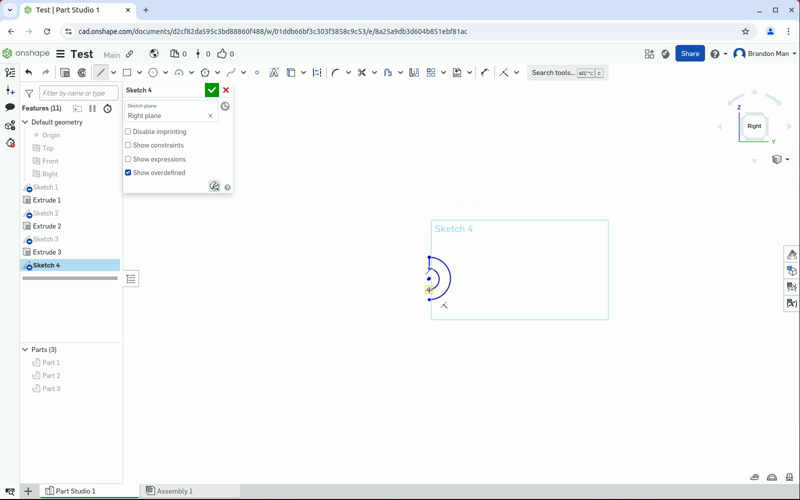
scroll(-6)
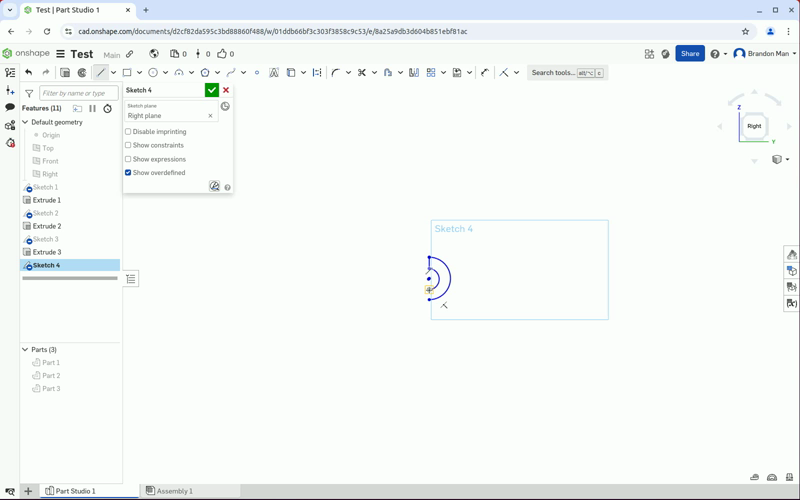
scroll(-6)
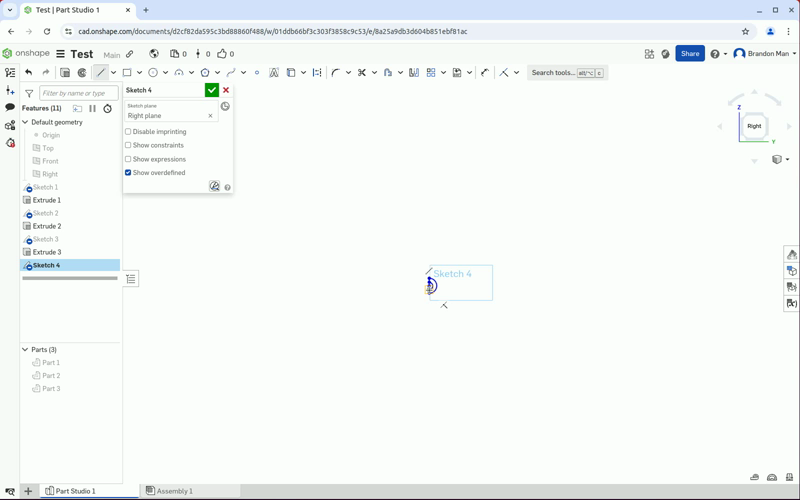
mouse_move(459, 289)
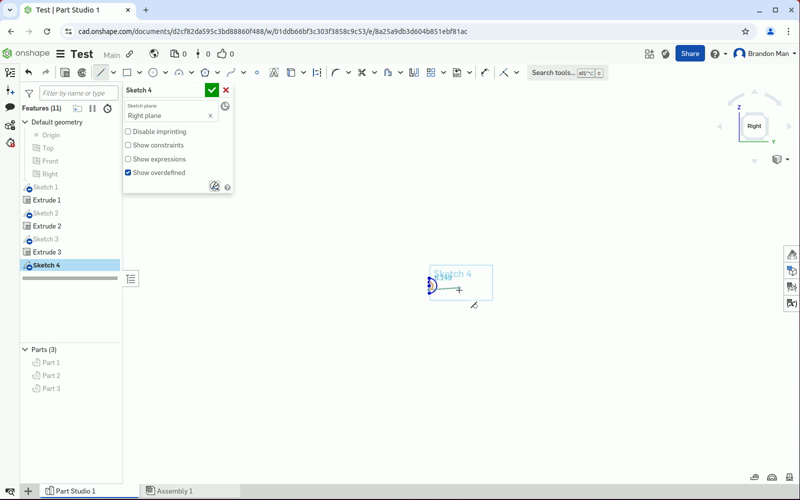
key_down(shift)
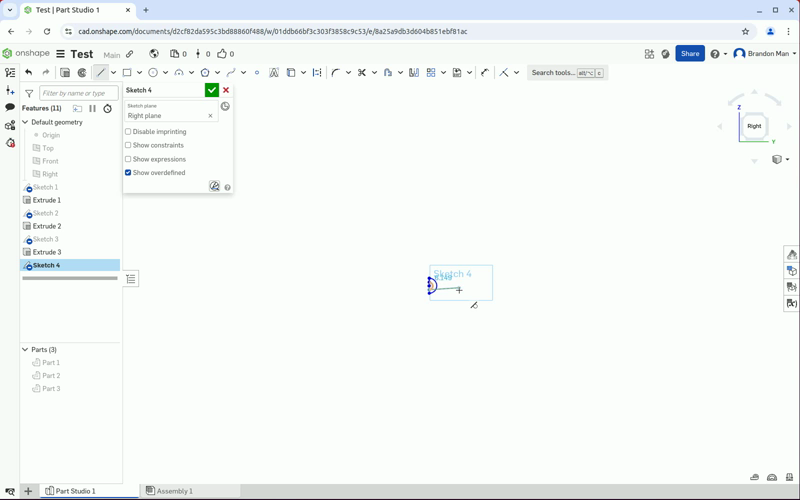
mouse_move(429, 293)
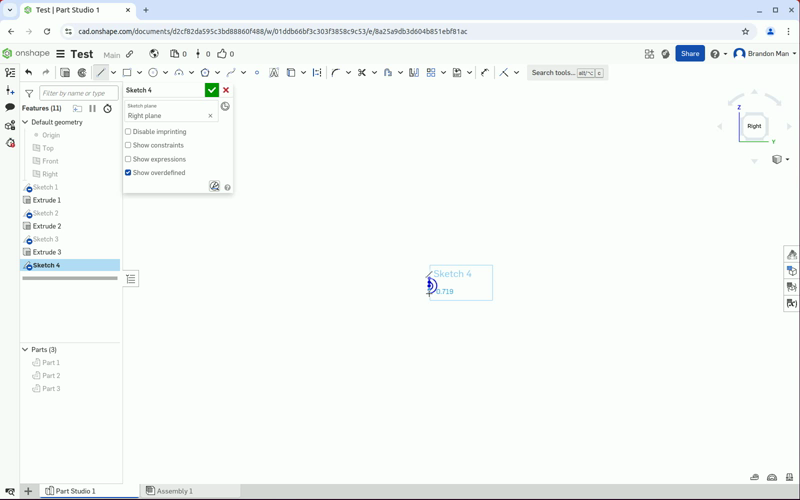
scroll(6)
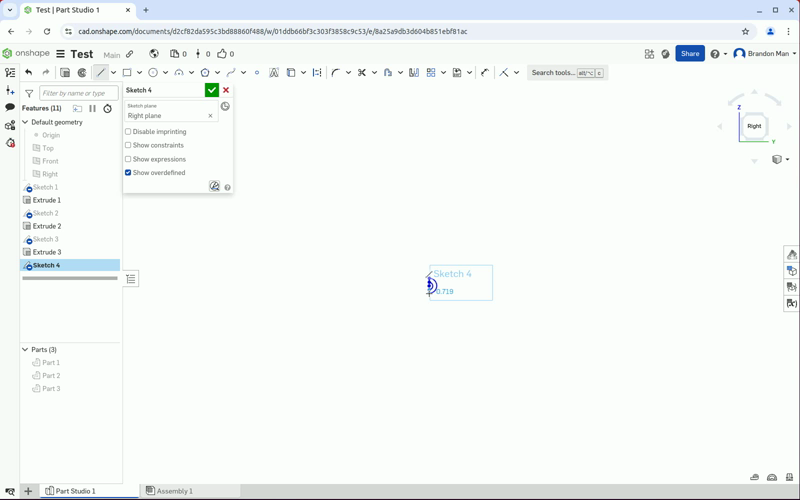
scroll(6)
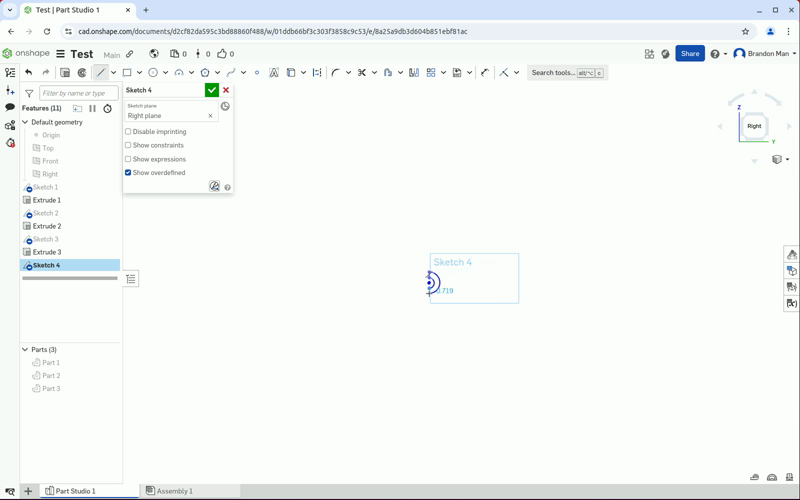
scroll(6)
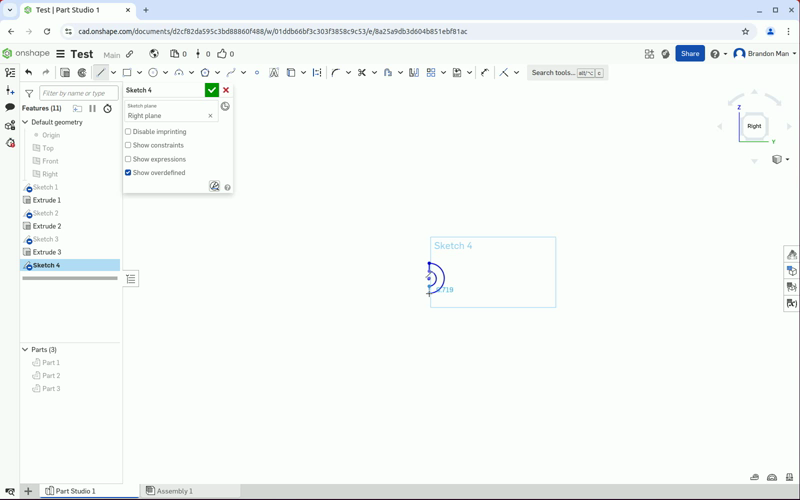
scroll(6)
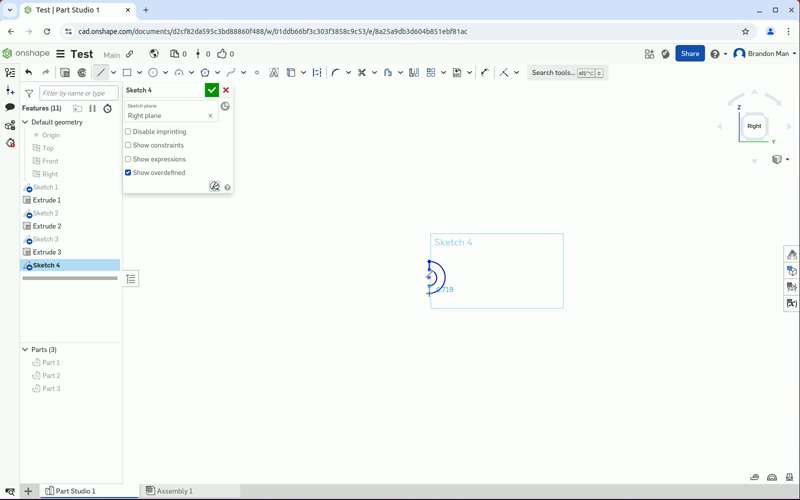
scroll(6)
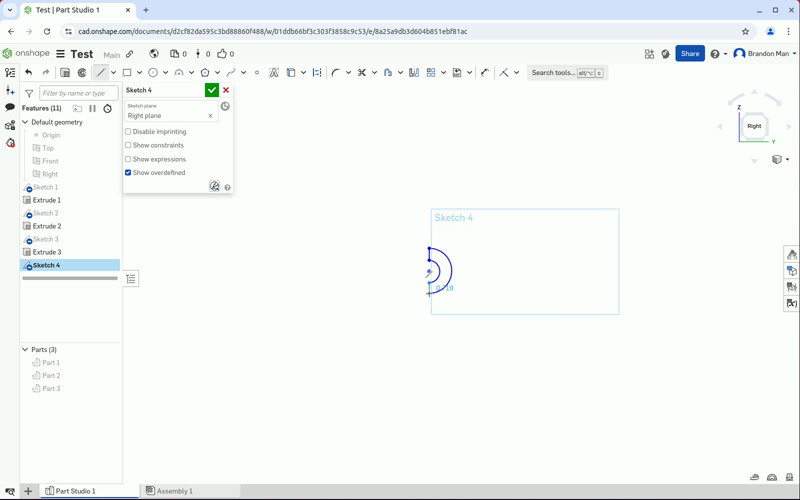
scroll(6)
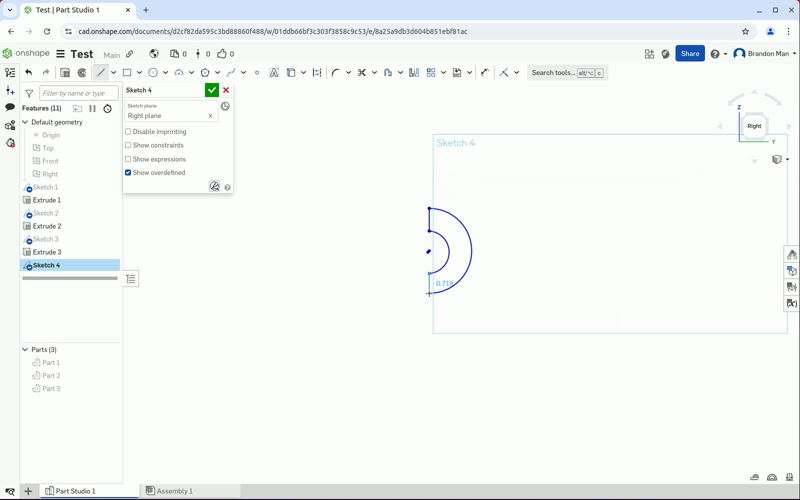
scroll(6)
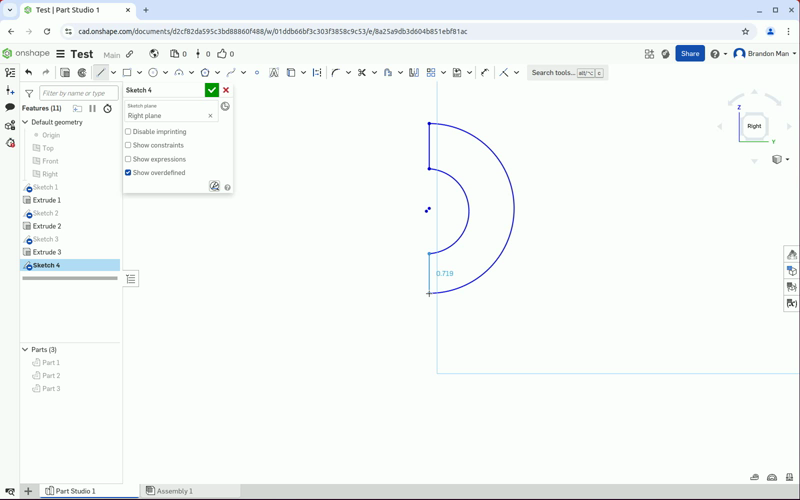
key_up(shift)
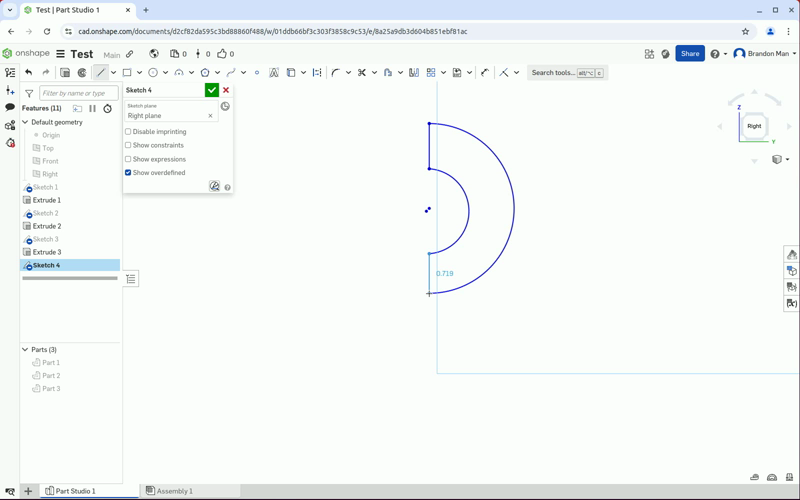
click(429, 293)
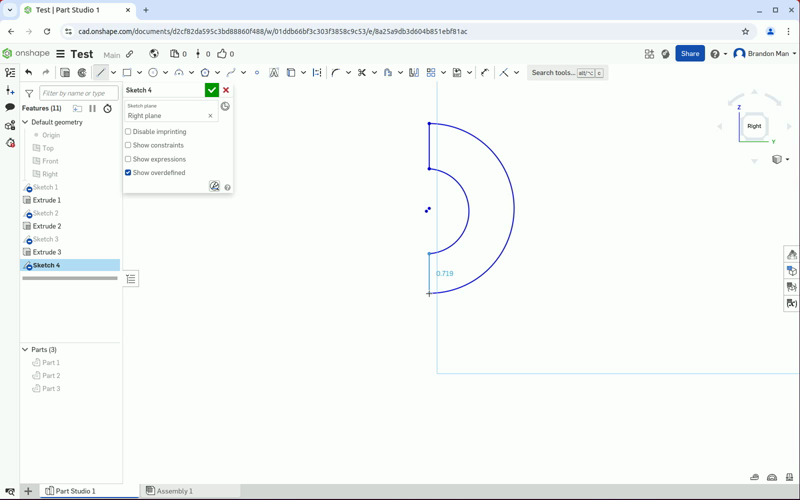
scroll(-6)
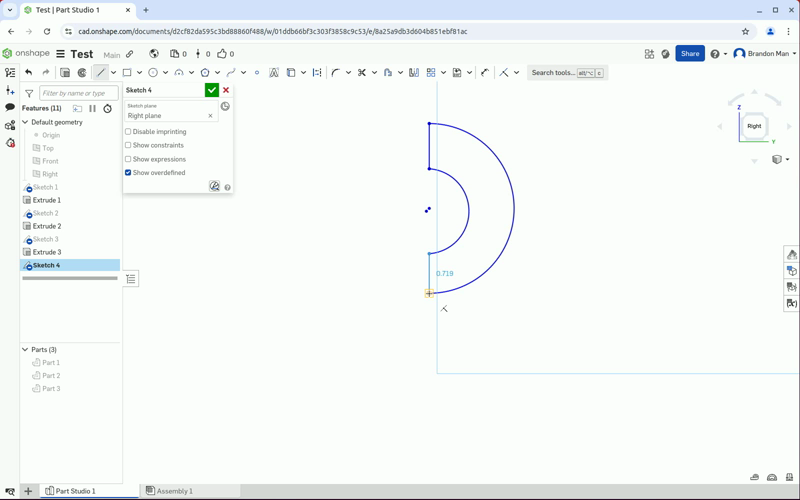
scroll(-6)
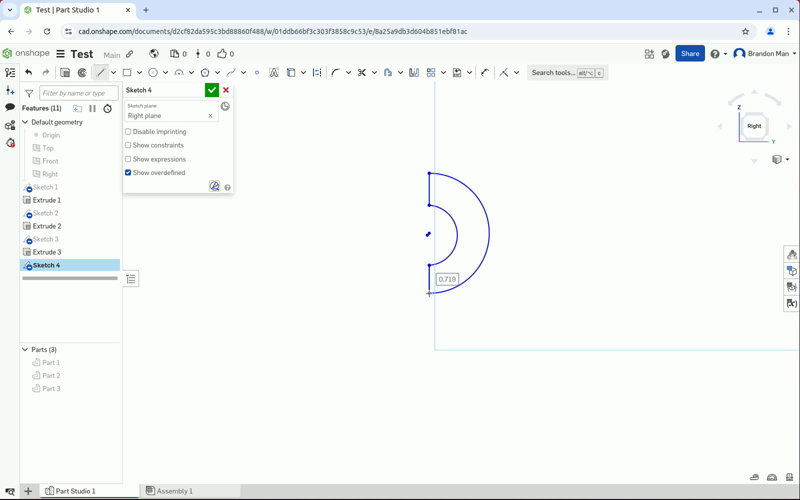
scroll(-6)
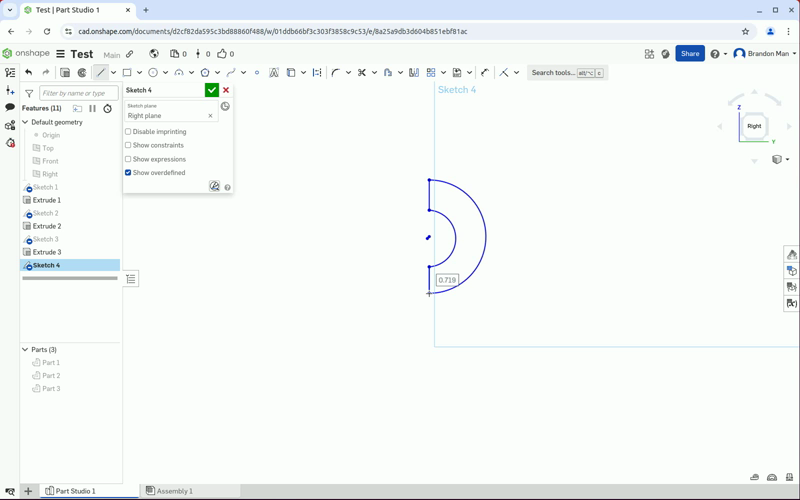
scroll(-6)
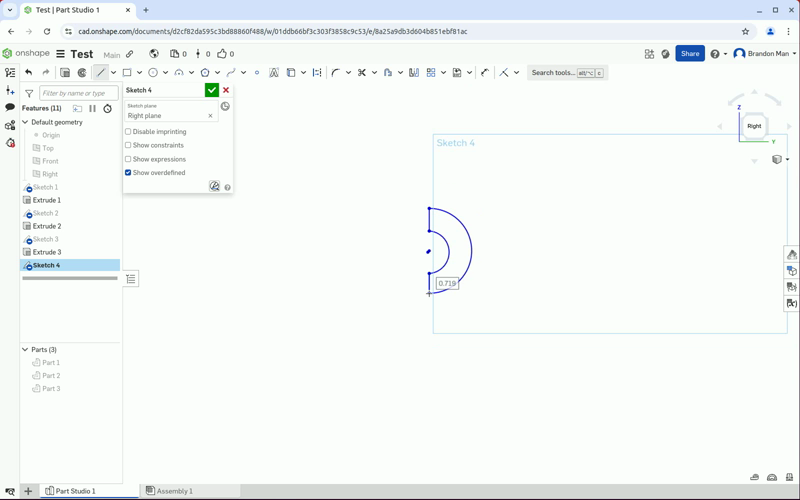
scroll(-6)
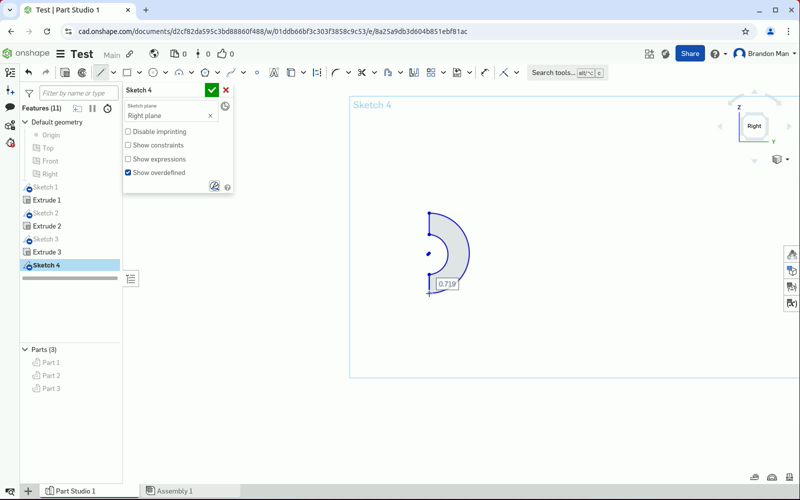
scroll(-6)
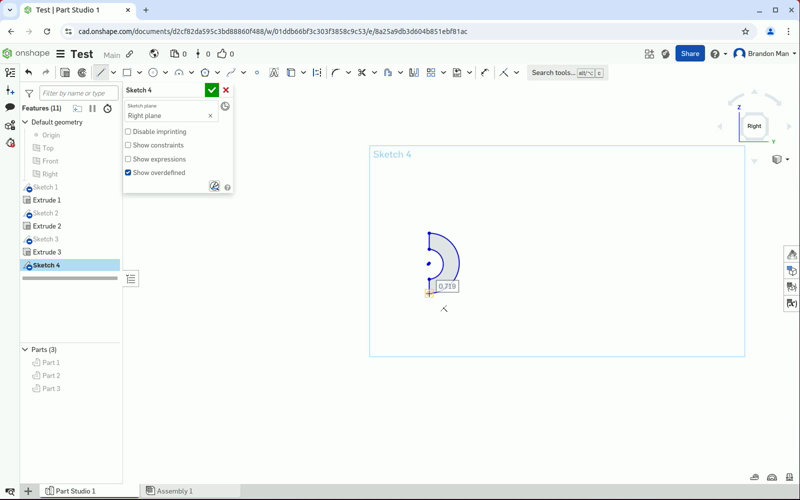
scroll(-6)
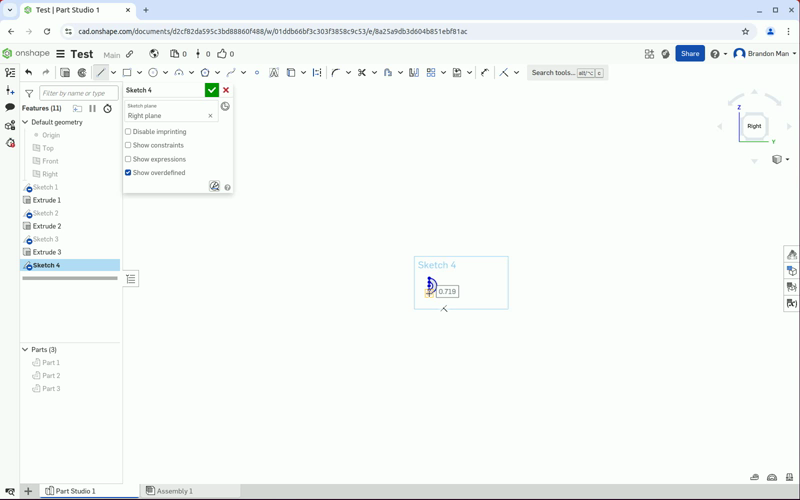
key(esc)
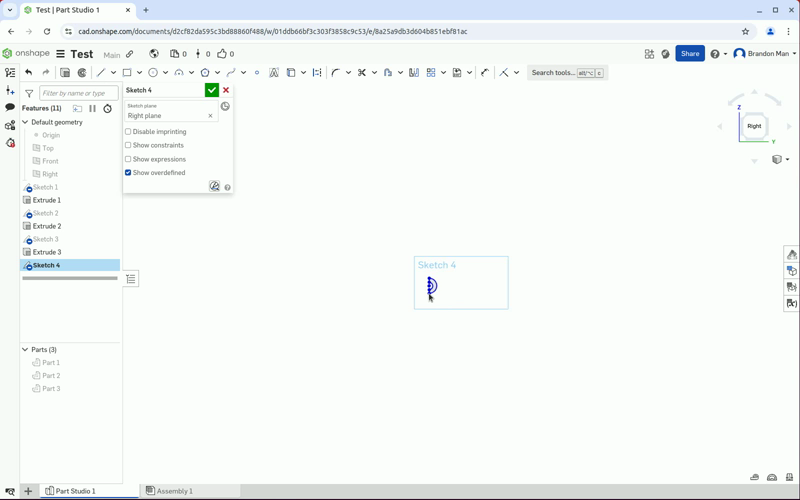
mouse_move(434, 281)
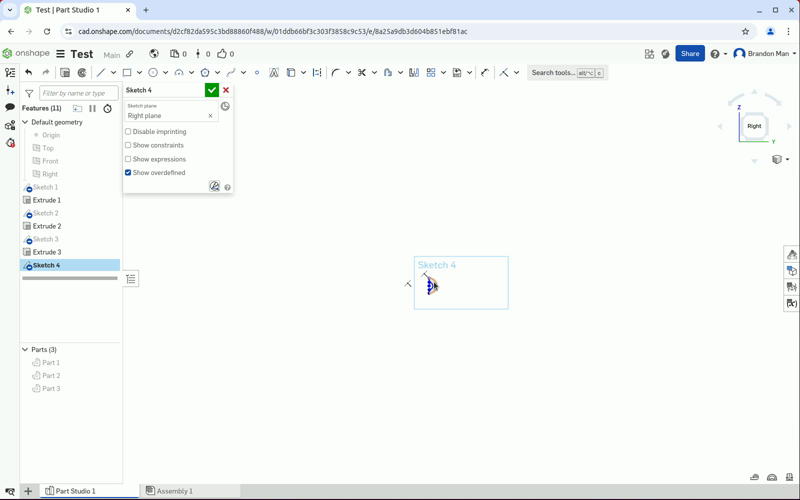
scroll(6)
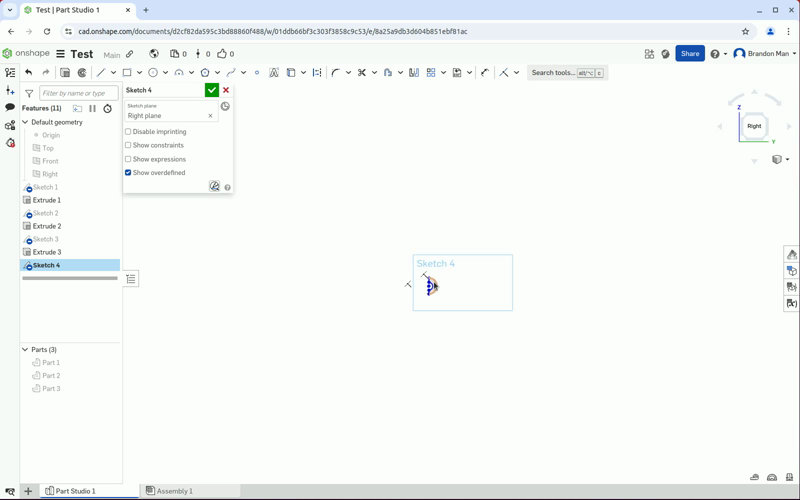
scroll(6)
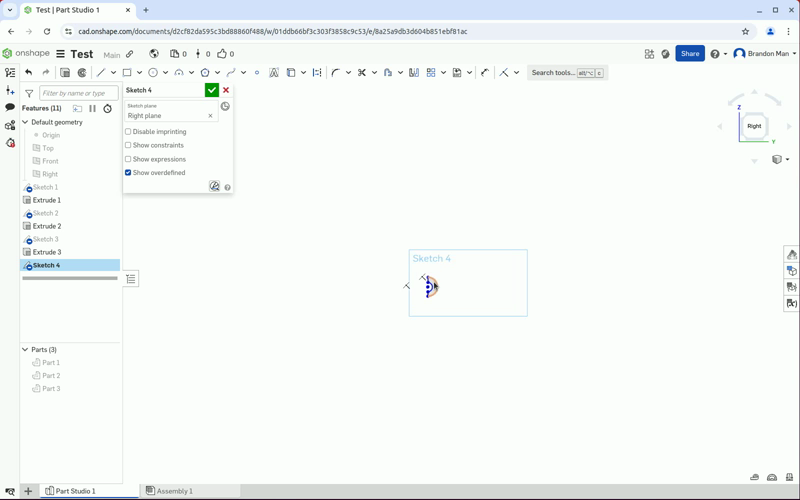
scroll(6)
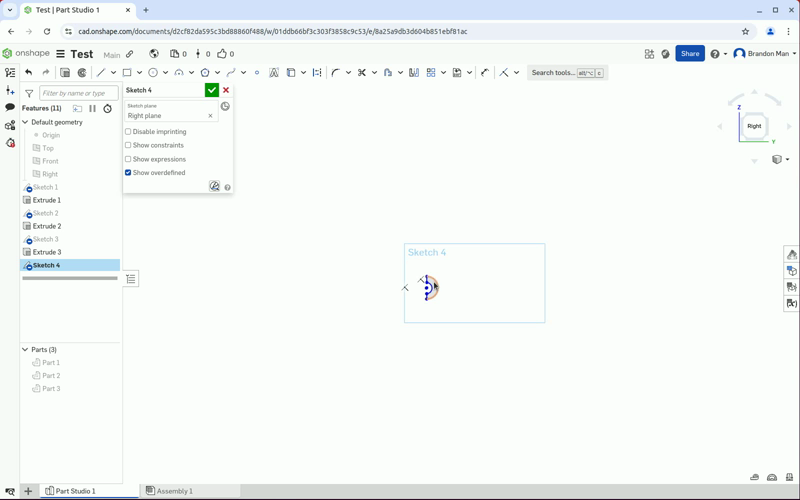
scroll(6)
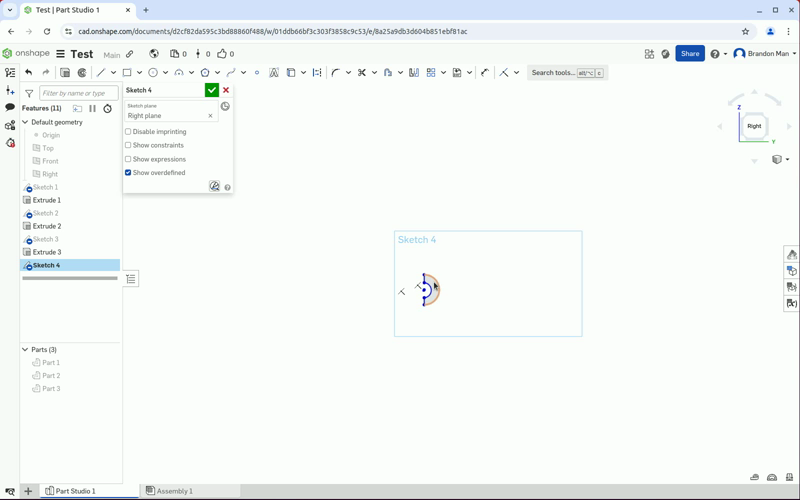
scroll(6)
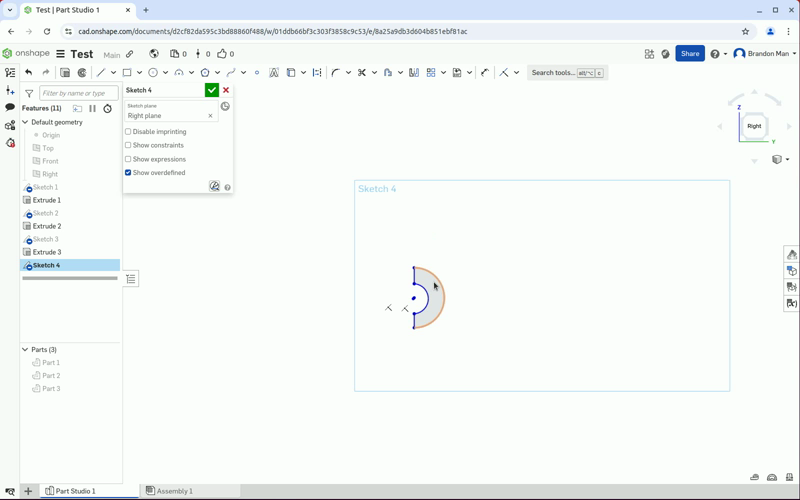
scroll(6)
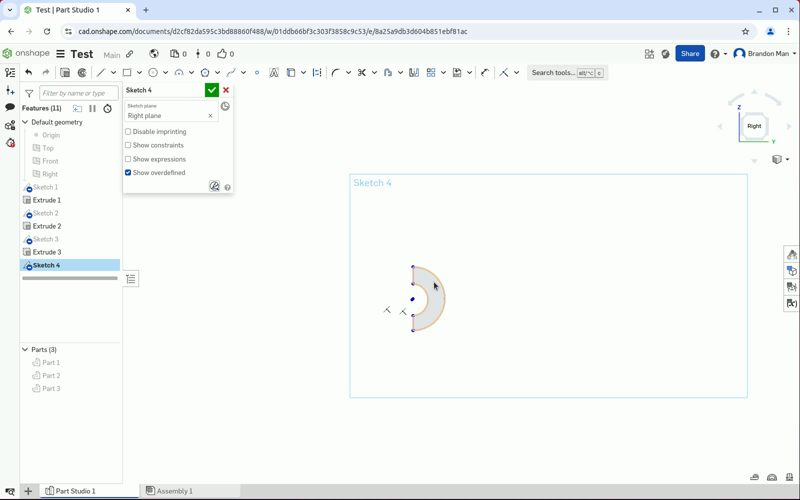
scroll(6)
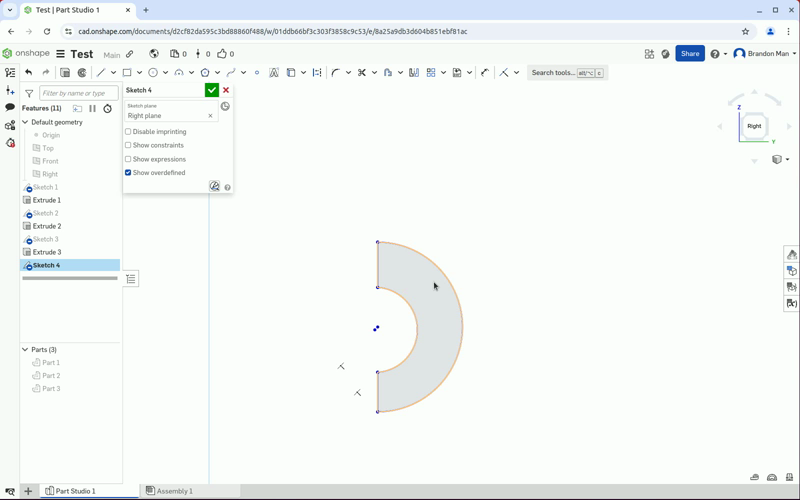
click(434, 281)
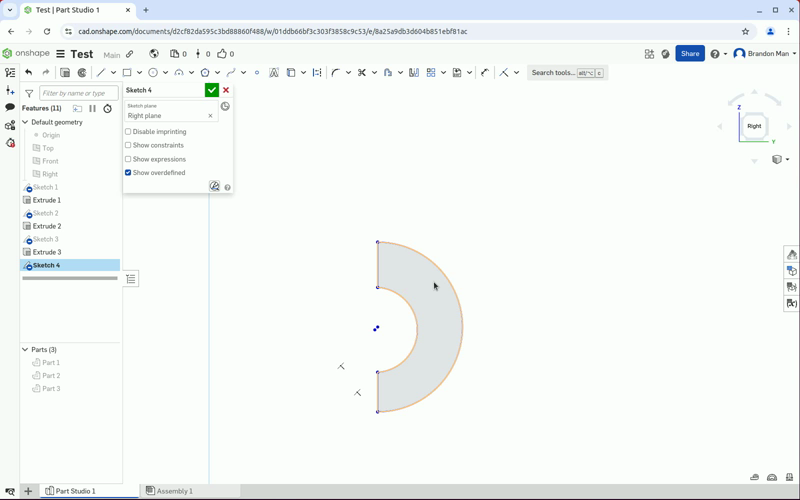
scroll(-6)
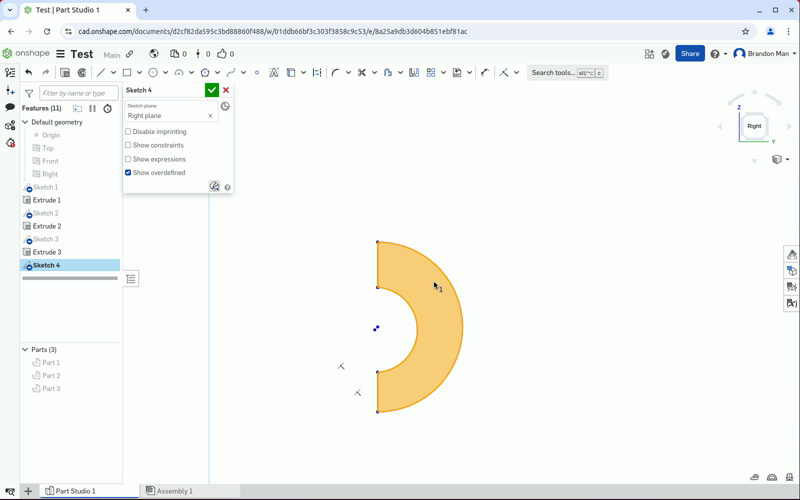
scroll(-6)
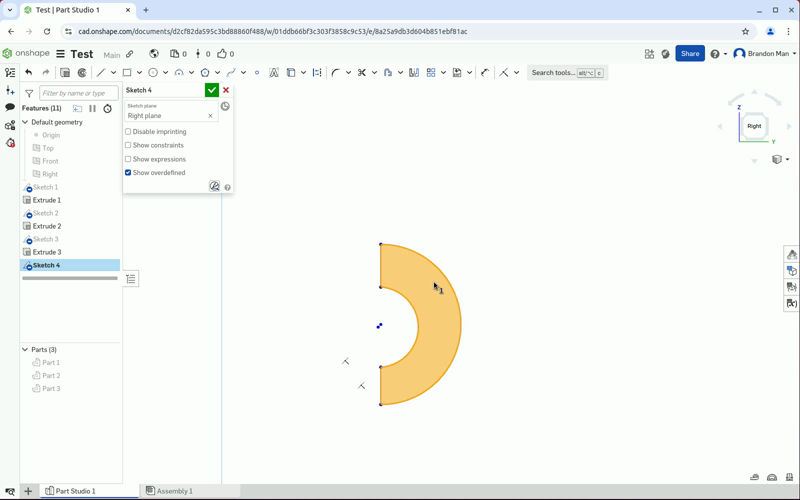
scroll(-6)
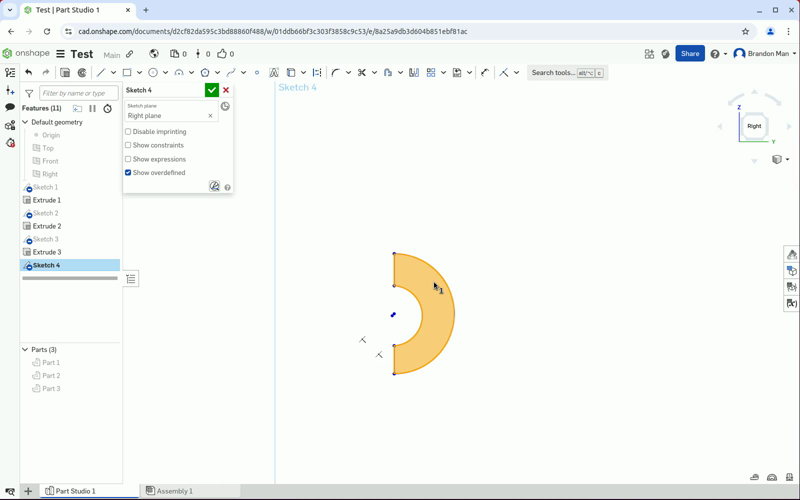
scroll(-6)
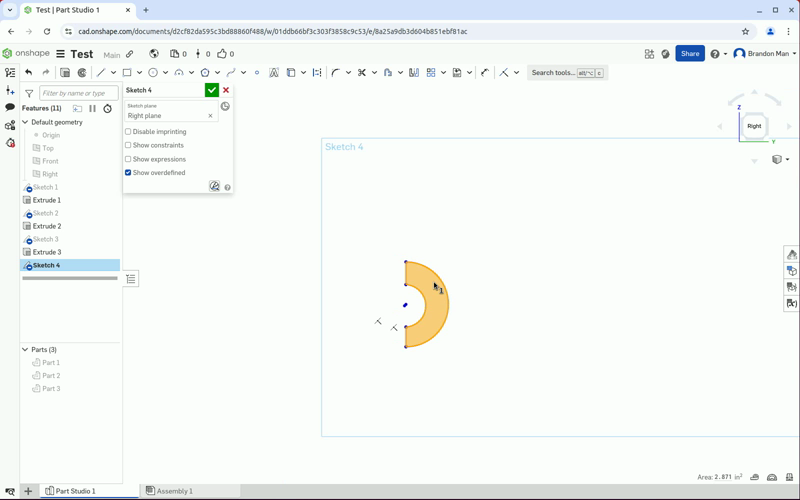
scroll(-6)
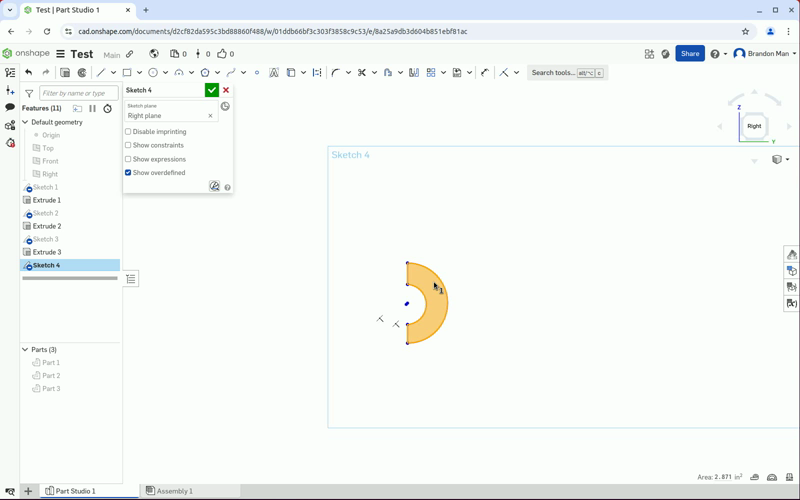
scroll(-6)
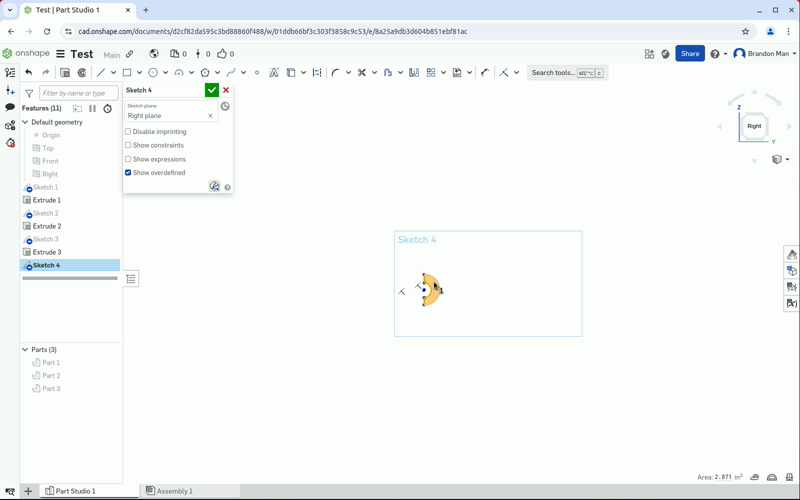
scroll(-6)
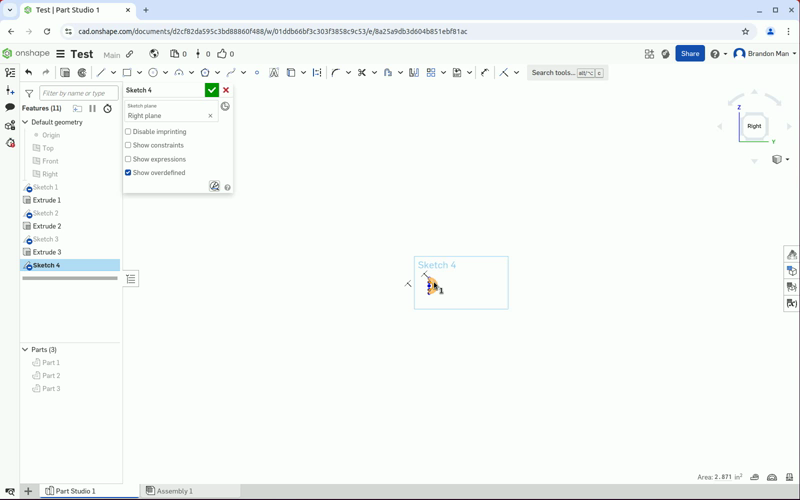
mouse_move(73, 352)
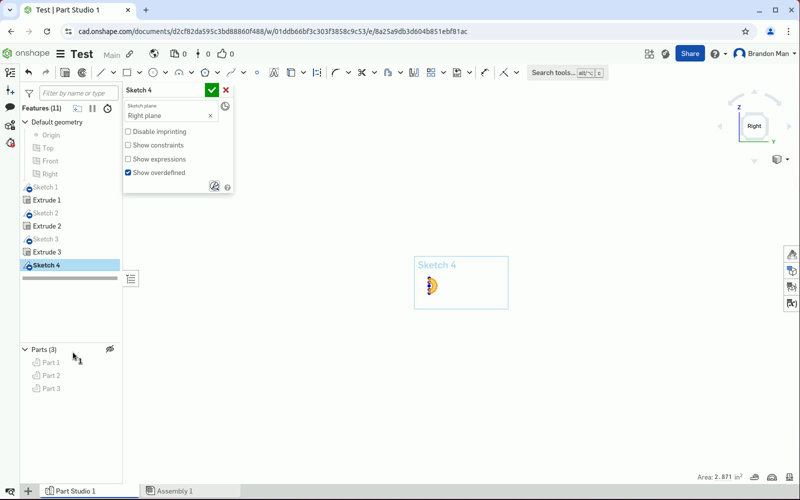
key(shift+y)
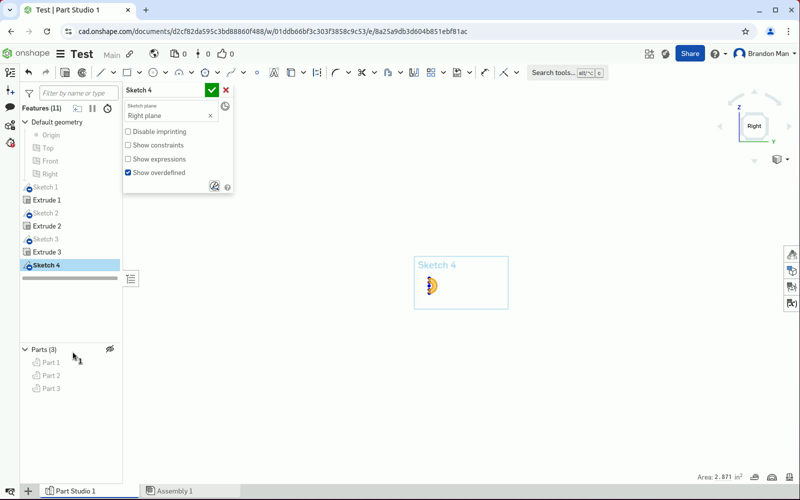
key(shift+e)
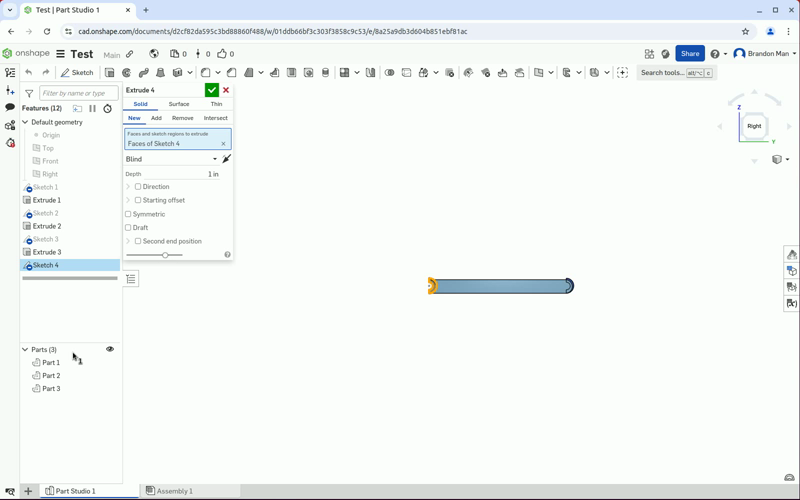
mouse_move(143, 106)
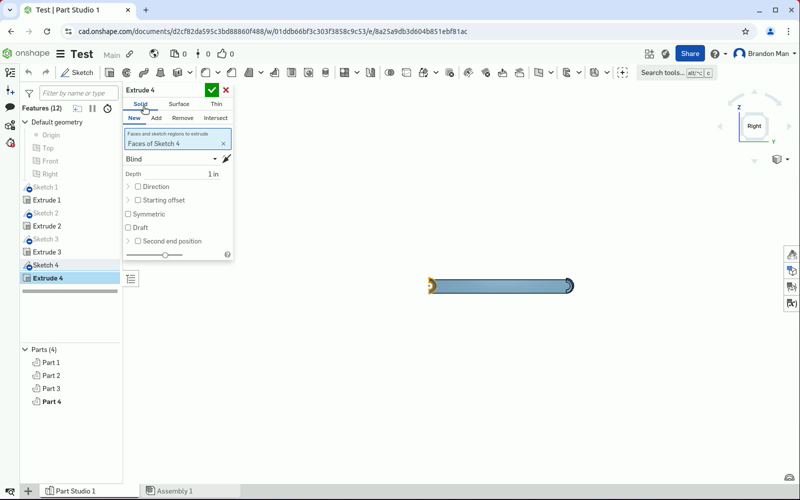
click(143, 106)
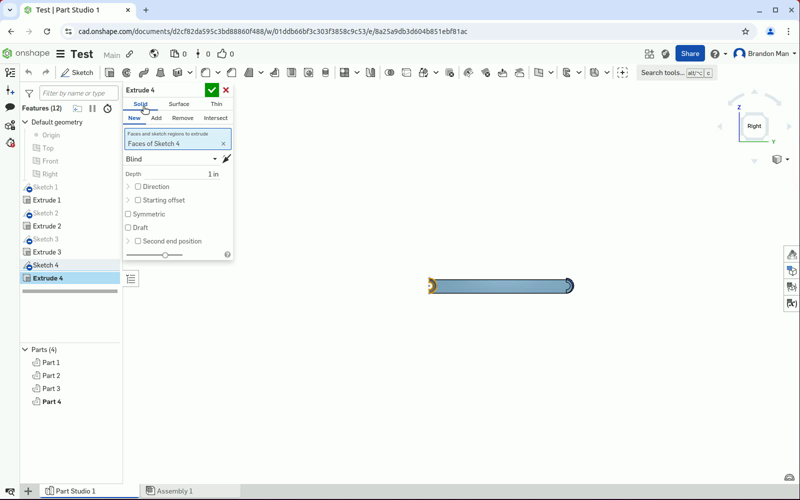
mouse_move(137, 120)
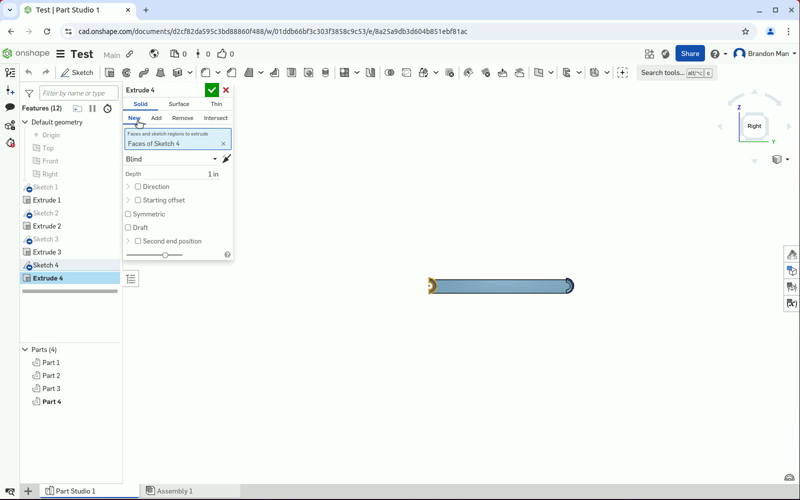
click(137, 120)
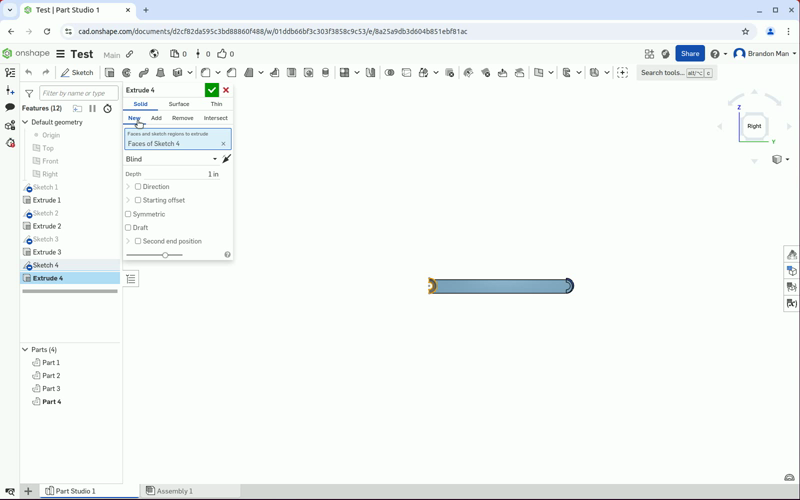
key(tab, 4)
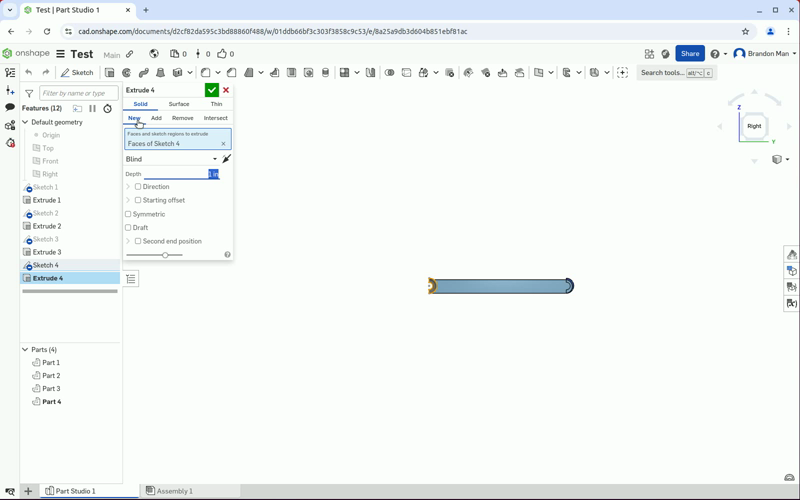
text(1.444)
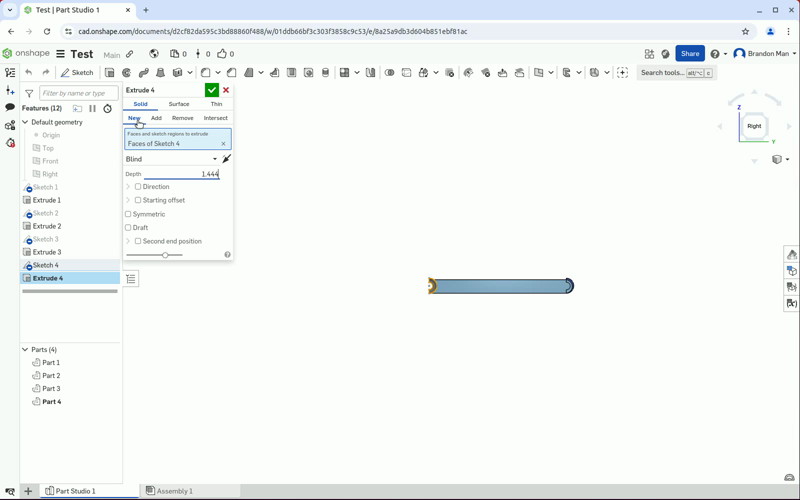
key(enter)
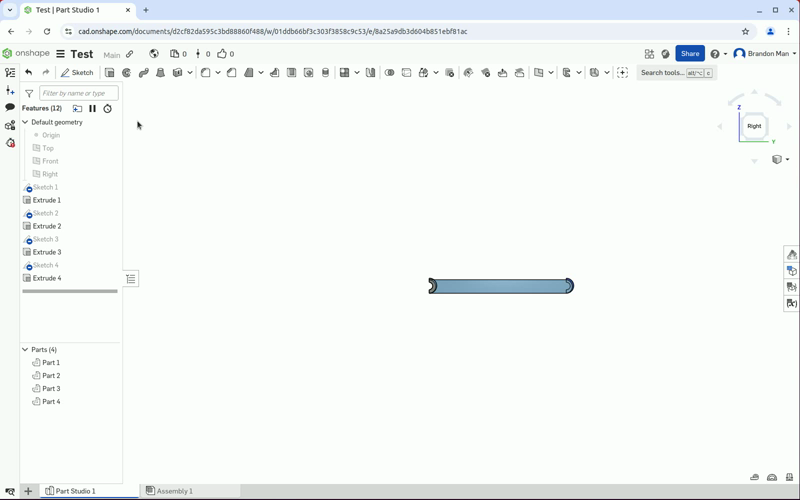
key(shift+h)
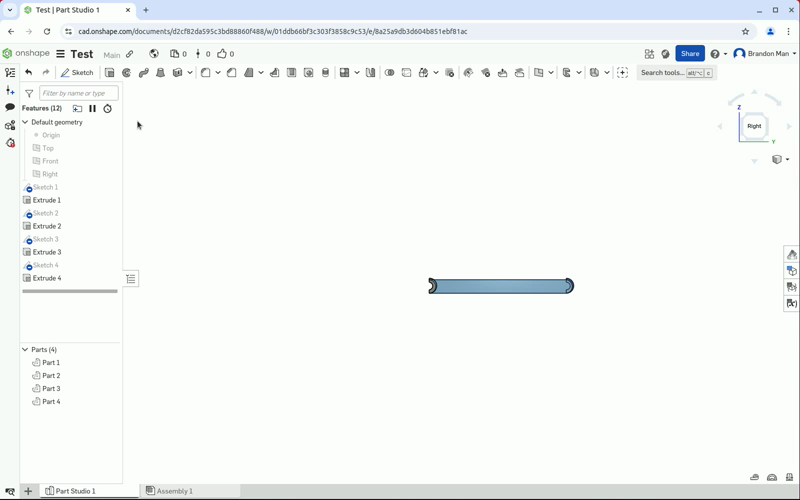
key(shift+h)
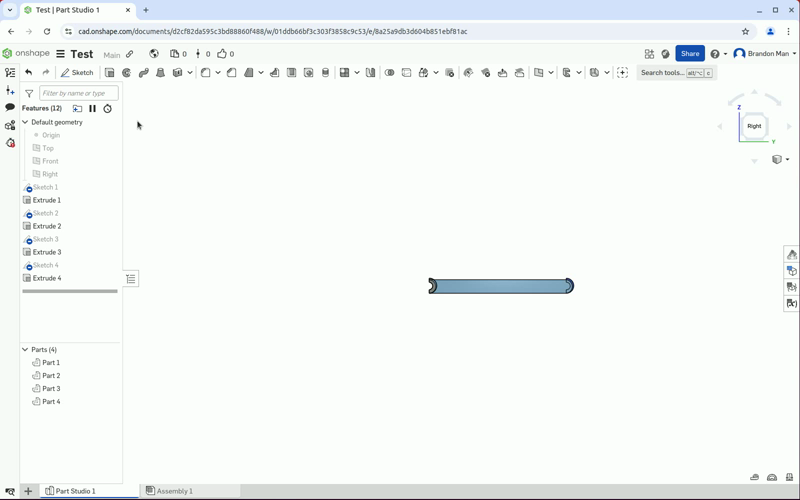
mouse_move(73, 189)
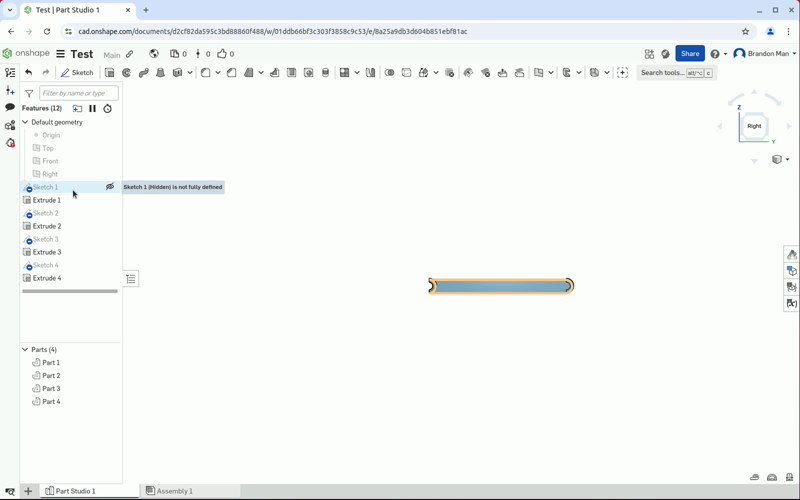
click(73, 189)
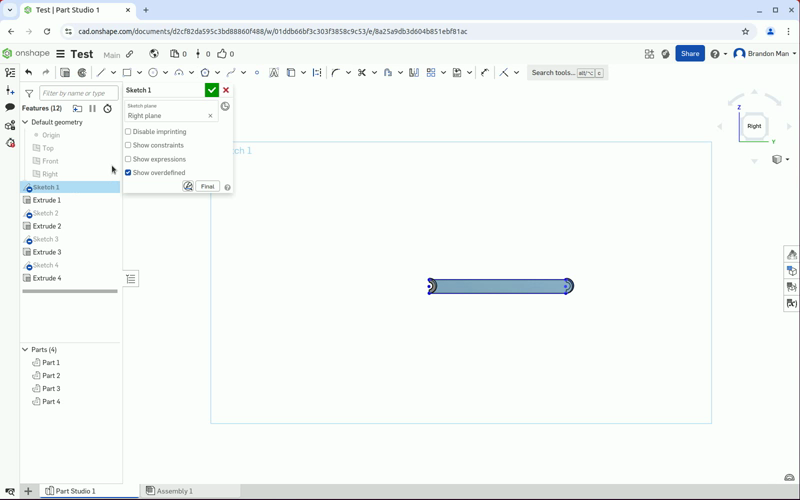
mouse_move(229, 92)
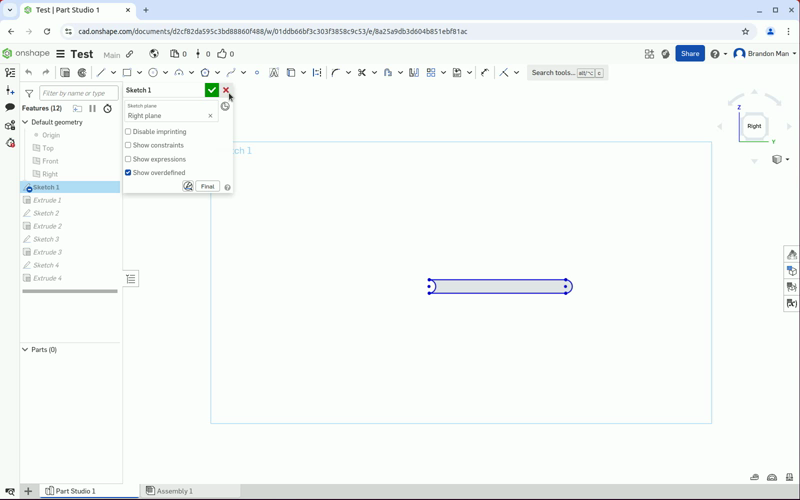
click(229, 92)
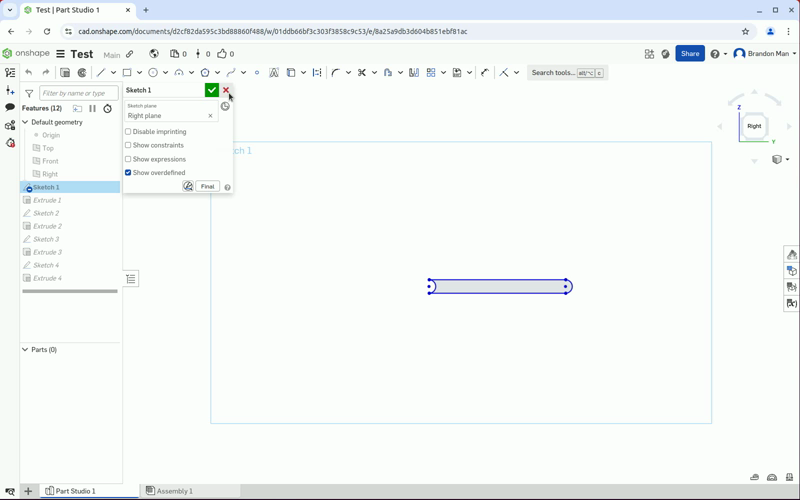
key(shift+s)
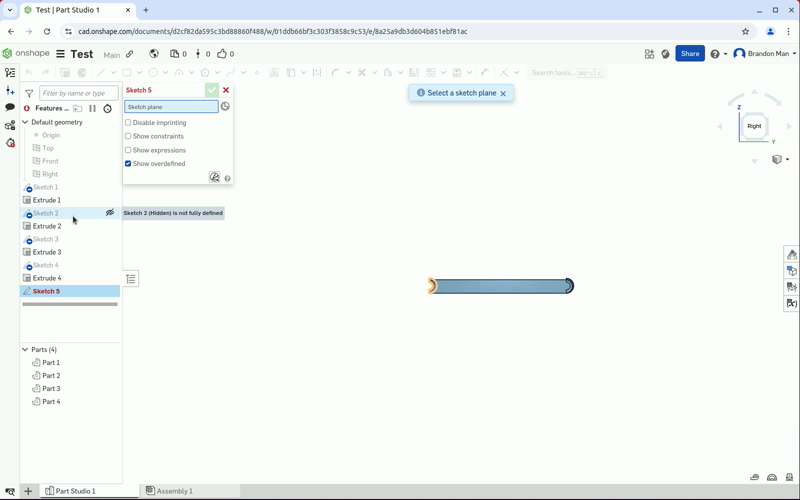
scroll(3)
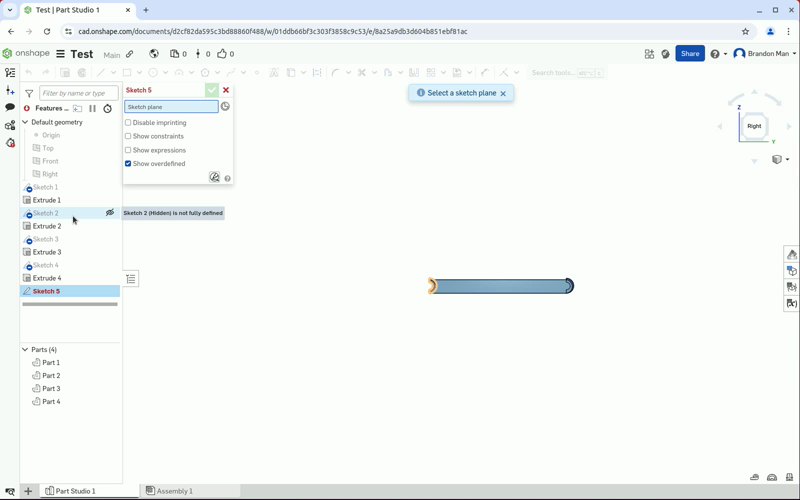
mouse_move(73, 176)
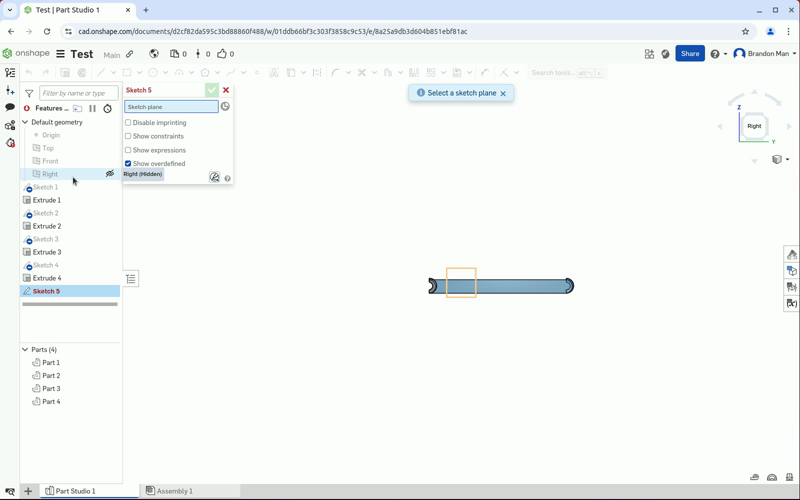
click(73, 176)
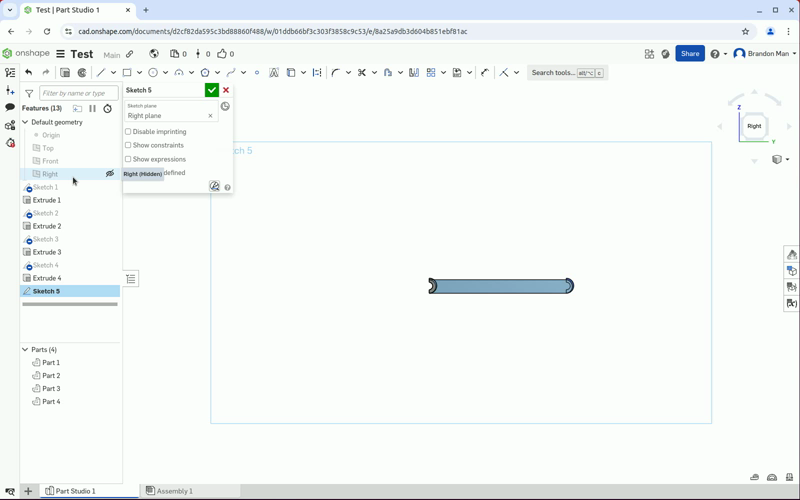
mouse_move(73, 352)
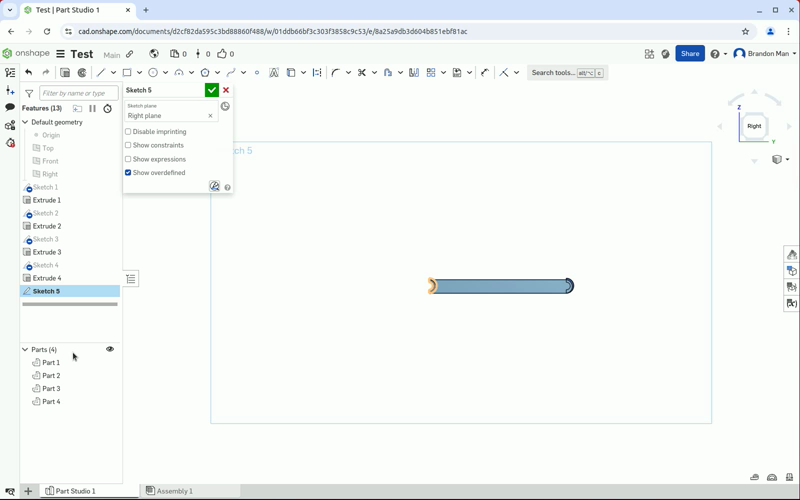
key(y)
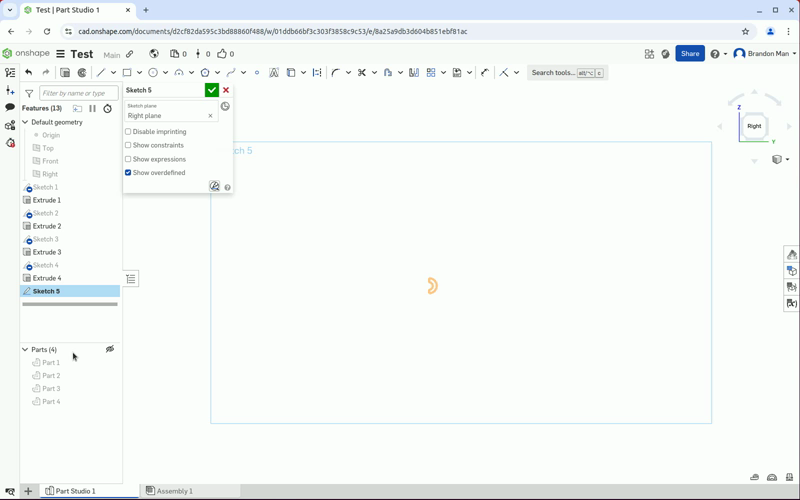
key(a)
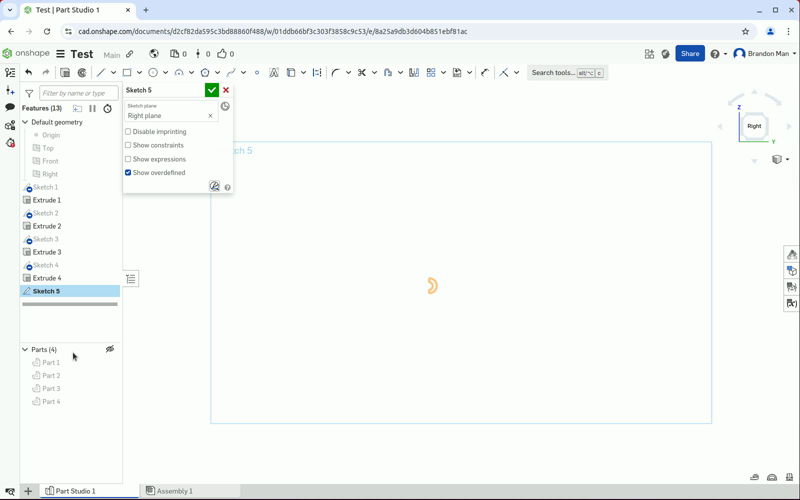
key_down(shift)
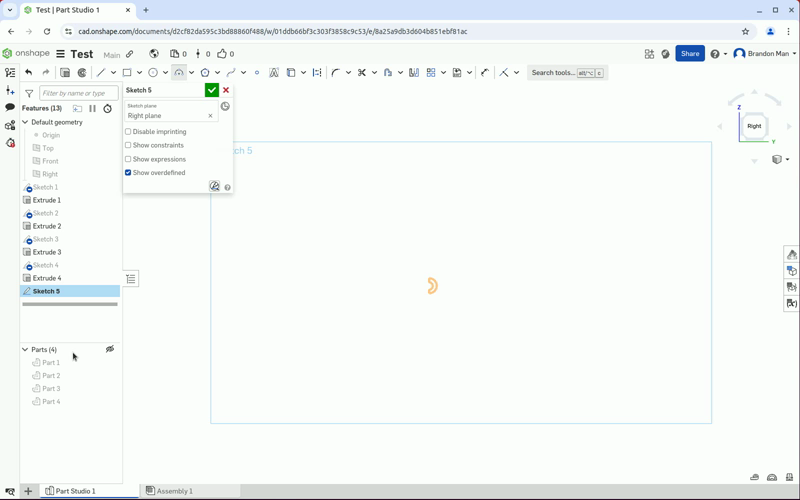
mouse_move(566, 293)
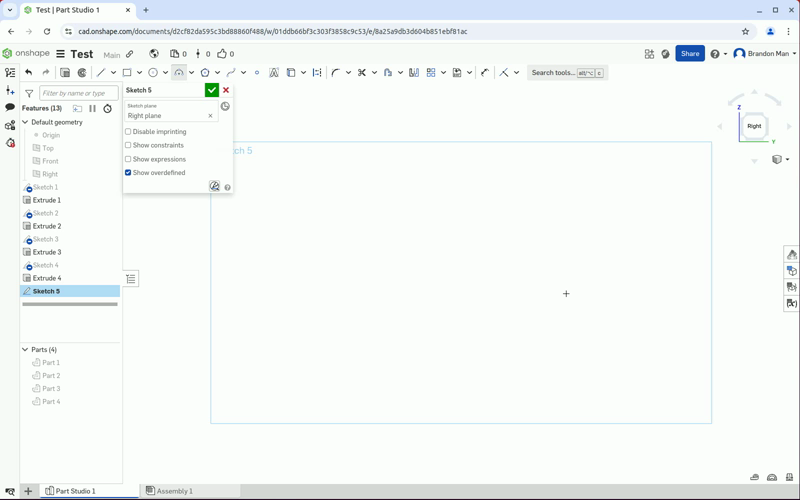
click(566, 293)
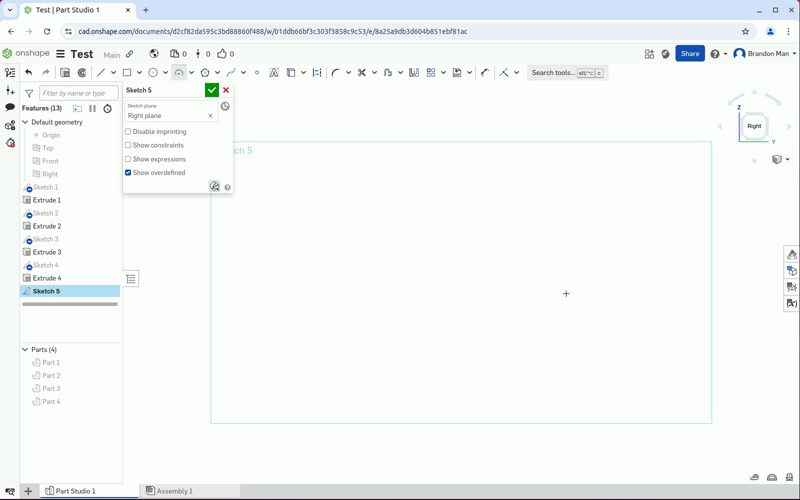
key_up(shift)
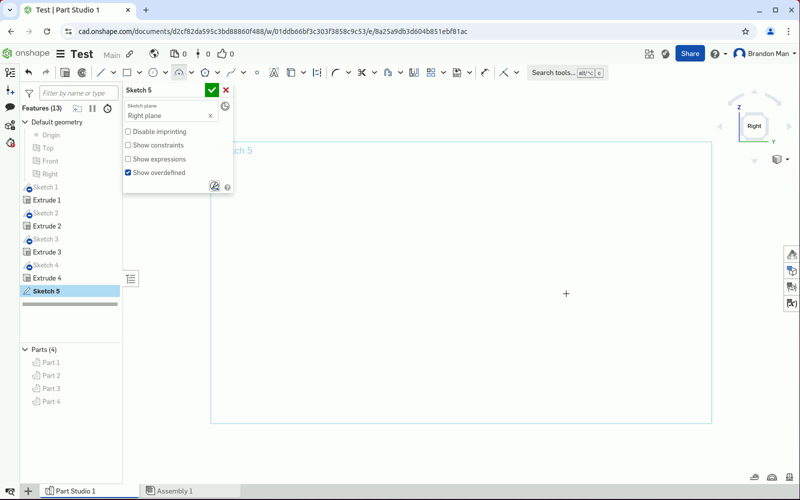
key_down(shift)
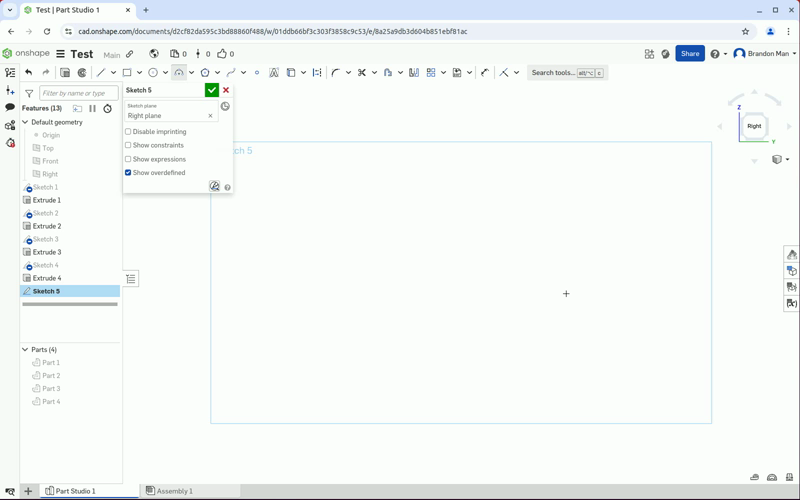
mouse_move(566, 278)
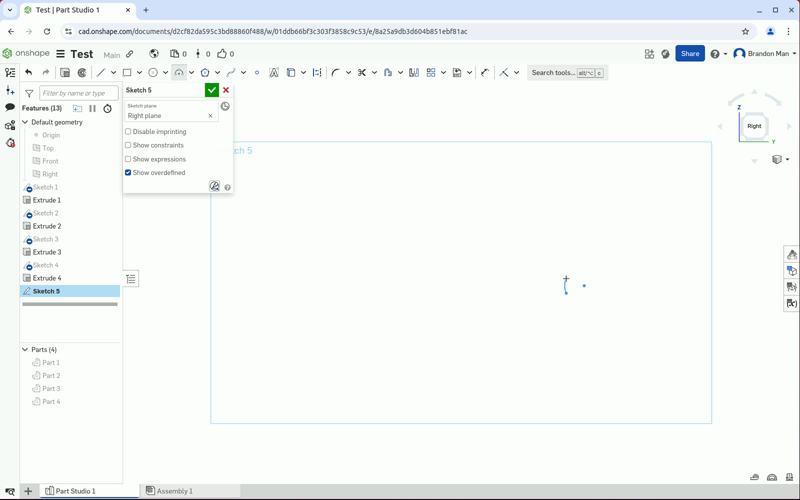
click(566, 278)
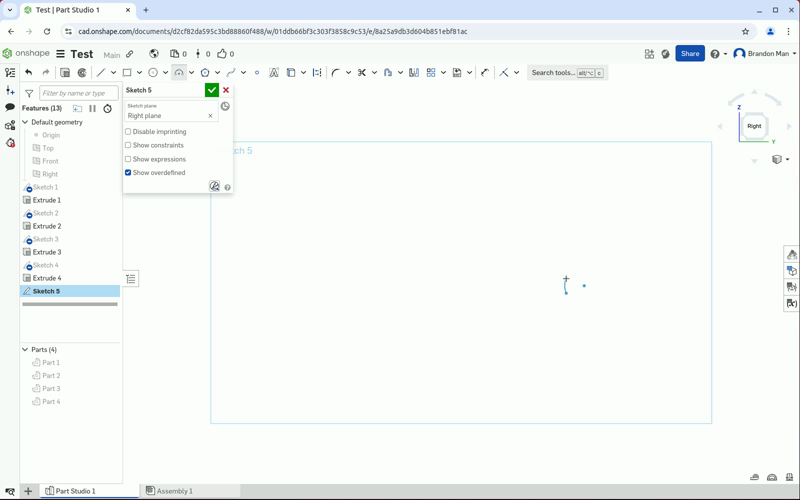
mouse_move(573, 285)
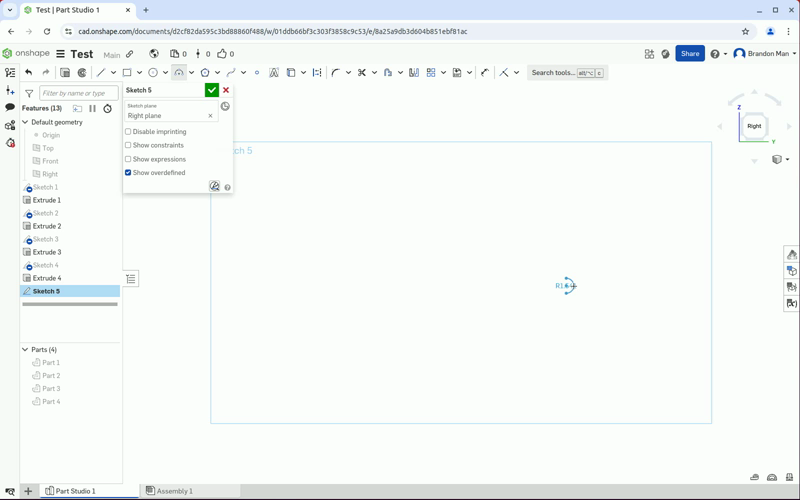
click(573, 285)
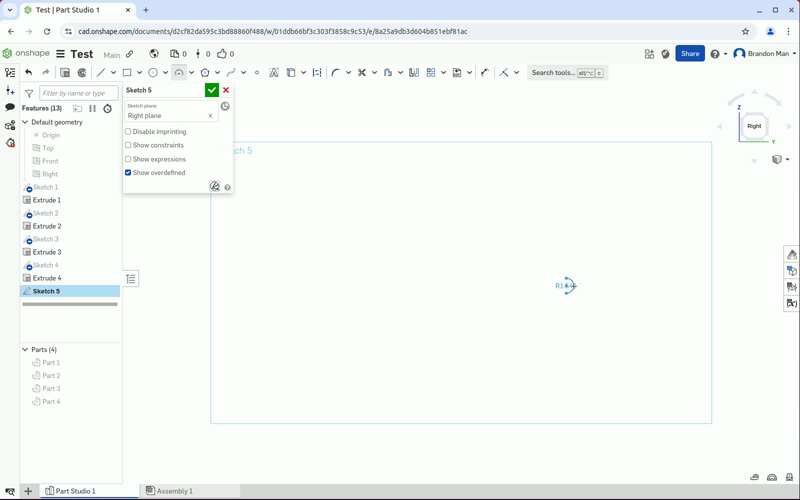
key_up(shift)
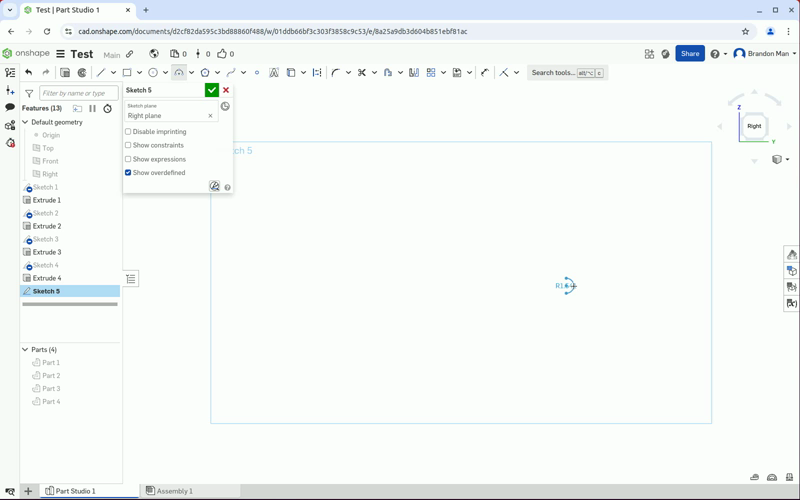
key(esc)
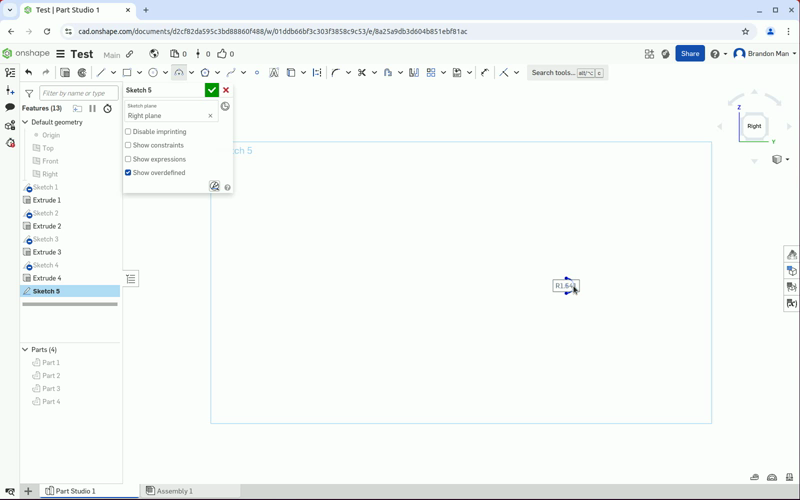
key(l)
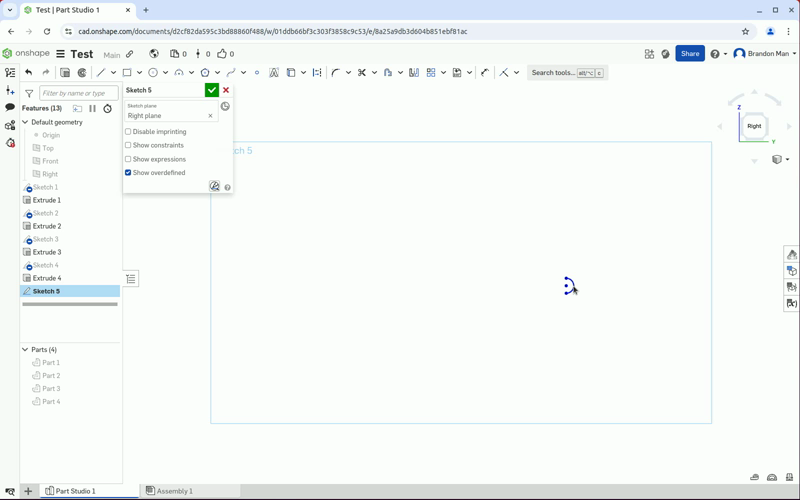
mouse_move(566, 278)
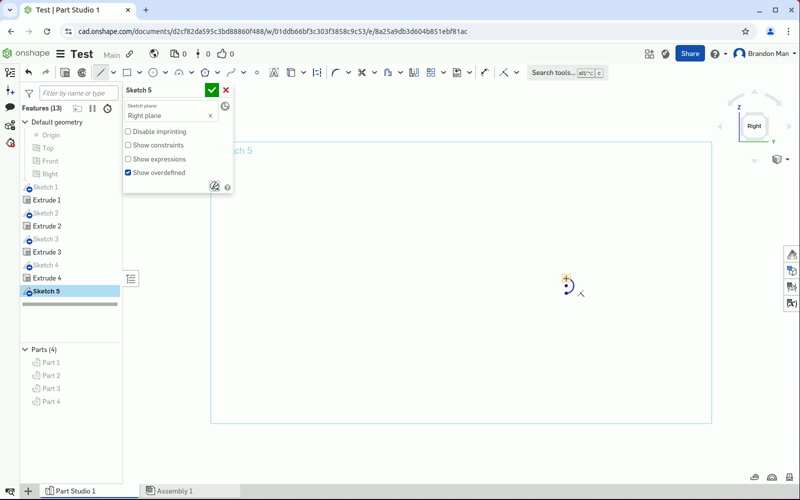
click(566, 278)
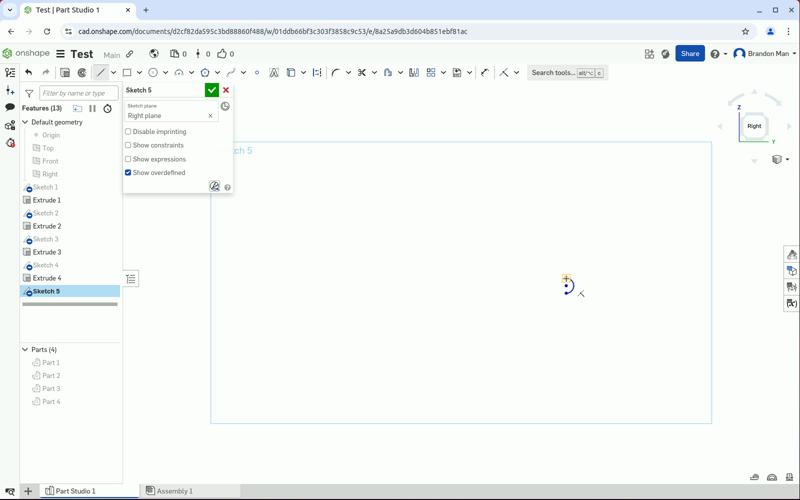
key_down(shift)
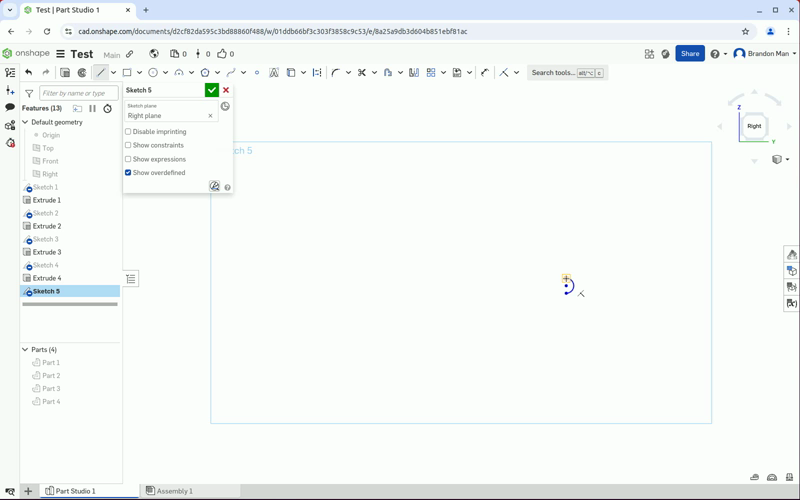
mouse_move(589, 278)
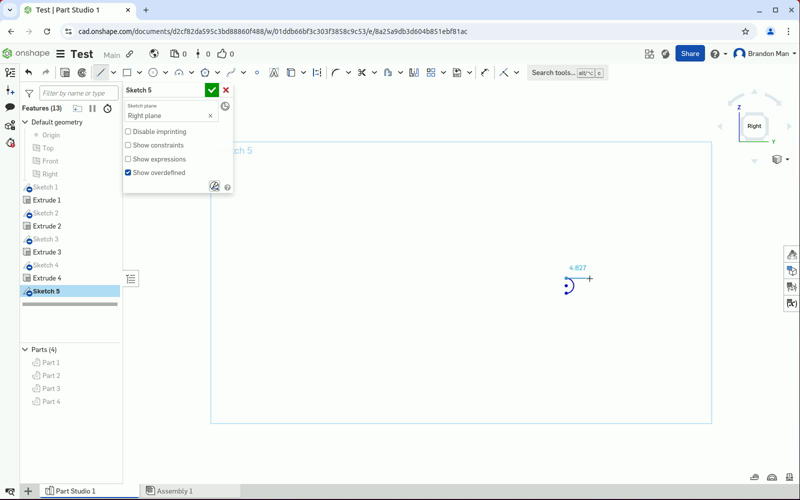
mouse_move(566, 282)
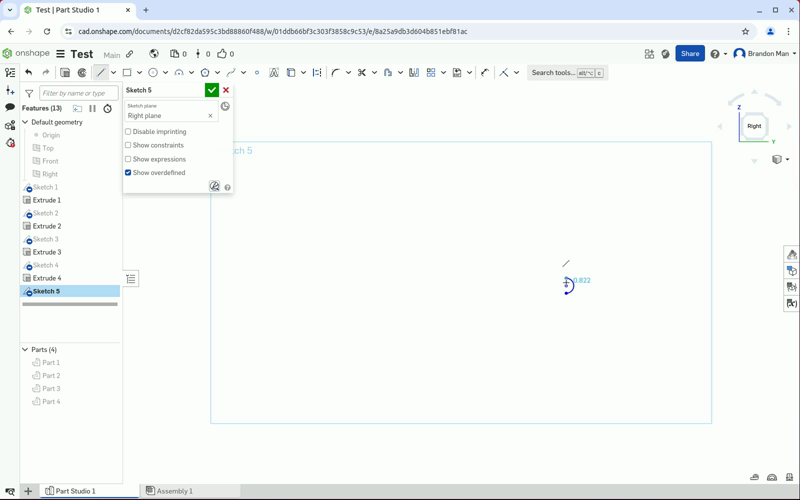
scroll(6)
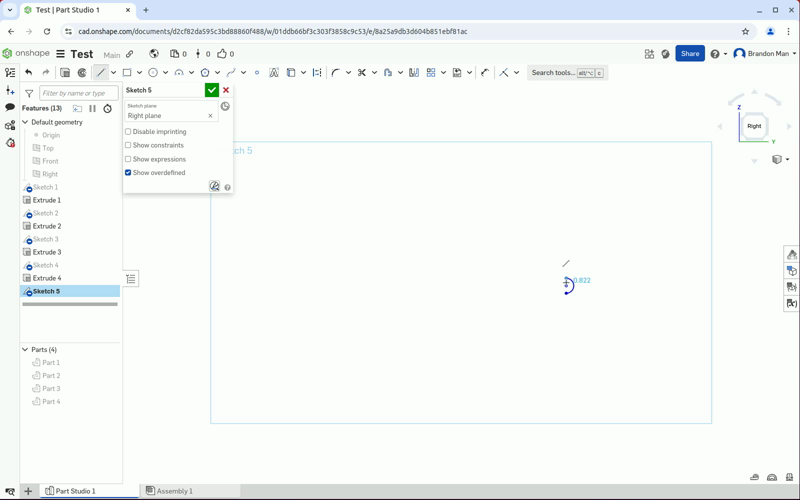
scroll(6)
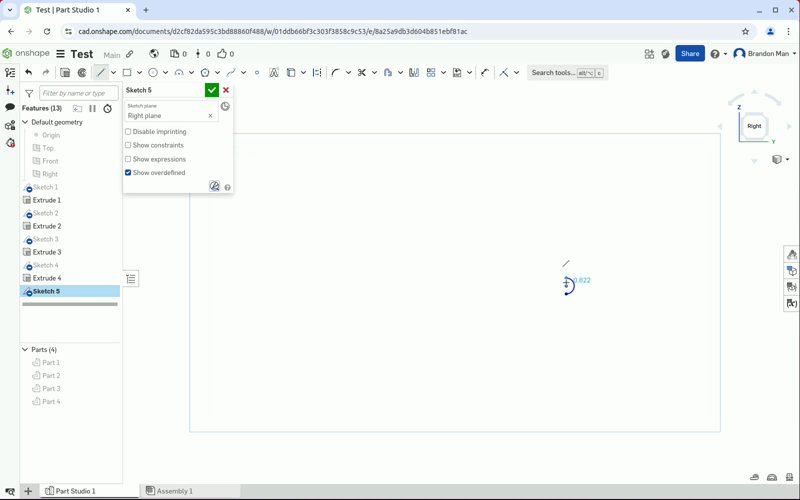
scroll(6)
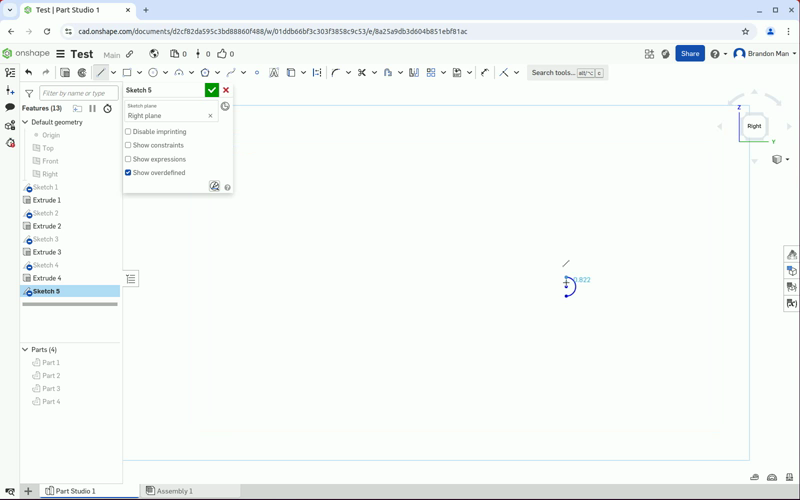
scroll(6)
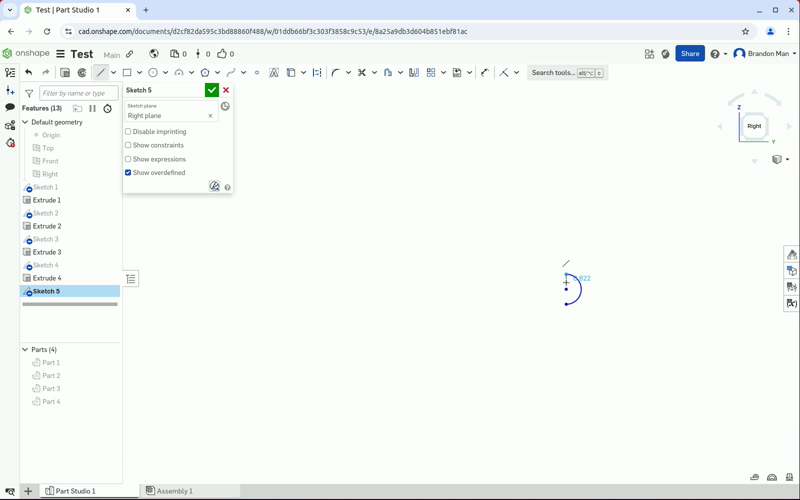
scroll(6)
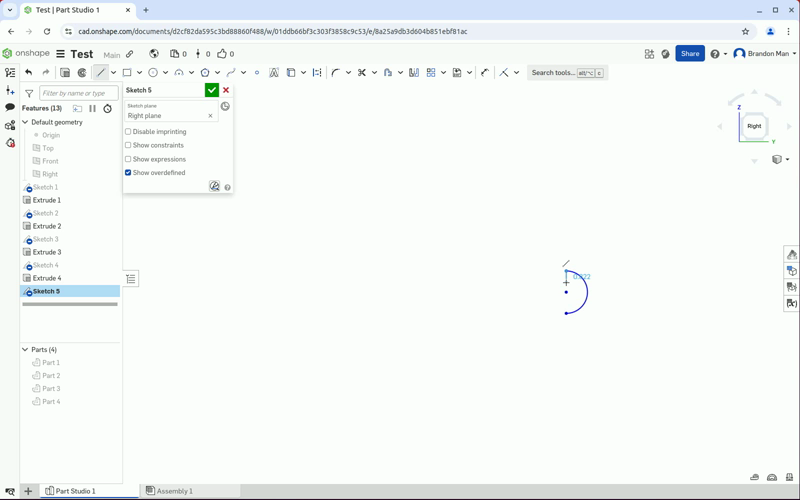
scroll(6)
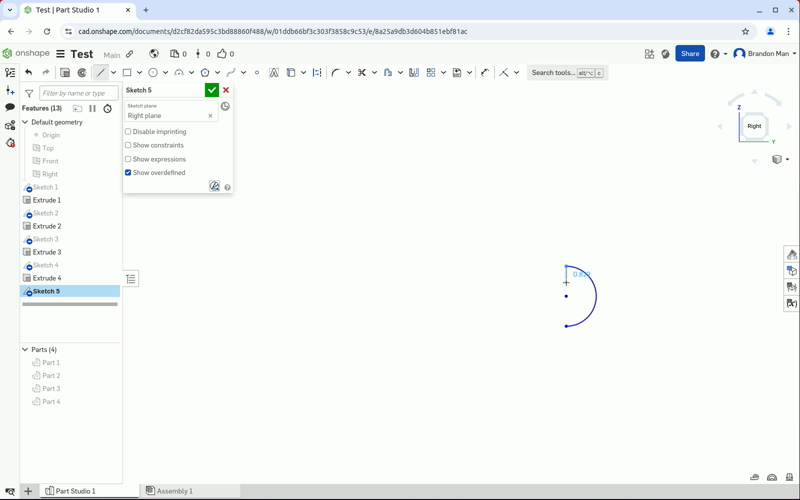
scroll(6)
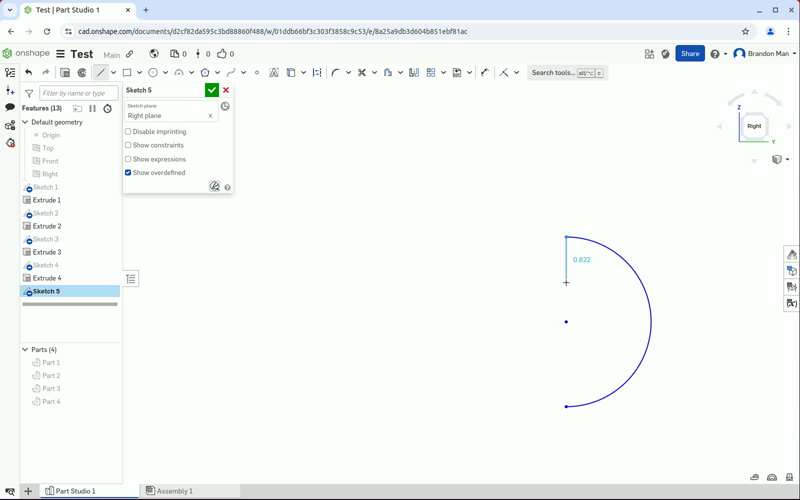
click(566, 282)
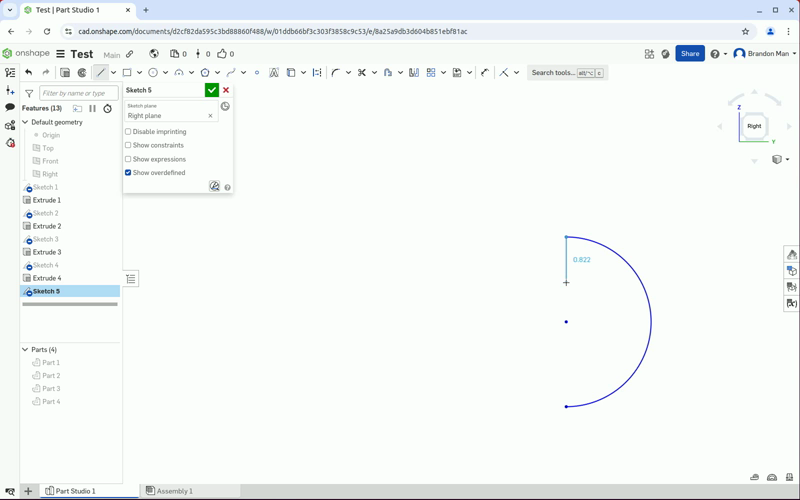
scroll(-6)
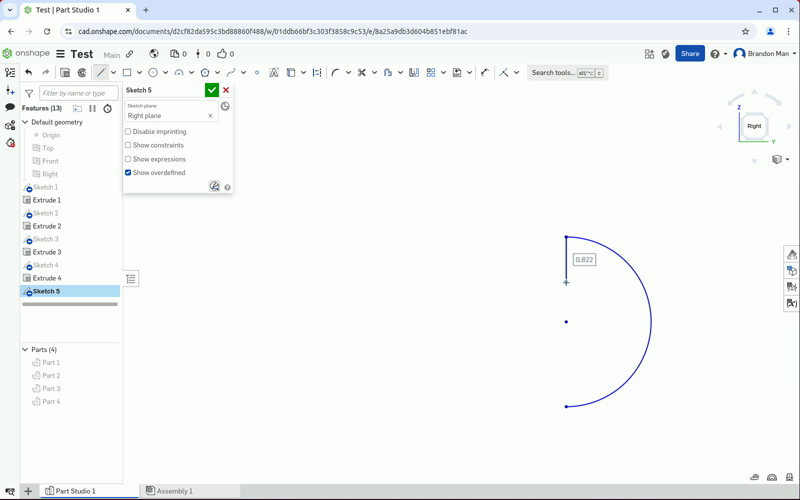
scroll(-6)
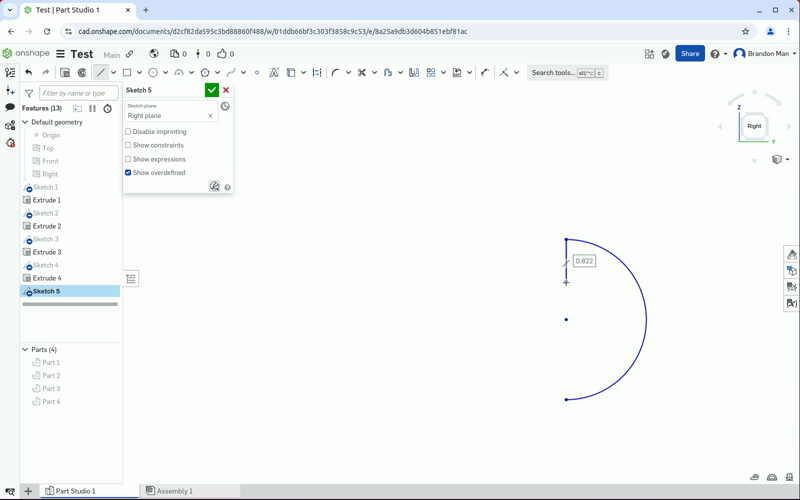
scroll(-6)
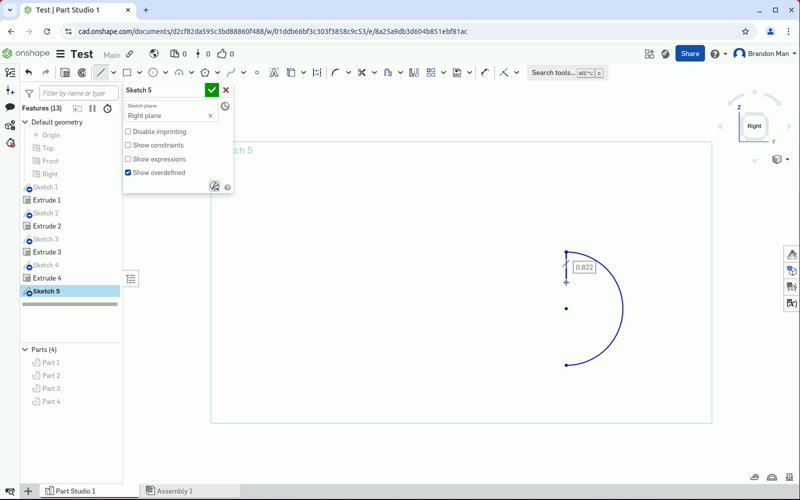
scroll(-6)
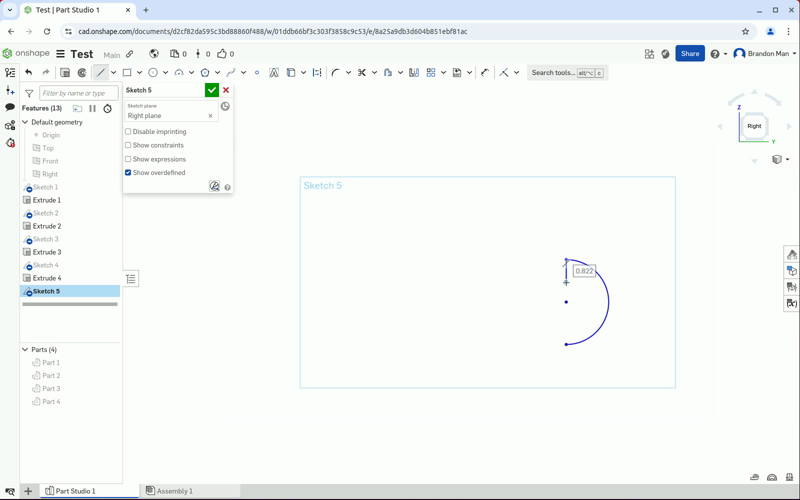
scroll(-6)
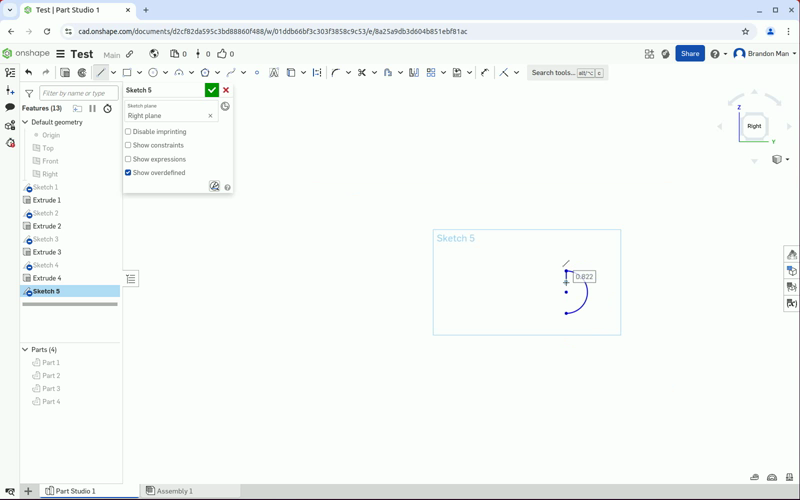
scroll(-6)
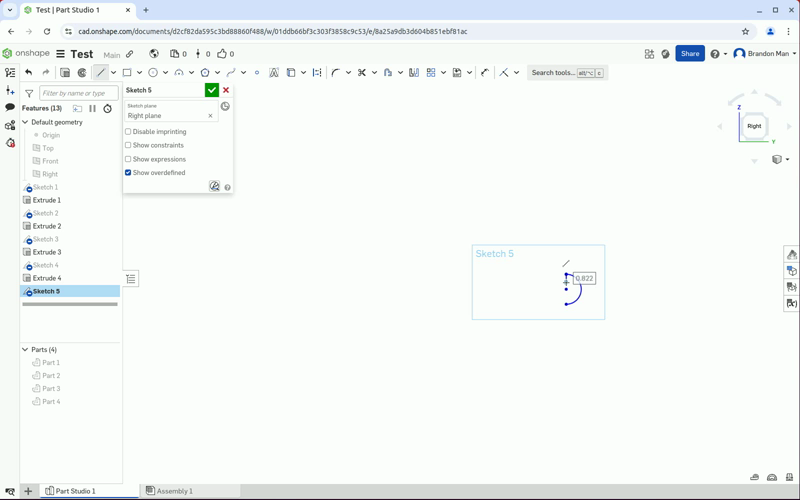
scroll(-6)
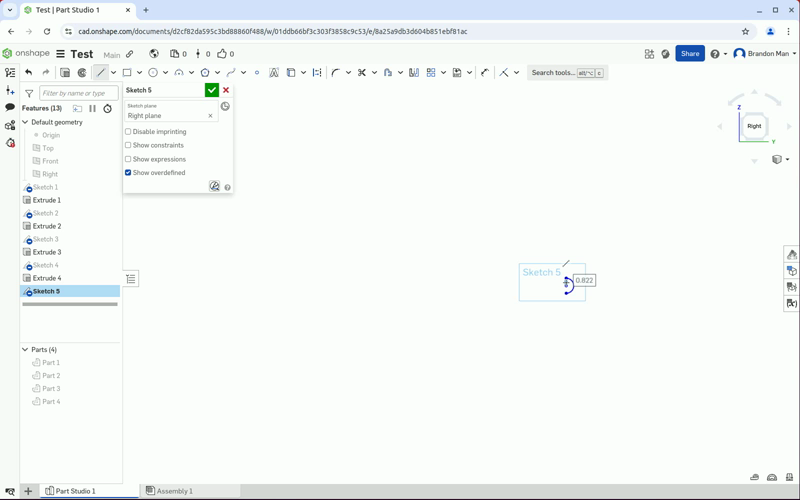
key_up(shift)
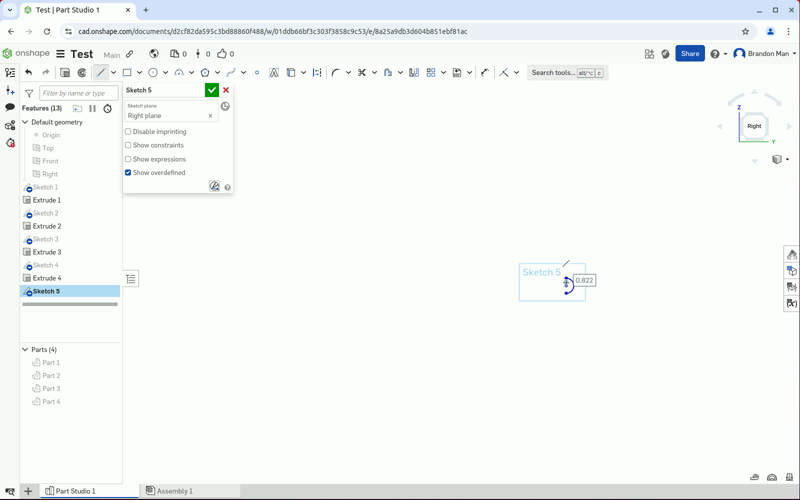
key(esc)
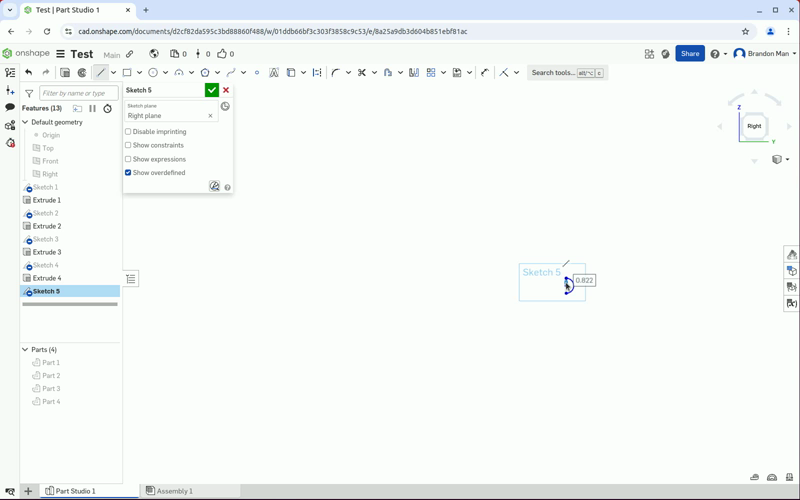
key(a)
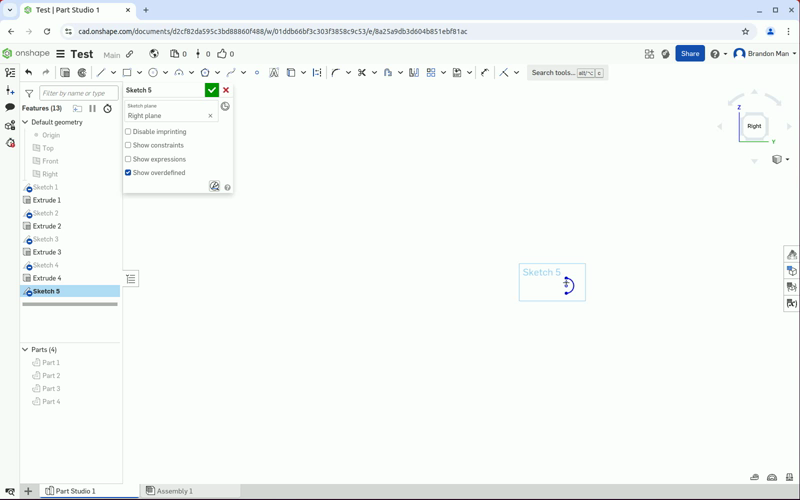
mouse_move(566, 282)
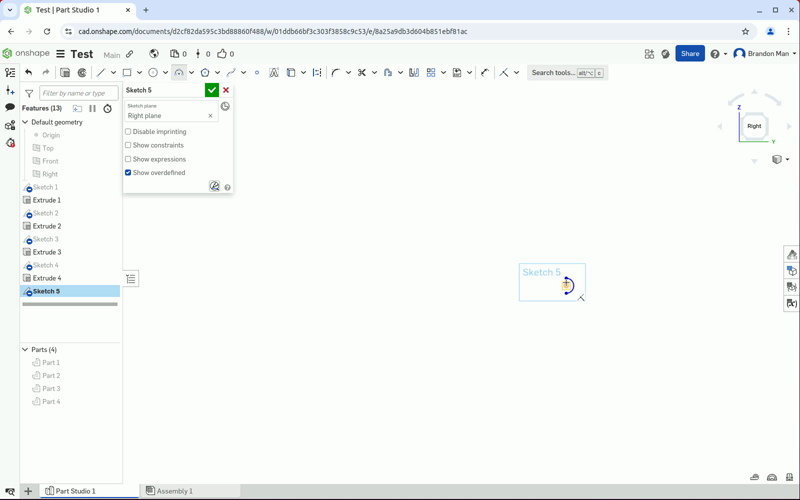
scroll(6)
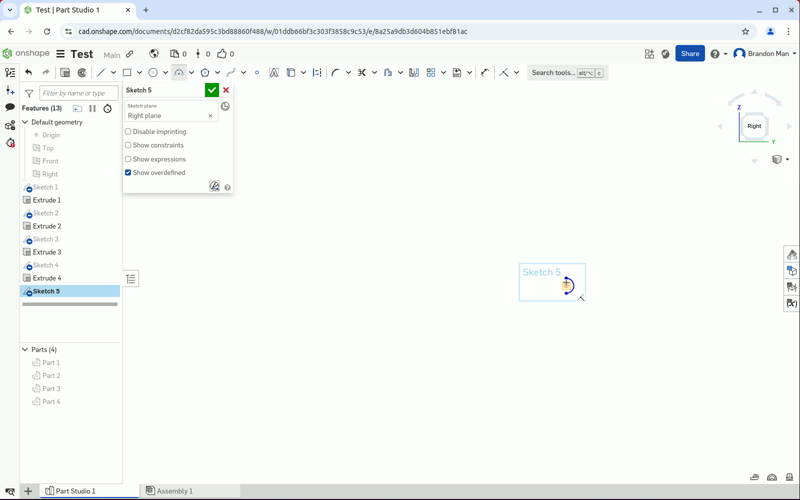
scroll(6)
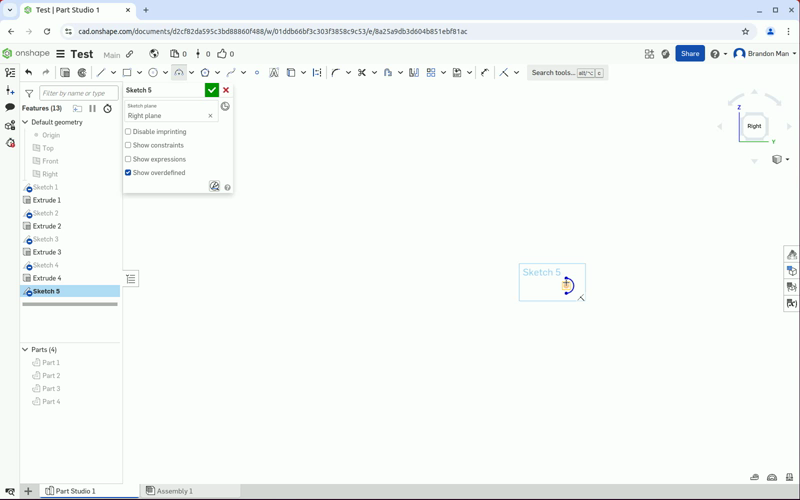
scroll(6)
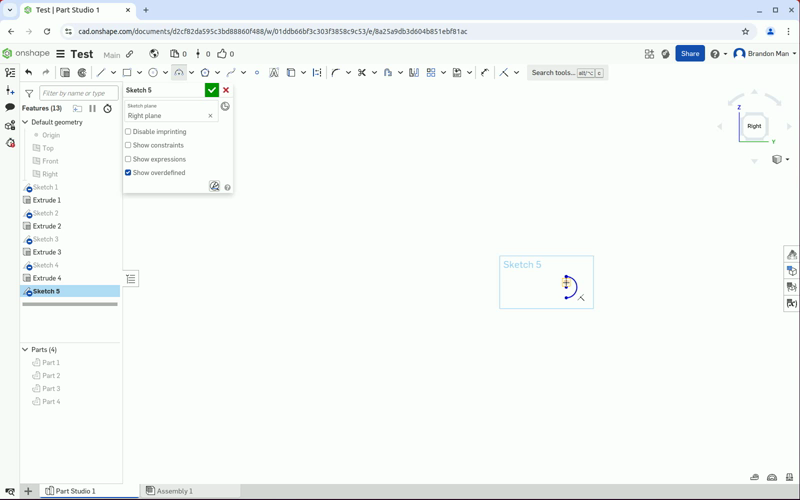
scroll(6)
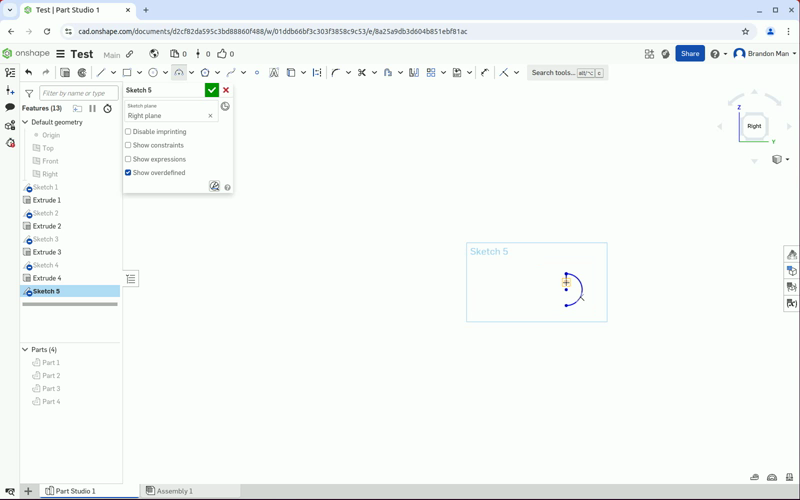
scroll(6)
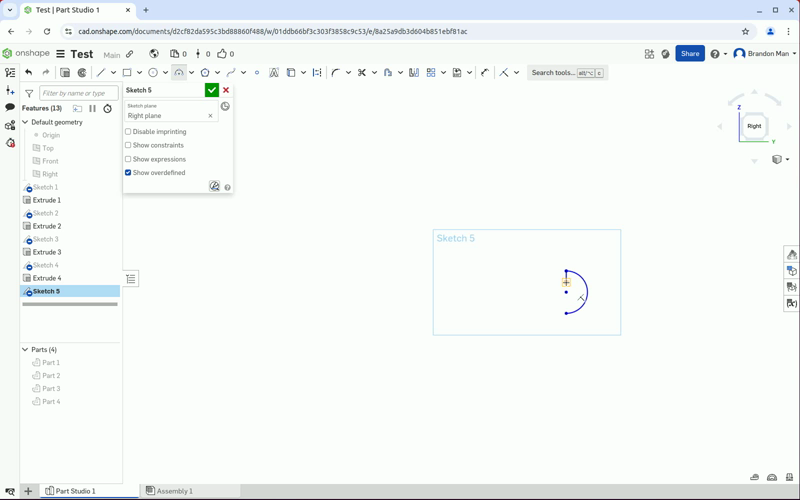
scroll(6)
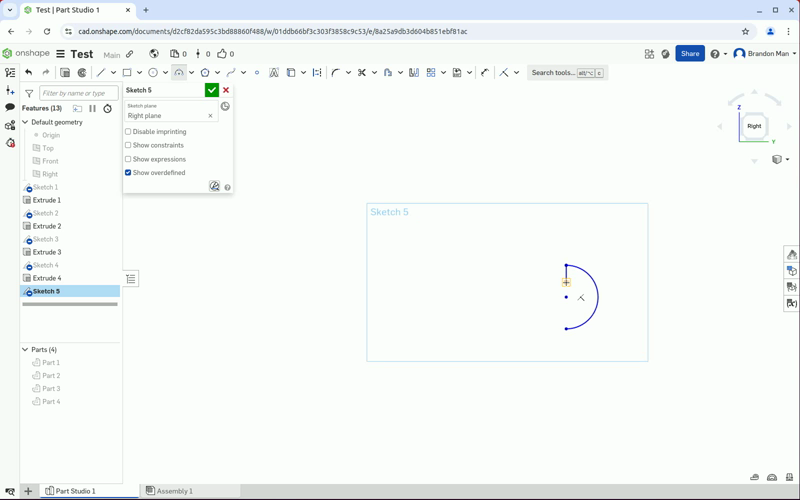
scroll(6)
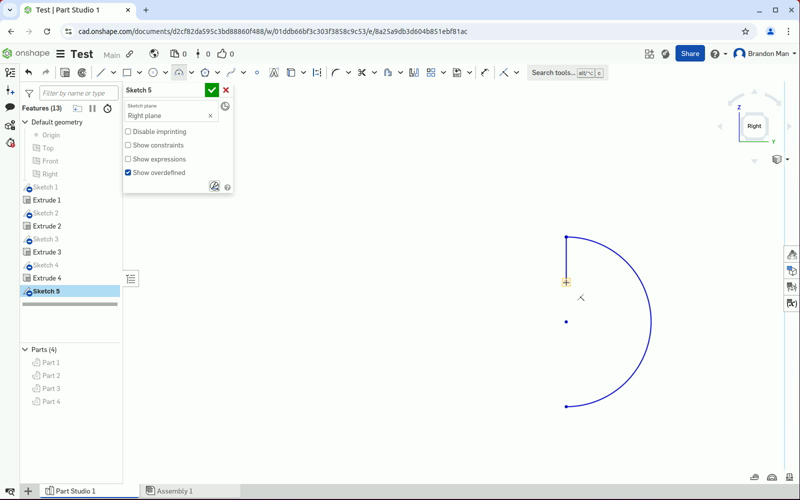
click(566, 282)
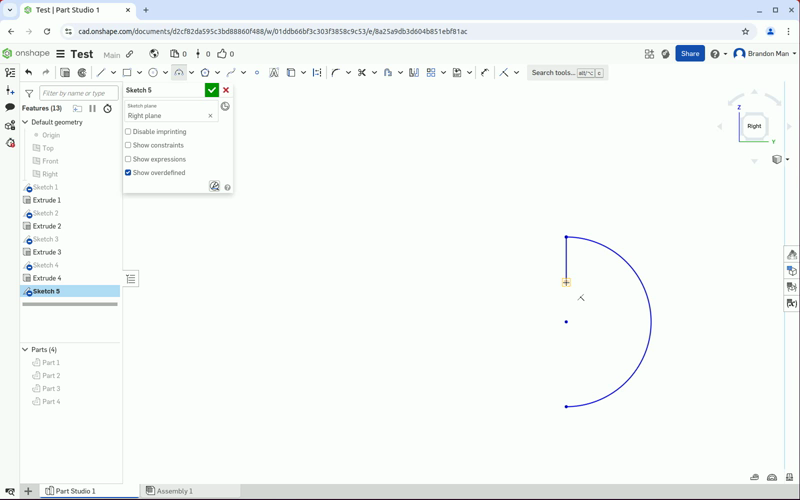
scroll(-6)
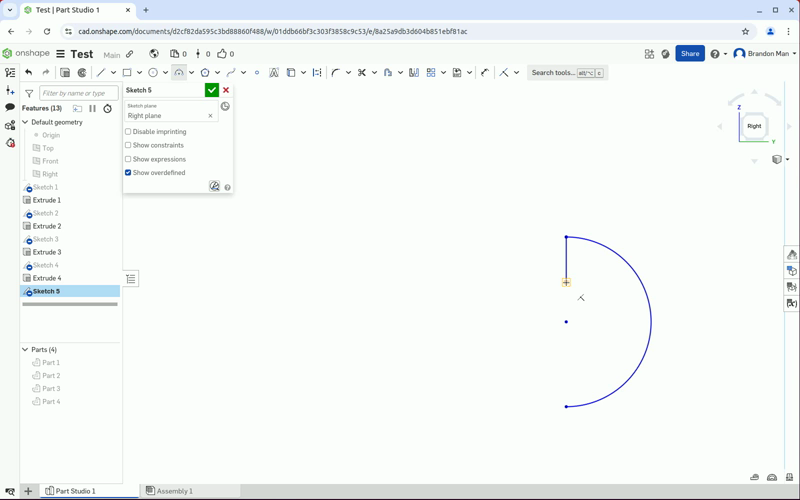
scroll(-6)
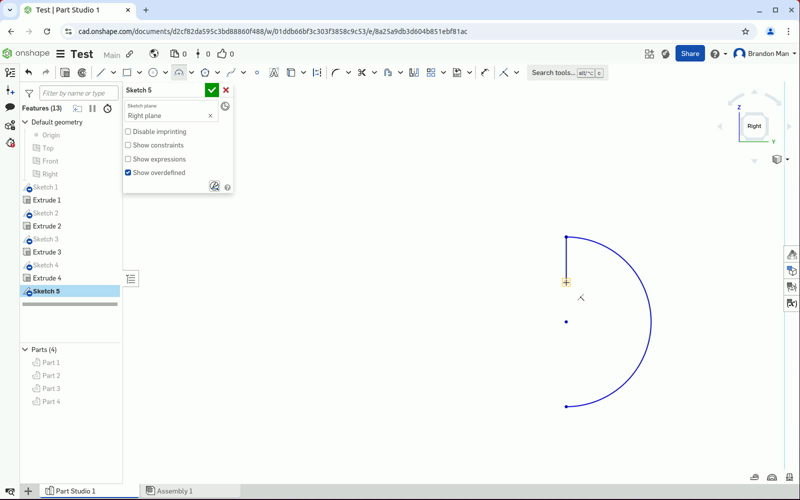
scroll(-6)
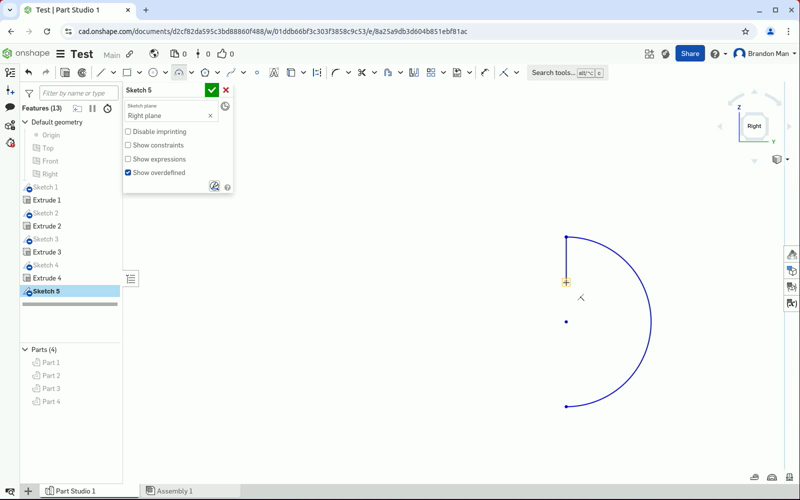
scroll(-6)
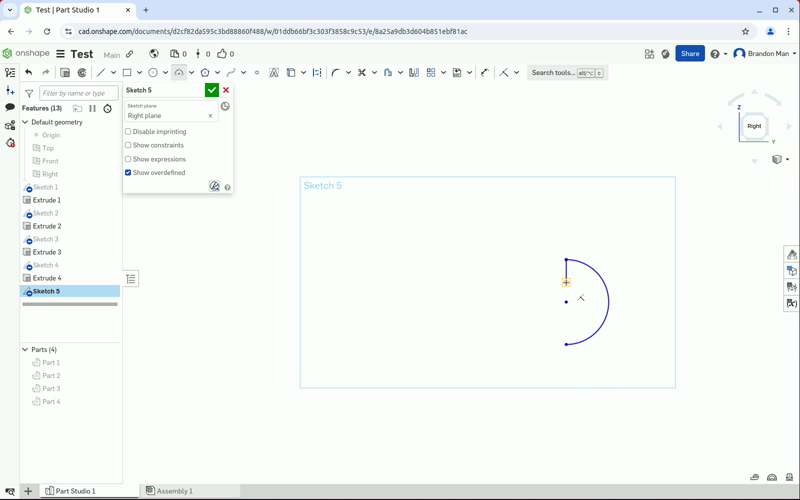
scroll(-6)
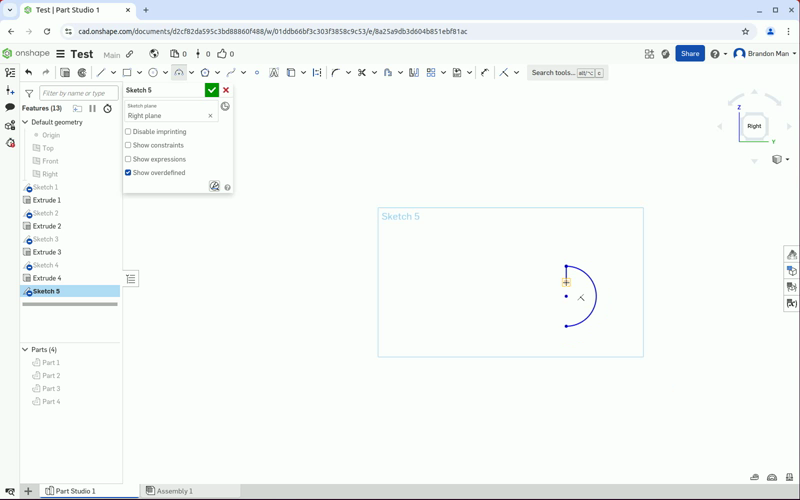
scroll(-6)
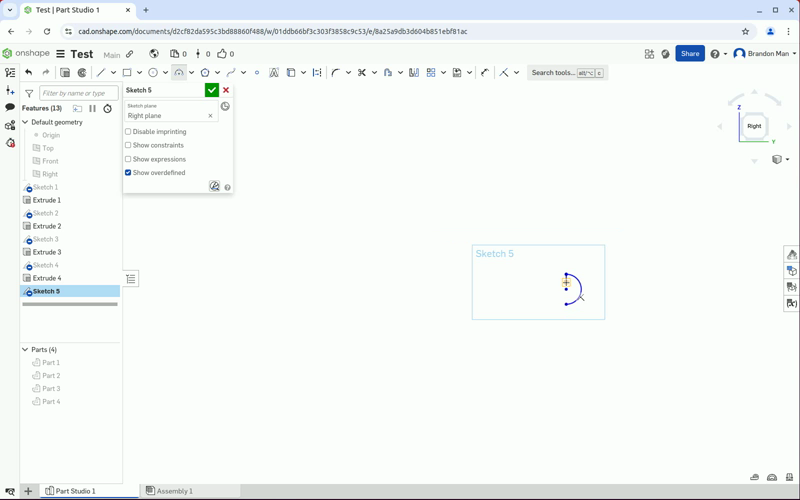
scroll(-6)
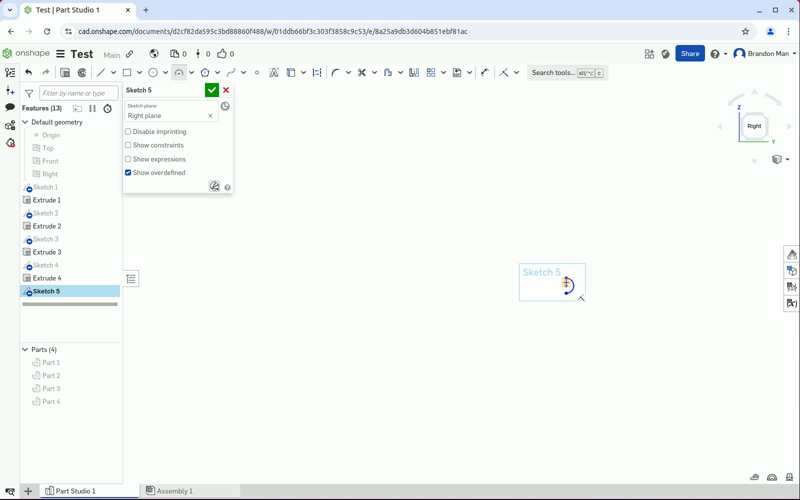
key_down(shift)
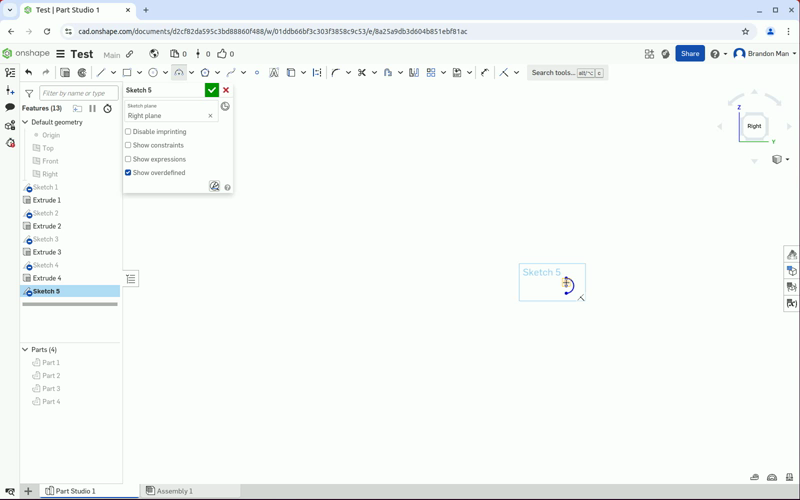
mouse_move(566, 289)
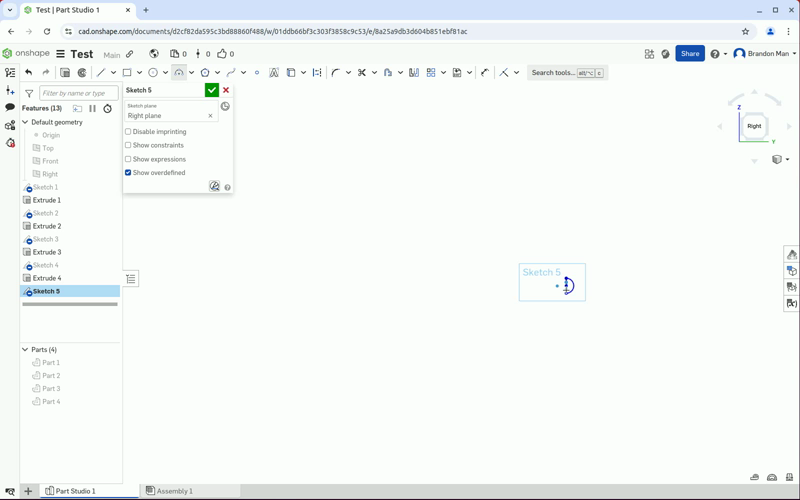
scroll(6)
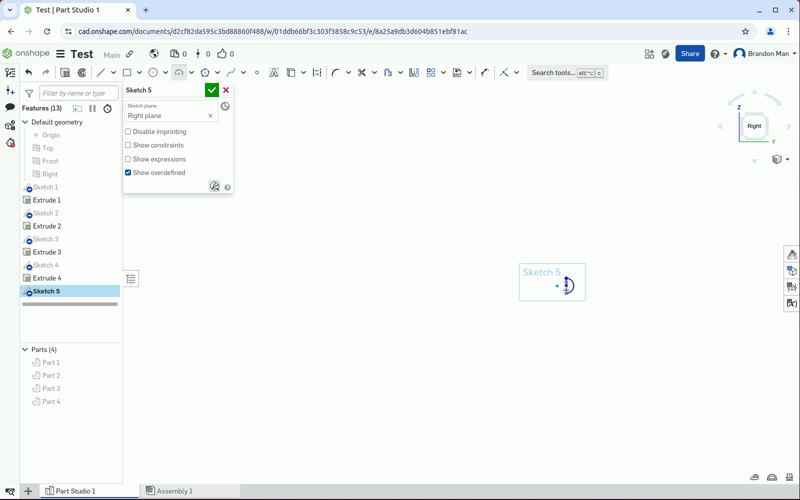
scroll(6)
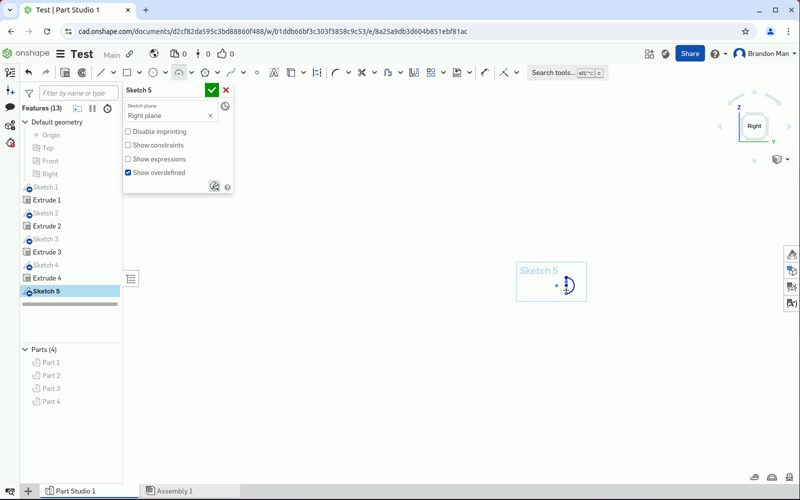
scroll(6)
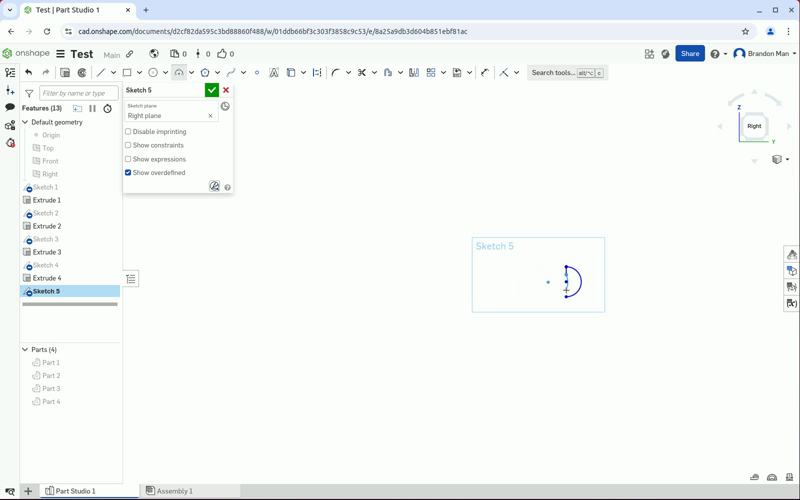
scroll(6)
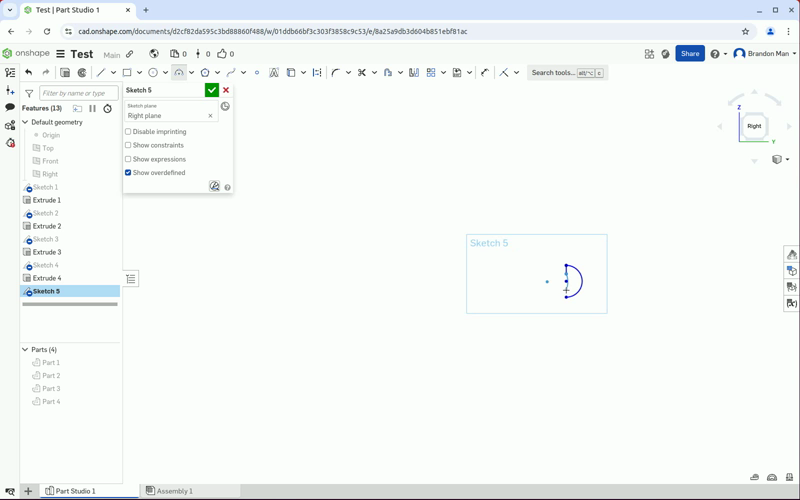
scroll(6)
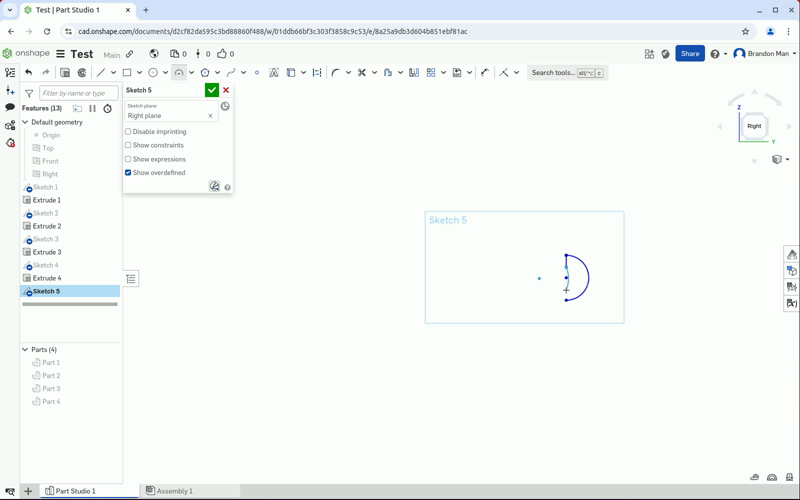
scroll(6)
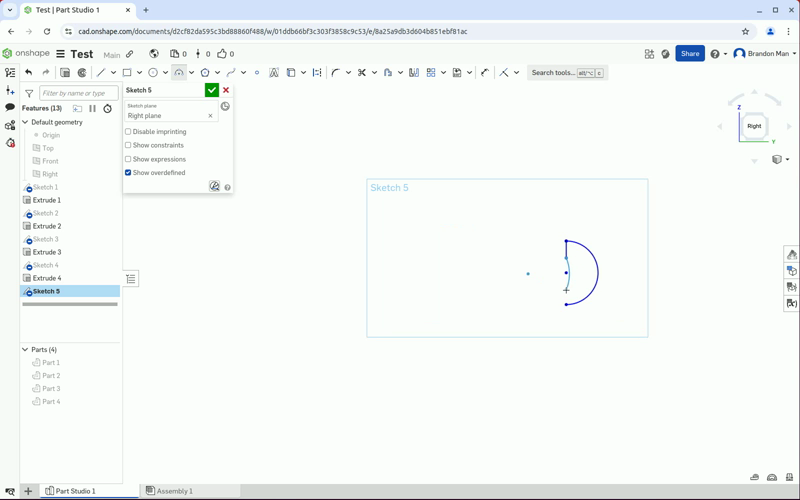
scroll(6)
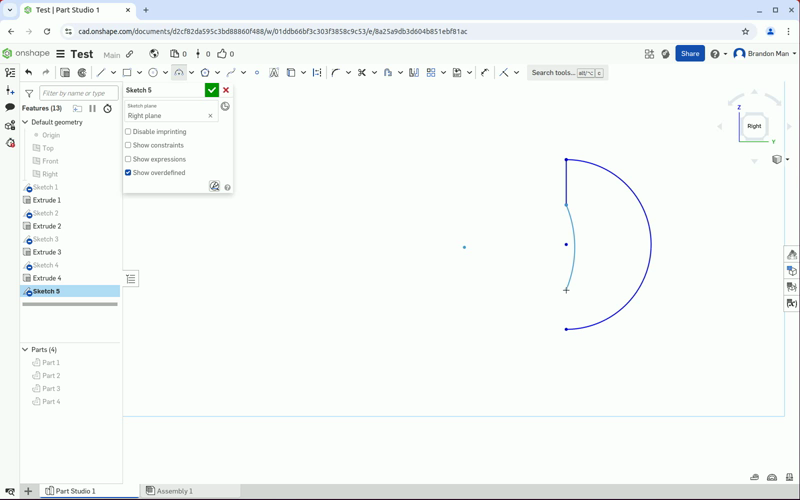
click(566, 289)
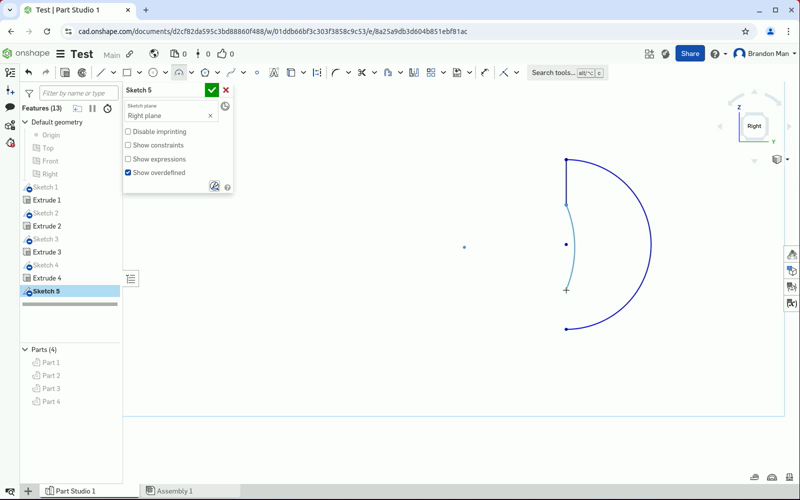
scroll(-6)
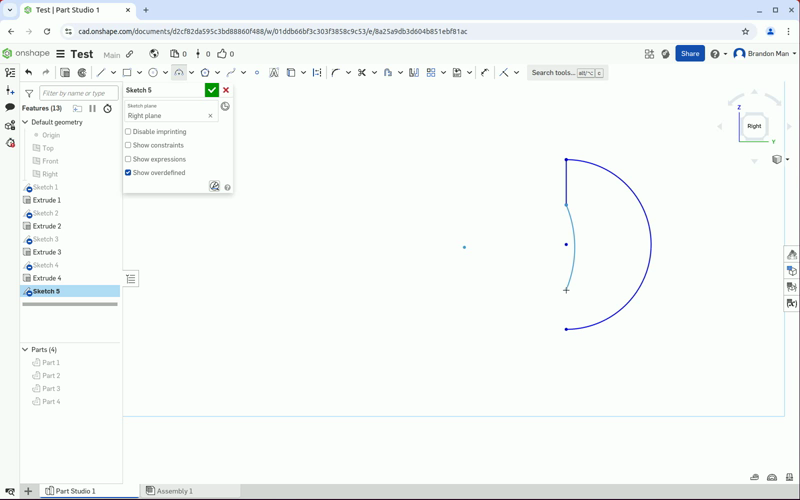
scroll(-6)
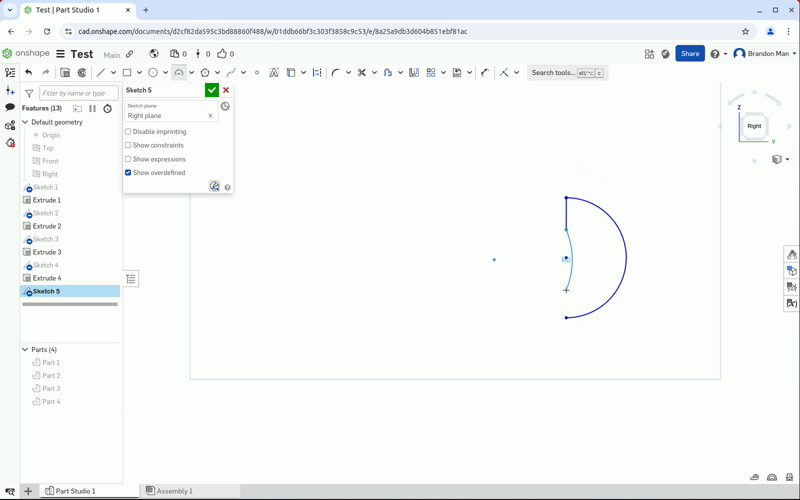
scroll(-6)
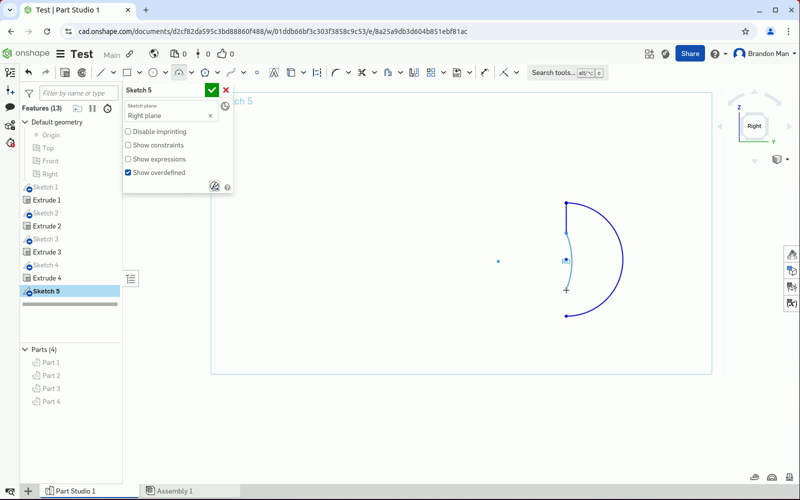
scroll(-6)
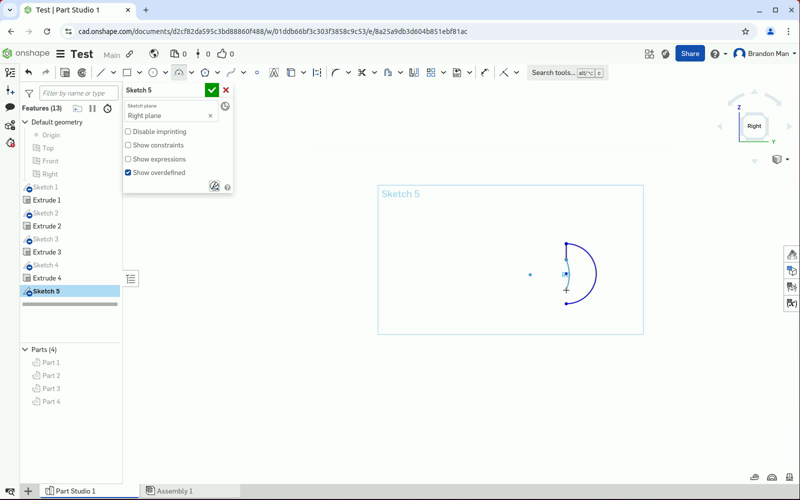
scroll(-6)
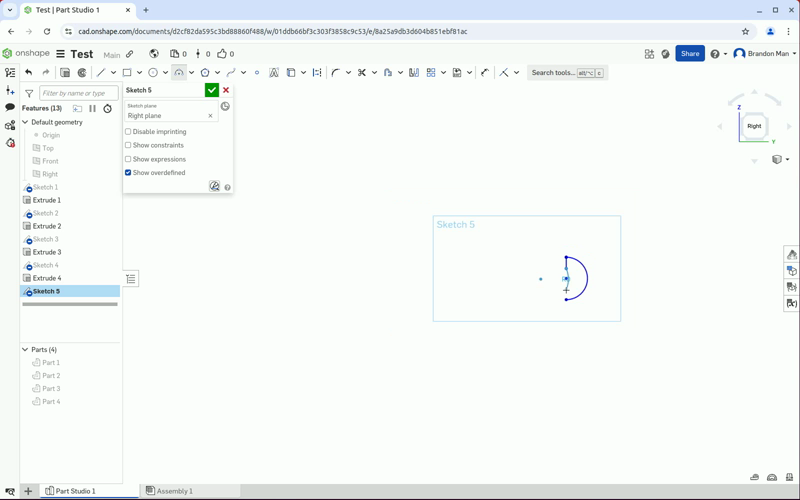
scroll(-6)
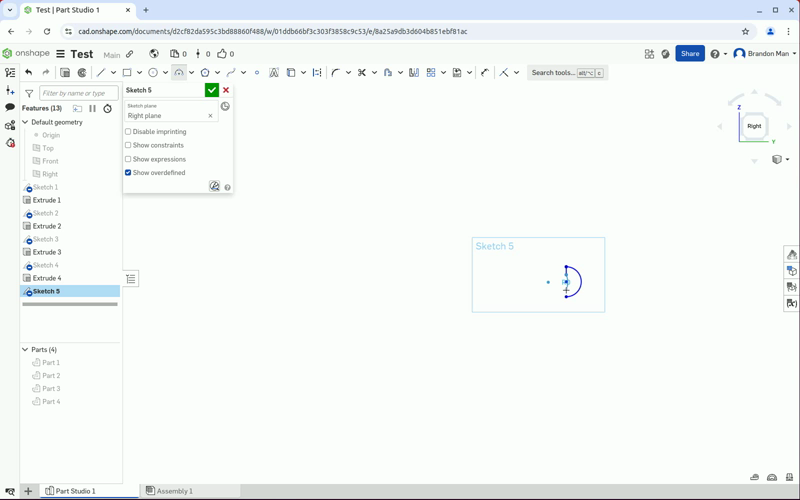
scroll(-6)
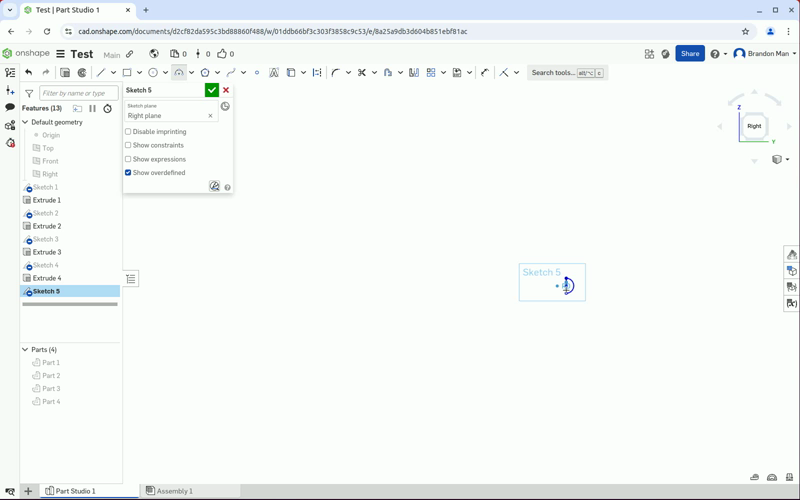
mouse_move(570, 285)
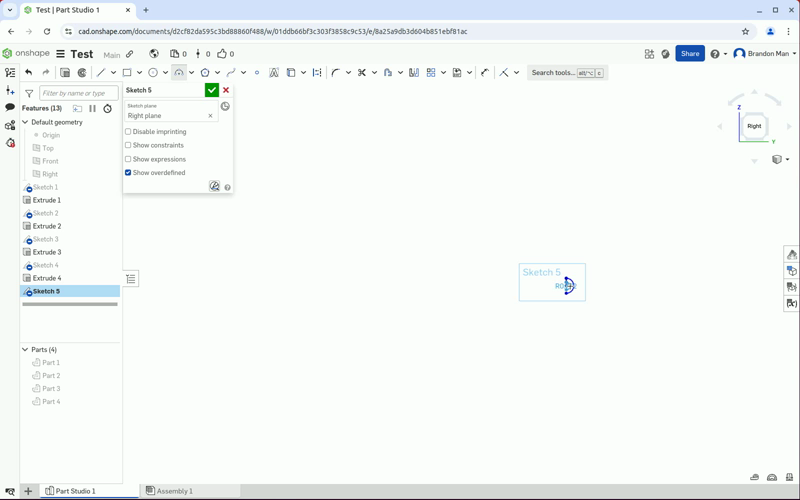
scroll(6)
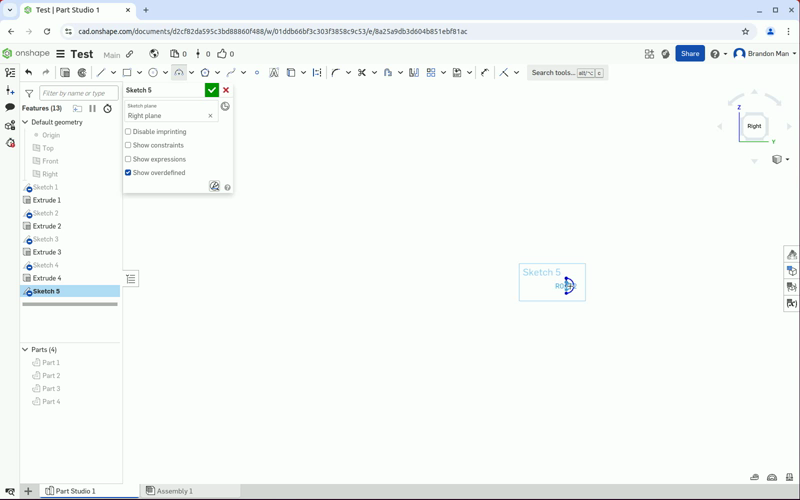
scroll(6)
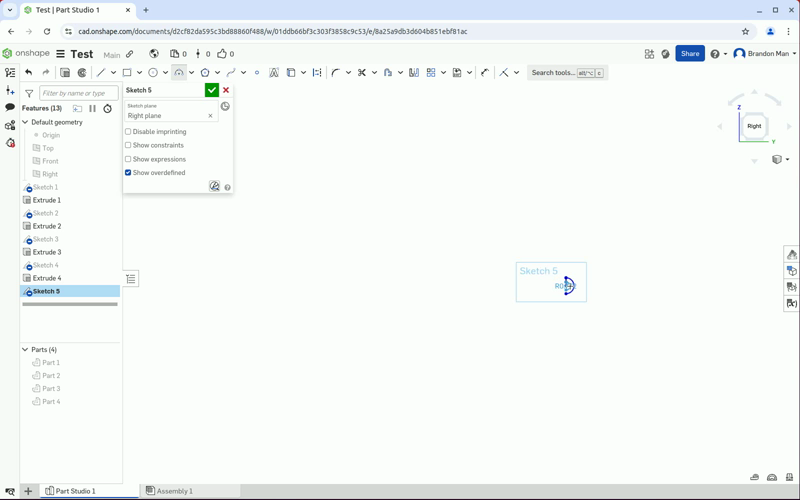
scroll(6)
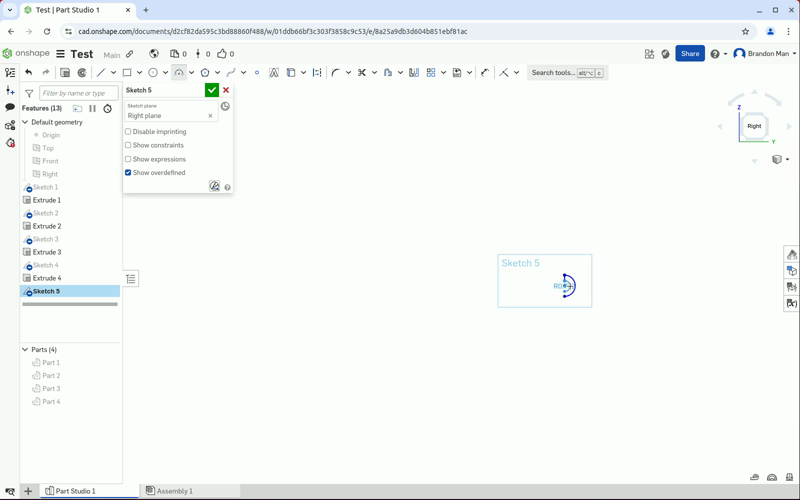
scroll(6)
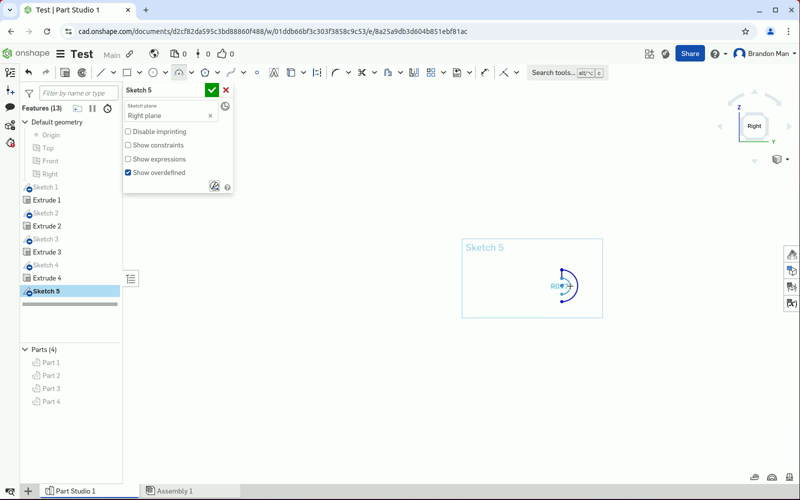
scroll(6)
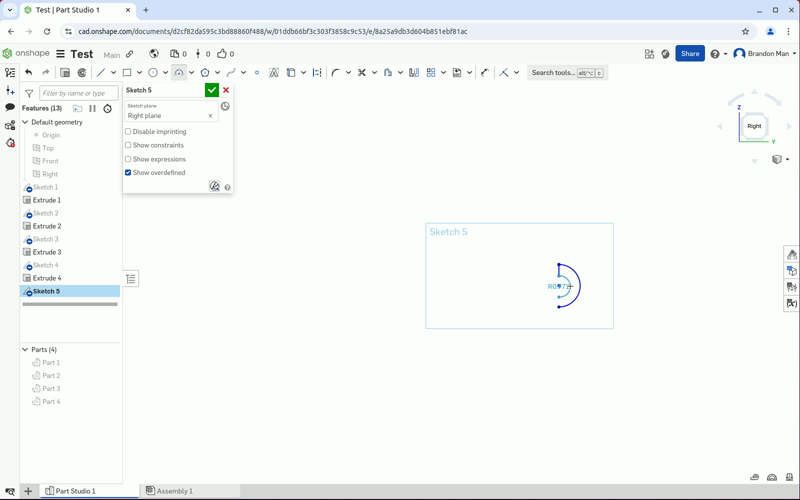
scroll(6)
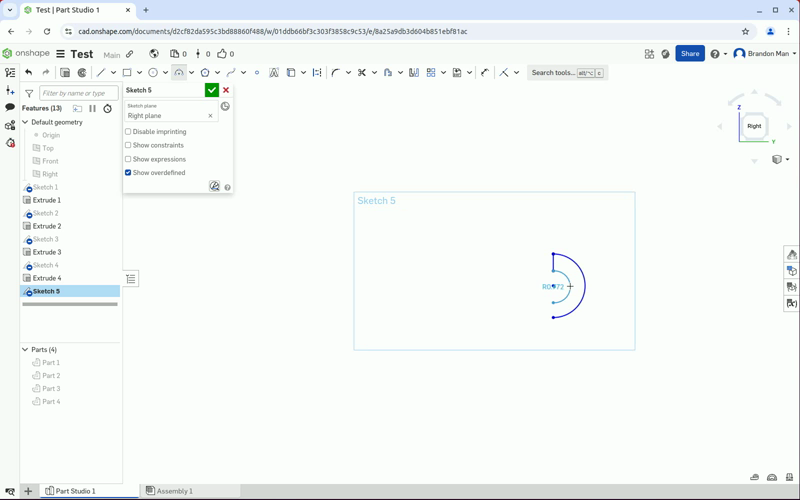
scroll(6)
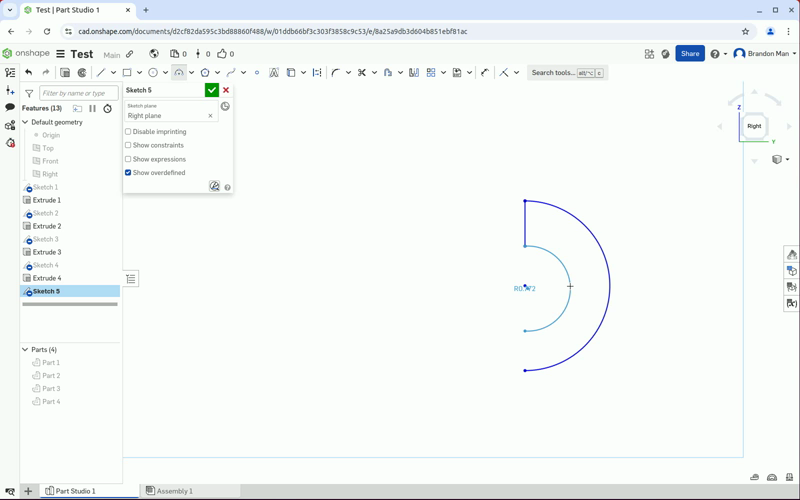
click(570, 285)
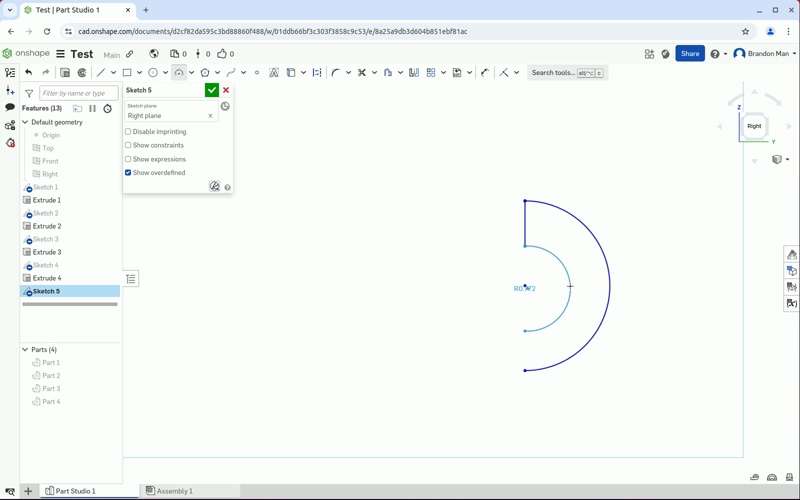
scroll(-6)
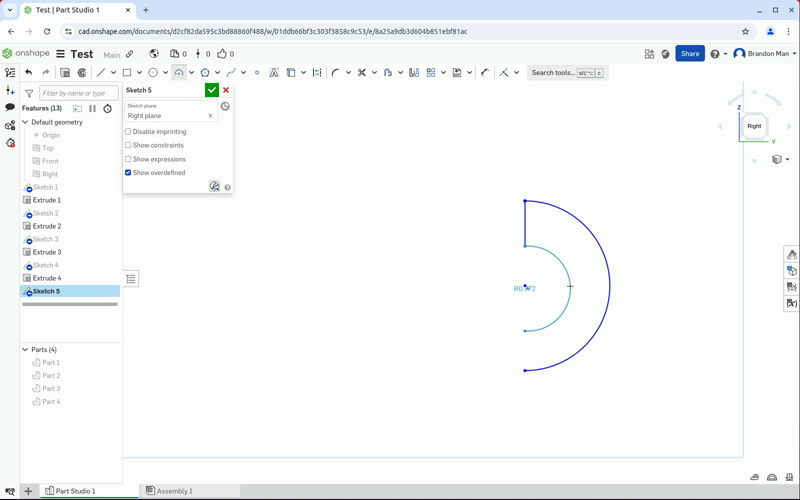
scroll(-6)
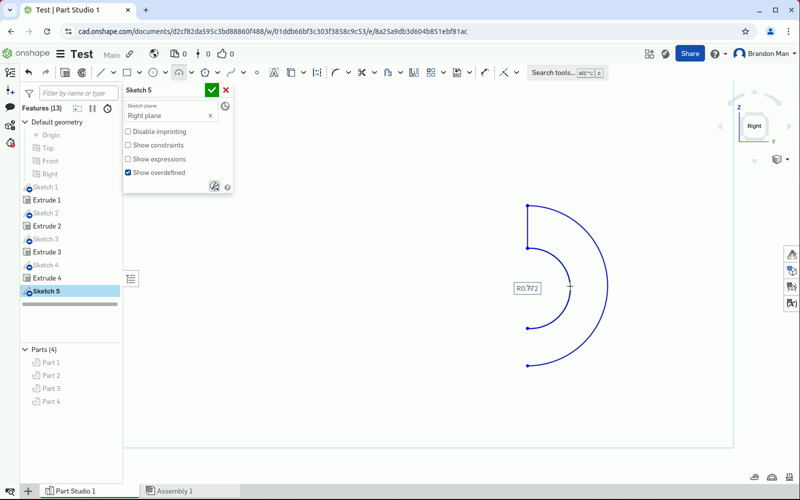
scroll(-6)
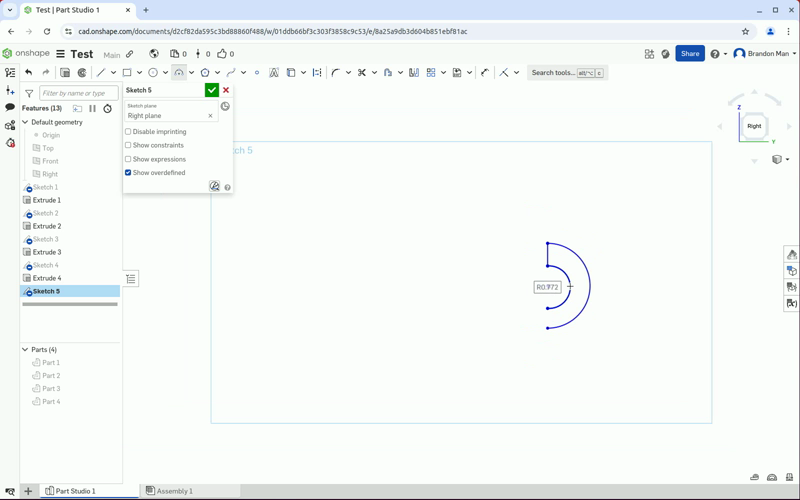
scroll(-6)
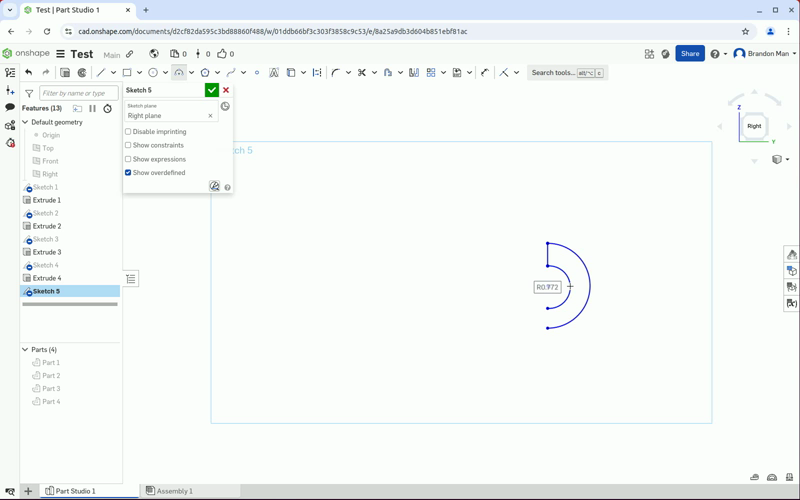
scroll(-6)
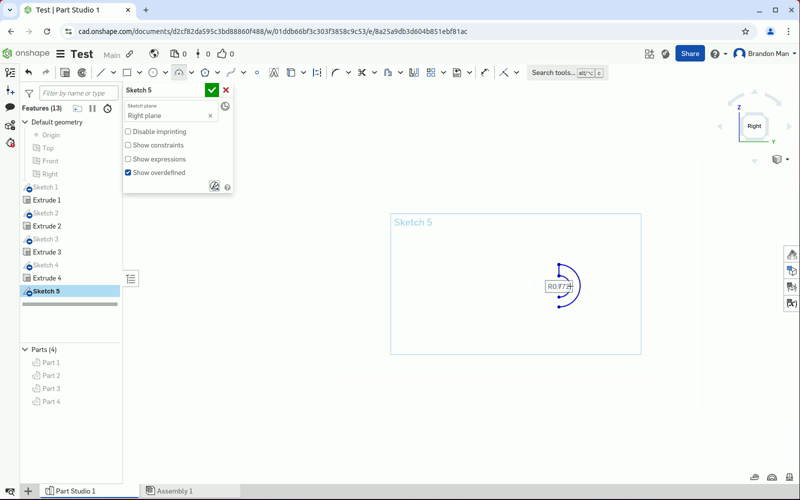
scroll(-6)
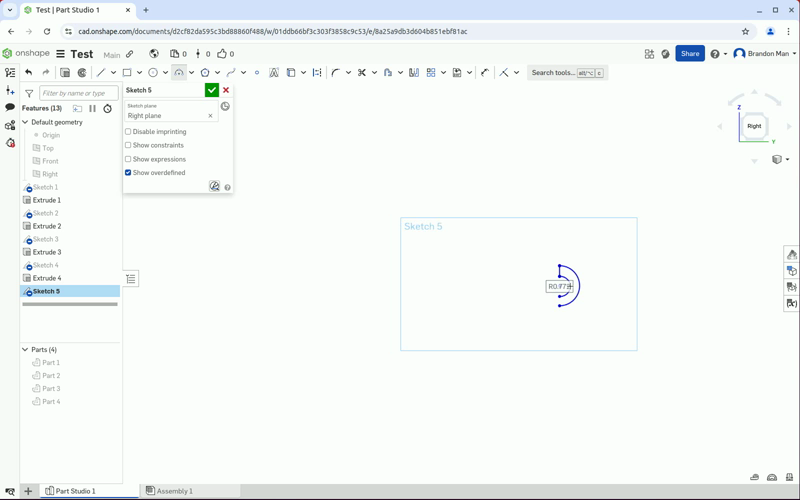
scroll(-6)
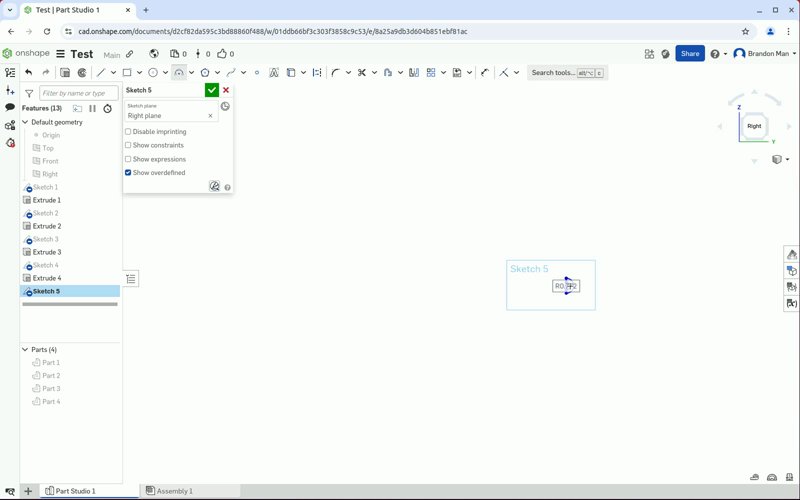
key_up(shift)
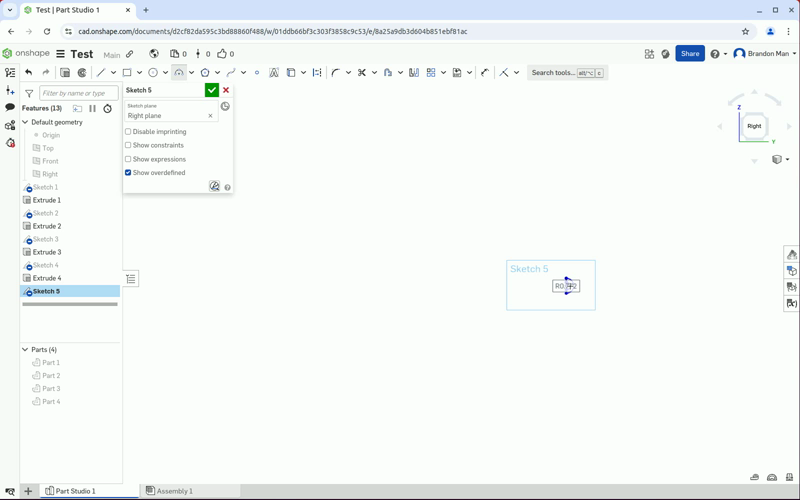
key(esc)
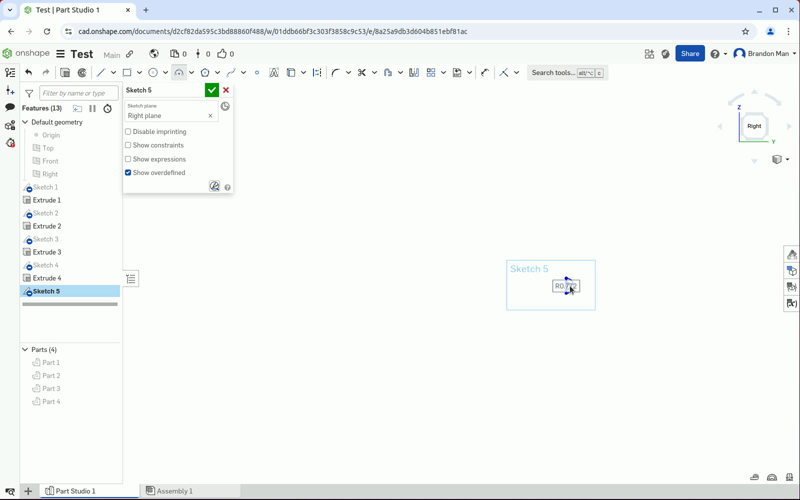
key(l)
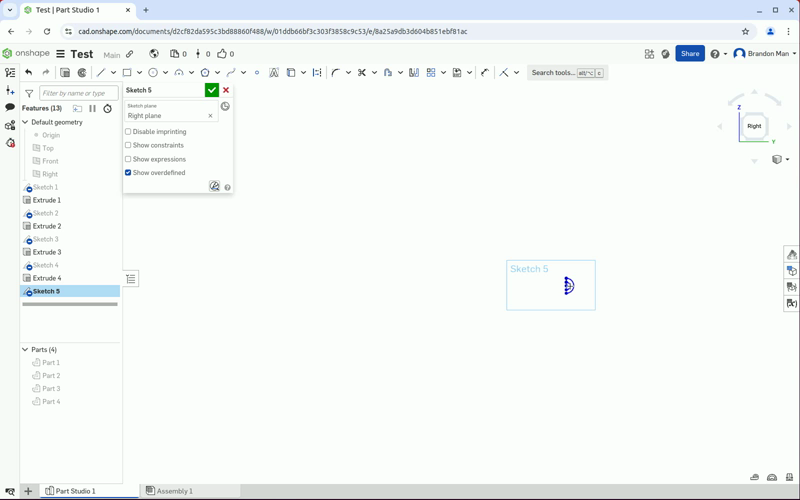
mouse_move(566, 289)
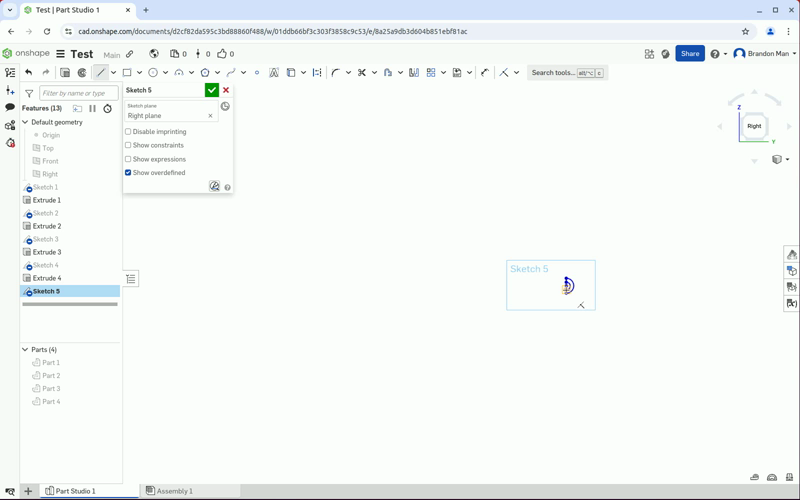
scroll(6)
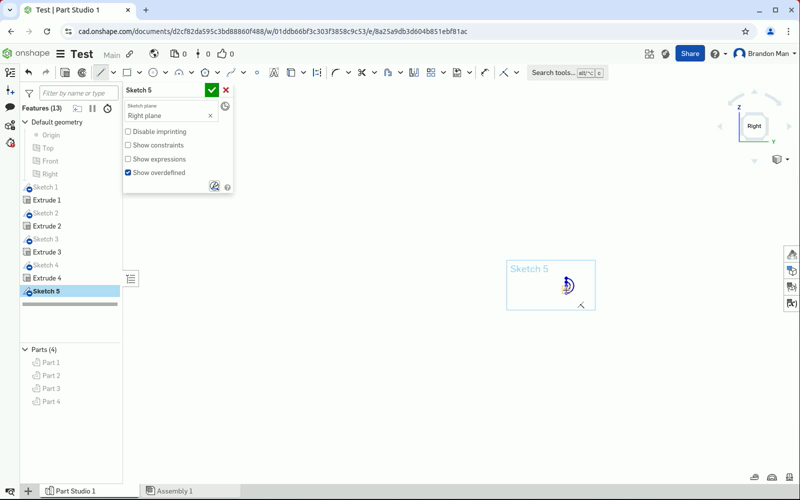
scroll(6)
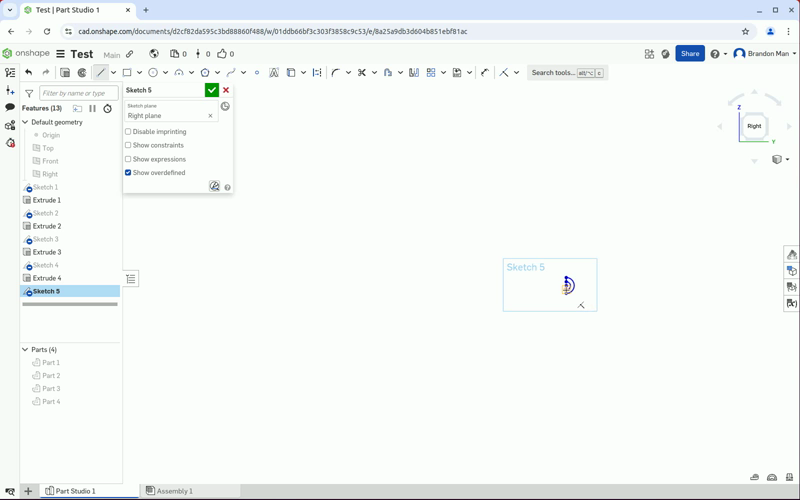
scroll(6)
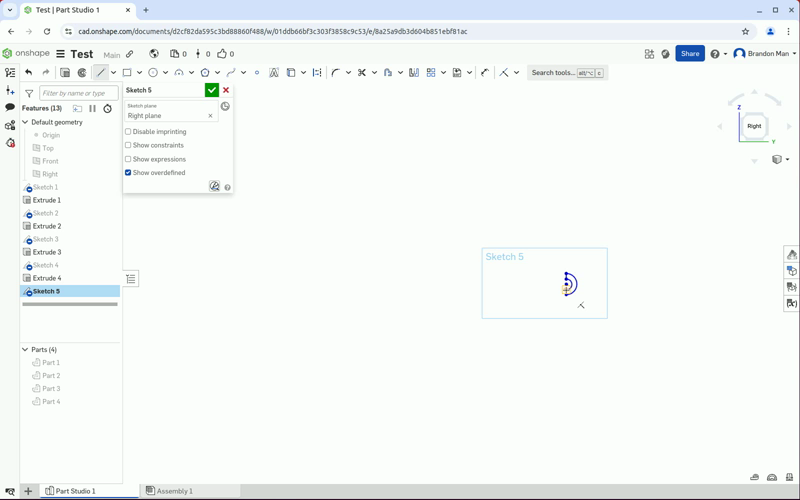
scroll(6)
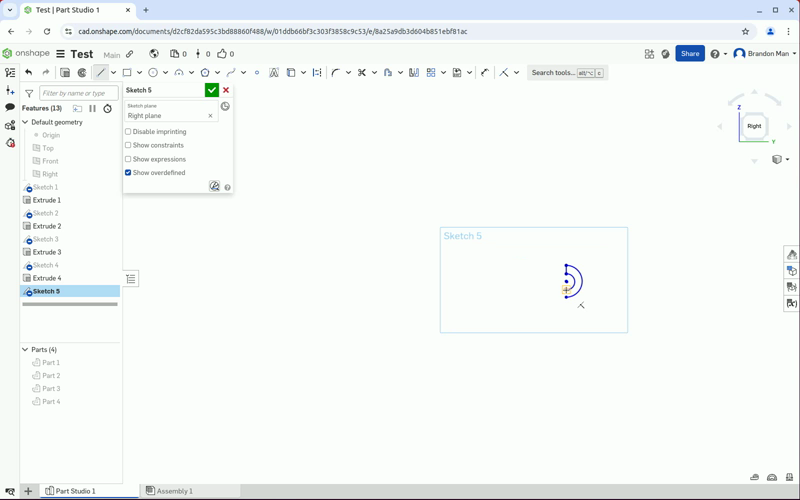
scroll(6)
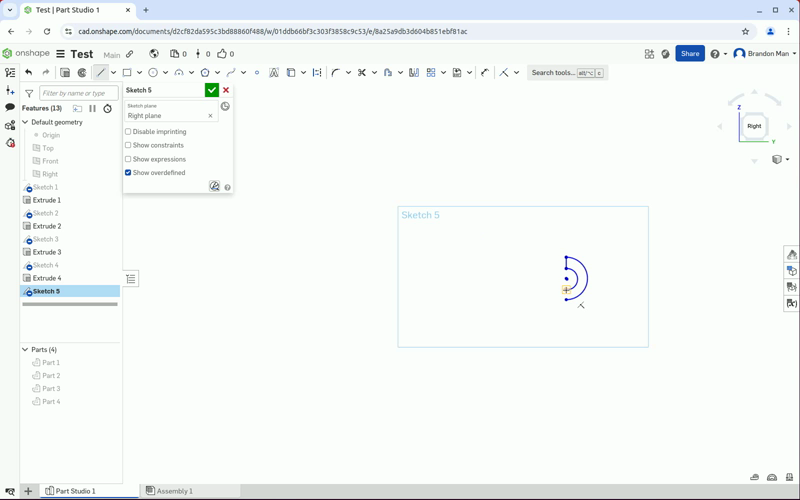
scroll(6)
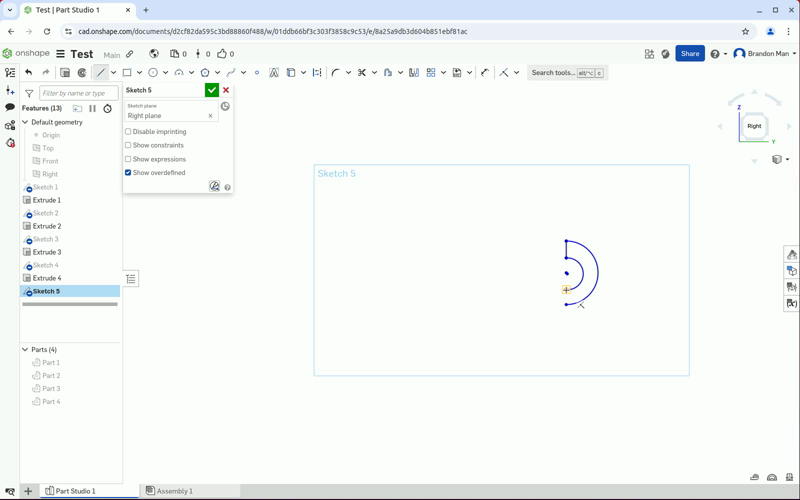
scroll(6)
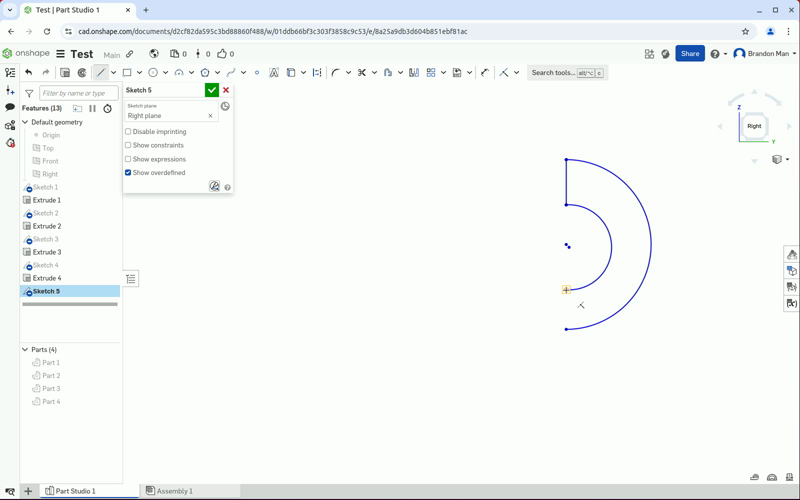
click(566, 289)
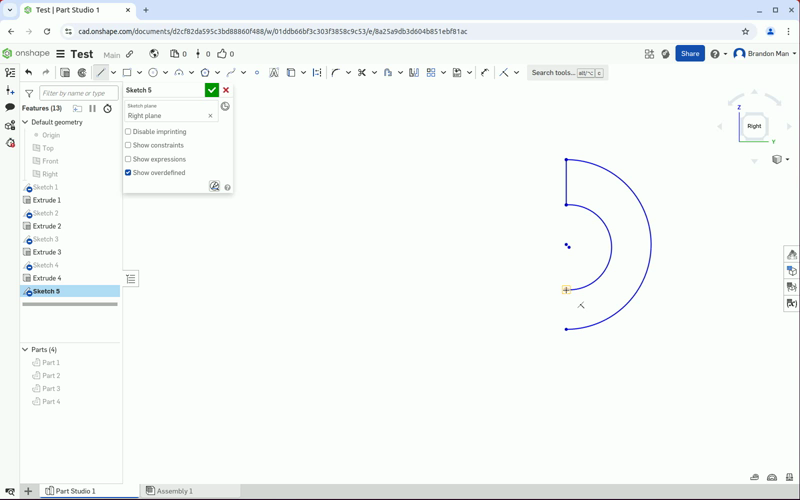
scroll(-6)
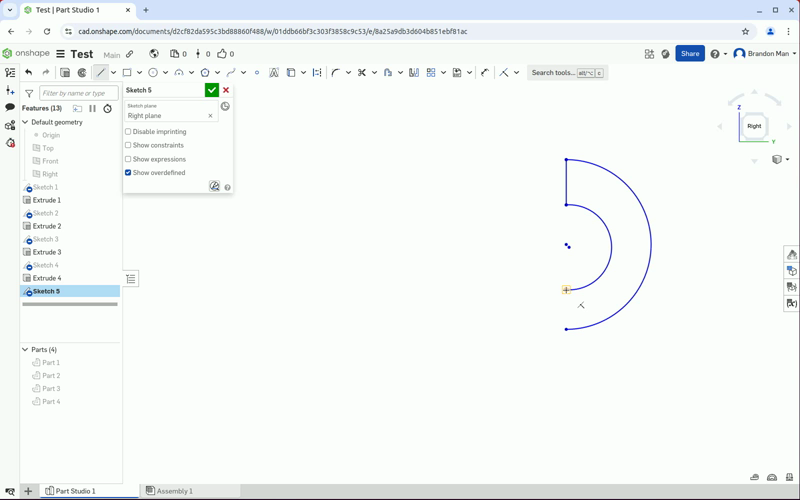
scroll(-6)
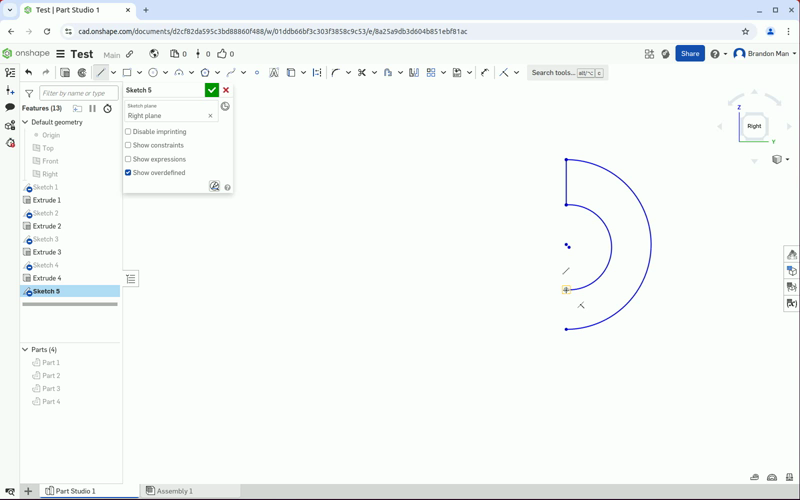
scroll(-6)
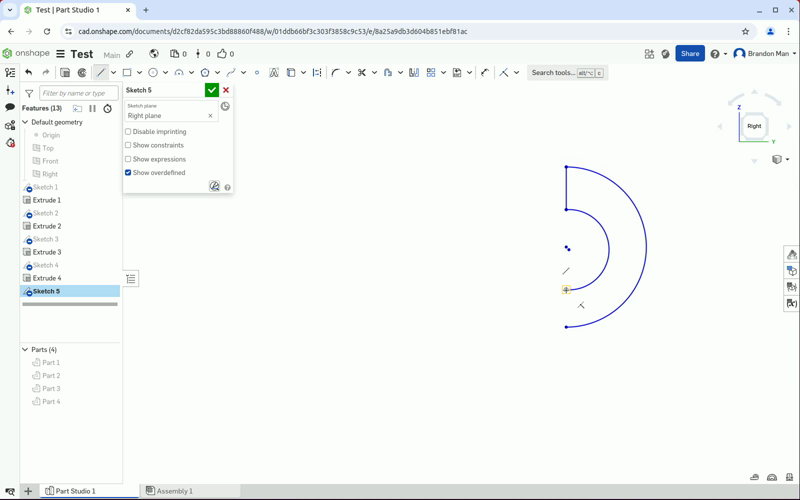
scroll(-6)
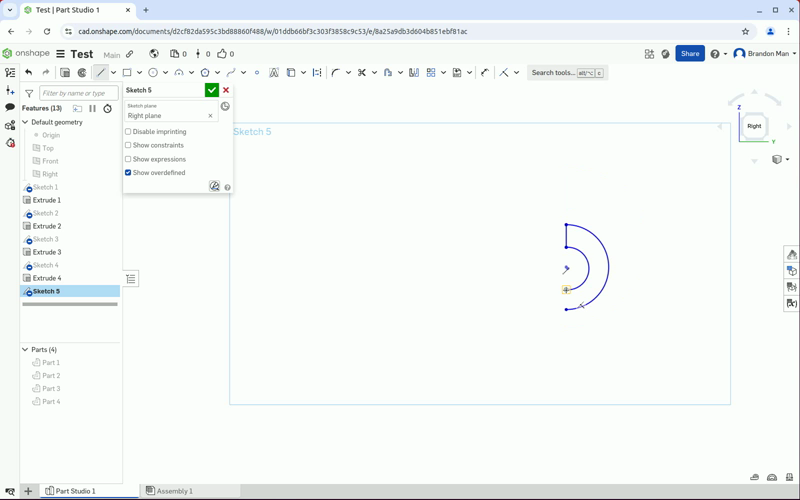
scroll(-6)
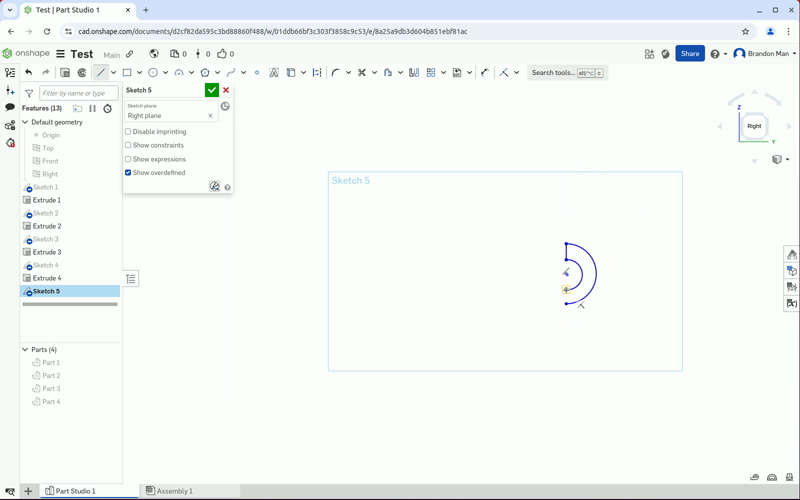
scroll(-6)
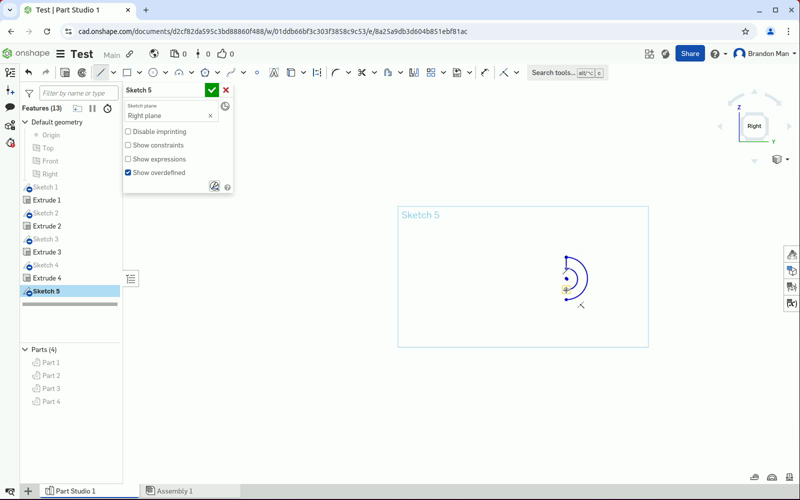
scroll(-6)
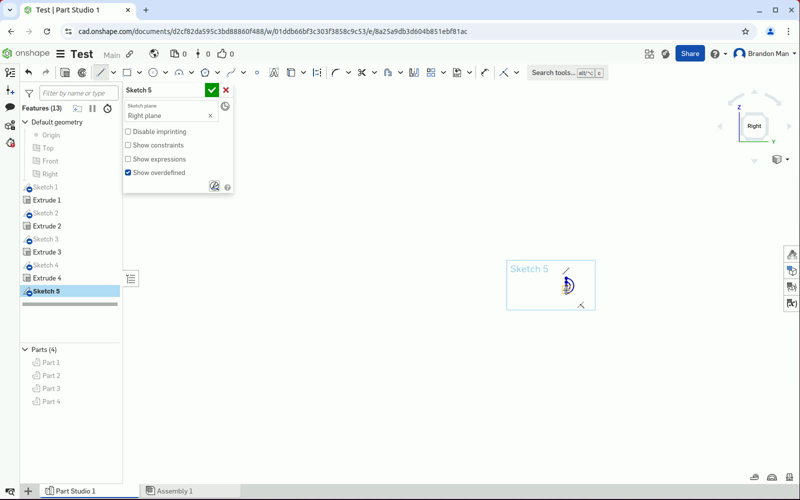
mouse_move(589, 289)
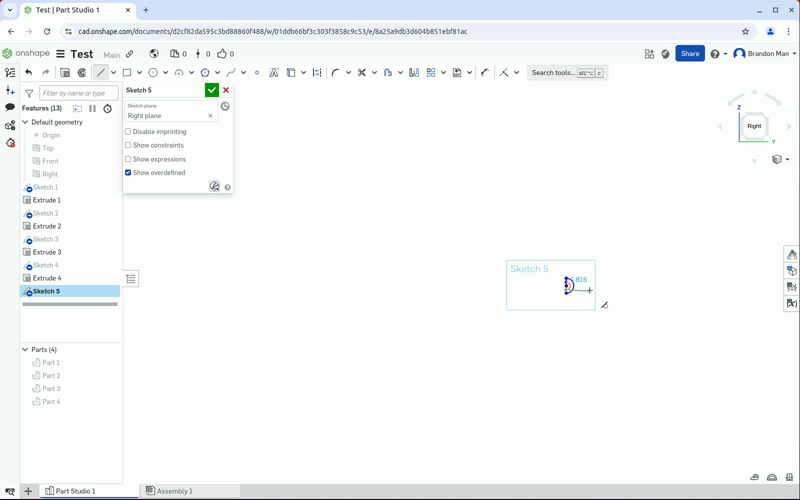
key_down(shift)
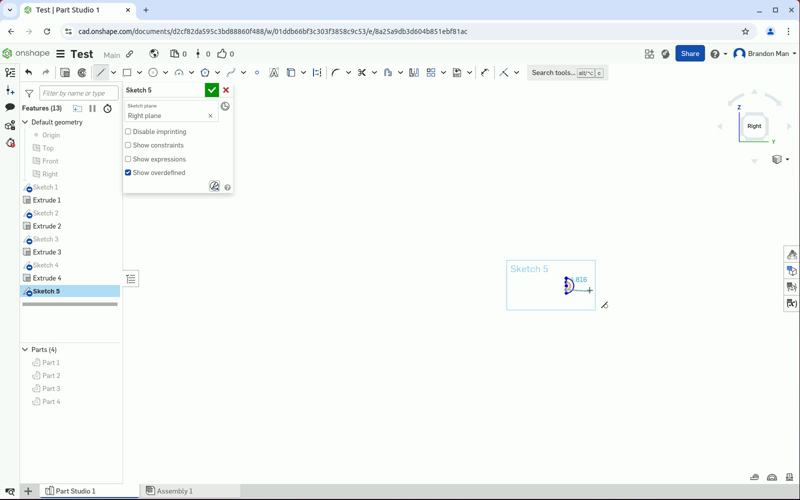
mouse_move(566, 293)
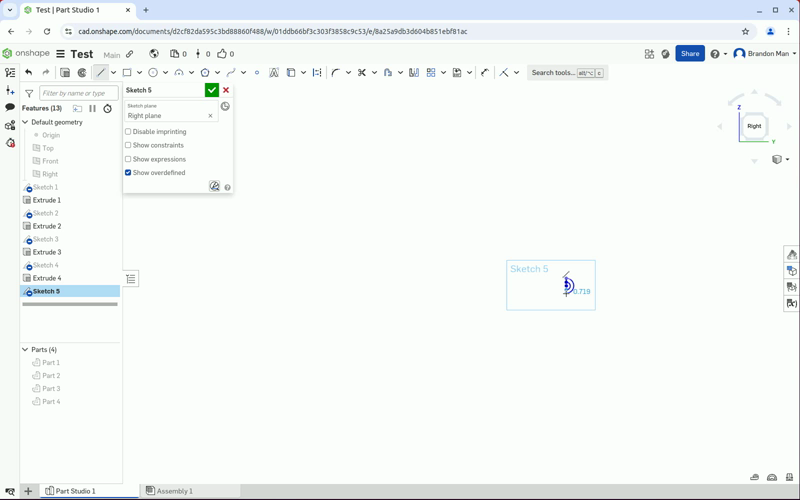
scroll(6)
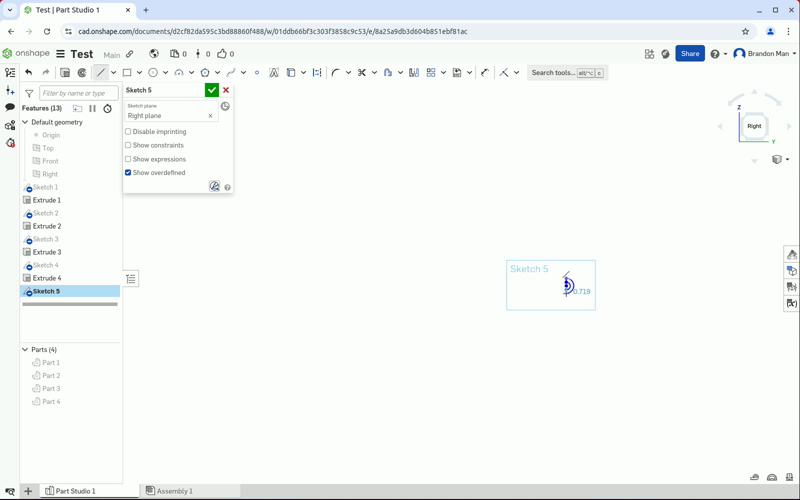
scroll(6)
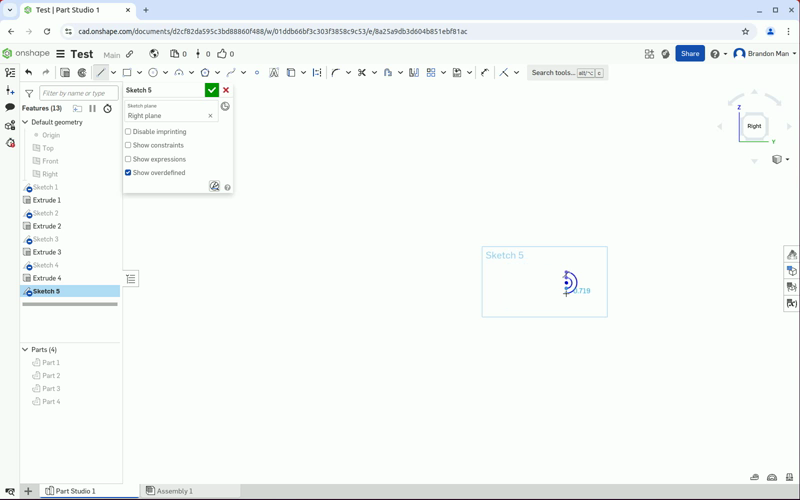
scroll(6)
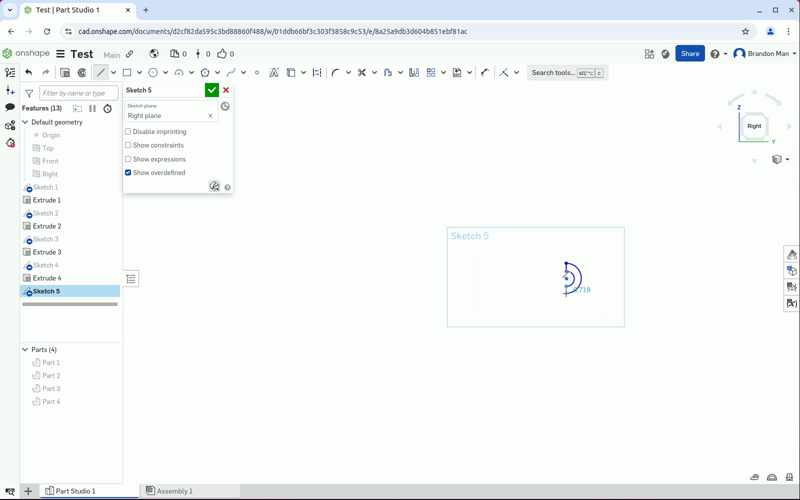
scroll(6)
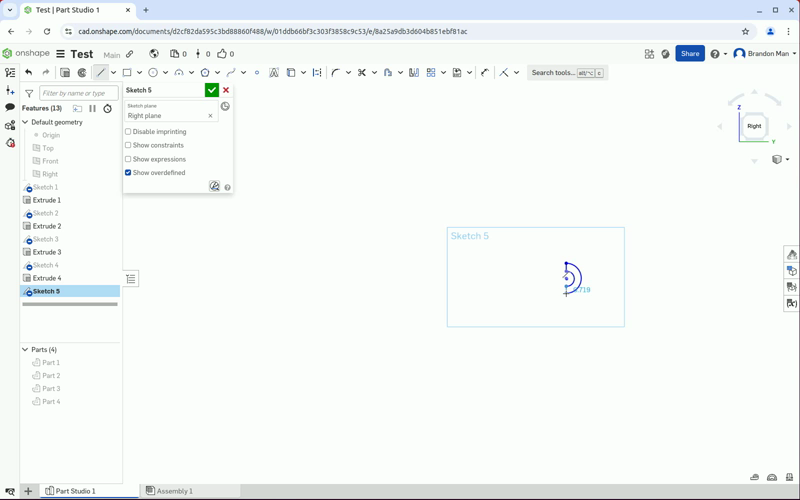
scroll(6)
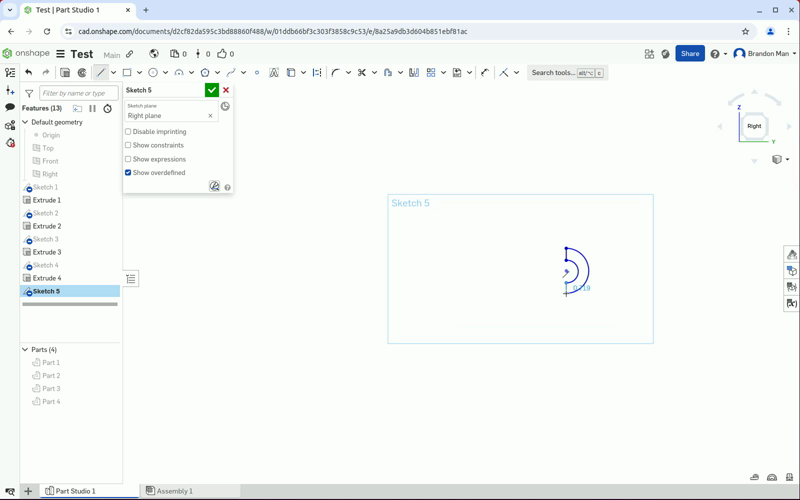
scroll(6)
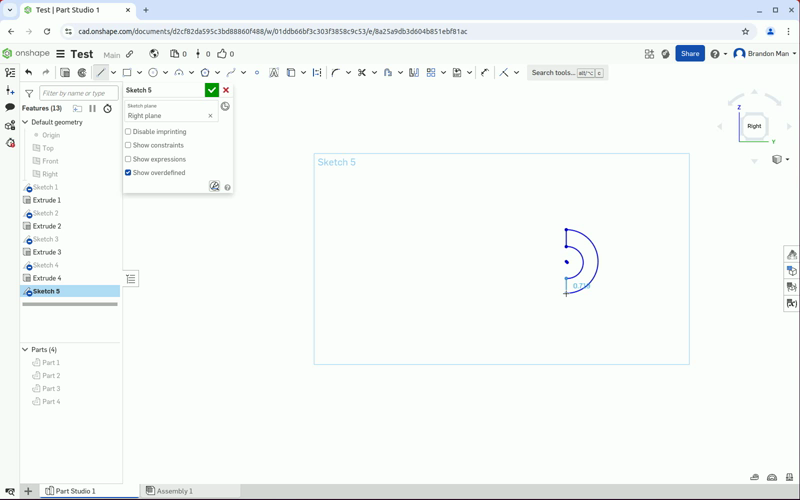
scroll(6)
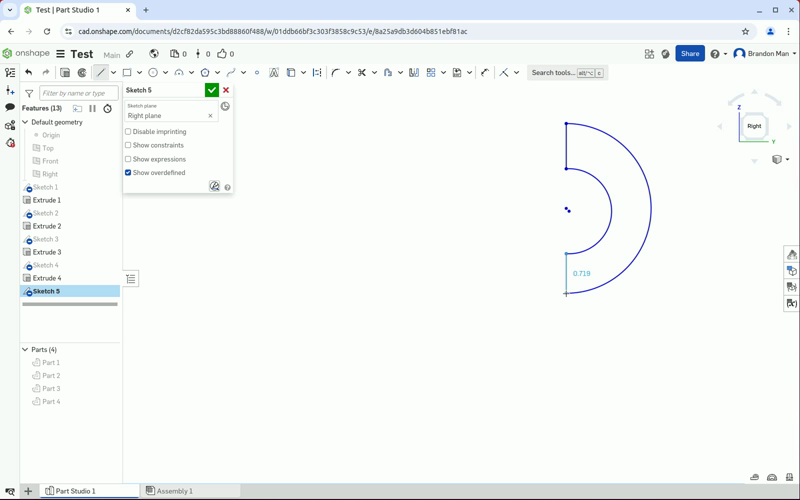
key_up(shift)
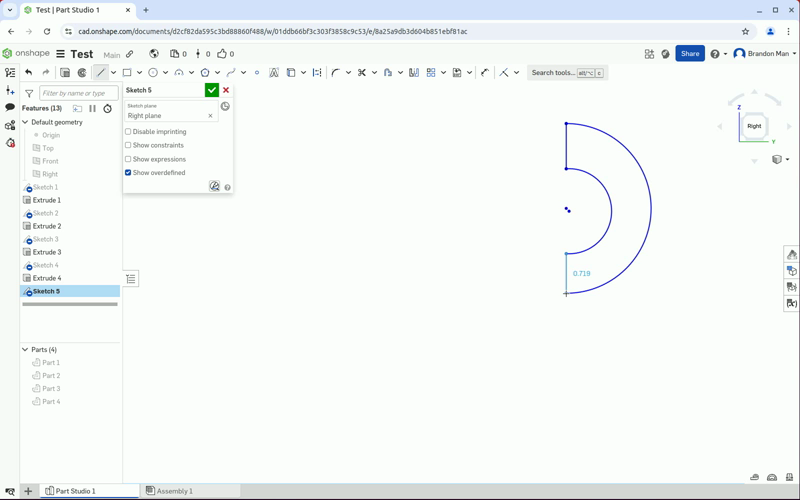
click(566, 293)
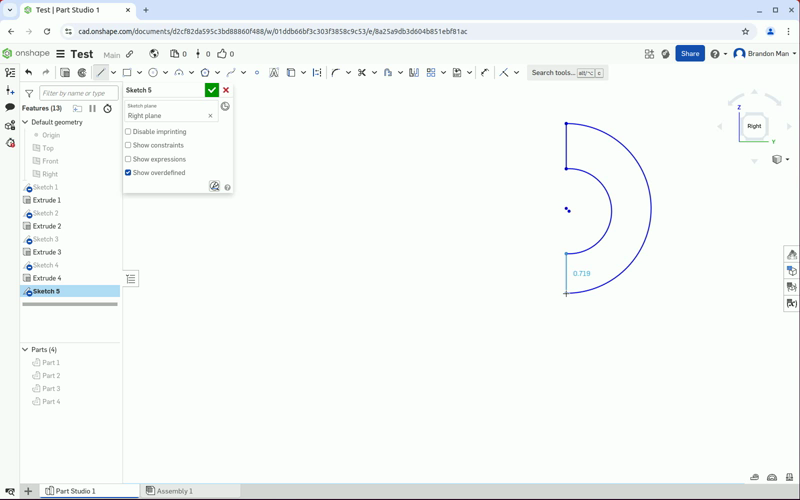
scroll(-6)
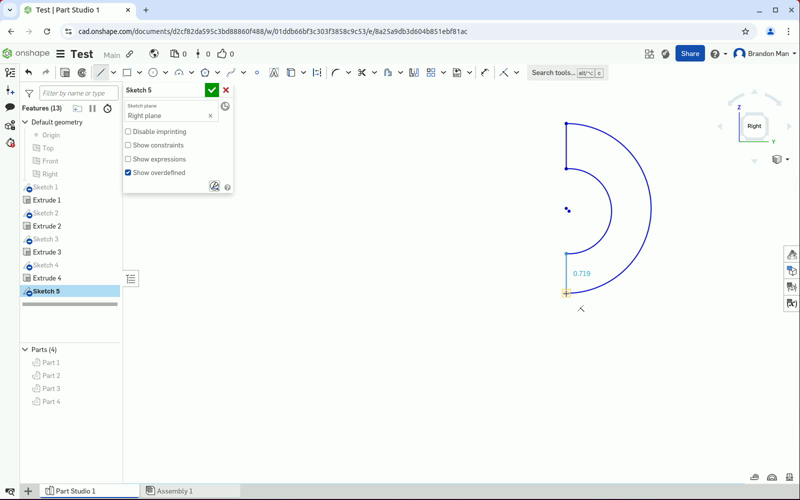
scroll(-6)
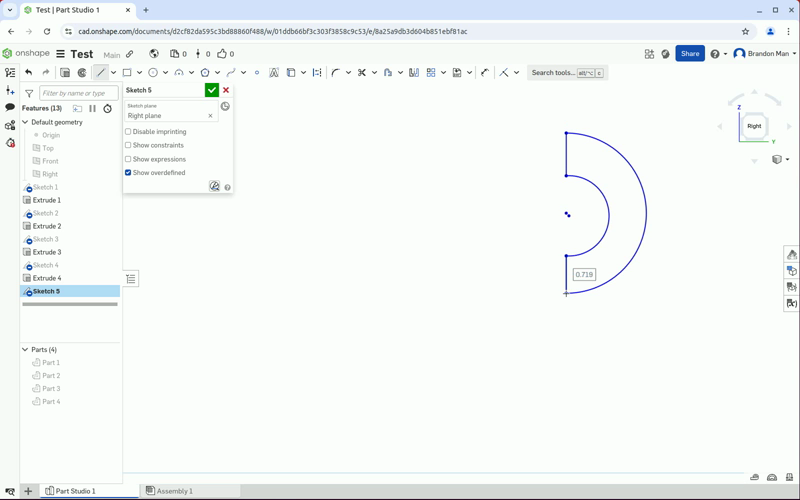
scroll(-6)
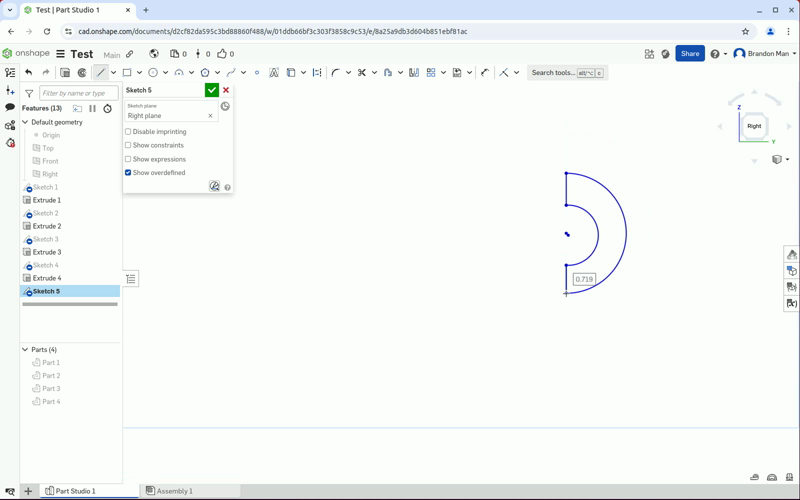
scroll(-6)
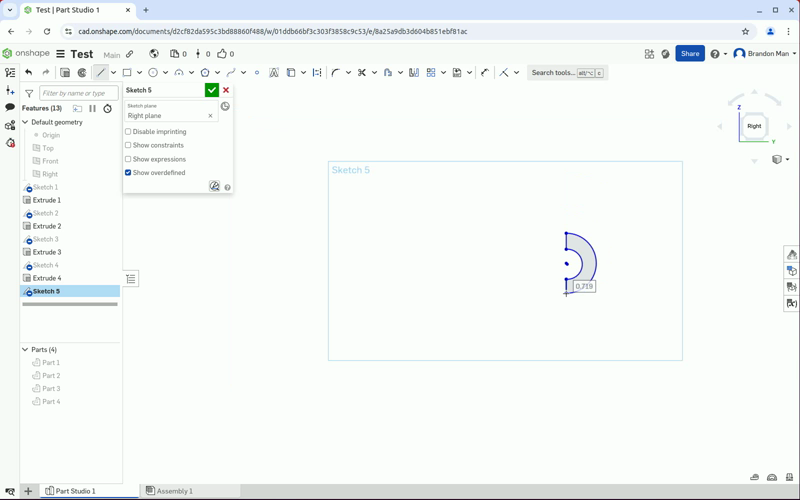
scroll(-6)
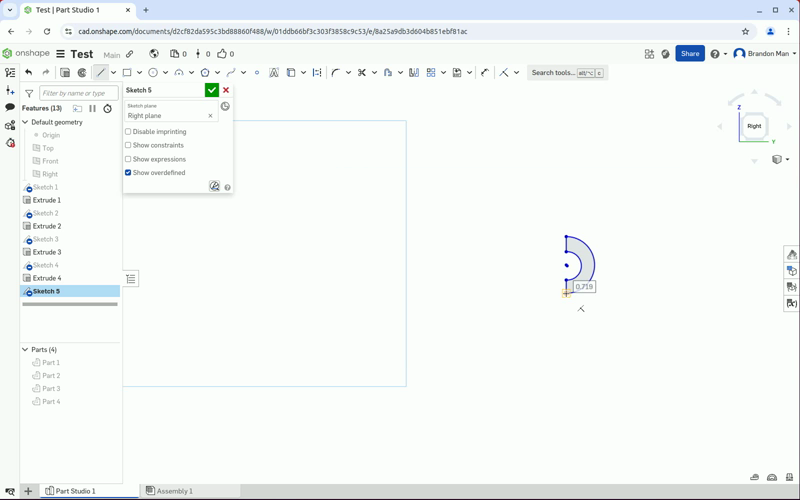
scroll(-6)
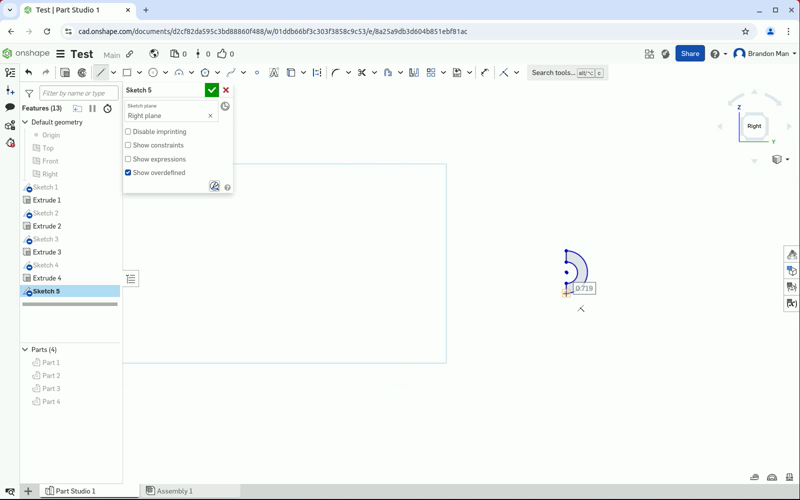
scroll(-6)
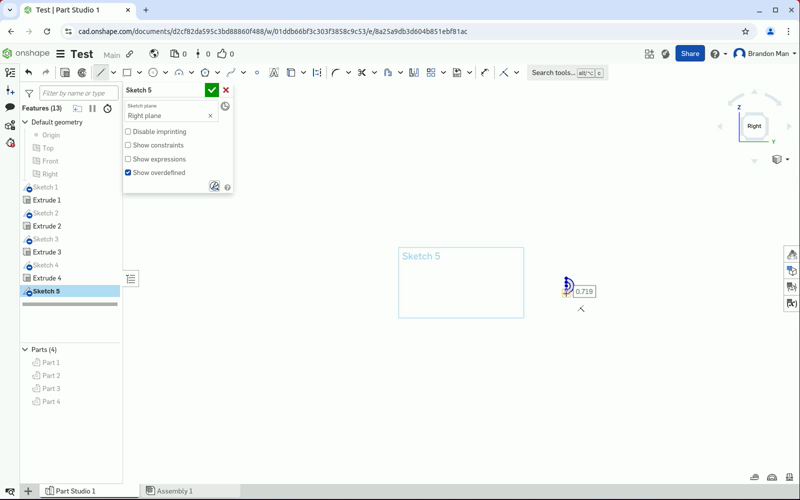
key(esc)
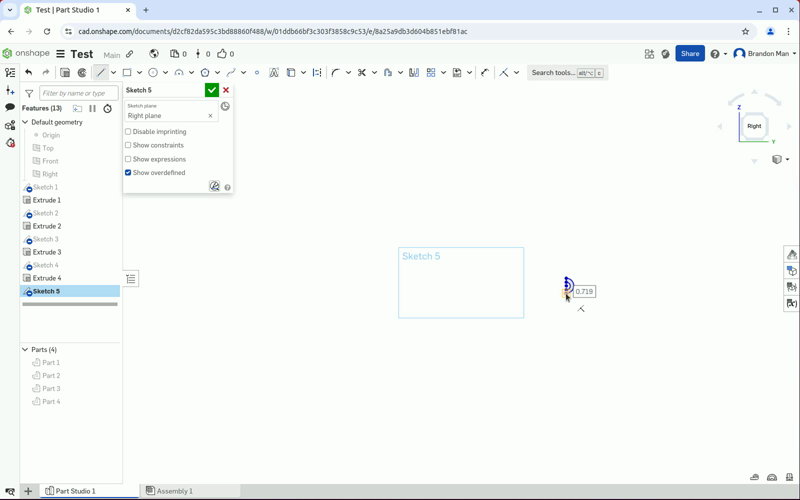
mouse_move(570, 283)
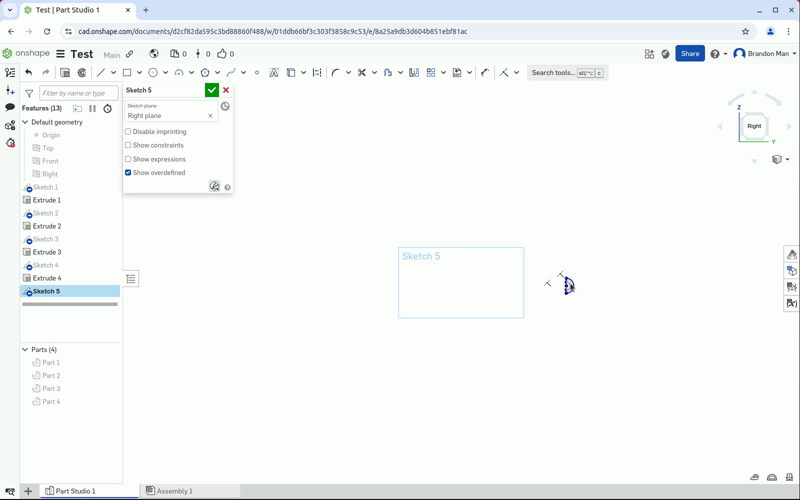
scroll(6)
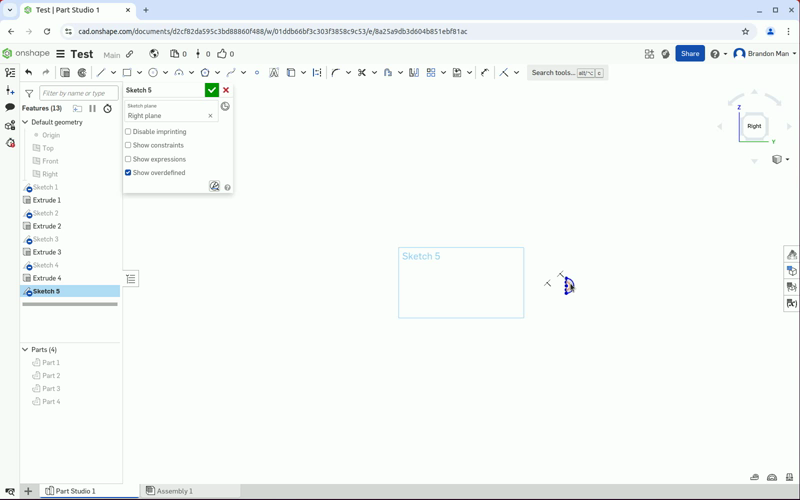
scroll(6)
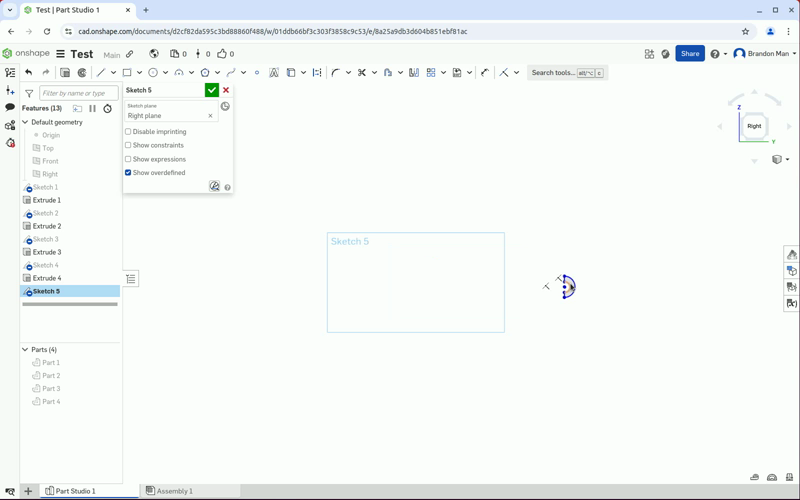
scroll(6)
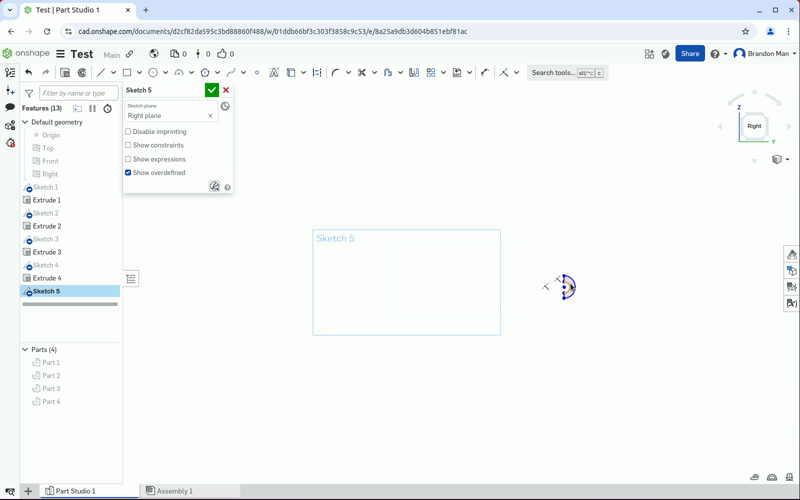
scroll(6)
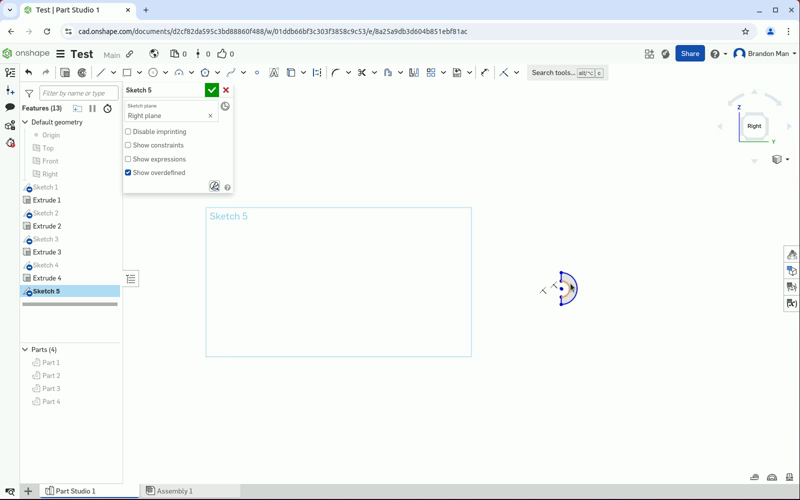
scroll(6)
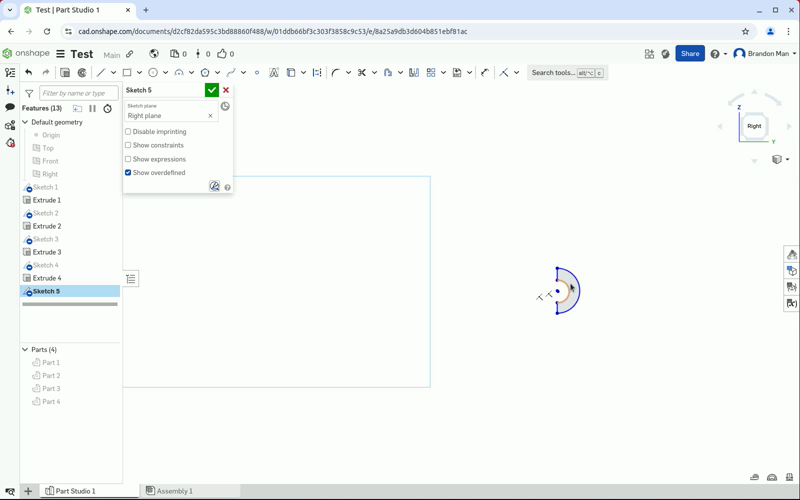
scroll(6)
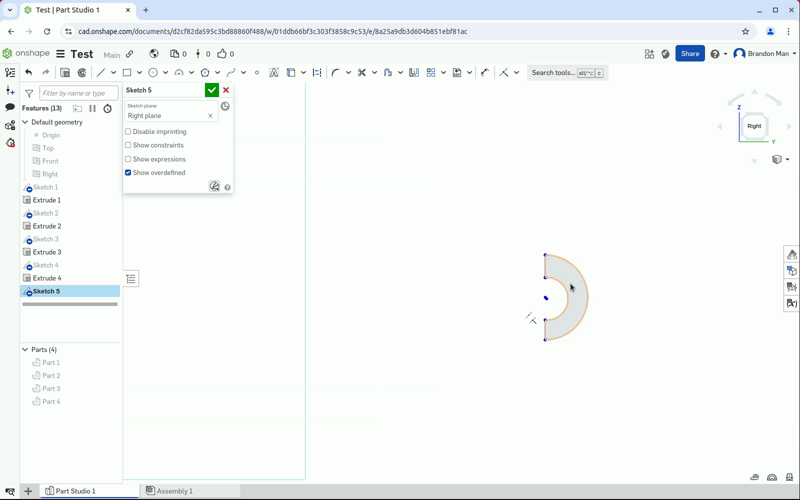
scroll(6)
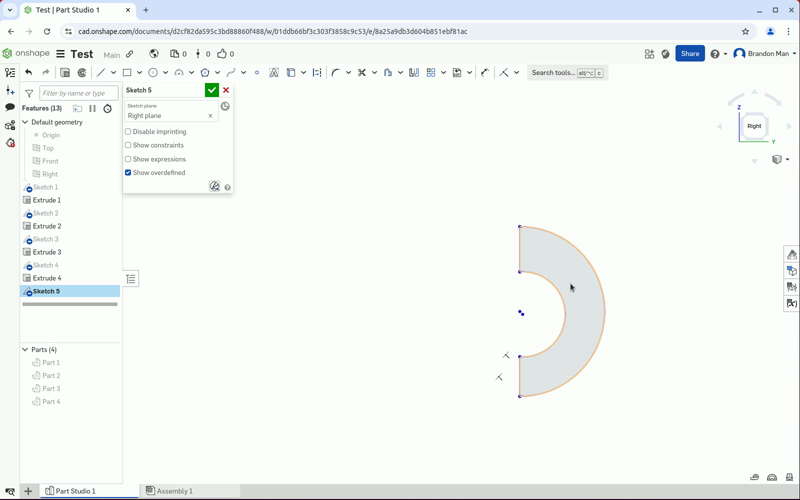
click(570, 283)
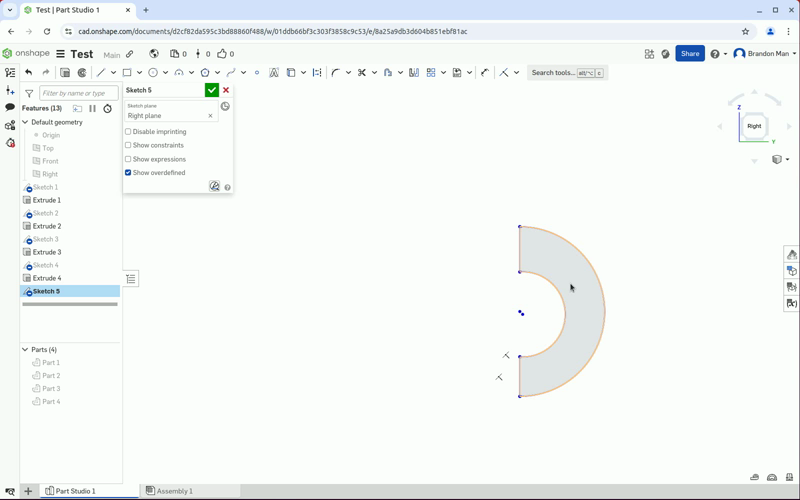
scroll(-6)
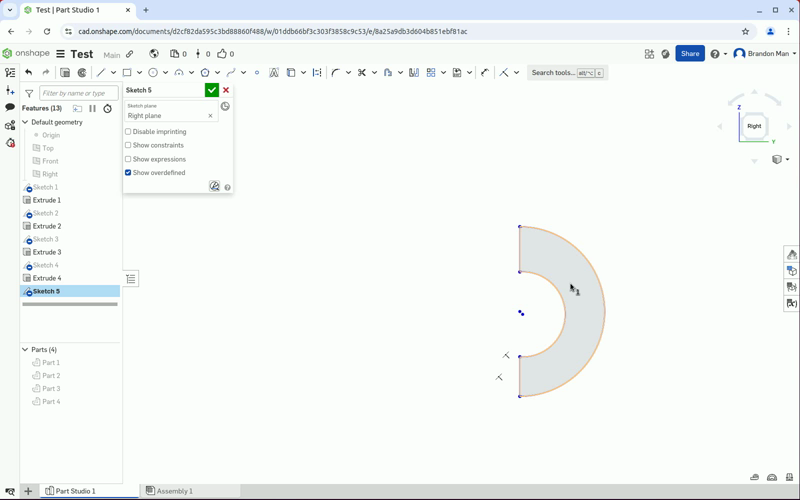
scroll(-6)
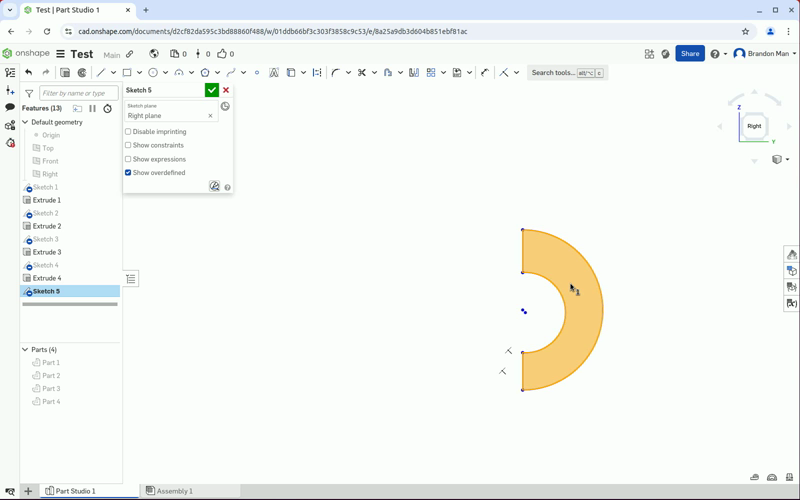
scroll(-6)
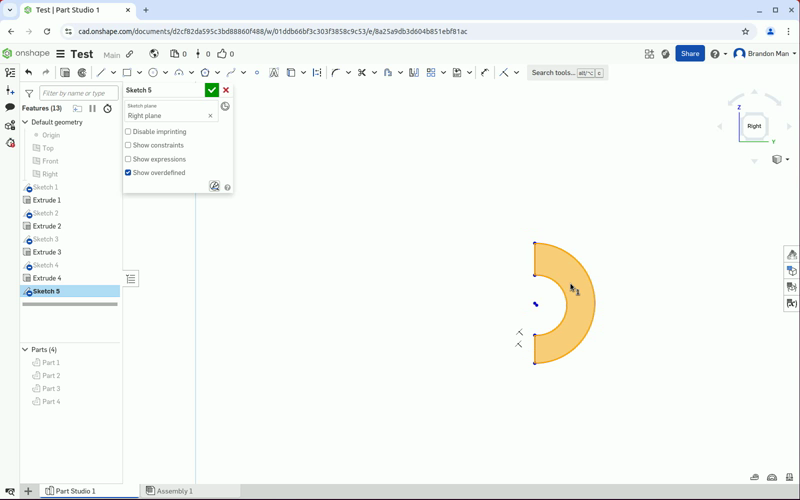
scroll(-6)
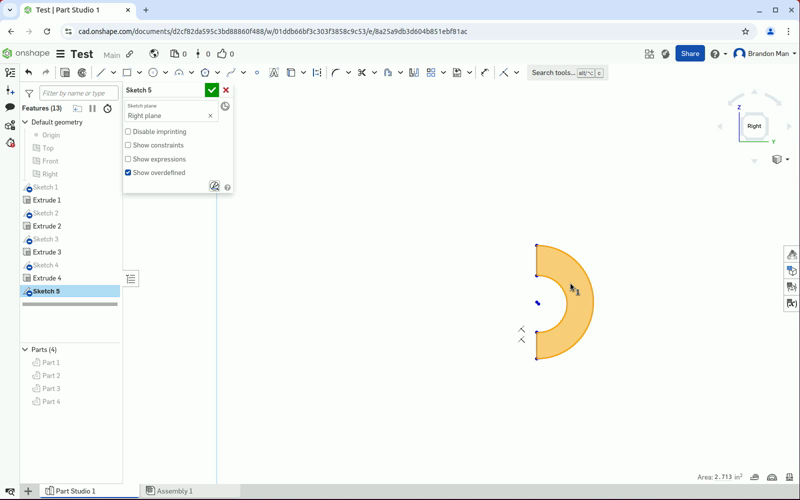
scroll(-6)
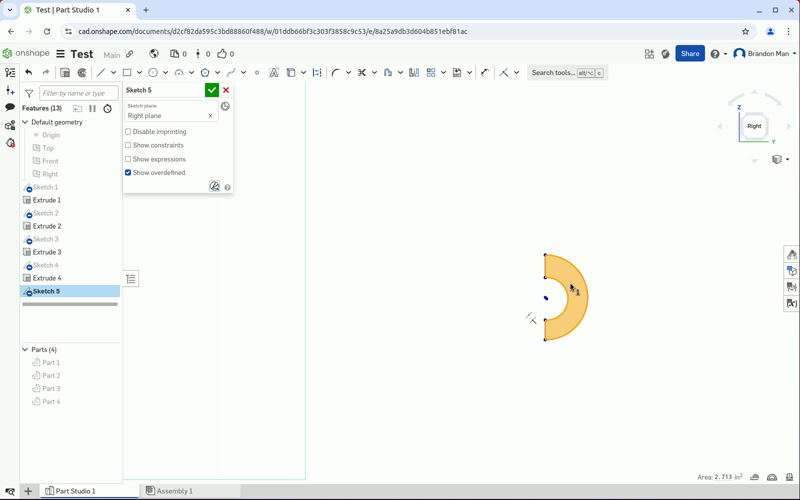
scroll(-6)
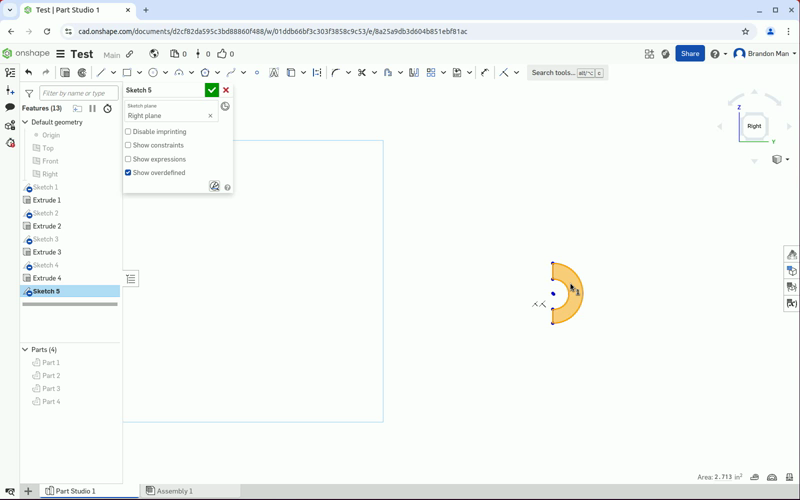
scroll(-6)
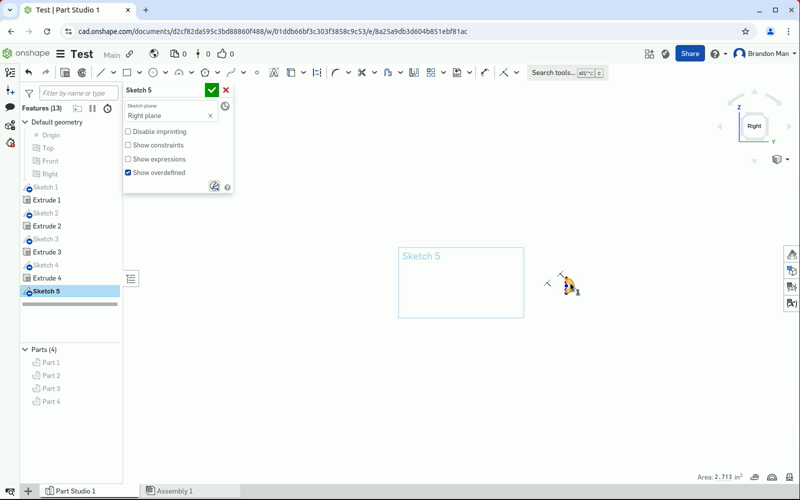
mouse_move(73, 352)
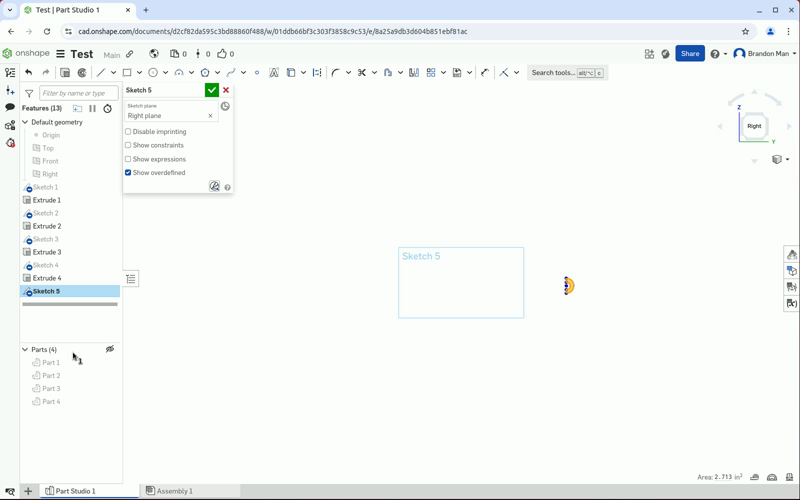
key(shift+y)
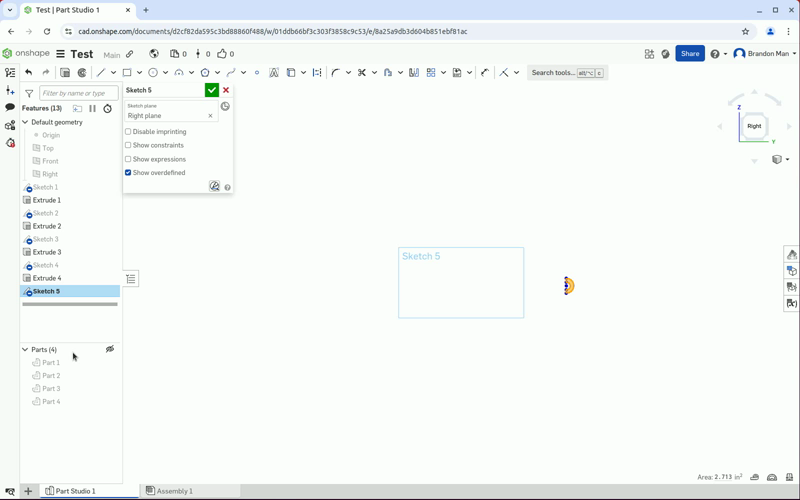
key(shift+e)
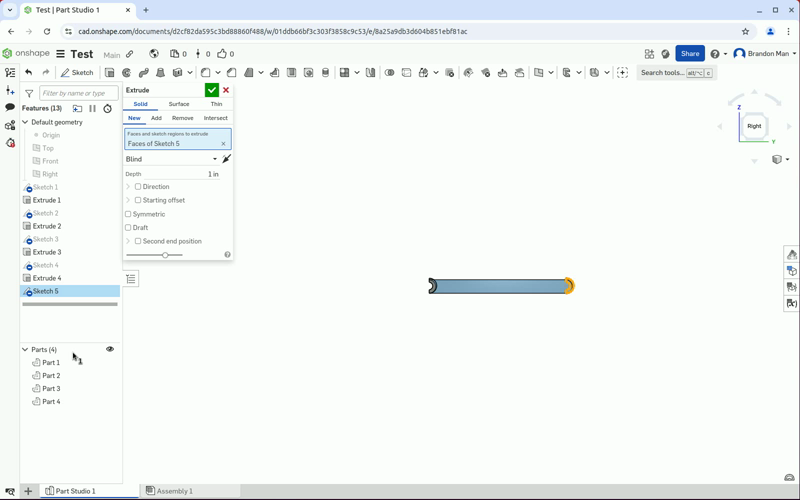
mouse_move(143, 106)
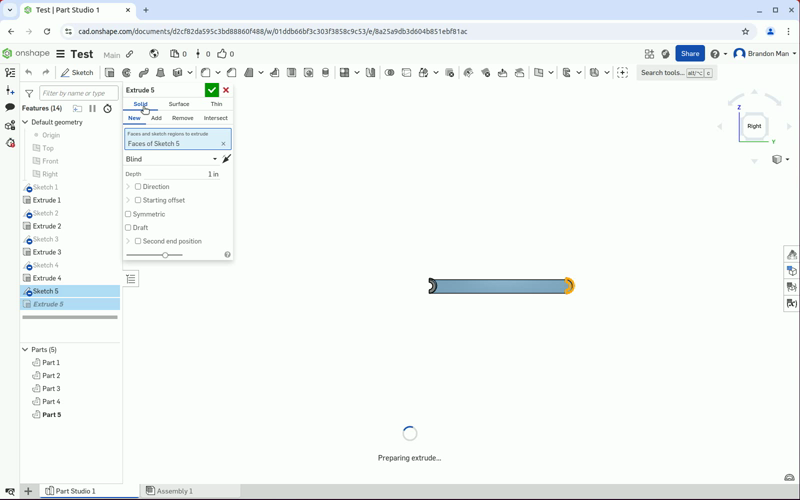
click(143, 106)
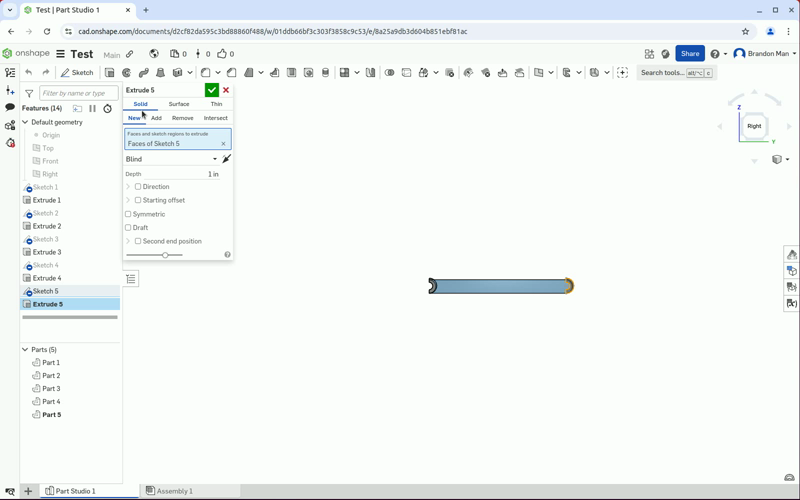
mouse_move(137, 120)
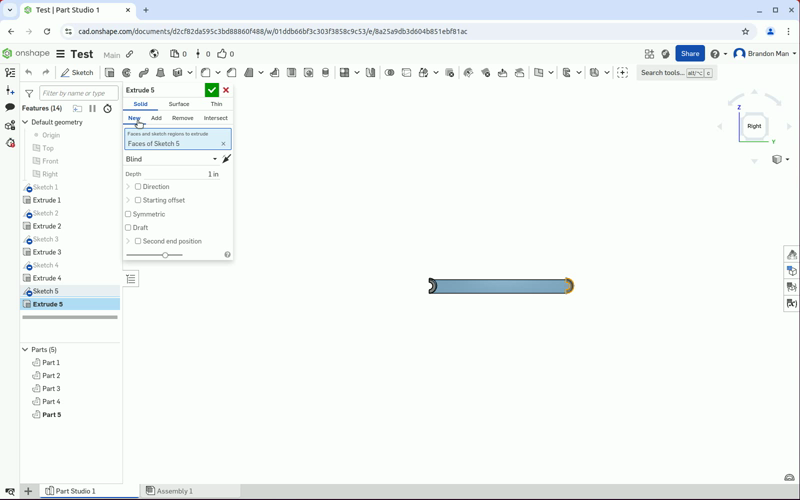
click(137, 120)
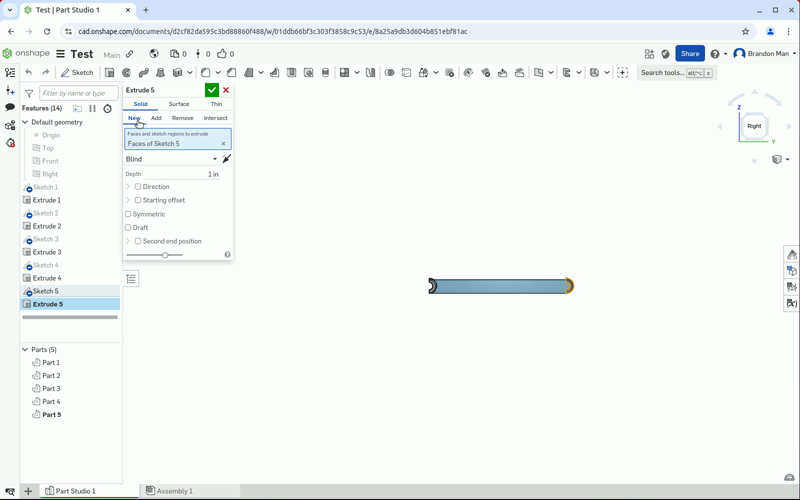
key(tab, 4)
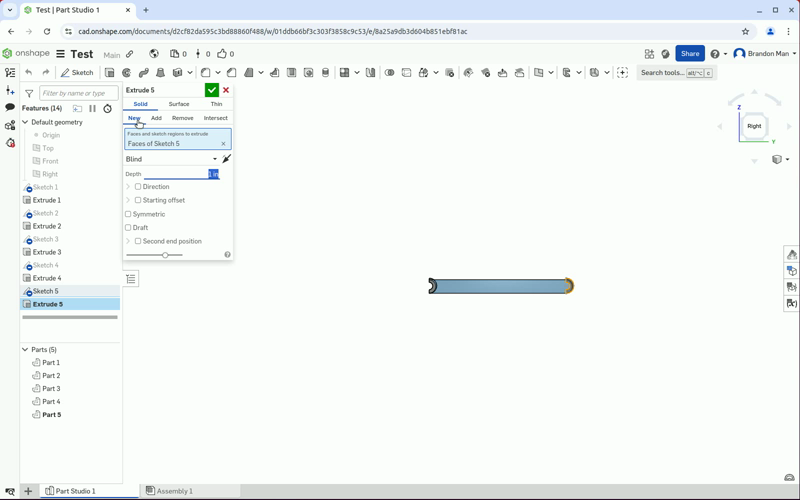
text(1.444)
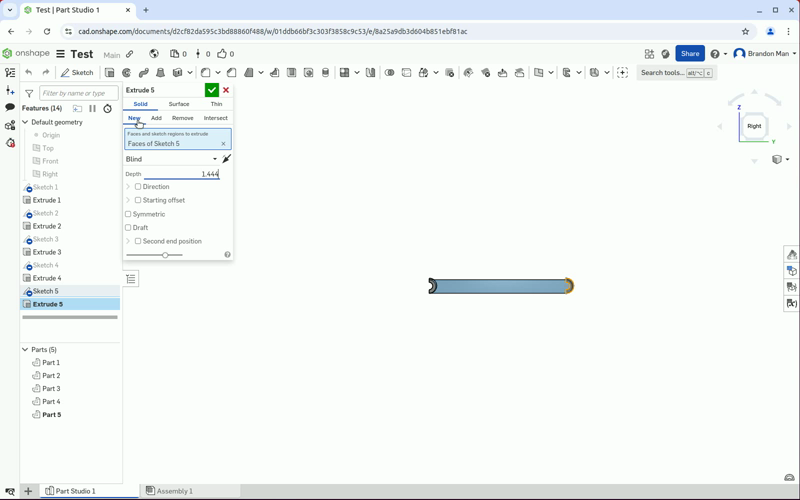
key(enter)
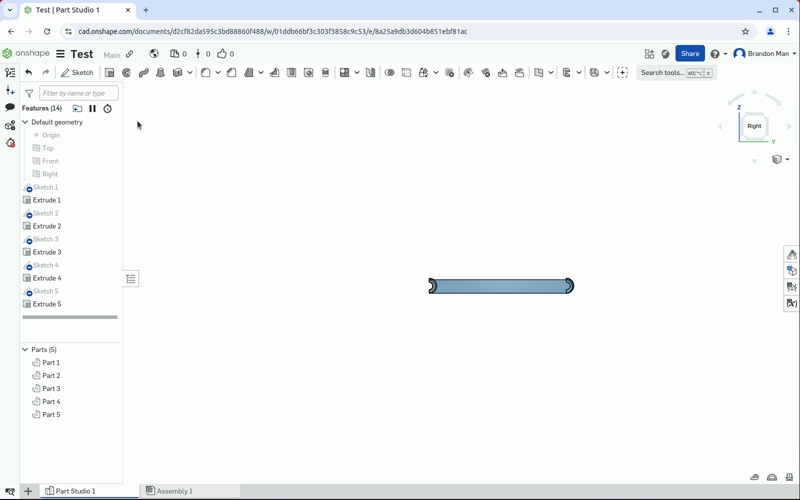
key(shift+h)
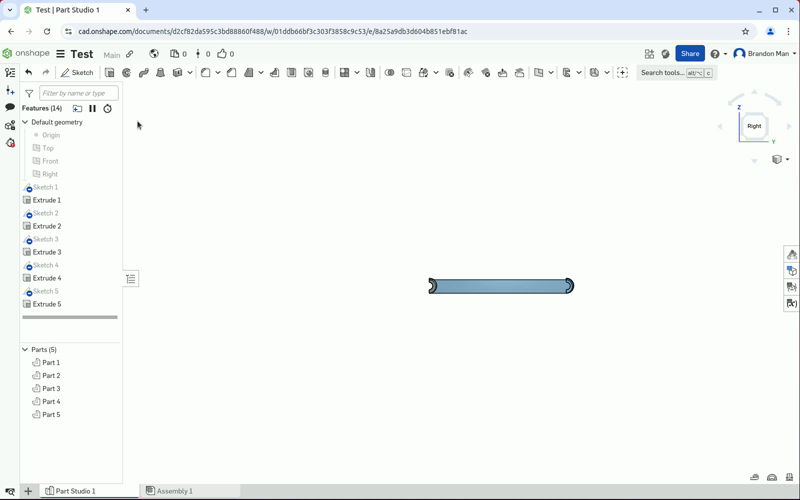
key(shift+h)
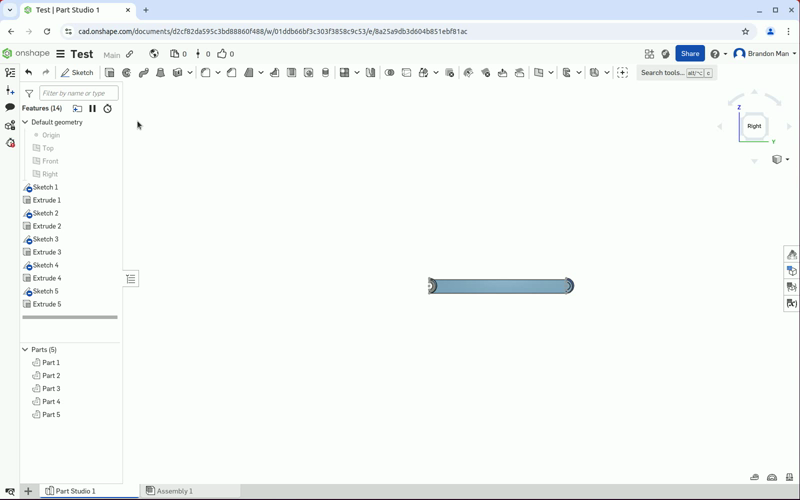
key(shift+7)
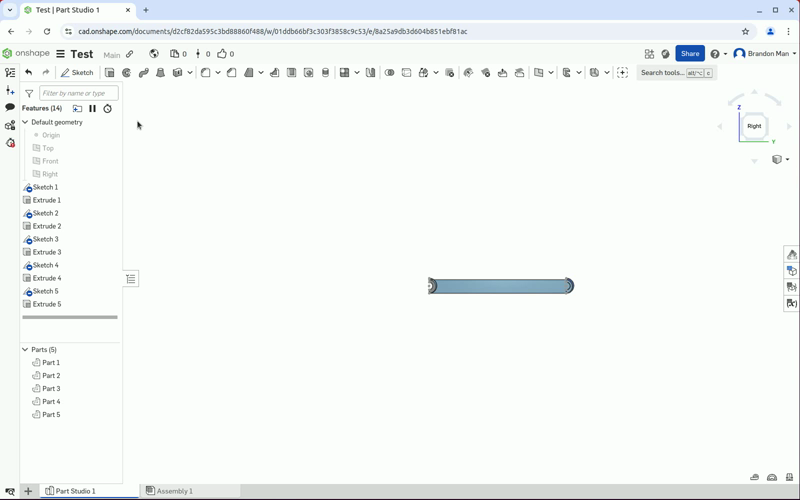
key(right, 2)
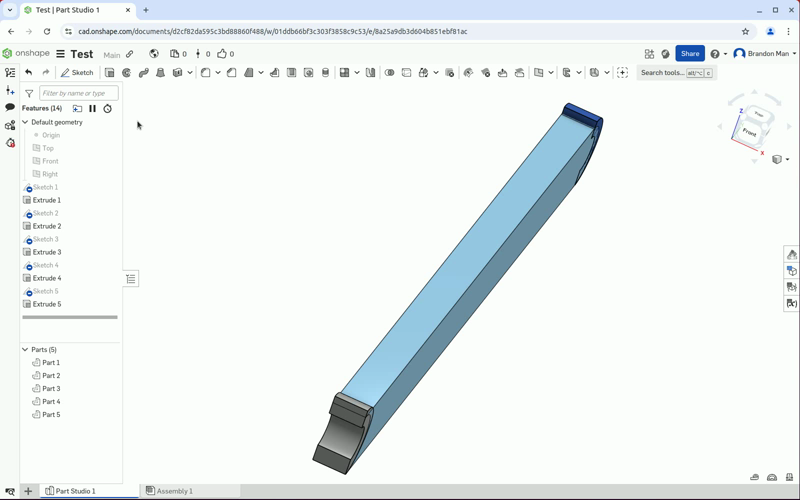
key(down, 2)
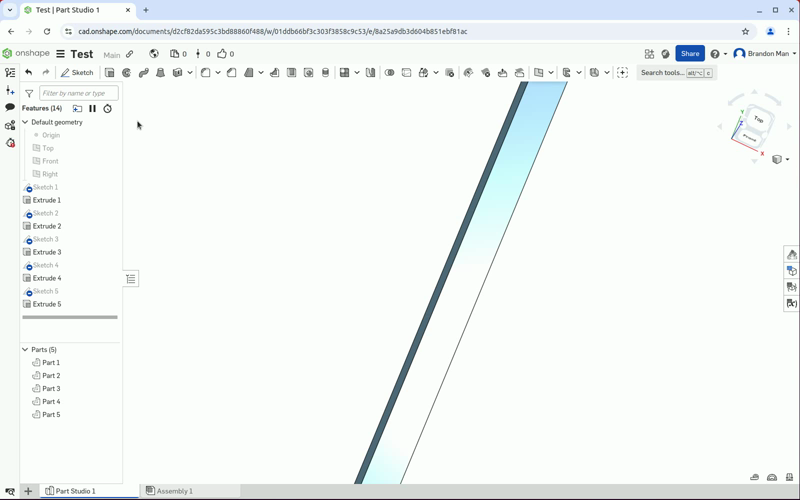
key(up, 2)
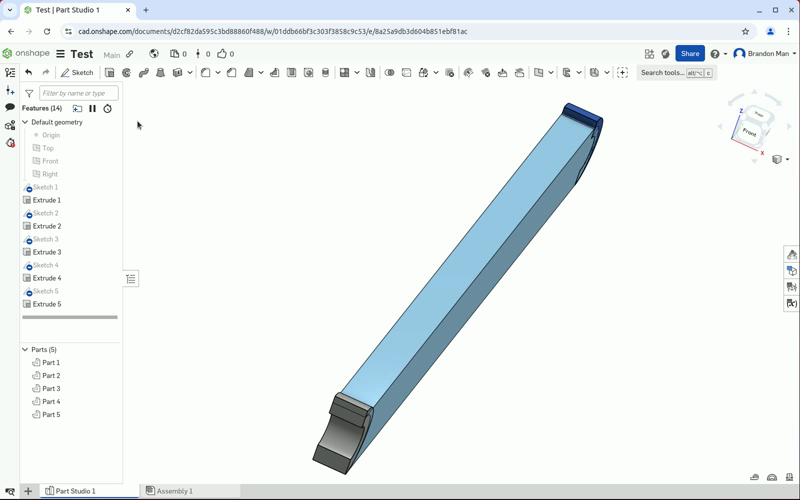
key(left, 2)
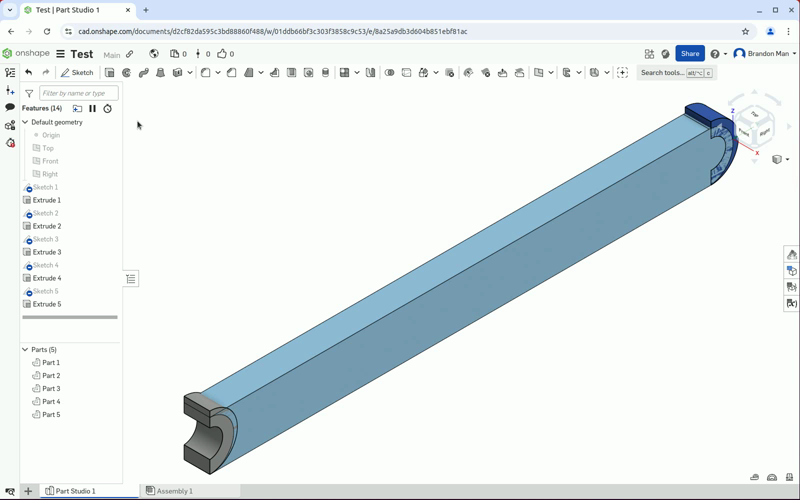
mouse_move(73, 189)
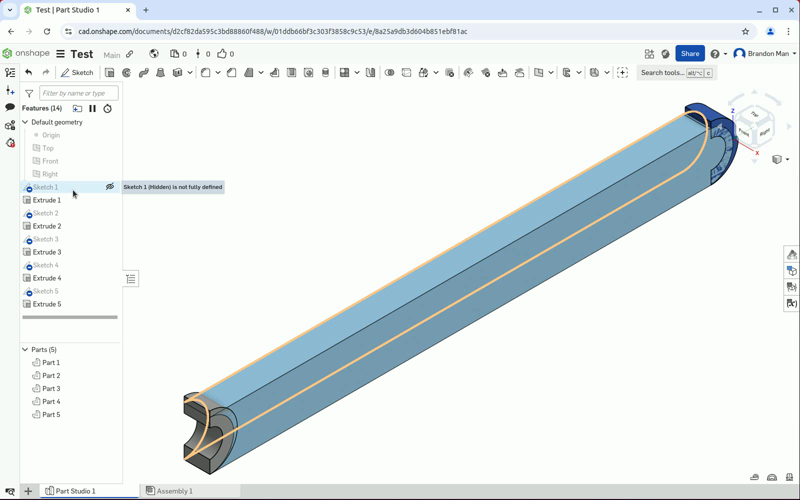
click(73, 189)